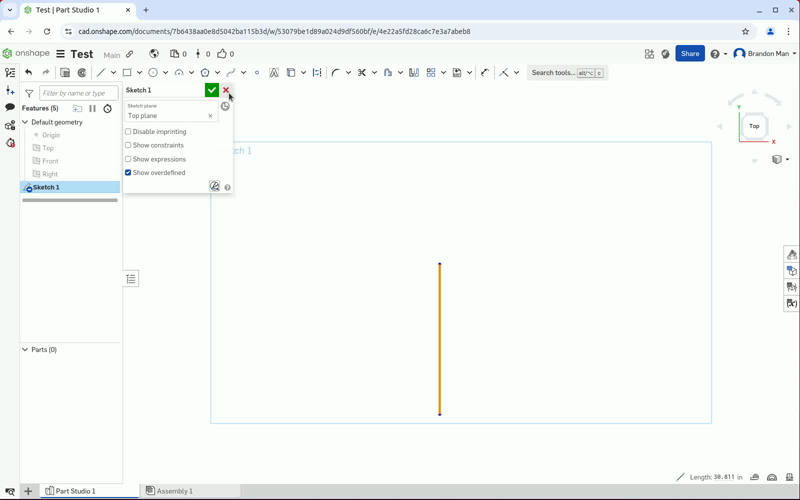
key(shift+h)
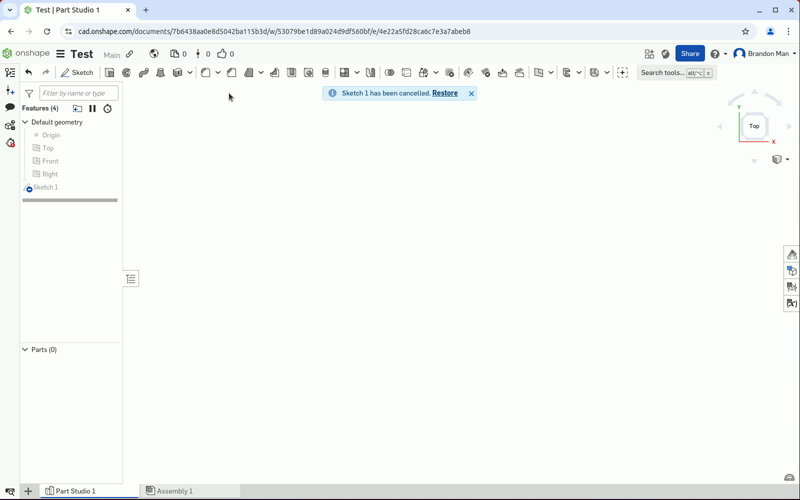
mouse_move(73, 352)
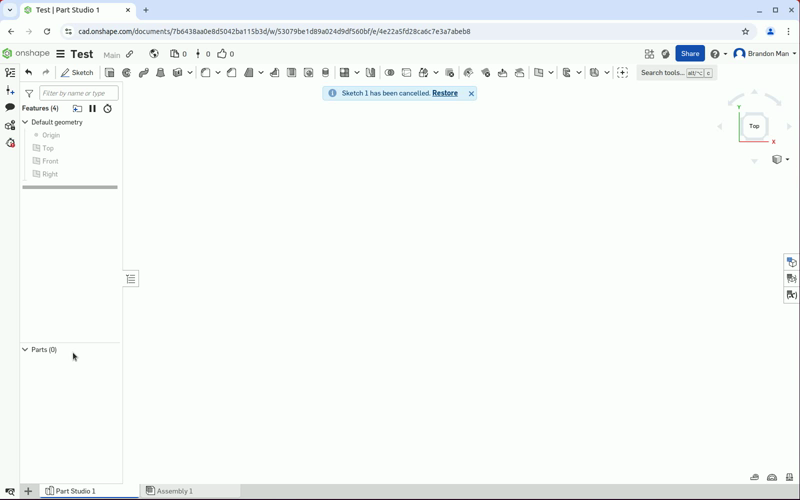
key(y)
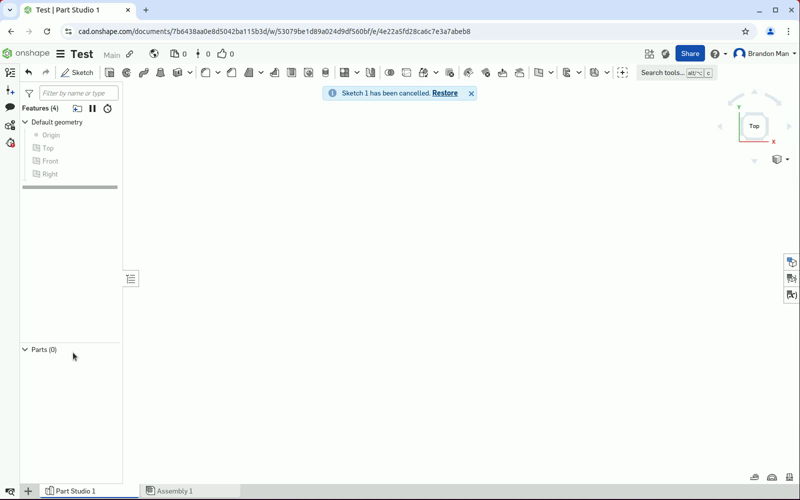
key(shift+p)
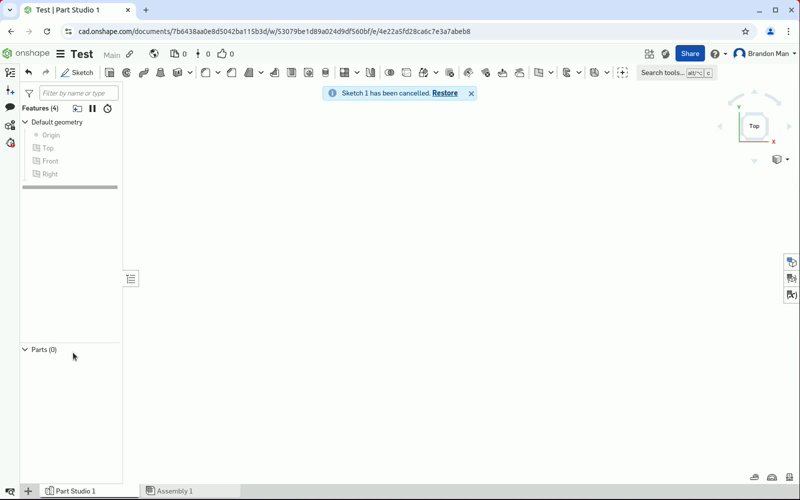
key(space)
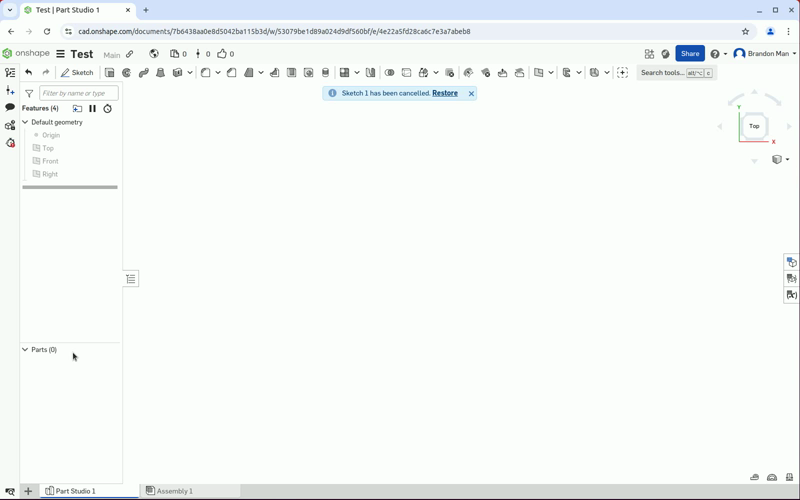
key_down(shift)
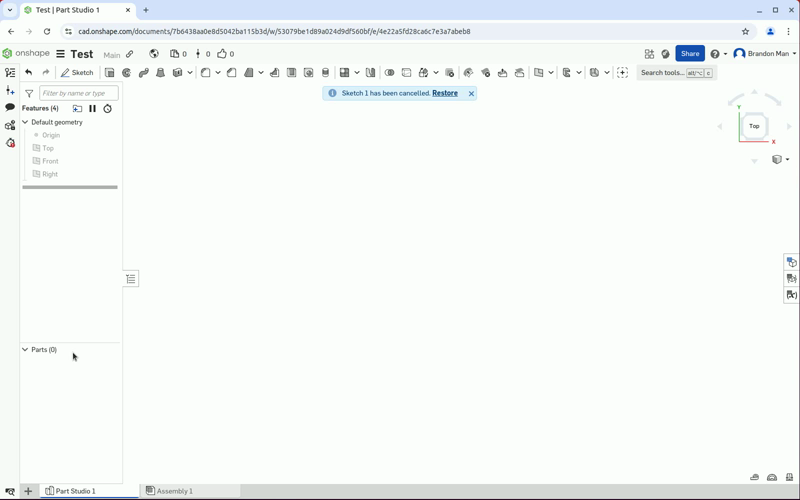
key(up)
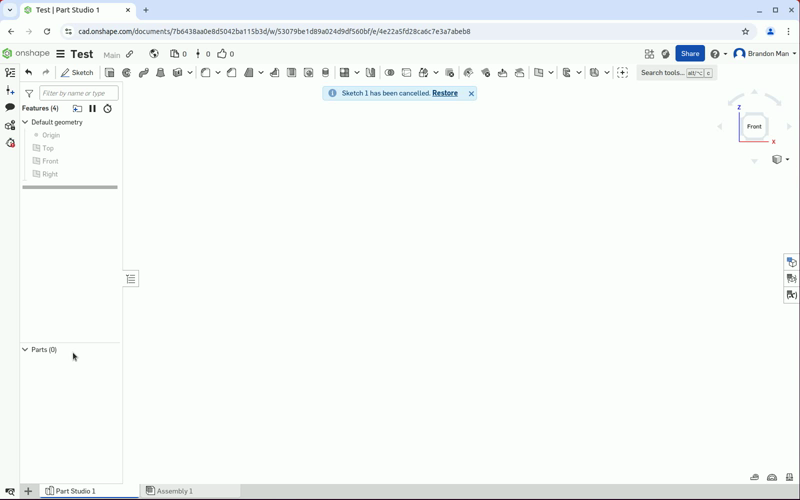
key_up(shift)
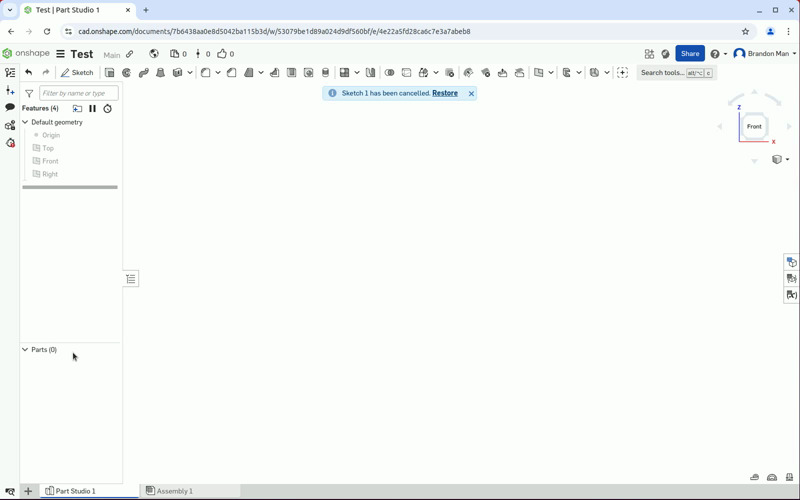
mouse_move(73, 352)
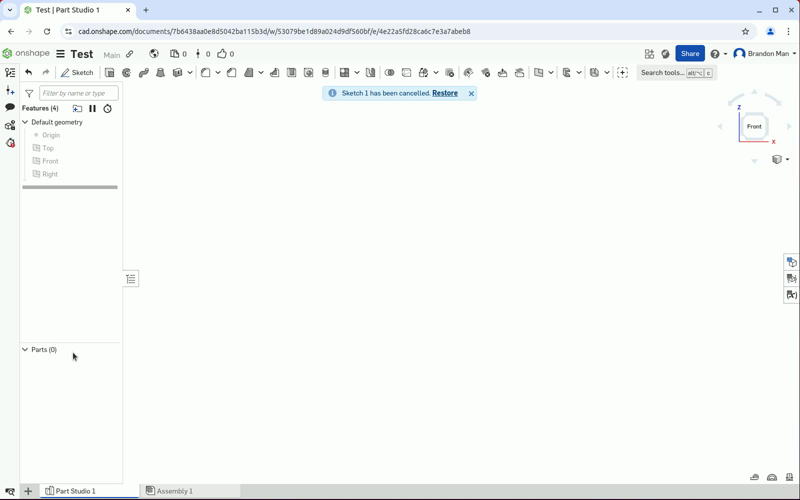
key(shift+y)
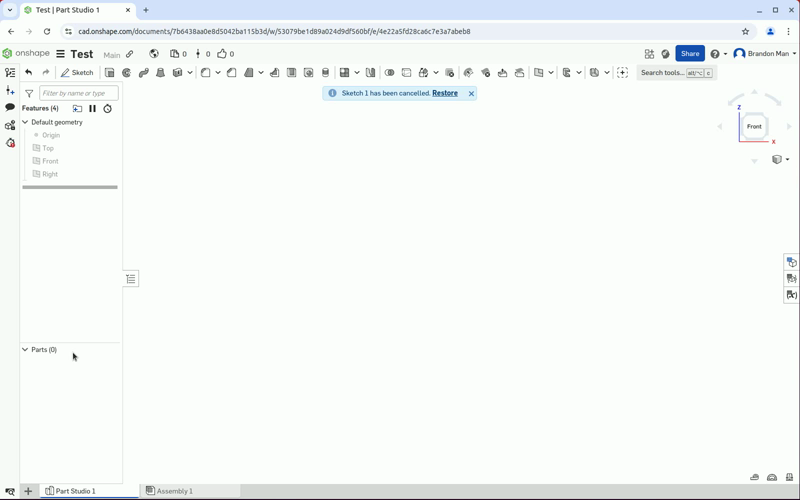
key(shift+s)
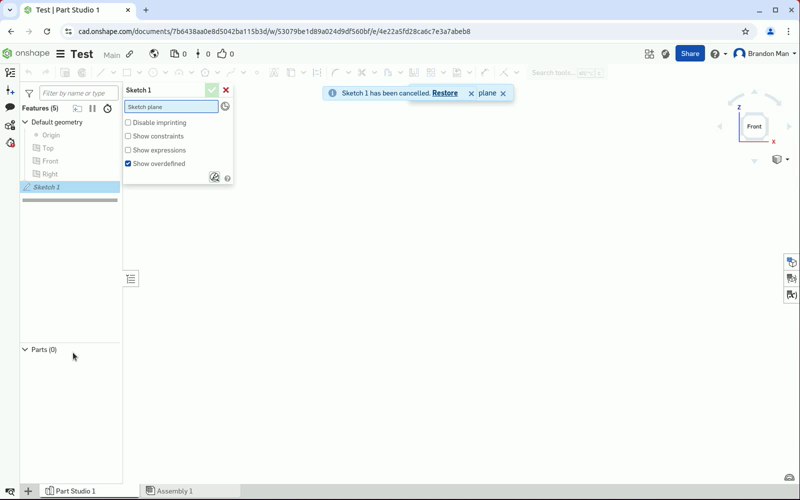
mouse_move(73, 163)
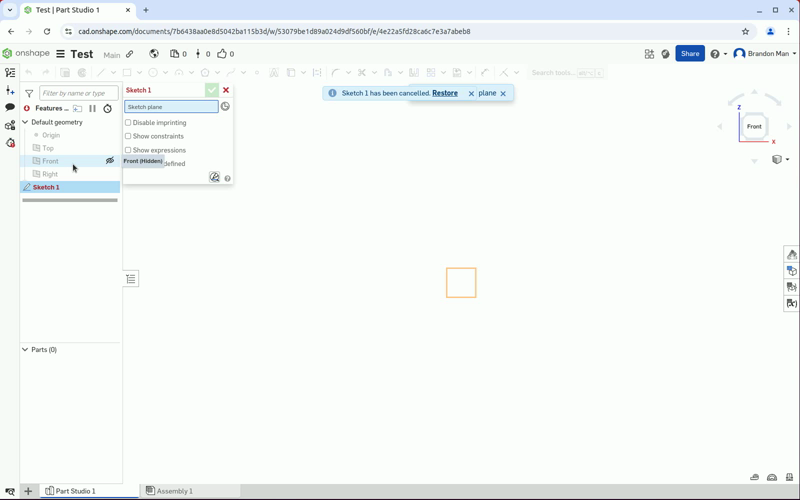
click(73, 163)
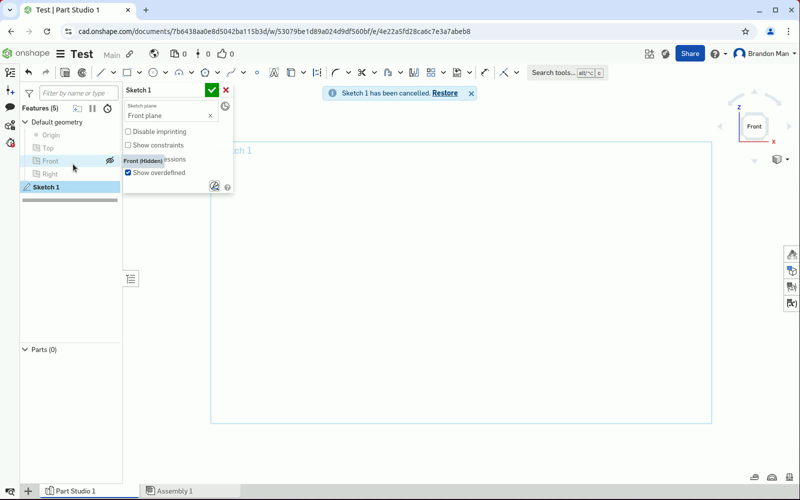
mouse_move(73, 352)
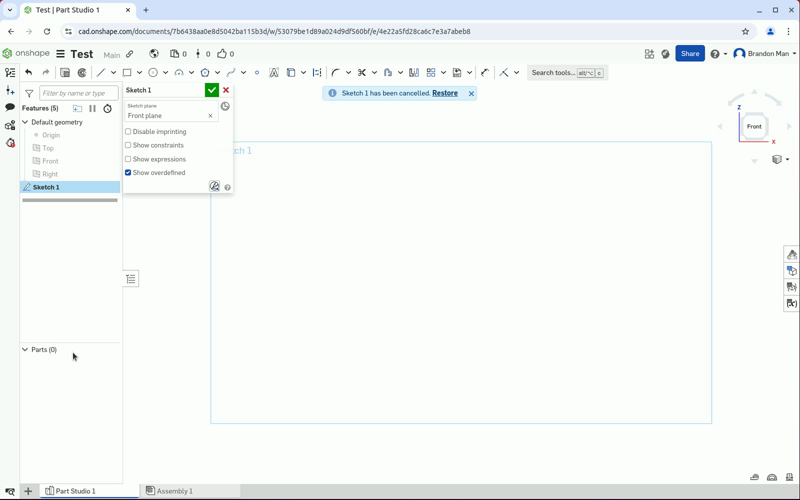
key(y)
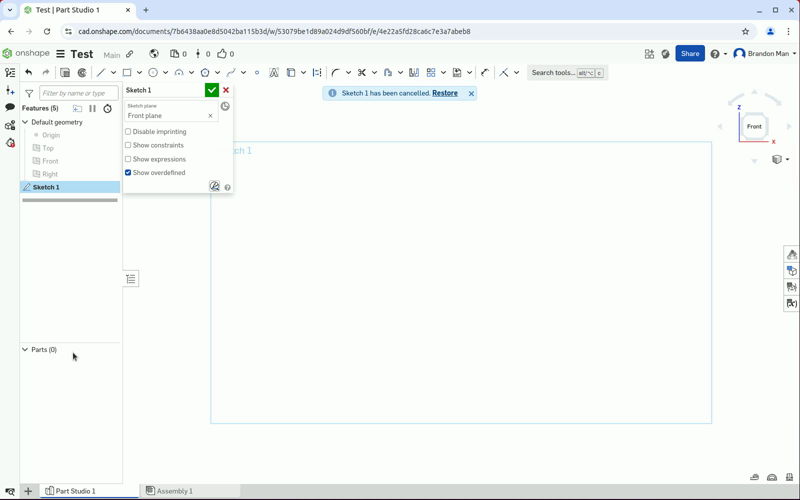
key(l)
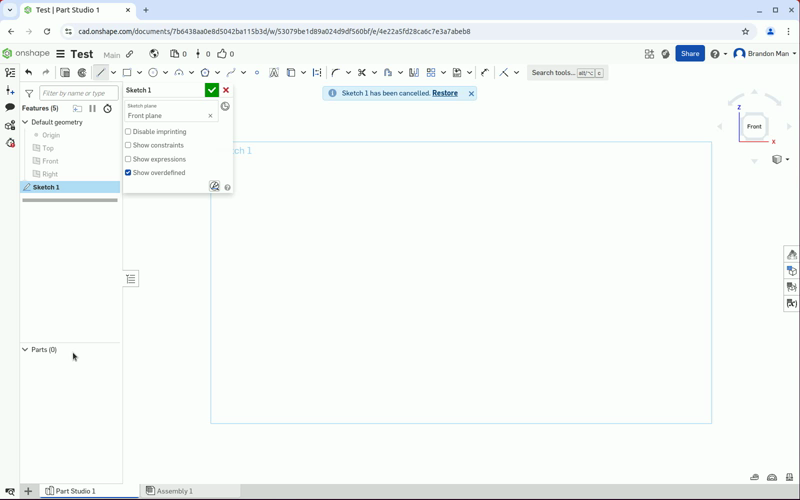
key_down(shift)
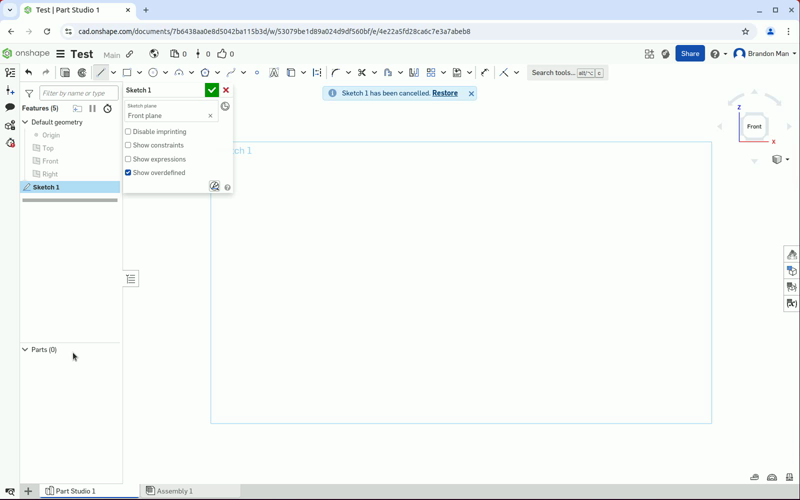
mouse_move(406, 282)
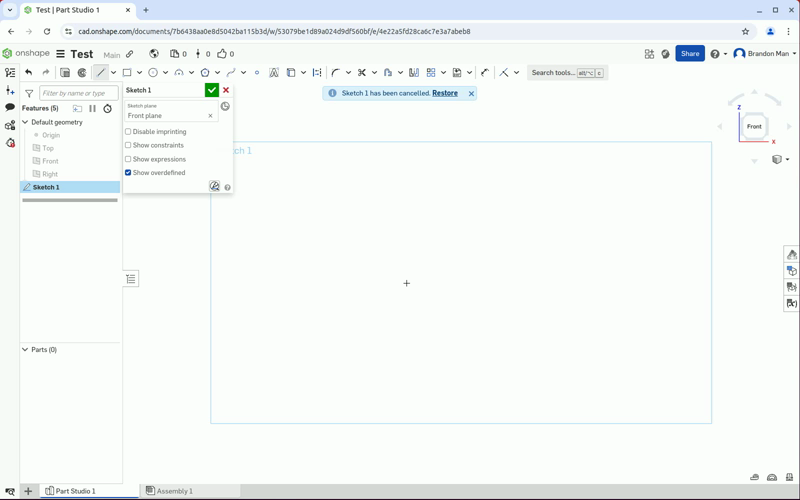
click(406, 282)
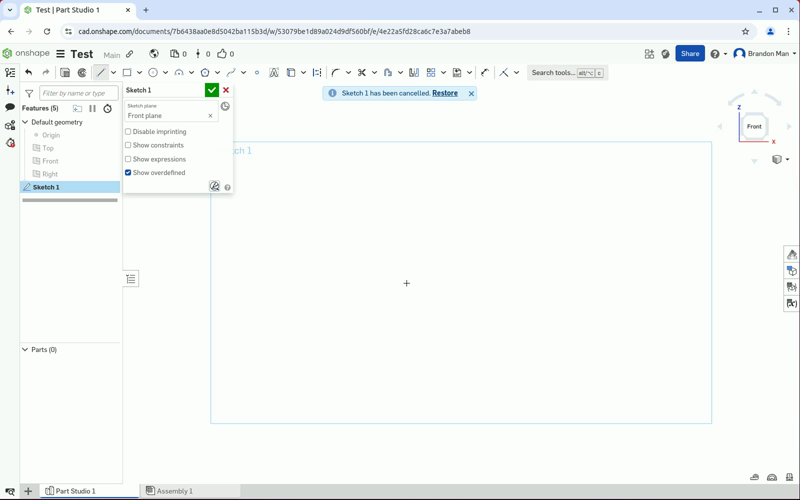
key_up(shift)
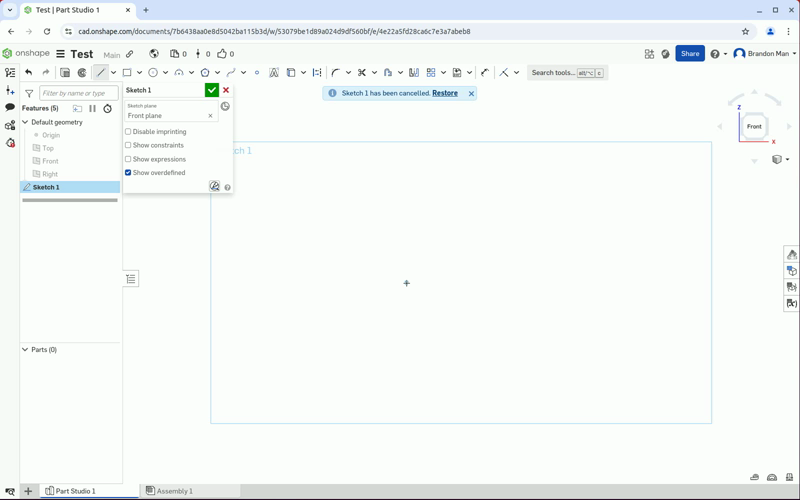
key_down(shift)
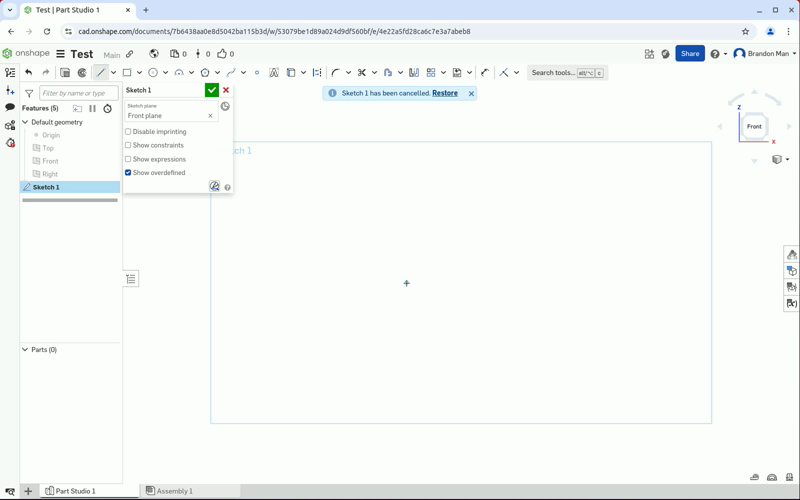
mouse_move(514, 282)
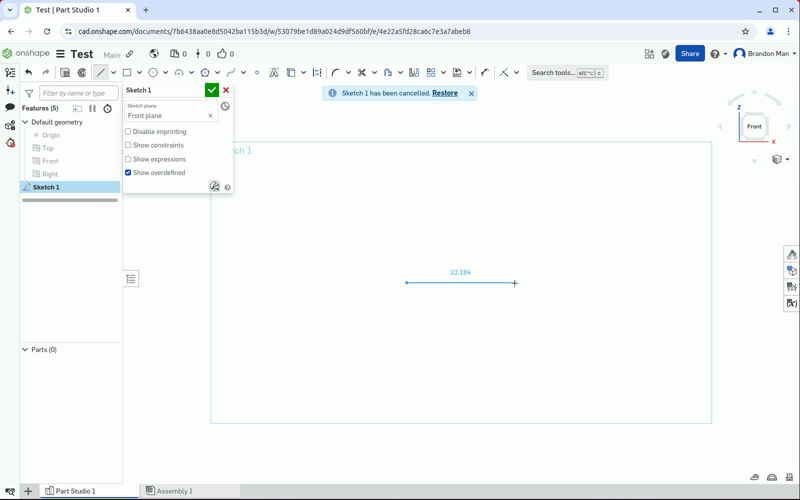
click(514, 282)
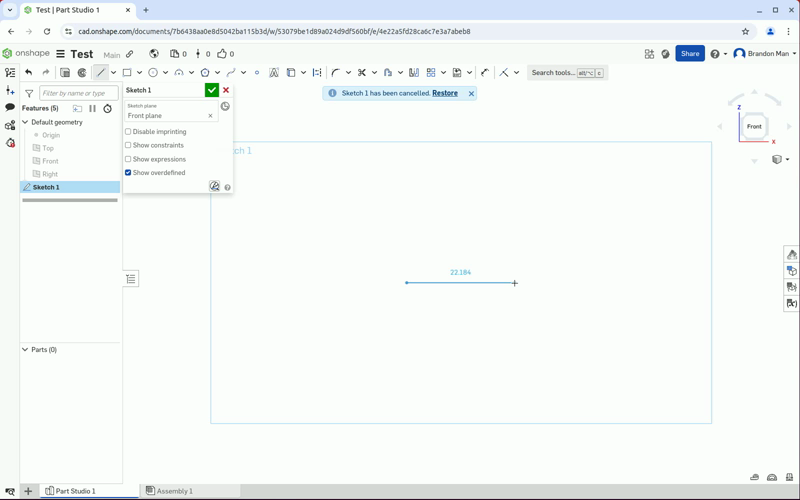
key_up(shift)
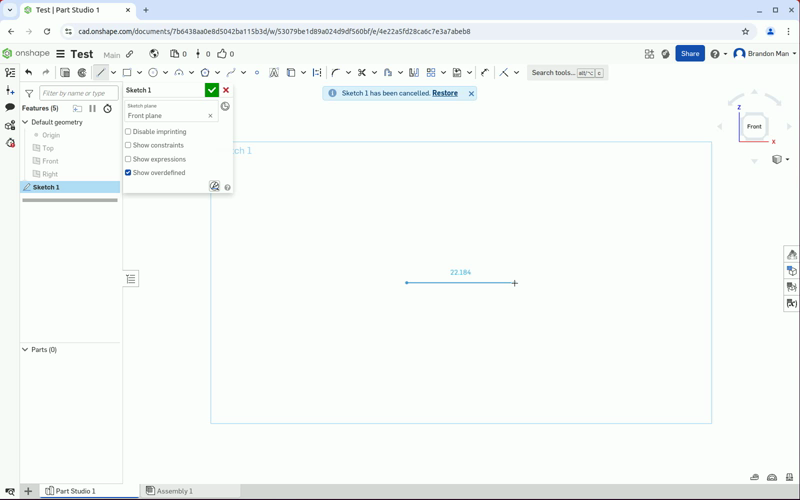
key_down(shift)
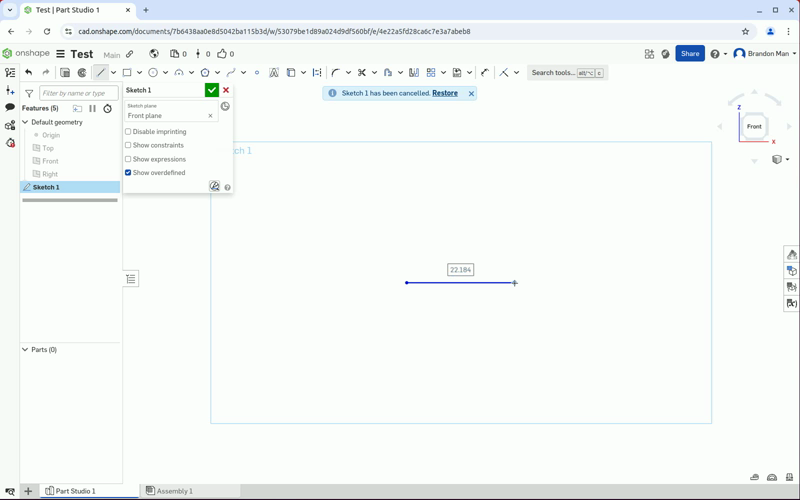
mouse_move(544, 282)
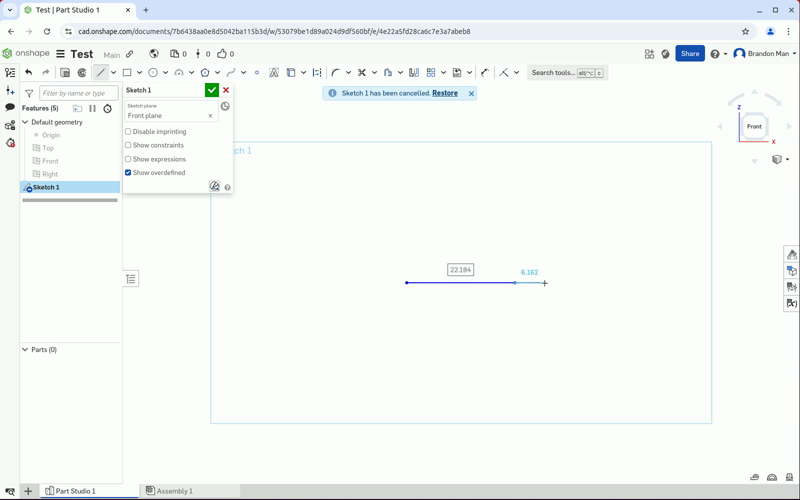
mouse_move(514, 268)
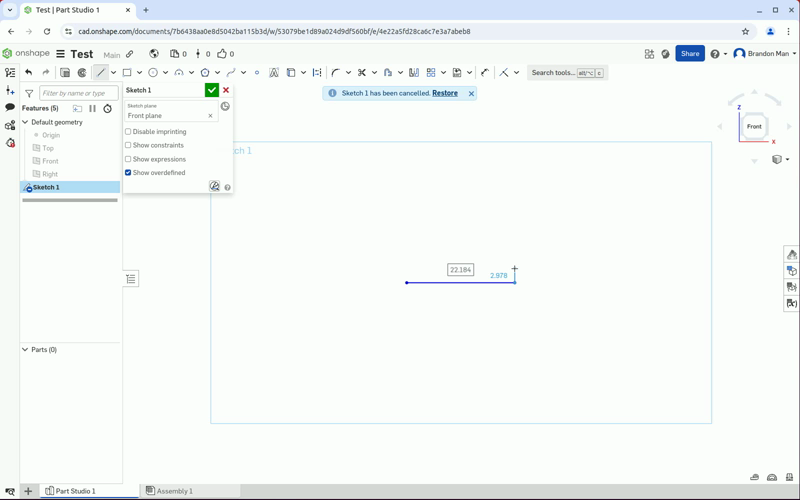
click(514, 268)
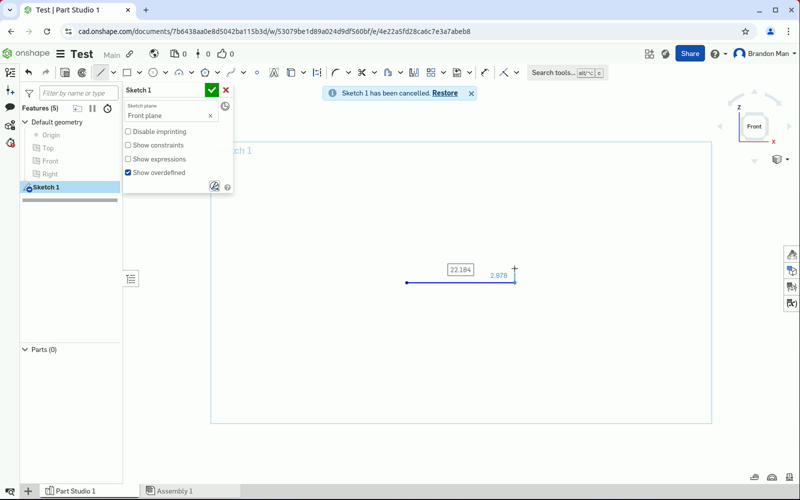
key_up(shift)
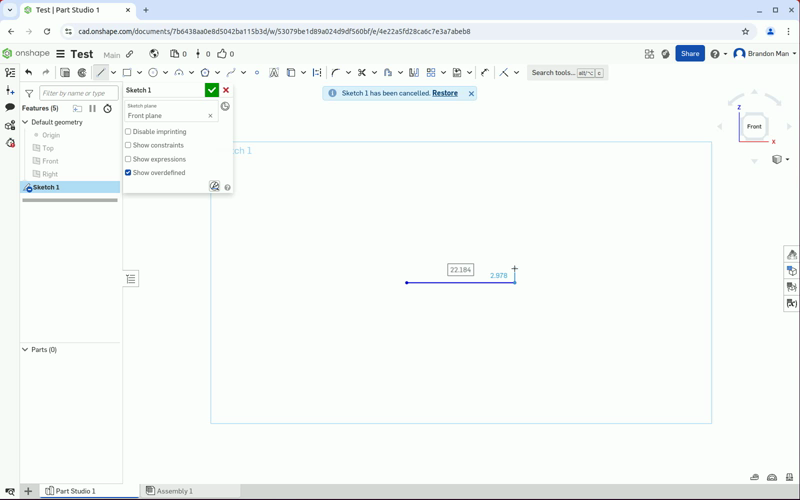
key_down(shift)
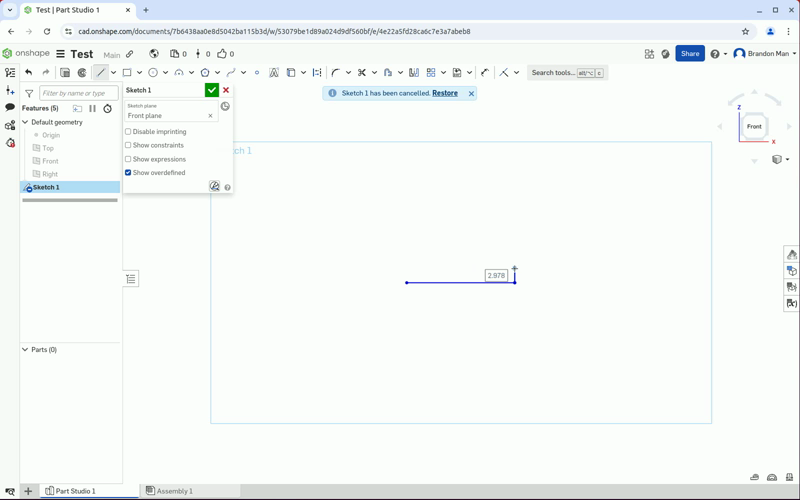
mouse_move(406, 268)
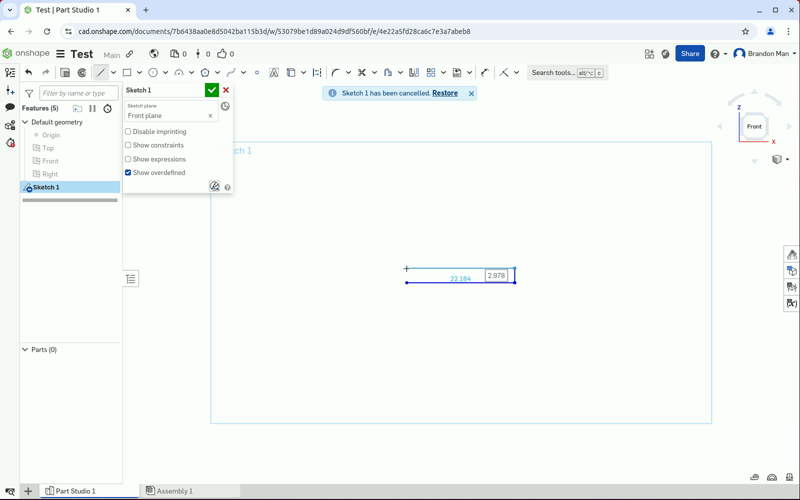
click(406, 268)
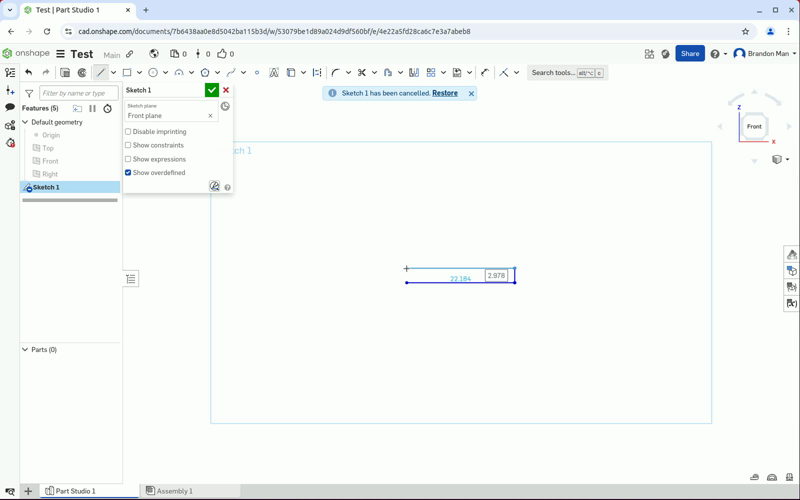
key_up(shift)
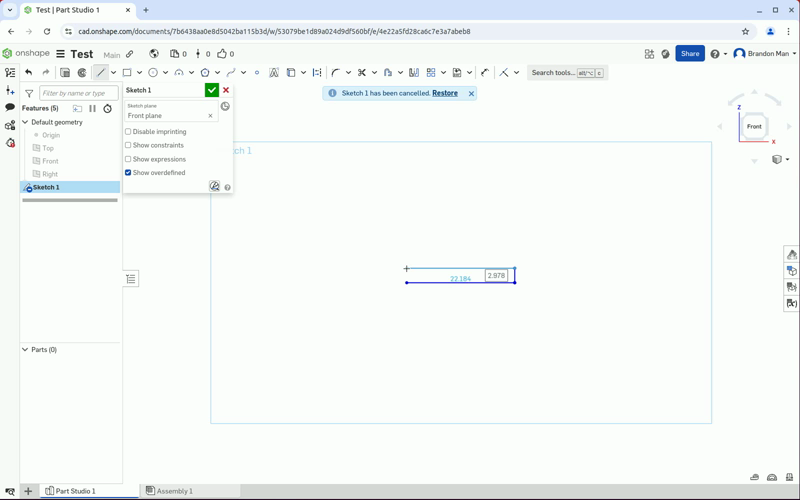
mouse_move(436, 268)
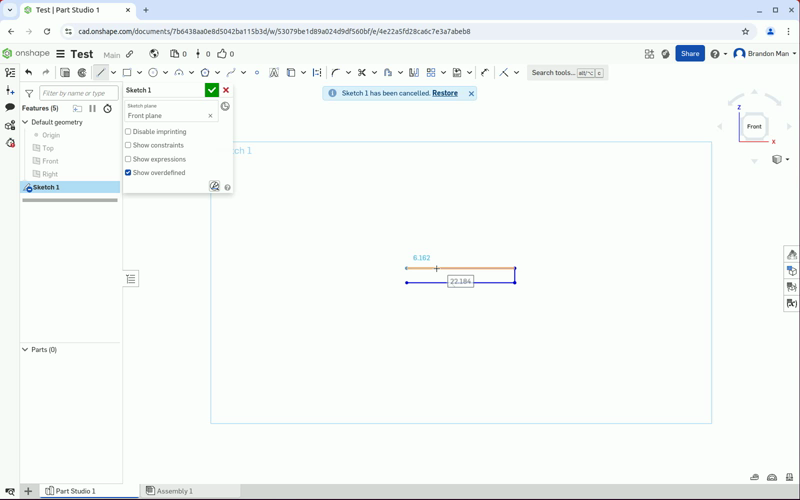
key_down(shift)
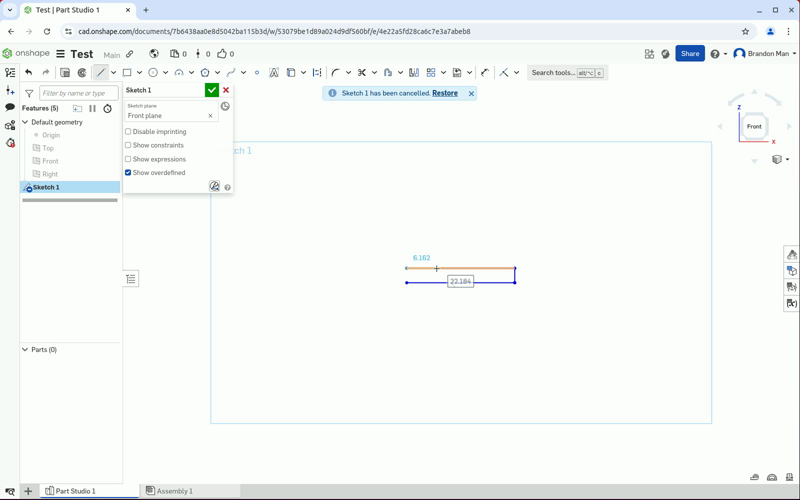
mouse_move(406, 282)
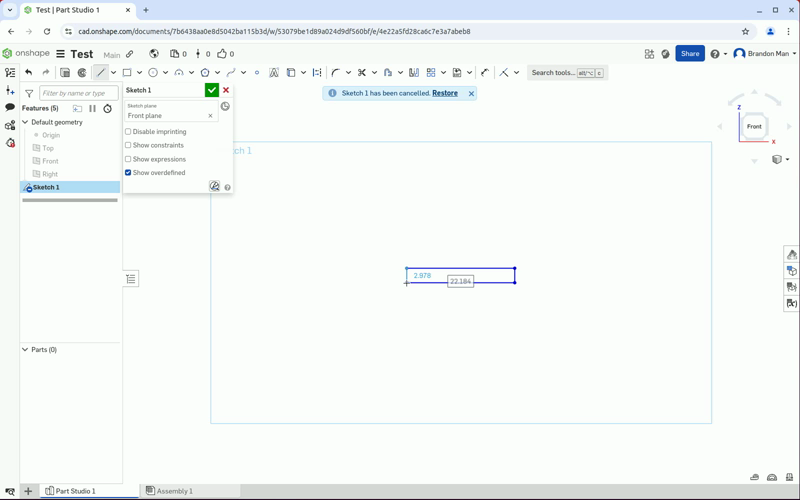
key_up(shift)
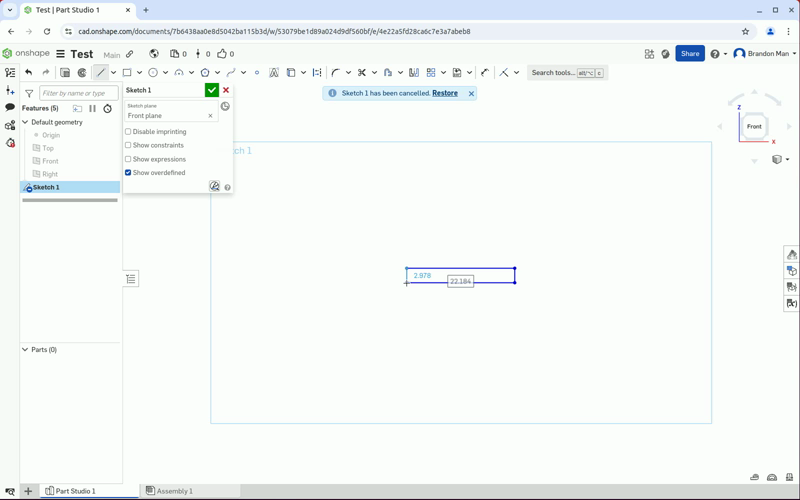
click(406, 282)
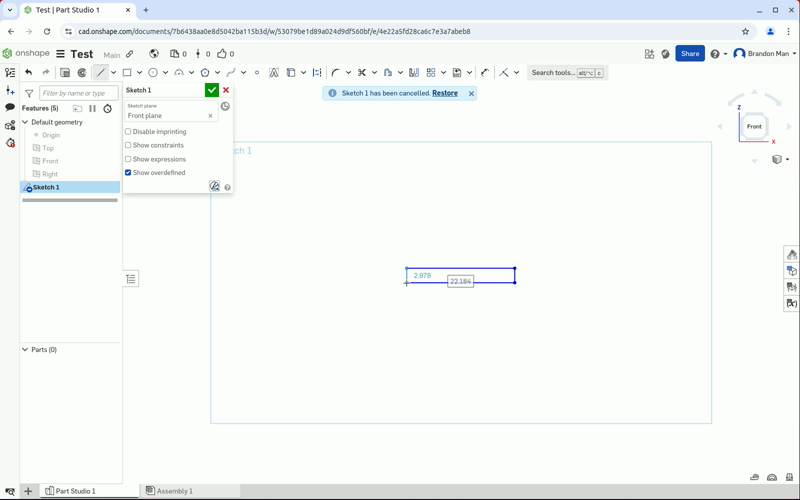
key(esc)
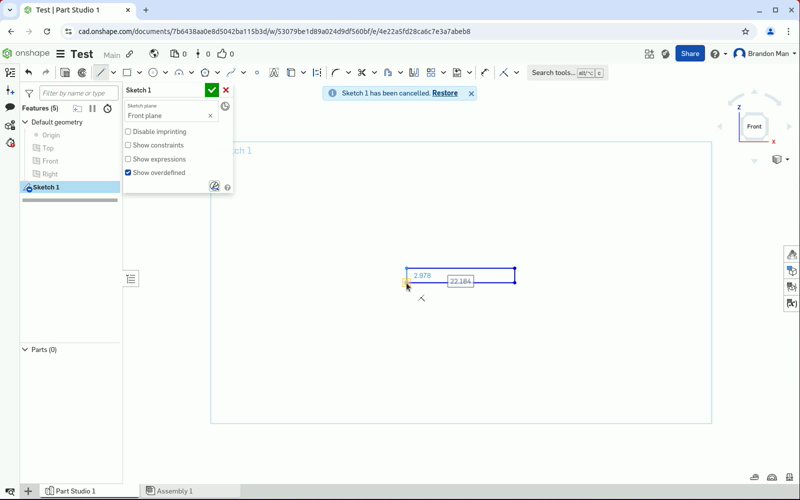
mouse_move(505, 269)
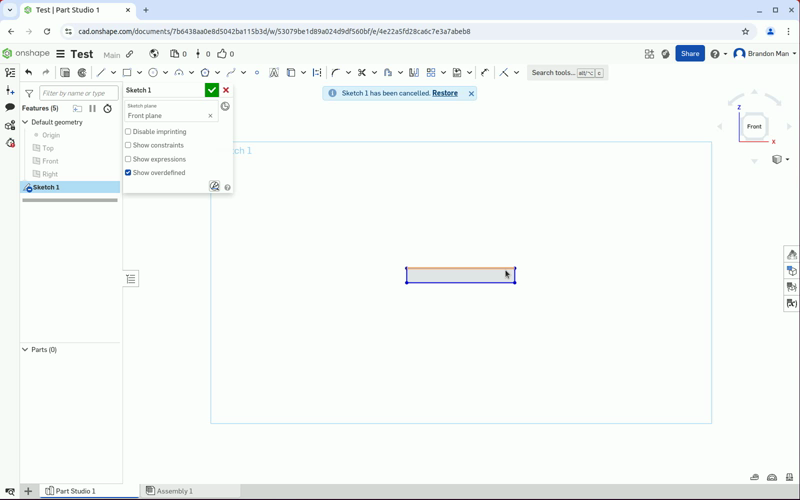
scroll(6)
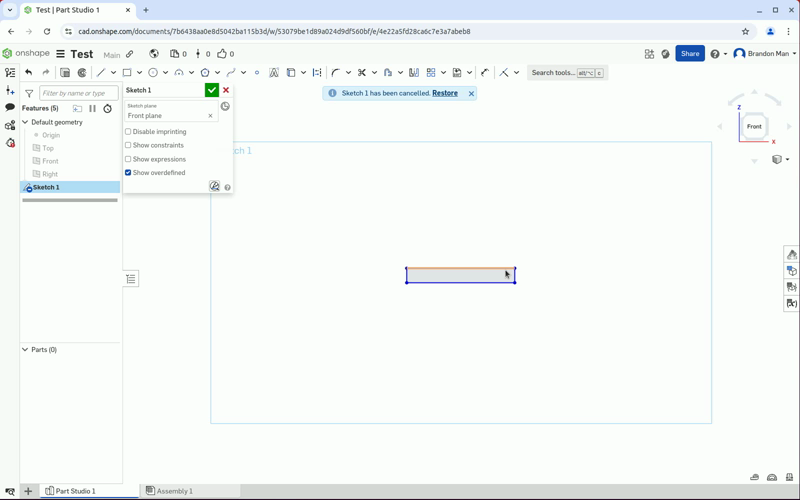
scroll(6)
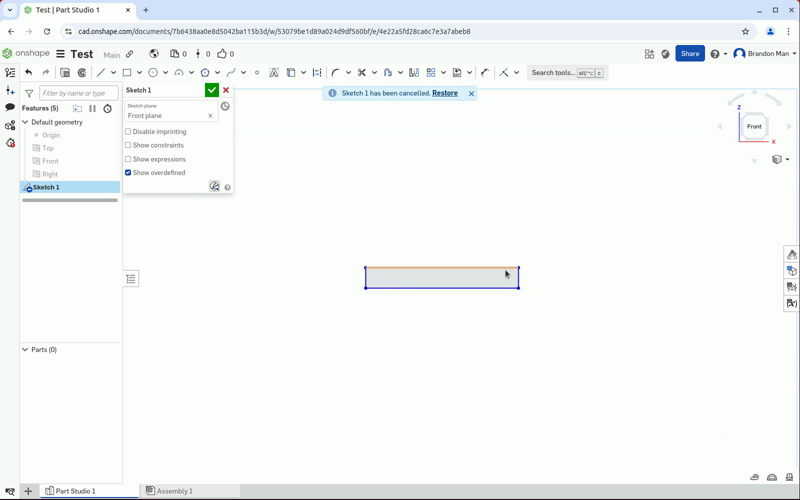
scroll(6)
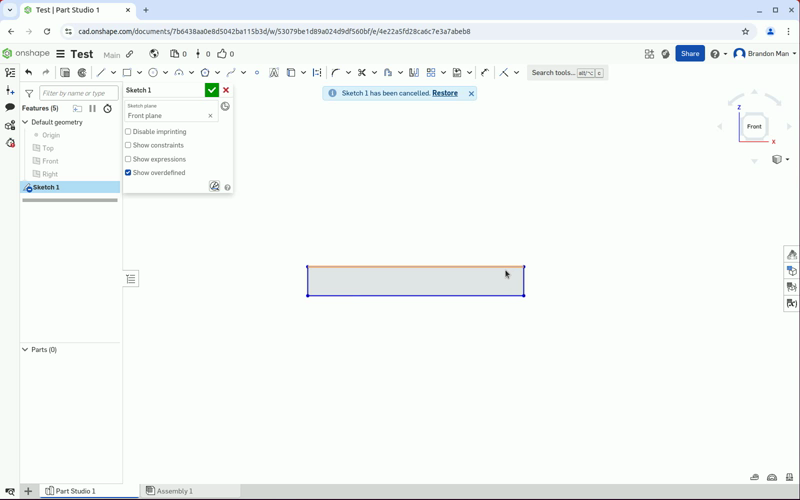
scroll(6)
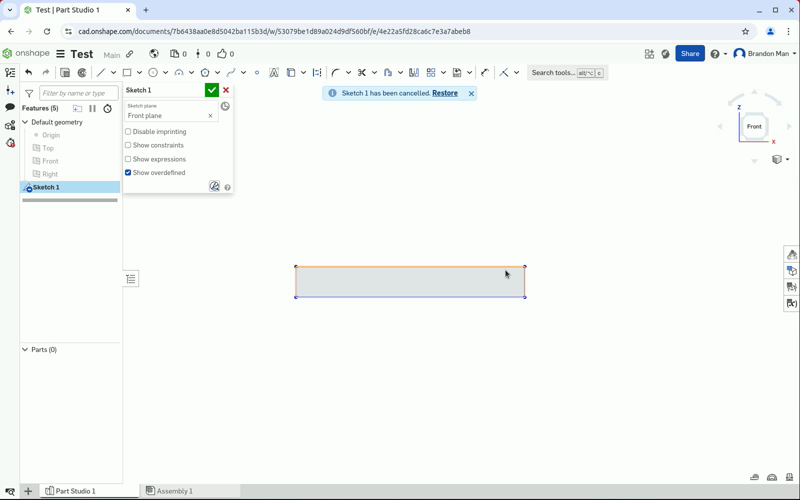
scroll(6)
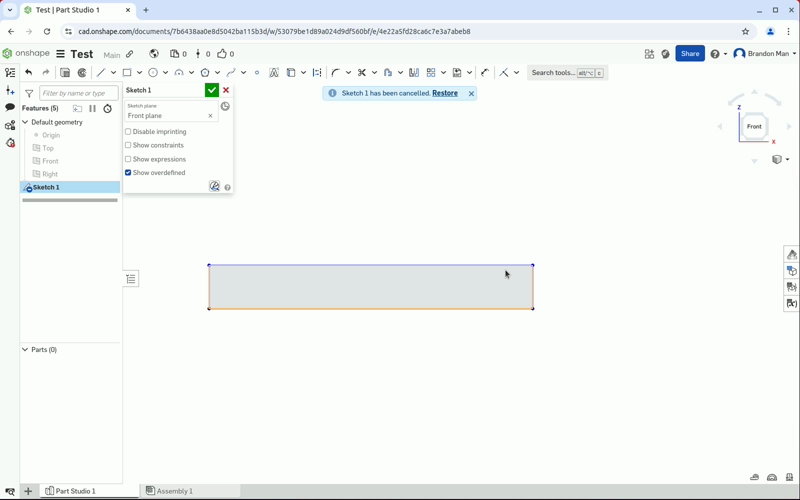
scroll(6)
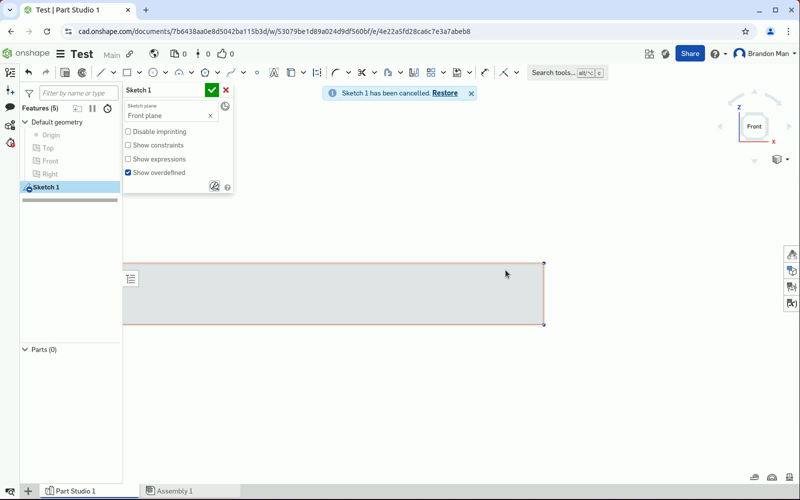
scroll(6)
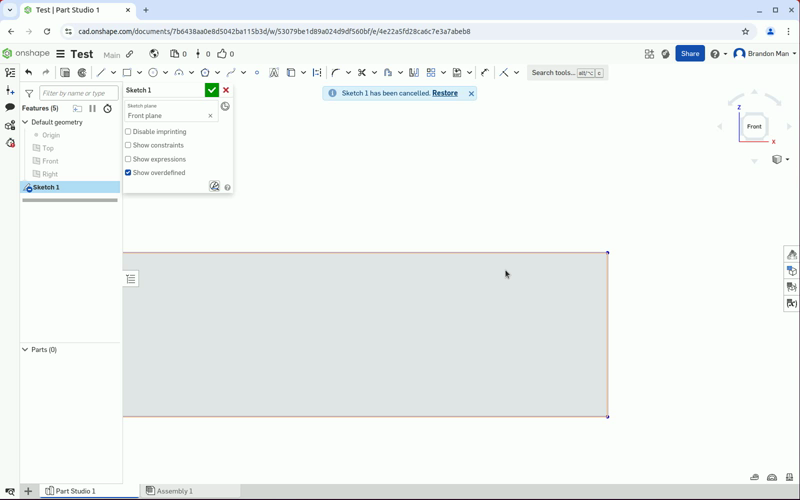
click(505, 269)
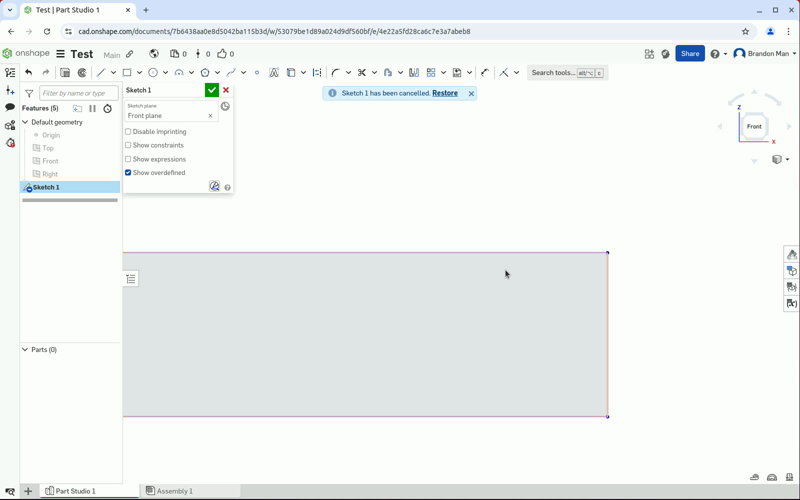
scroll(-6)
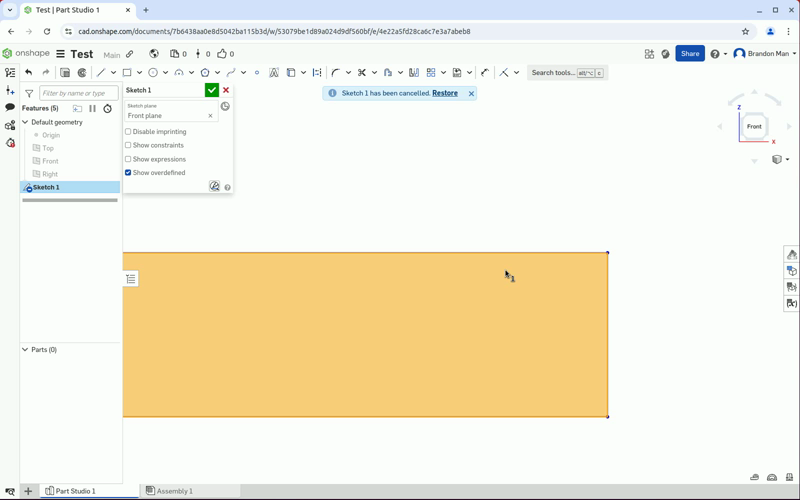
scroll(-6)
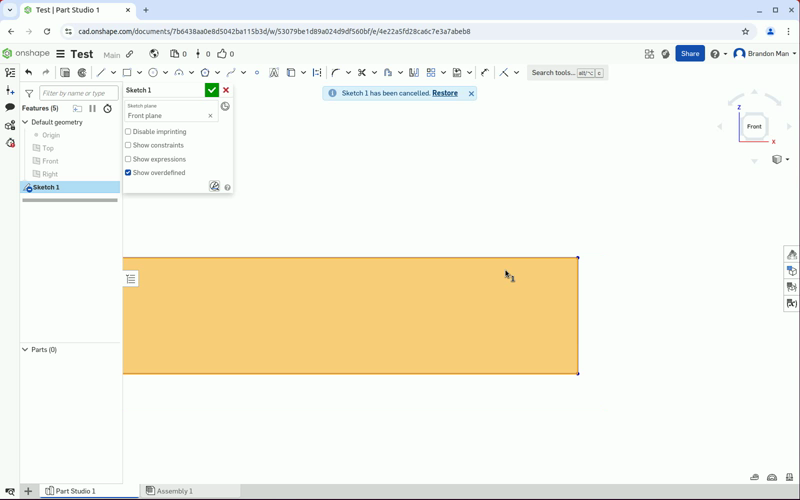
scroll(-6)
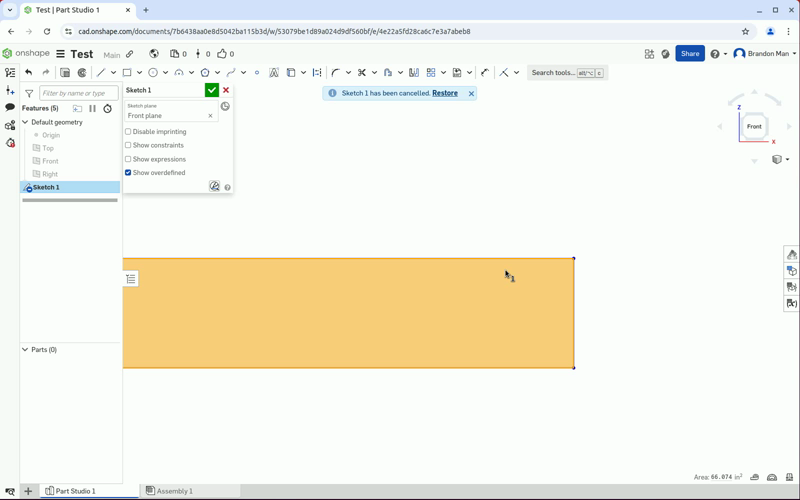
scroll(-6)
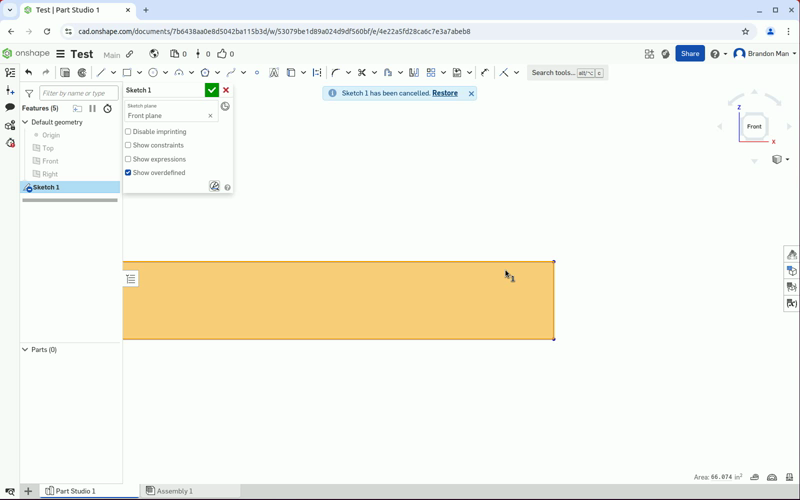
scroll(-6)
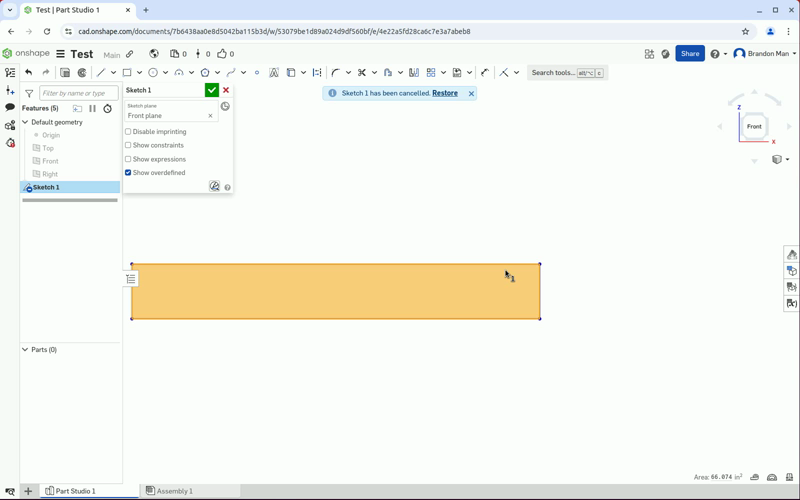
scroll(-6)
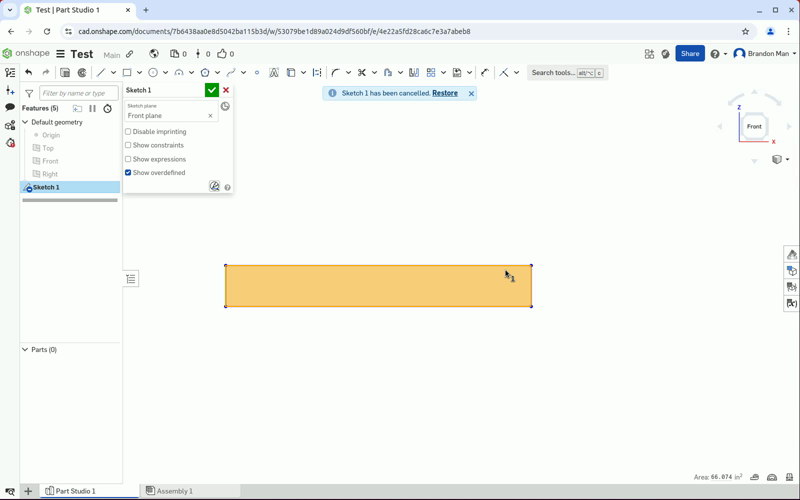
scroll(-6)
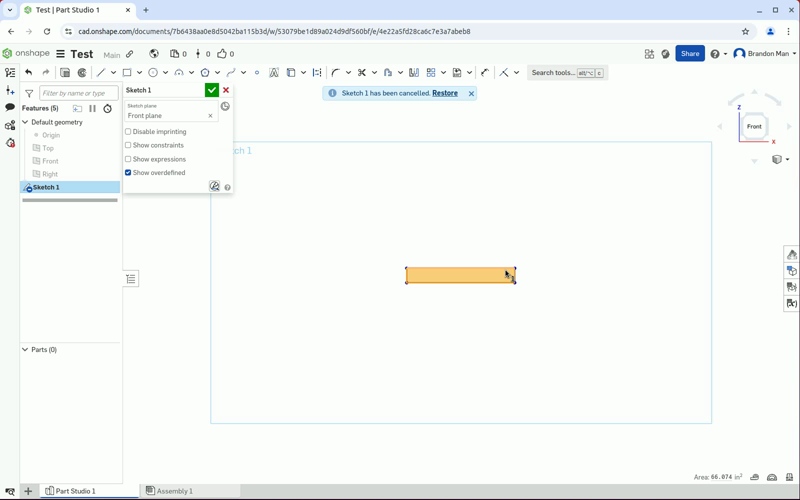
mouse_move(73, 352)
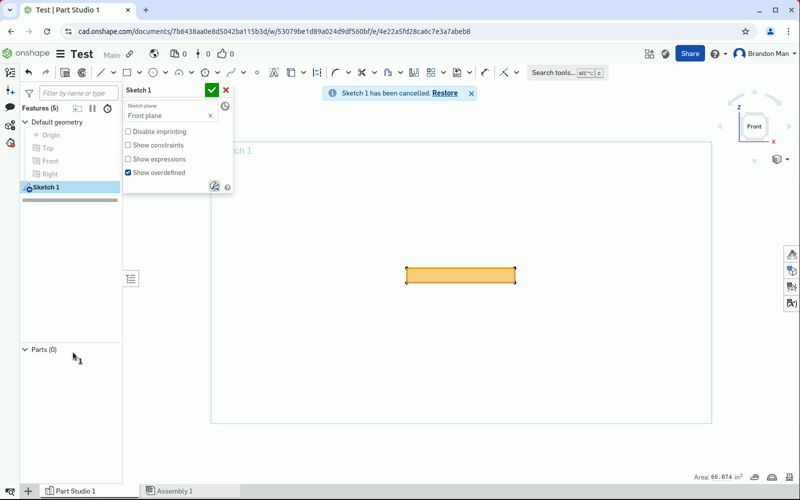
key(shift+y)
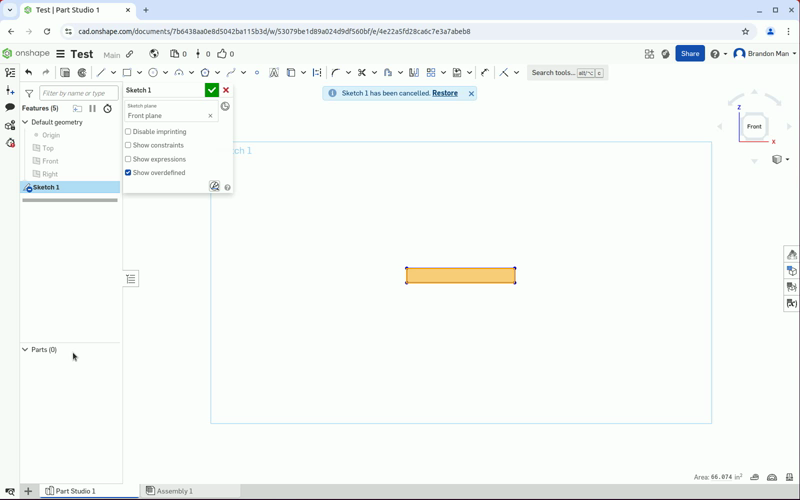
key(shift+e)
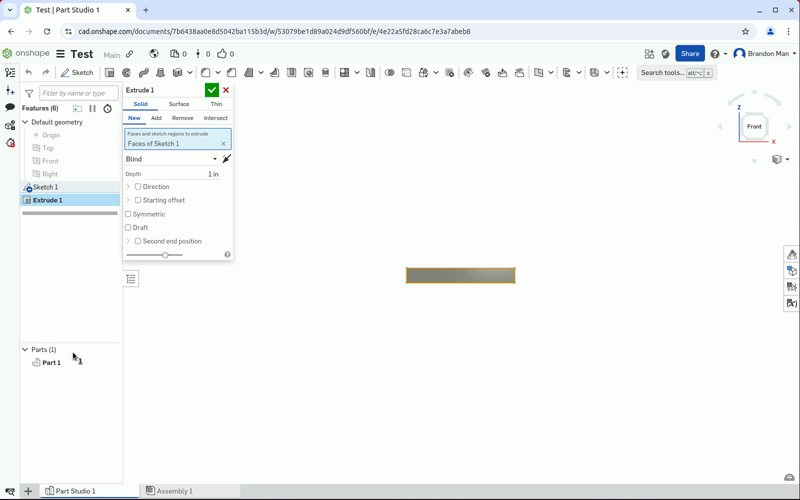
mouse_move(143, 106)
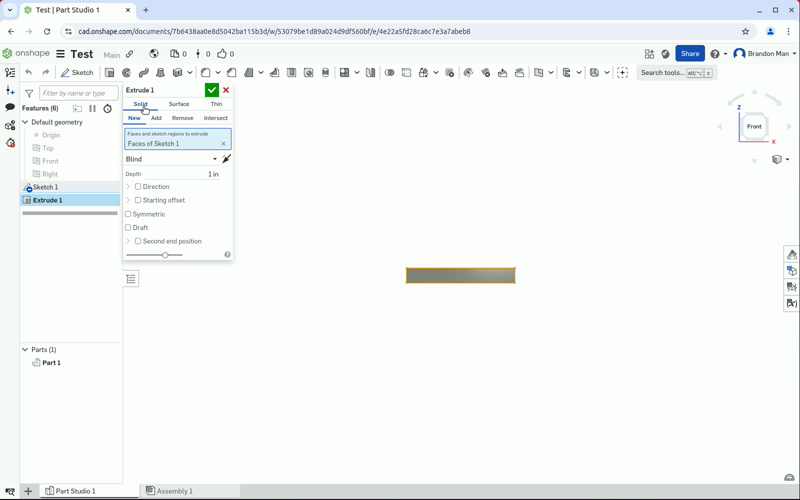
click(143, 106)
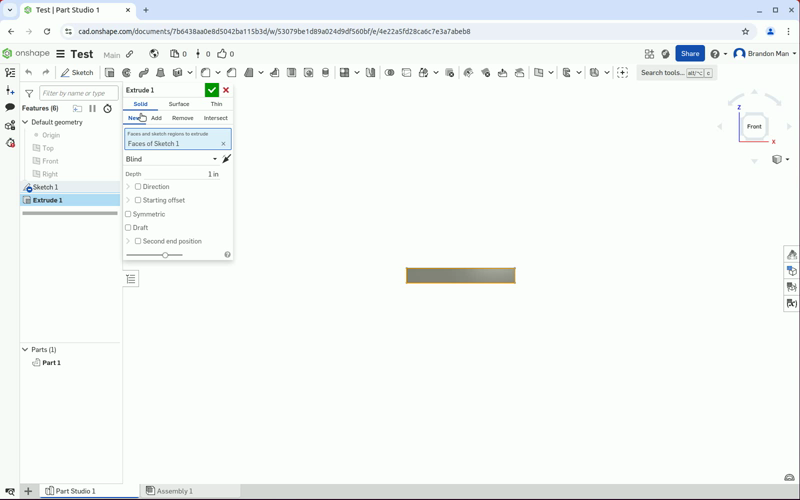
mouse_move(137, 120)
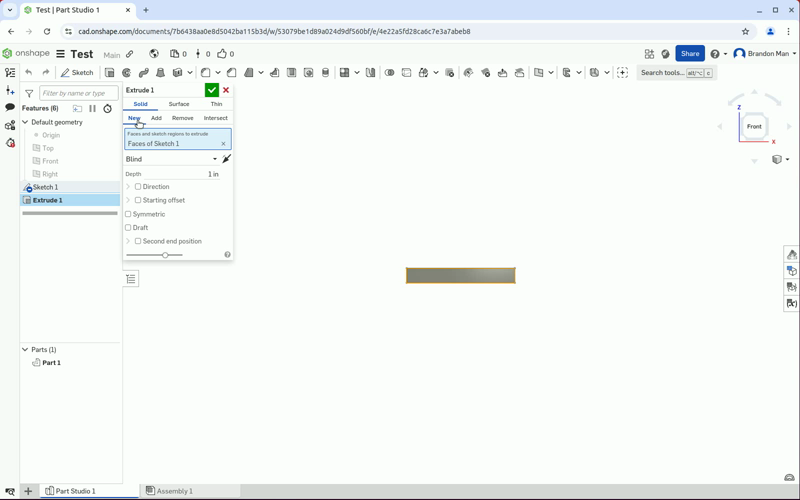
click(137, 120)
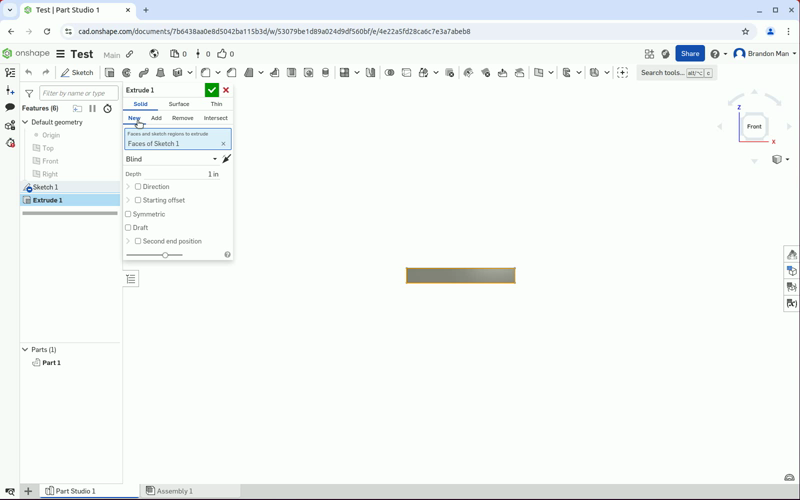
key(tab, 4)
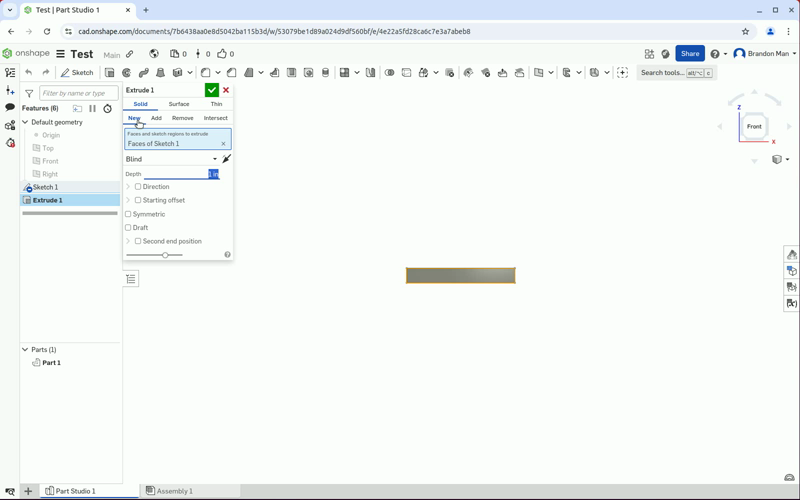
text(9.388)
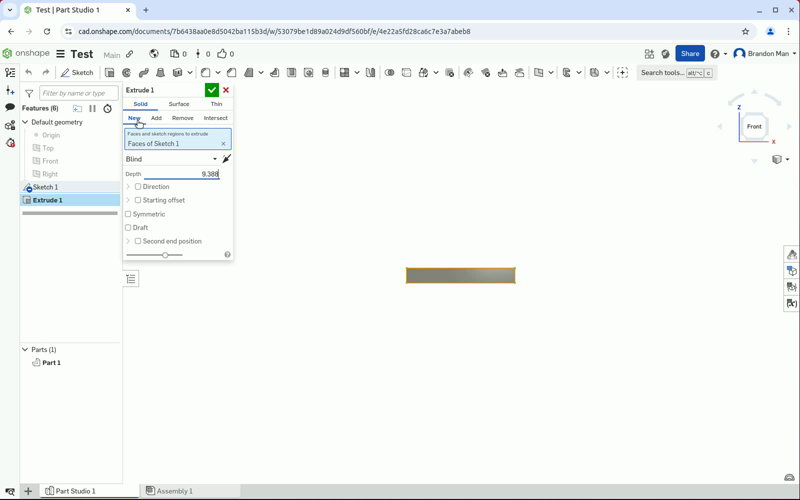
key(enter)
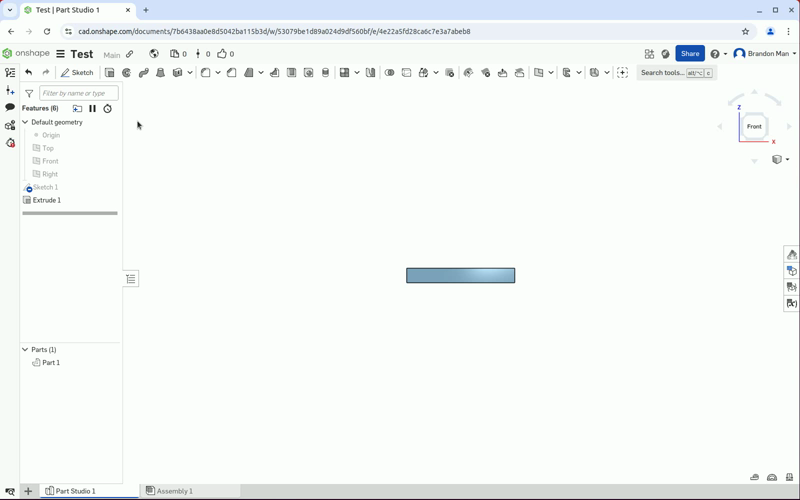
key(shift+h)
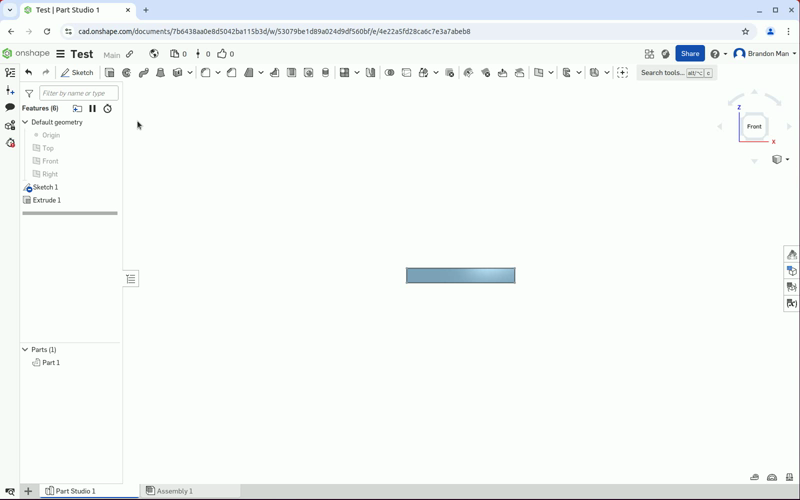
key(shift+h)
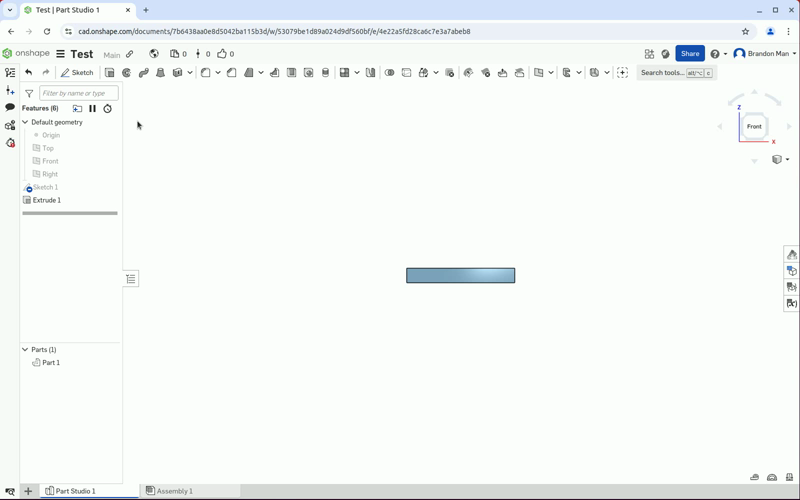
mouse_move(73, 189)
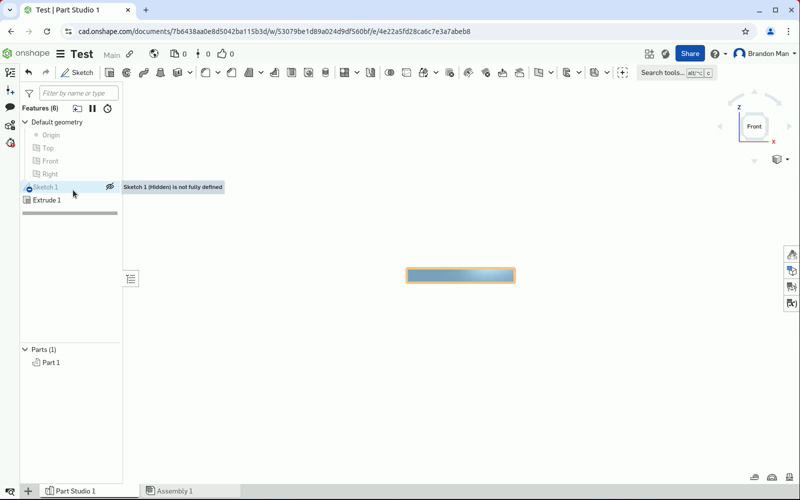
click(73, 189)
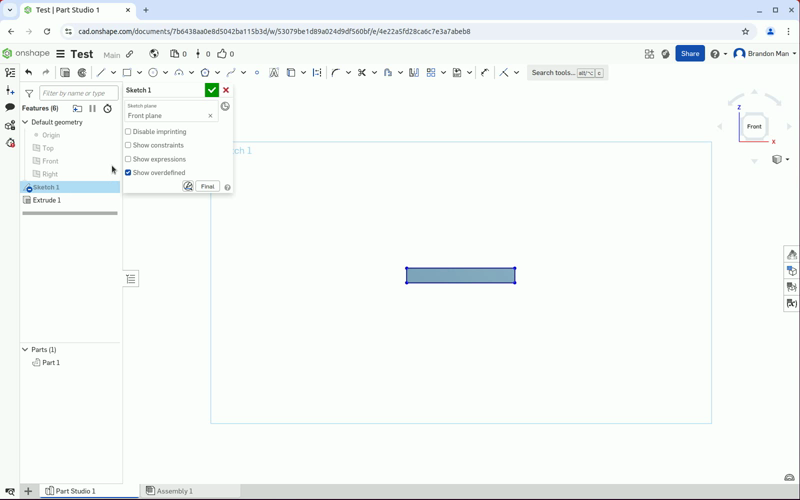
mouse_move(229, 92)
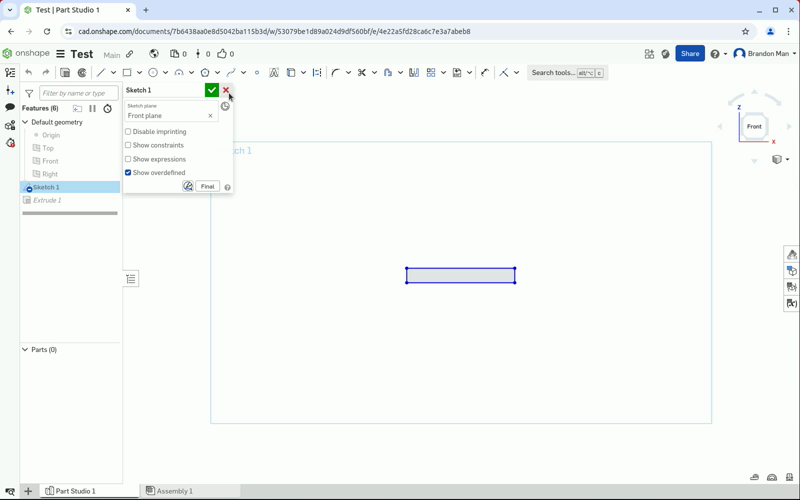
click(229, 92)
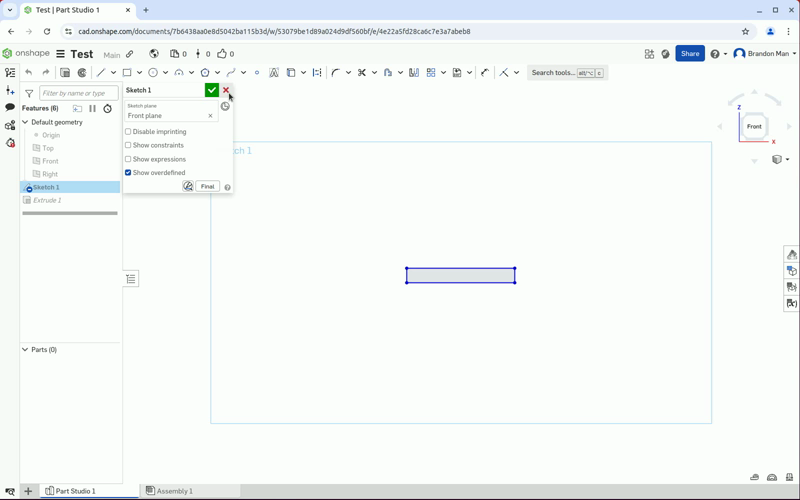
key(shift+s)
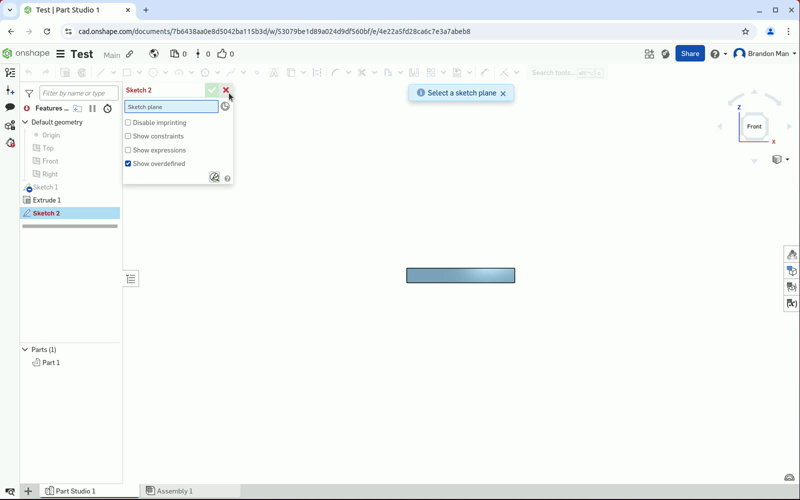
mouse_move(73, 163)
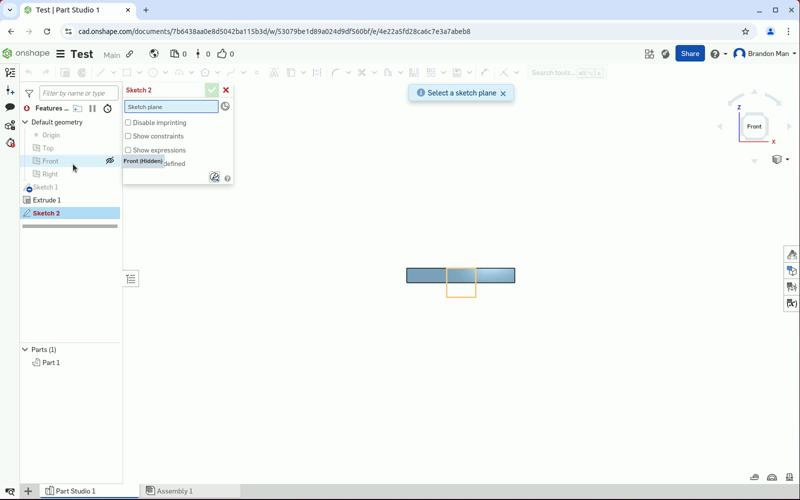
click(73, 163)
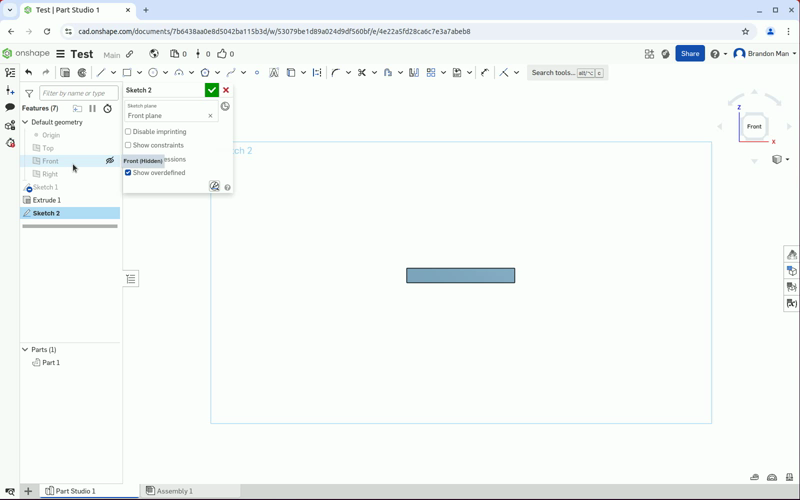
mouse_move(73, 352)
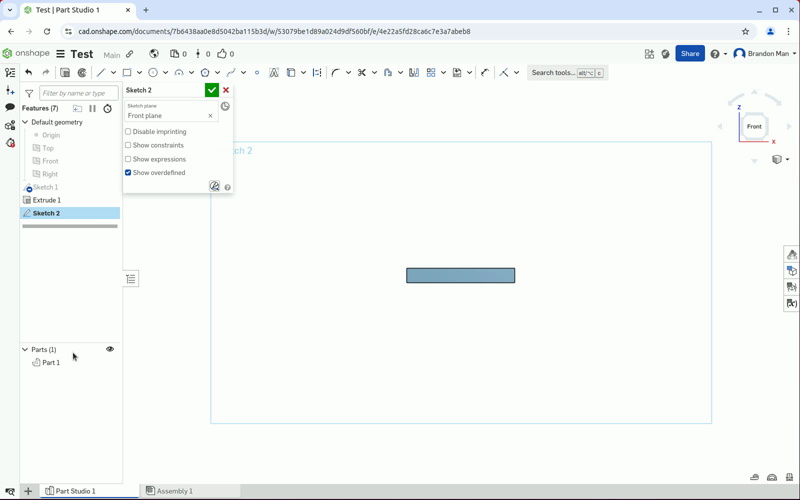
key(y)
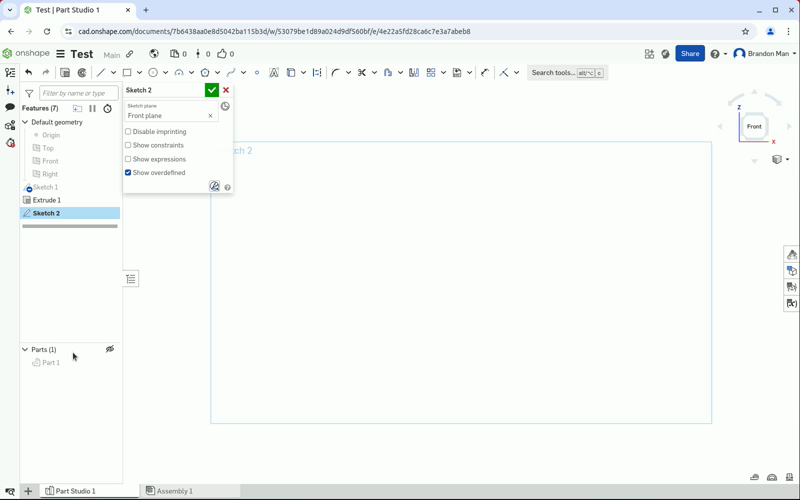
key(l)
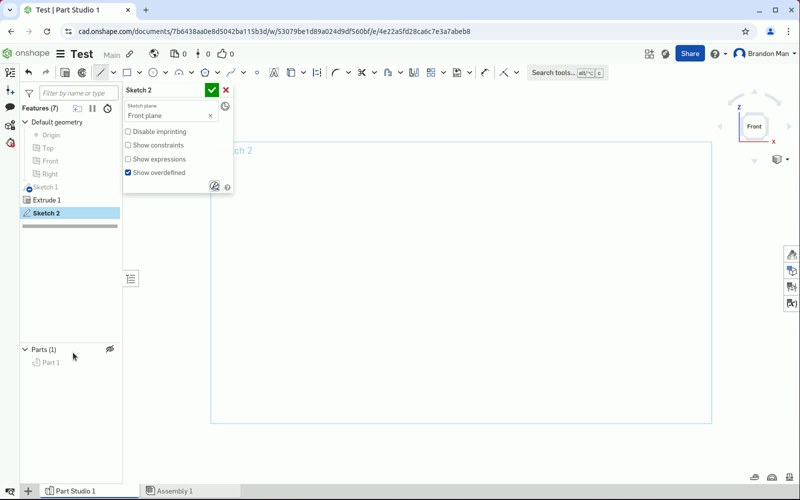
key_down(shift)
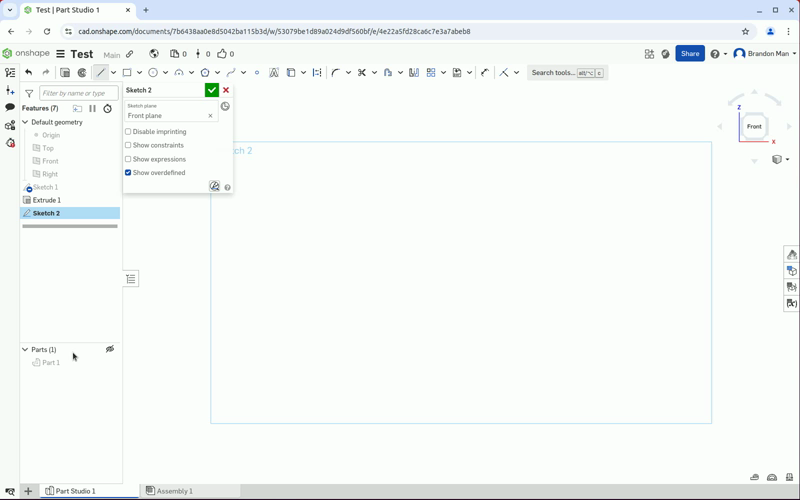
mouse_move(406, 267)
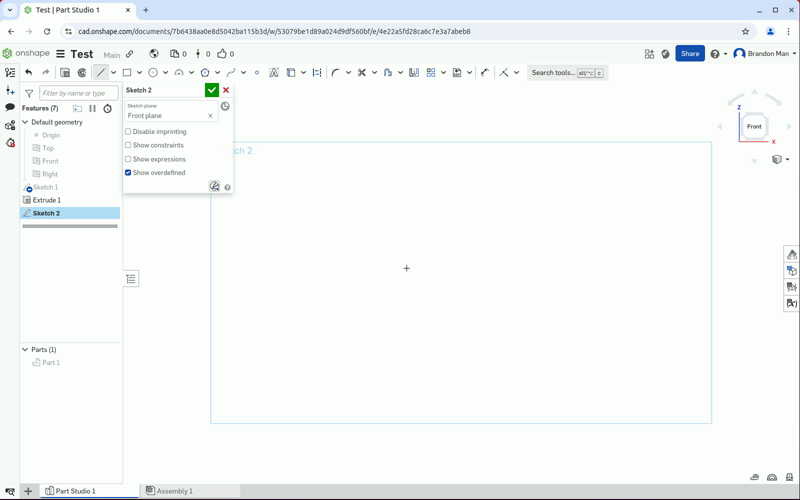
click(406, 267)
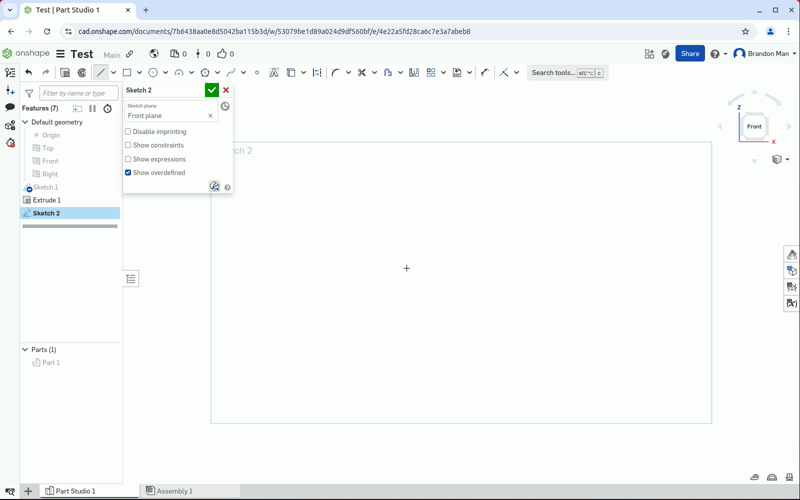
key_up(shift)
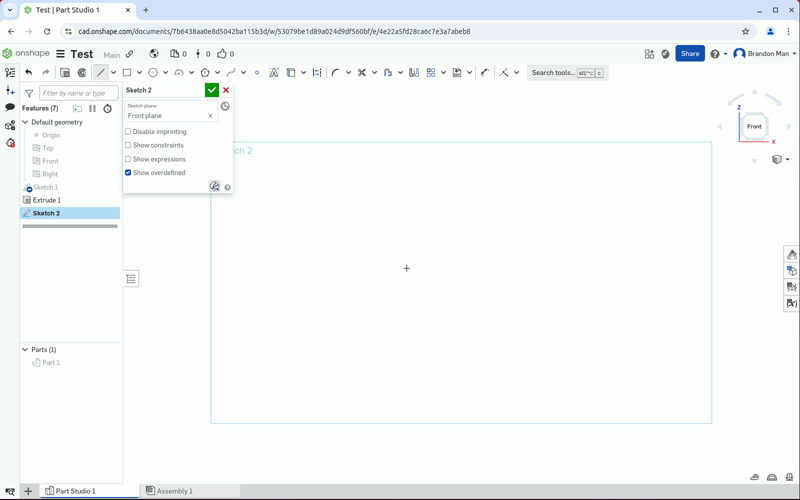
key_down(shift)
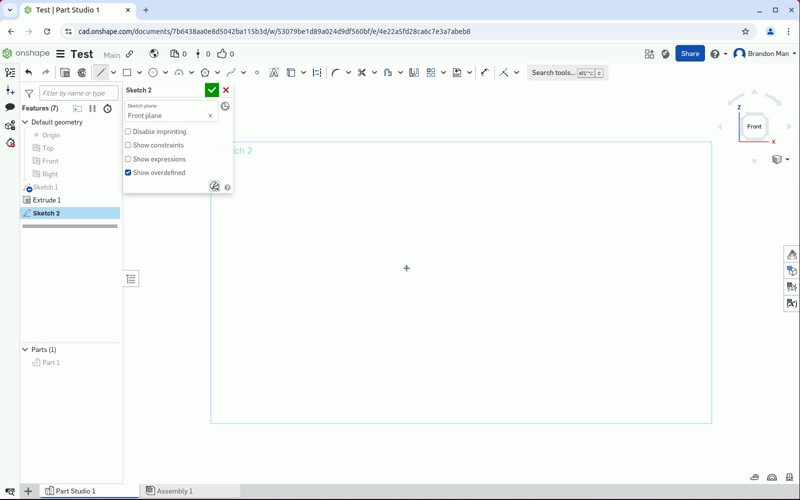
mouse_move(514, 267)
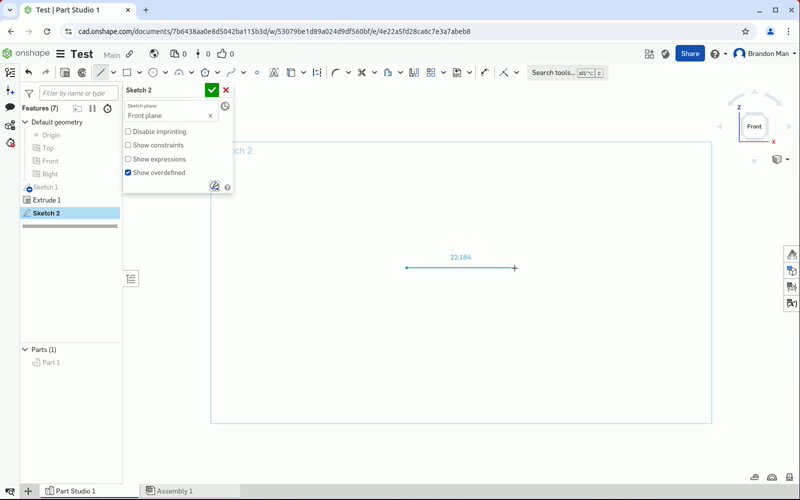
click(514, 267)
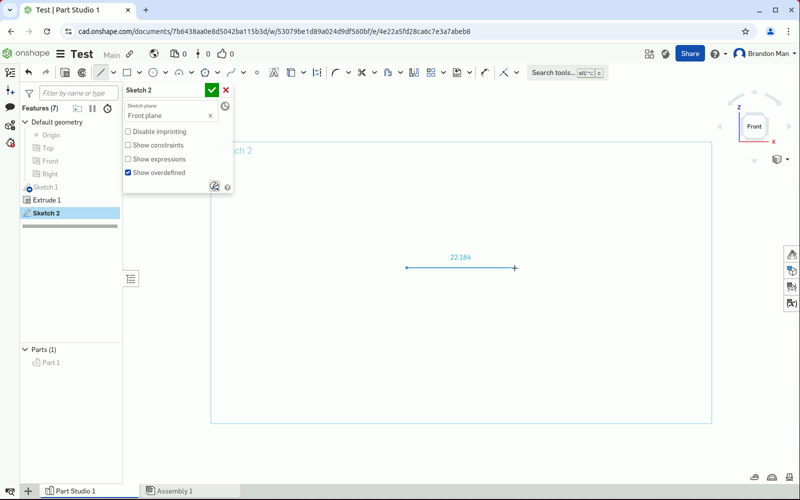
key_up(shift)
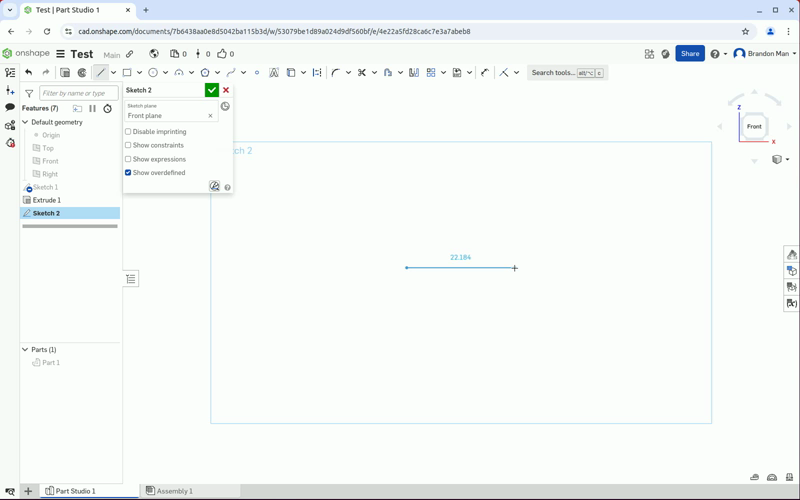
key_down(shift)
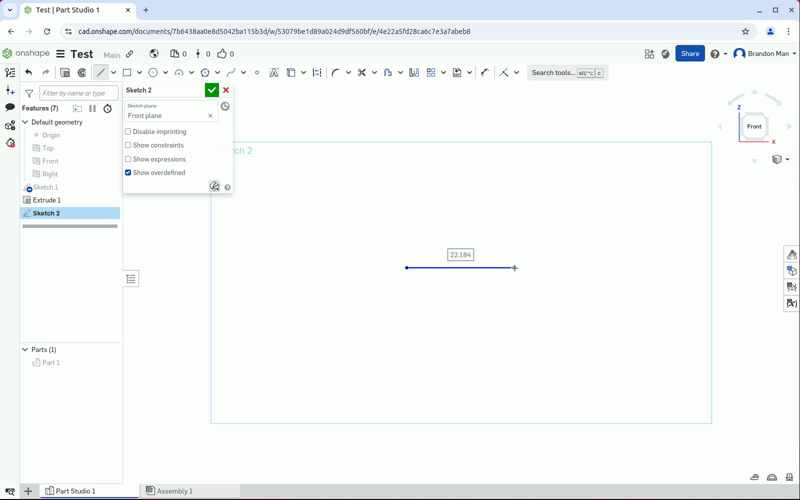
mouse_move(497, 189)
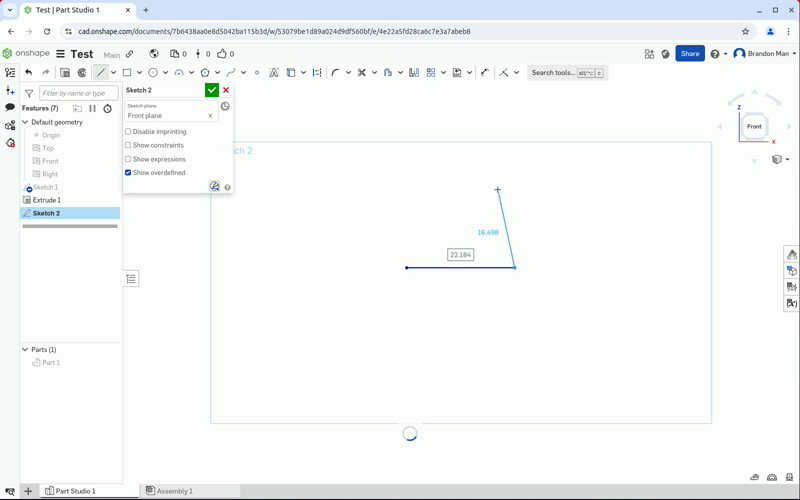
click(497, 189)
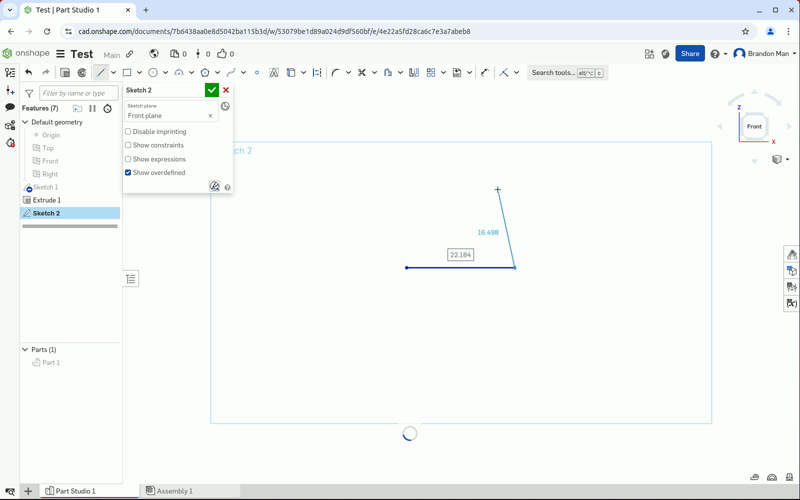
key_up(shift)
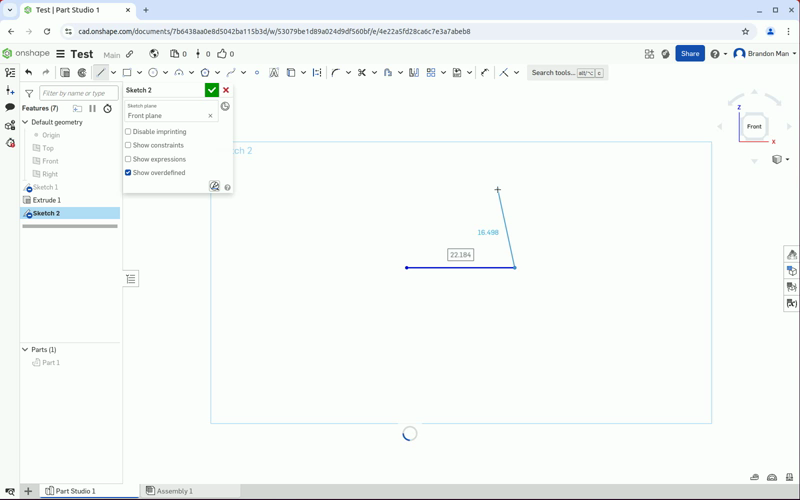
key(esc)
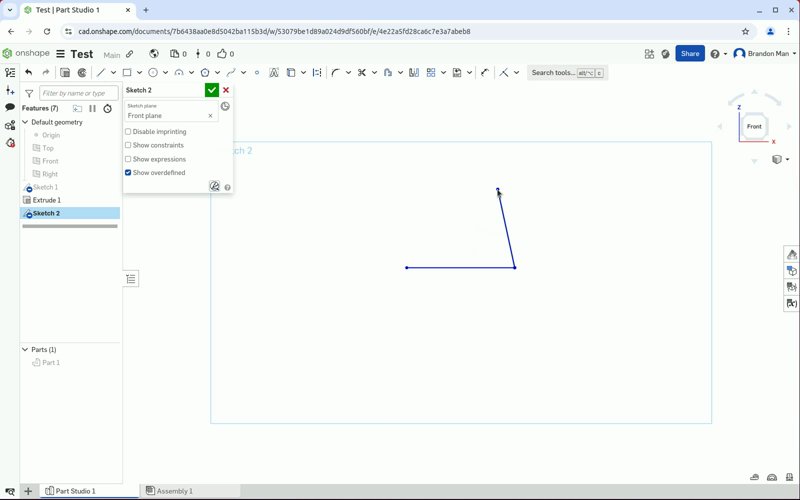
key(a)
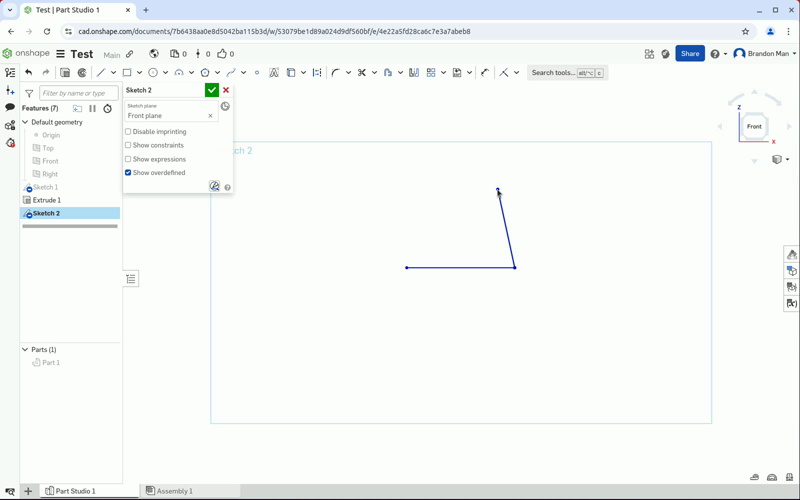
mouse_move(497, 189)
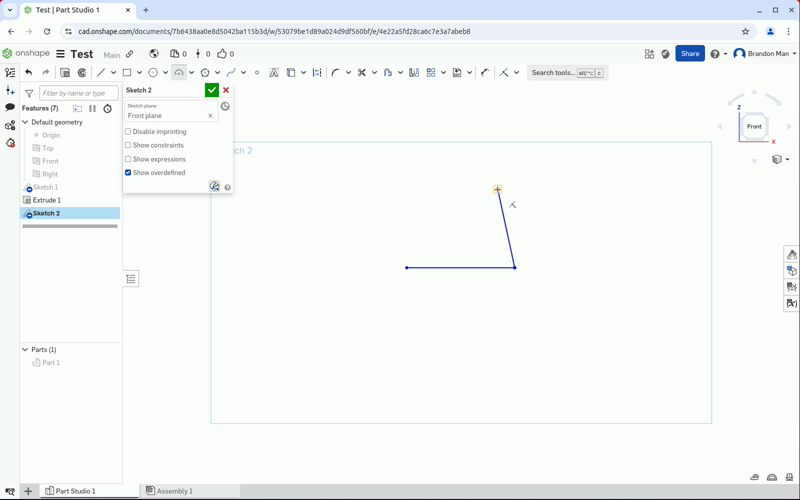
click(497, 189)
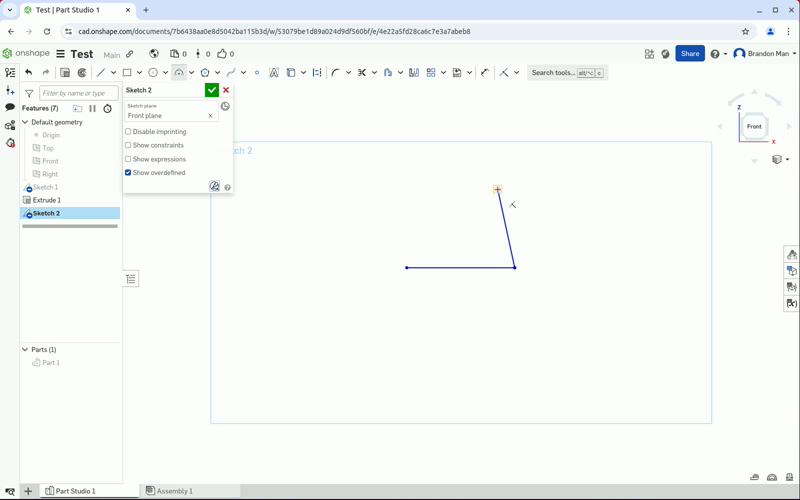
key_down(shift)
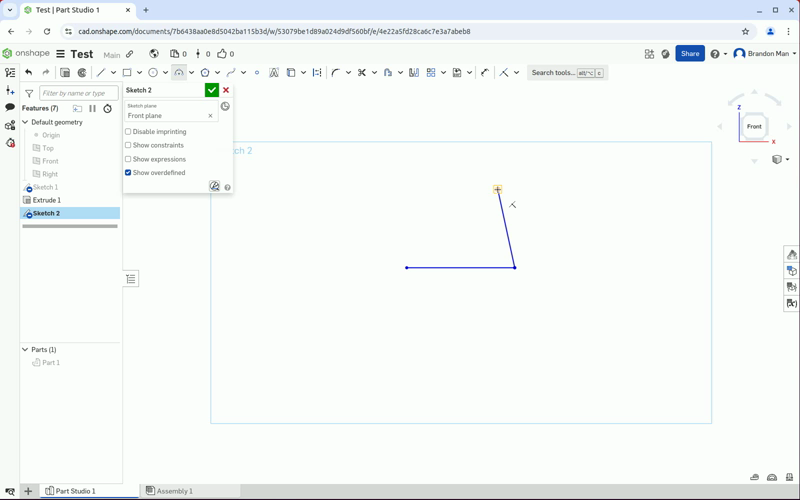
mouse_move(452, 195)
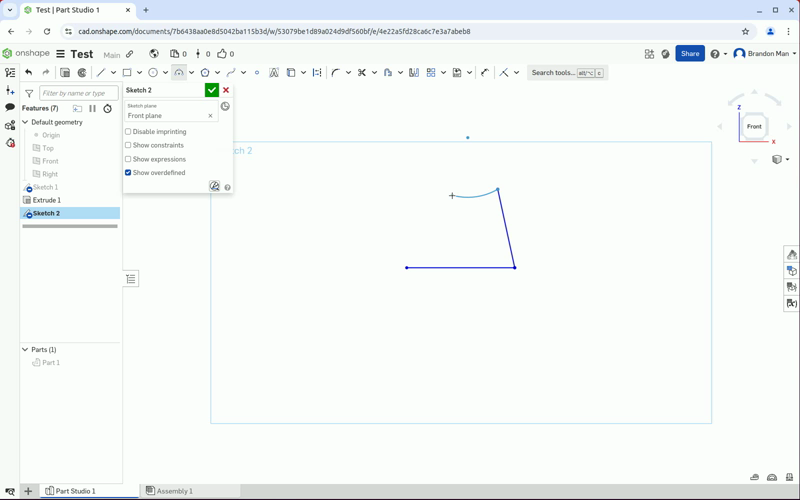
click(452, 195)
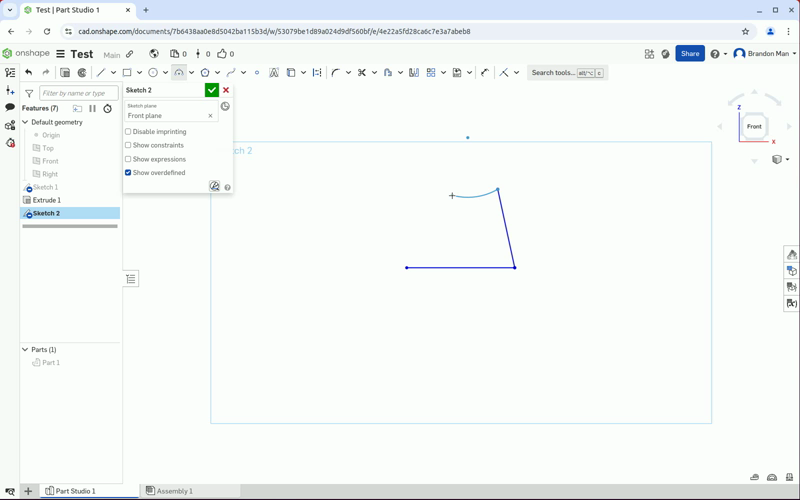
mouse_move(478, 216)
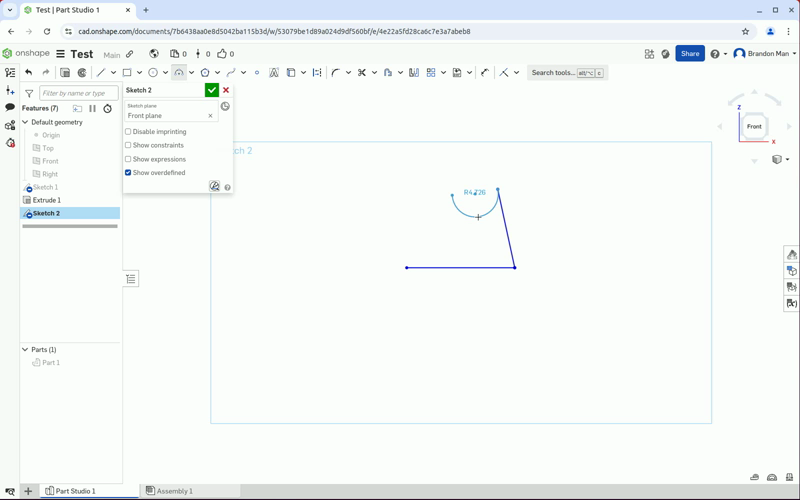
click(478, 216)
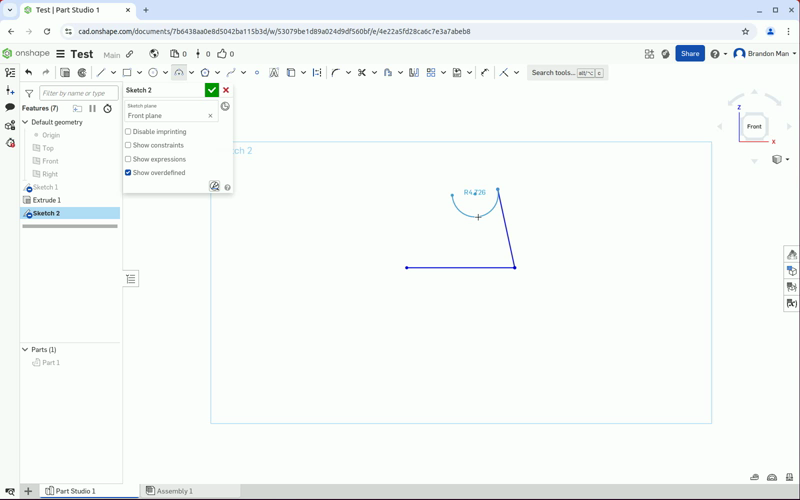
key_up(shift)
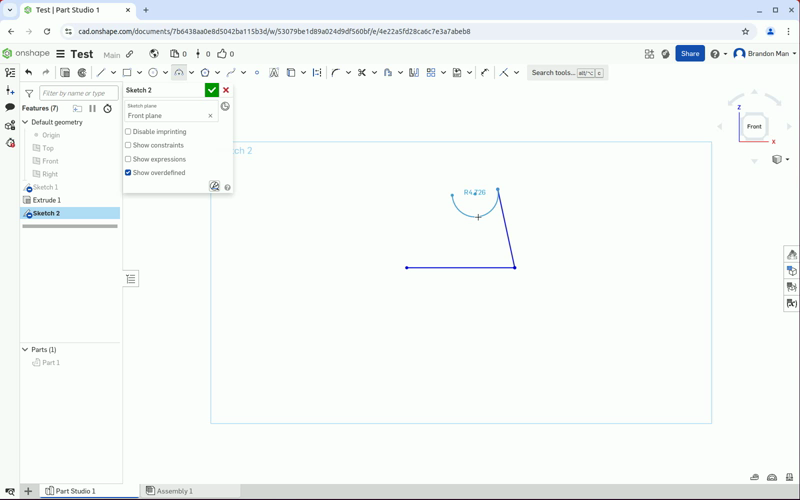
key(esc)
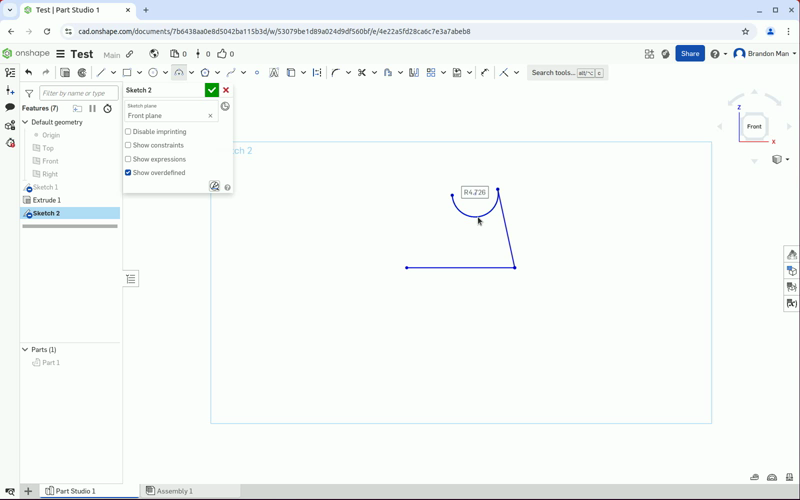
key(l)
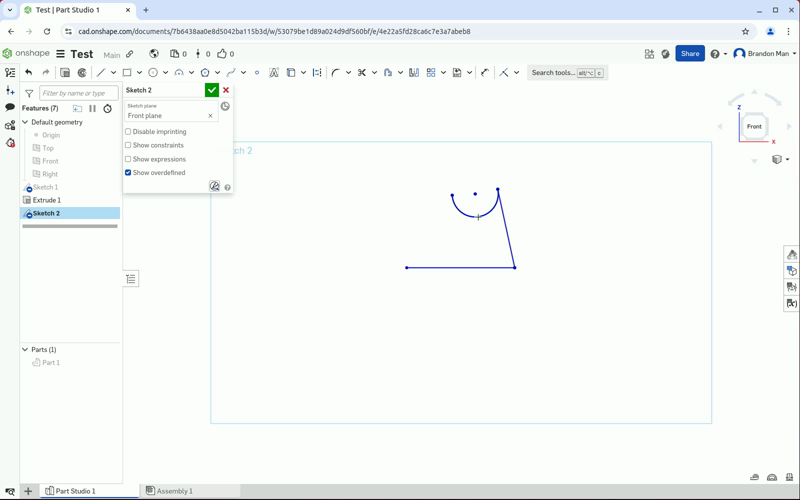
mouse_move(452, 195)
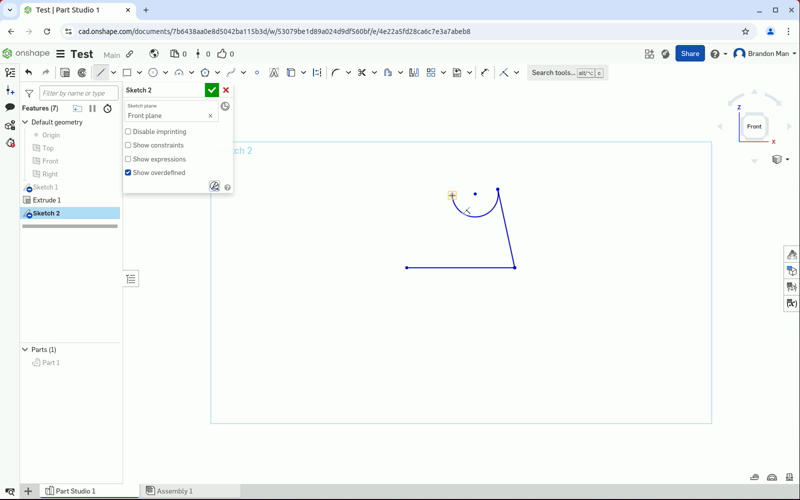
click(452, 195)
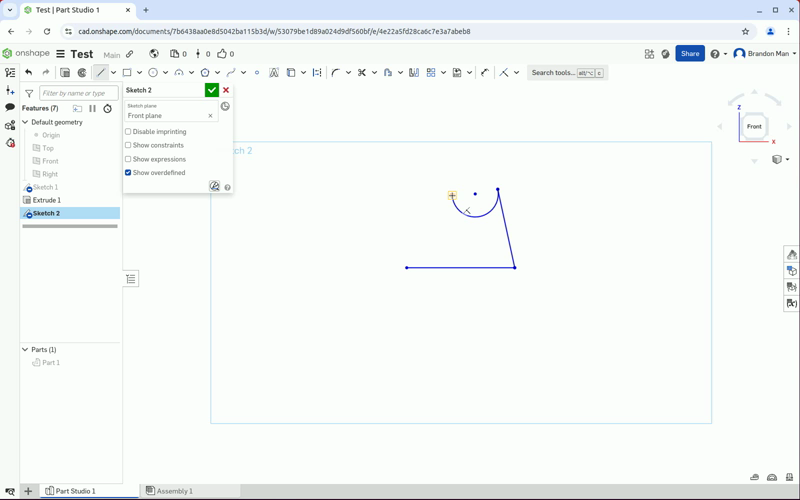
key_down(shift)
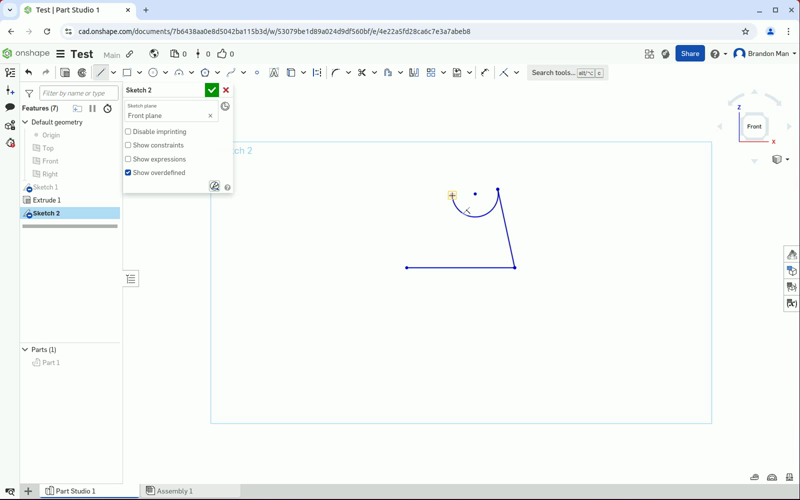
mouse_move(482, 195)
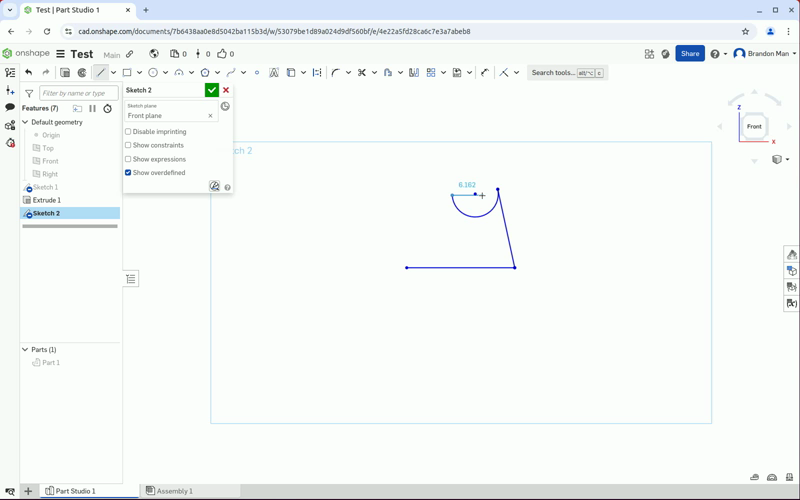
mouse_move(452, 208)
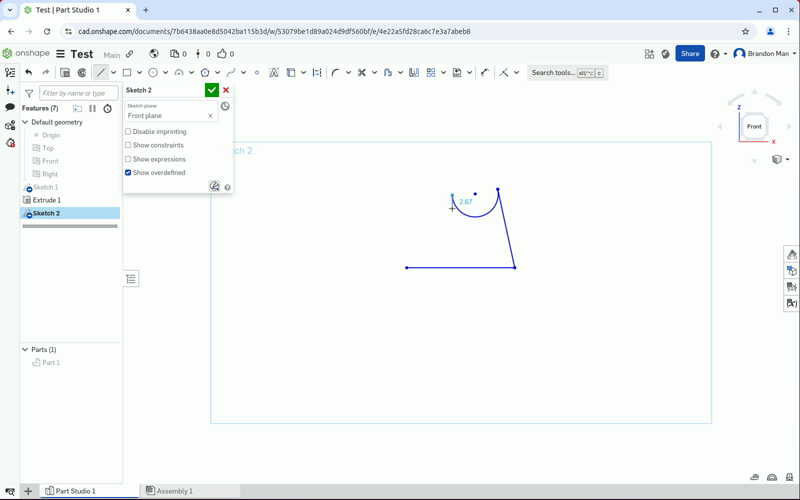
click(452, 208)
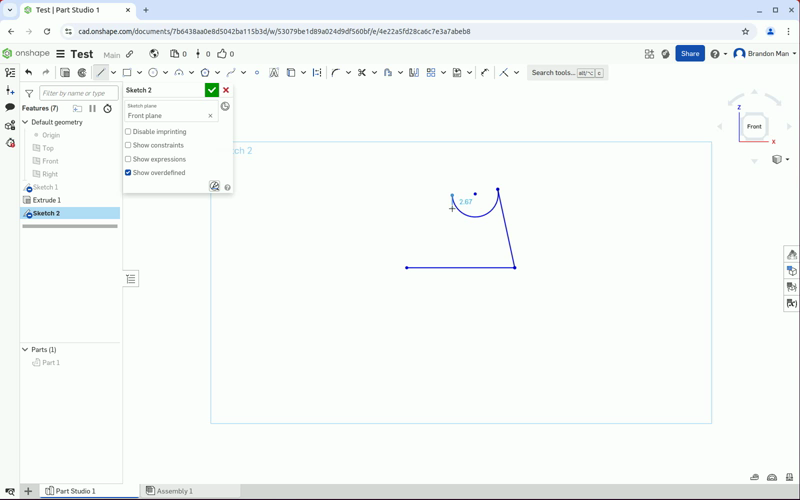
key_up(shift)
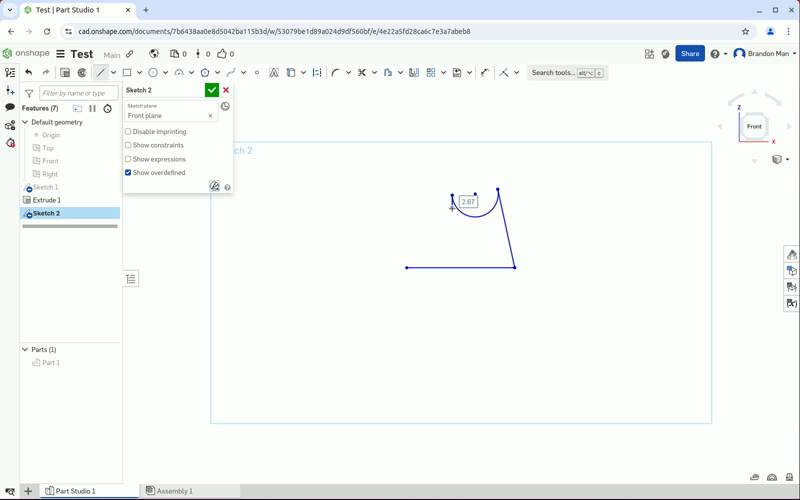
key(esc)
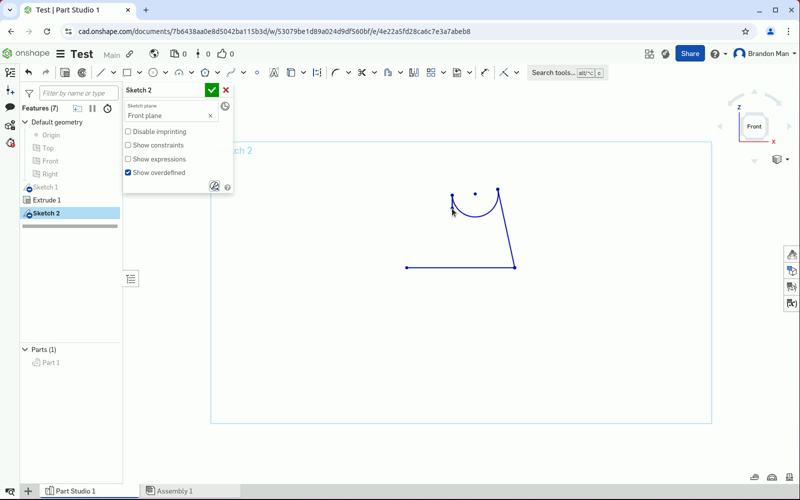
key(a)
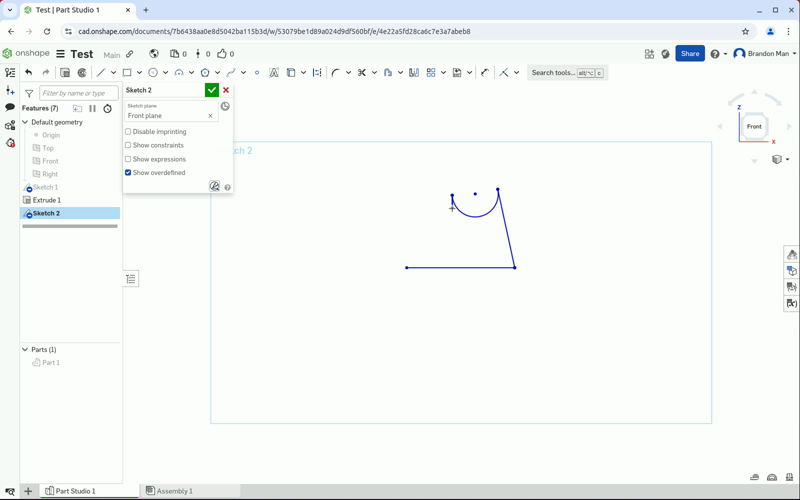
mouse_move(452, 208)
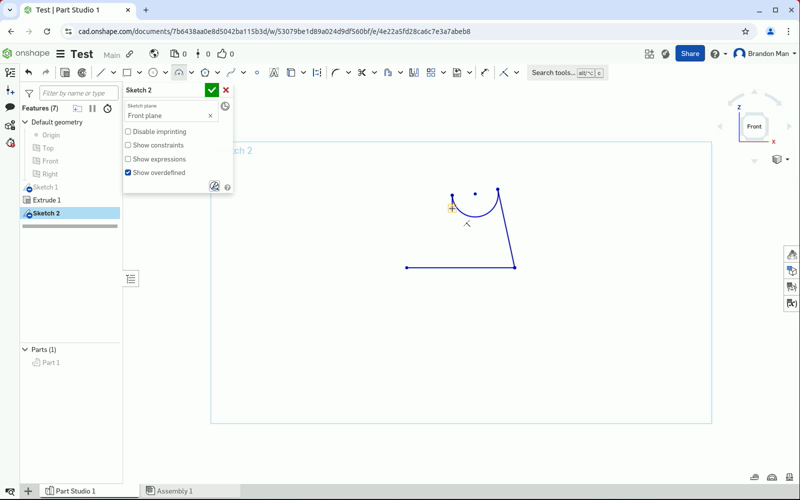
click(452, 208)
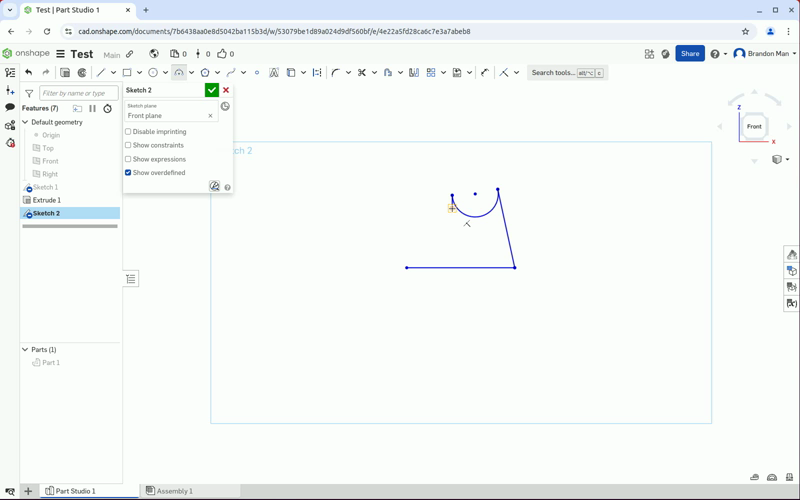
key_down(shift)
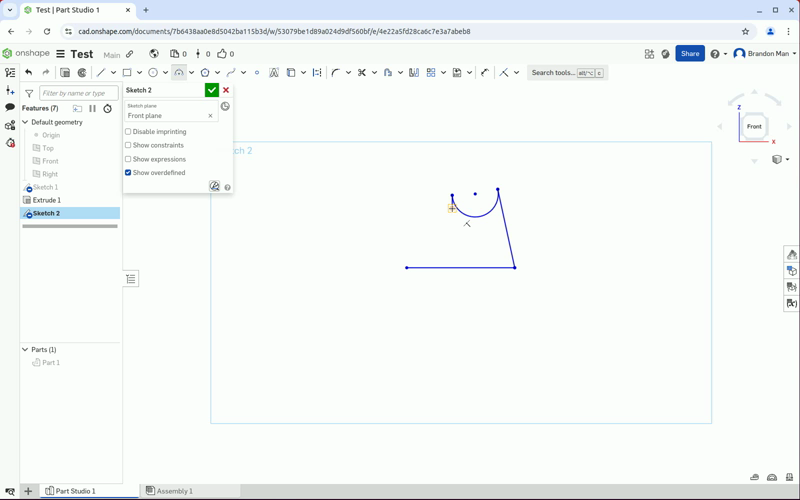
mouse_move(435, 221)
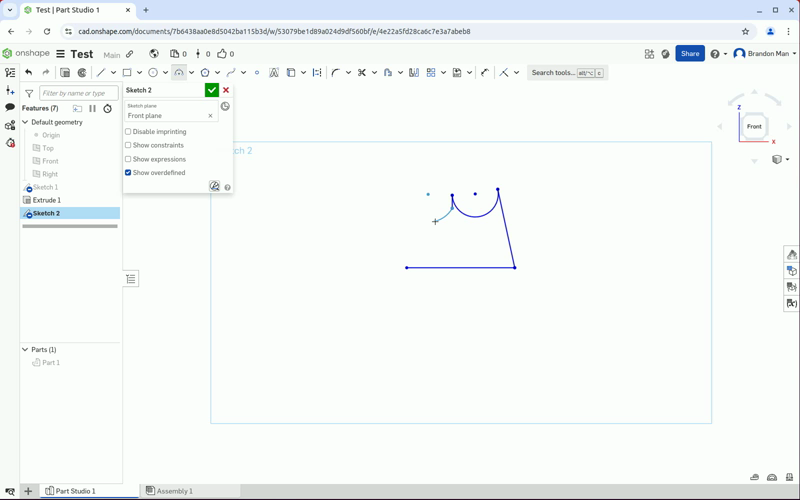
click(435, 221)
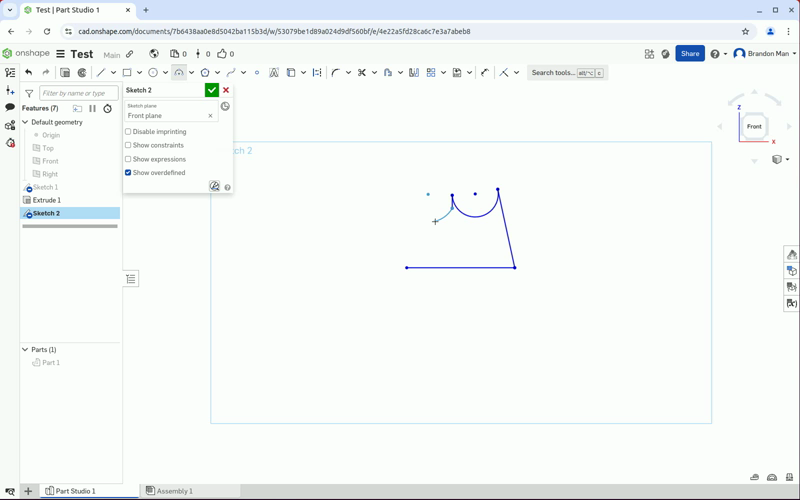
mouse_move(446, 217)
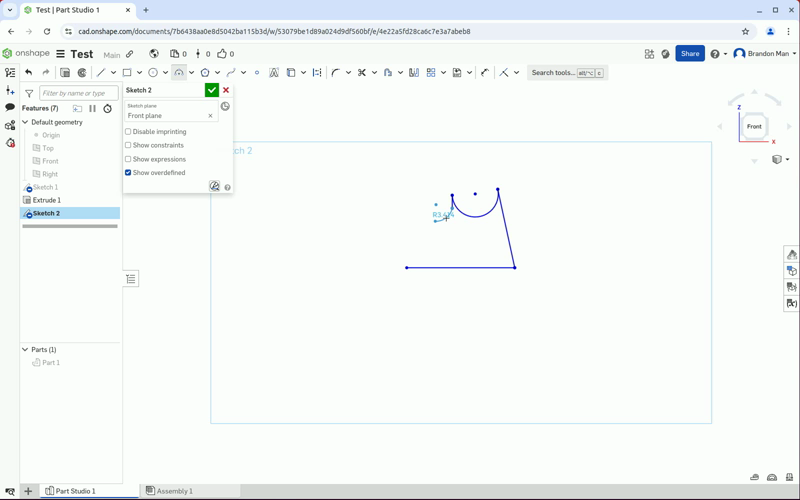
click(446, 217)
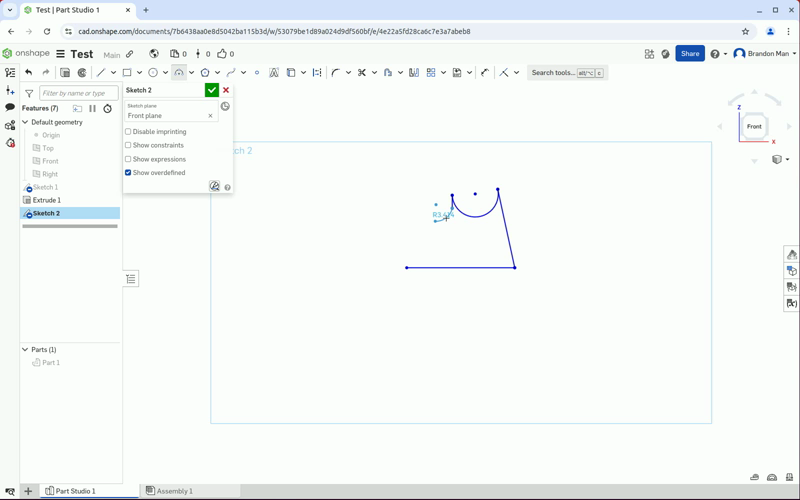
key_up(shift)
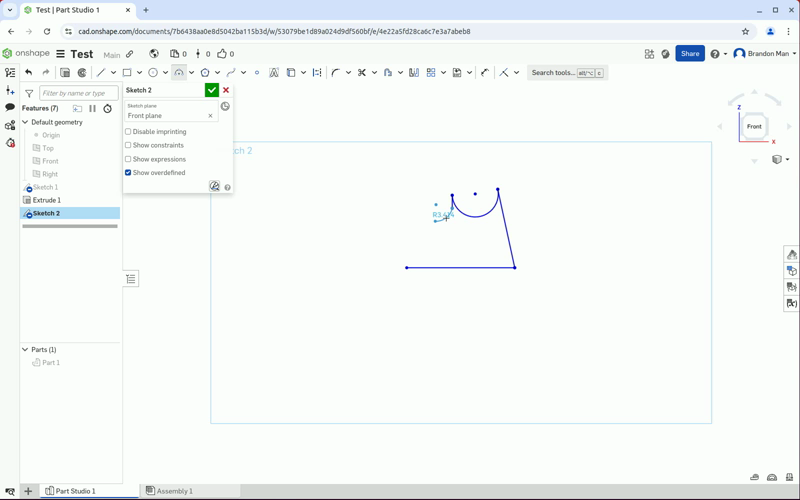
key(esc)
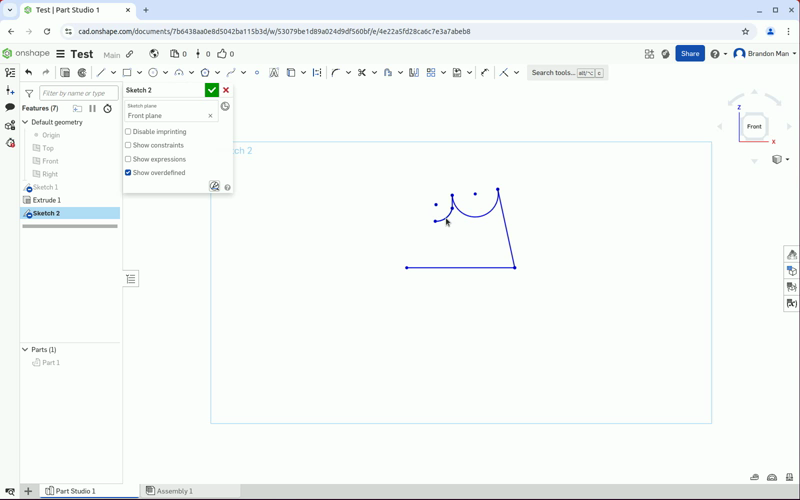
key(l)
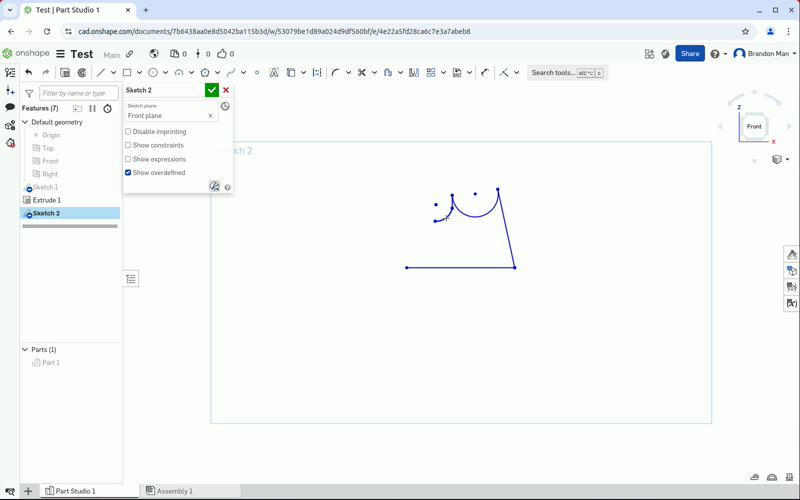
mouse_move(435, 221)
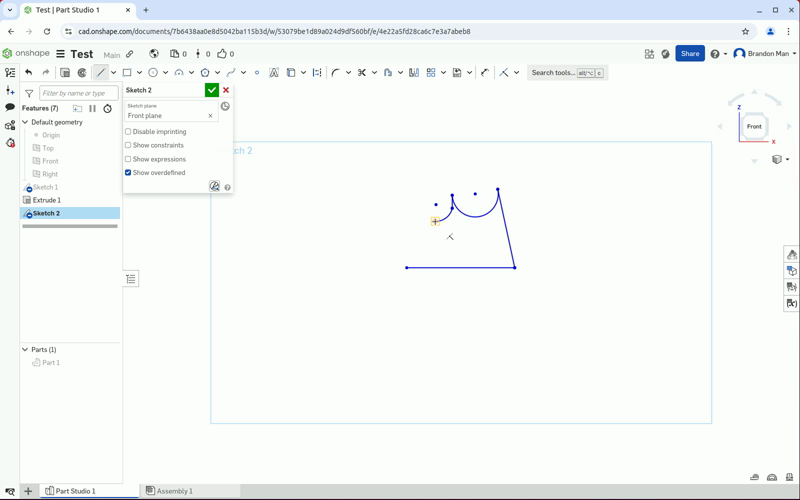
click(435, 221)
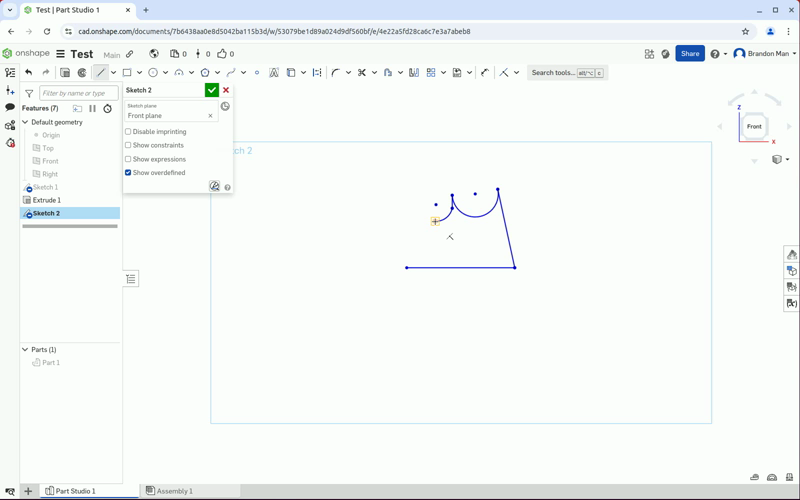
key_down(shift)
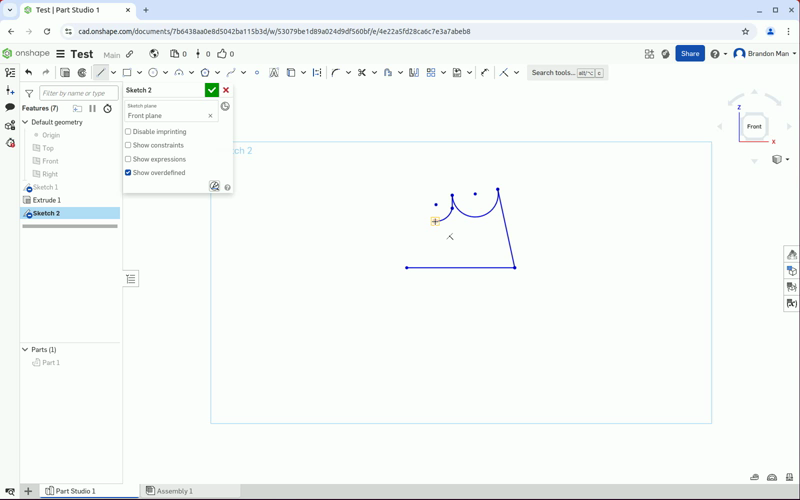
mouse_move(465, 221)
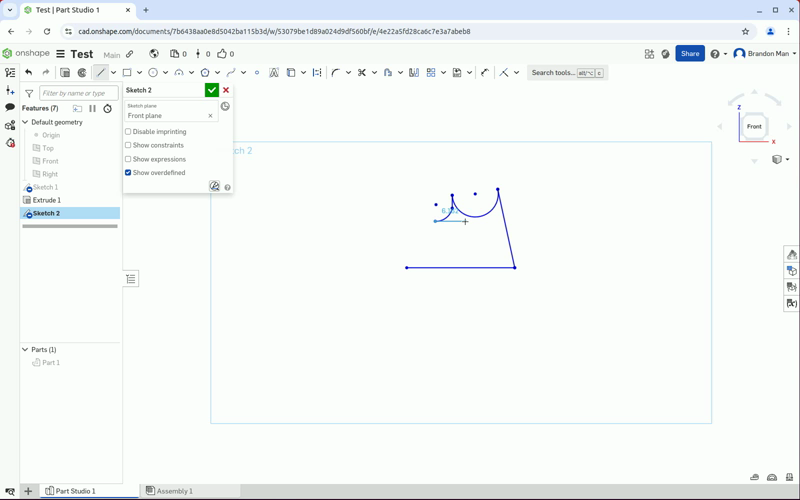
mouse_move(422, 221)
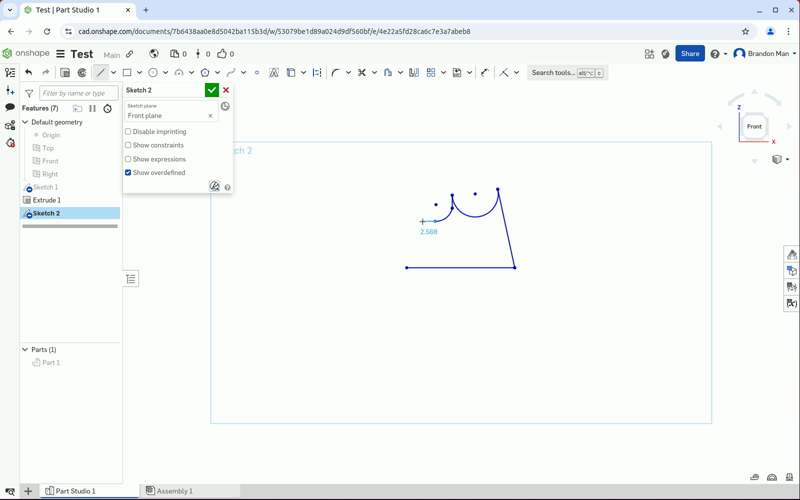
click(422, 221)
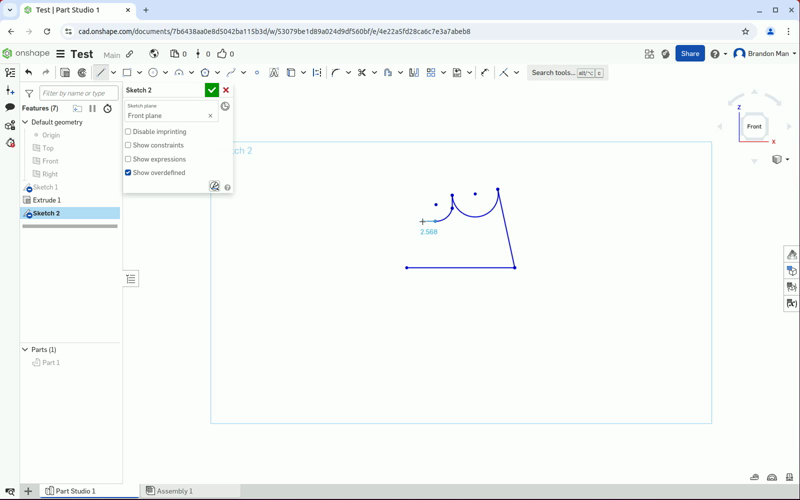
key_up(shift)
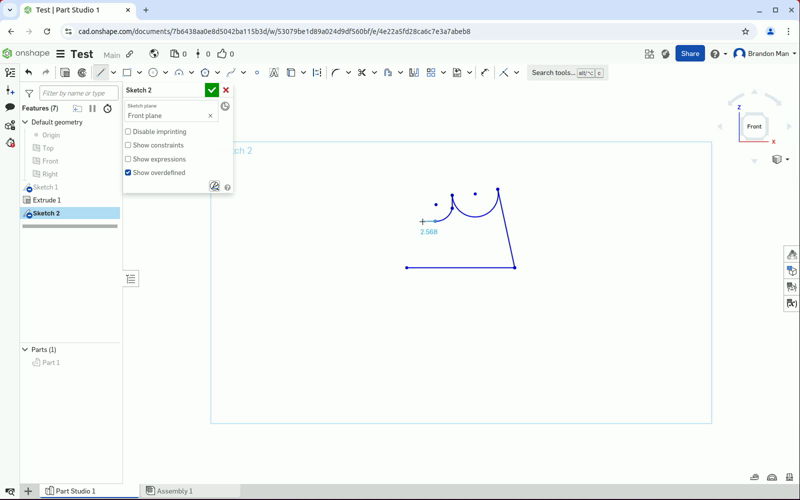
key(esc)
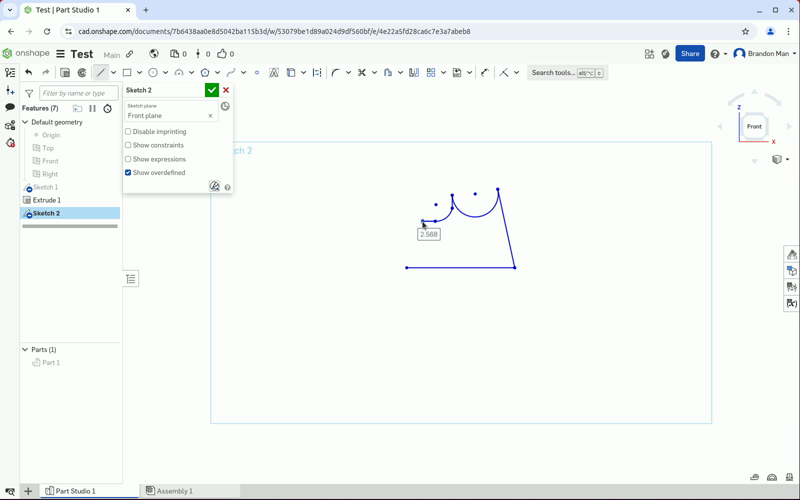
key(a)
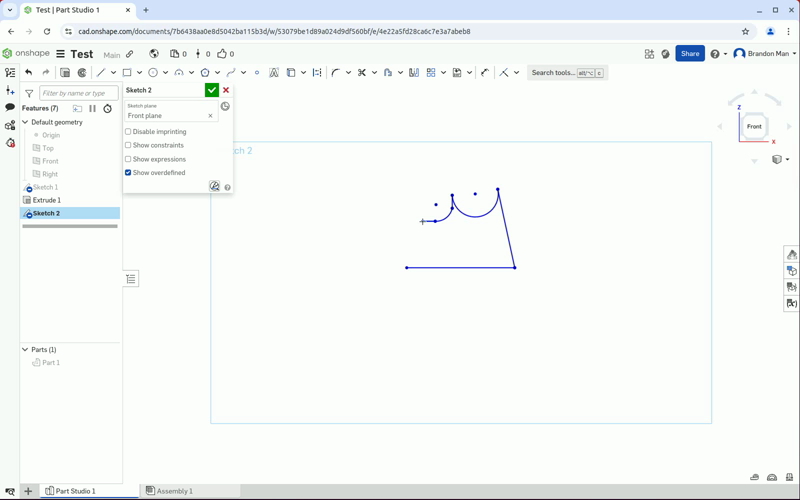
mouse_move(422, 221)
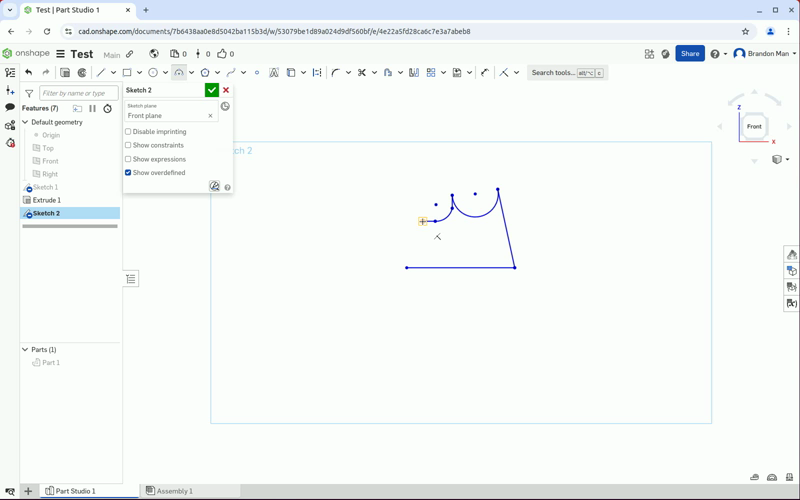
click(422, 221)
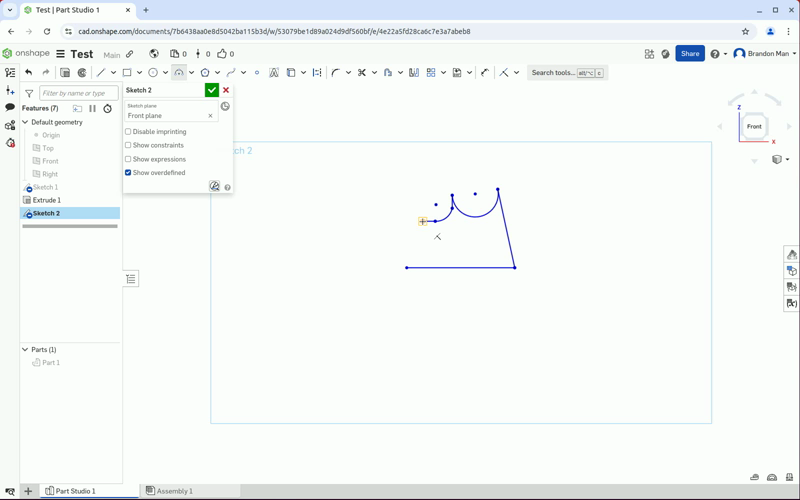
key_down(shift)
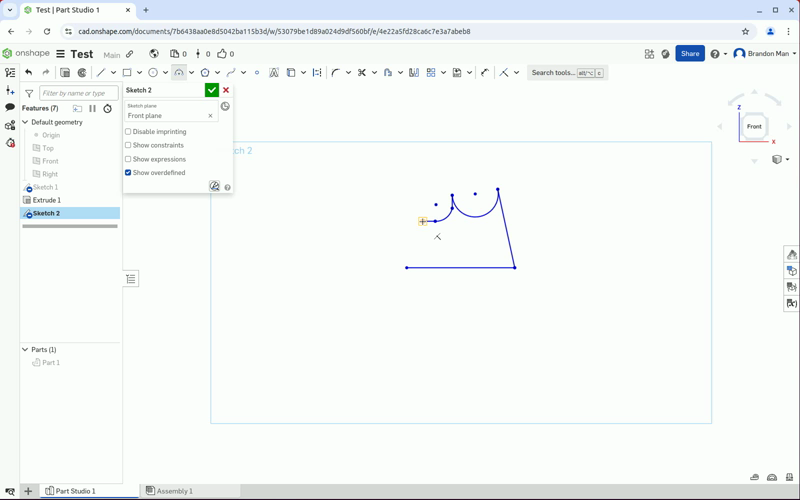
mouse_move(406, 237)
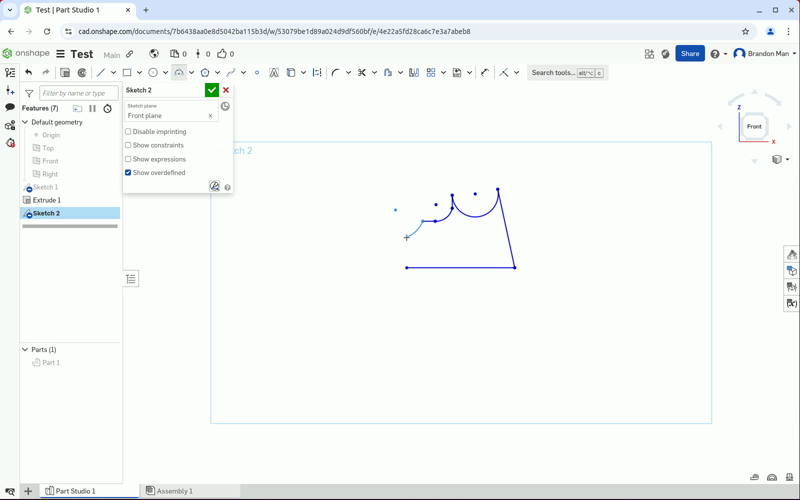
click(406, 237)
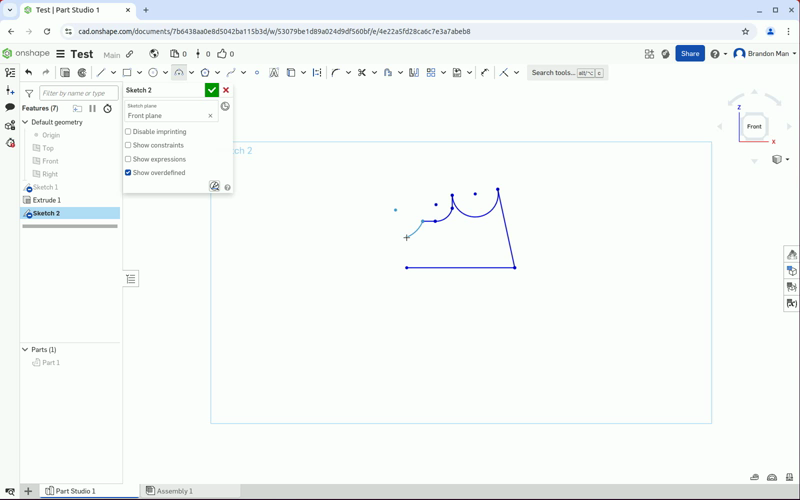
mouse_move(432, 246)
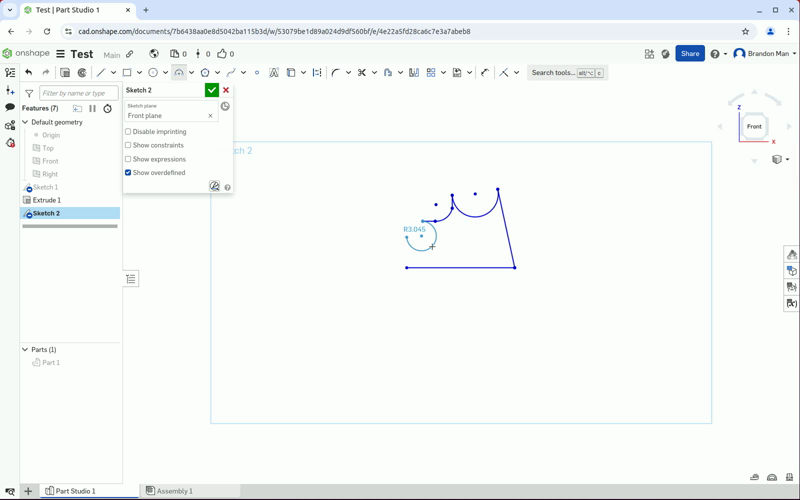
click(432, 246)
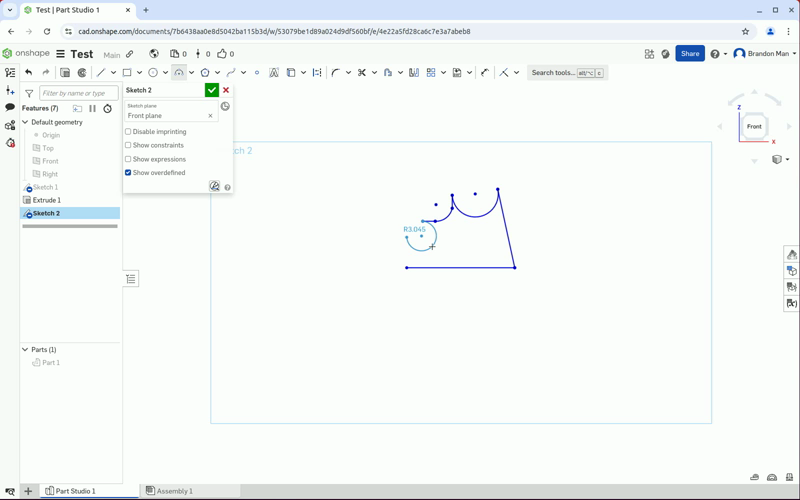
key_up(shift)
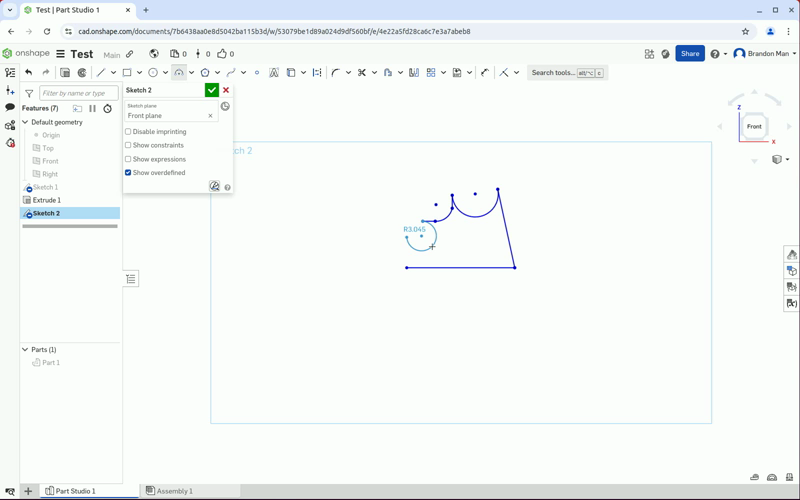
key(esc)
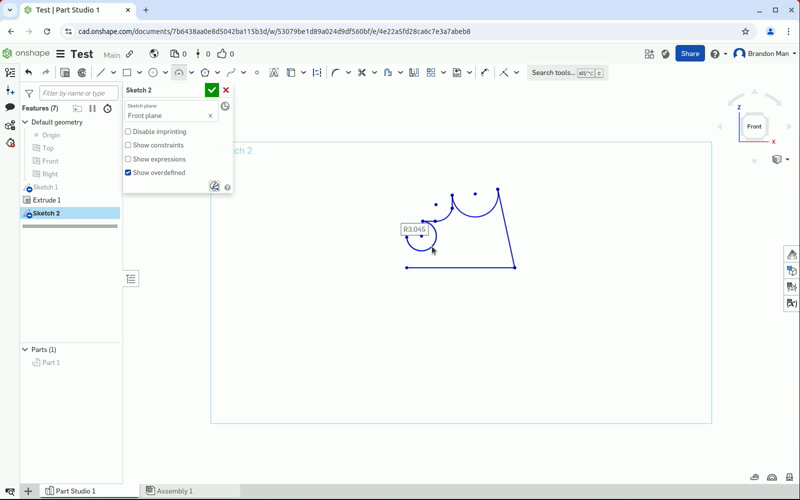
key(l)
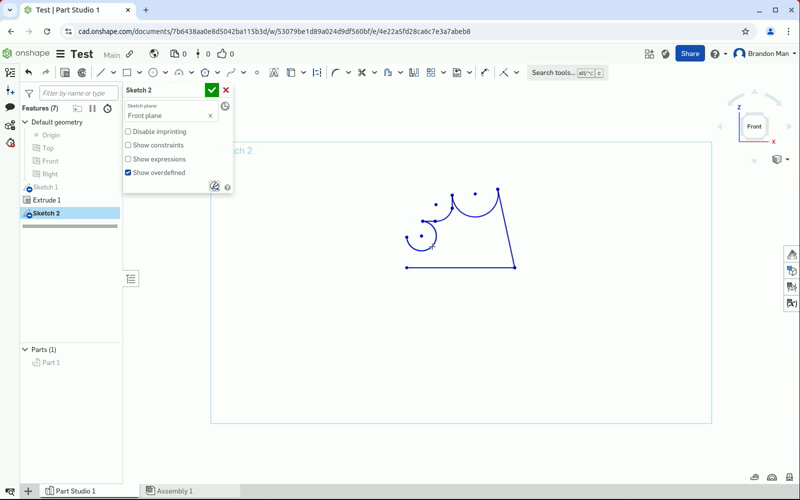
mouse_move(406, 237)
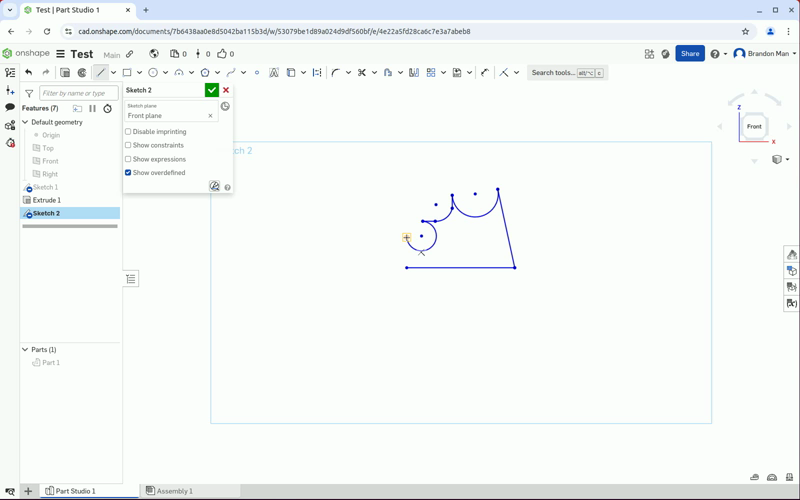
click(406, 237)
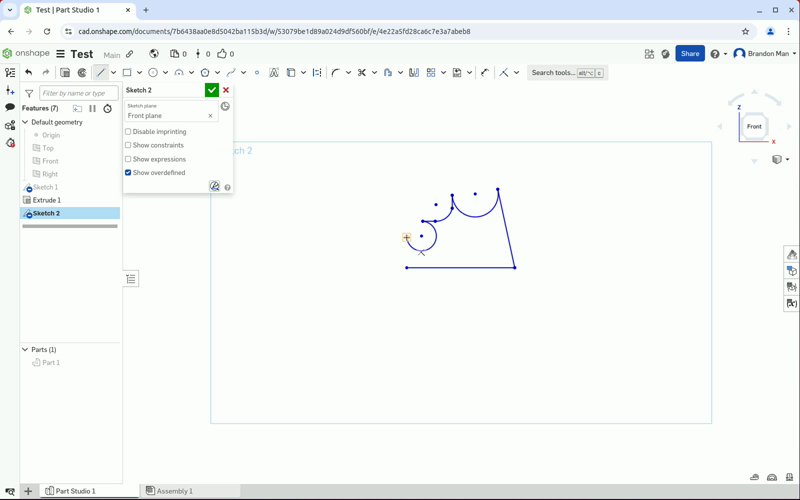
mouse_move(436, 237)
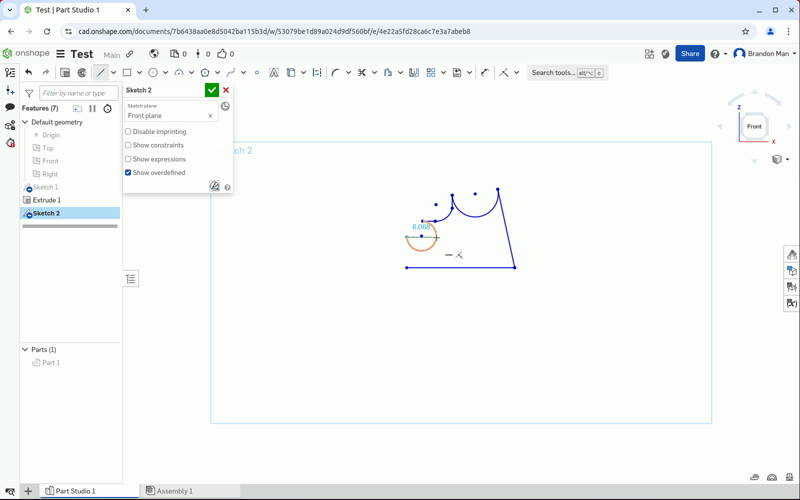
key_down(shift)
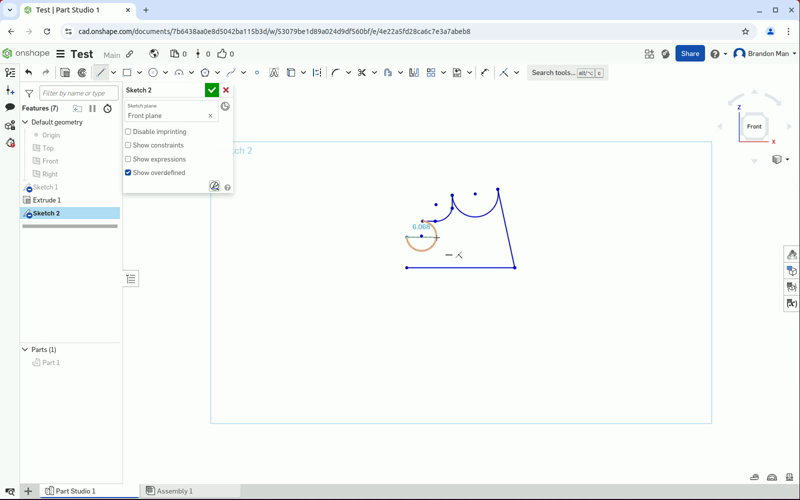
mouse_move(406, 267)
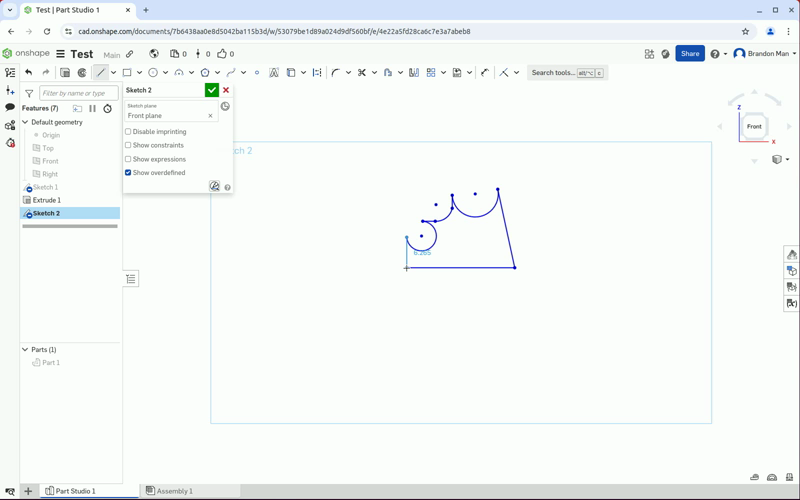
key_up(shift)
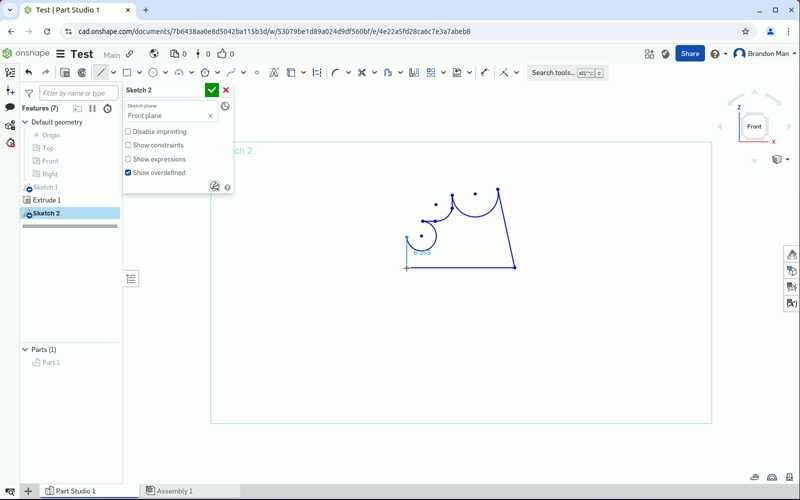
click(406, 267)
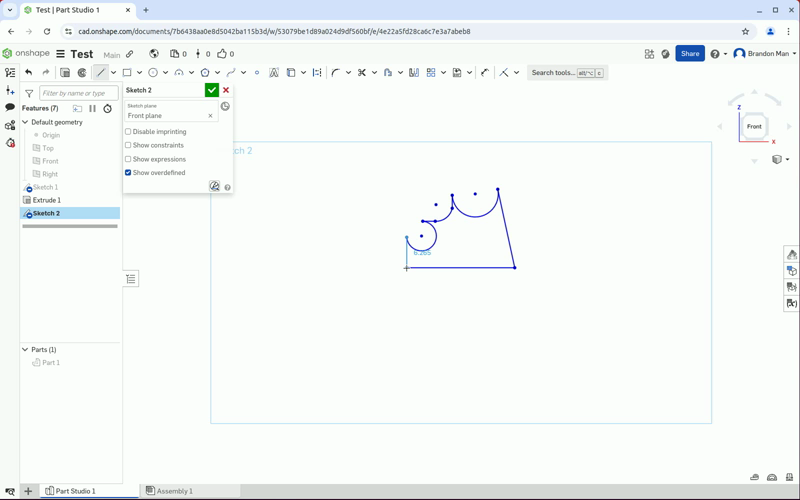
key(esc)
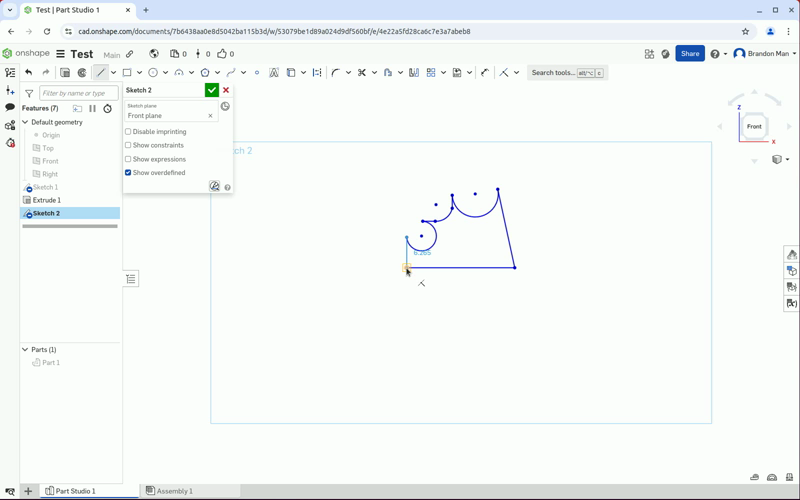
mouse_move(449, 224)
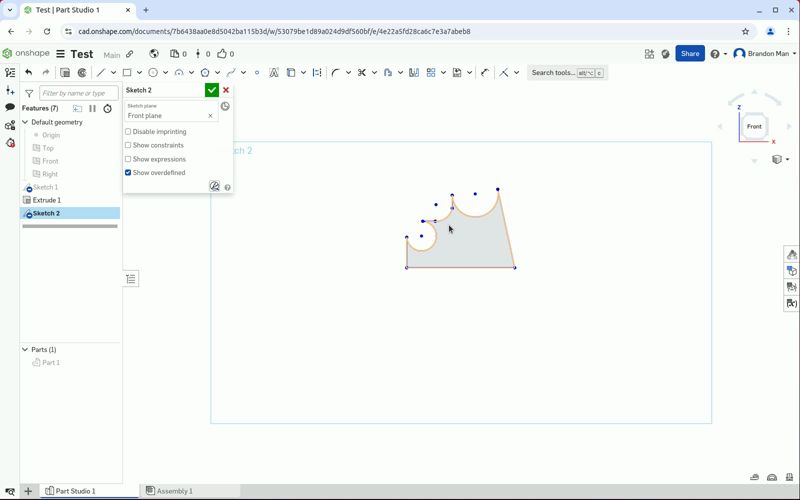
click(449, 224)
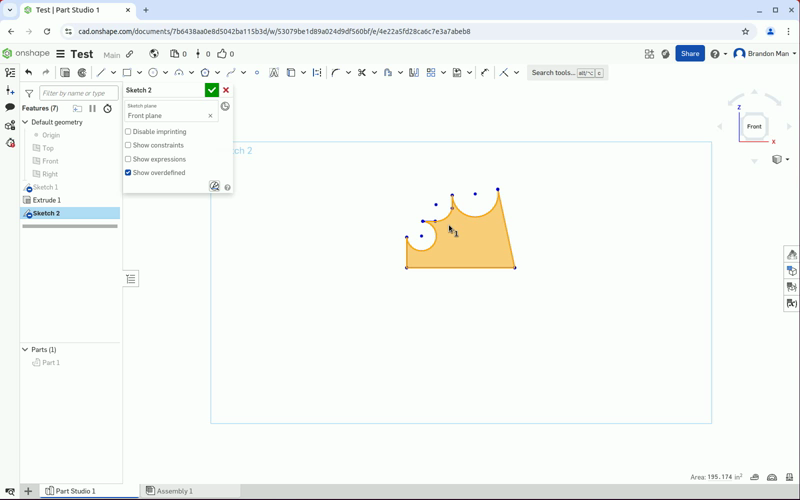
mouse_move(73, 352)
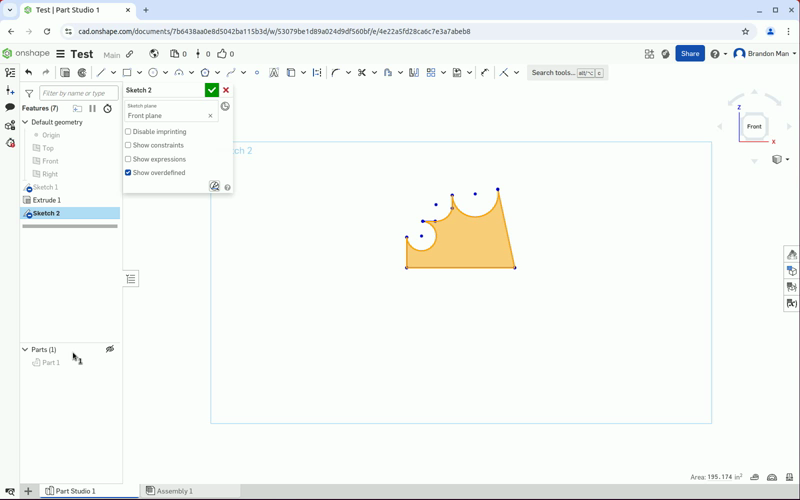
key(shift+y)
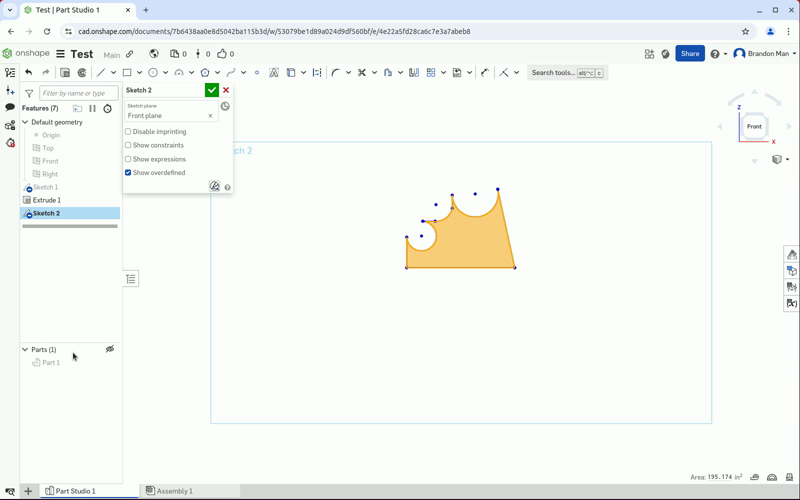
key(shift+e)
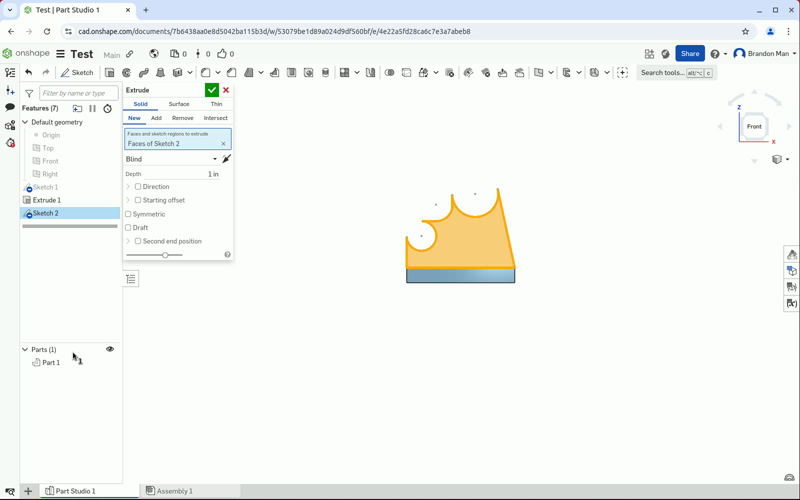
mouse_move(143, 106)
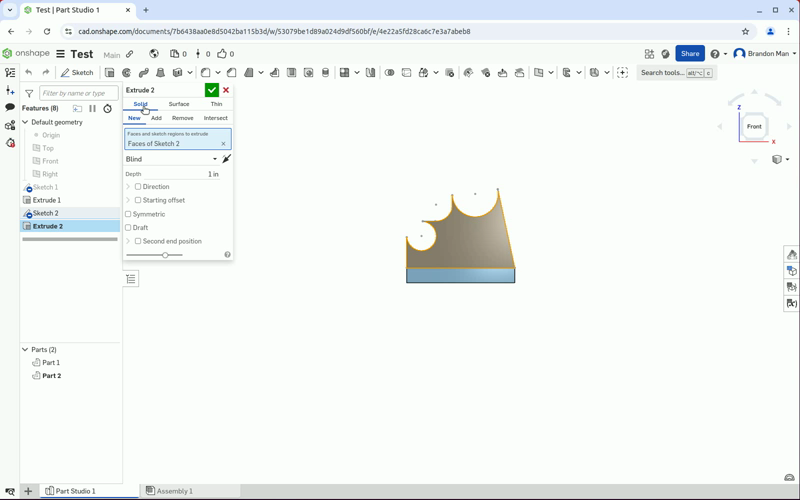
click(143, 106)
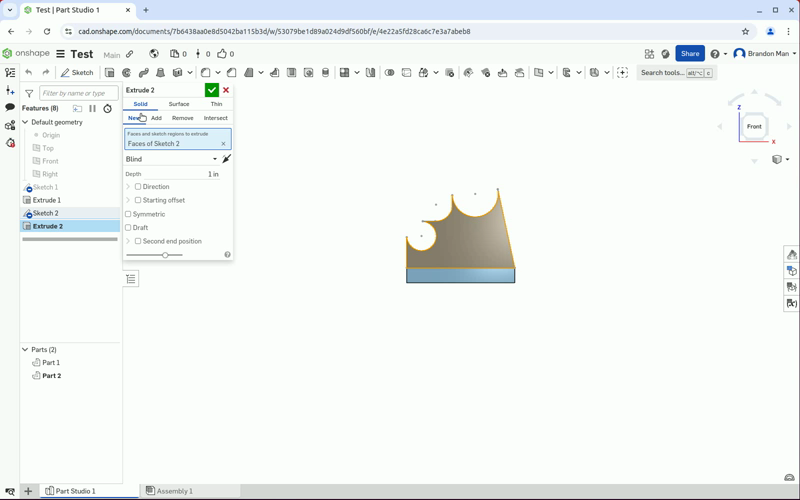
mouse_move(137, 120)
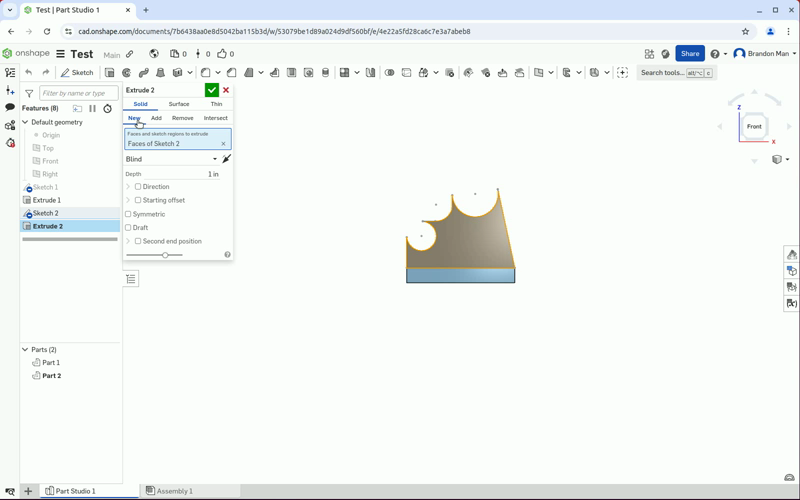
click(137, 120)
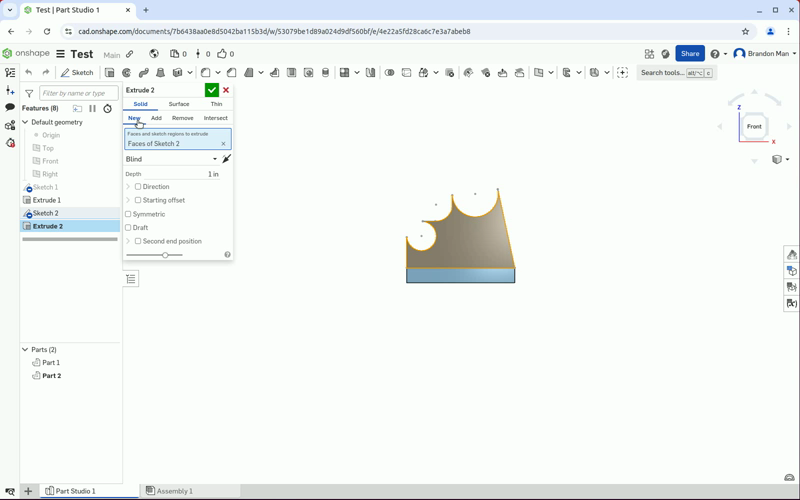
key(tab, 4)
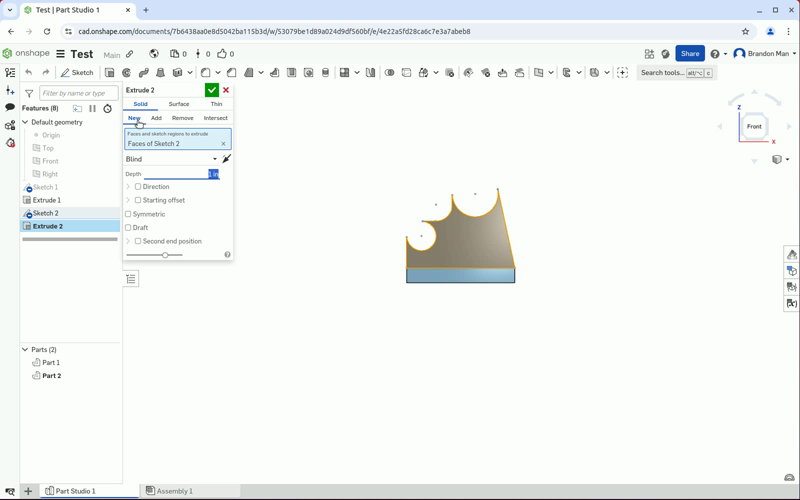
text(1.444)
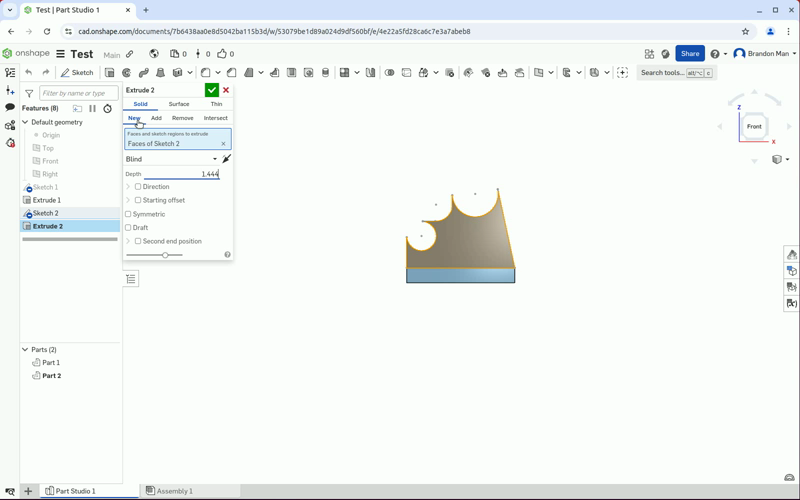
key(enter)
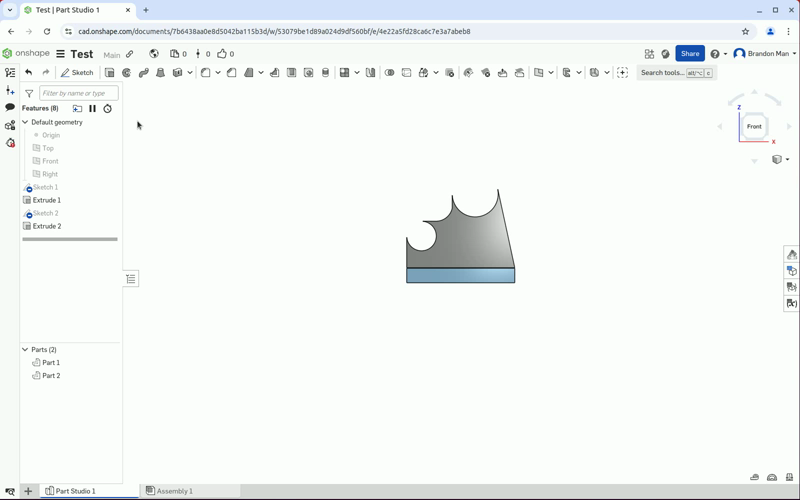
key(shift+h)
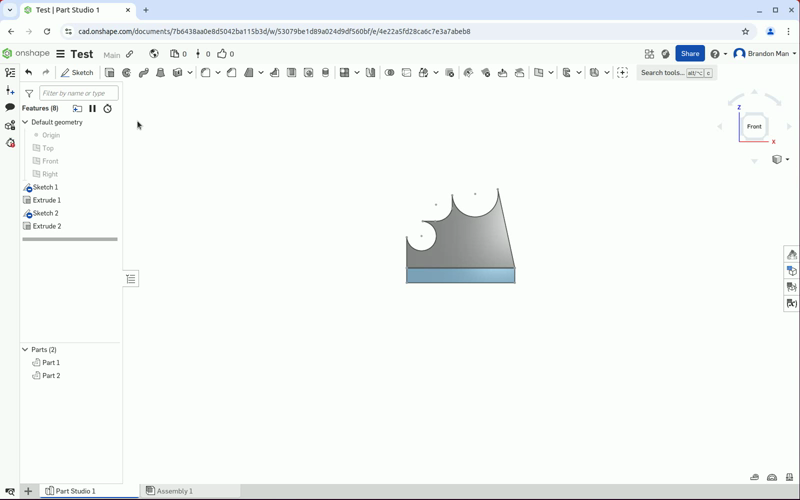
key(shift+h)
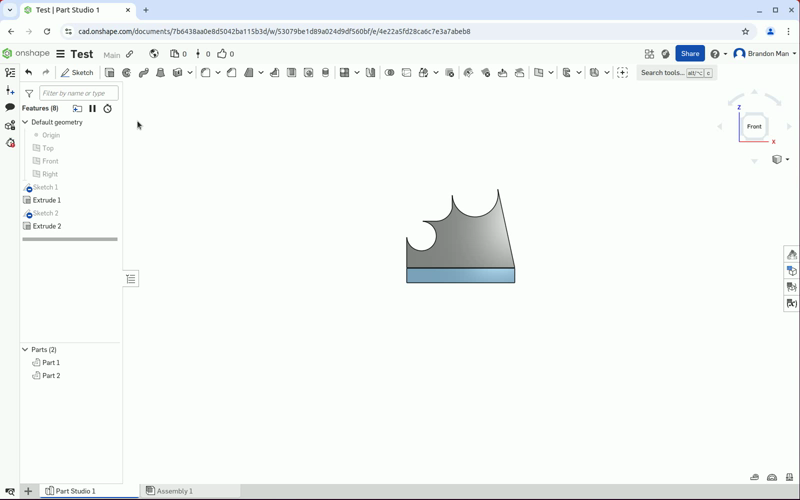
mouse_move(73, 189)
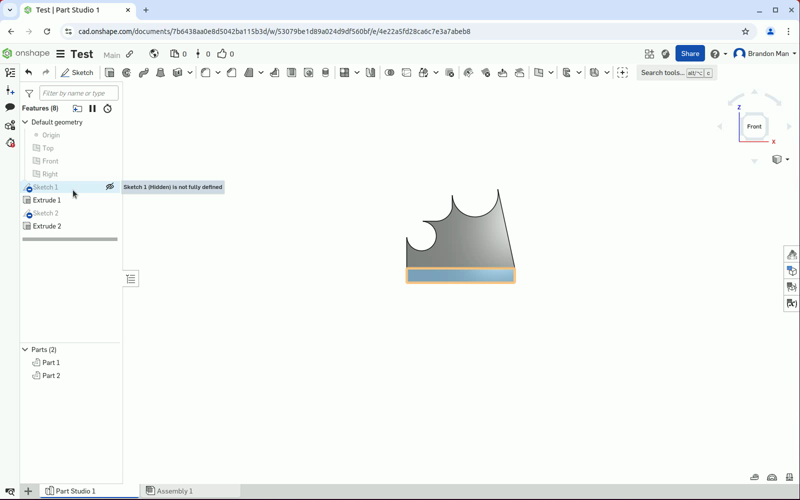
click(73, 189)
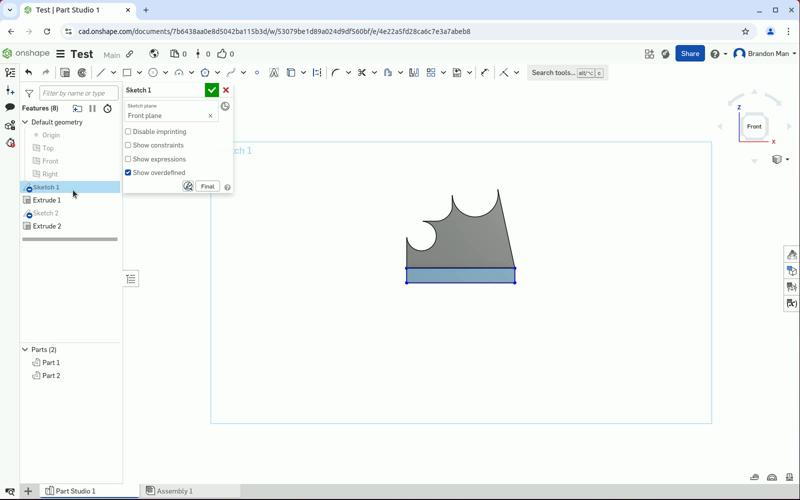
mouse_move(229, 92)
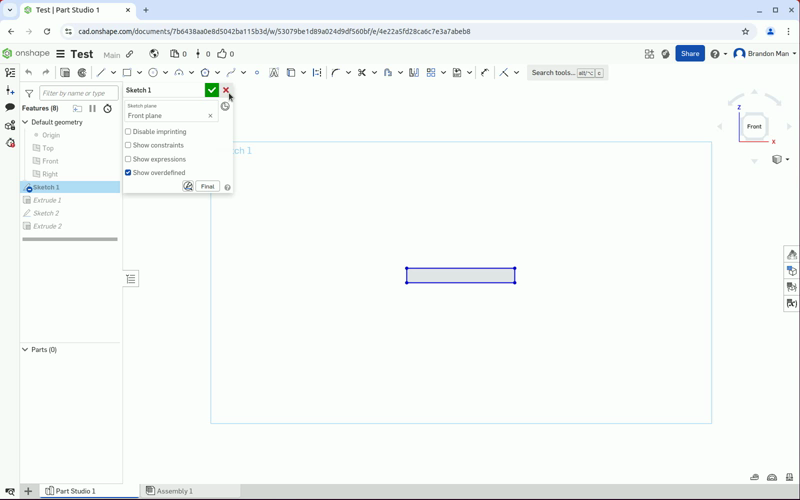
click(229, 92)
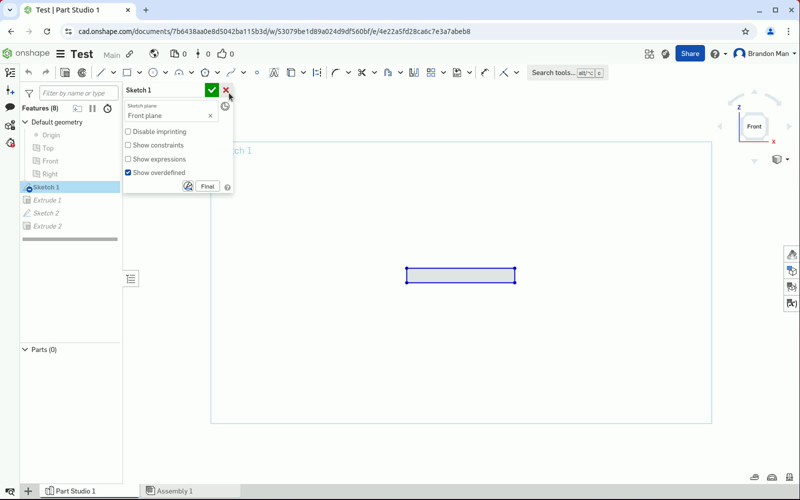
key(shift+s)
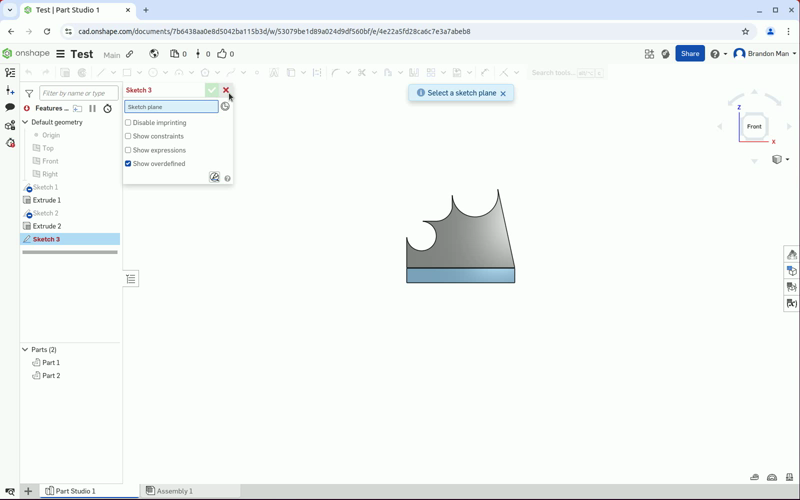
mouse_move(73, 163)
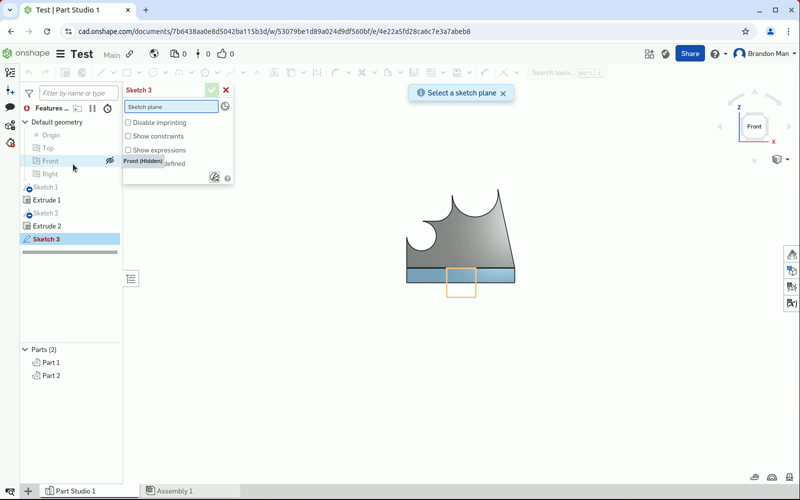
click(73, 163)
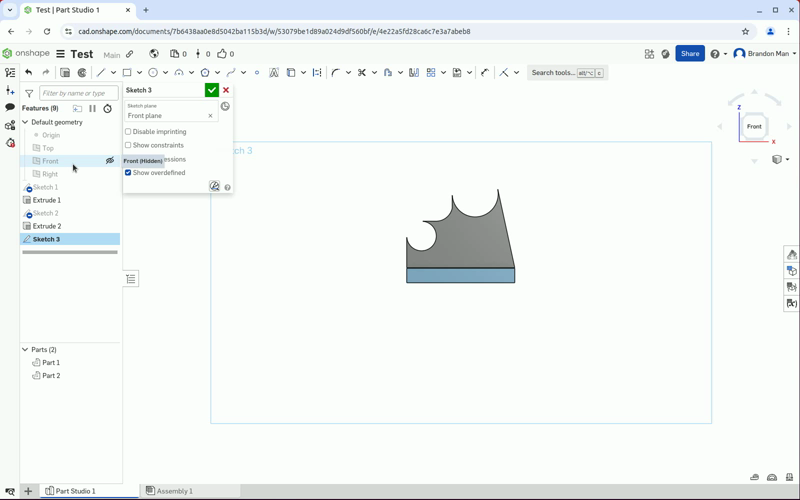
mouse_move(73, 352)
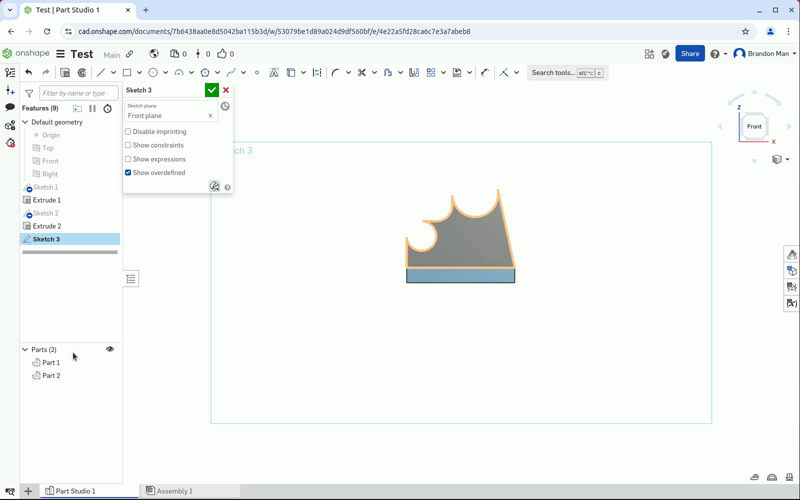
key(y)
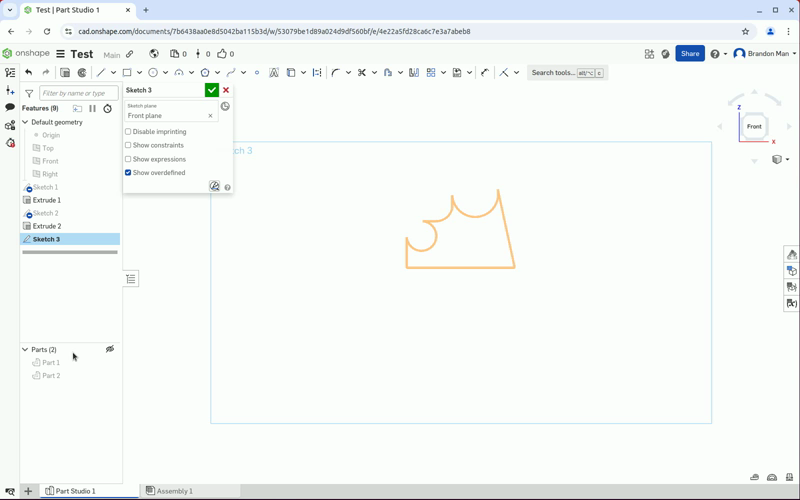
key(l)
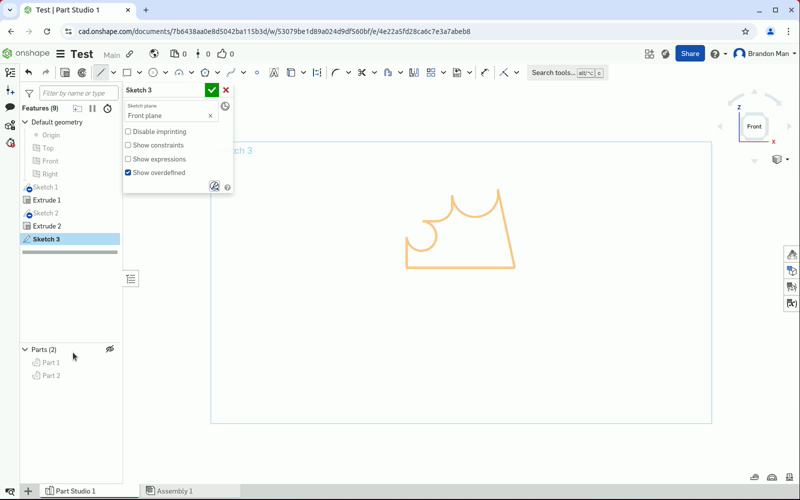
key_down(shift)
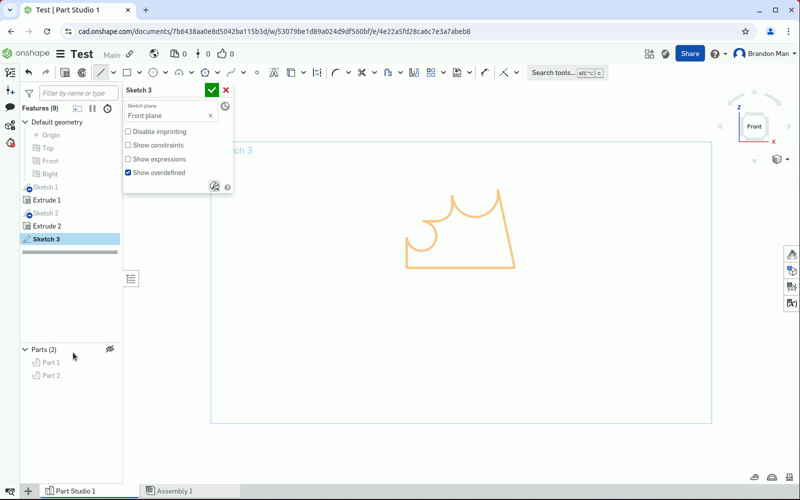
mouse_move(498, 189)
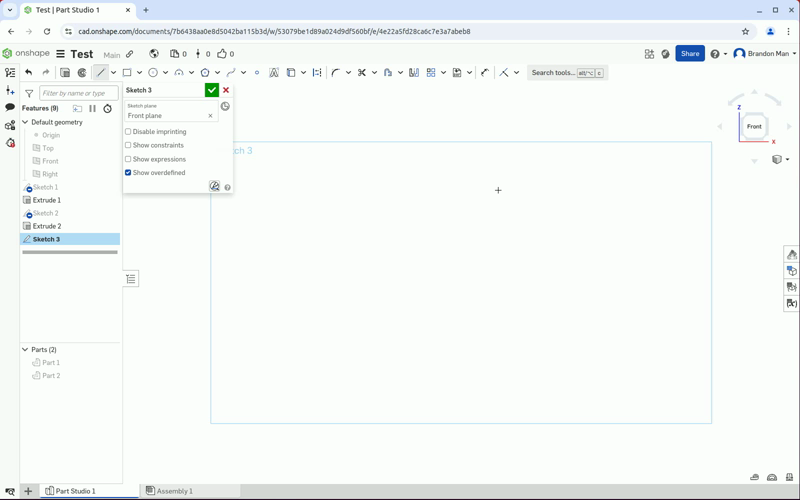
click(498, 189)
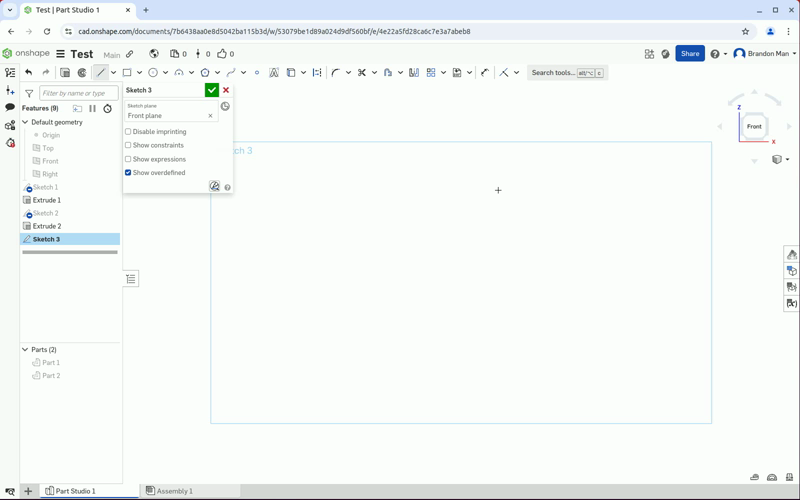
key_up(shift)
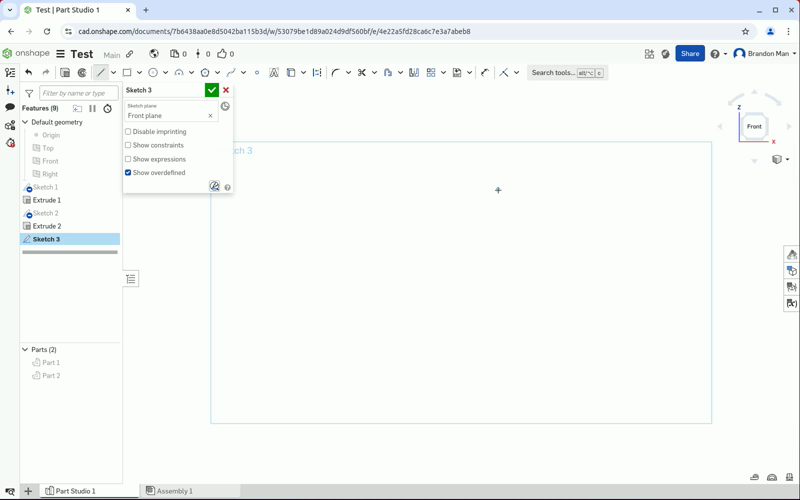
key_down(shift)
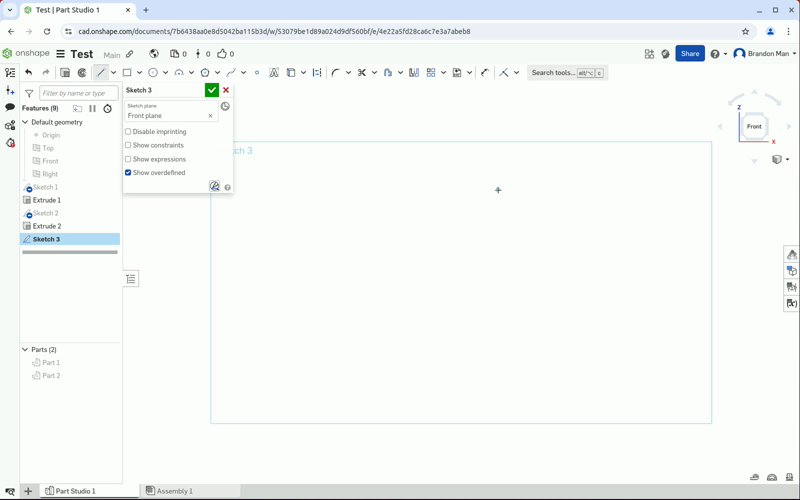
mouse_move(528, 189)
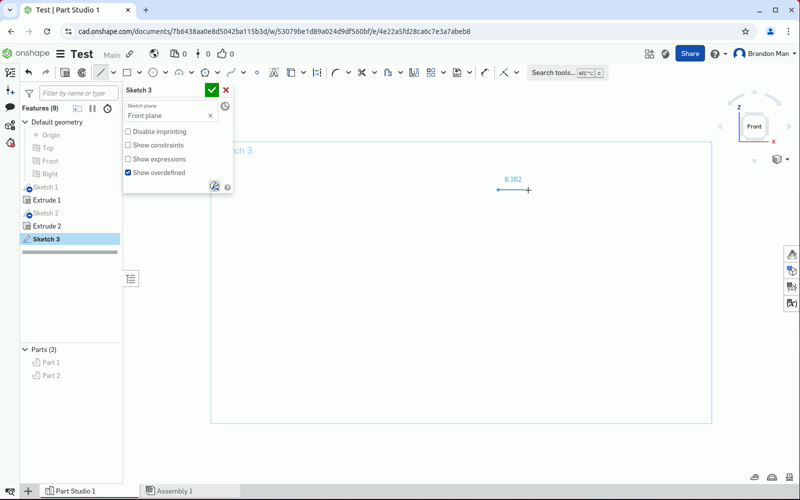
mouse_move(498, 189)
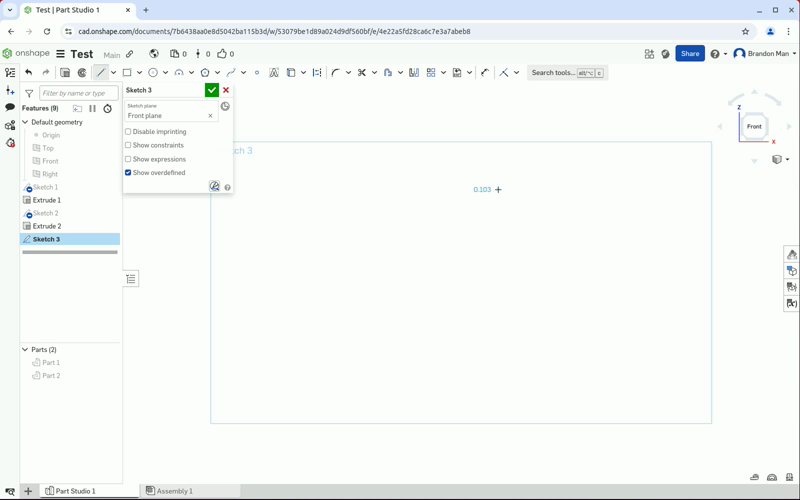
scroll(6)
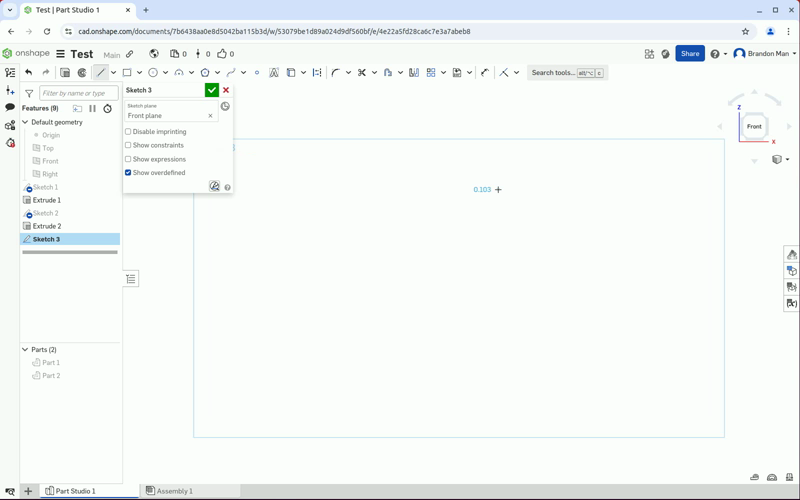
scroll(6)
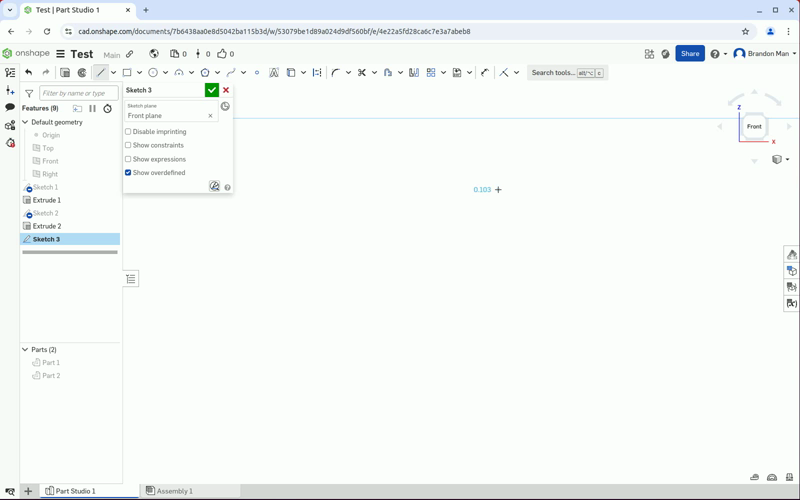
scroll(6)
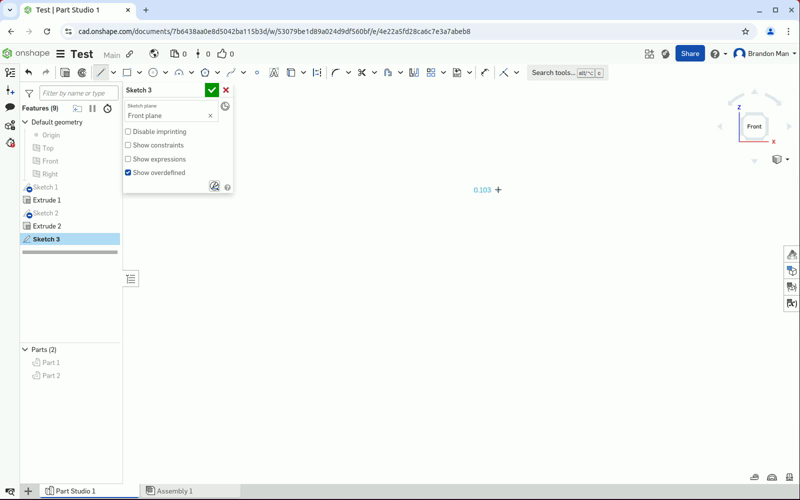
scroll(6)
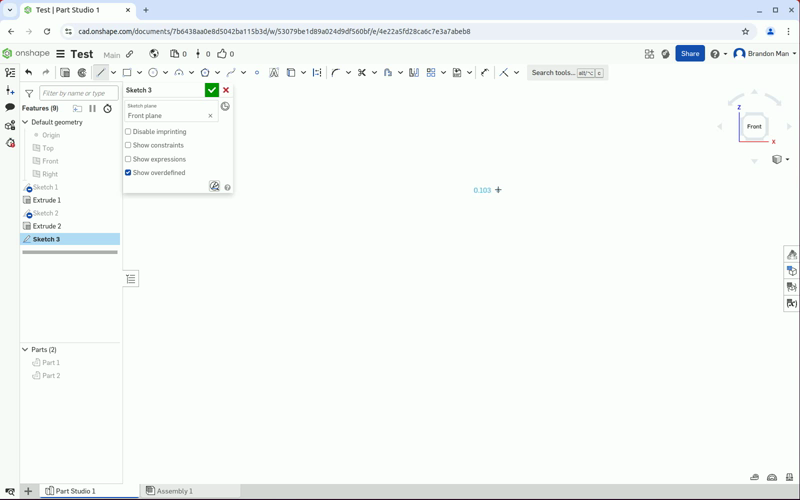
scroll(6)
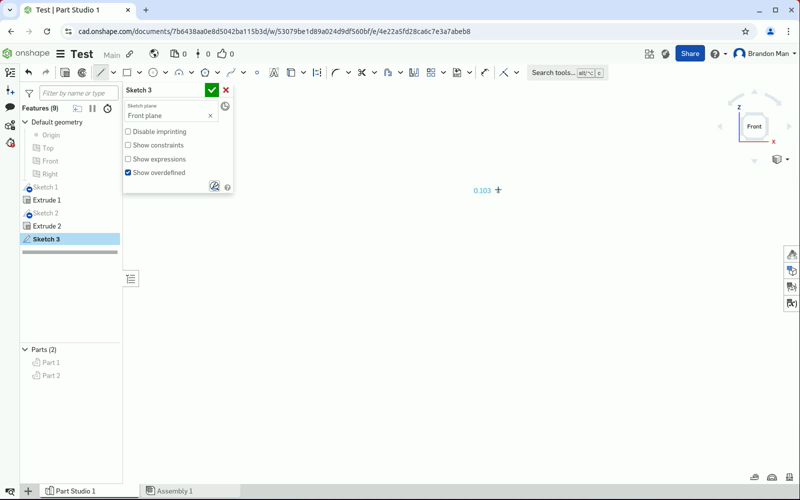
scroll(6)
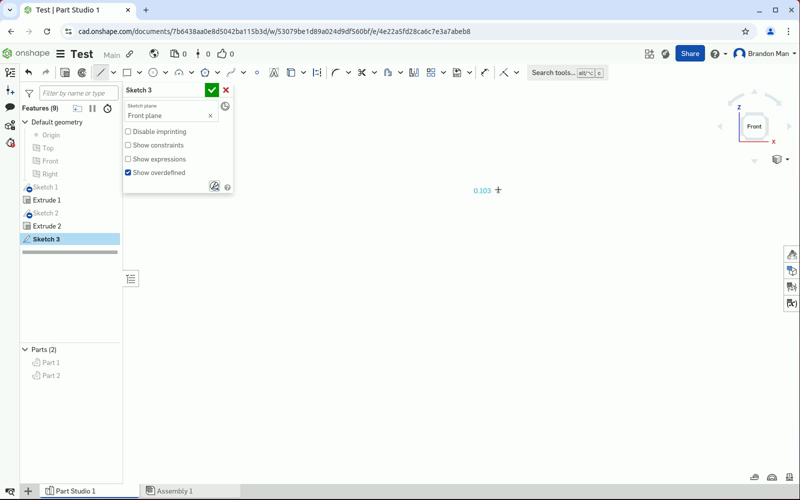
scroll(6)
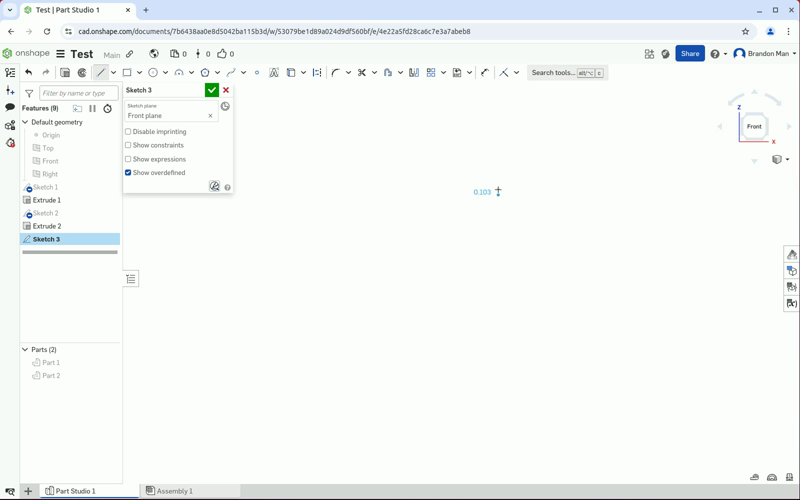
click(498, 189)
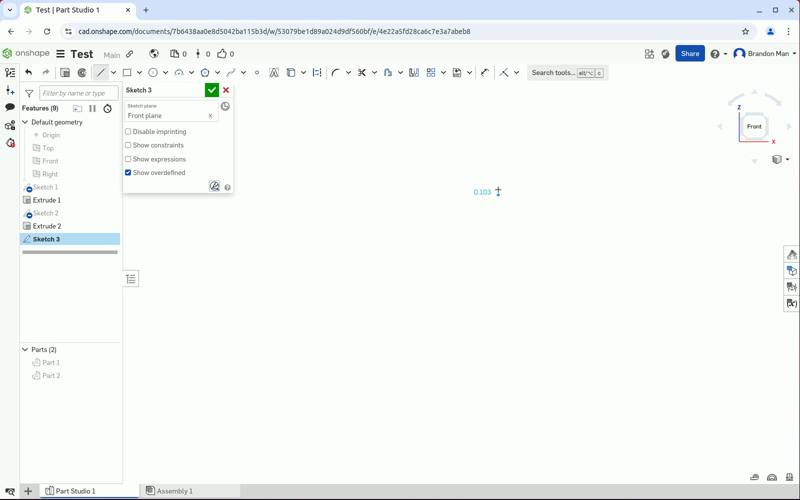
scroll(-6)
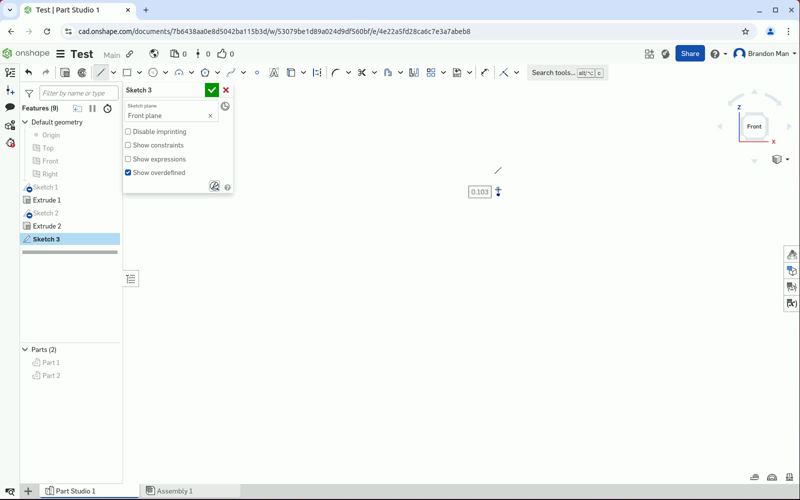
scroll(-6)
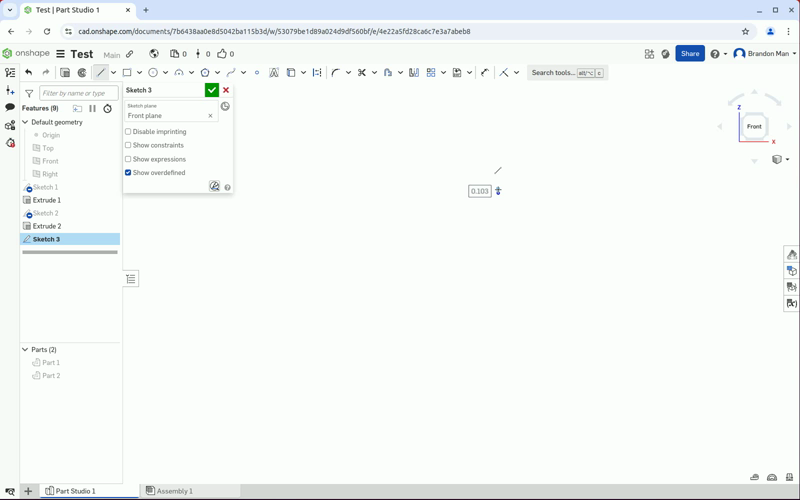
scroll(-6)
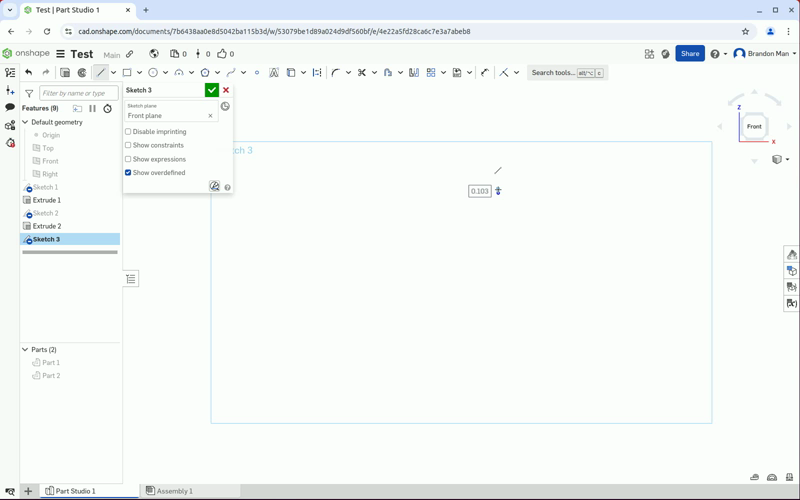
scroll(-6)
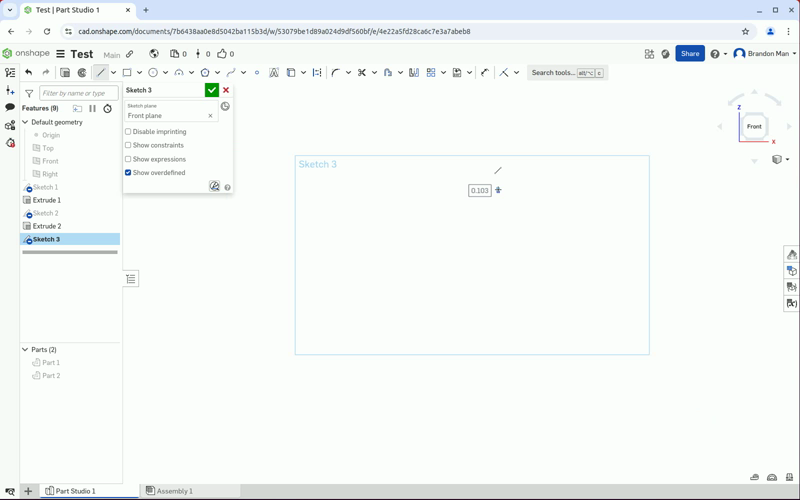
scroll(-6)
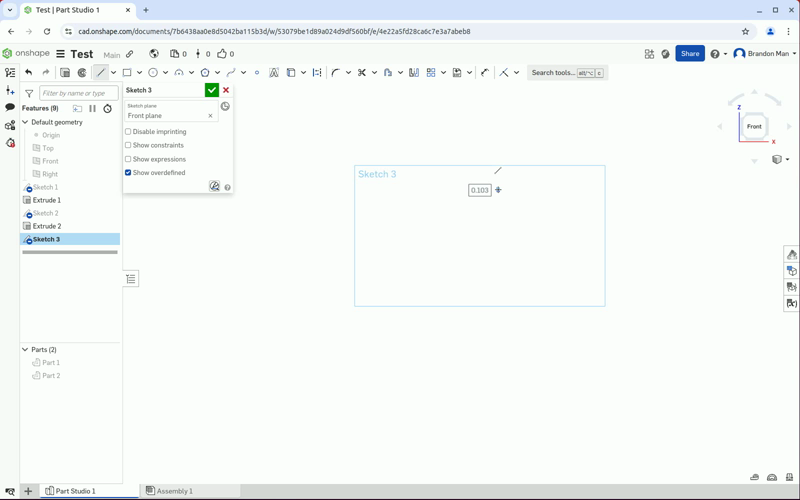
scroll(-6)
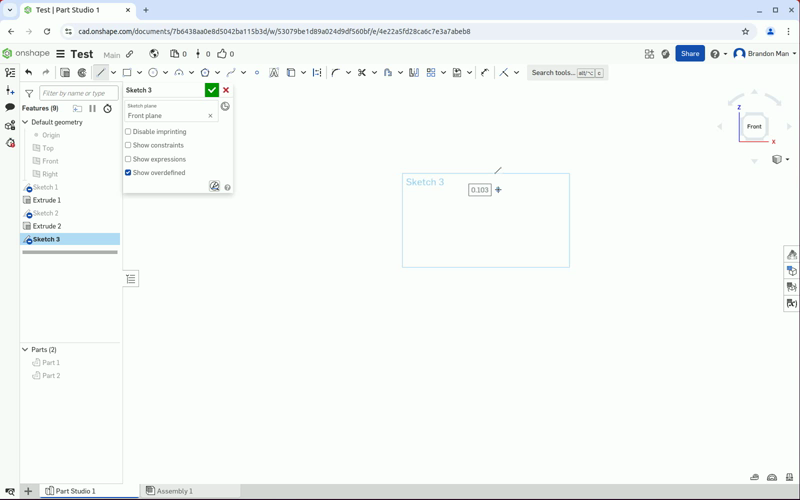
scroll(-6)
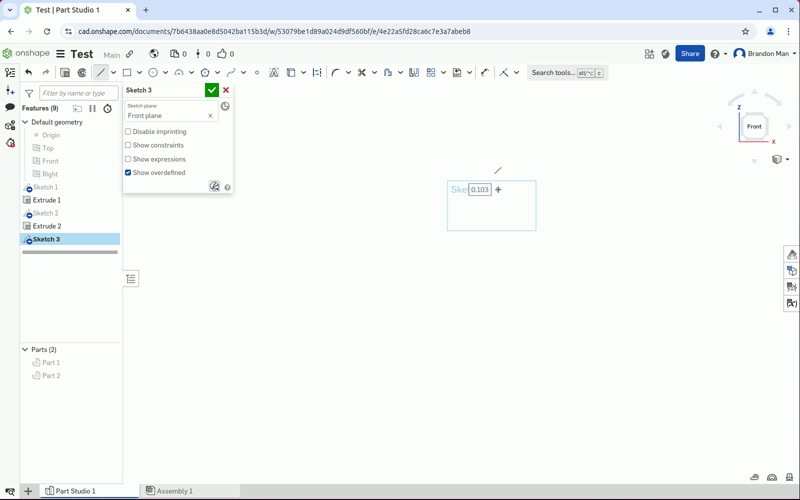
key_up(shift)
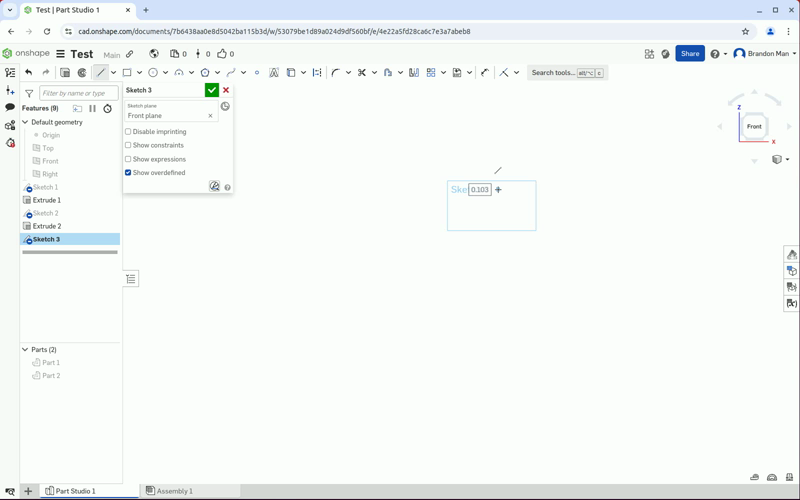
key(esc)
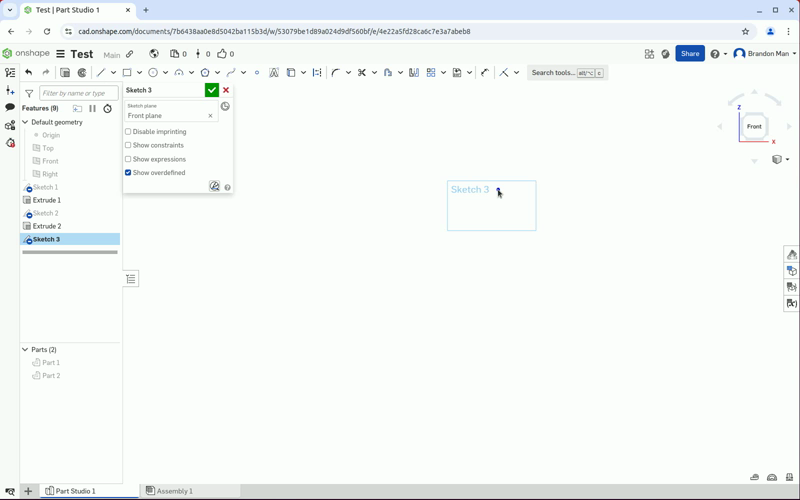
key(a)
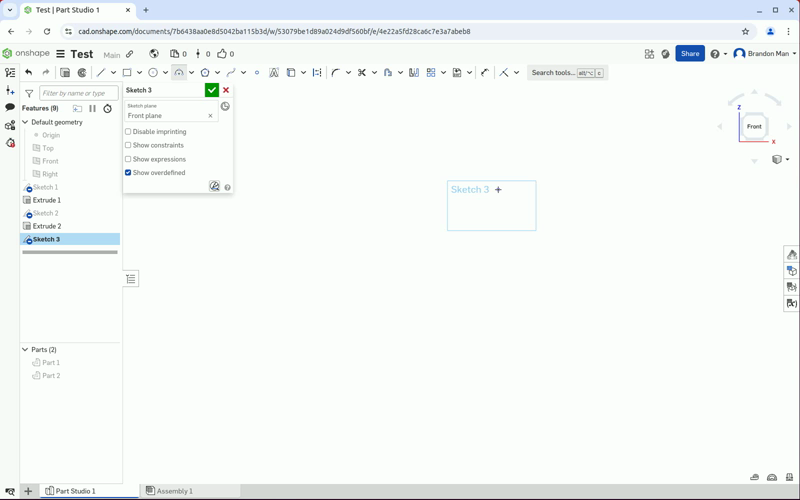
mouse_move(498, 189)
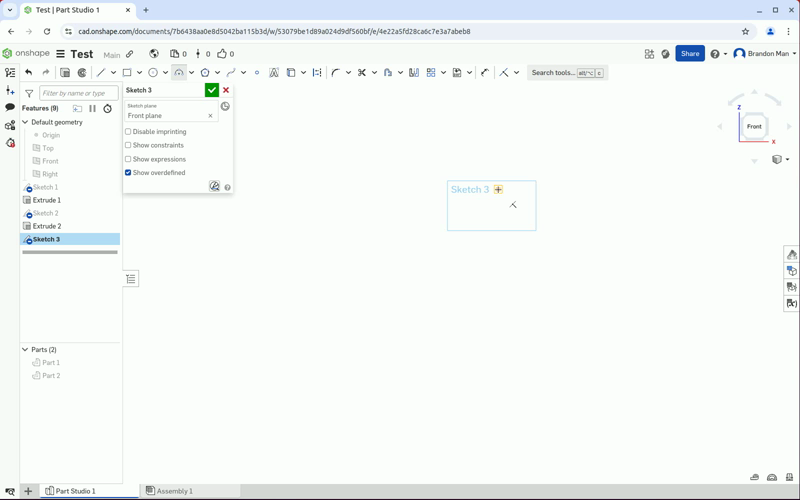
scroll(6)
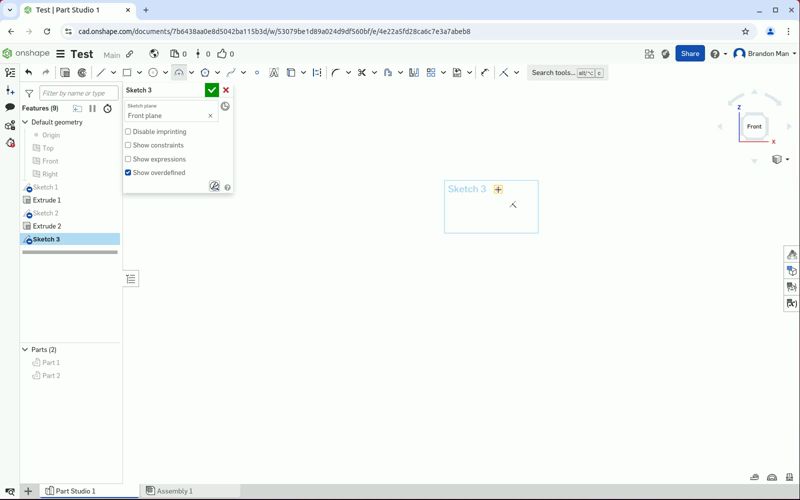
scroll(6)
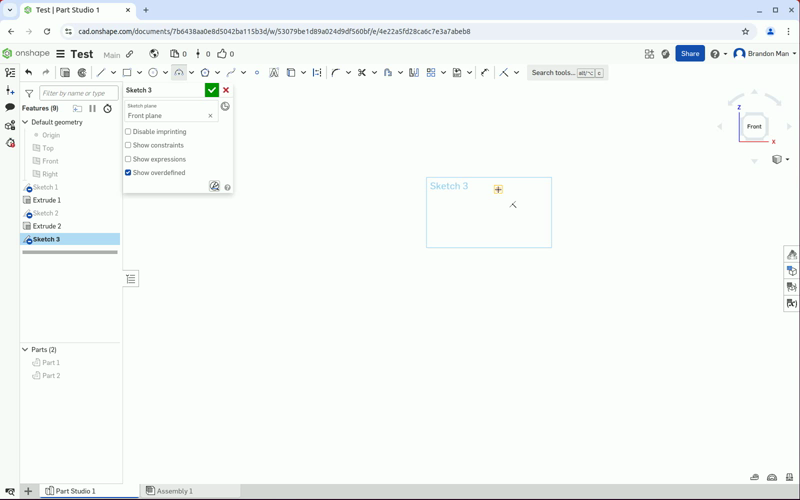
scroll(6)
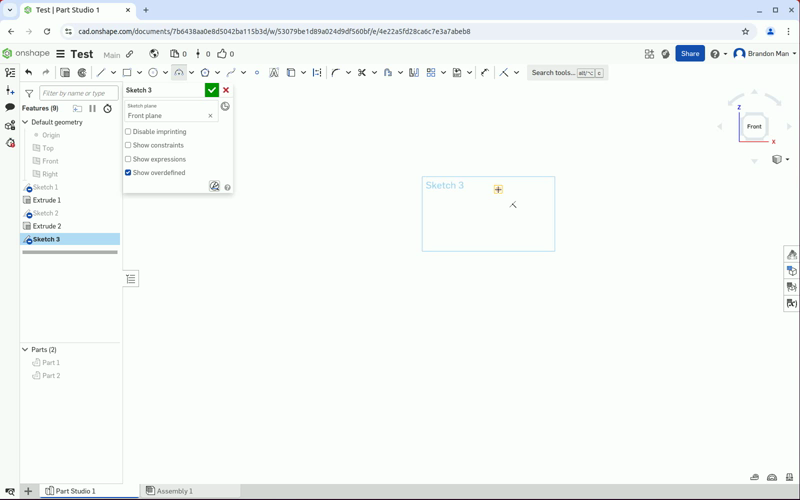
scroll(6)
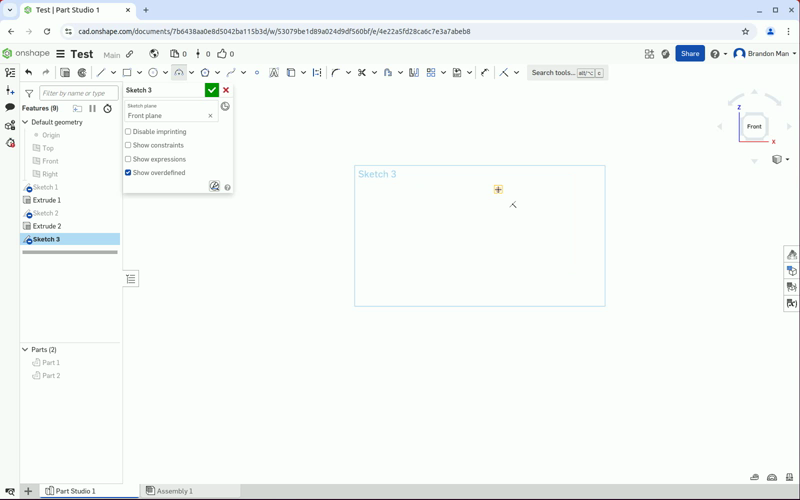
scroll(6)
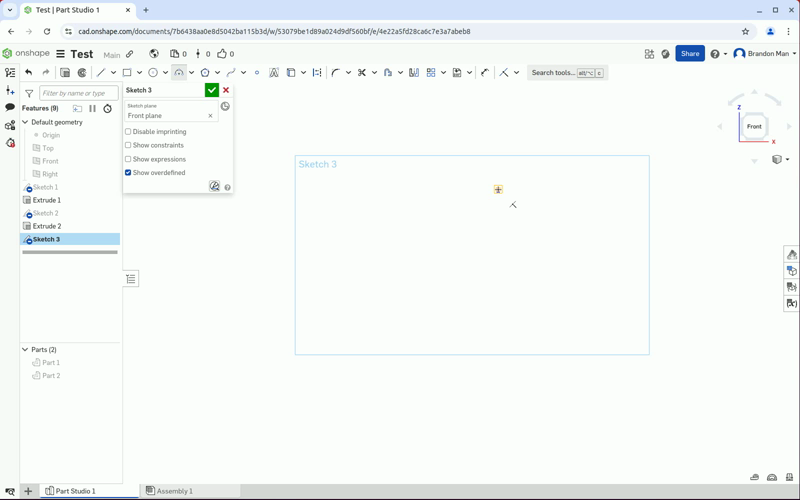
scroll(6)
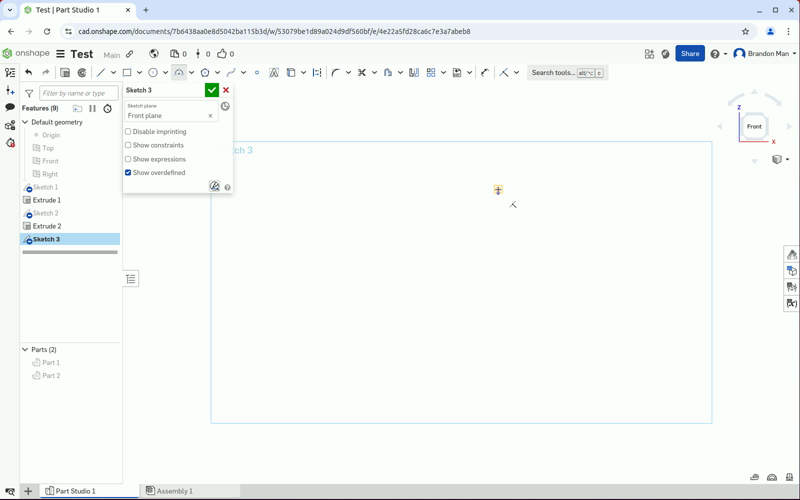
scroll(6)
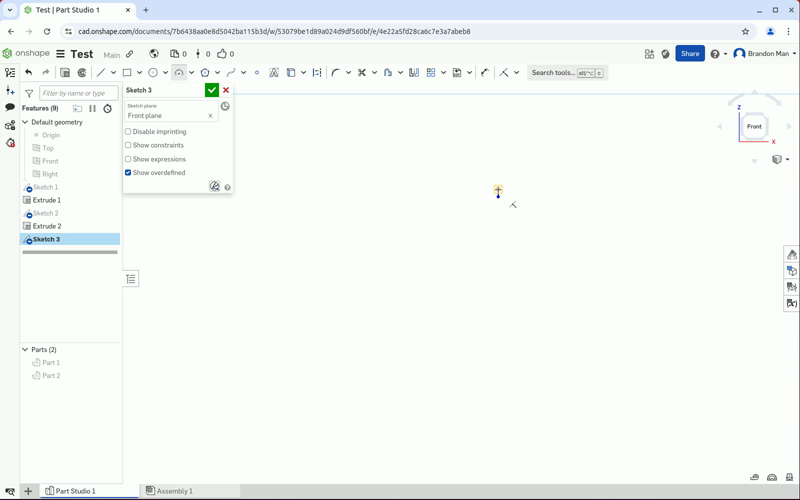
click(498, 189)
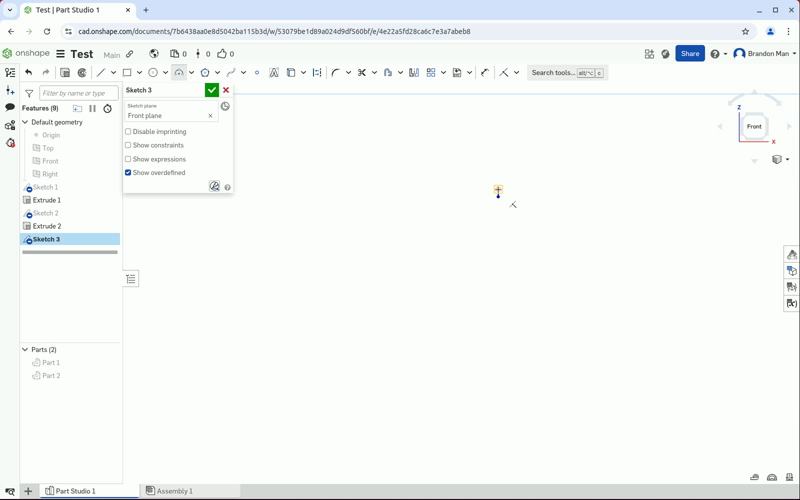
scroll(-6)
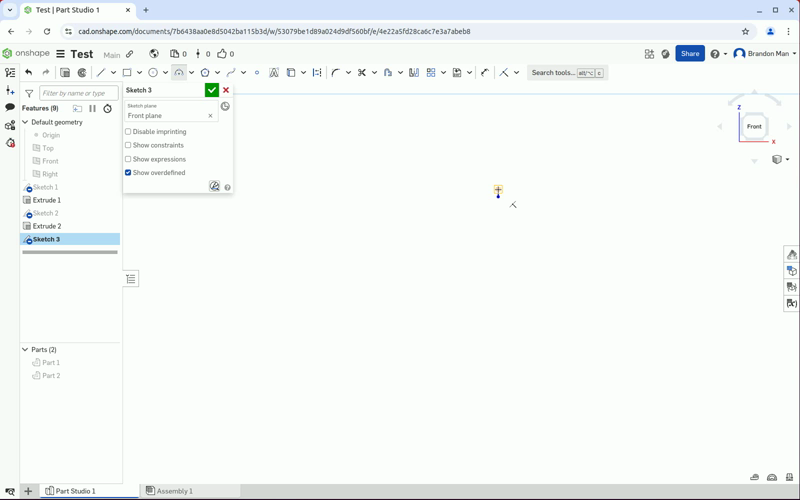
scroll(-6)
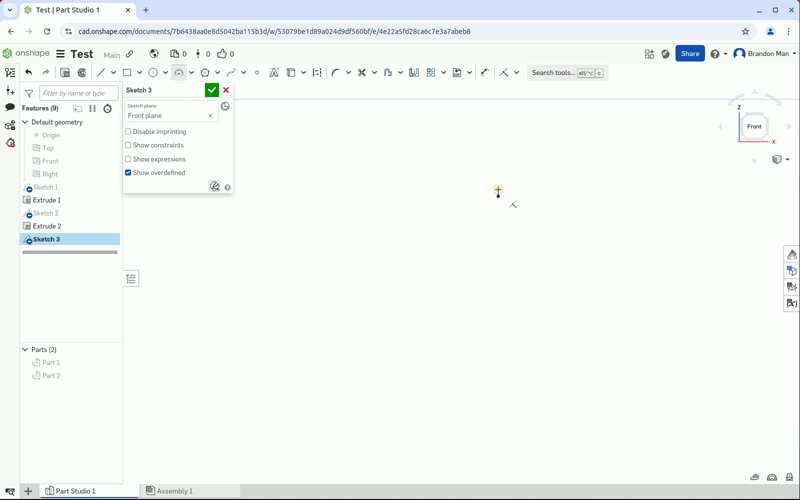
scroll(-6)
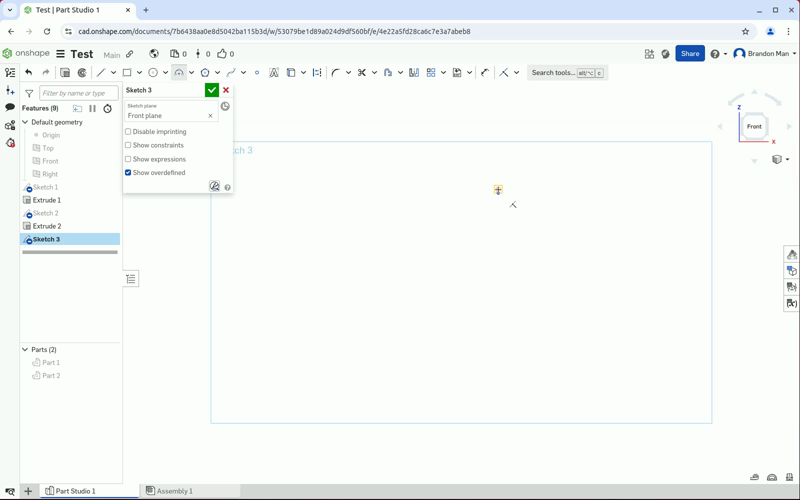
scroll(-6)
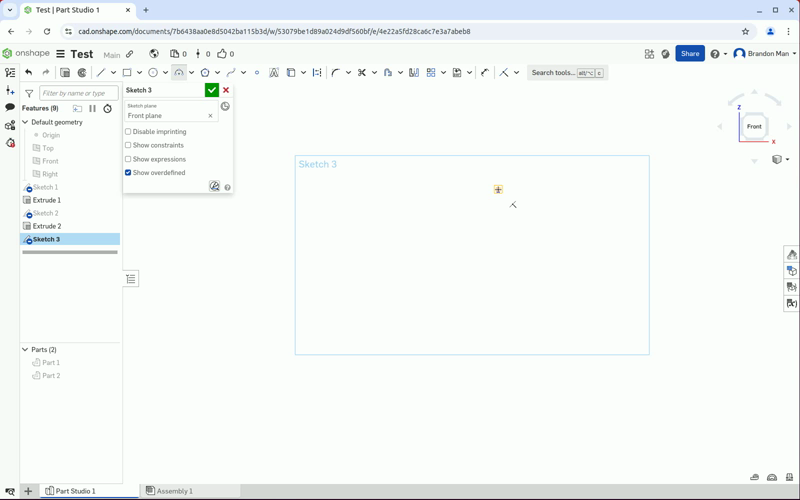
scroll(-6)
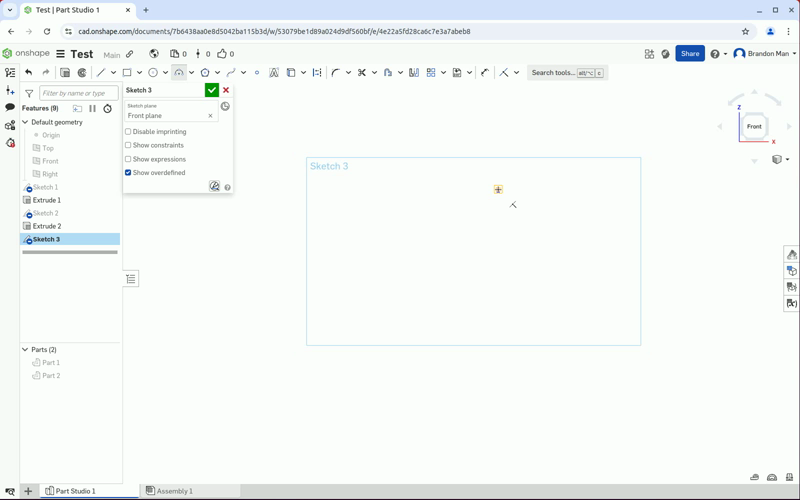
scroll(-6)
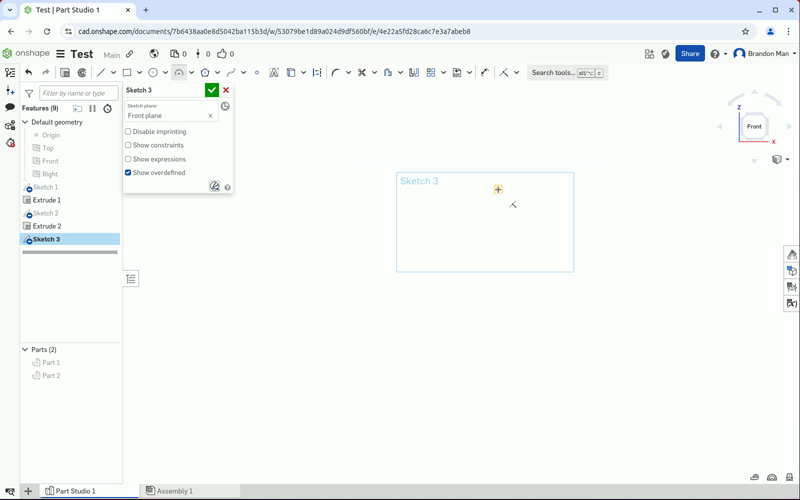
scroll(-6)
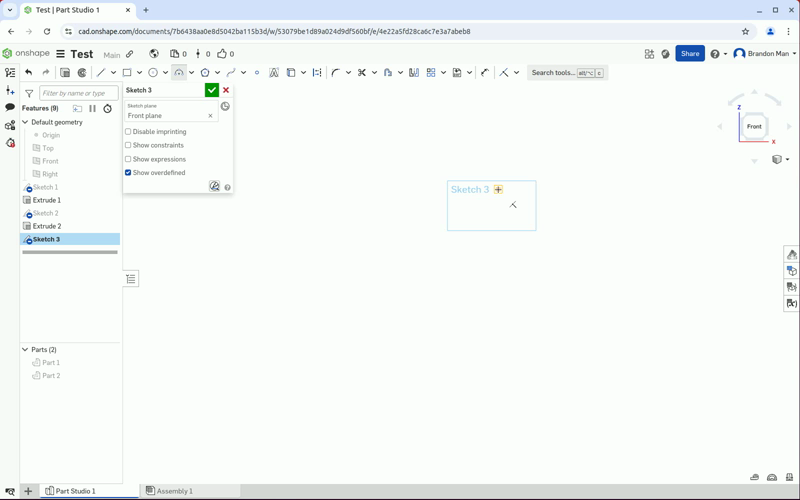
mouse_move(498, 189)
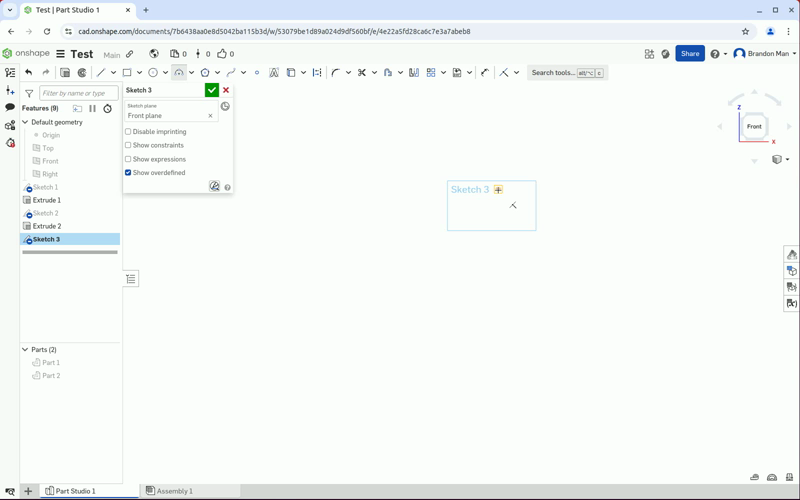
scroll(6)
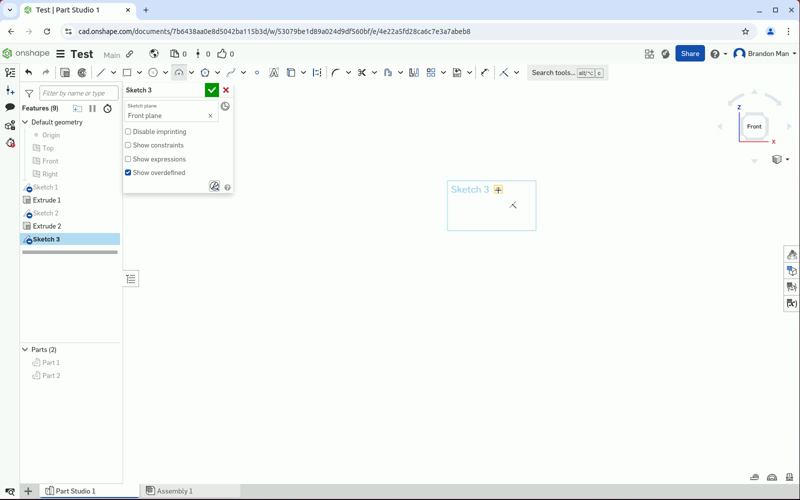
scroll(6)
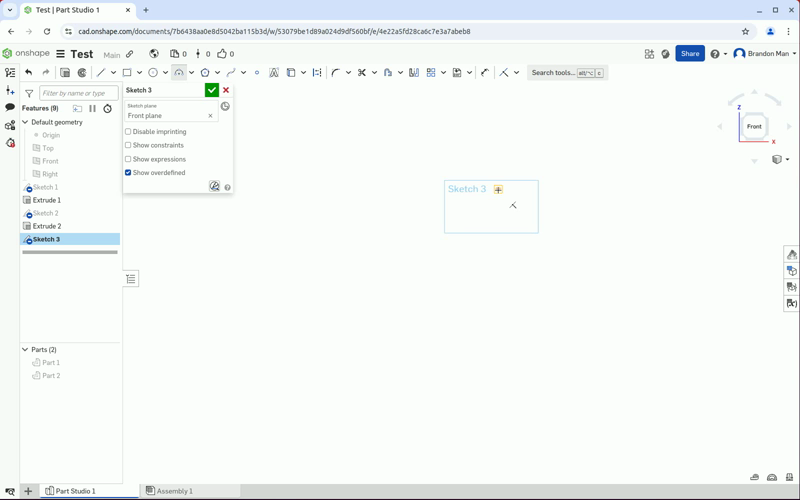
scroll(6)
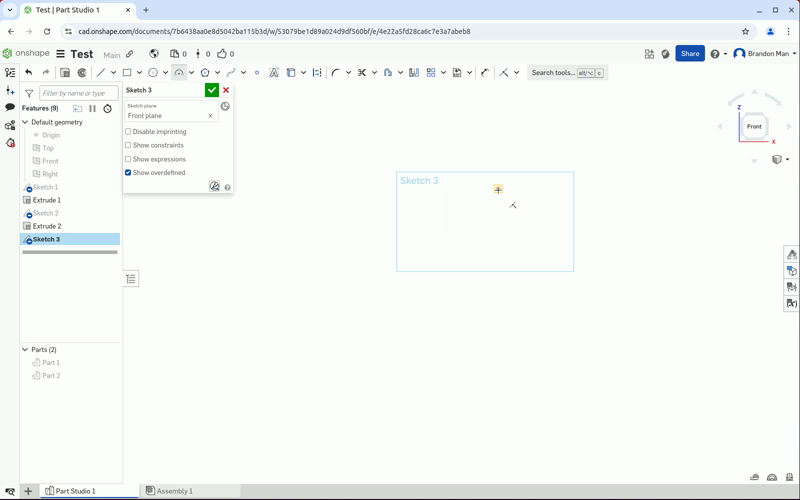
scroll(6)
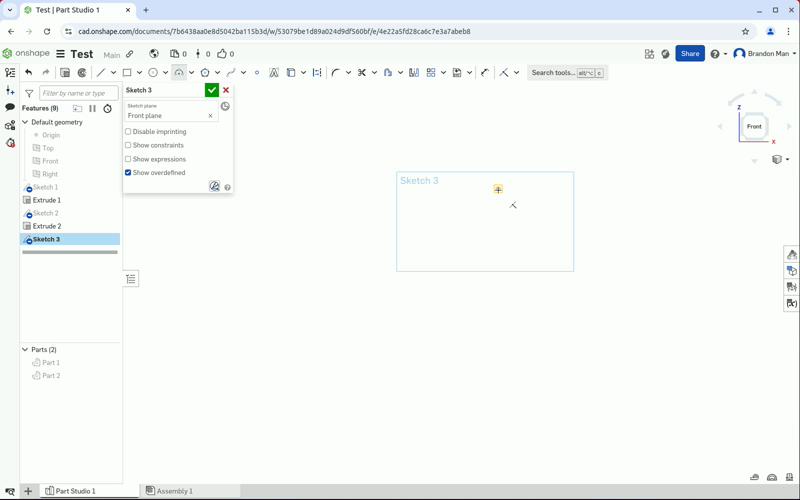
scroll(6)
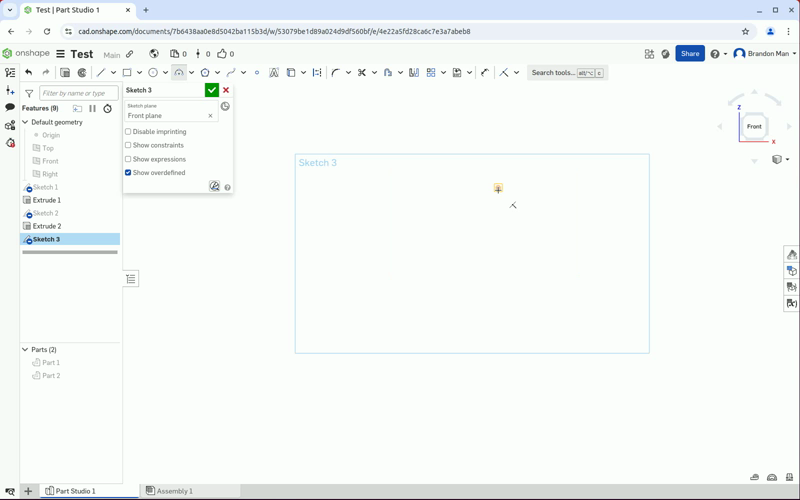
scroll(6)
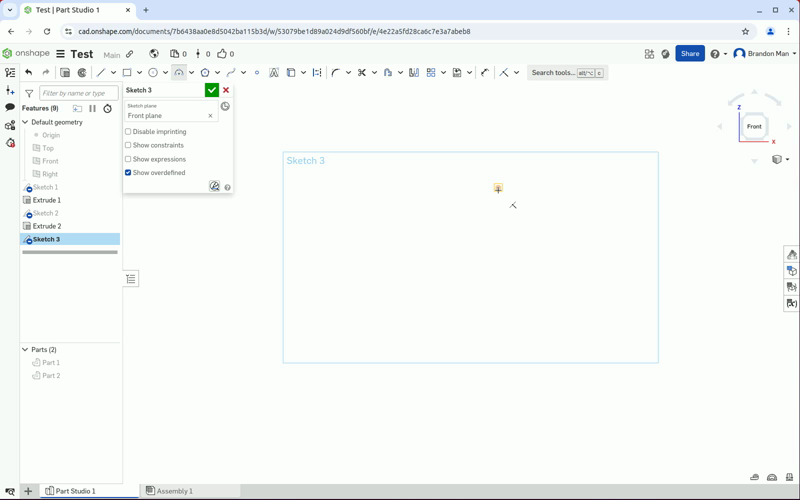
scroll(6)
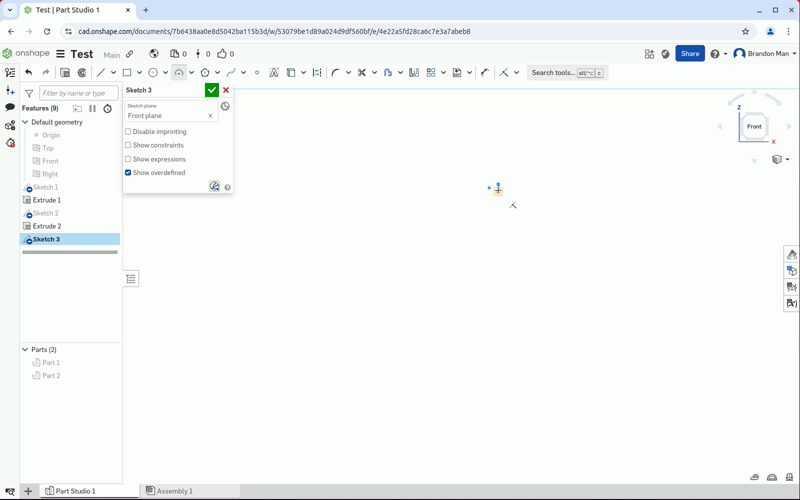
click(498, 189)
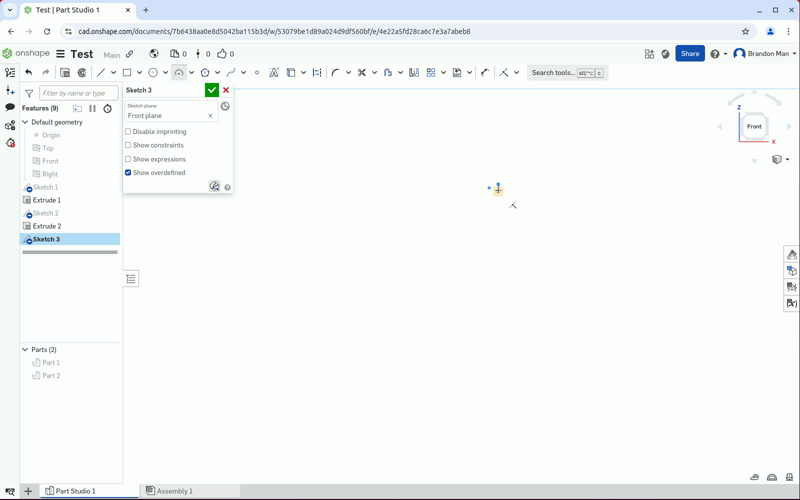
scroll(-6)
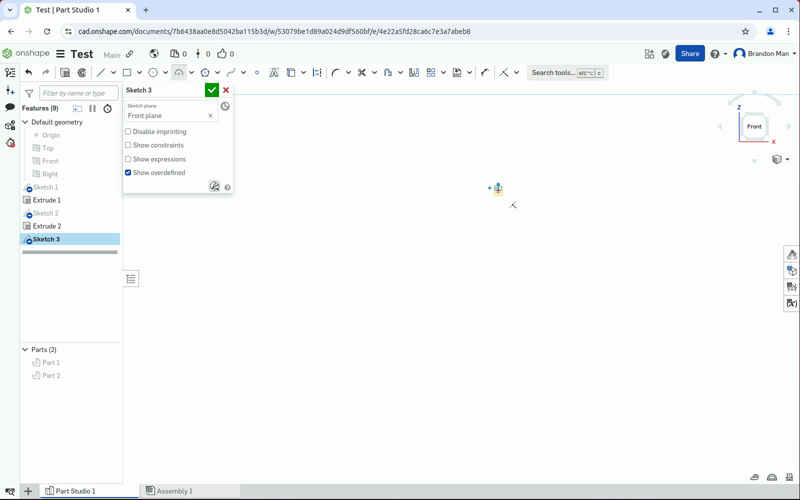
scroll(-6)
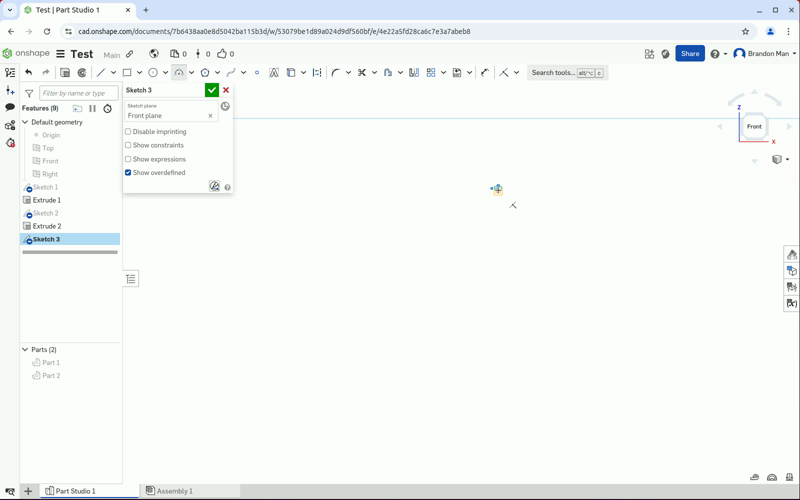
scroll(-6)
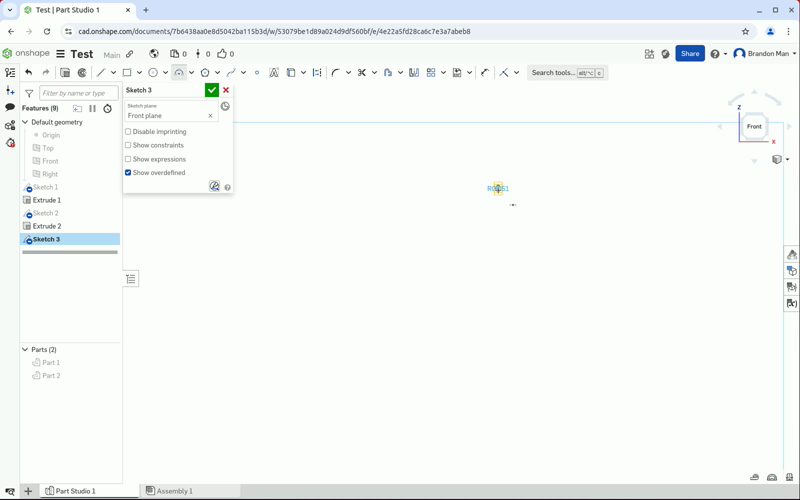
scroll(-6)
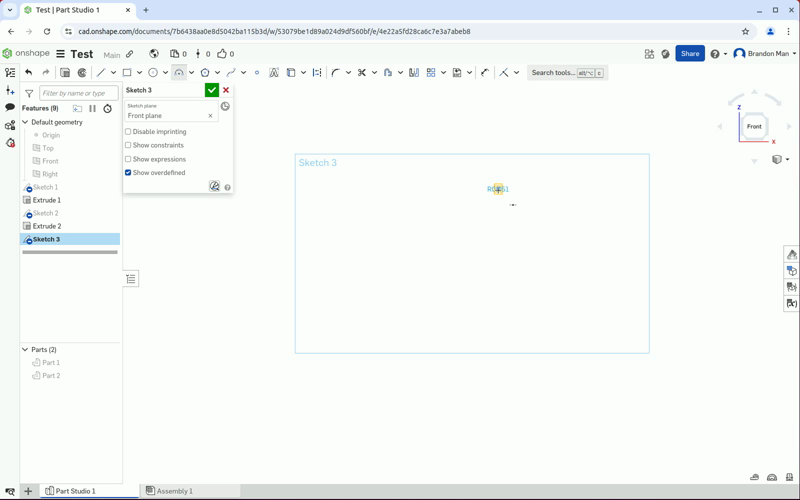
scroll(-6)
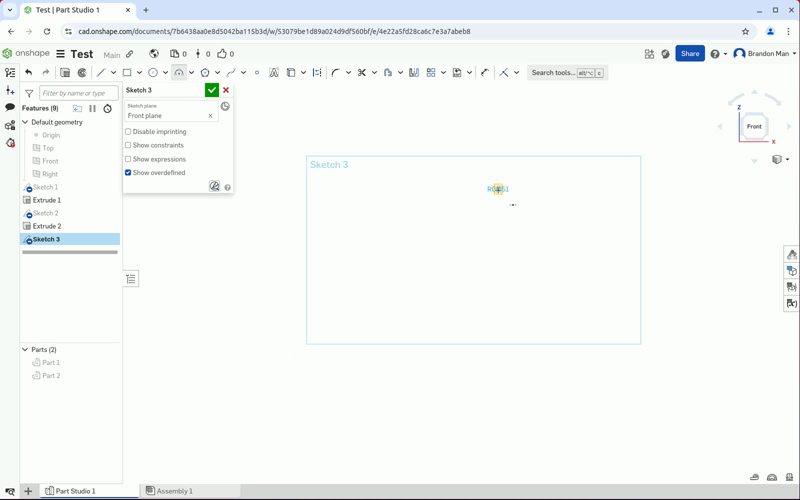
scroll(-6)
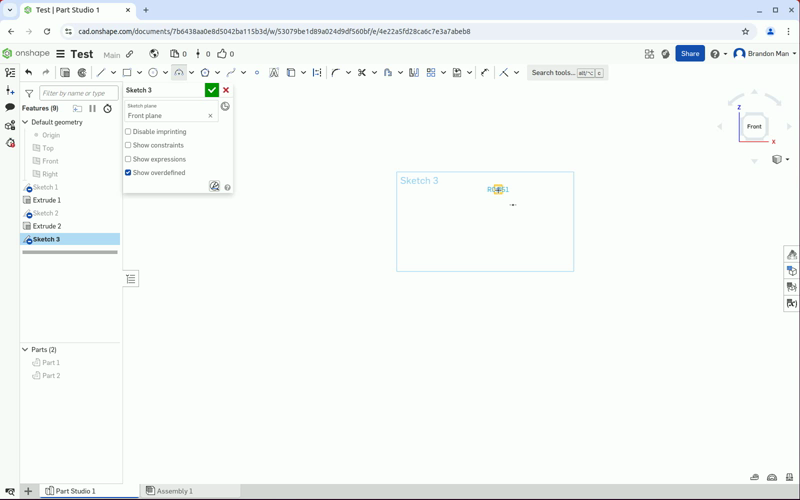
scroll(-6)
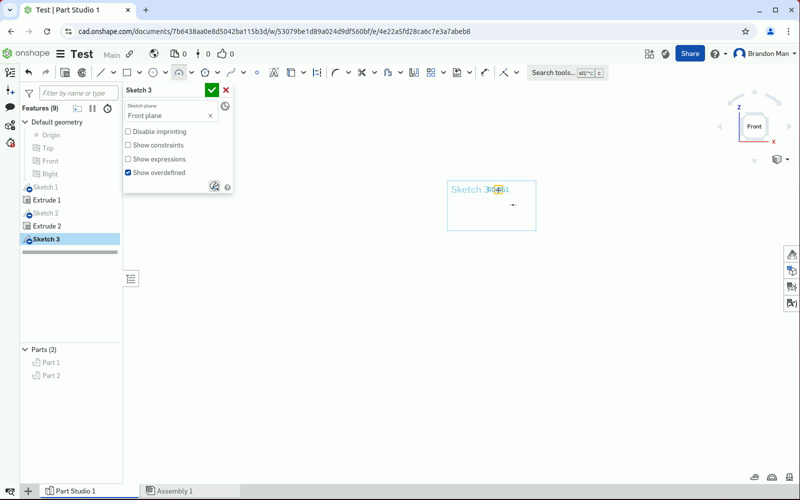
key_down(shift)
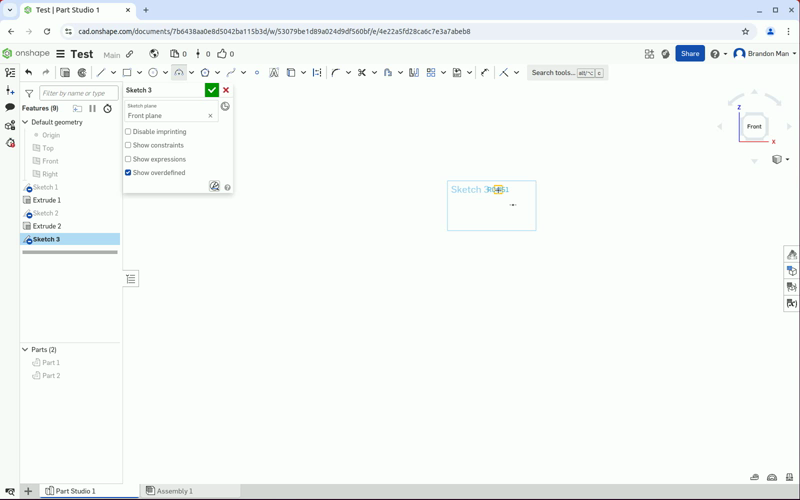
mouse_move(458, 189)
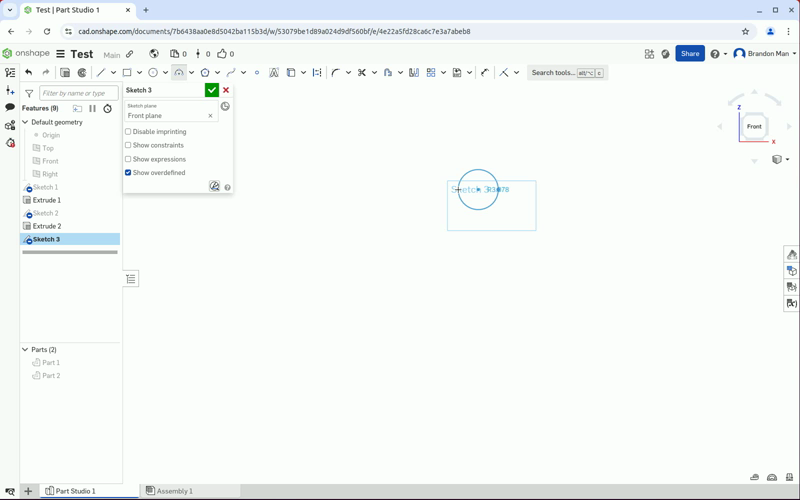
scroll(6)
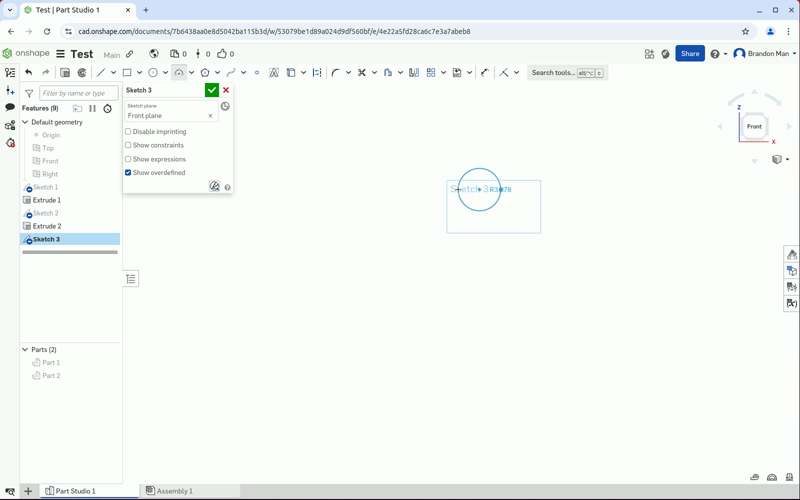
scroll(6)
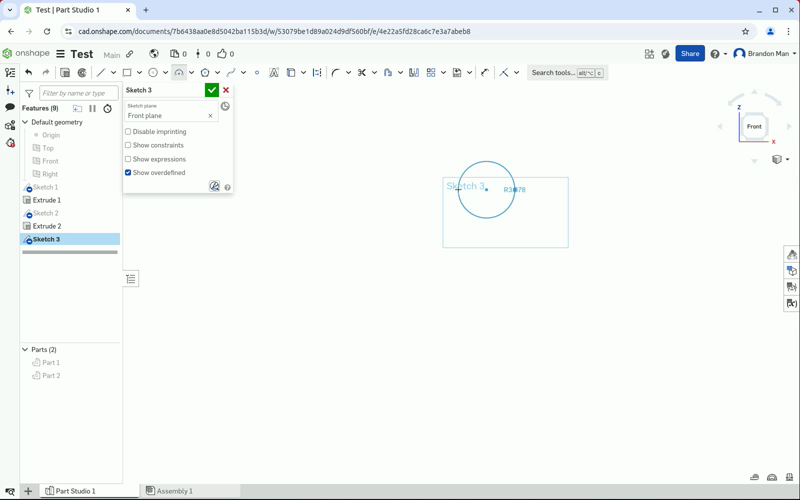
scroll(6)
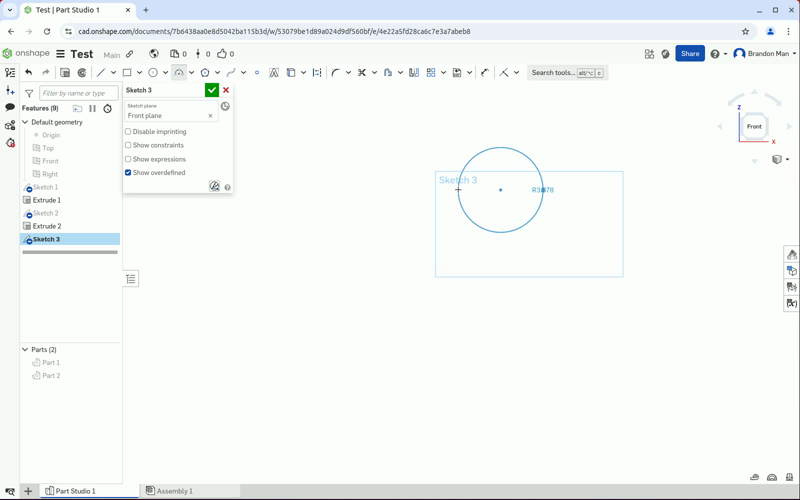
scroll(6)
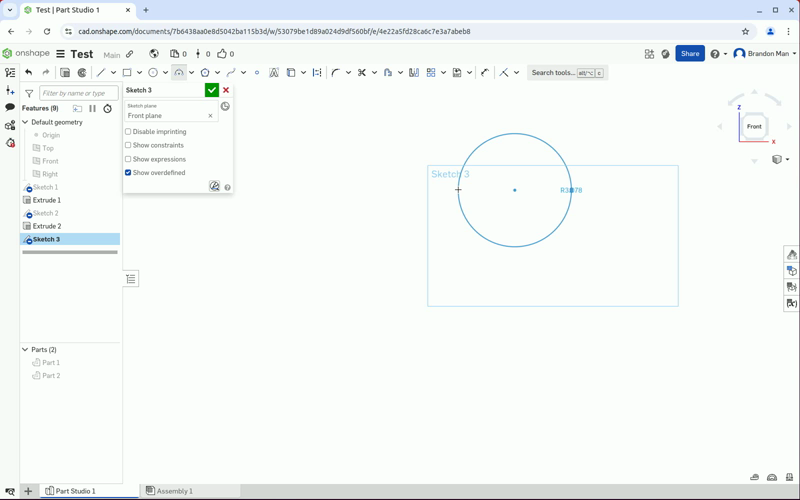
scroll(6)
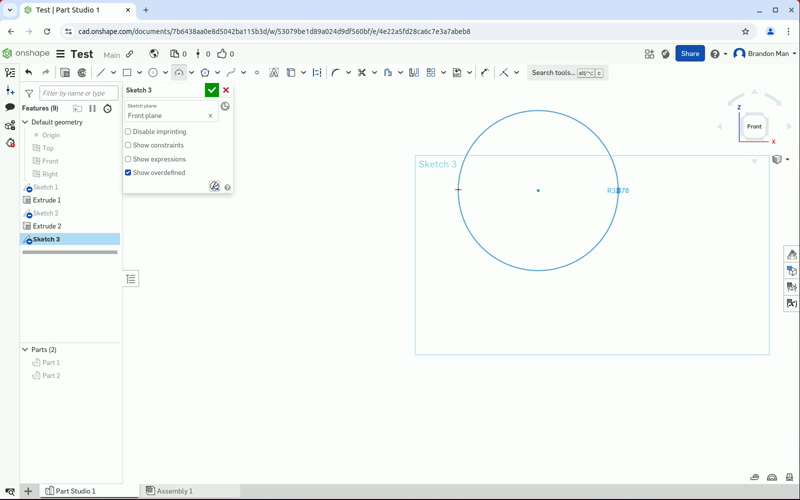
scroll(6)
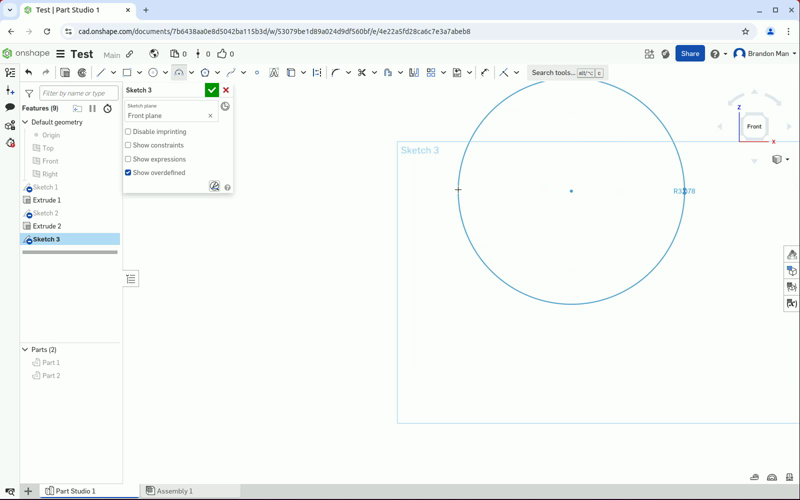
scroll(6)
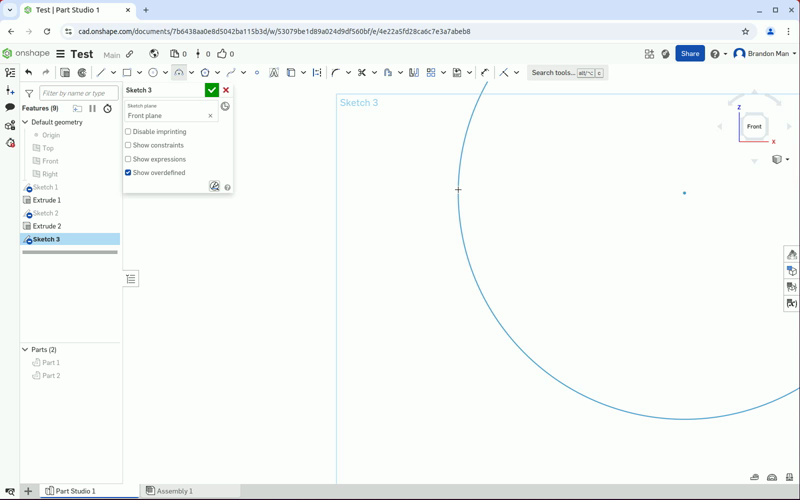
click(458, 189)
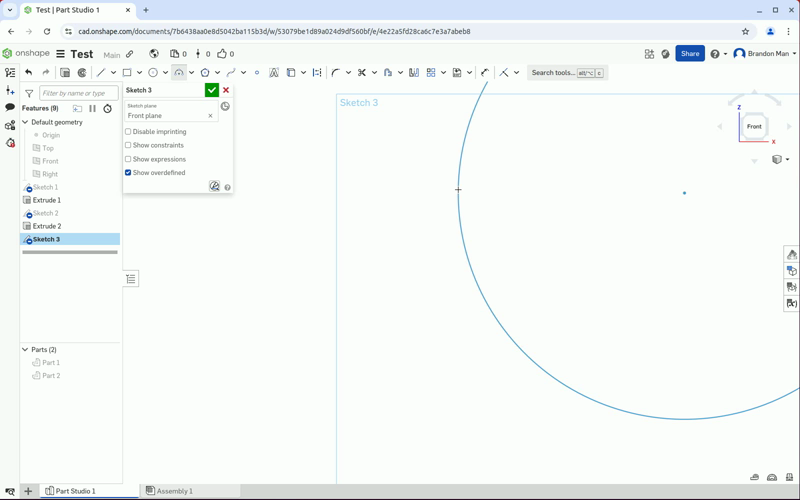
scroll(-6)
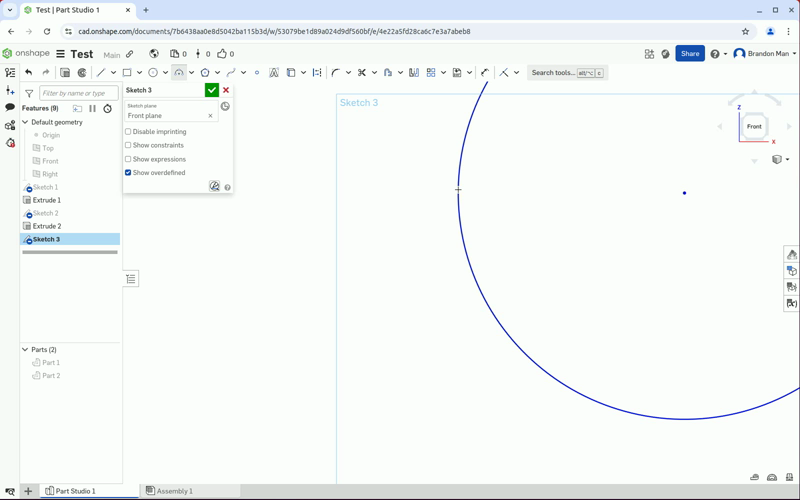
scroll(-6)
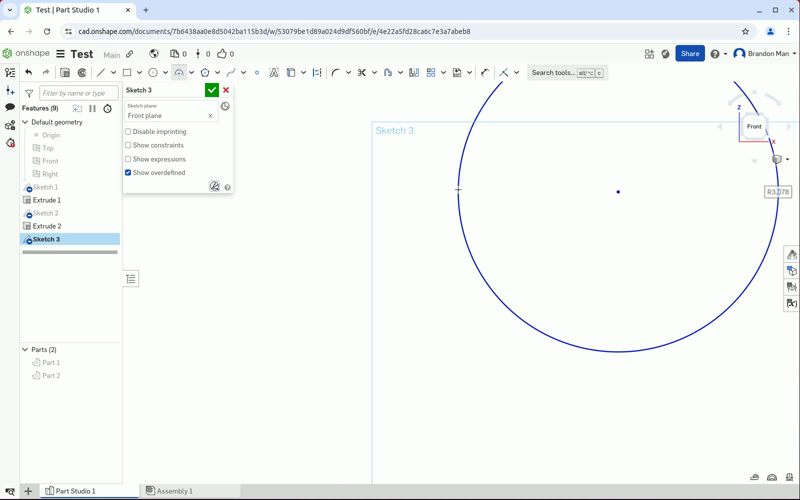
scroll(-6)
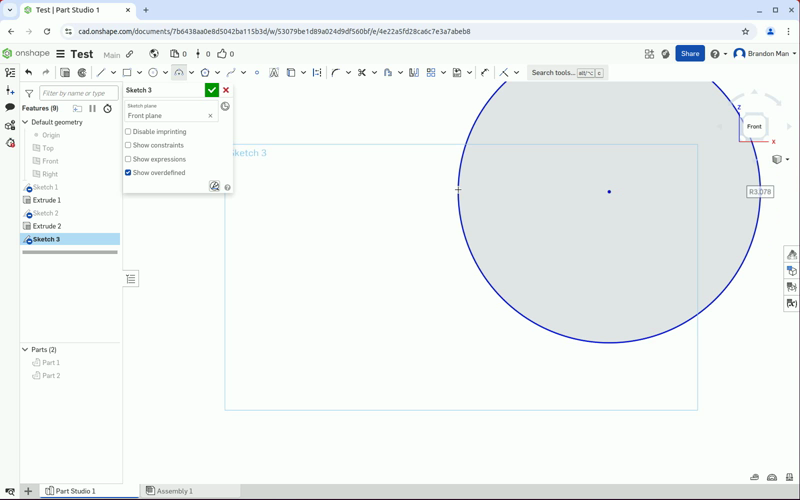
scroll(-6)
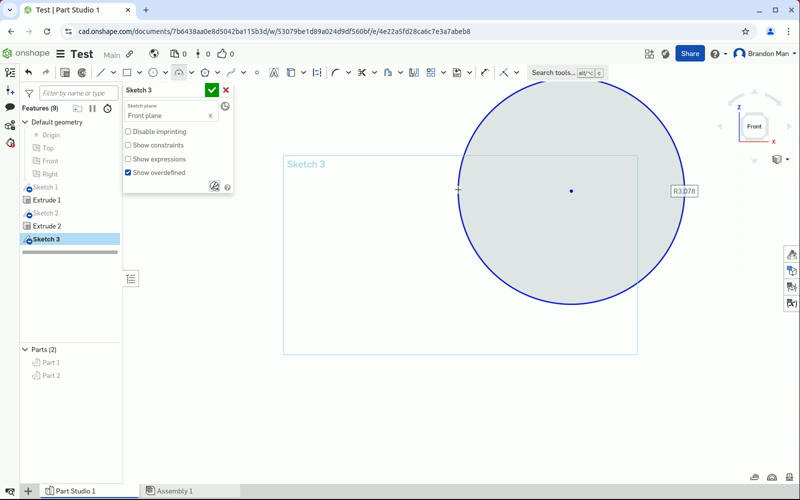
scroll(-6)
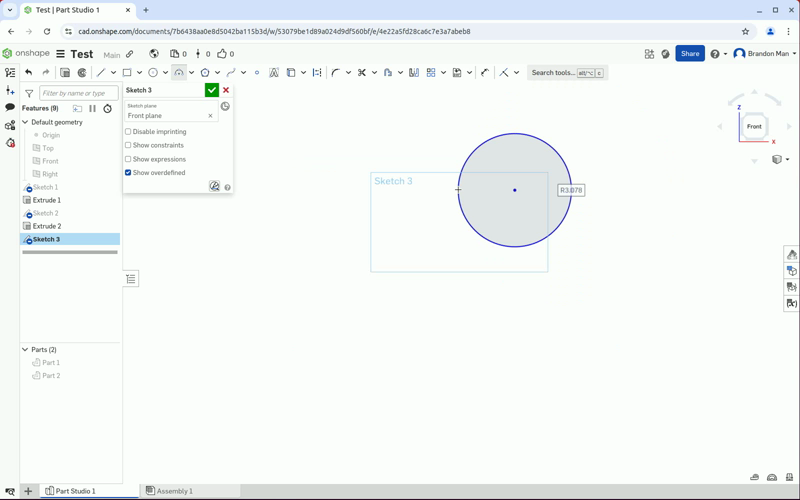
scroll(-6)
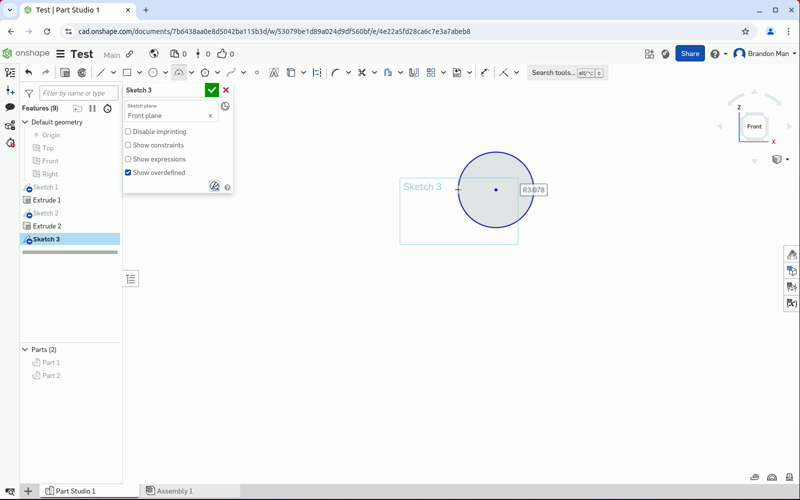
scroll(-6)
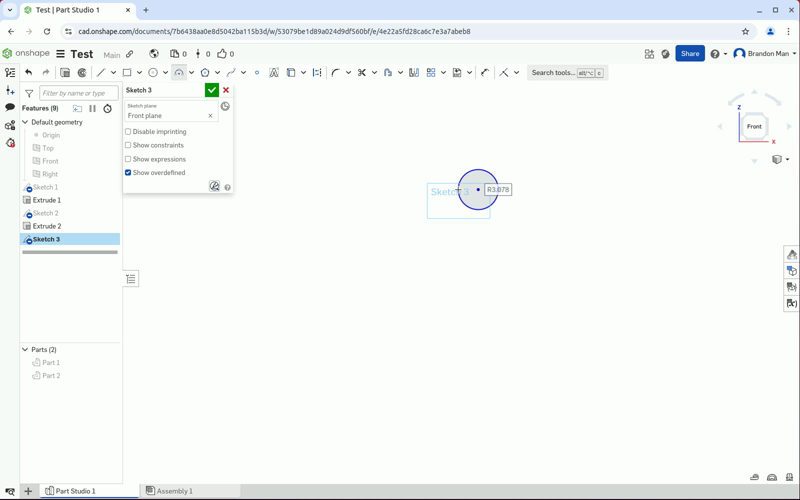
key_up(shift)
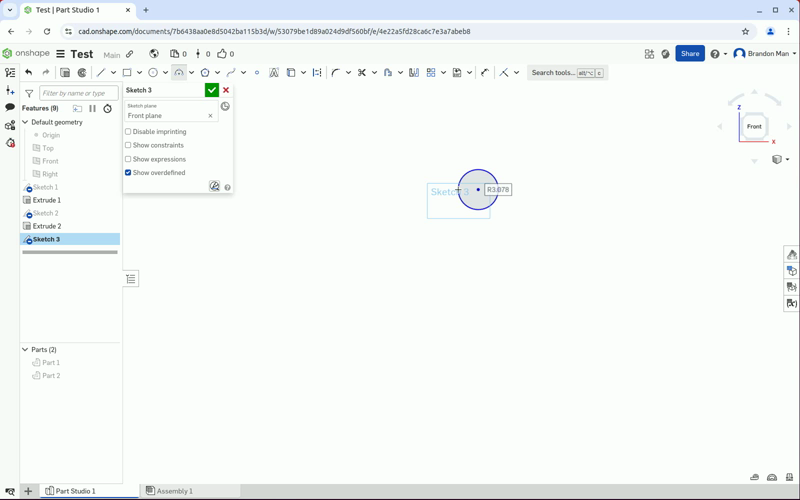
key(esc)
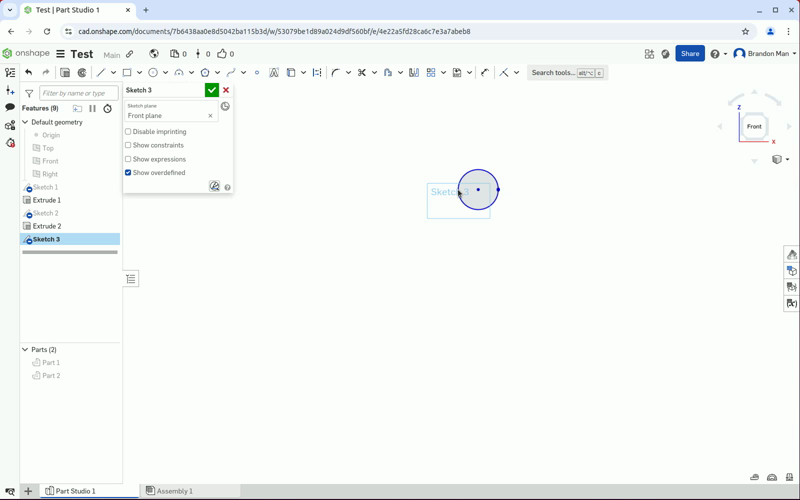
key(c)
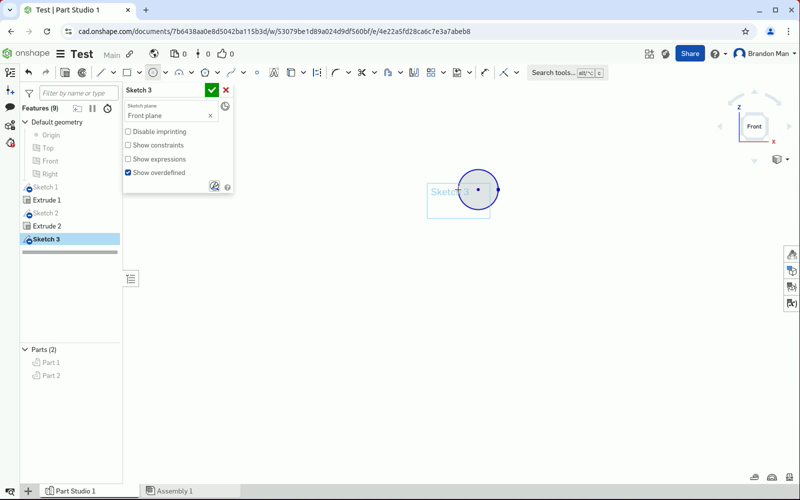
key_down(shift)
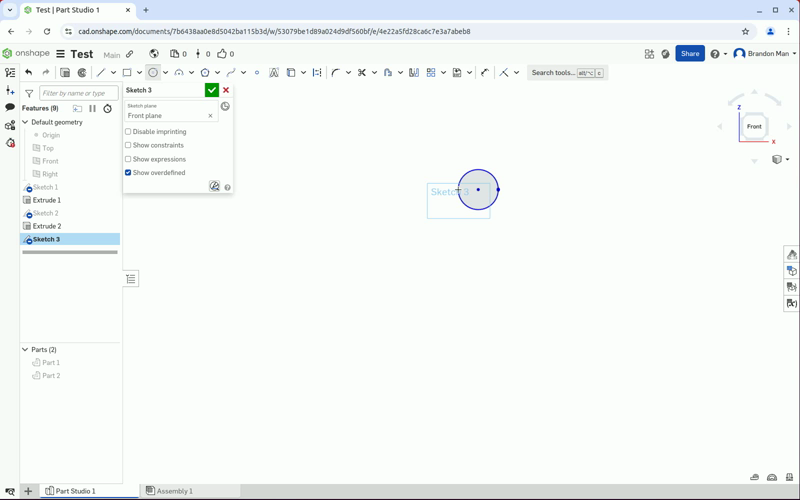
mouse_move(475, 194)
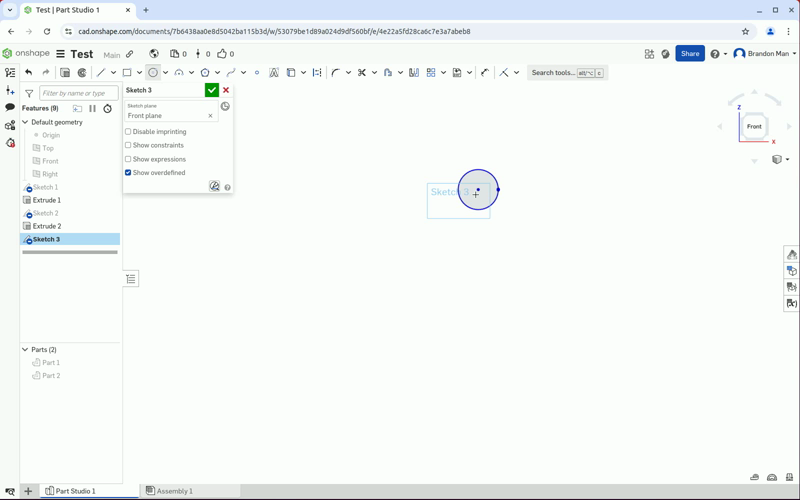
click(475, 194)
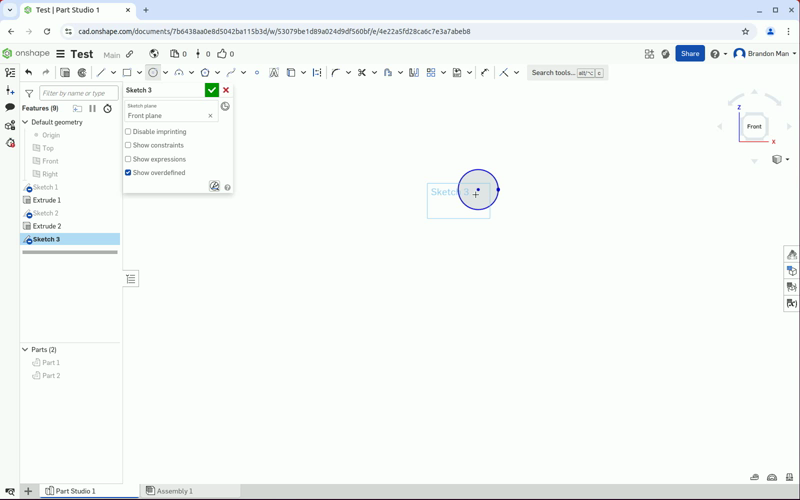
key_up(shift)
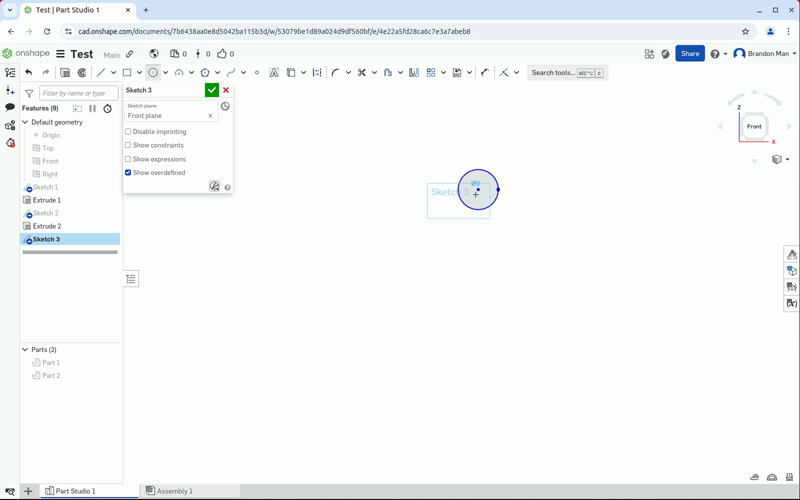
mouse_move(487, 194)
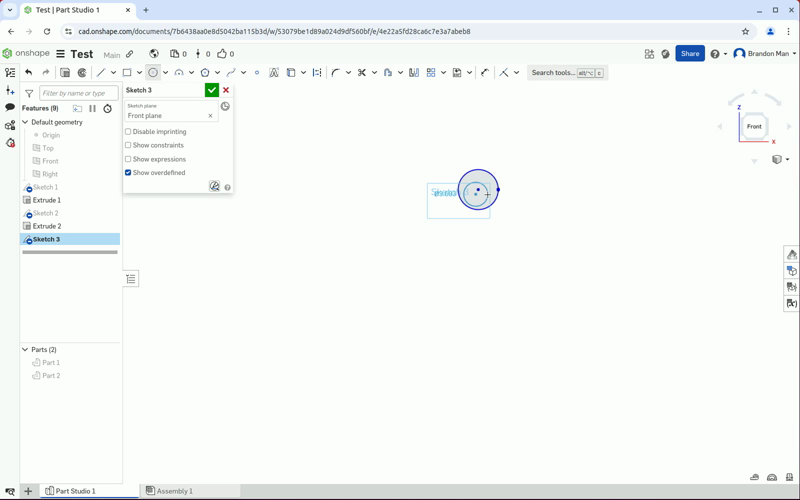
click(487, 194)
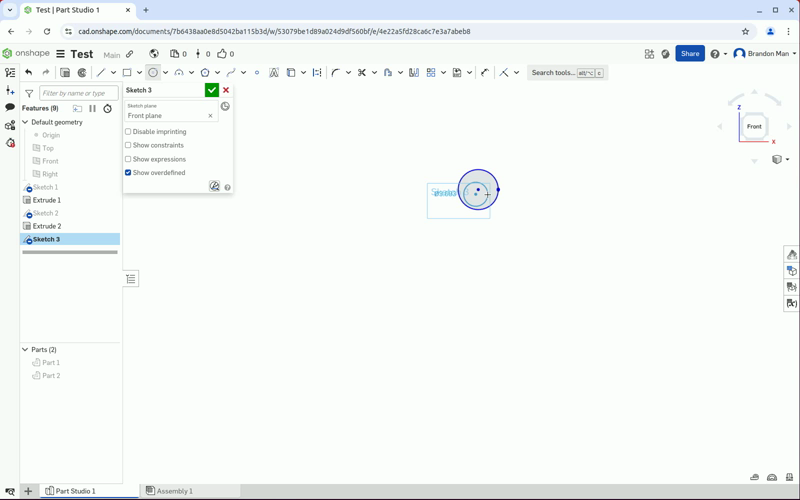
key(esc)
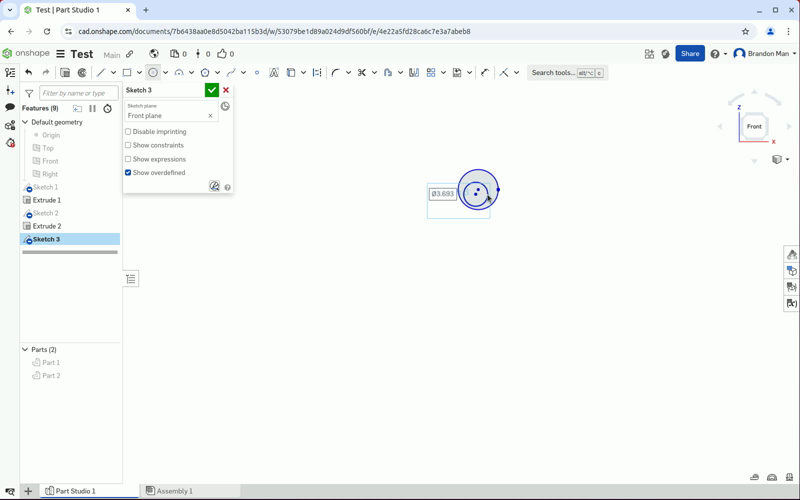
mouse_move(491, 182)
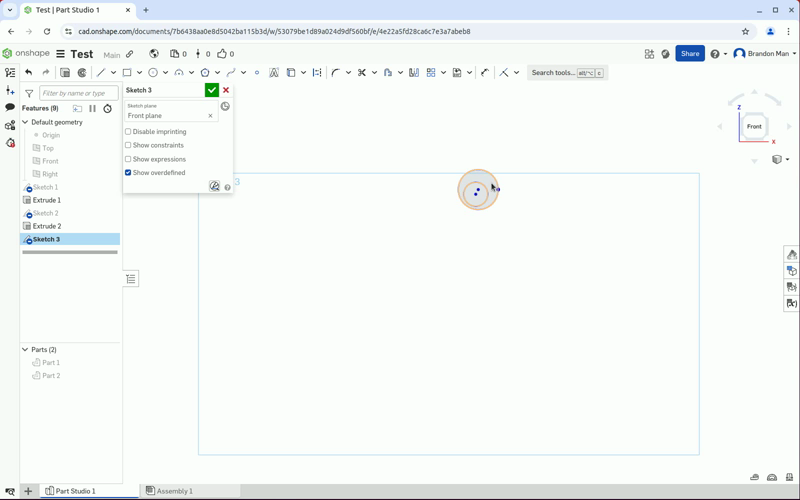
scroll(6)
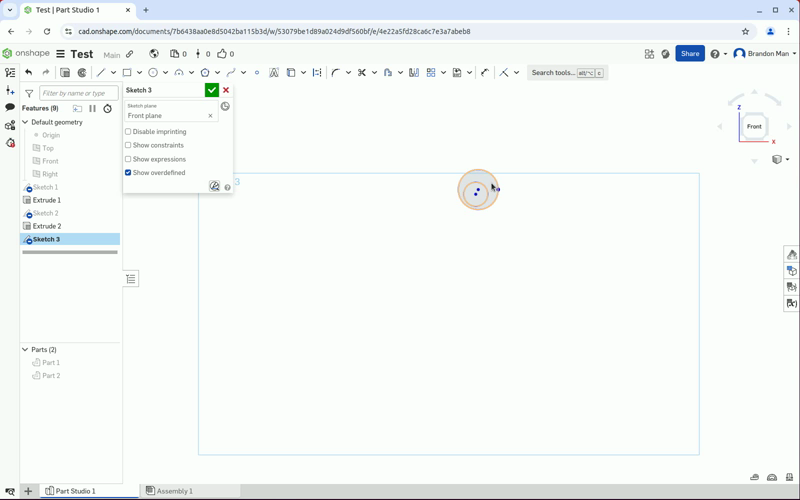
scroll(6)
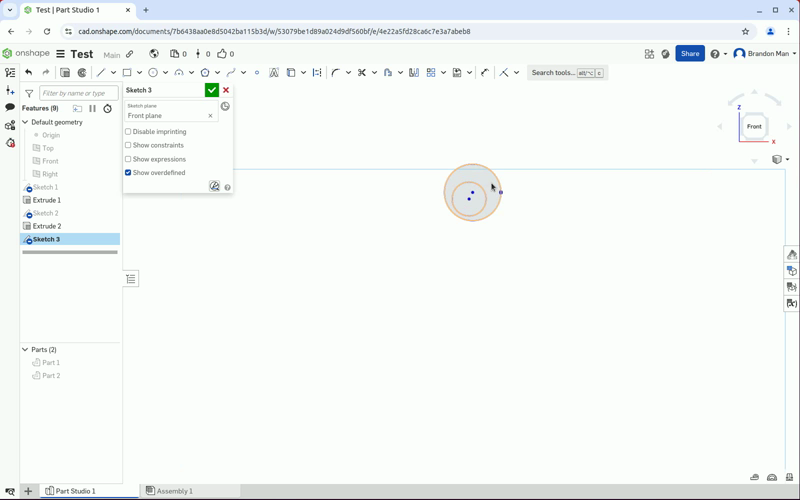
scroll(6)
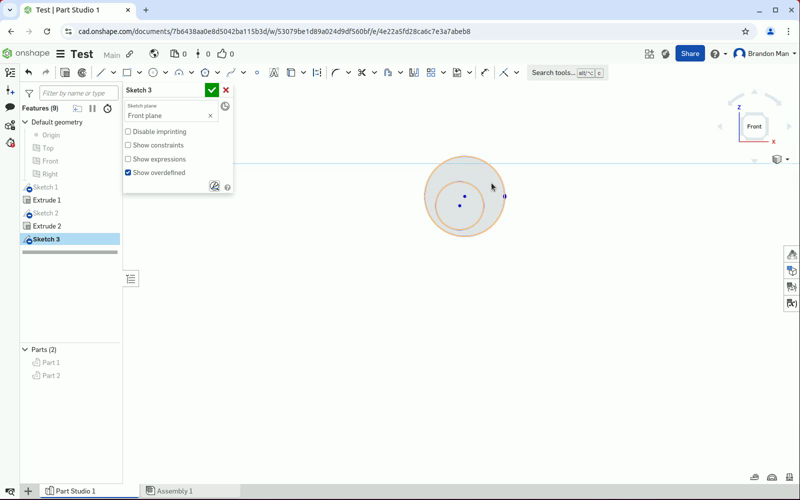
scroll(6)
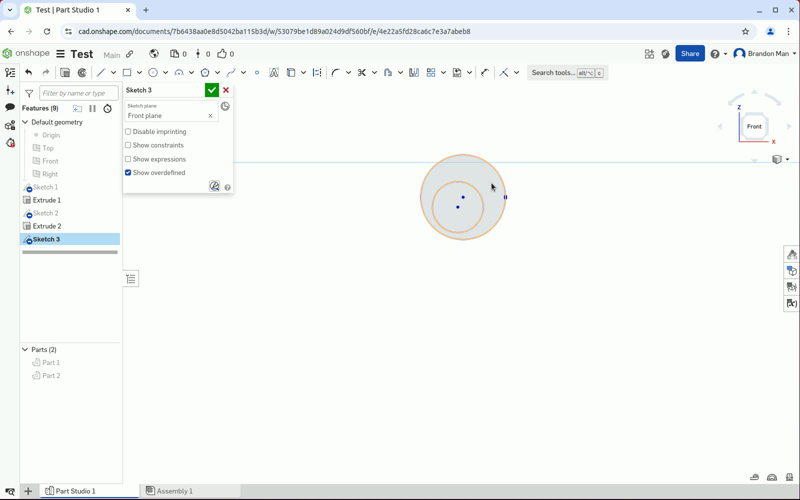
scroll(6)
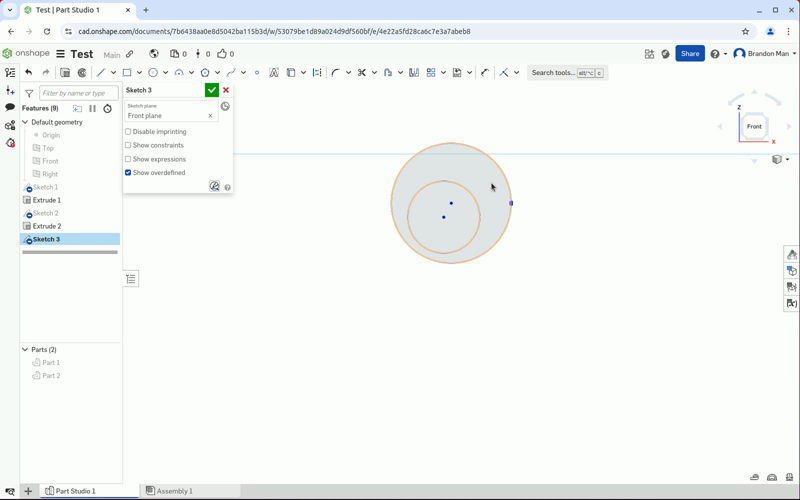
scroll(6)
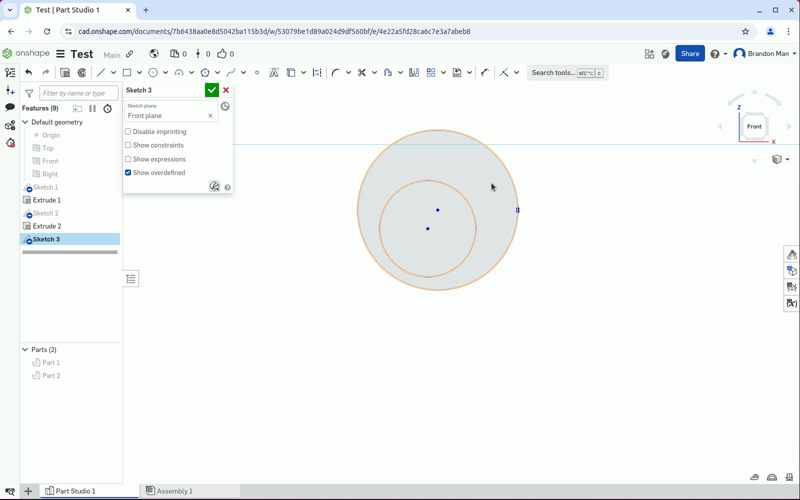
scroll(6)
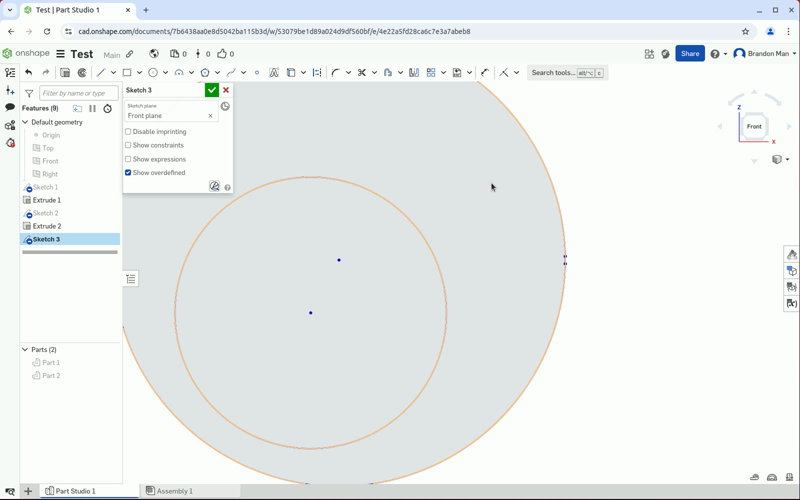
click(491, 182)
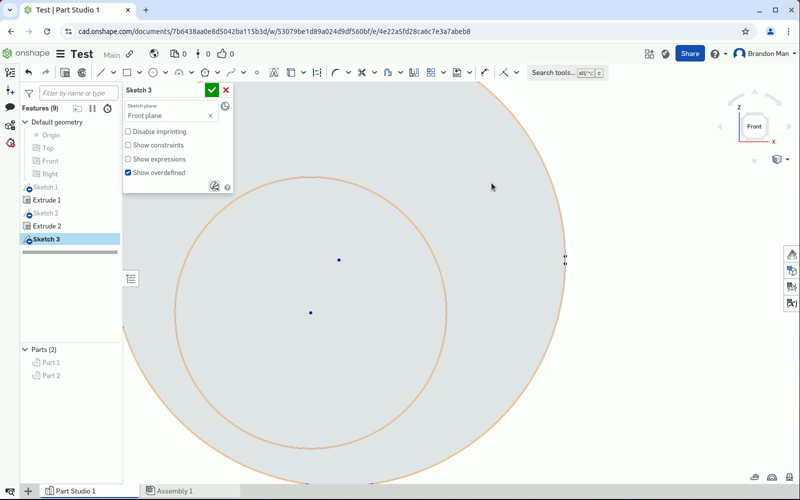
scroll(-6)
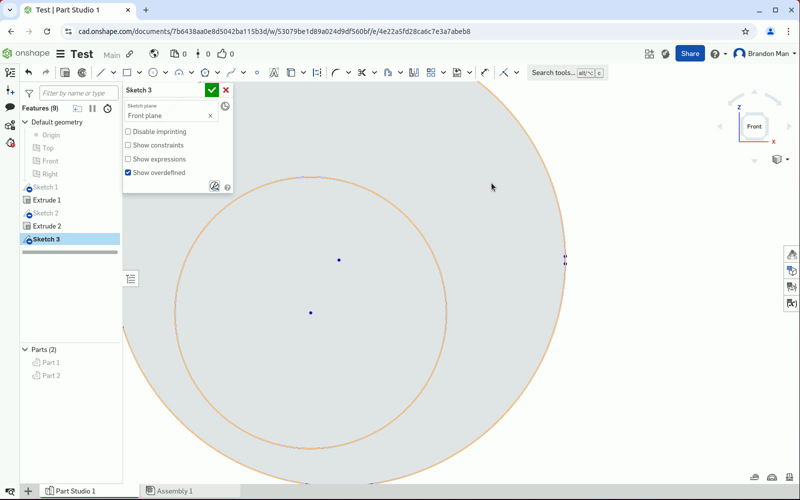
scroll(-6)
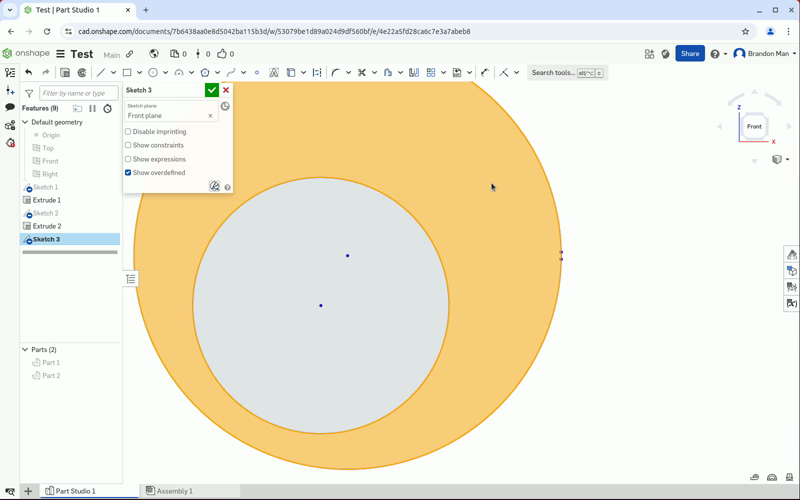
scroll(-6)
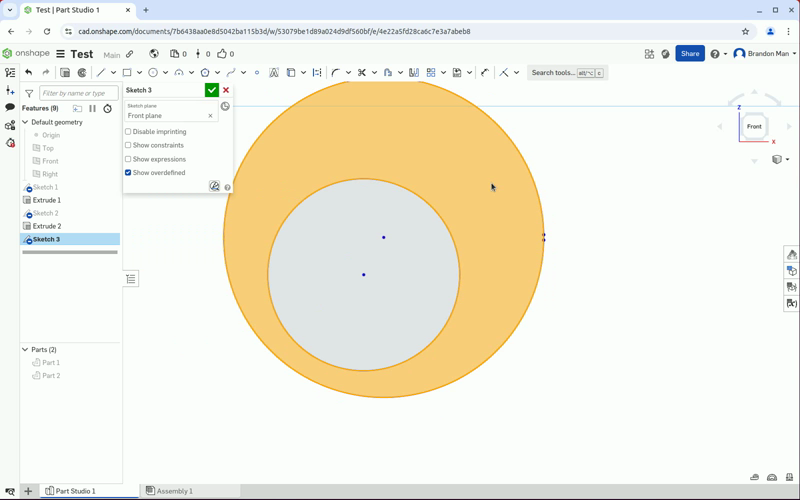
scroll(-6)
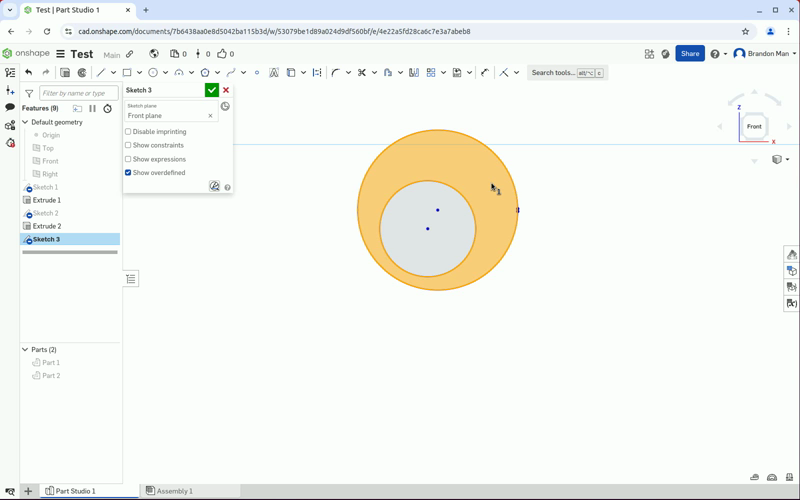
scroll(-6)
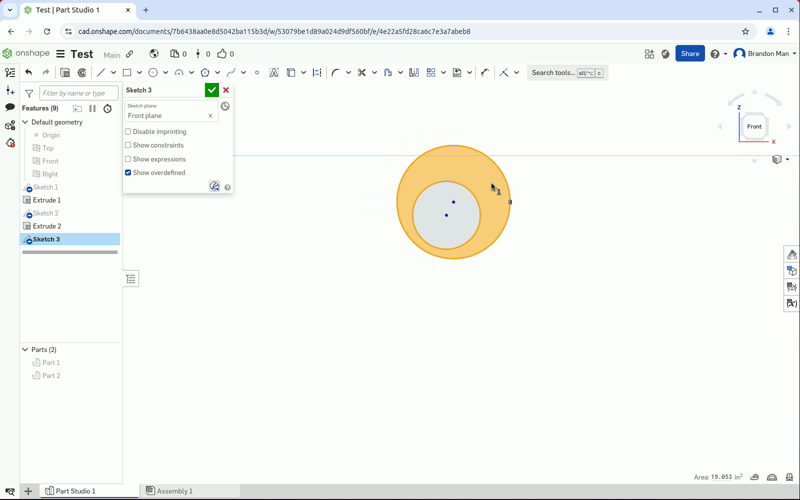
scroll(-6)
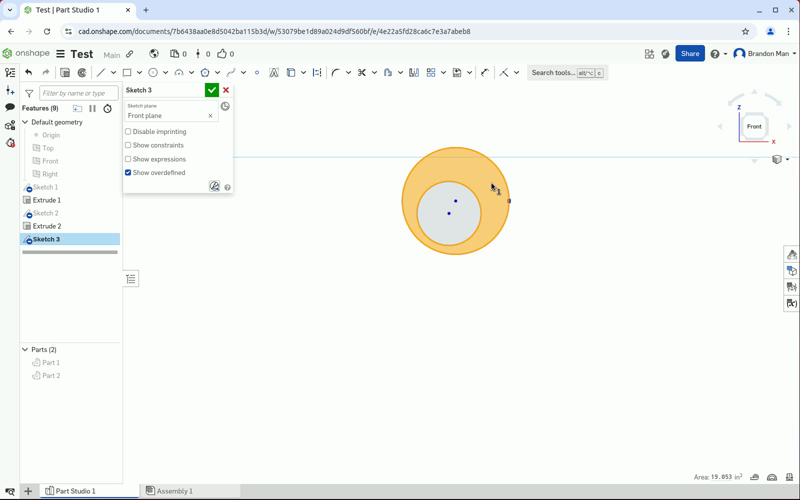
scroll(-6)
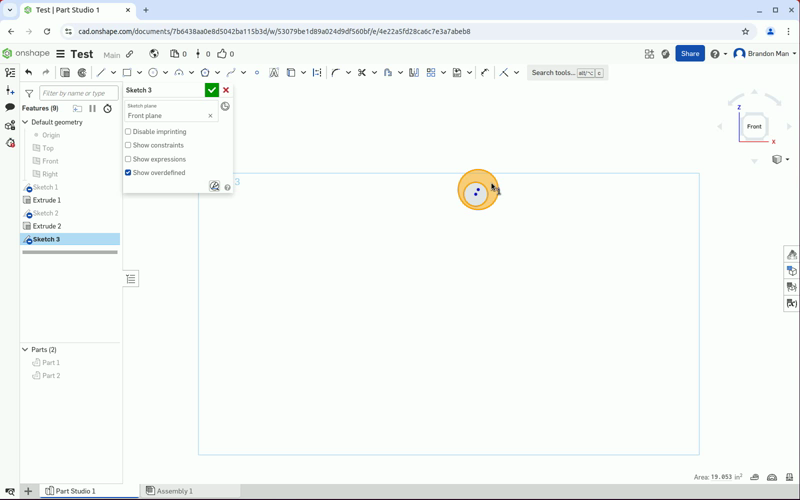
mouse_move(73, 352)
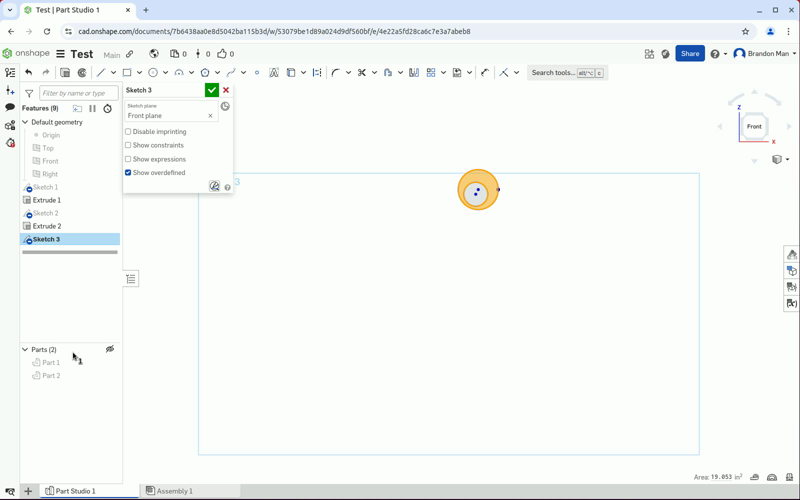
key(shift+y)
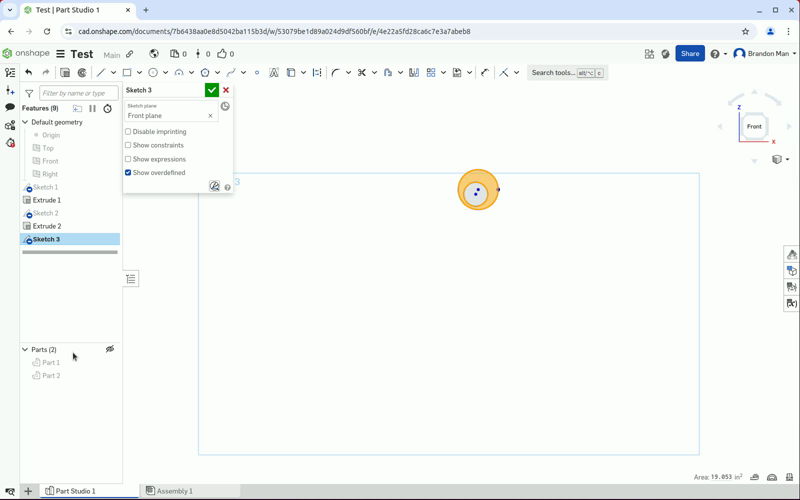
key(shift+e)
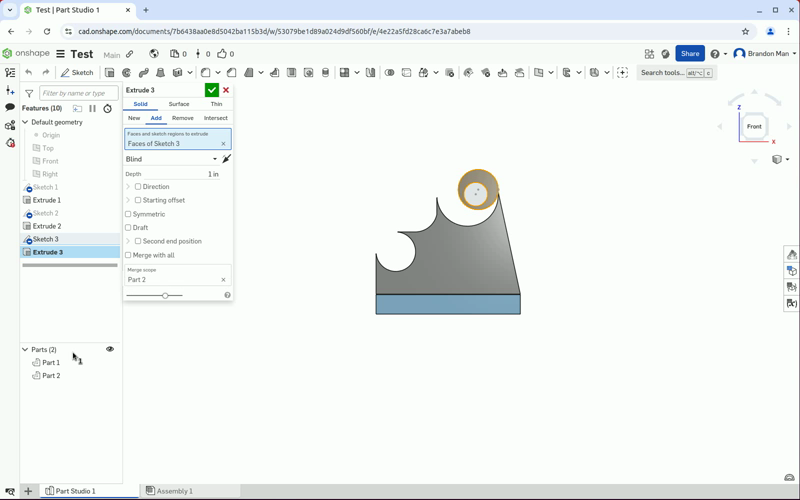
mouse_move(143, 106)
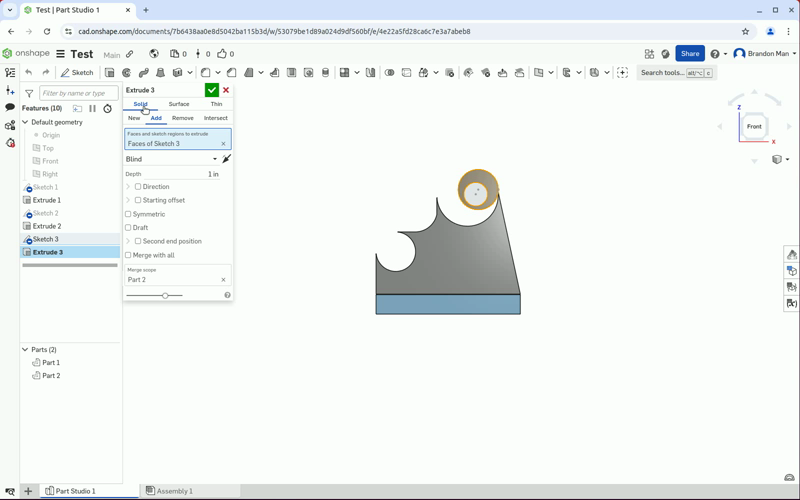
click(143, 106)
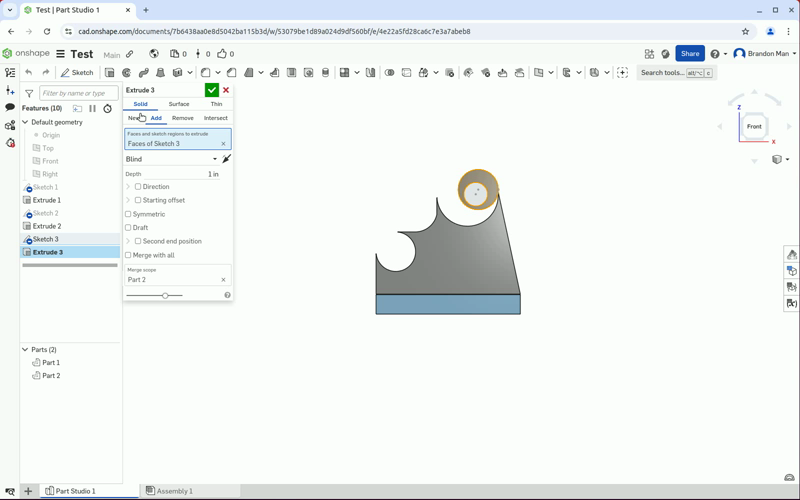
mouse_move(137, 120)
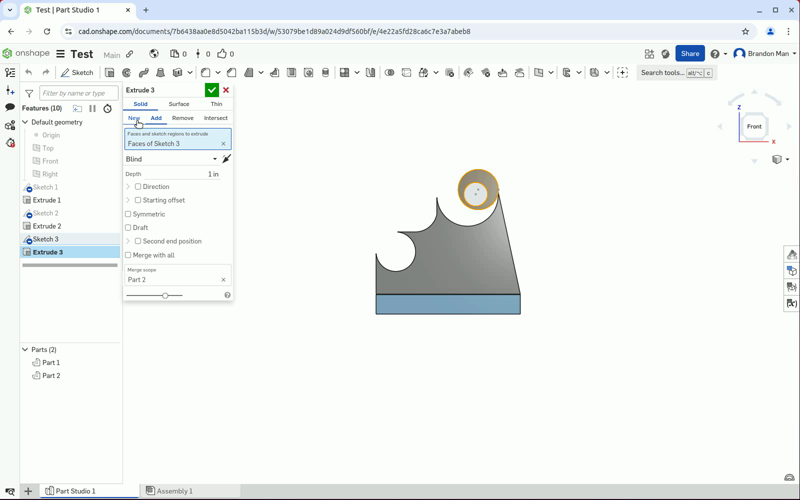
click(137, 120)
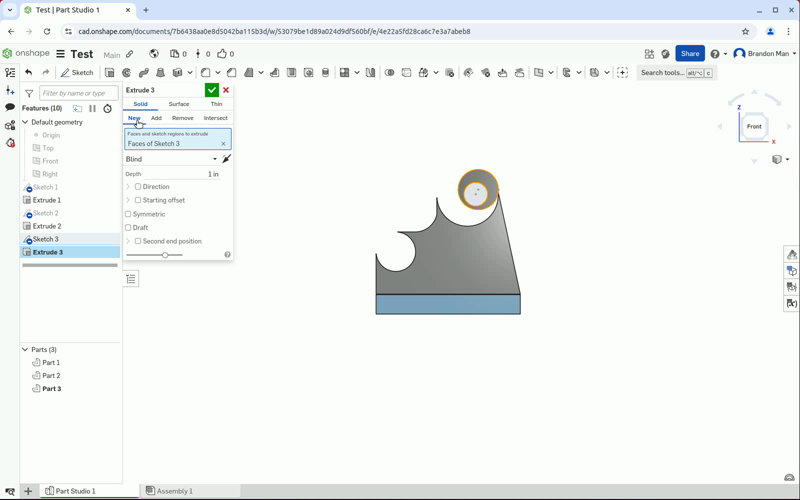
key(tab, 4)
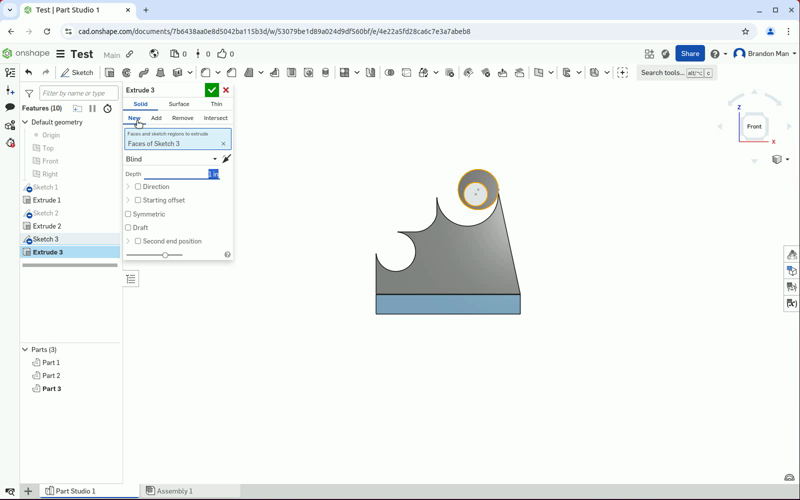
text(1.444)
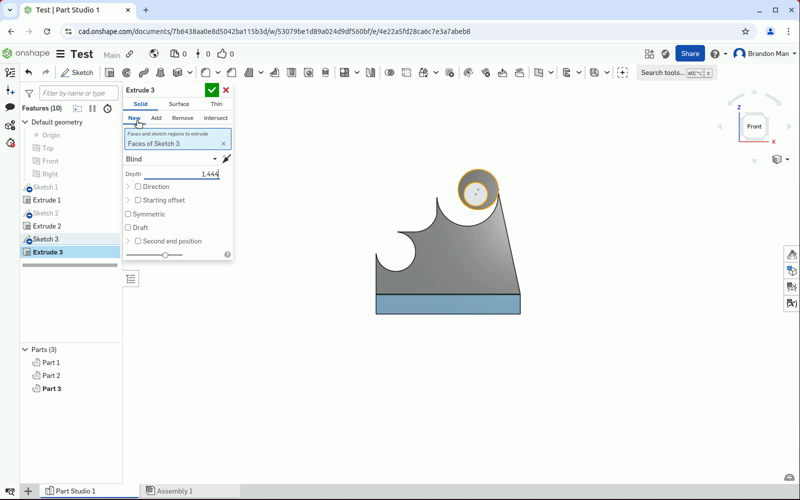
key(enter)
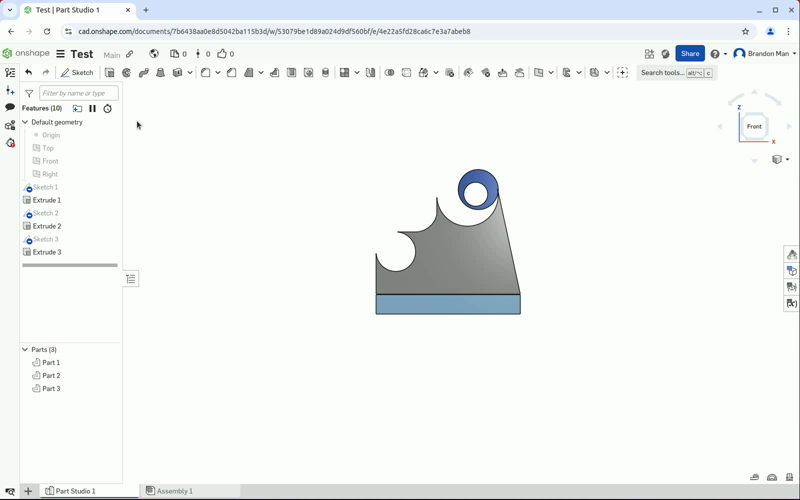
key(shift+h)
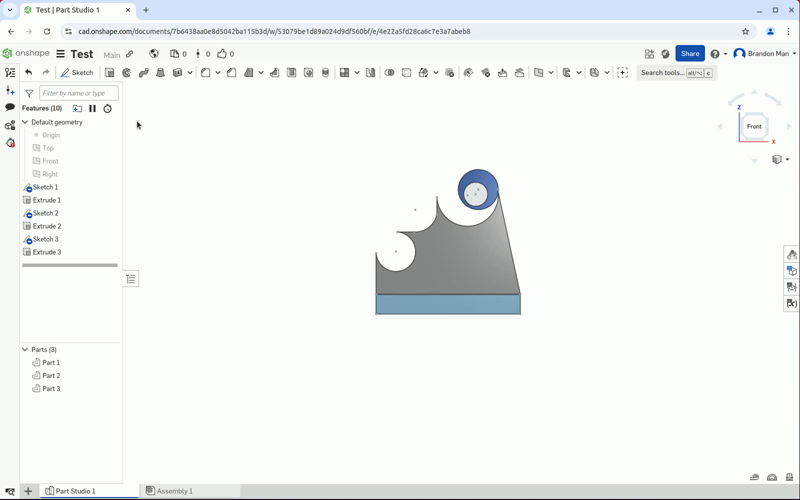
key(shift+h)
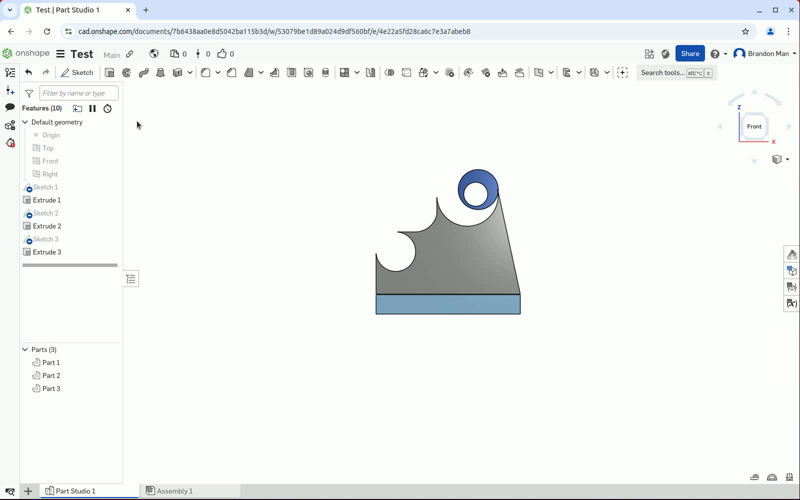
mouse_move(73, 189)
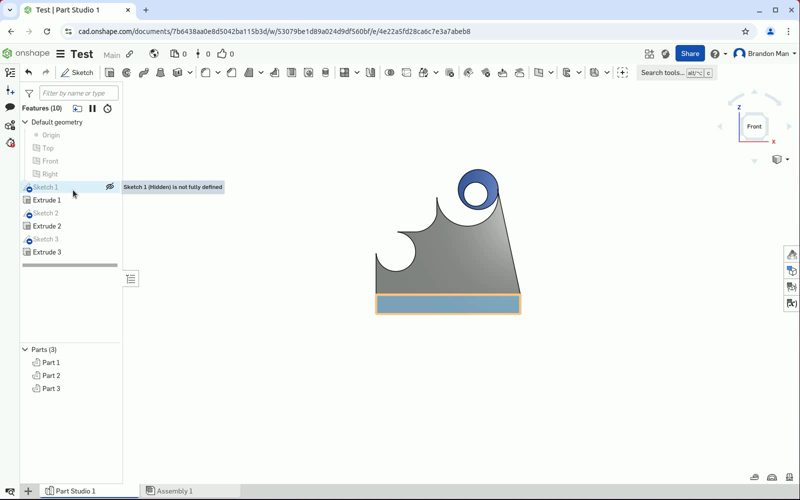
click(73, 189)
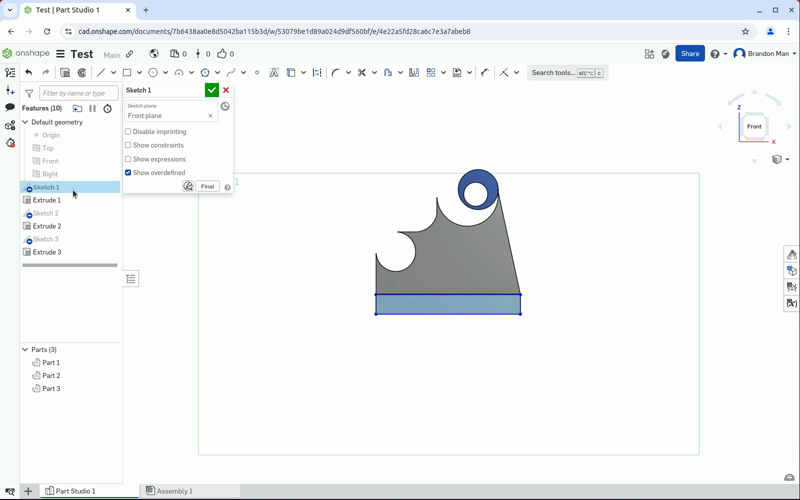
mouse_move(229, 92)
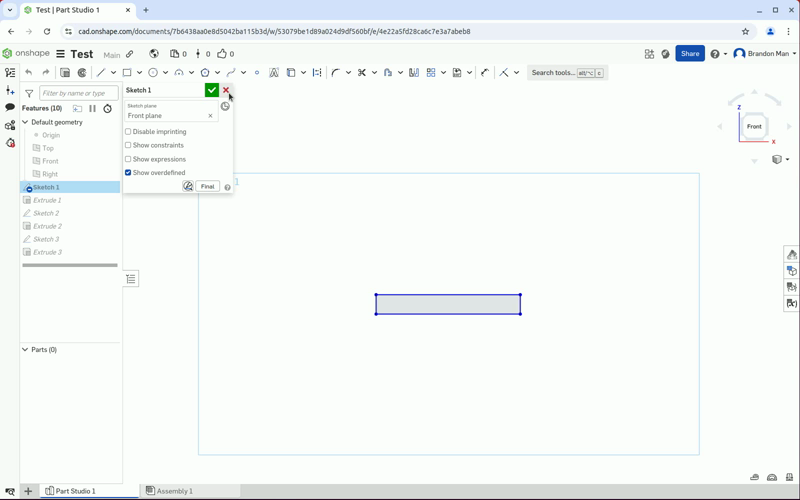
click(229, 92)
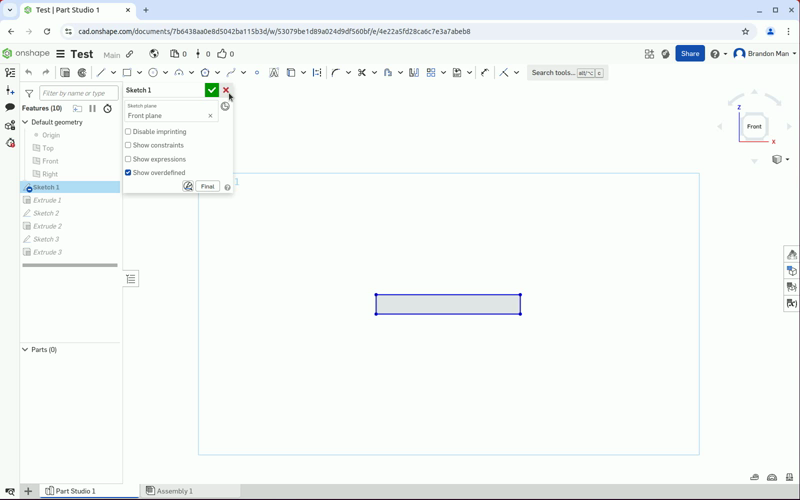
key(shift+s)
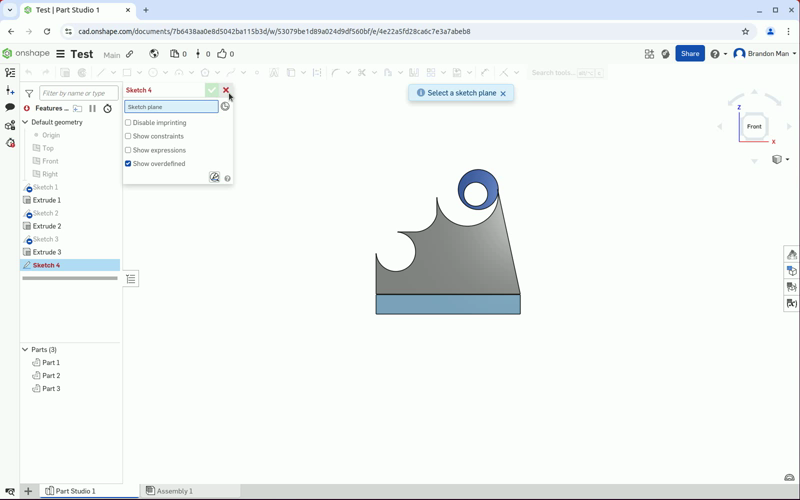
mouse_move(73, 163)
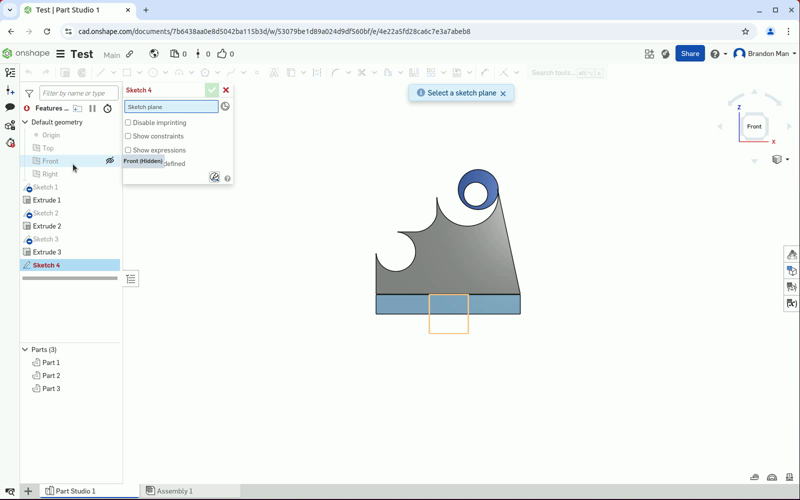
click(73, 163)
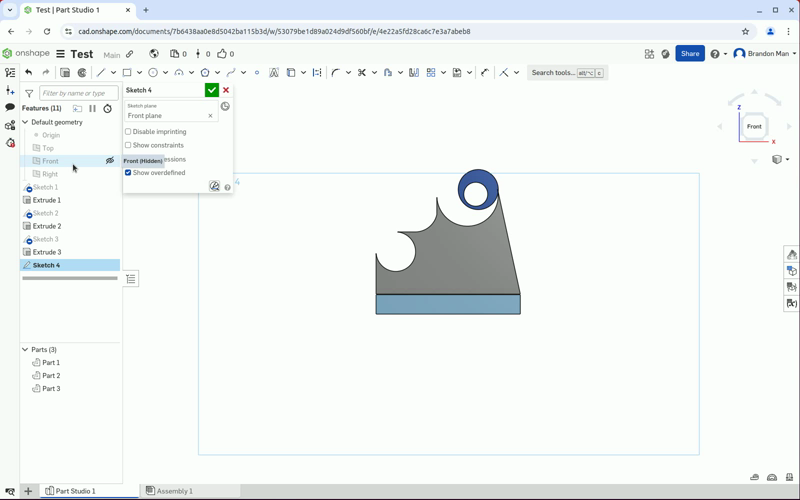
mouse_move(73, 352)
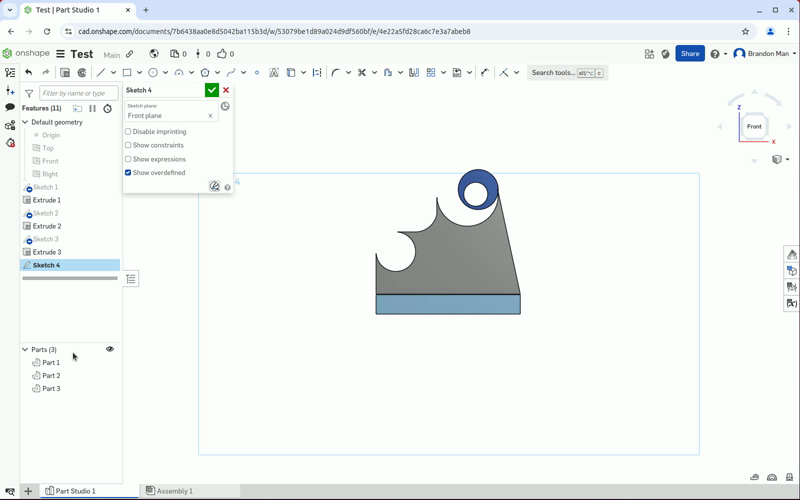
key(y)
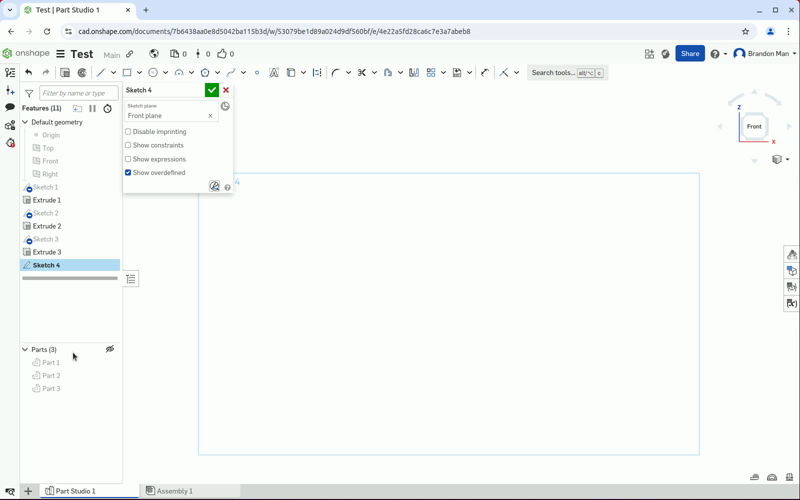
key(l)
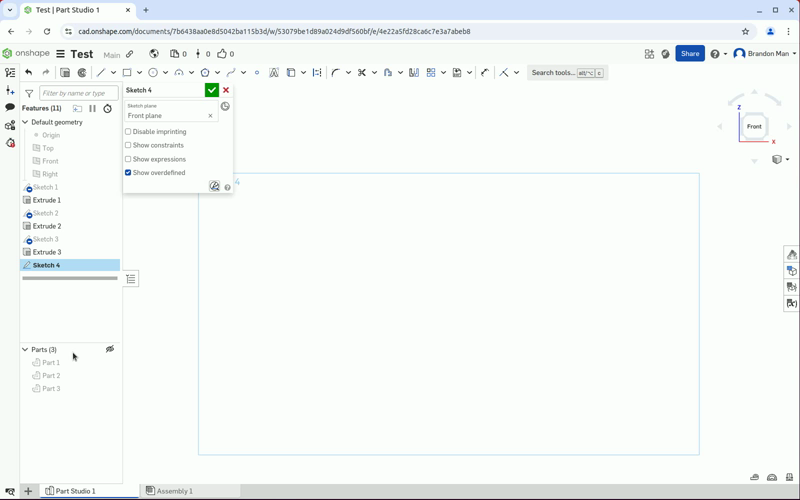
key_down(shift)
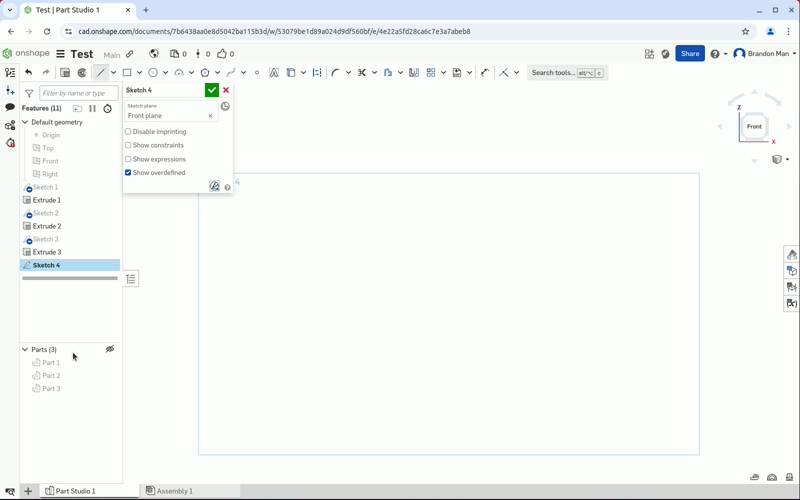
mouse_move(498, 189)
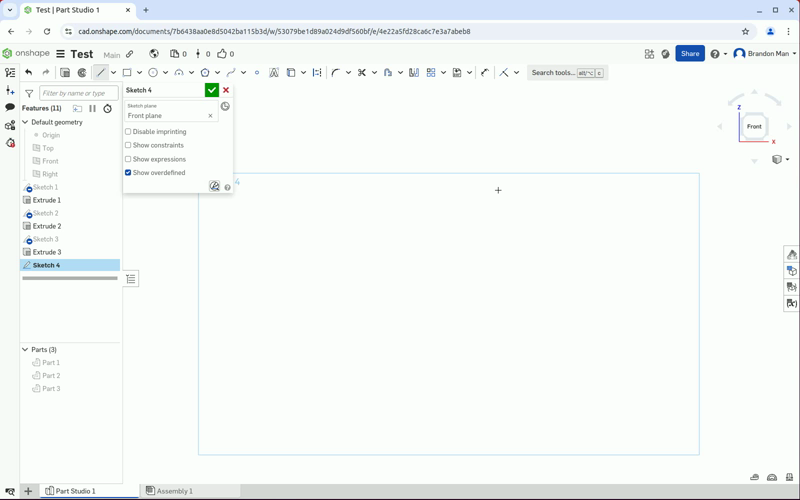
click(498, 189)
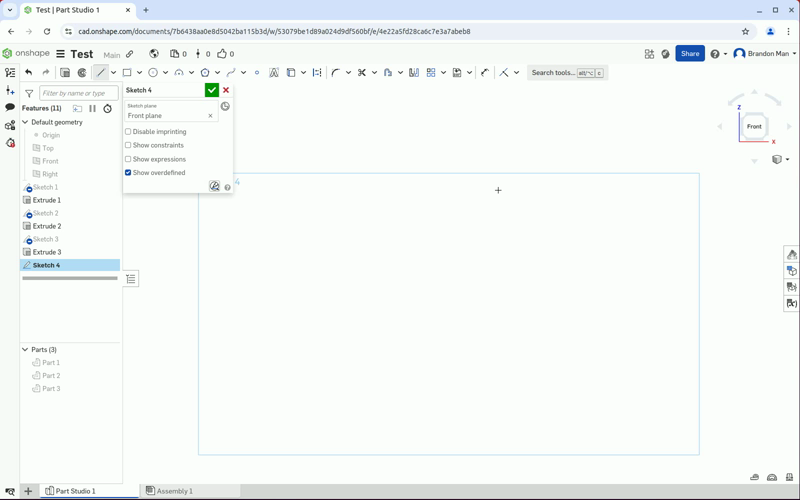
key_up(shift)
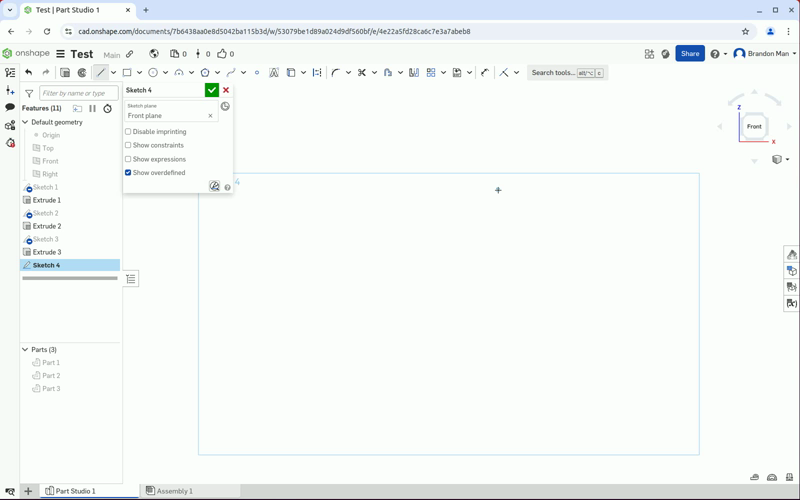
key_down(shift)
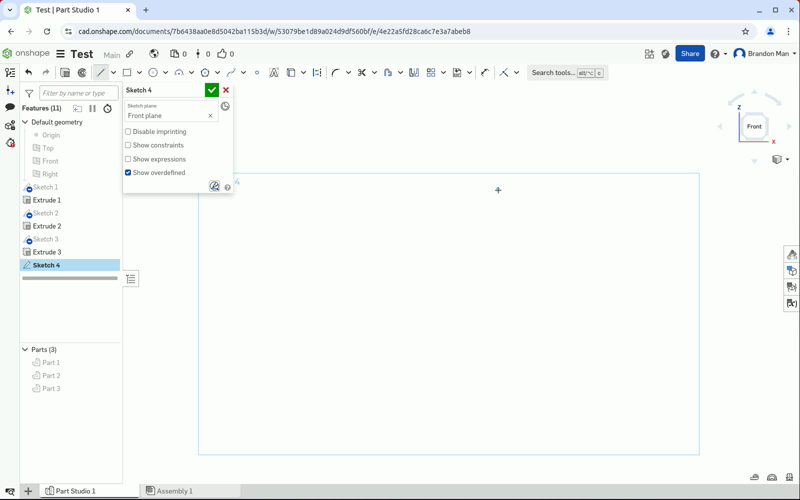
mouse_move(528, 189)
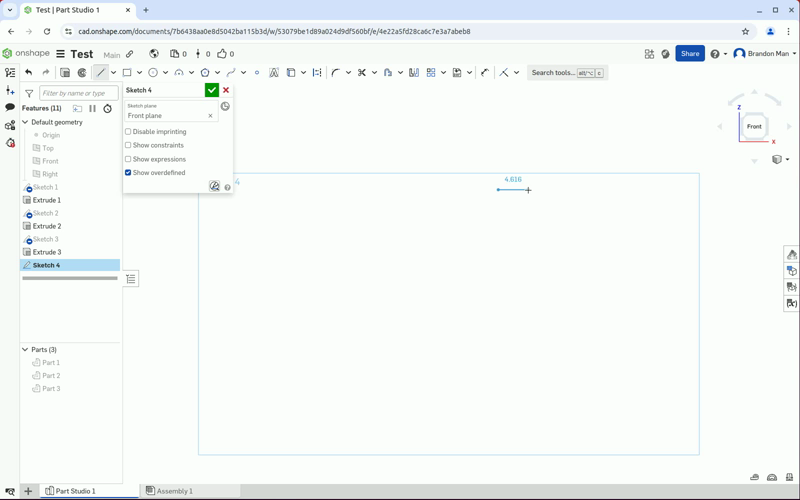
mouse_move(498, 189)
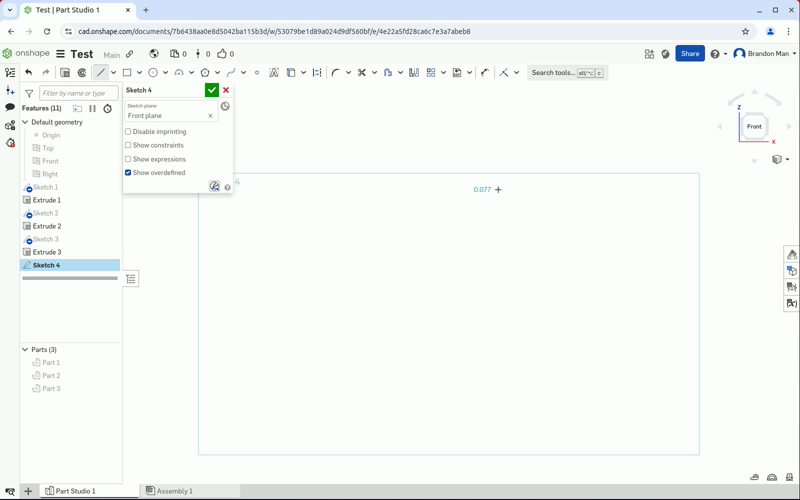
scroll(6)
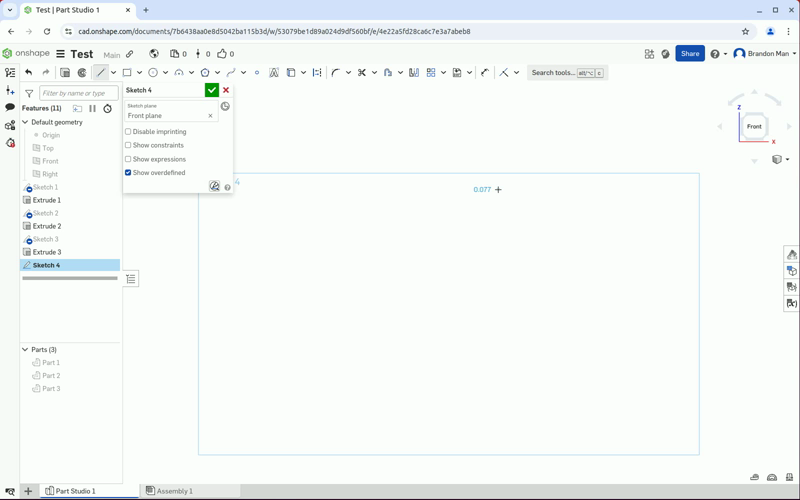
scroll(6)
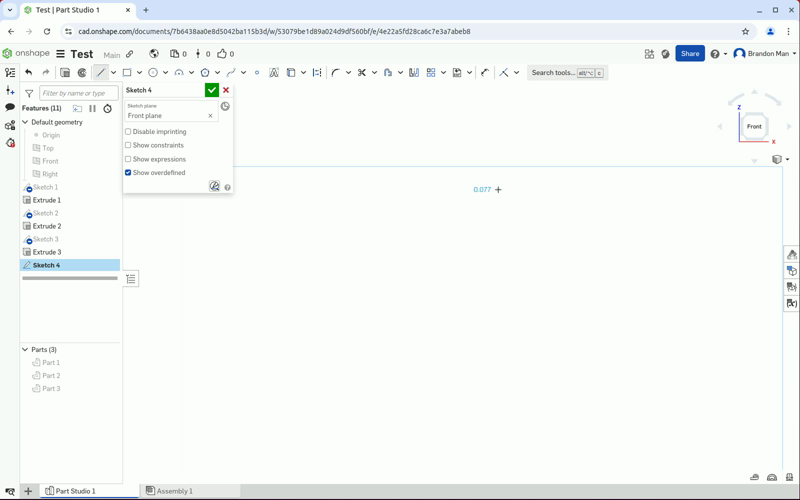
scroll(6)
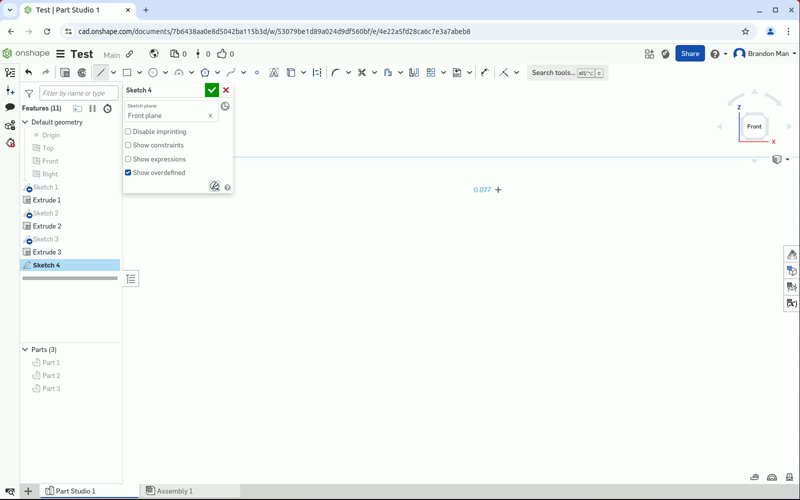
scroll(6)
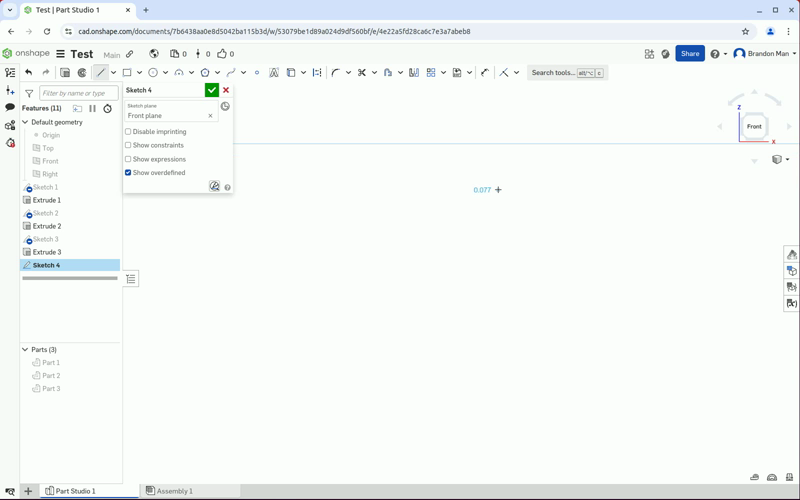
scroll(6)
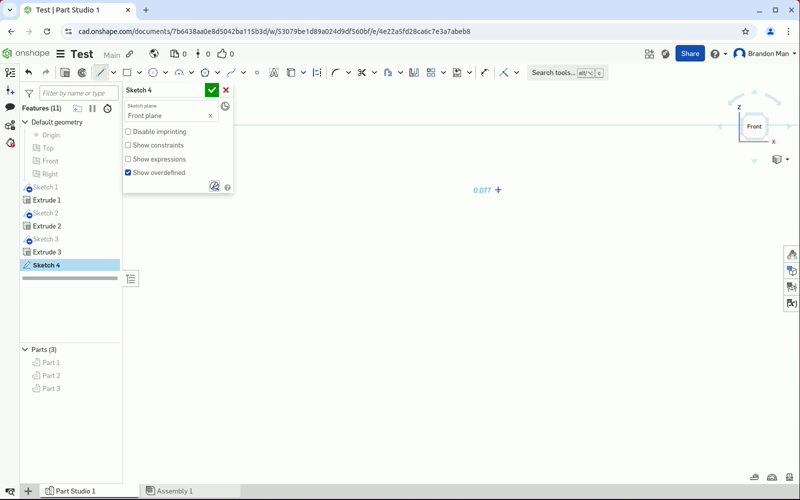
scroll(6)
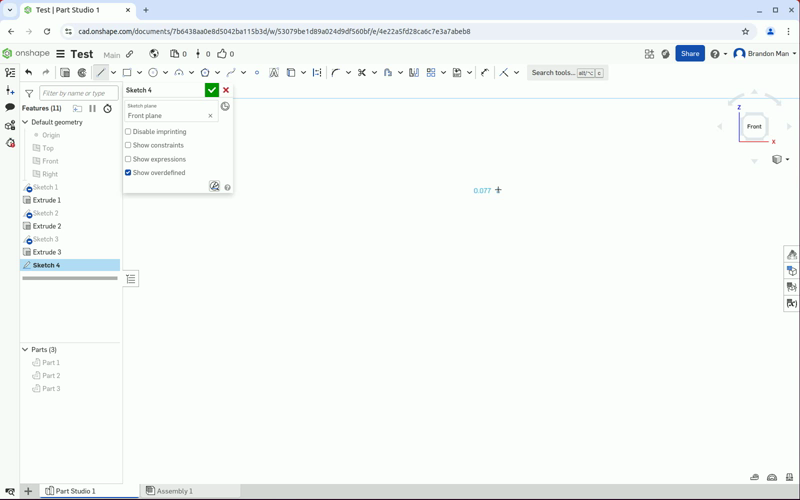
scroll(6)
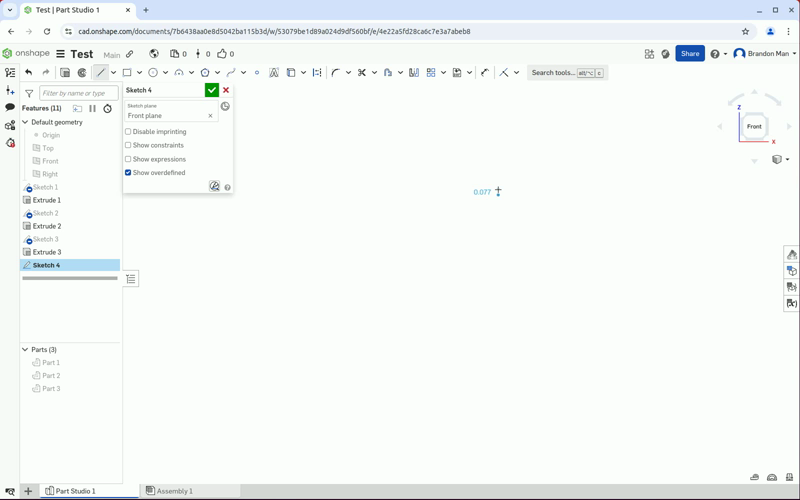
click(498, 189)
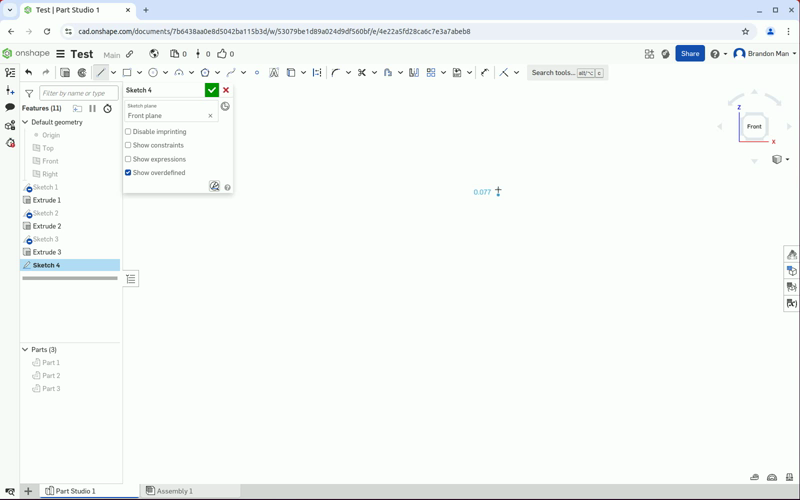
scroll(-6)
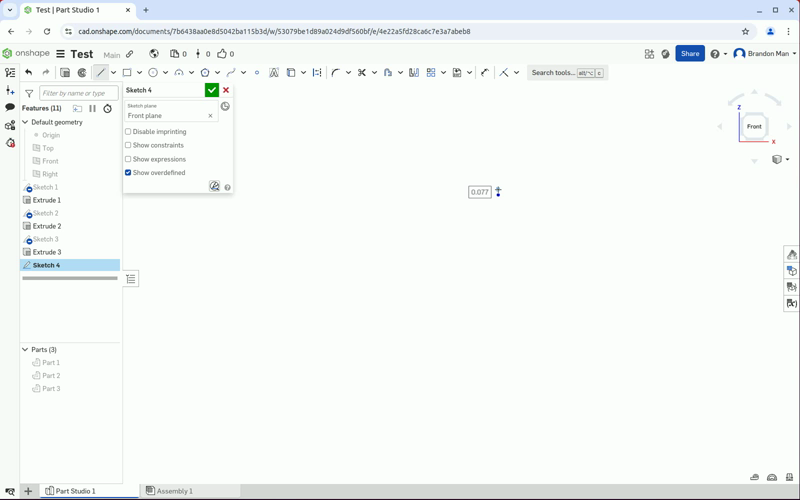
scroll(-6)
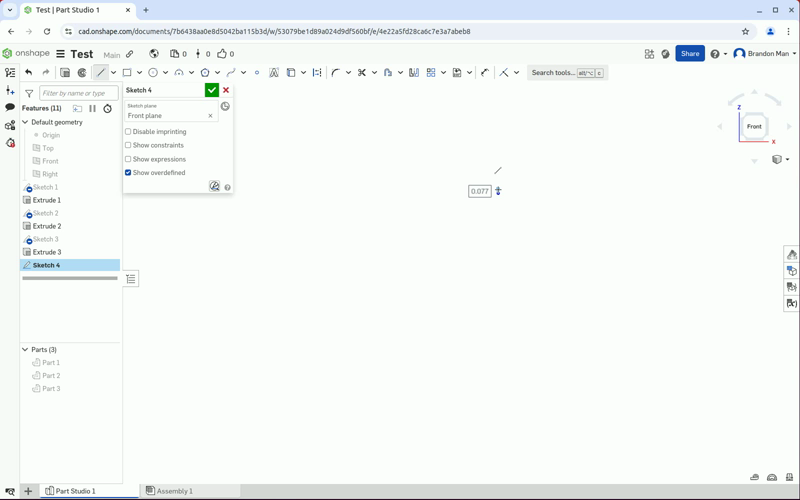
scroll(-6)
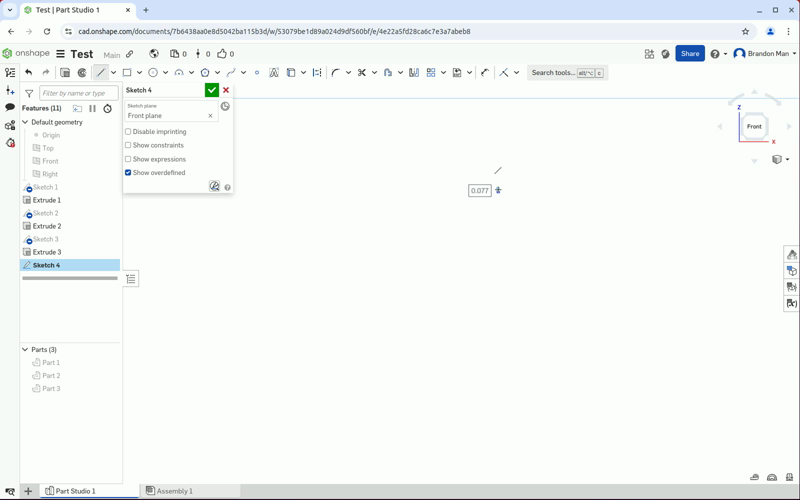
scroll(-6)
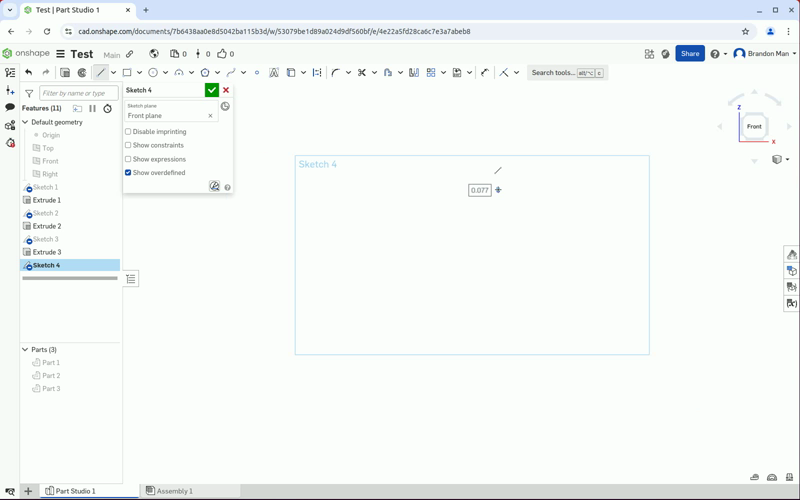
scroll(-6)
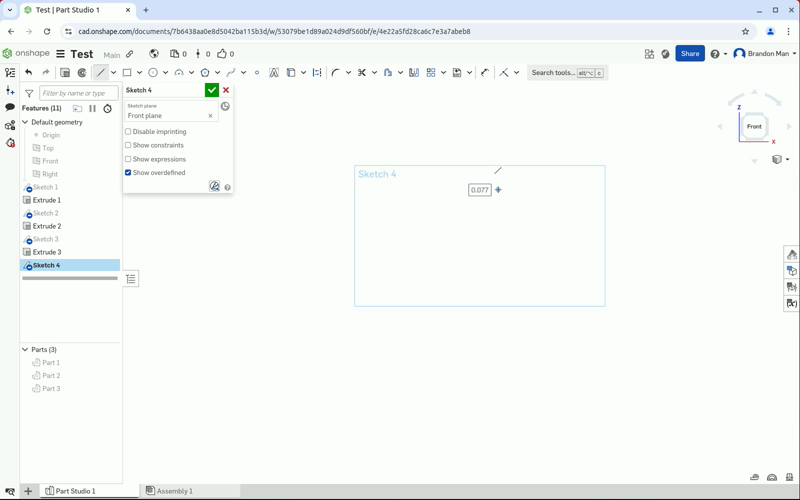
scroll(-6)
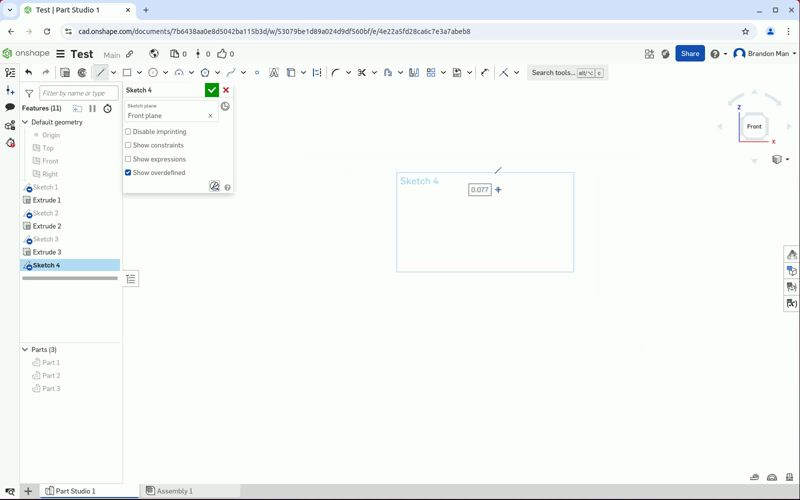
scroll(-6)
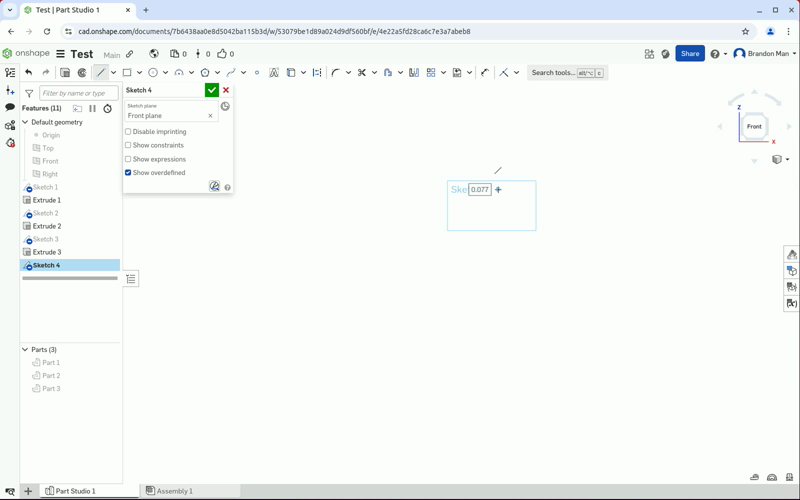
key_up(shift)
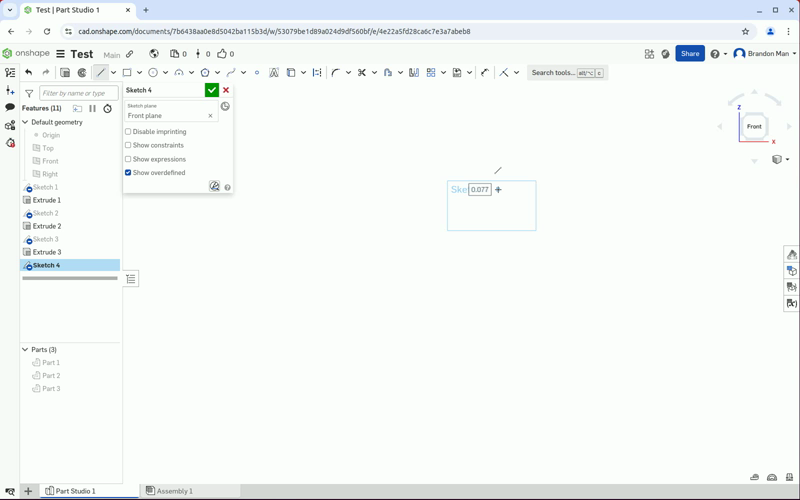
key(esc)
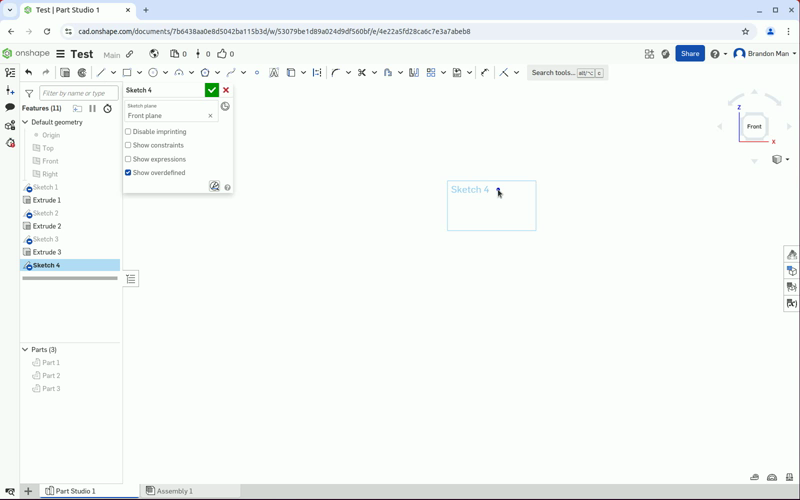
key(a)
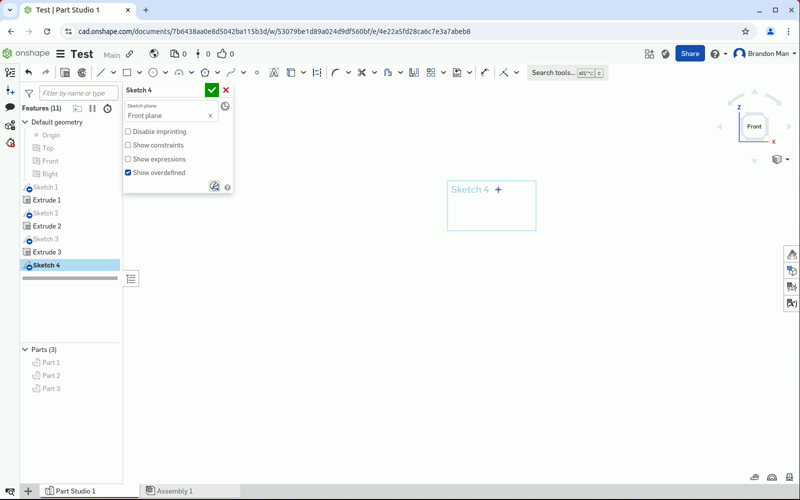
mouse_move(498, 189)
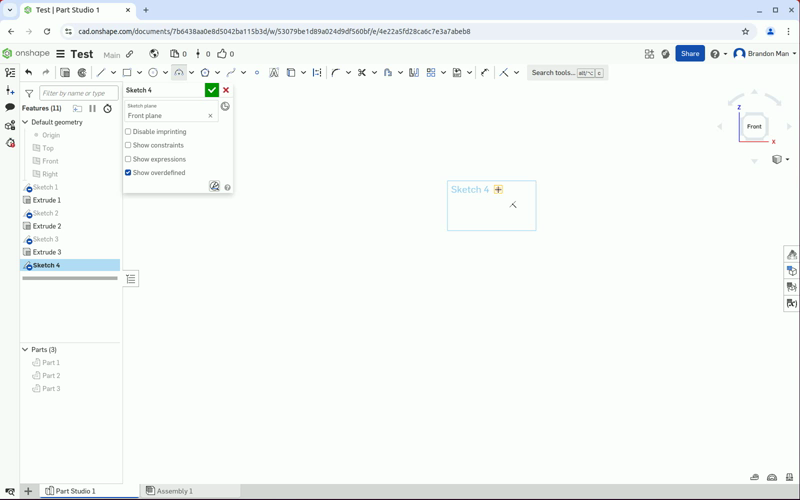
scroll(6)
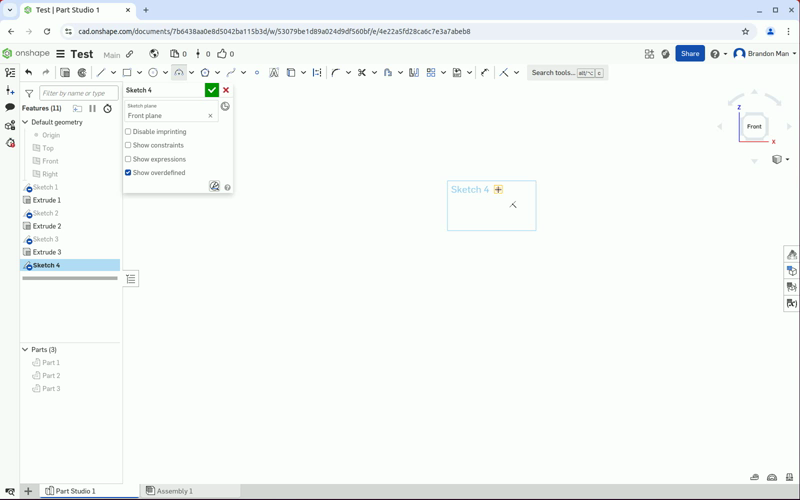
scroll(6)
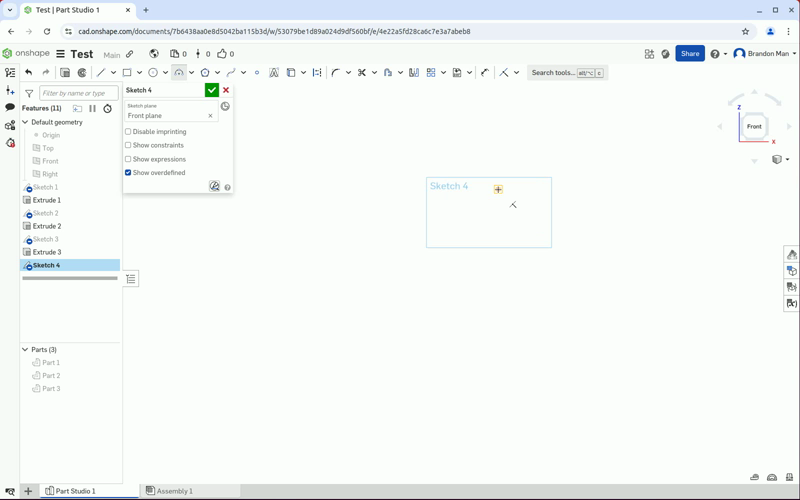
scroll(6)
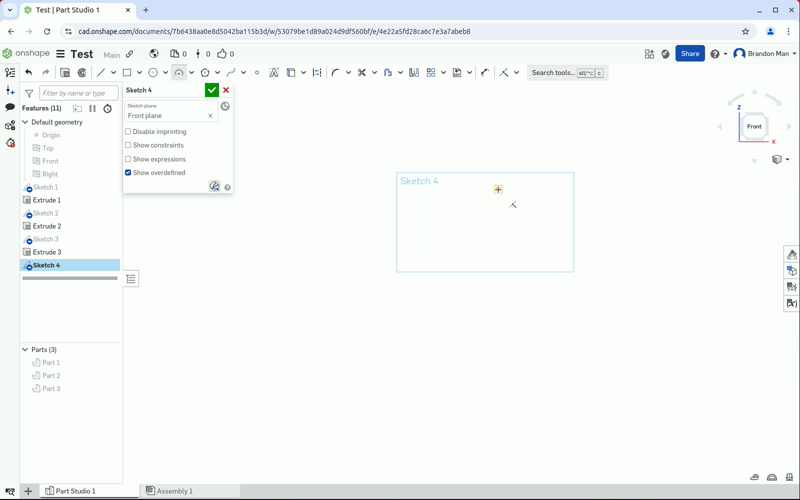
scroll(6)
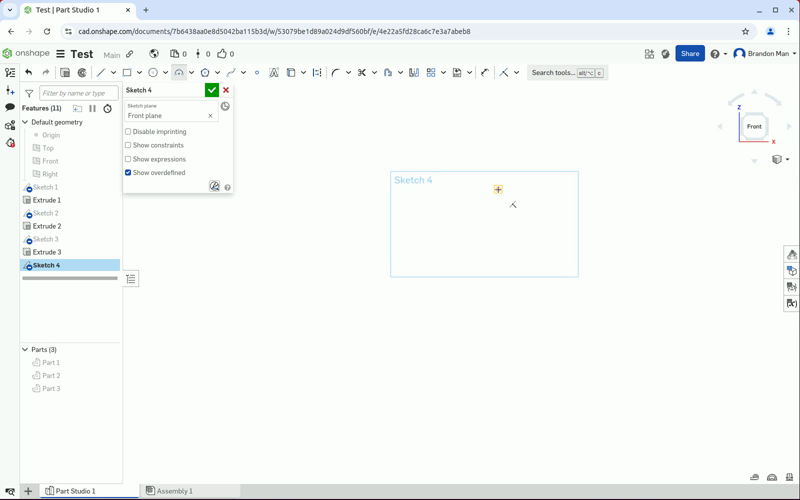
scroll(6)
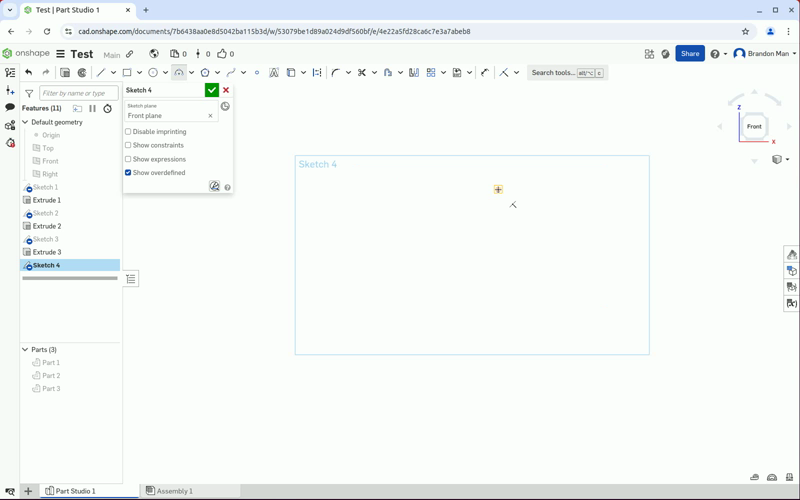
scroll(6)
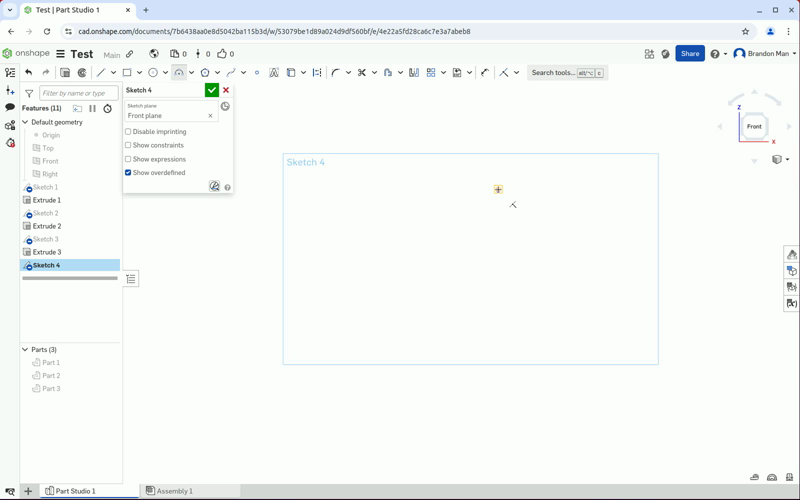
scroll(6)
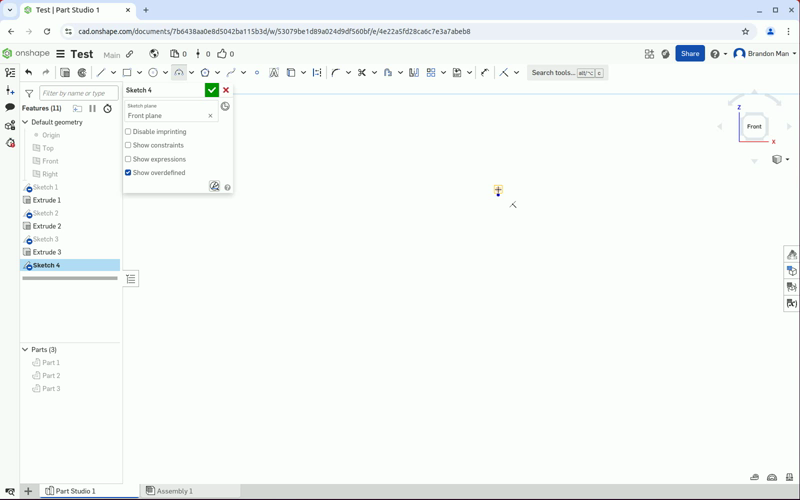
click(498, 189)
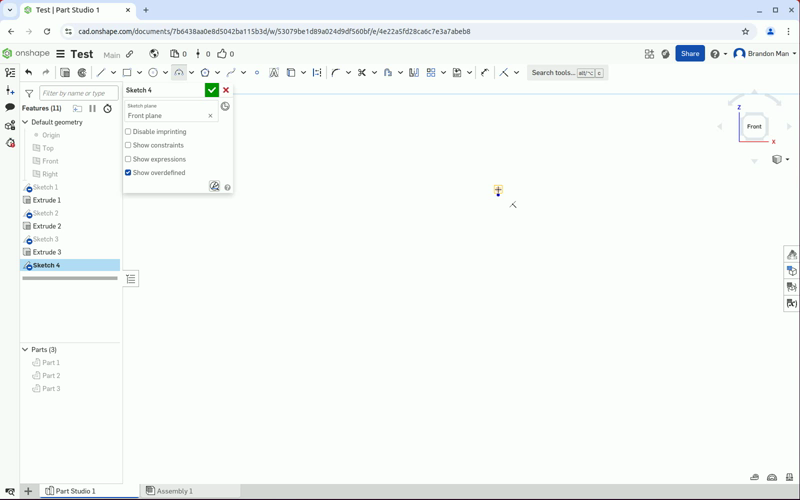
scroll(-6)
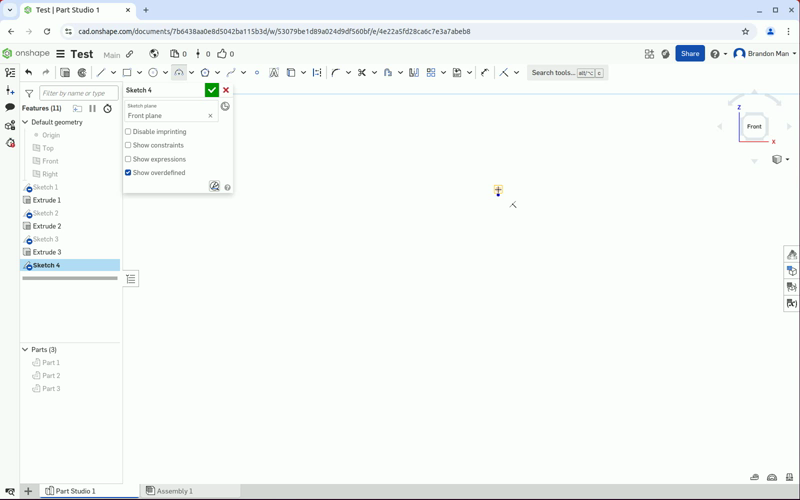
scroll(-6)
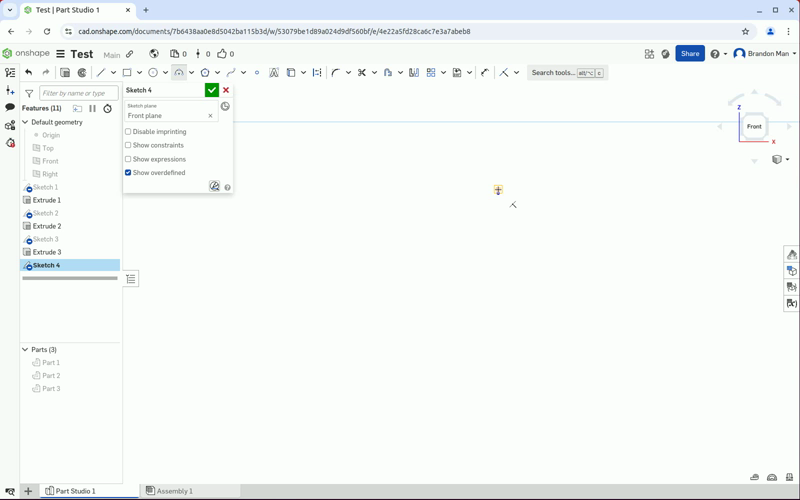
scroll(-6)
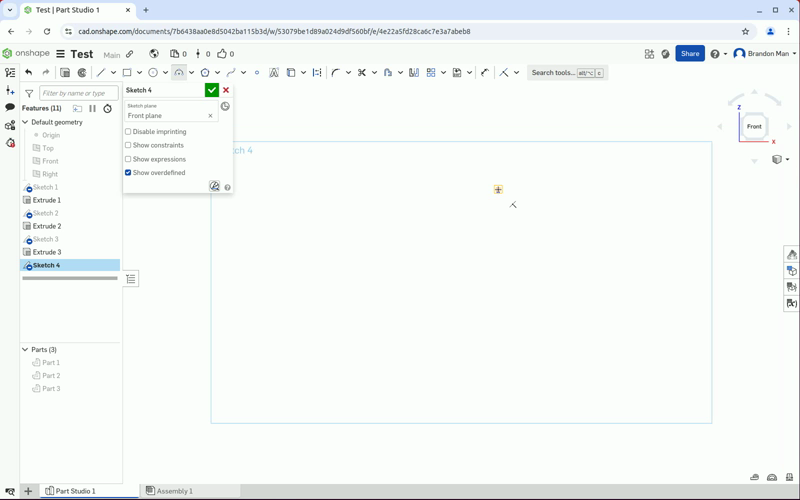
scroll(-6)
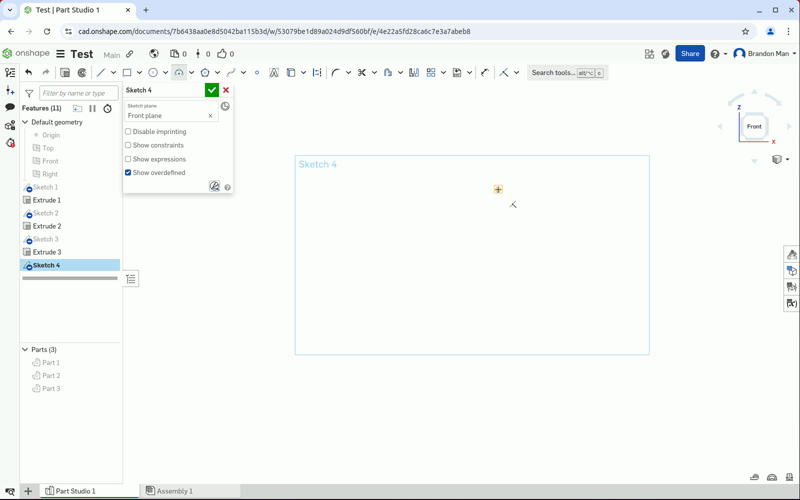
scroll(-6)
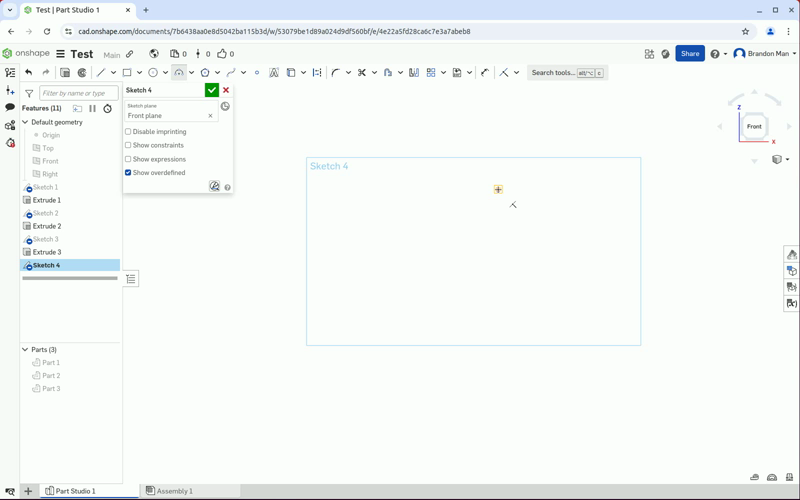
scroll(-6)
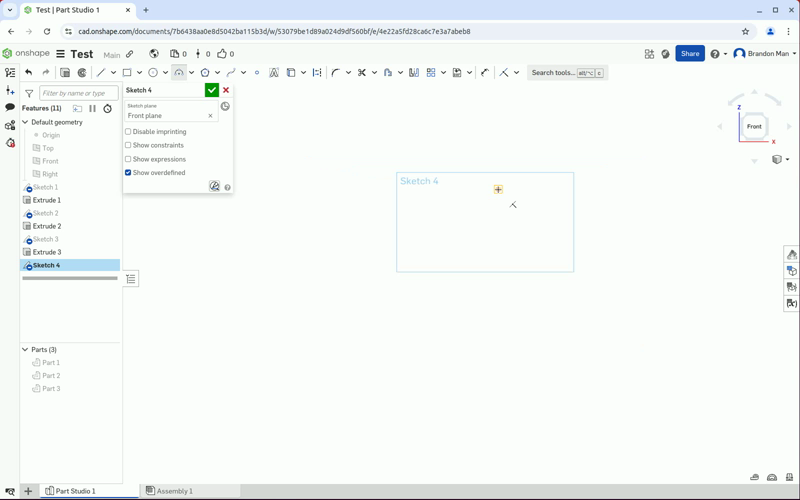
scroll(-6)
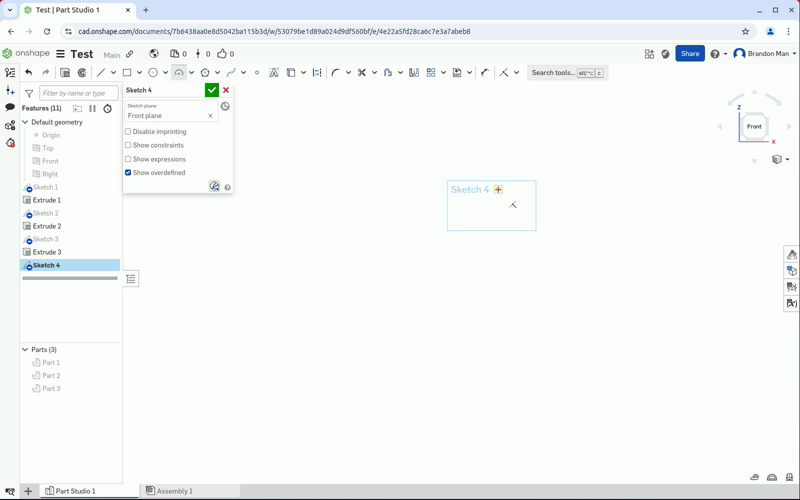
mouse_move(498, 189)
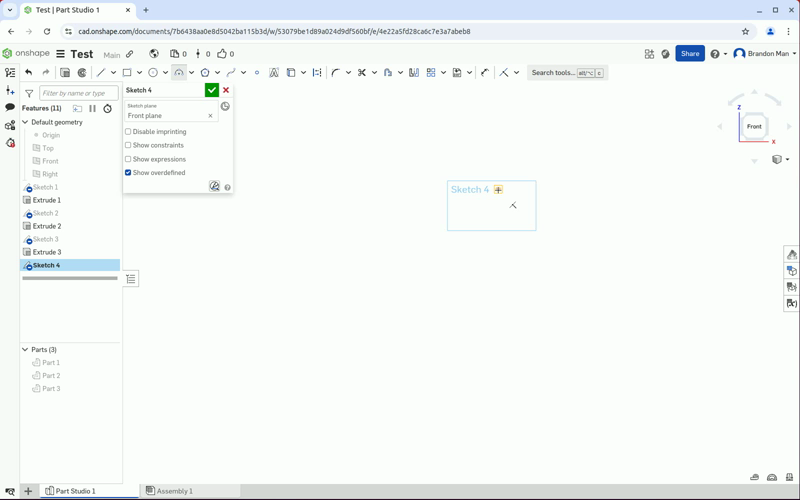
scroll(6)
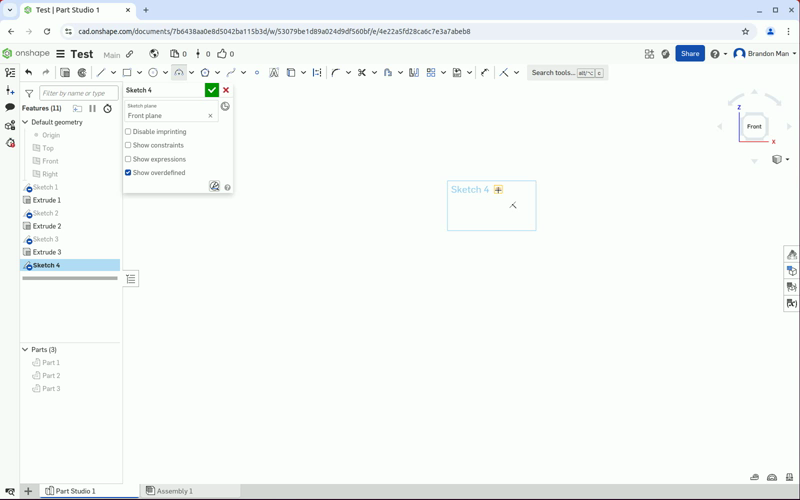
scroll(6)
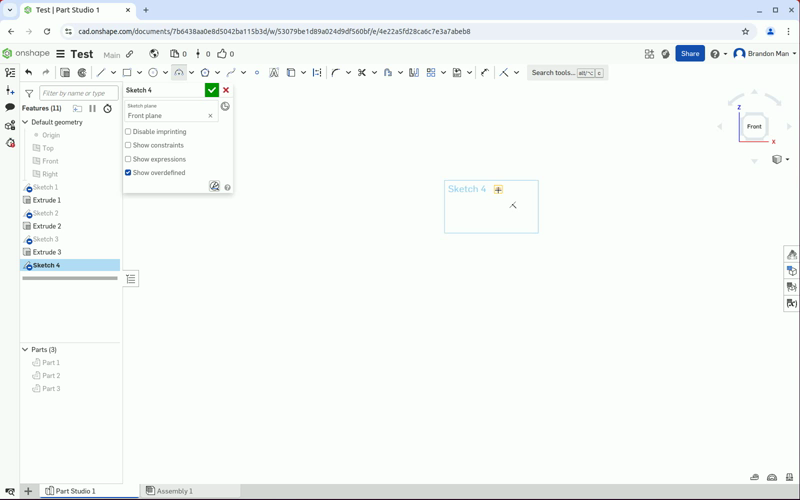
scroll(6)
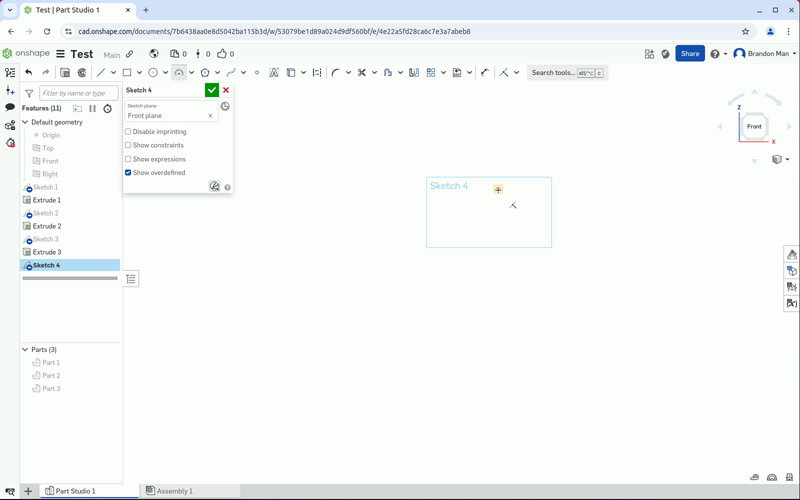
scroll(6)
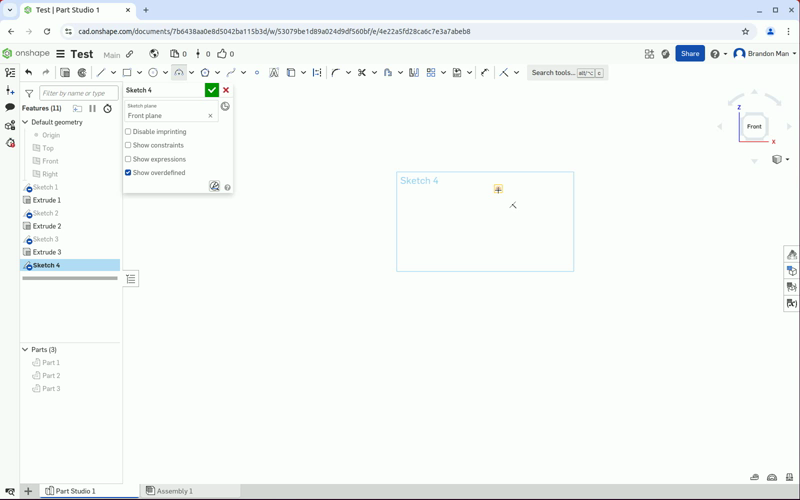
scroll(6)
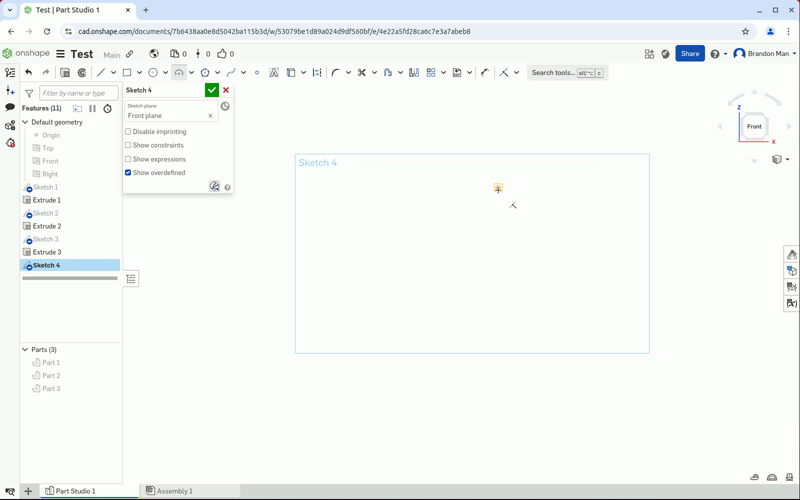
scroll(6)
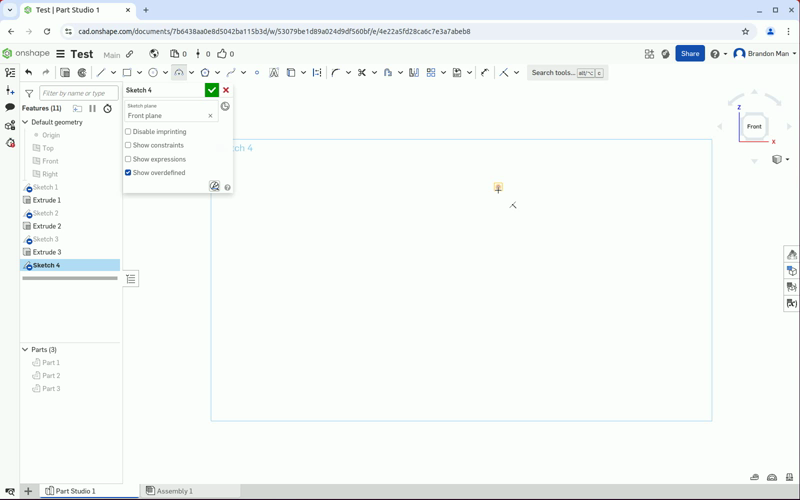
scroll(6)
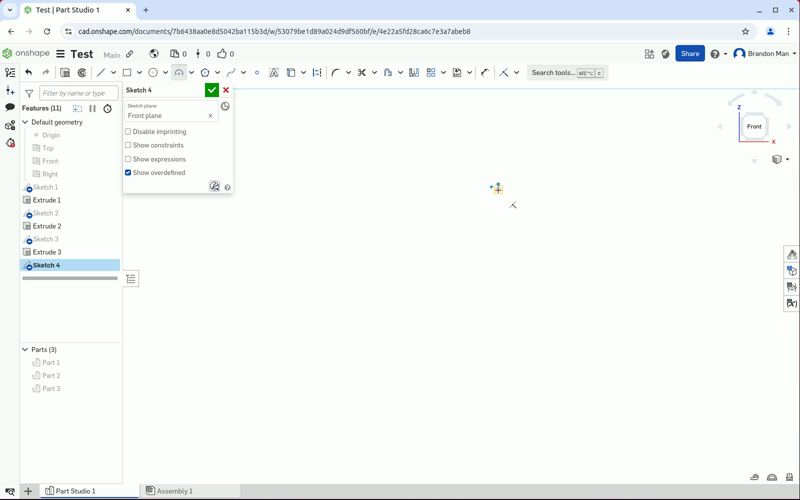
click(498, 189)
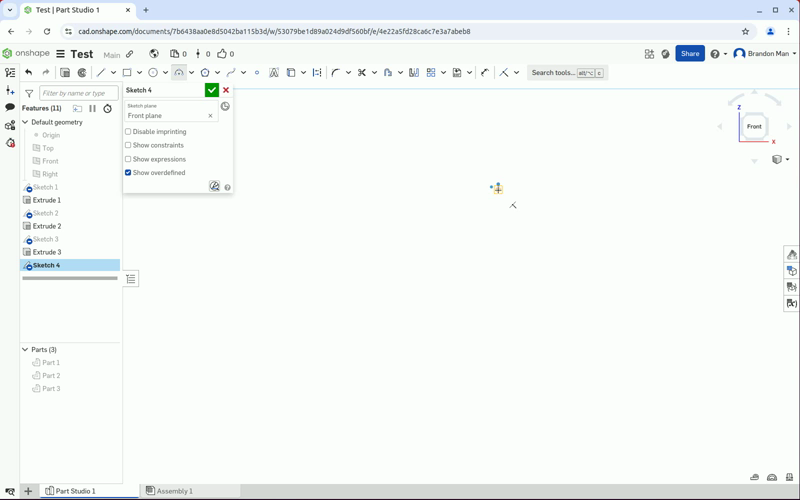
scroll(-6)
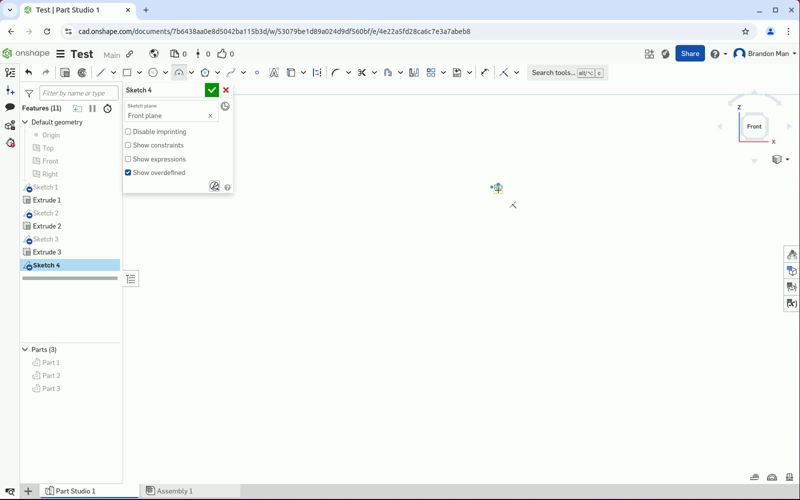
scroll(-6)
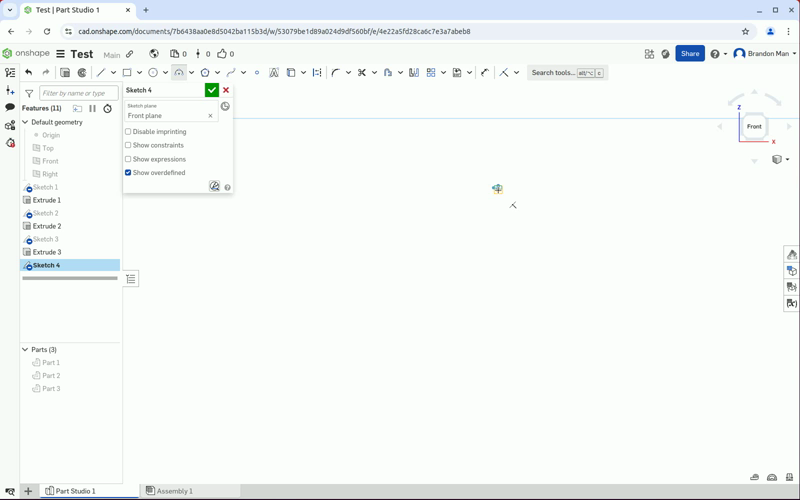
scroll(-6)
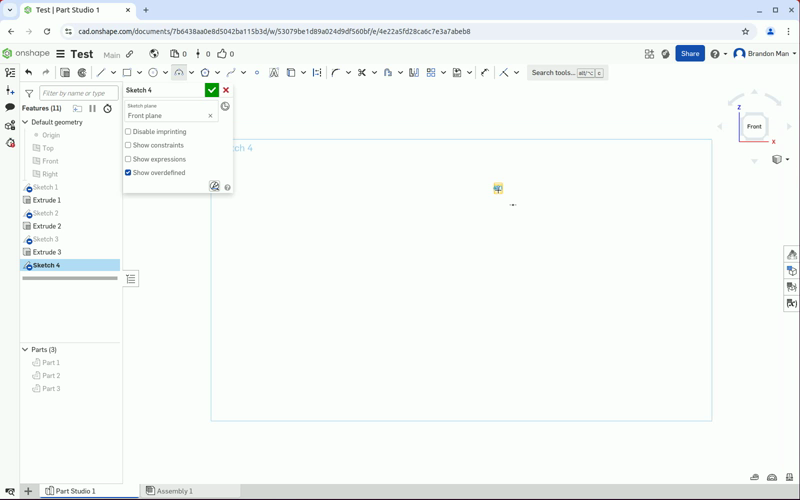
scroll(-6)
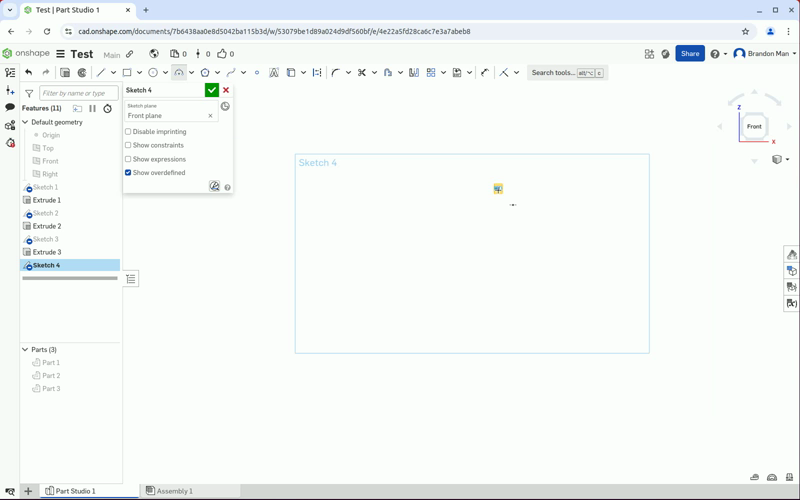
scroll(-6)
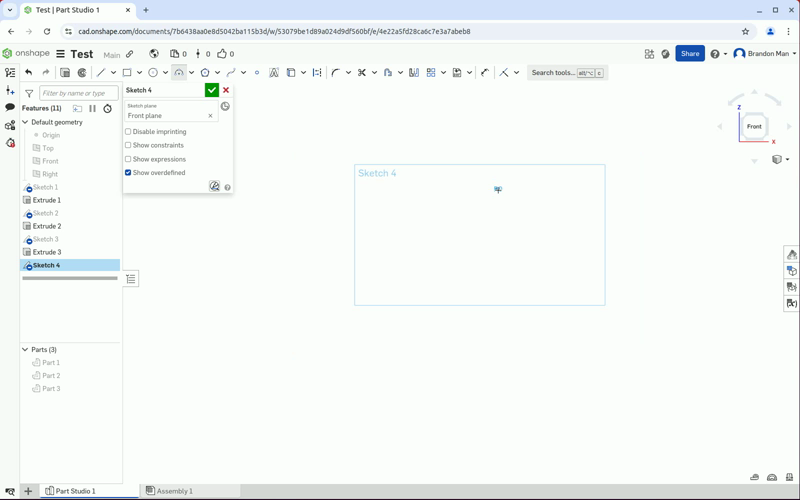
scroll(-6)
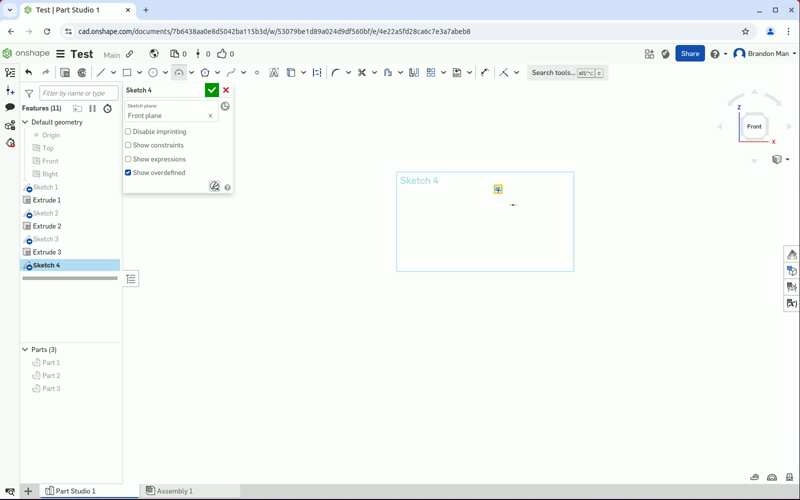
scroll(-6)
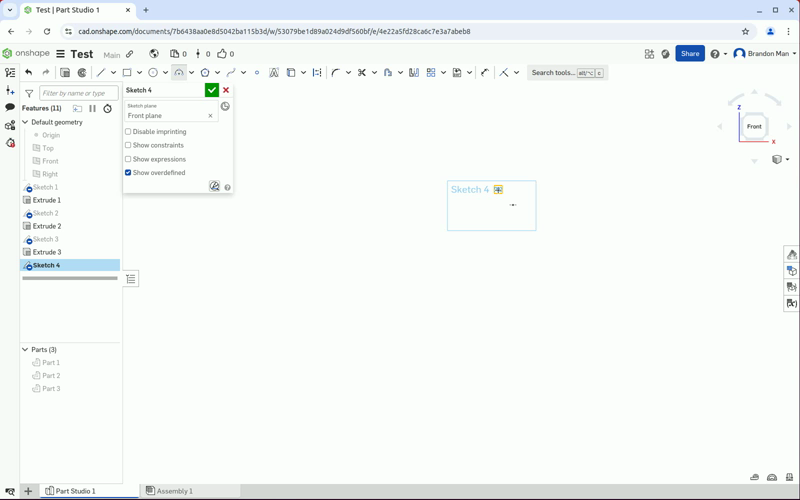
key_down(shift)
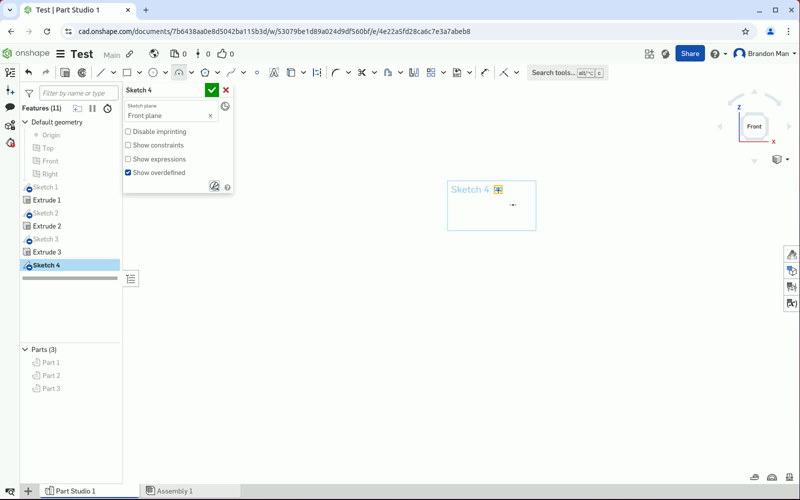
mouse_move(458, 189)
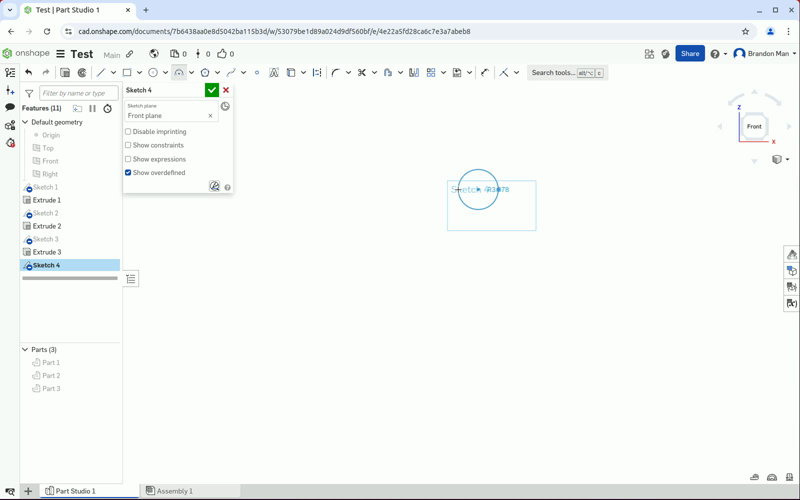
scroll(6)
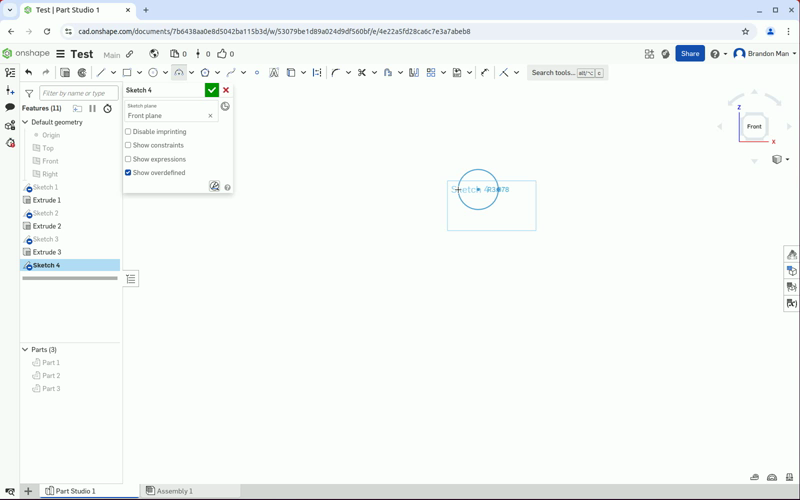
scroll(6)
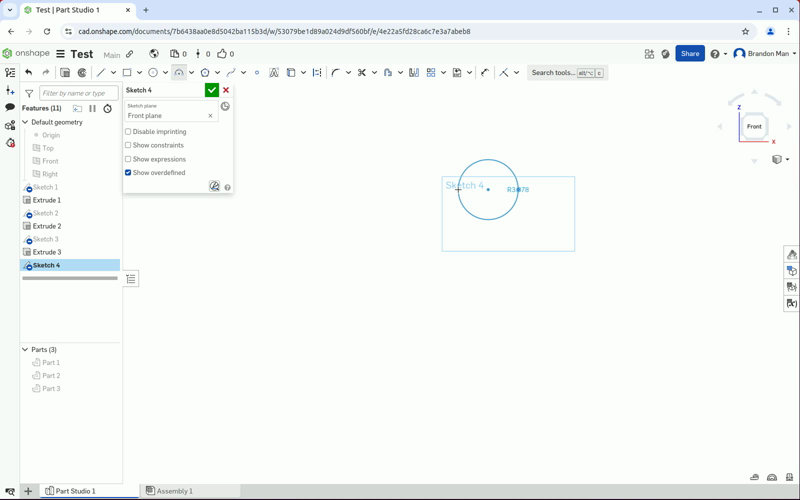
scroll(6)
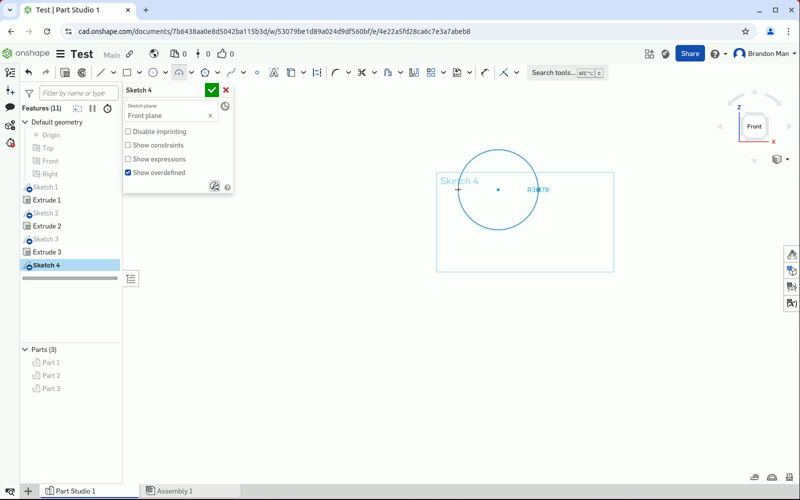
scroll(6)
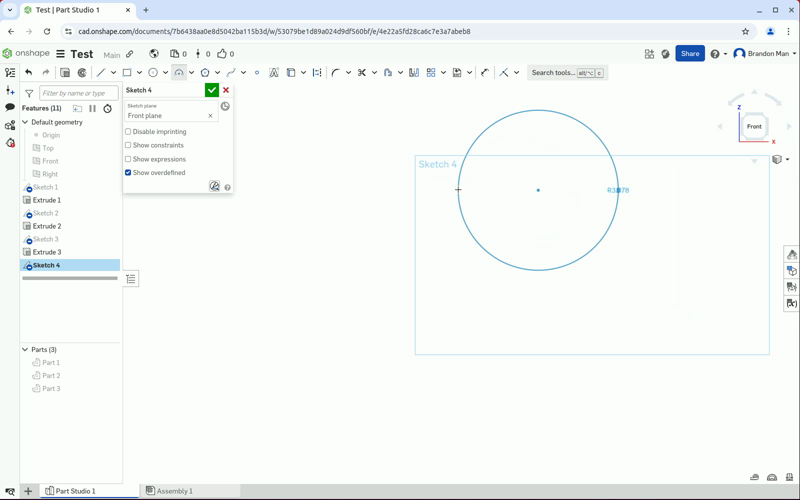
scroll(6)
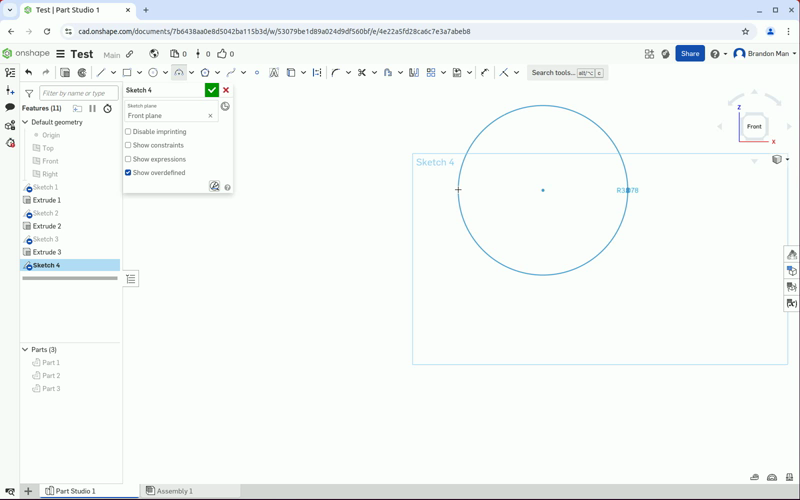
scroll(6)
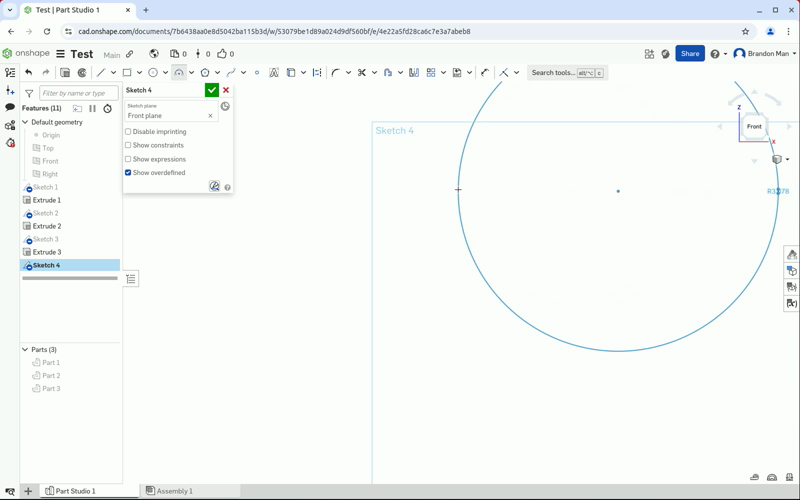
scroll(6)
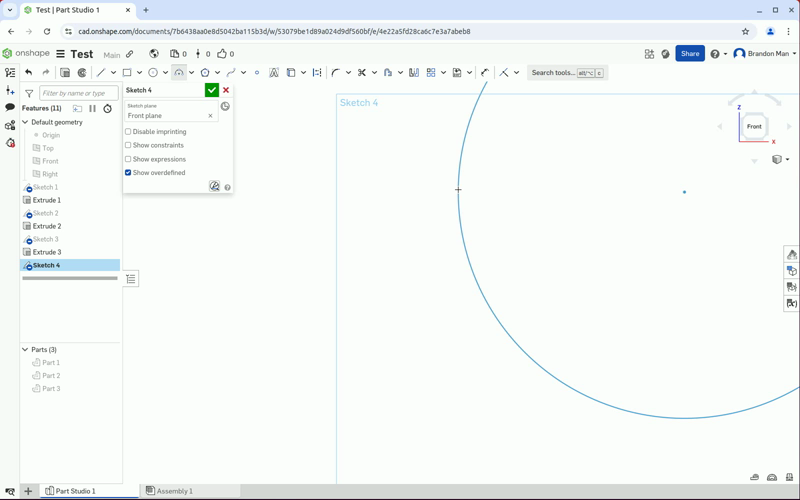
click(458, 189)
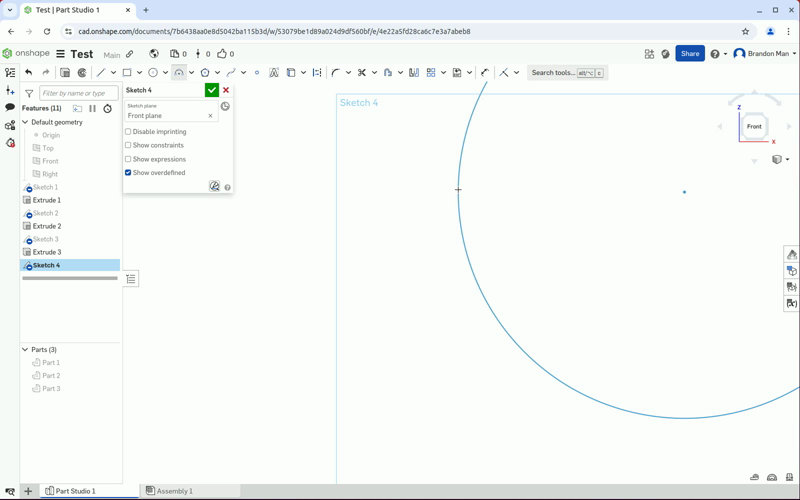
scroll(-6)
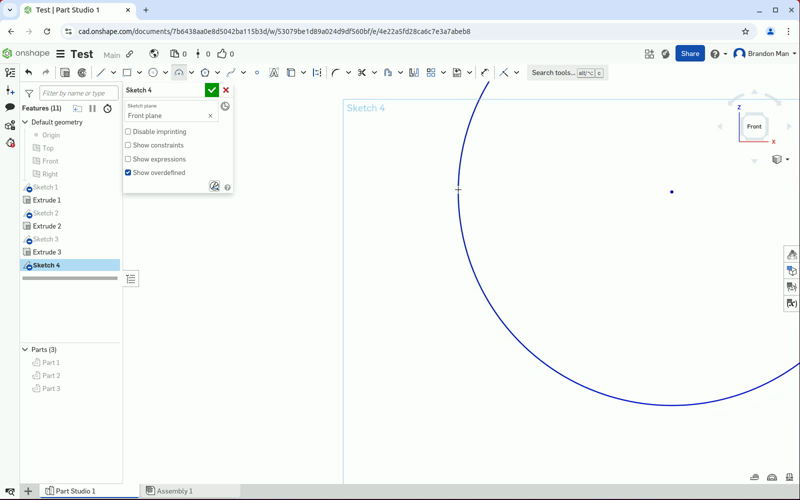
scroll(-6)
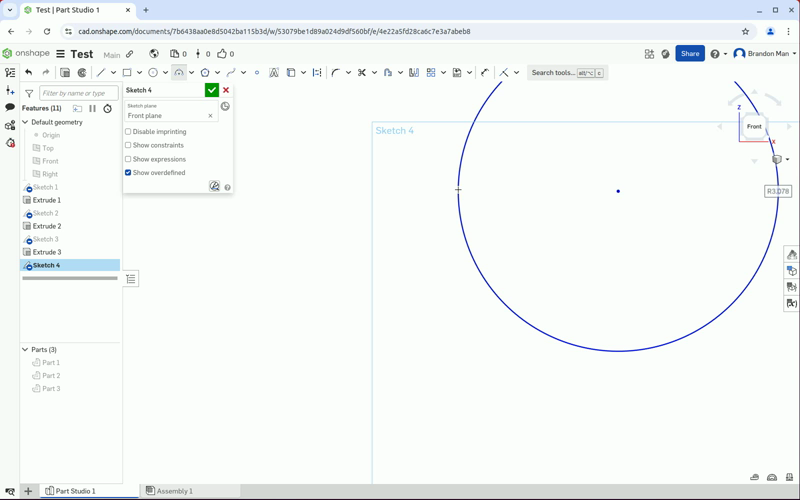
scroll(-6)
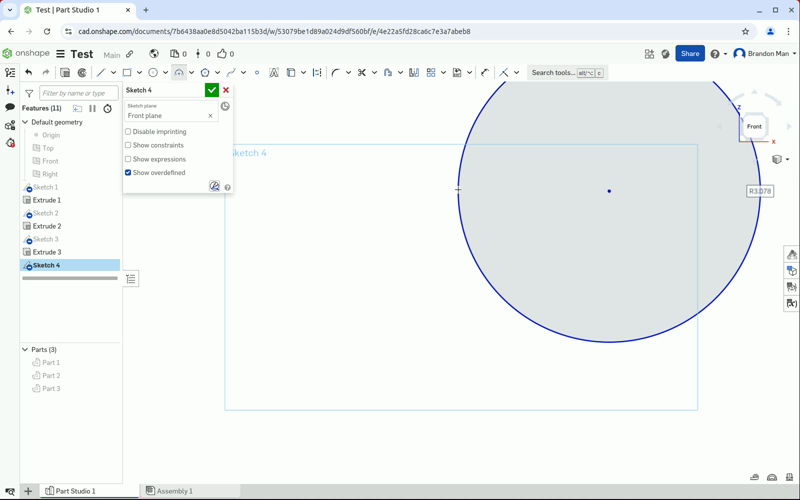
scroll(-6)
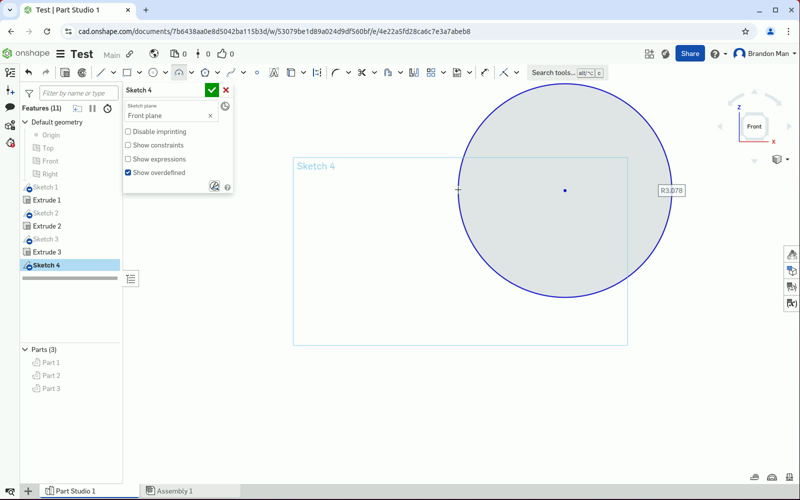
scroll(-6)
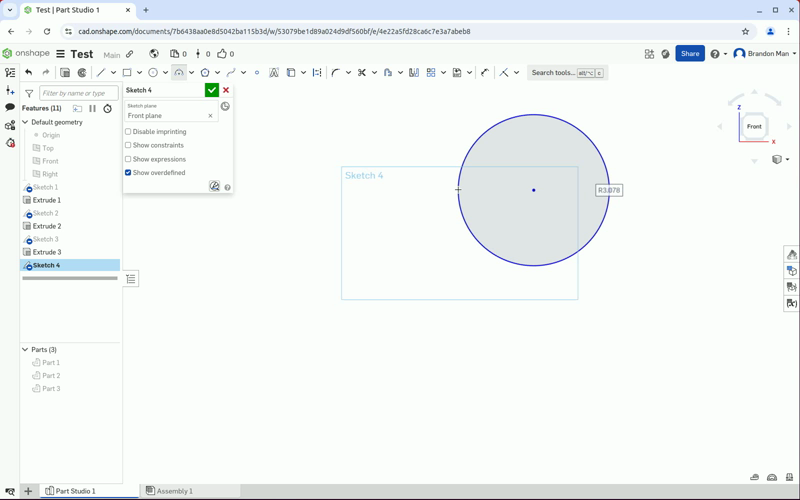
scroll(-6)
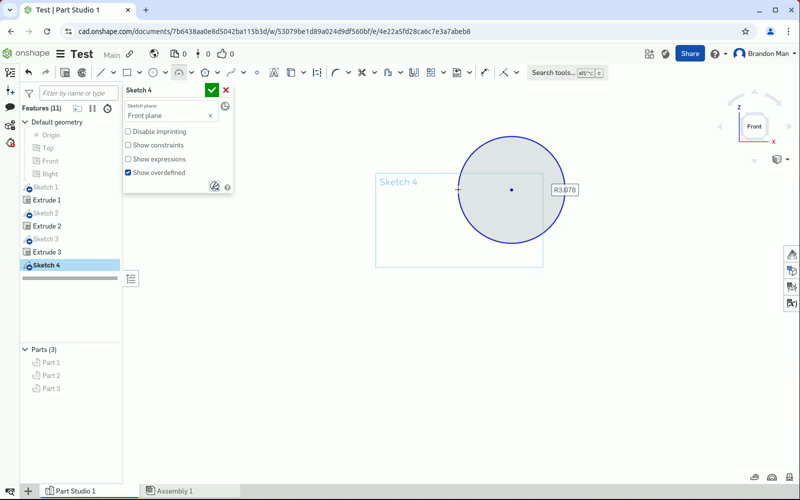
scroll(-6)
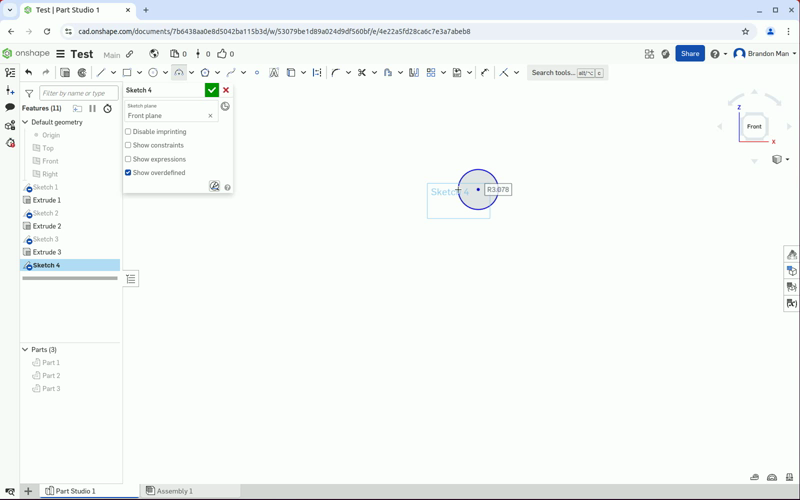
key_up(shift)
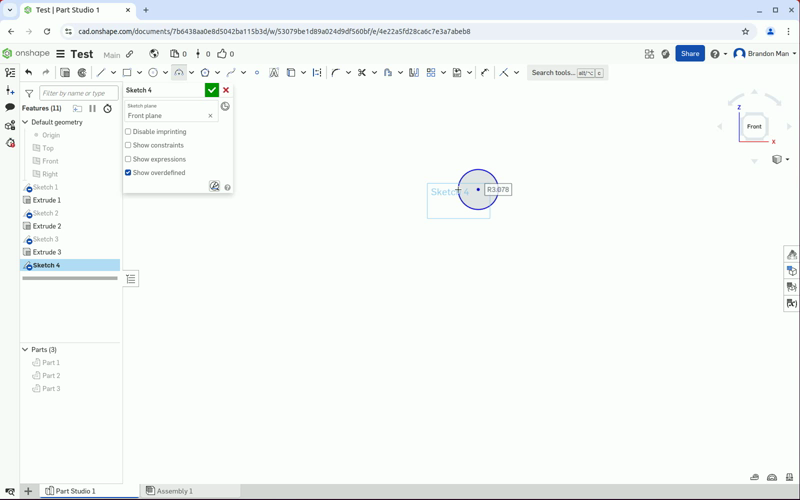
key(esc)
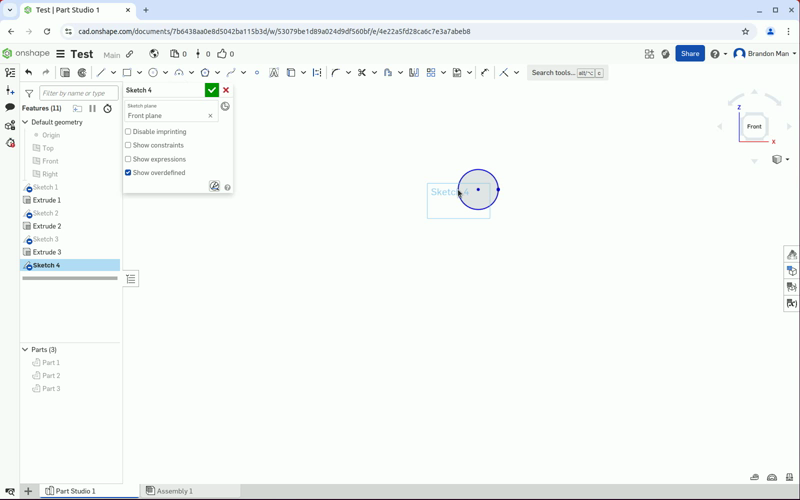
key(c)
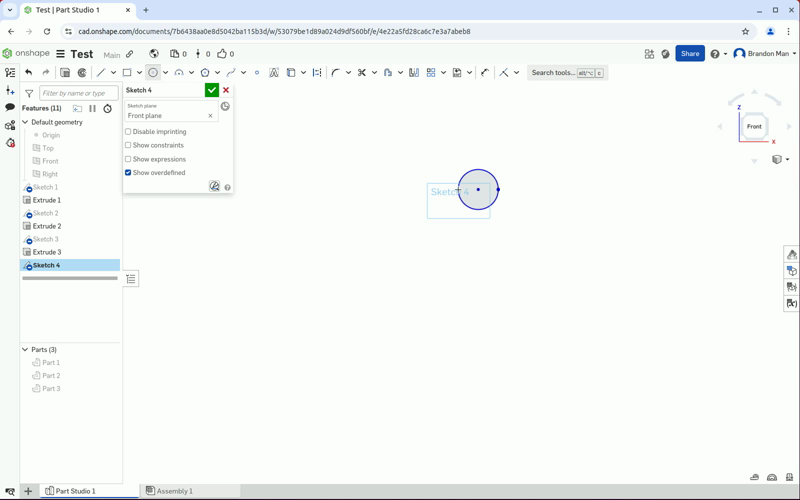
key_down(shift)
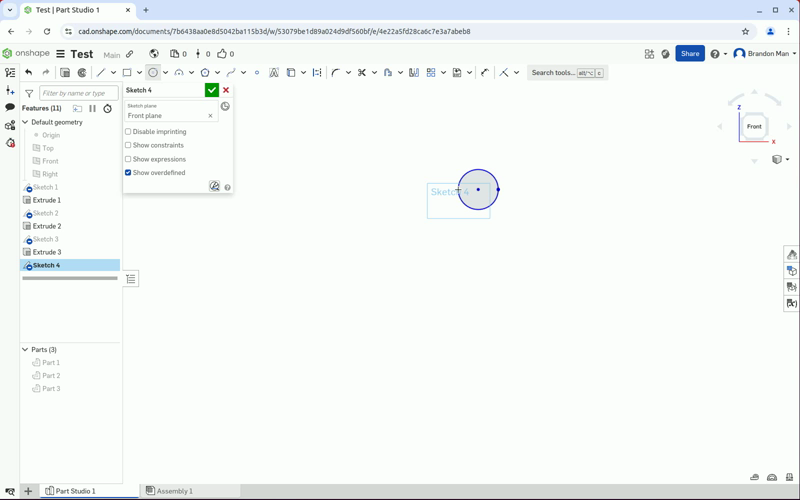
mouse_move(475, 194)
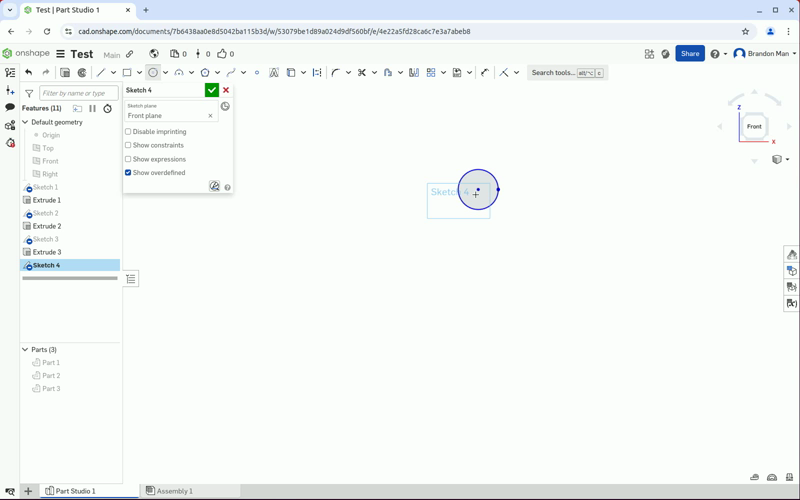
click(475, 194)
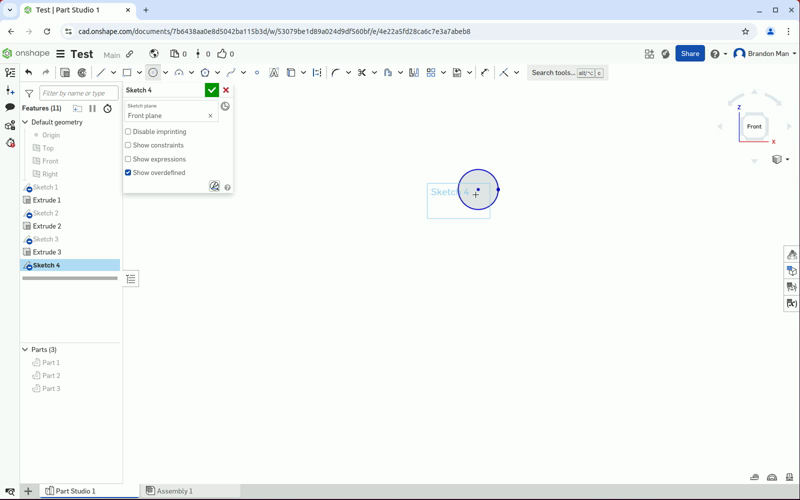
key_up(shift)
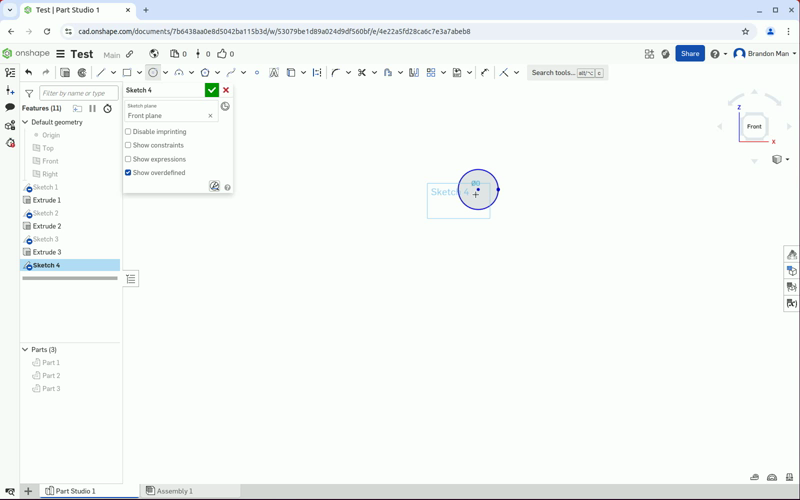
mouse_move(487, 194)
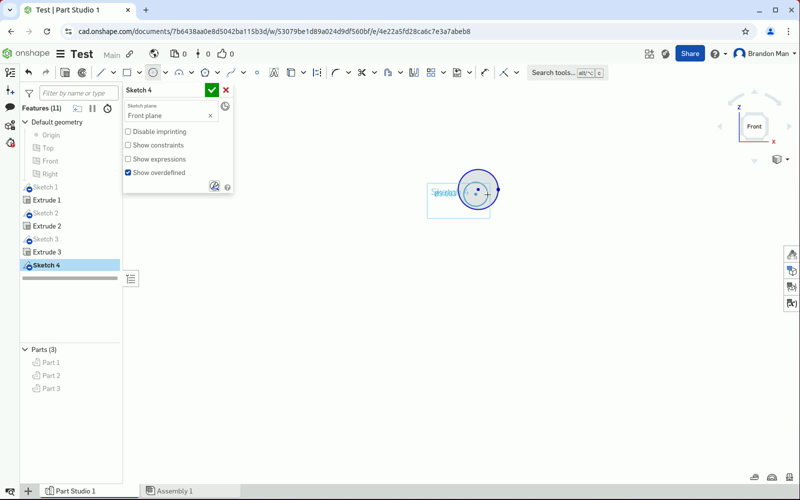
click(487, 194)
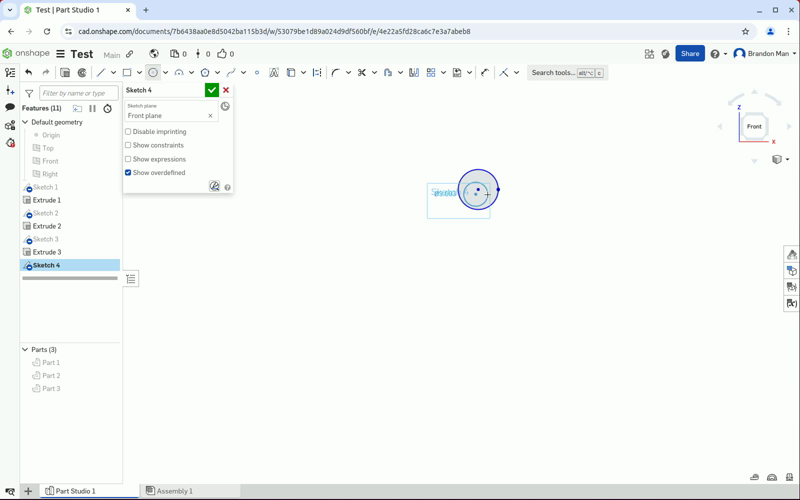
key(esc)
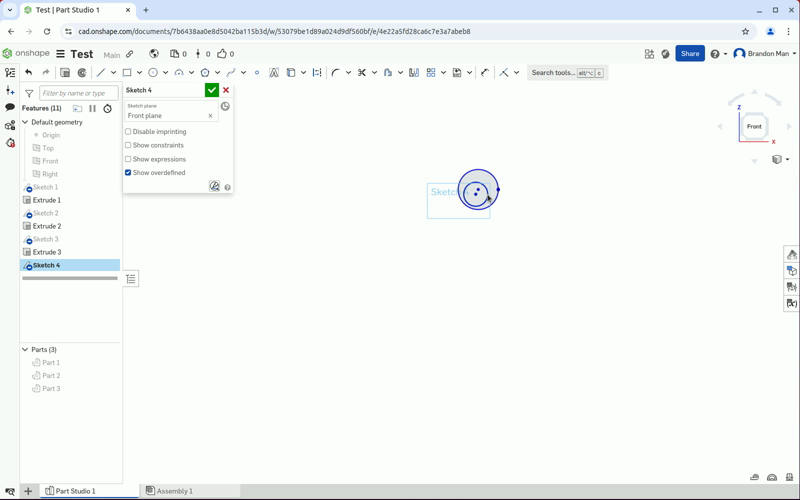
mouse_move(480, 178)
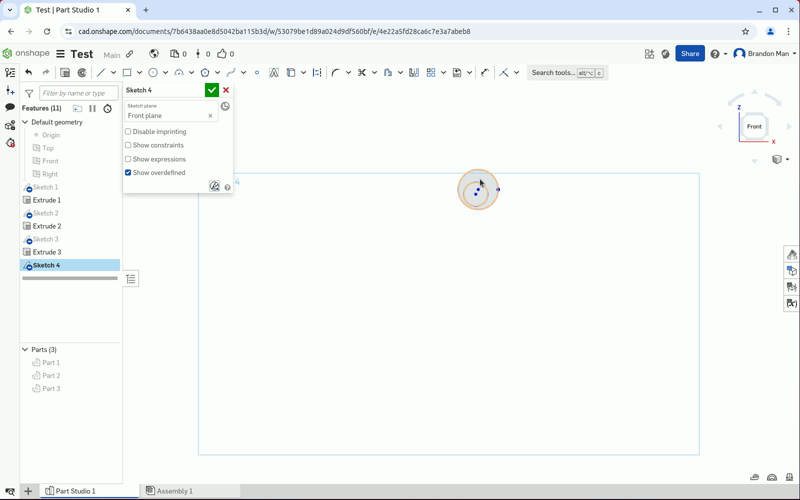
scroll(6)
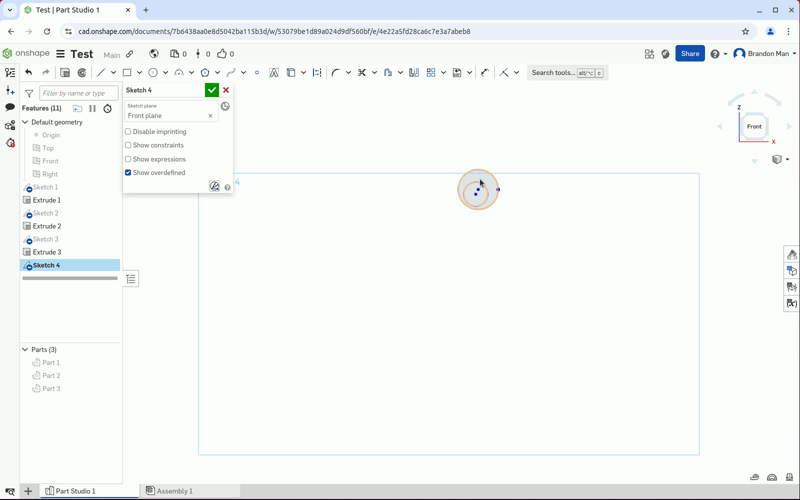
scroll(6)
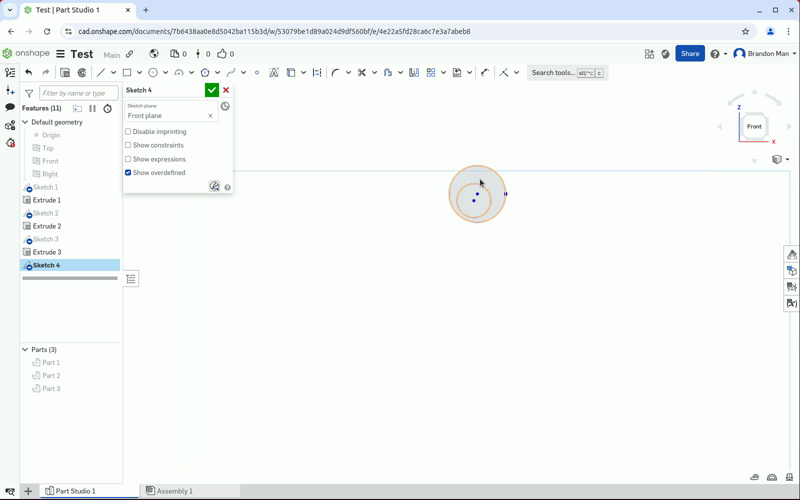
scroll(6)
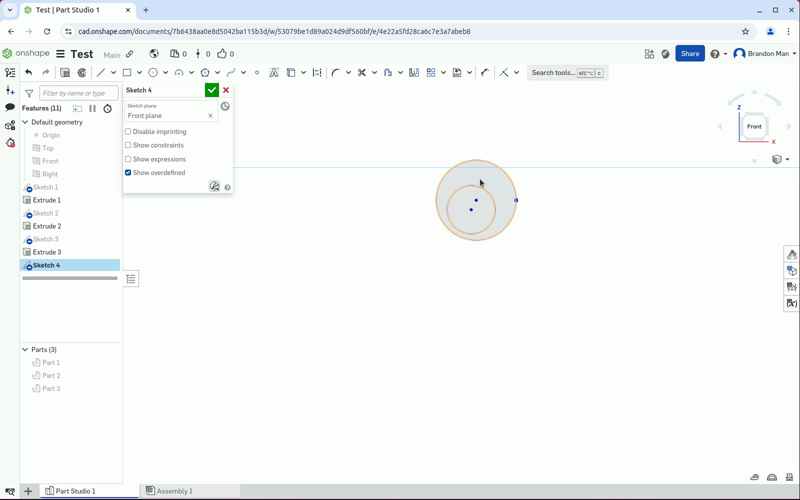
scroll(6)
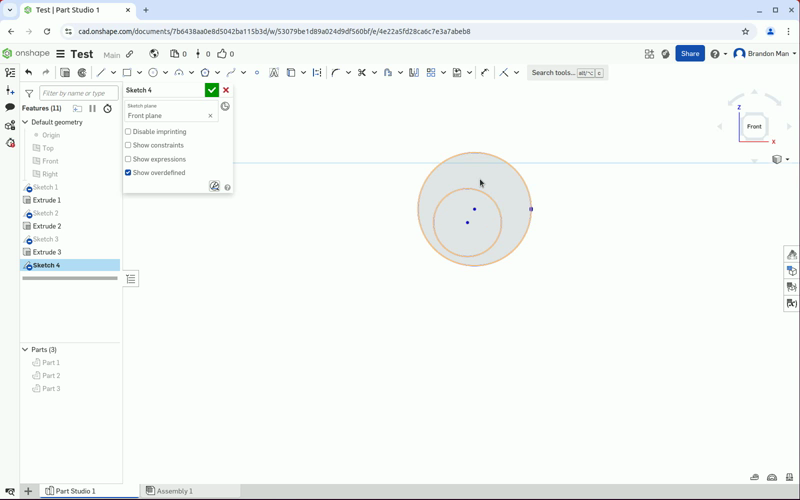
scroll(6)
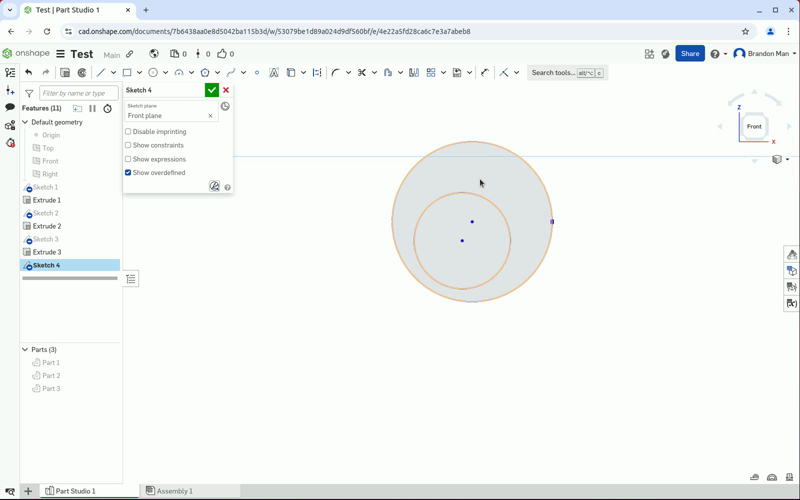
scroll(6)
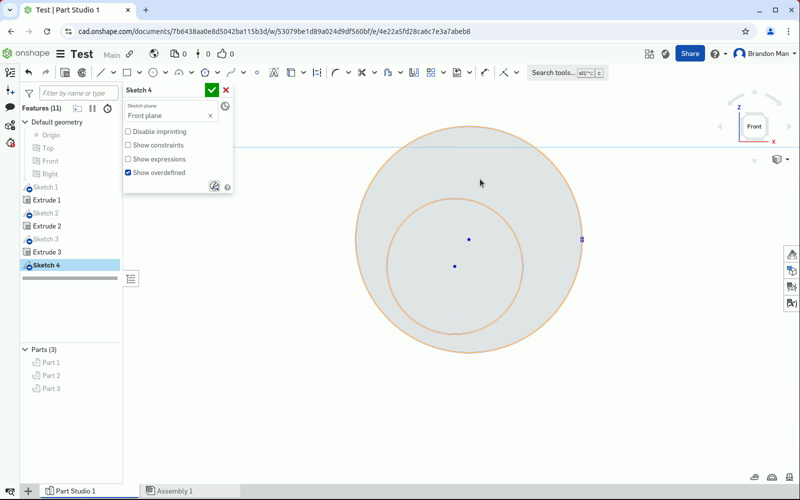
scroll(6)
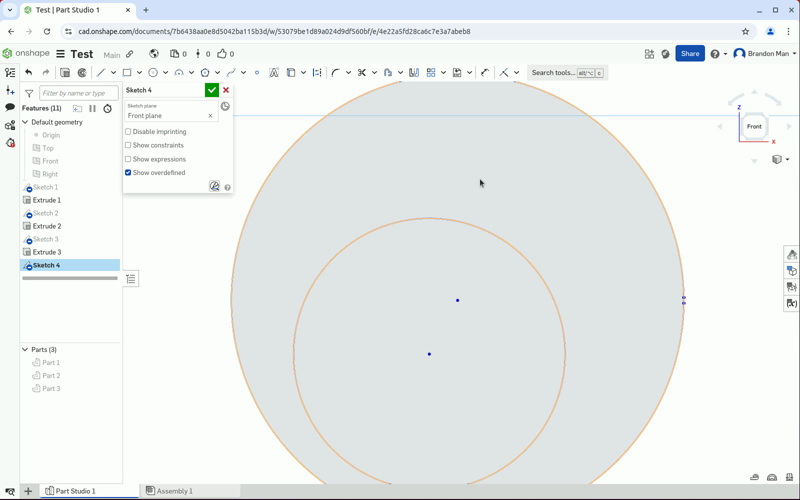
click(480, 178)
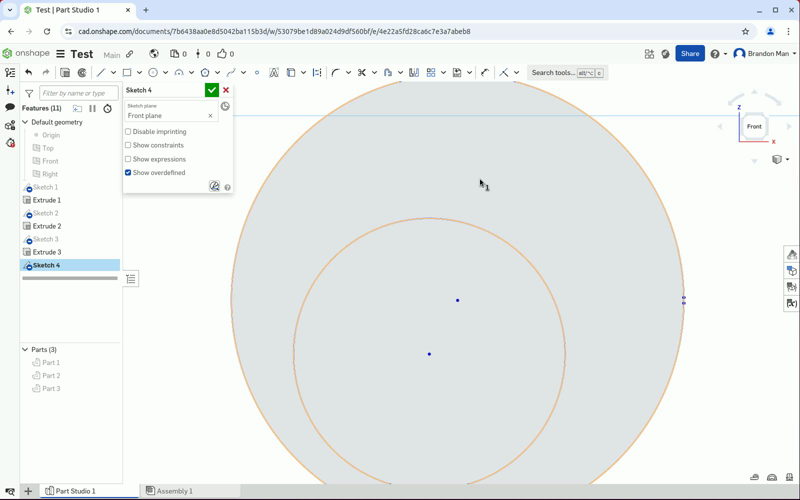
scroll(-6)
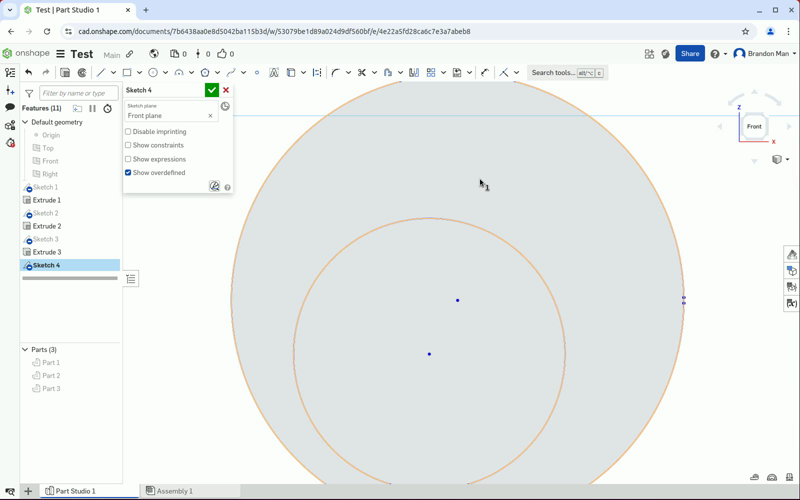
scroll(-6)
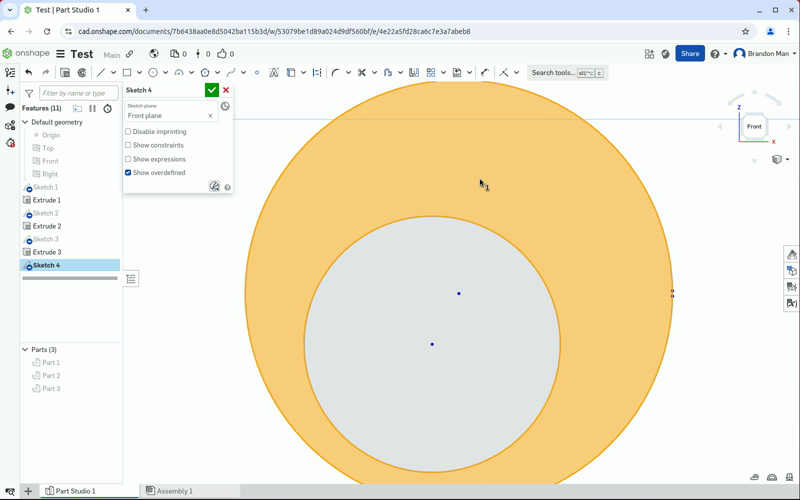
scroll(-6)
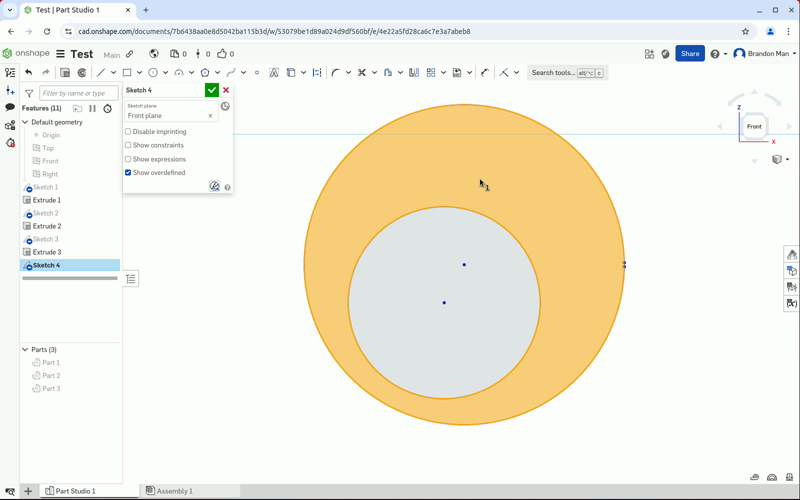
scroll(-6)
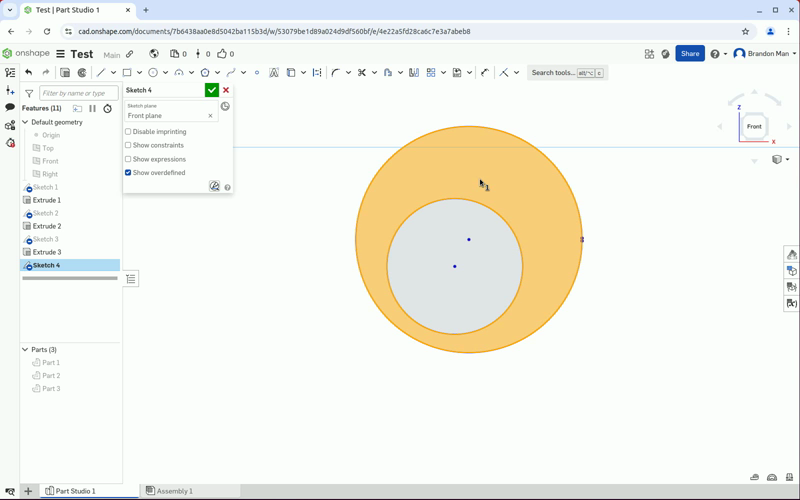
scroll(-6)
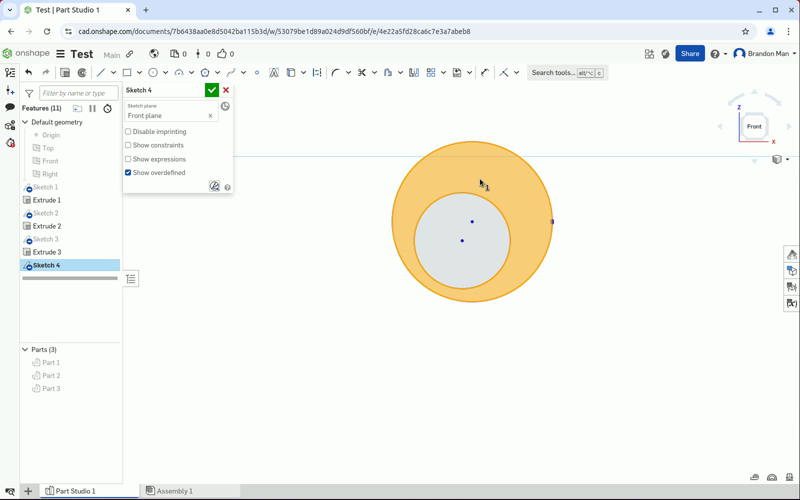
scroll(-6)
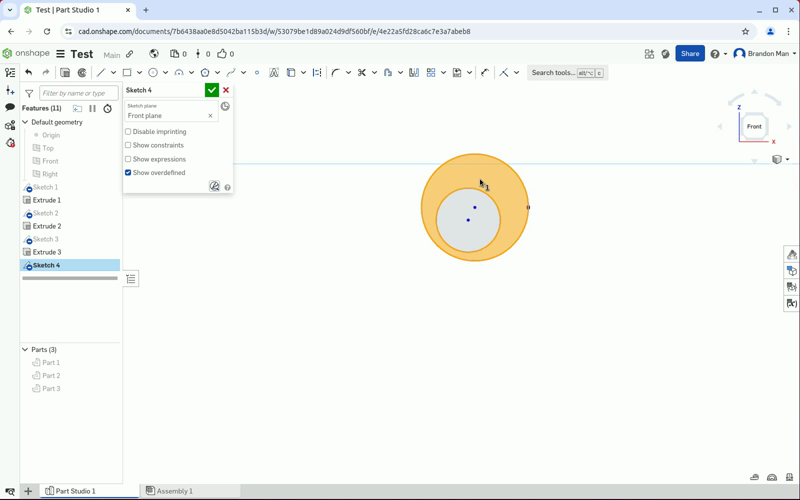
scroll(-6)
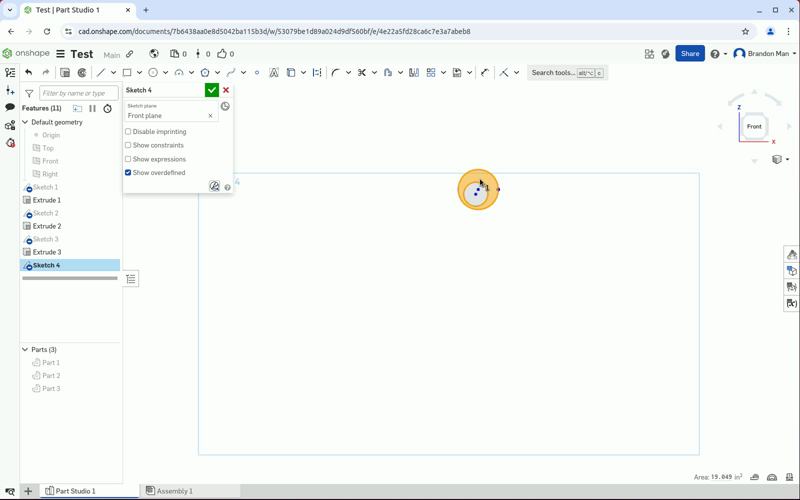
mouse_move(73, 352)
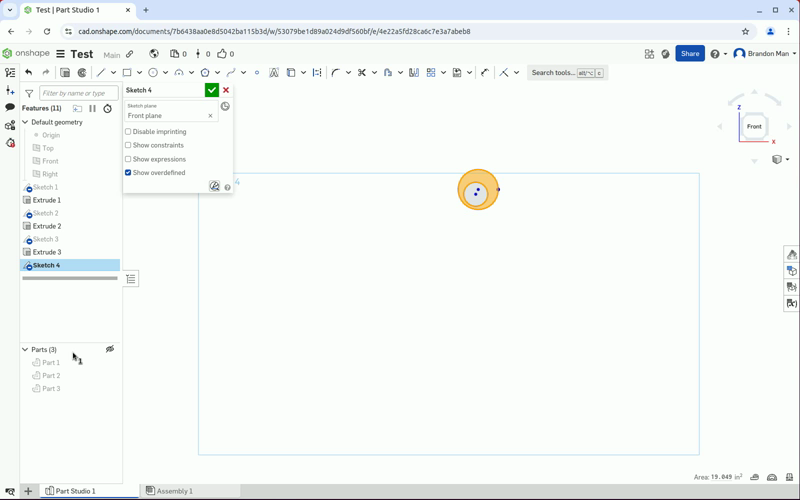
key(shift+y)
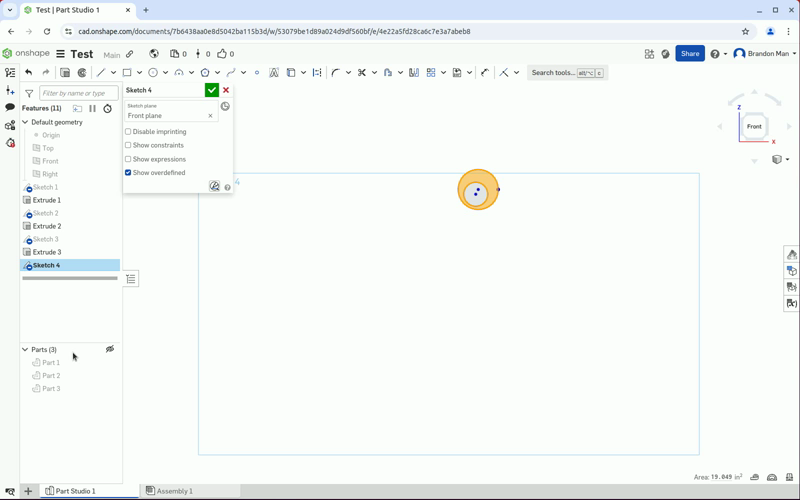
key(shift+e)
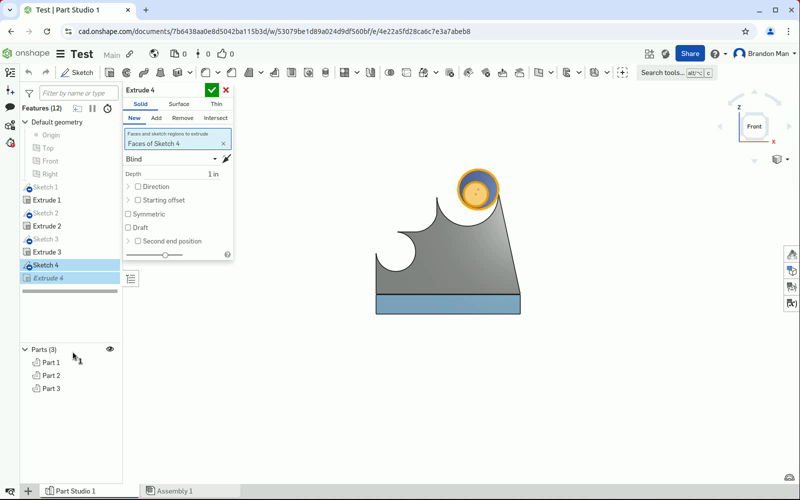
mouse_move(143, 106)
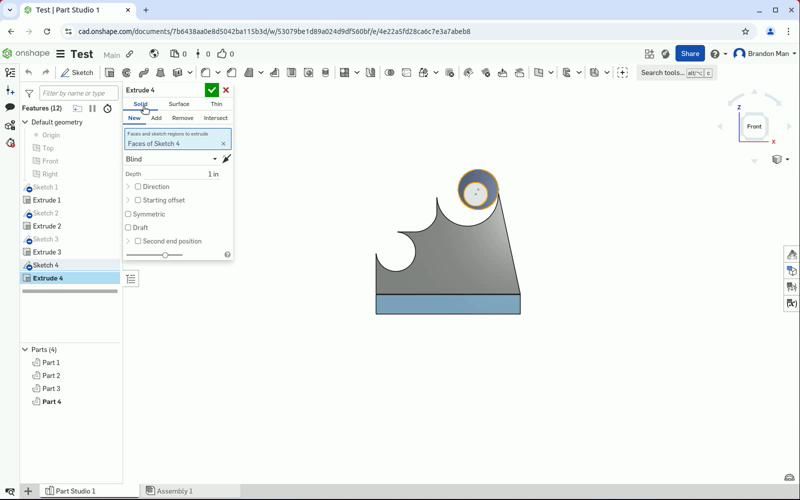
click(143, 106)
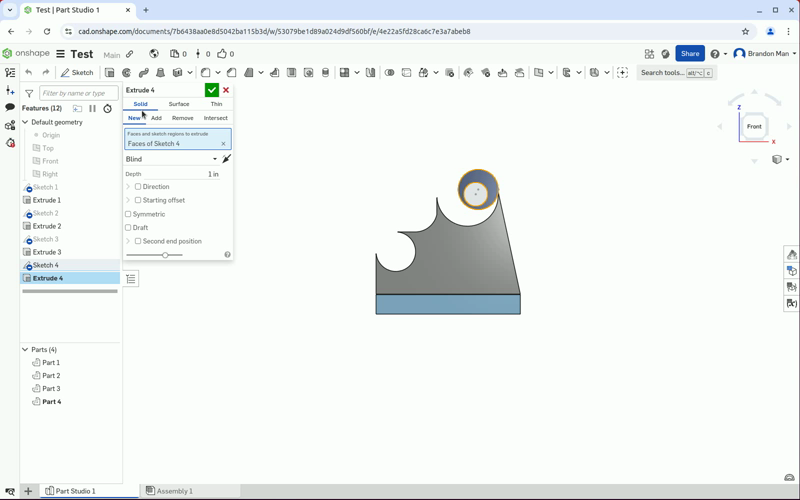
mouse_move(137, 120)
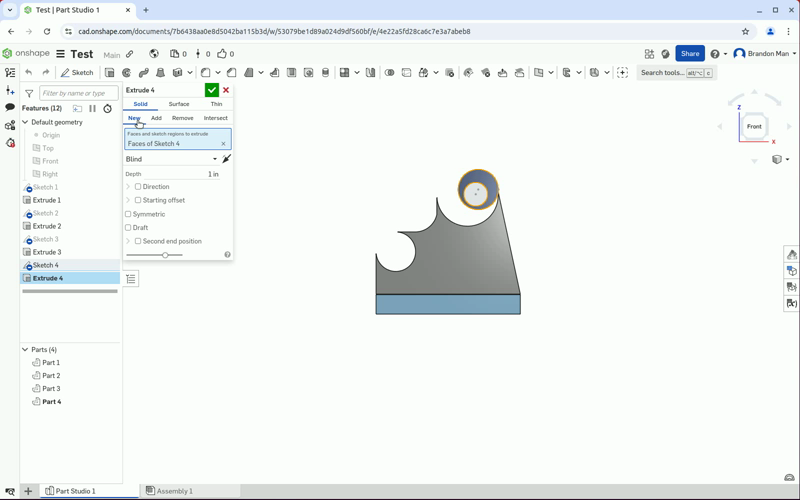
click(137, 120)
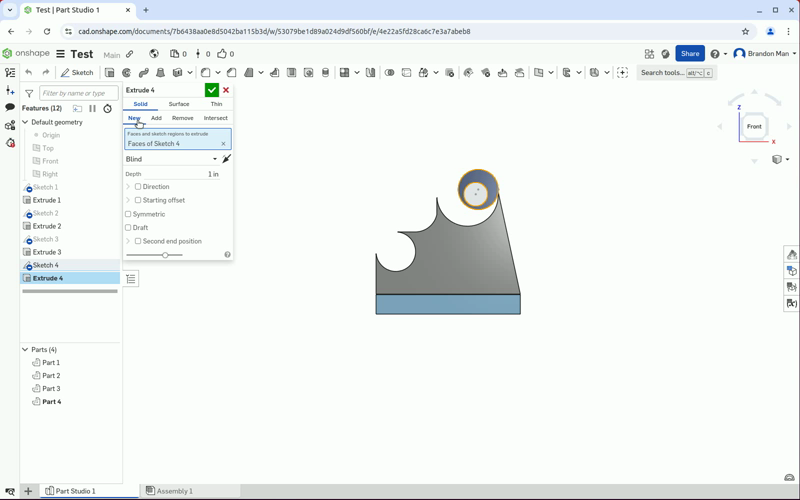
key(tab, 4)
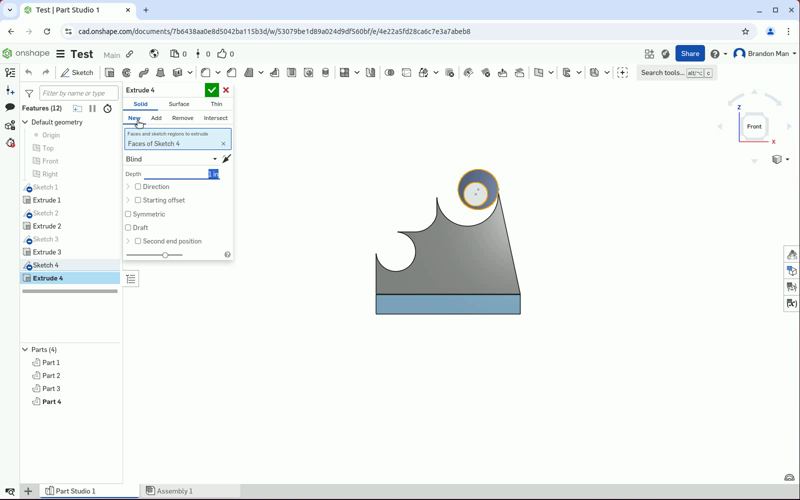
text(3.129)
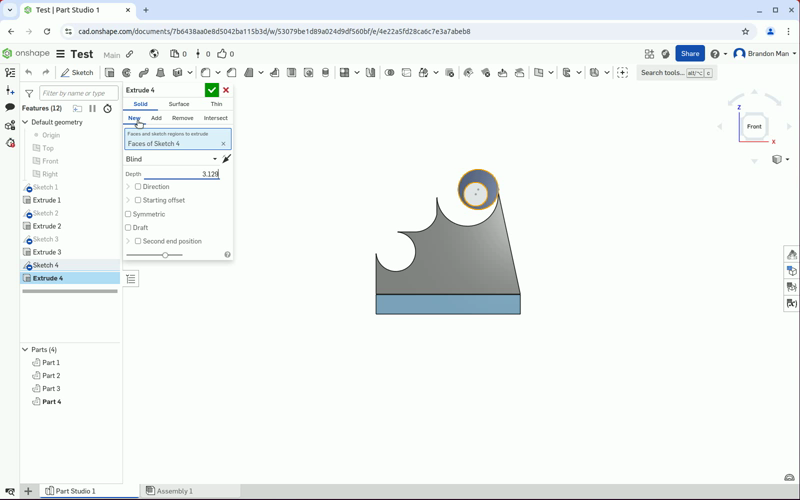
key(enter)
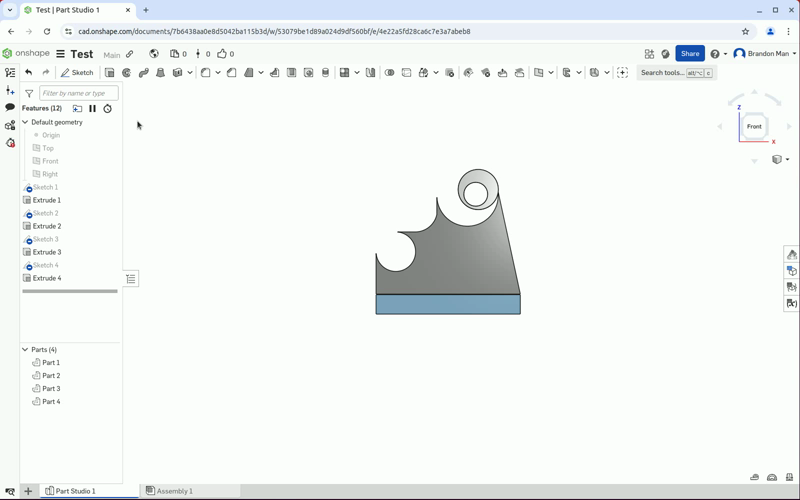
key(shift+h)
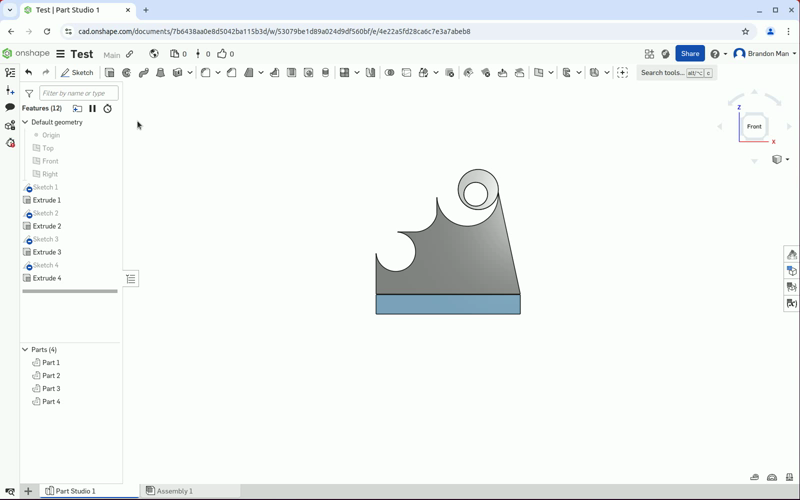
key(shift+h)
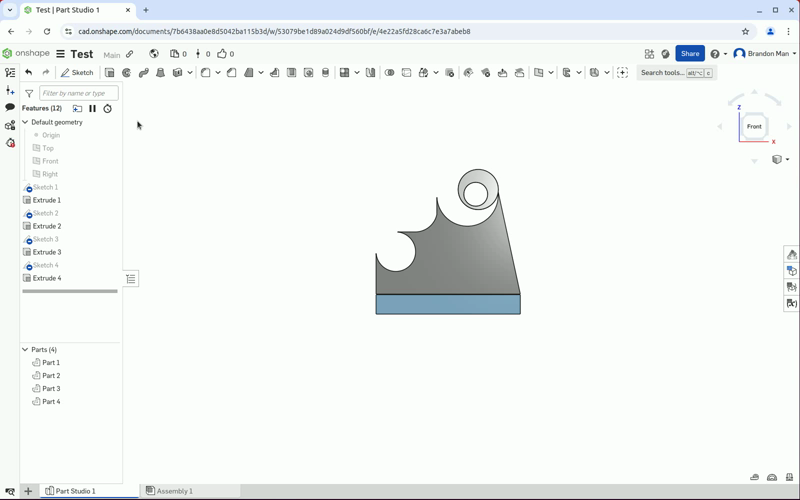
mouse_move(73, 189)
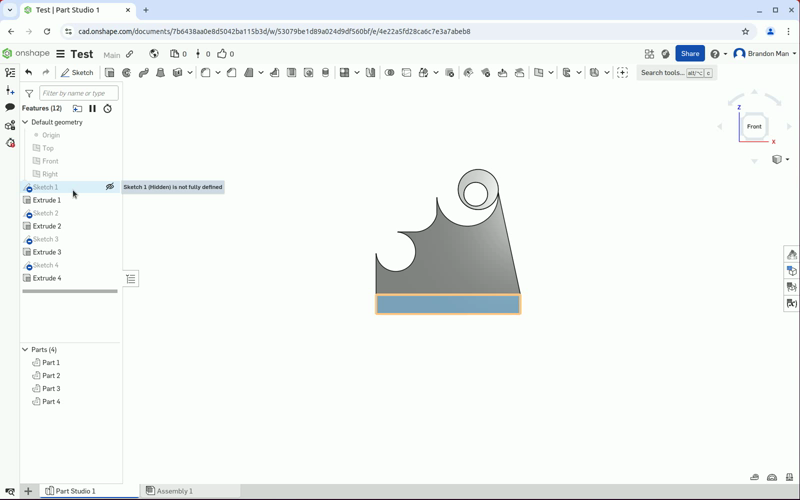
click(73, 189)
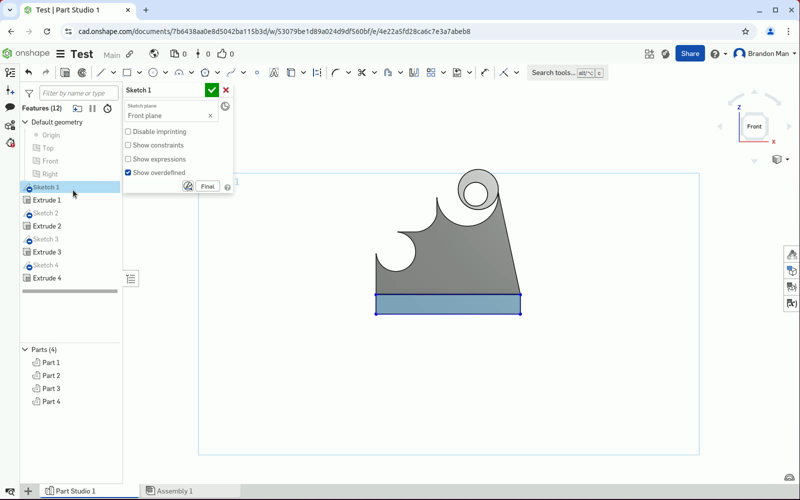
mouse_move(229, 92)
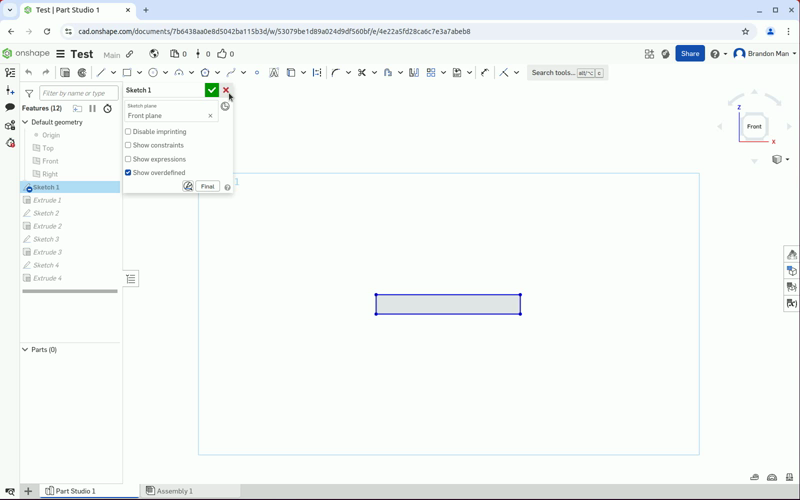
click(229, 92)
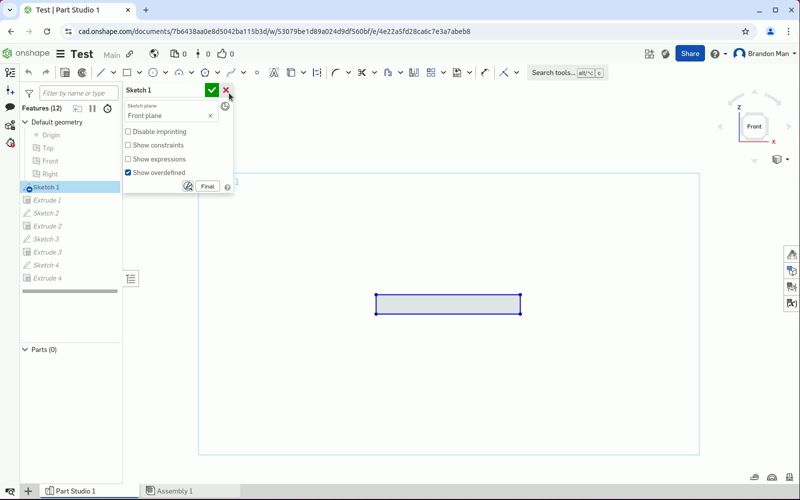
key(shift+s)
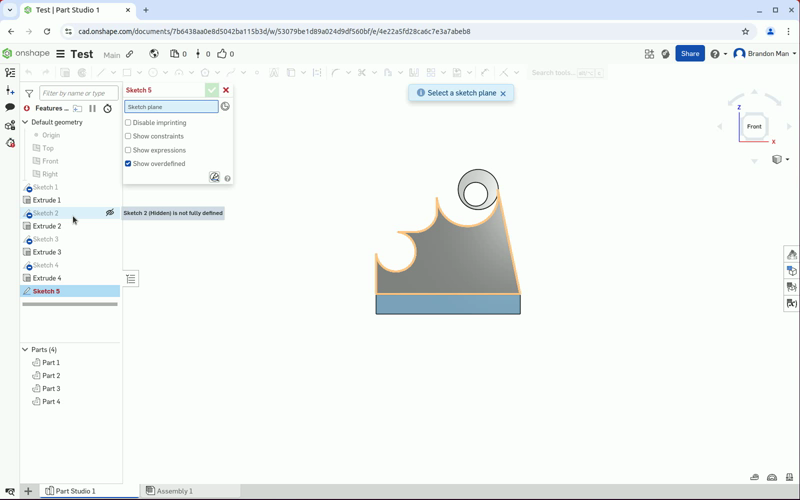
scroll(3)
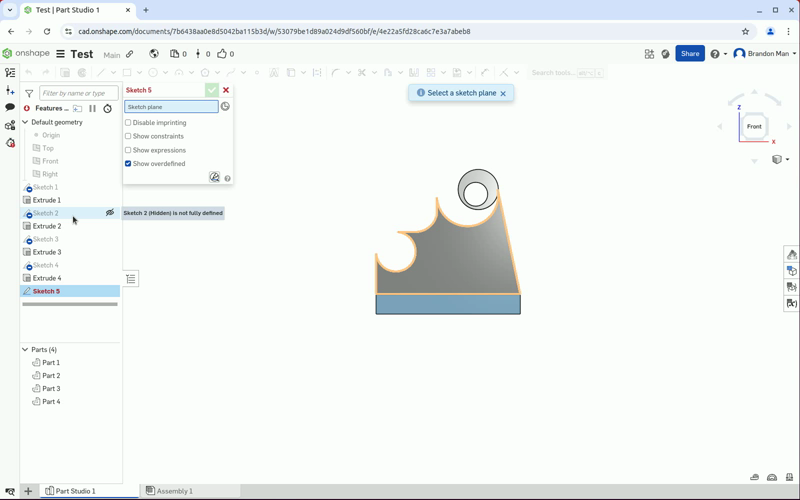
mouse_move(73, 163)
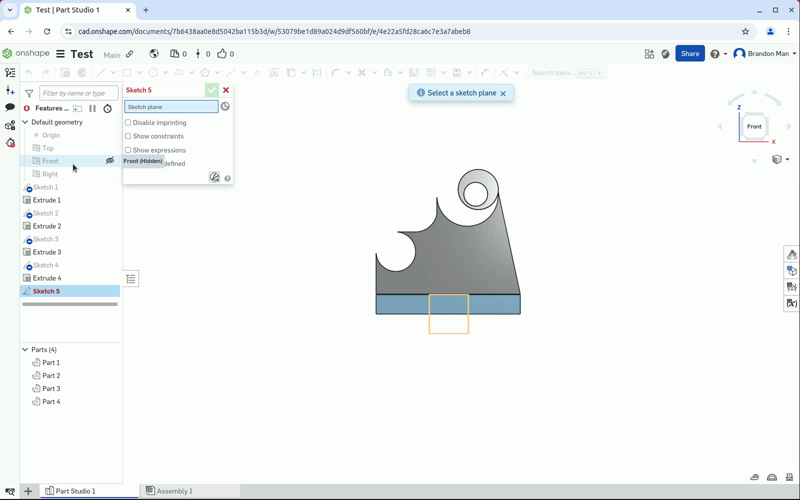
click(73, 163)
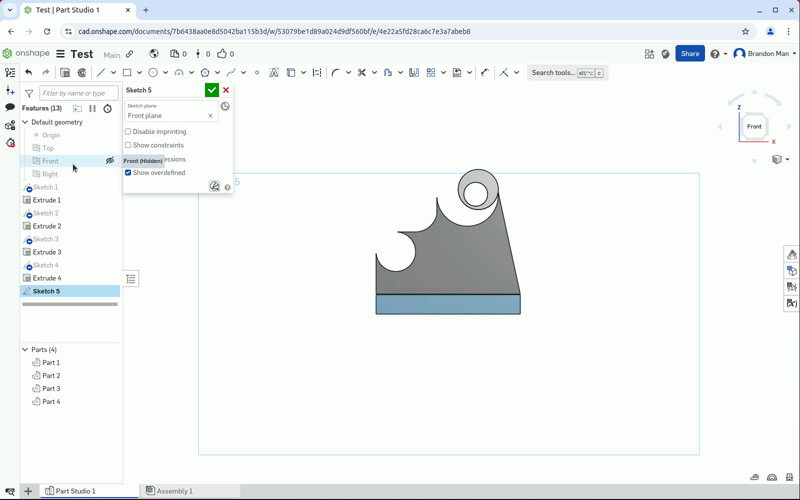
mouse_move(73, 352)
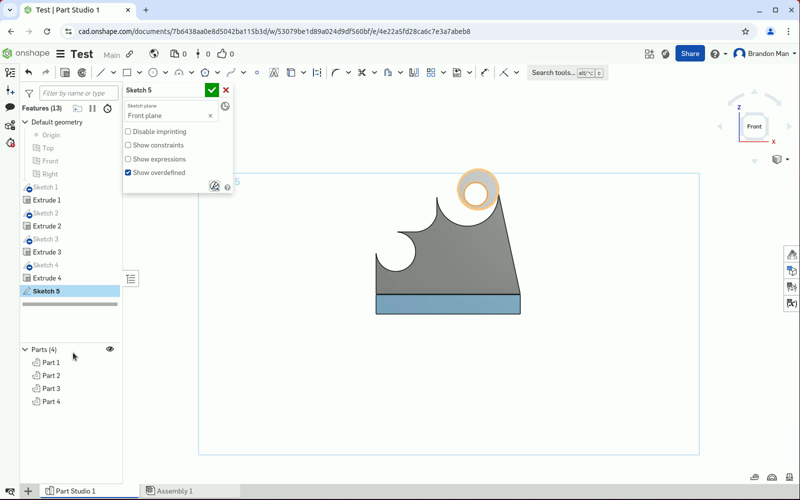
key(y)
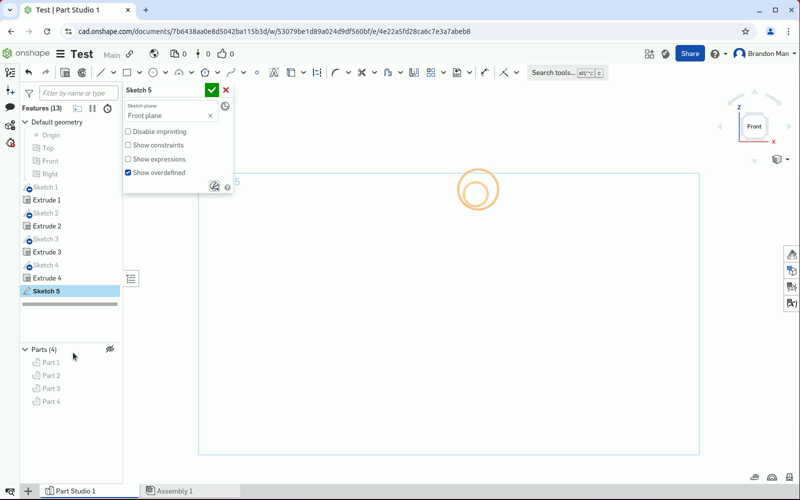
key(l)
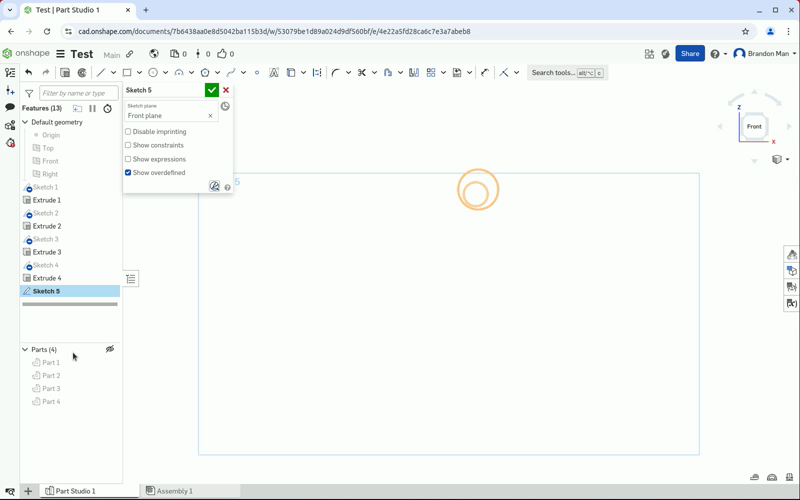
key_down(shift)
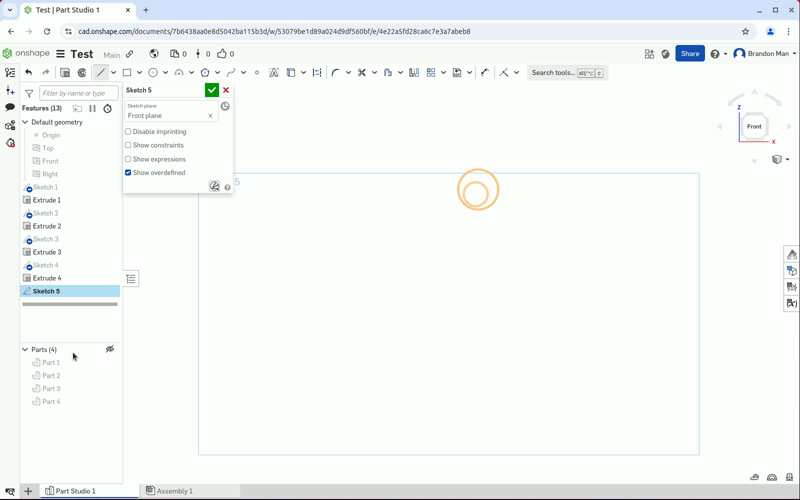
mouse_move(498, 189)
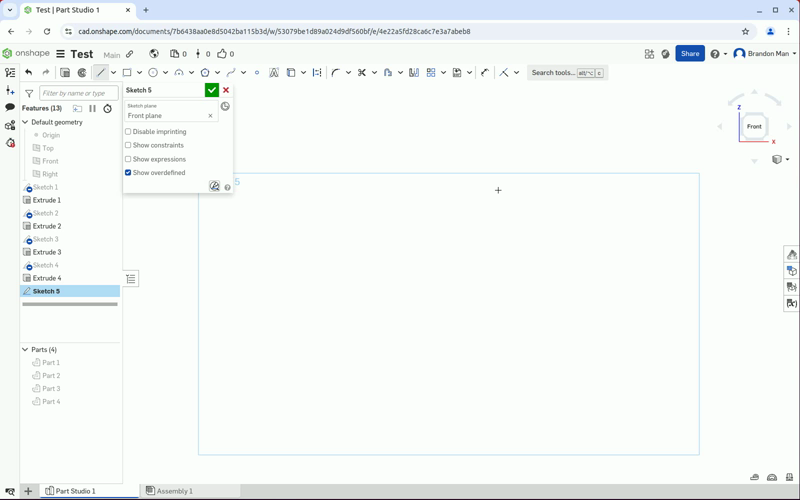
click(498, 189)
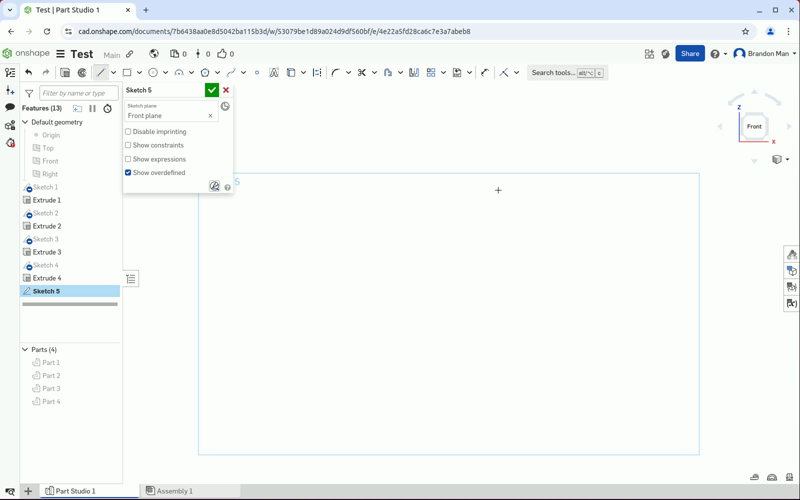
key_up(shift)
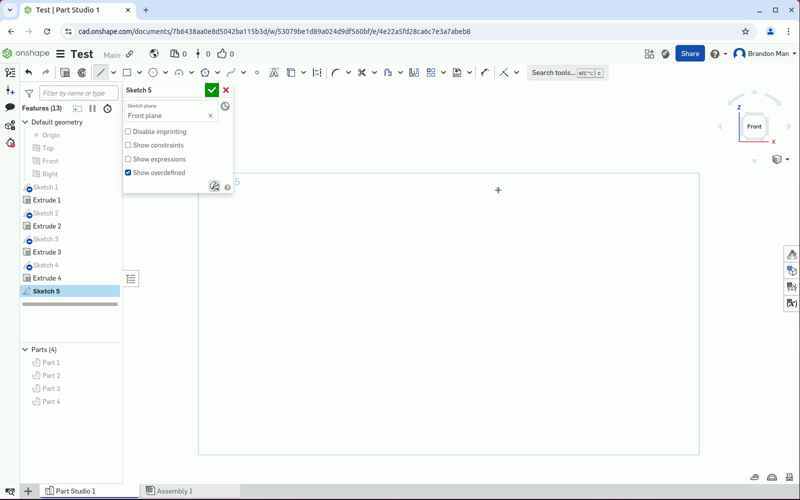
key_down(shift)
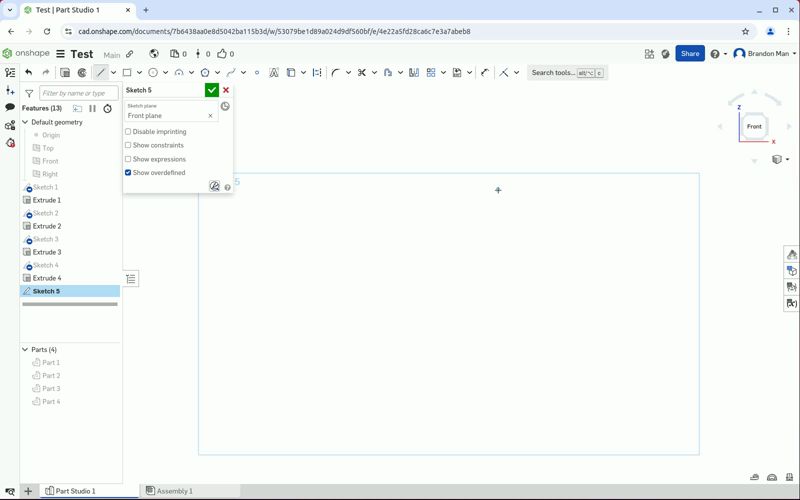
mouse_move(528, 189)
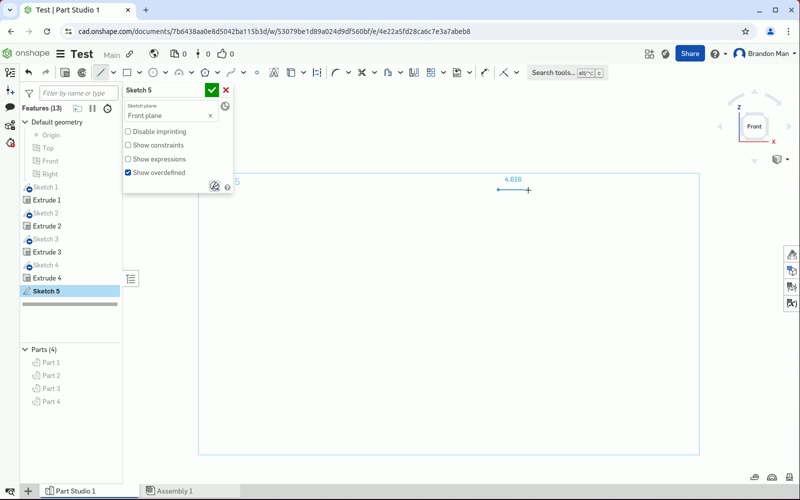
mouse_move(498, 189)
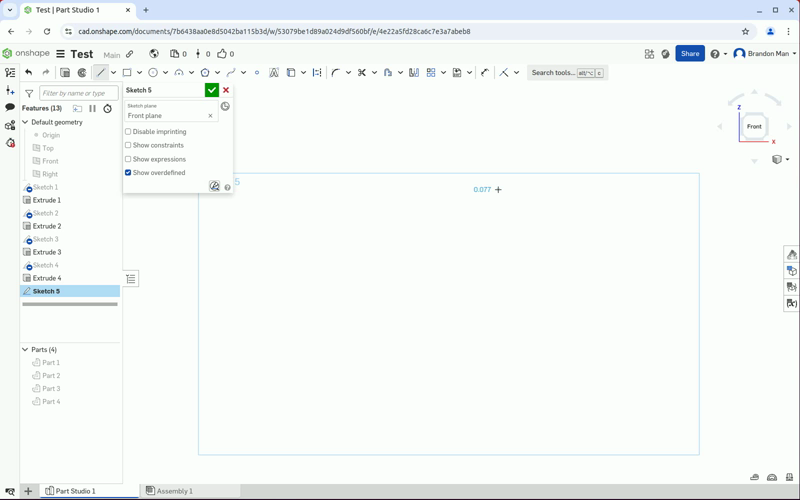
scroll(6)
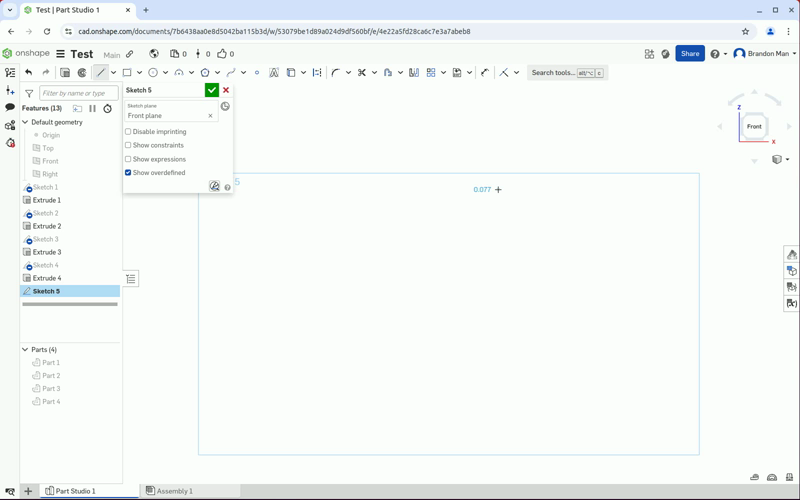
scroll(6)
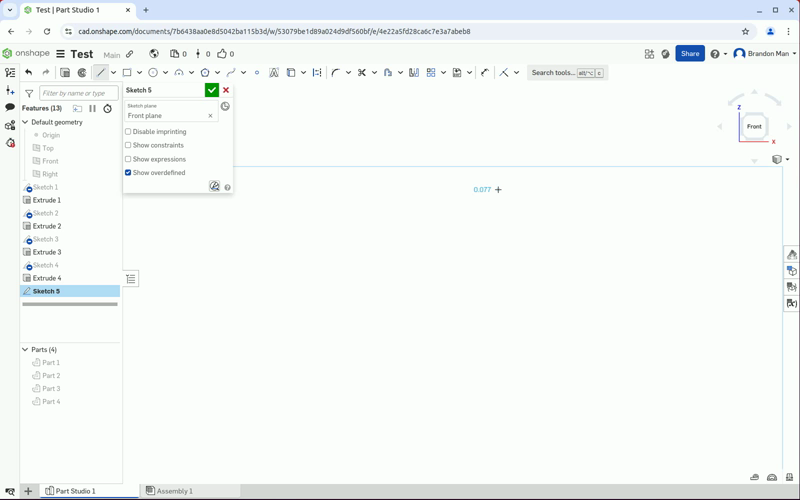
scroll(6)
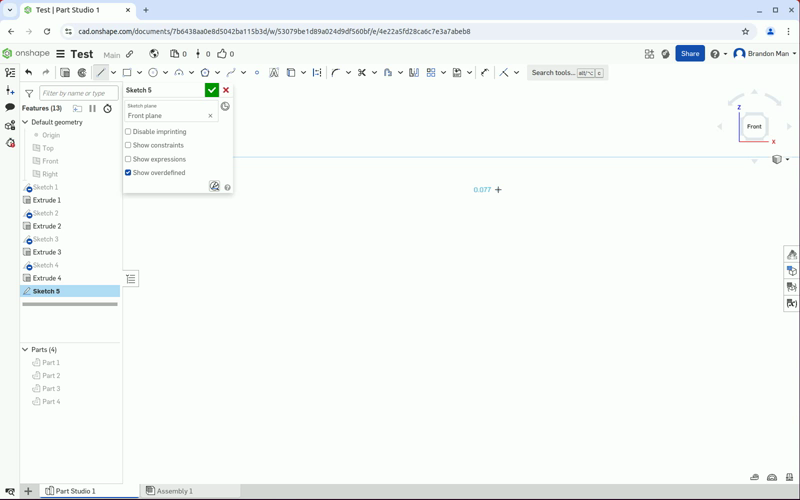
scroll(6)
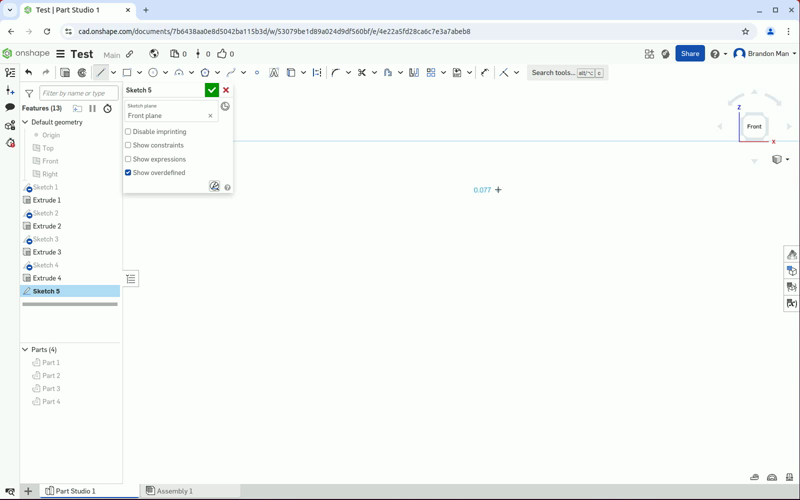
scroll(6)
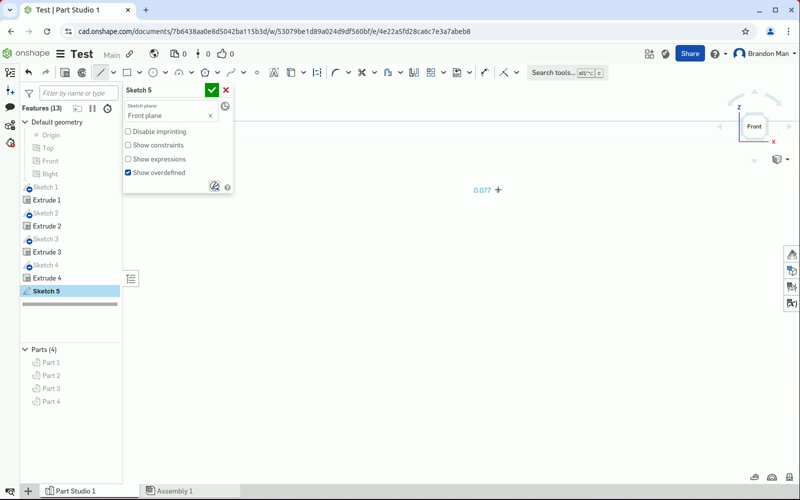
scroll(6)
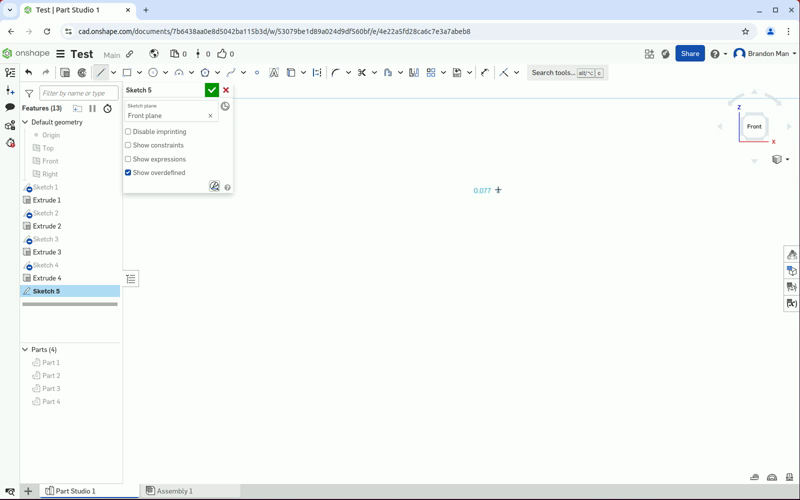
scroll(6)
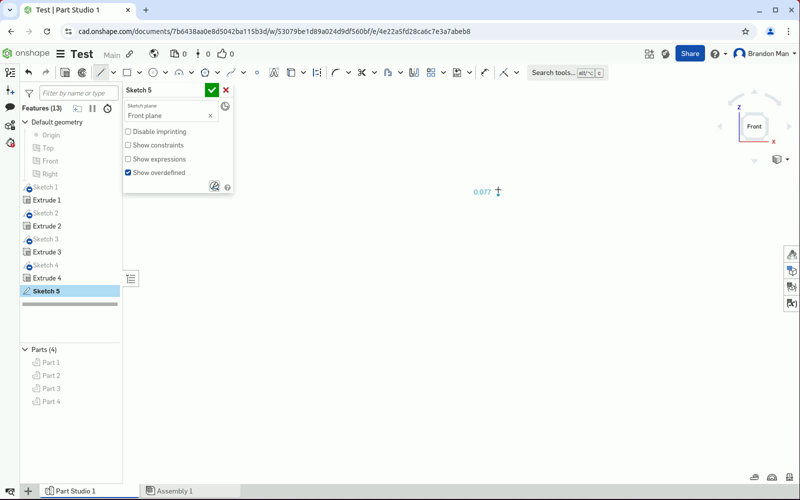
click(498, 189)
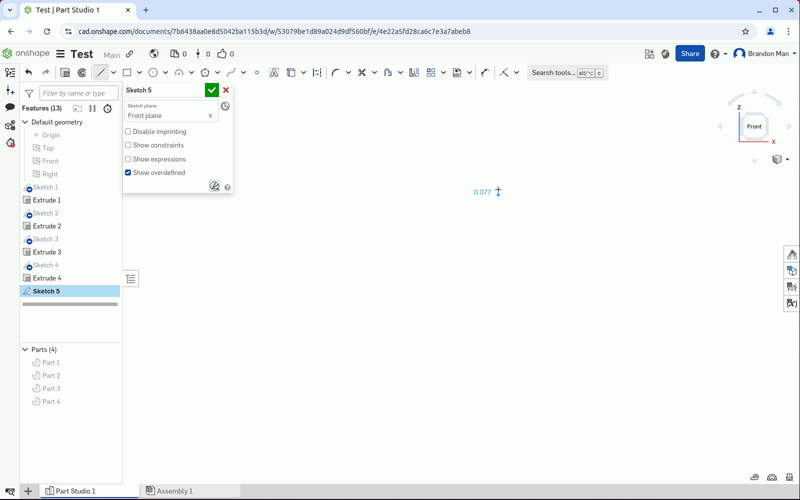
scroll(-6)
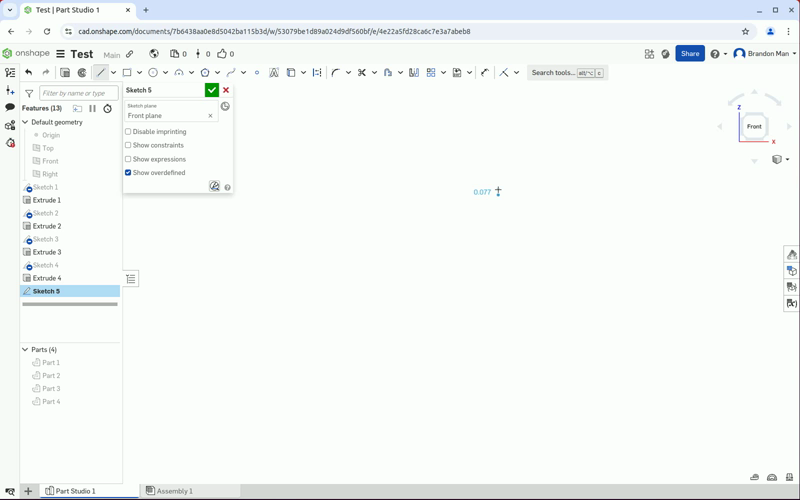
scroll(-6)
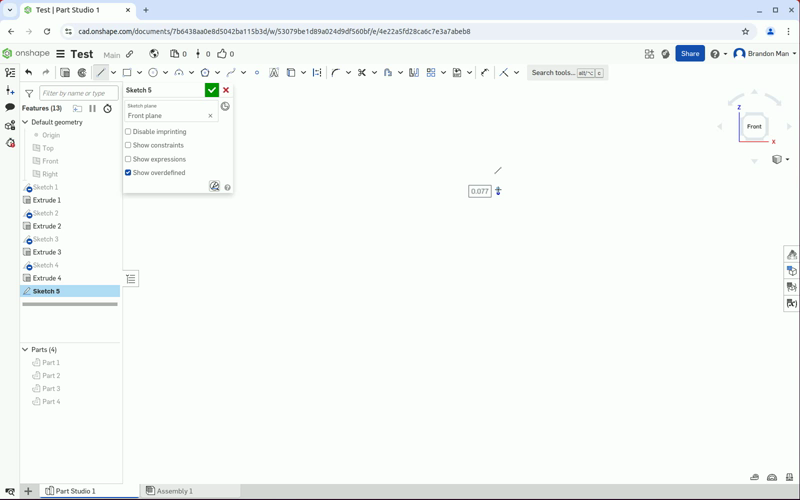
scroll(-6)
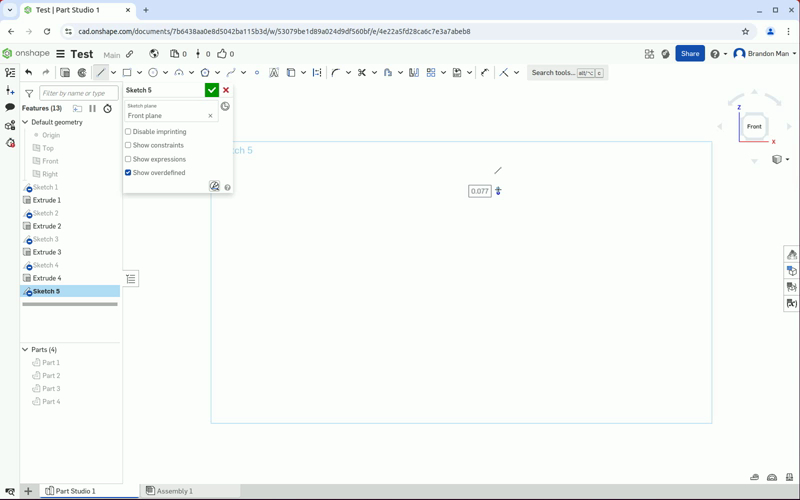
scroll(-6)
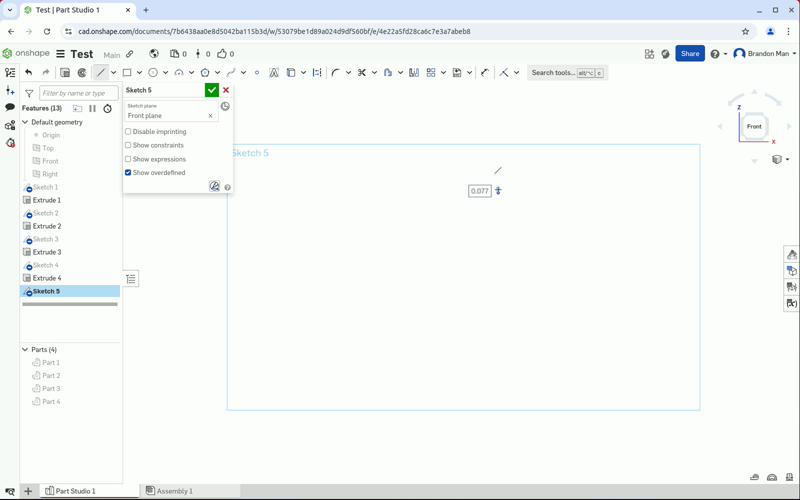
scroll(-6)
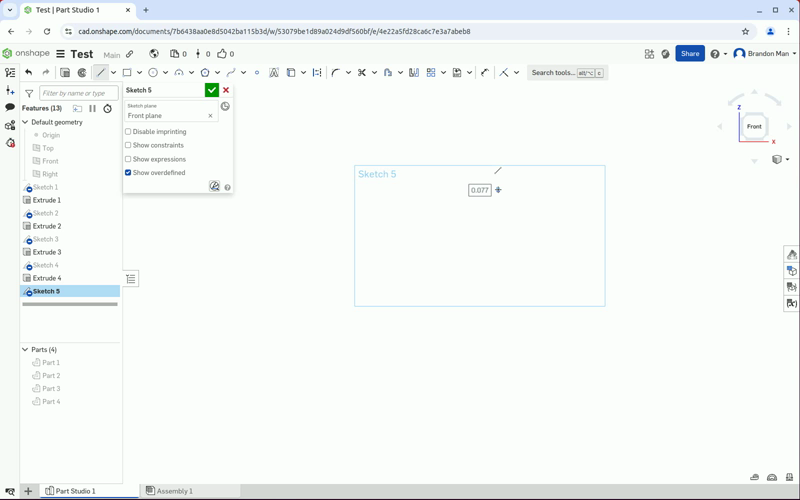
scroll(-6)
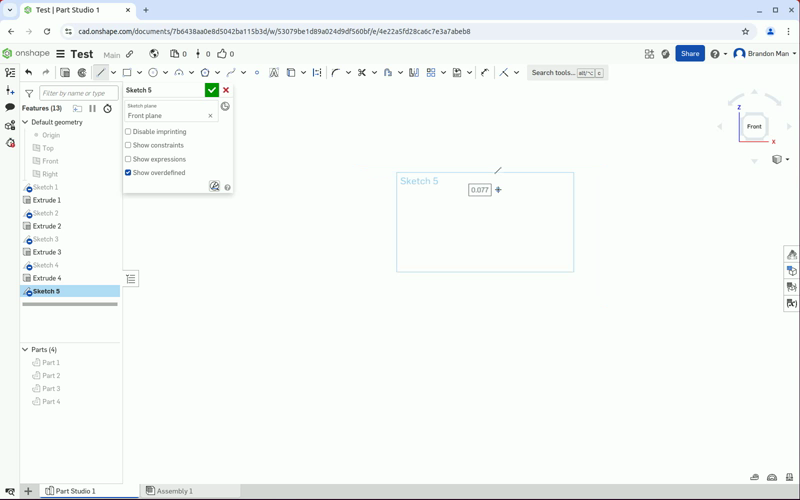
scroll(-6)
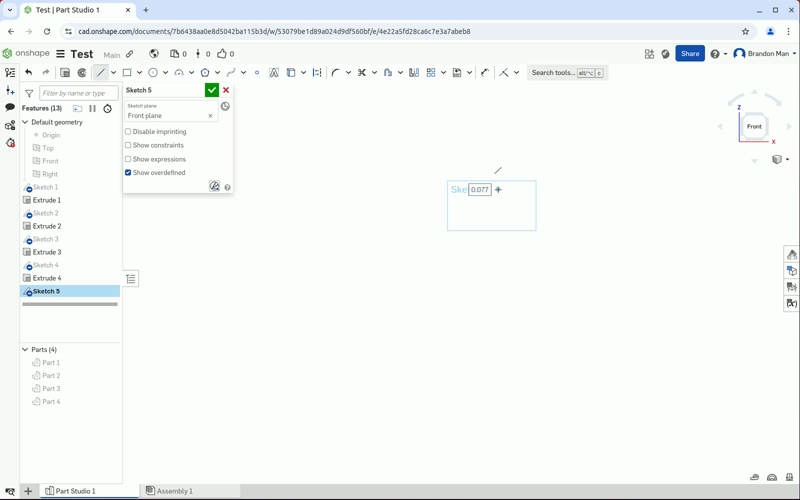
key_up(shift)
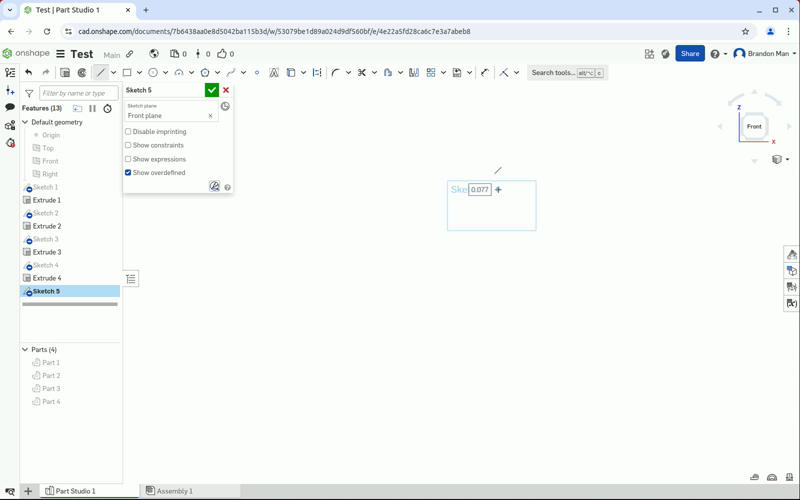
key(esc)
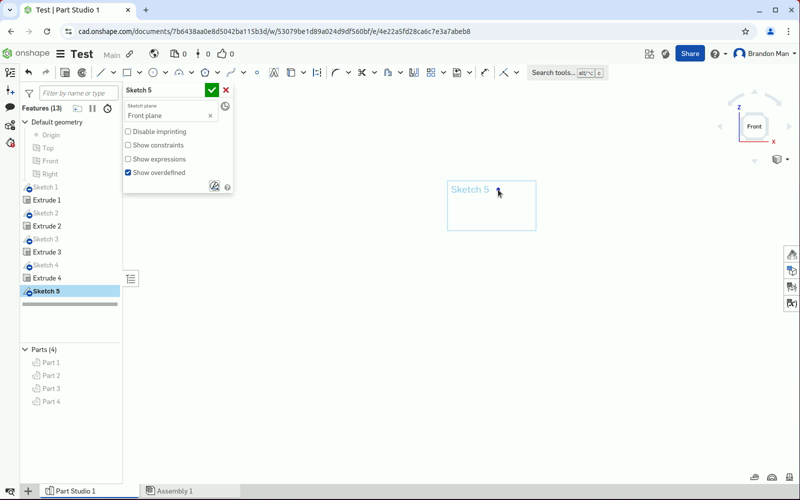
key(a)
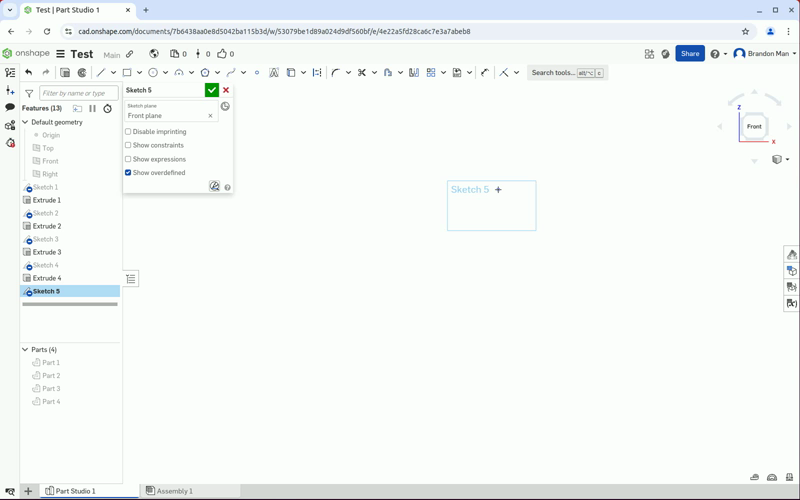
mouse_move(498, 189)
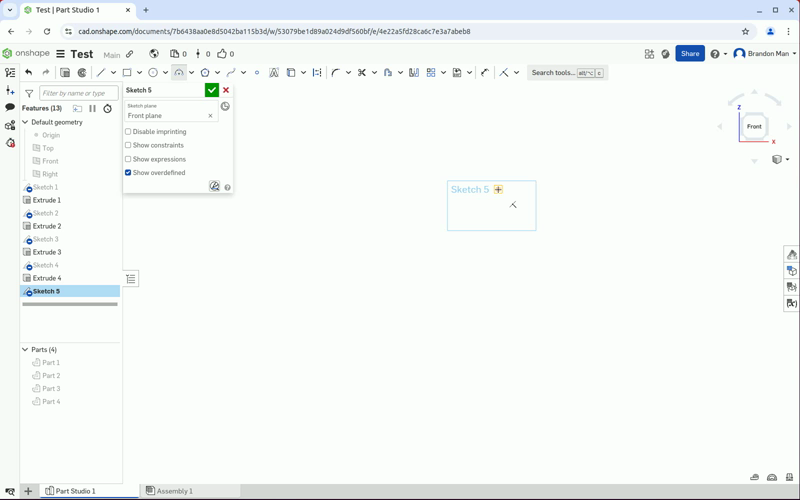
scroll(6)
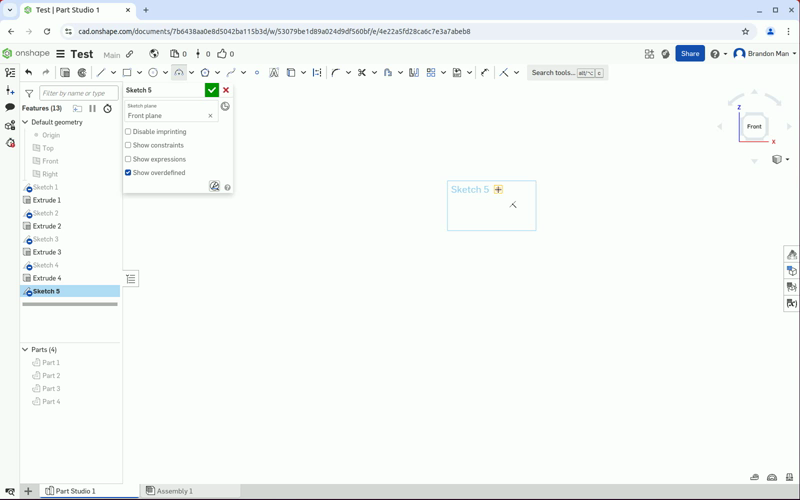
scroll(6)
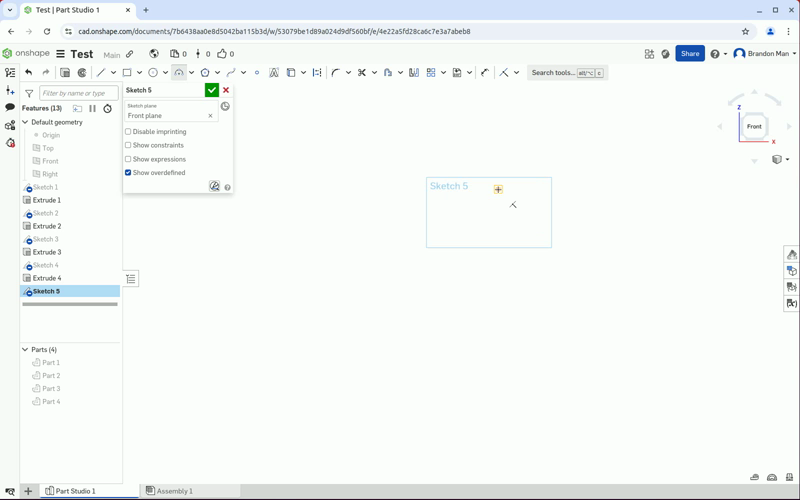
scroll(6)
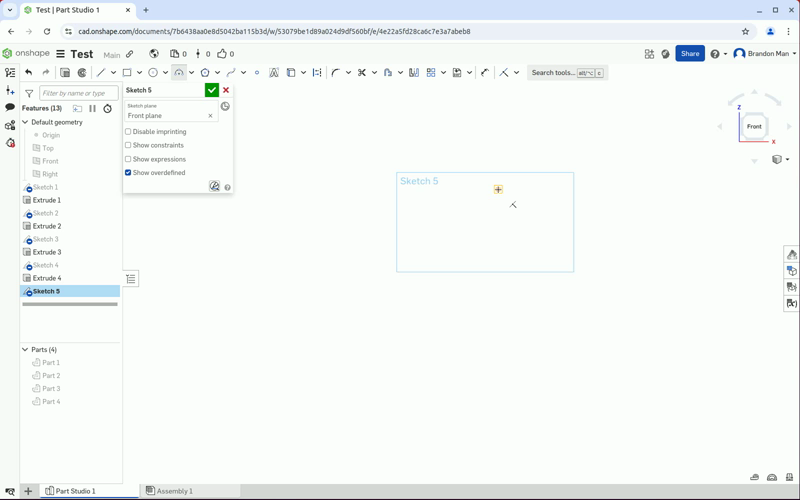
scroll(6)
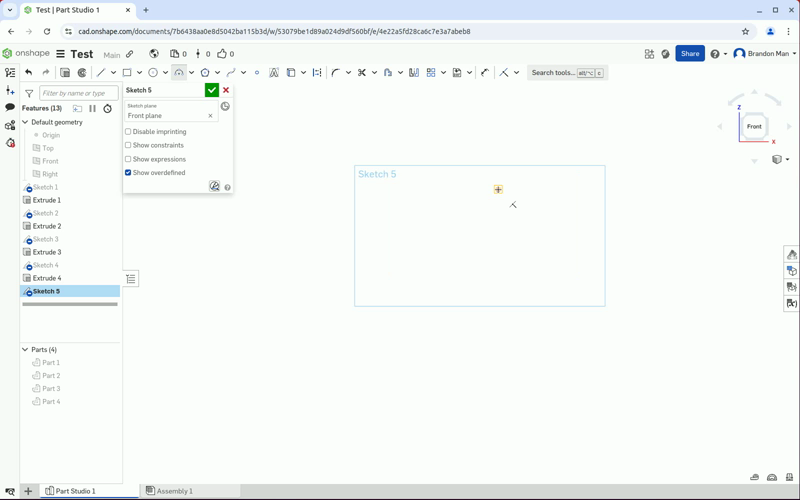
scroll(6)
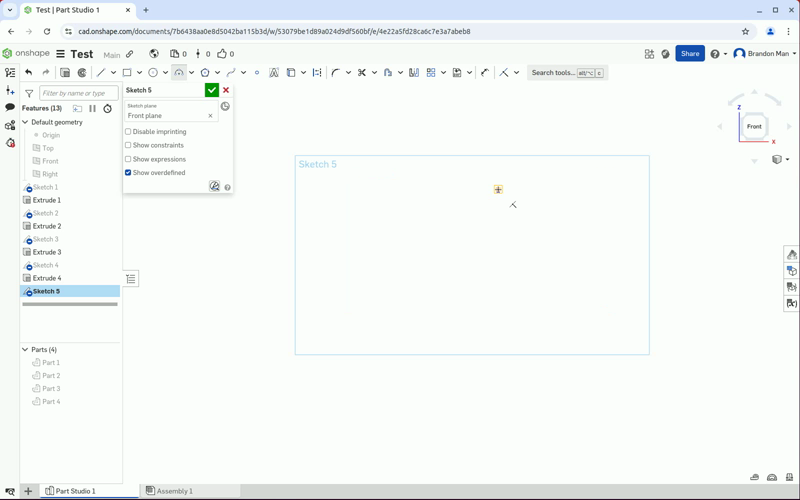
scroll(6)
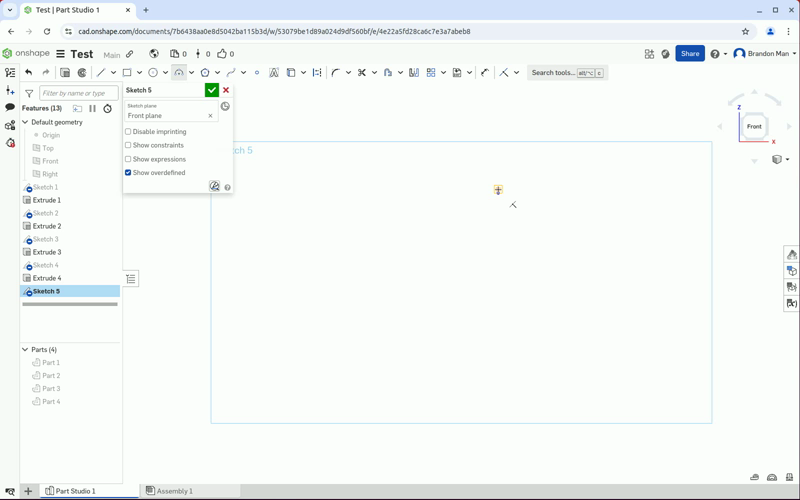
scroll(6)
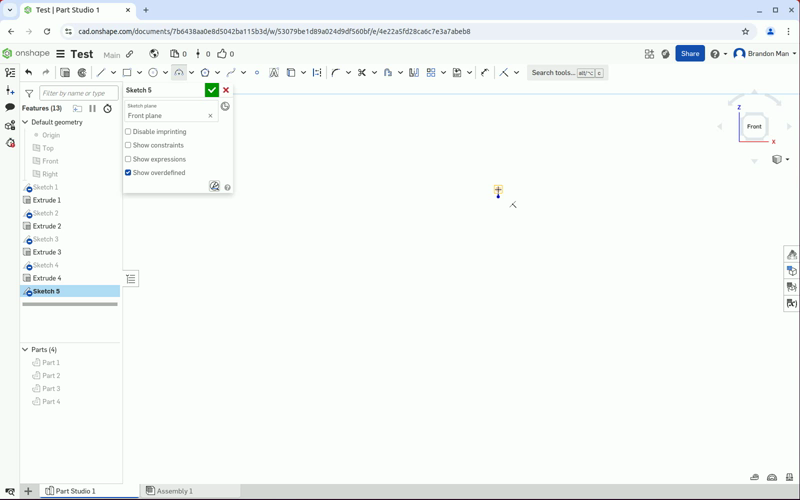
click(498, 189)
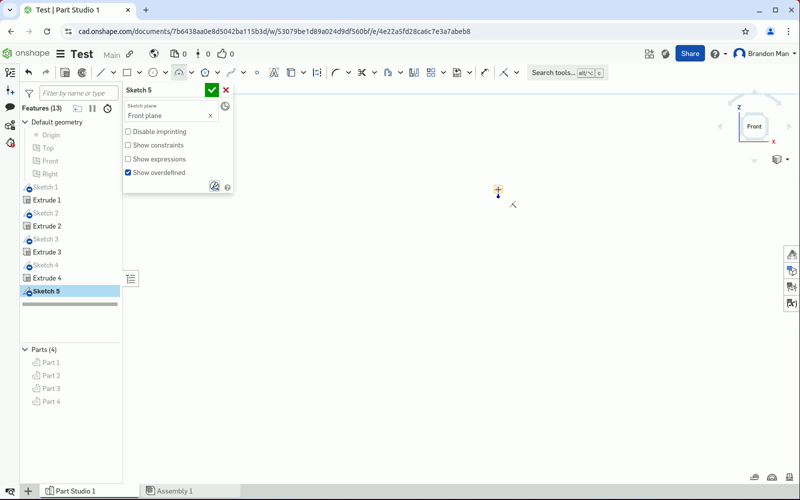
scroll(-6)
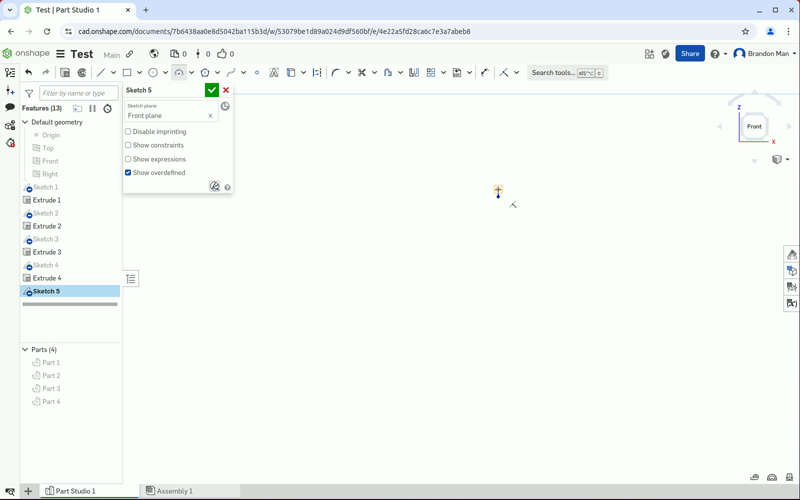
scroll(-6)
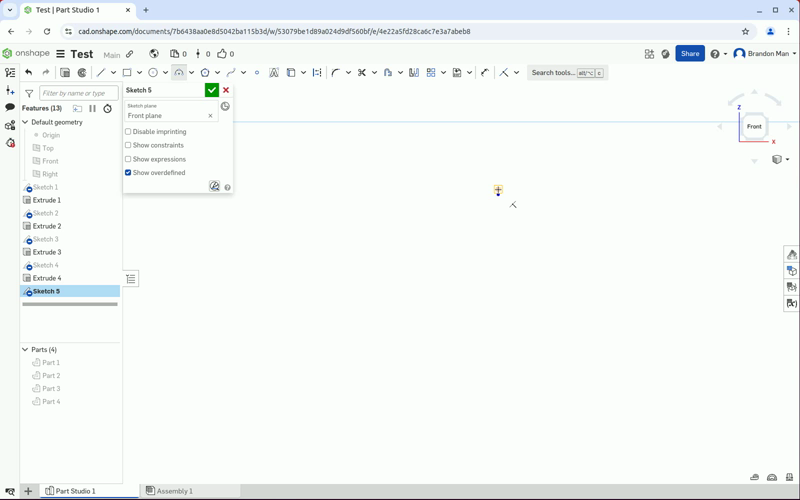
scroll(-6)
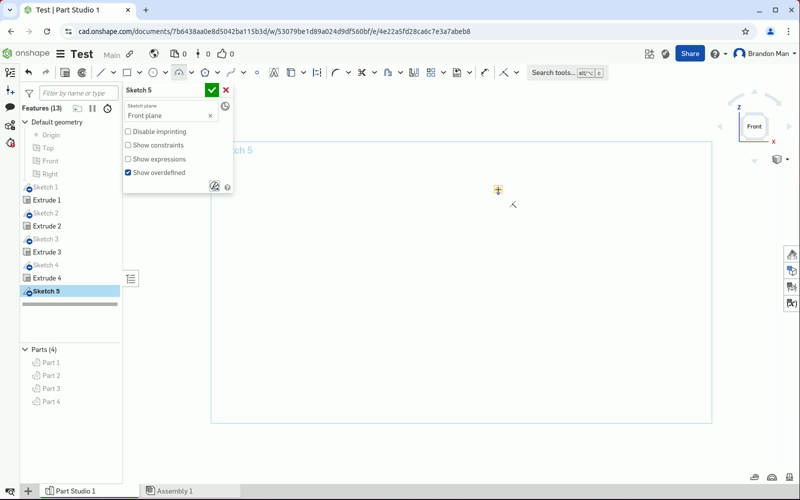
scroll(-6)
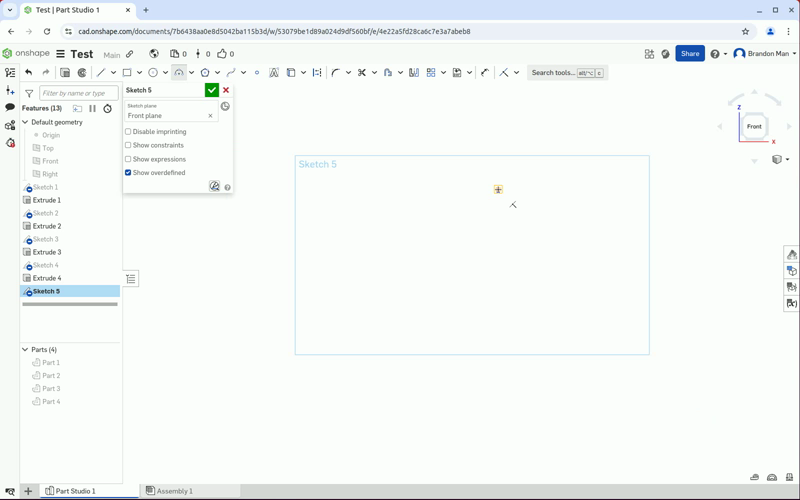
scroll(-6)
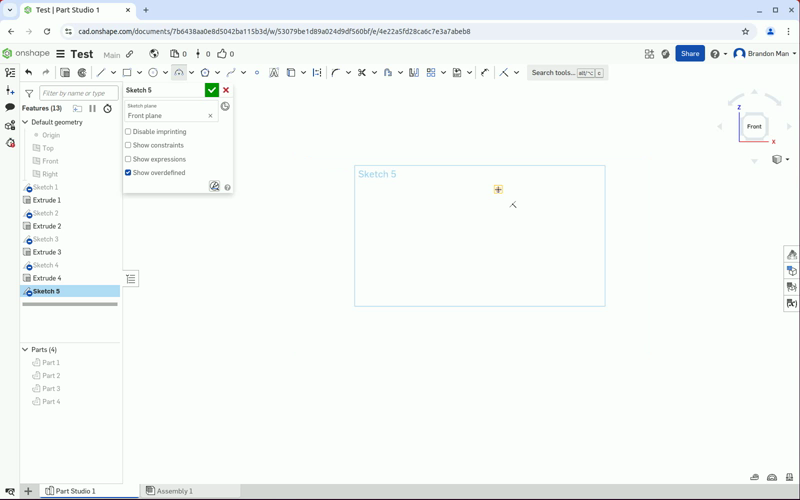
scroll(-6)
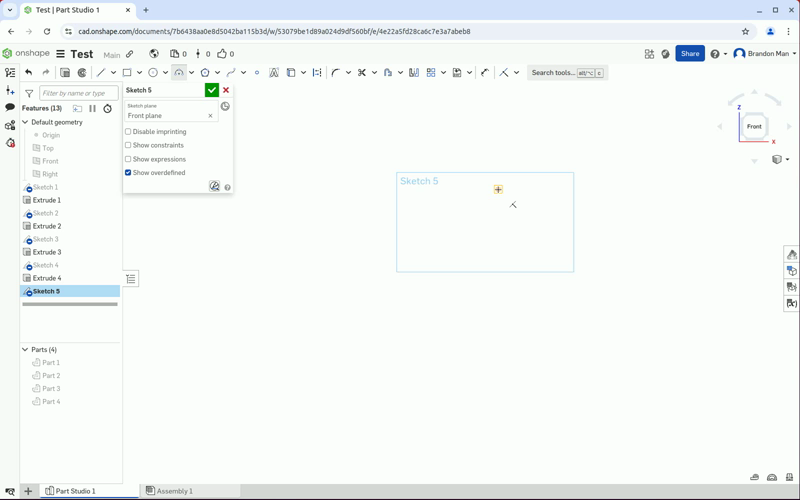
scroll(-6)
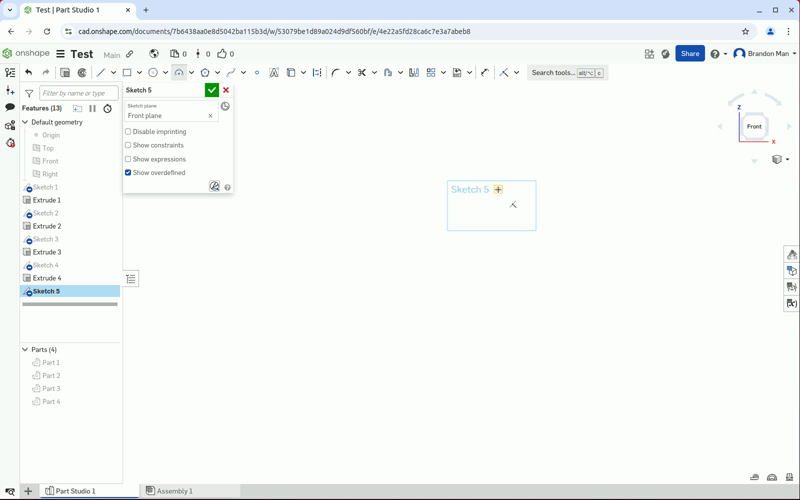
mouse_move(498, 189)
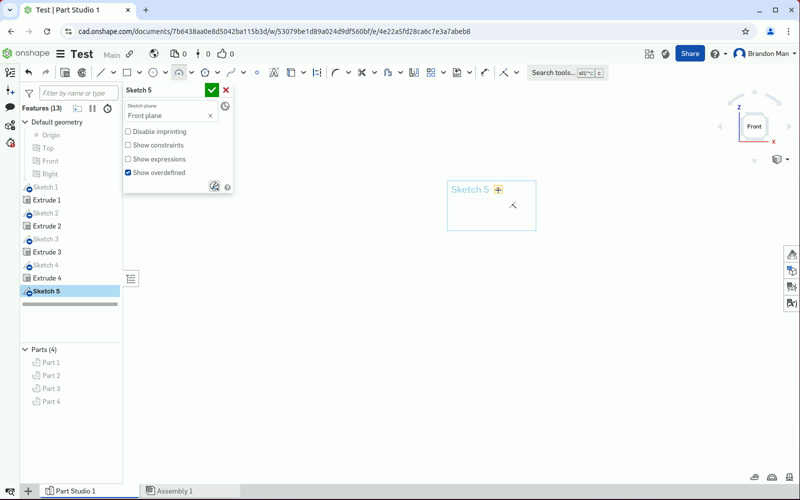
scroll(6)
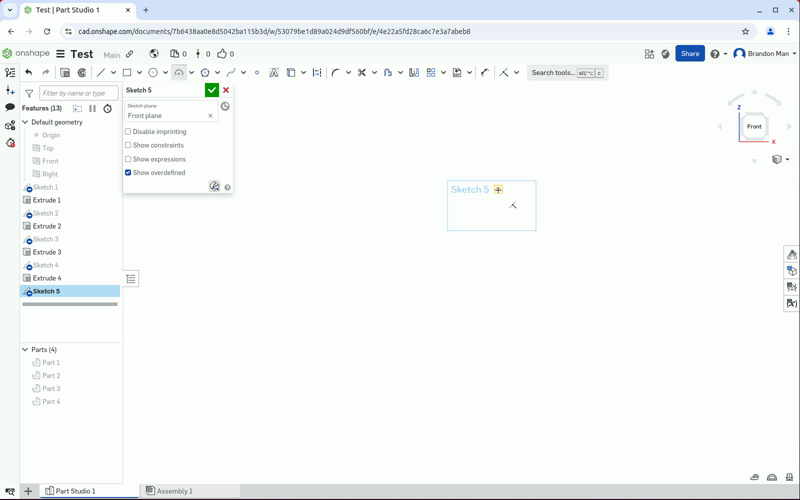
scroll(6)
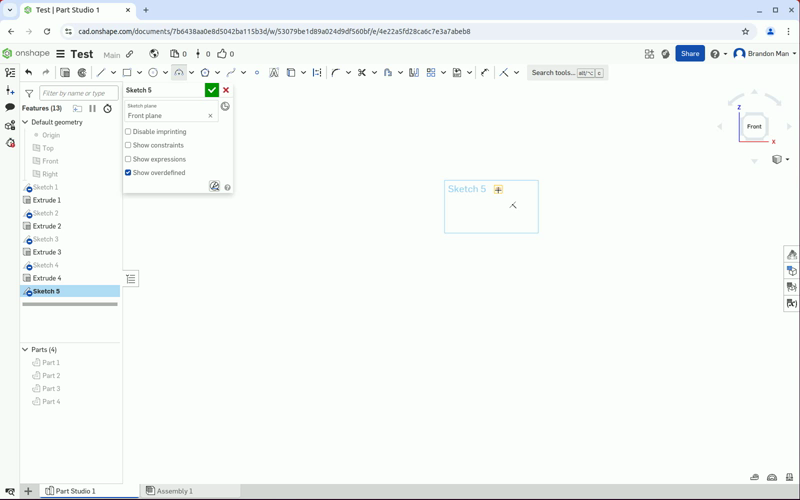
scroll(6)
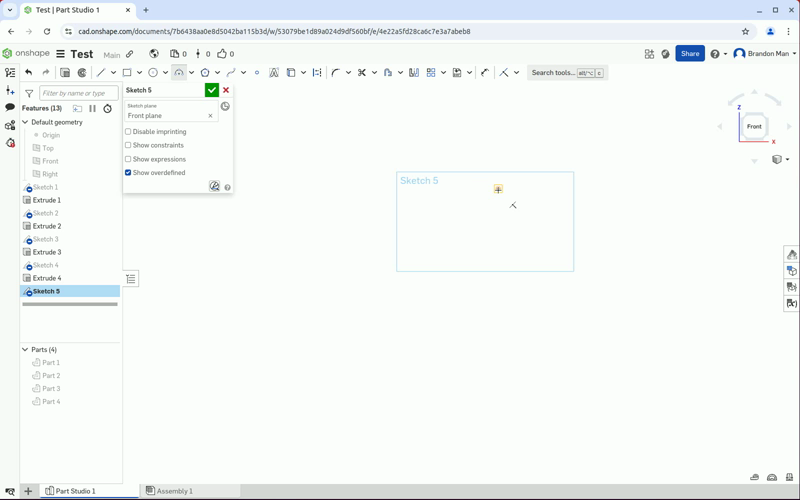
scroll(6)
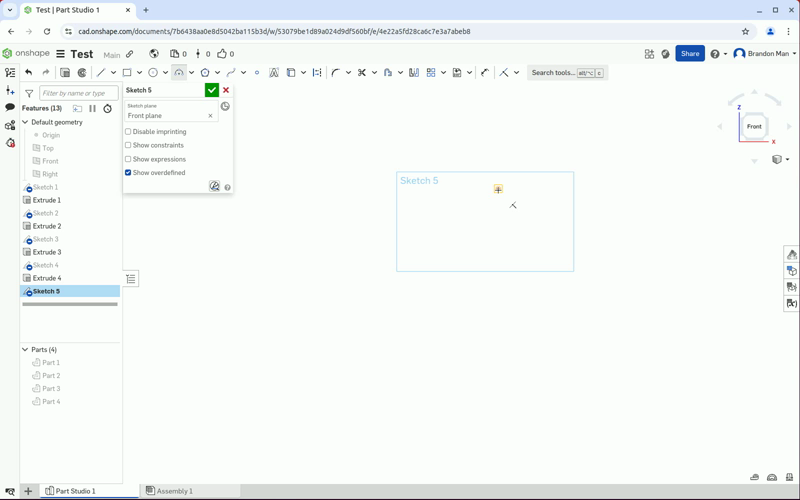
scroll(6)
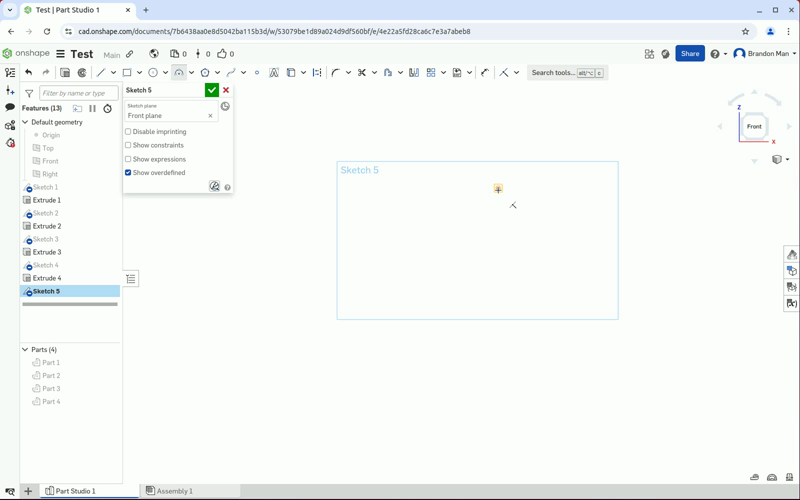
scroll(6)
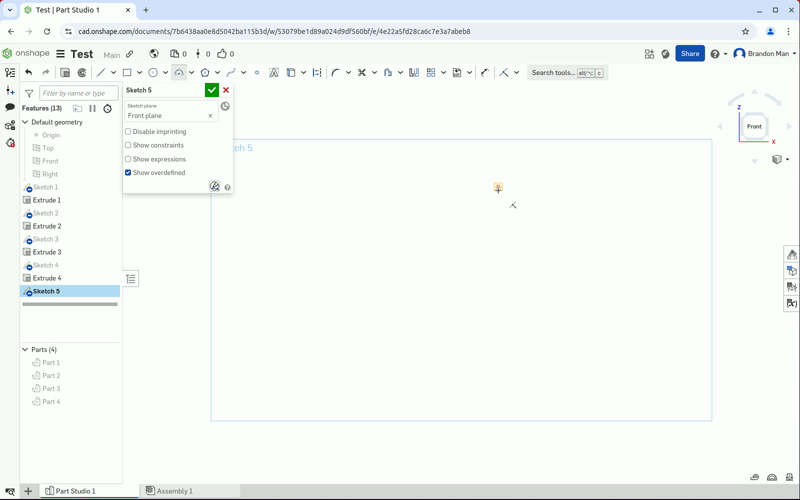
scroll(6)
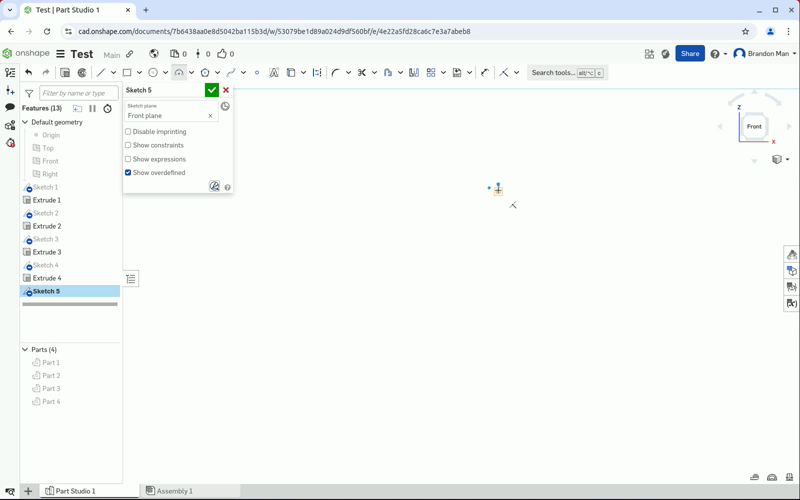
click(498, 189)
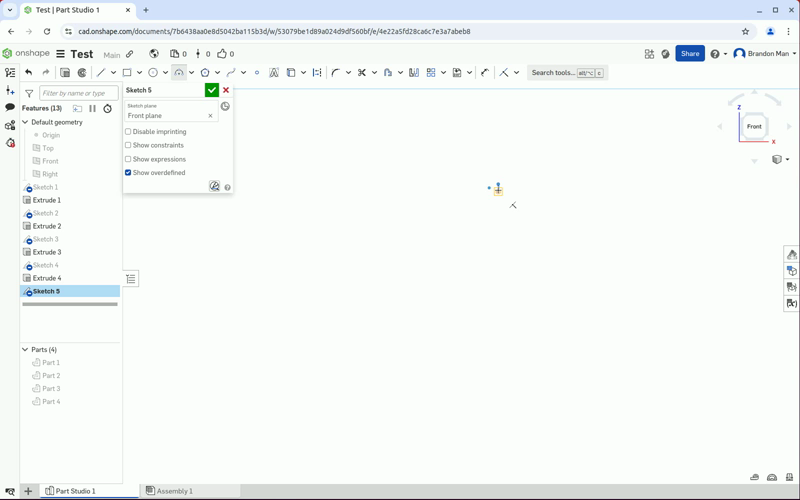
scroll(-6)
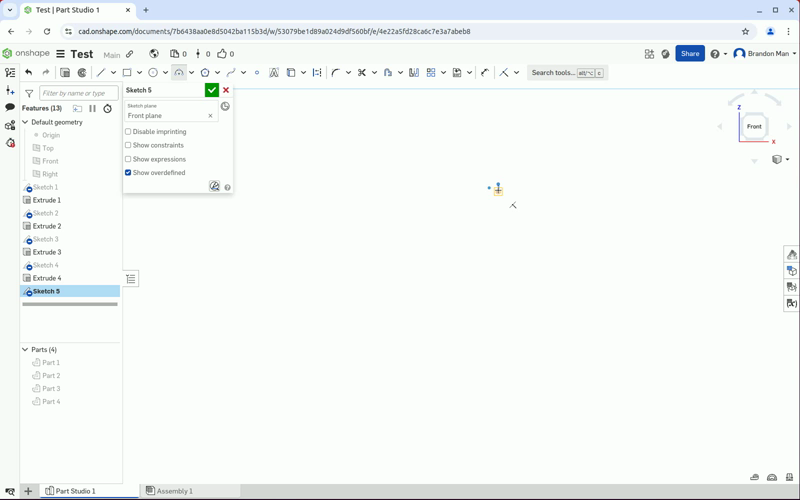
scroll(-6)
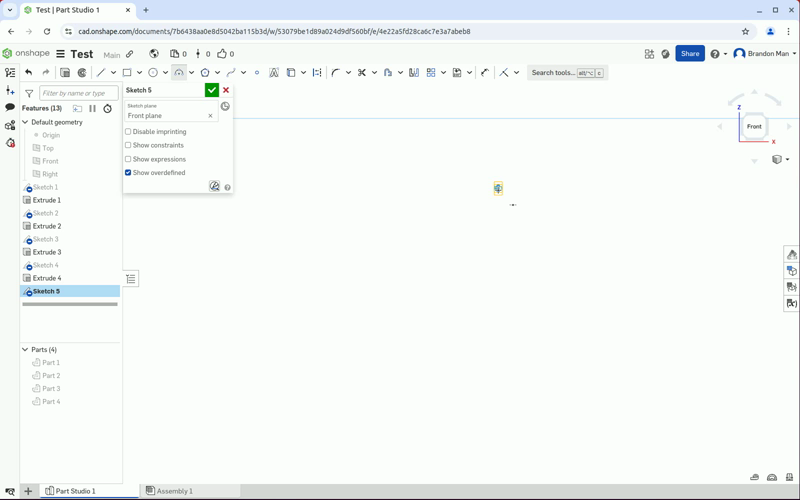
scroll(-6)
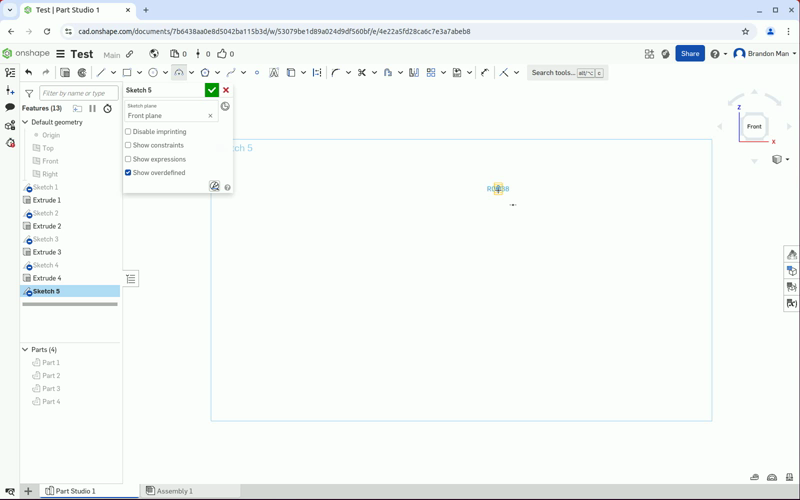
scroll(-6)
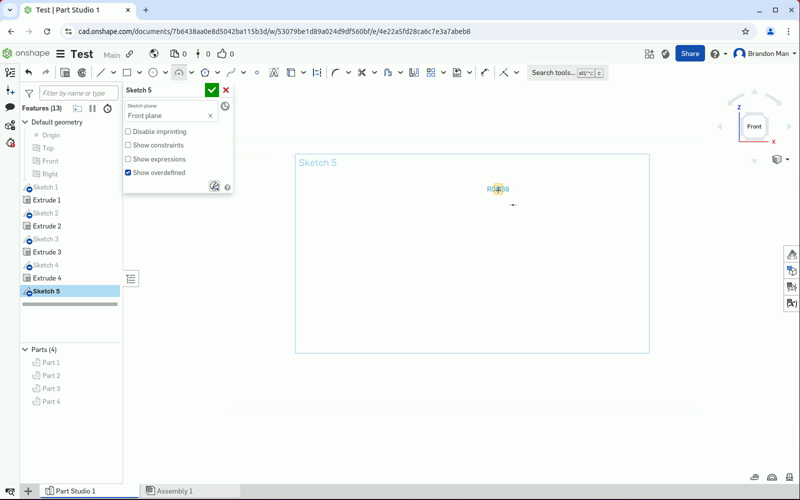
scroll(-6)
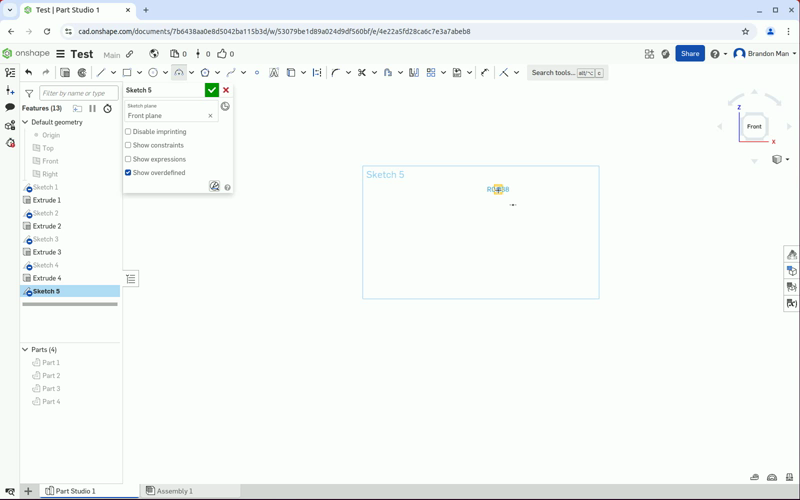
scroll(-6)
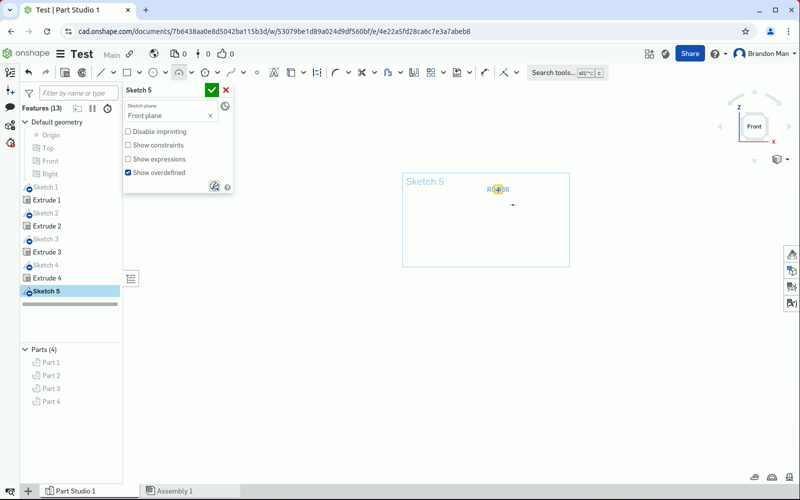
scroll(-6)
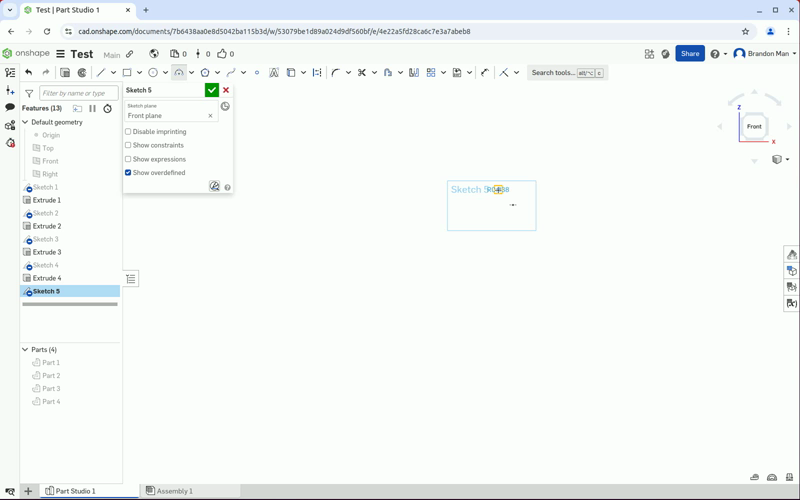
key_down(shift)
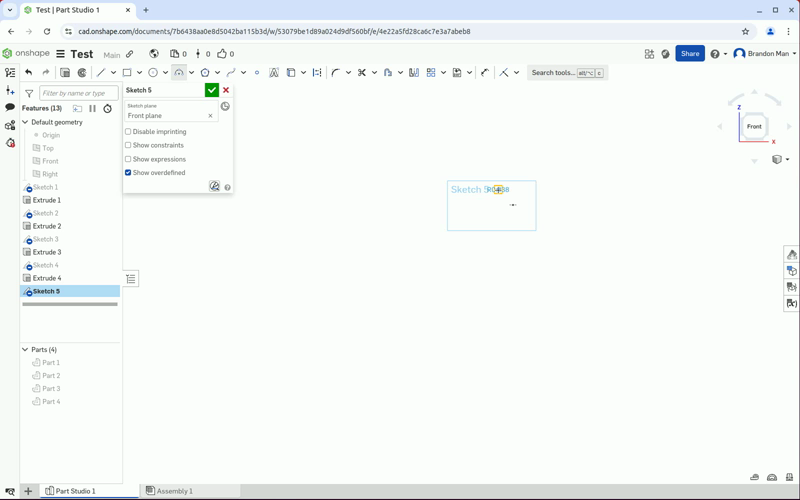
mouse_move(458, 189)
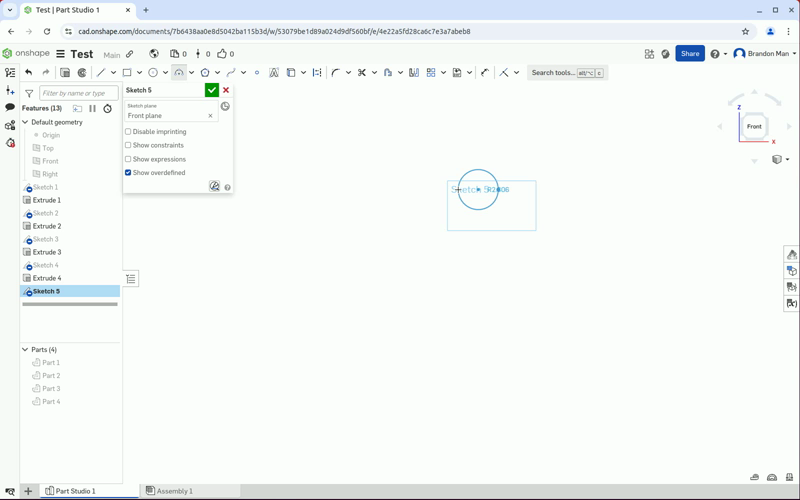
scroll(6)
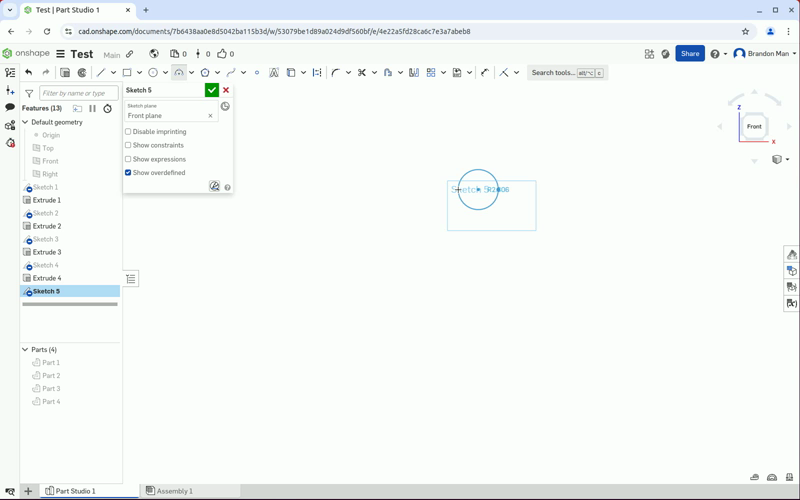
scroll(6)
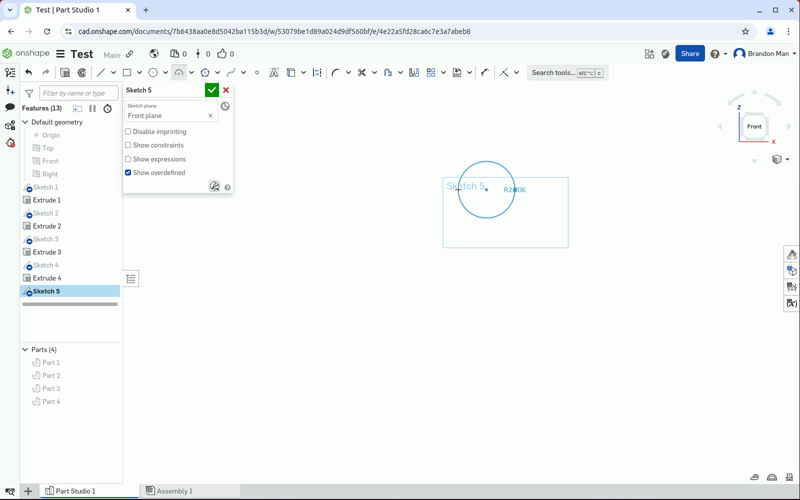
scroll(6)
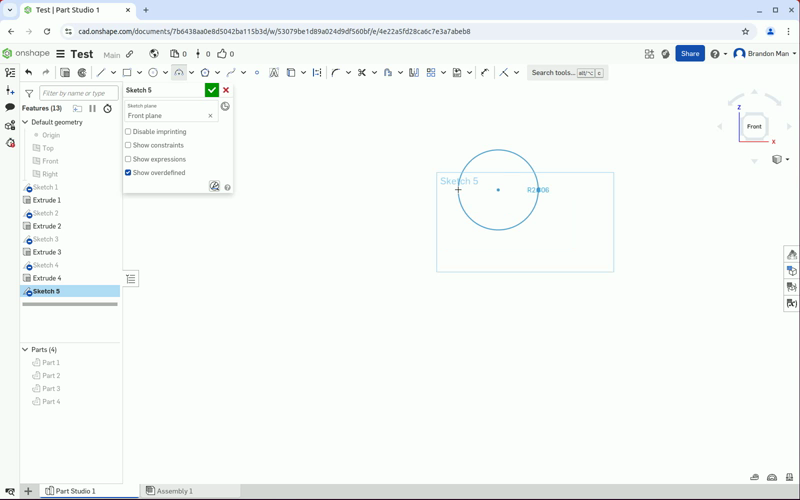
scroll(6)
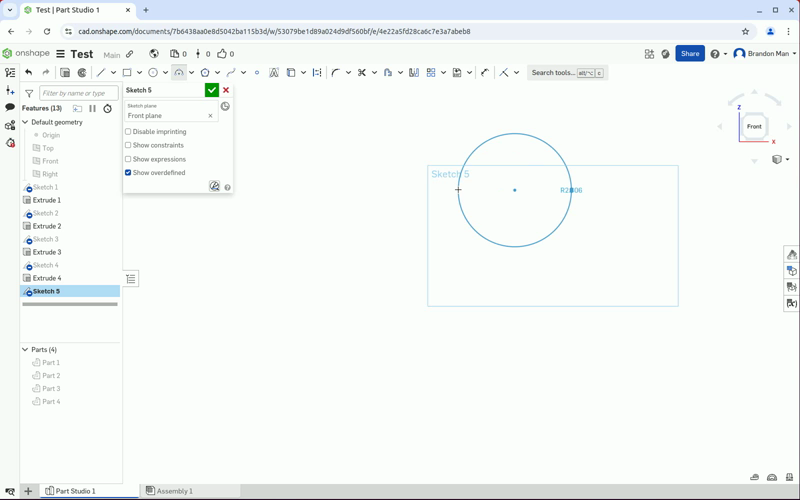
scroll(6)
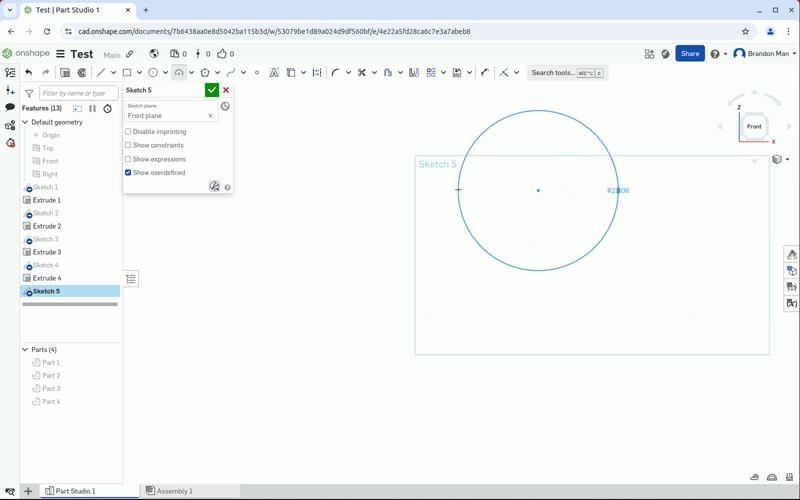
scroll(6)
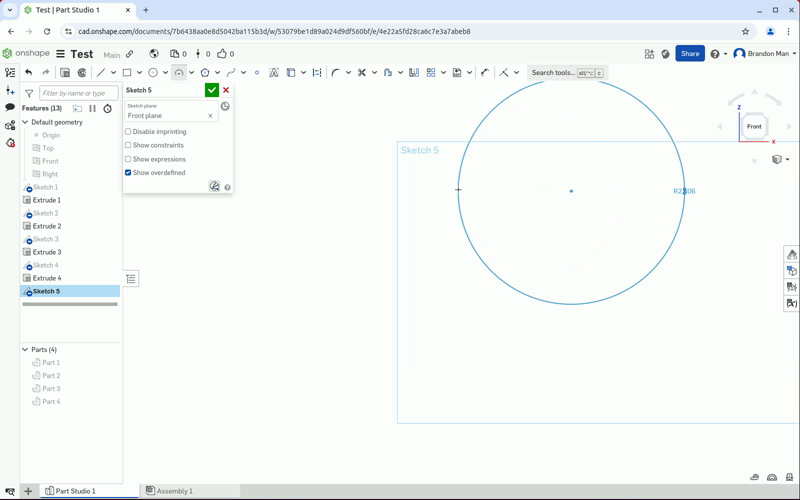
scroll(6)
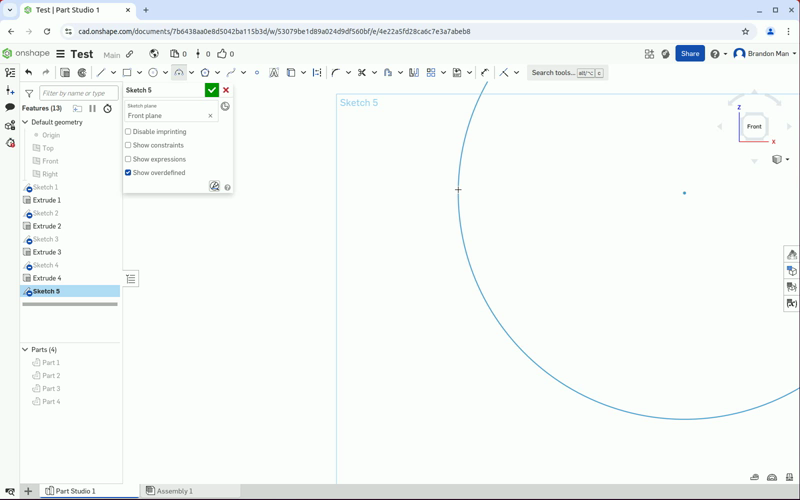
click(458, 189)
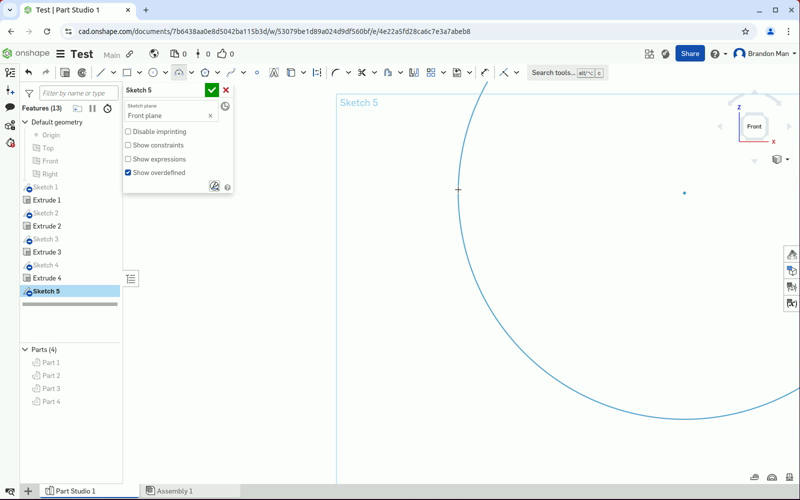
scroll(-6)
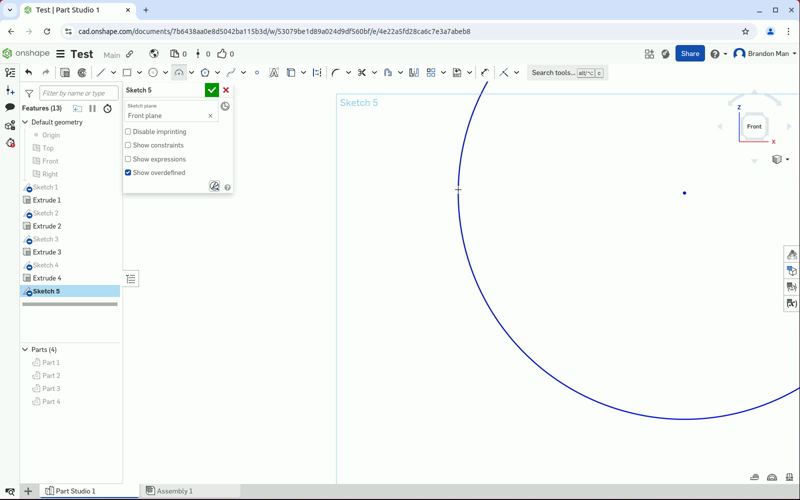
scroll(-6)
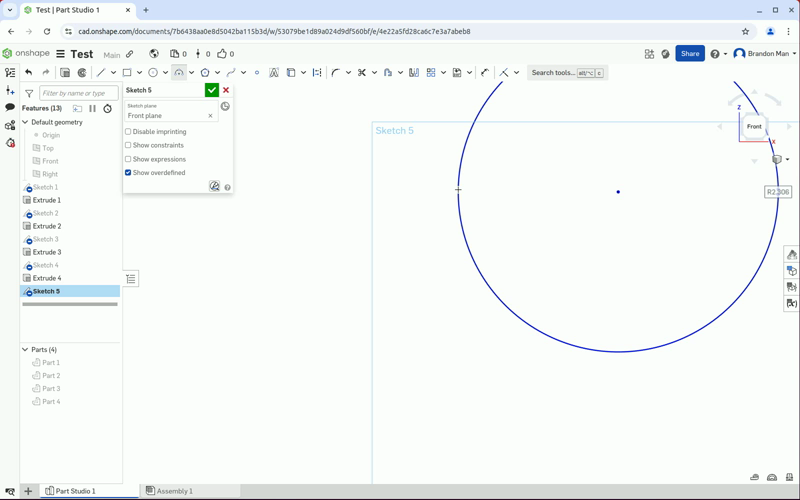
scroll(-6)
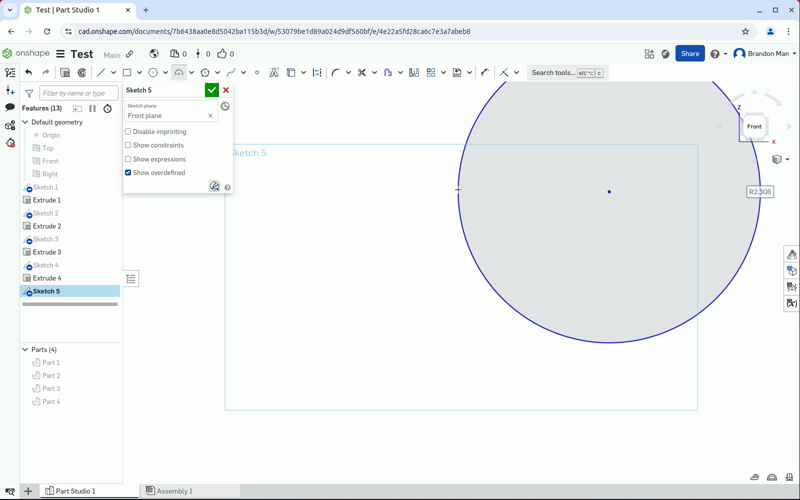
scroll(-6)
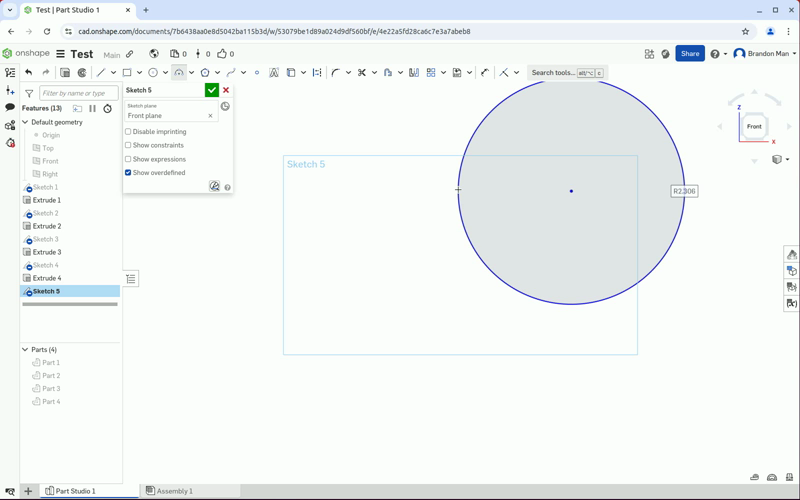
scroll(-6)
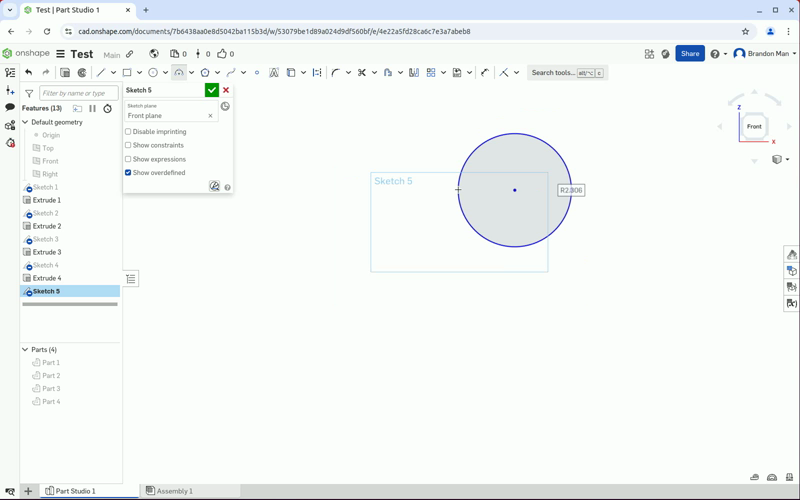
scroll(-6)
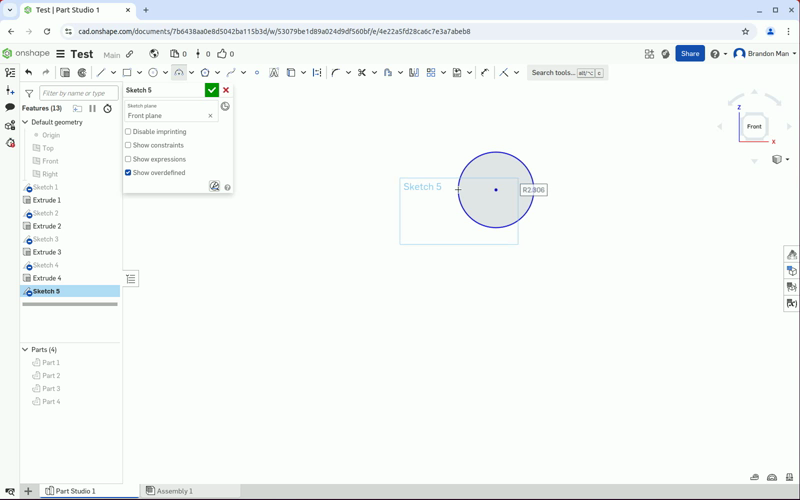
scroll(-6)
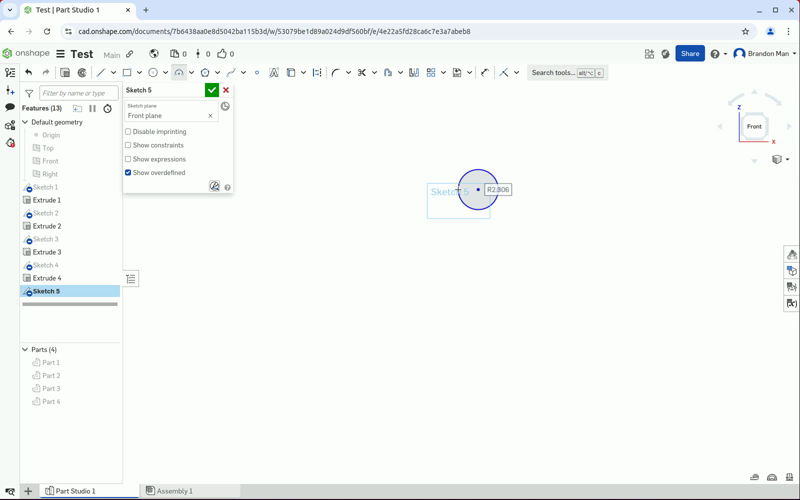
key_up(shift)
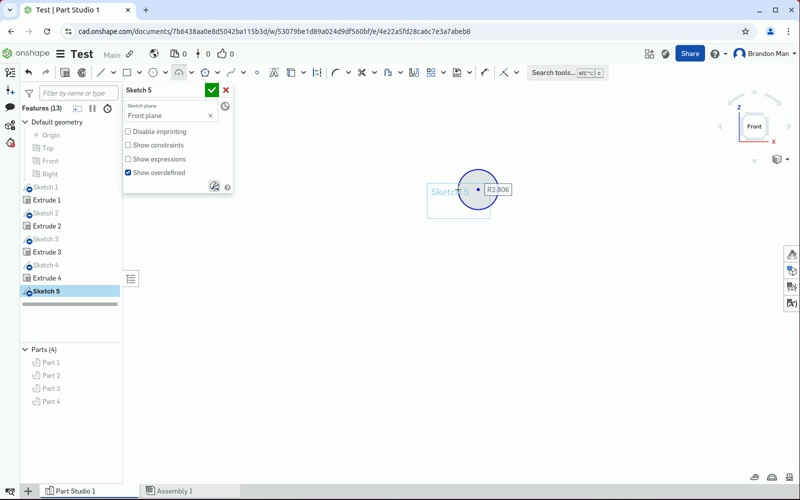
key(esc)
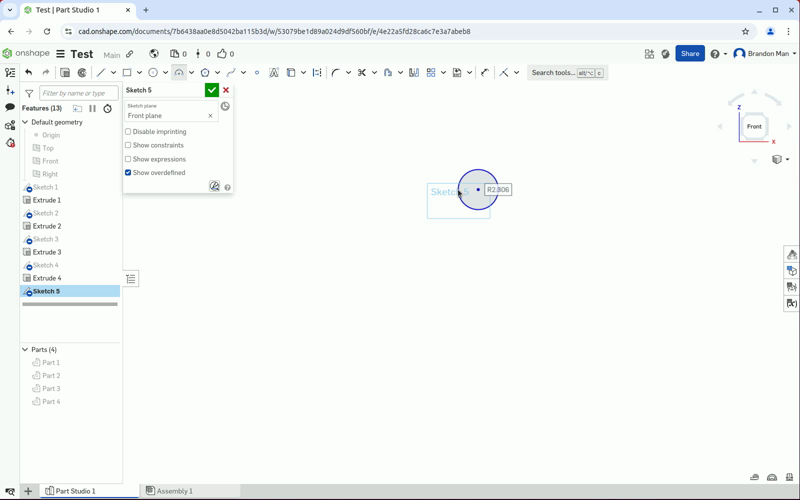
key(c)
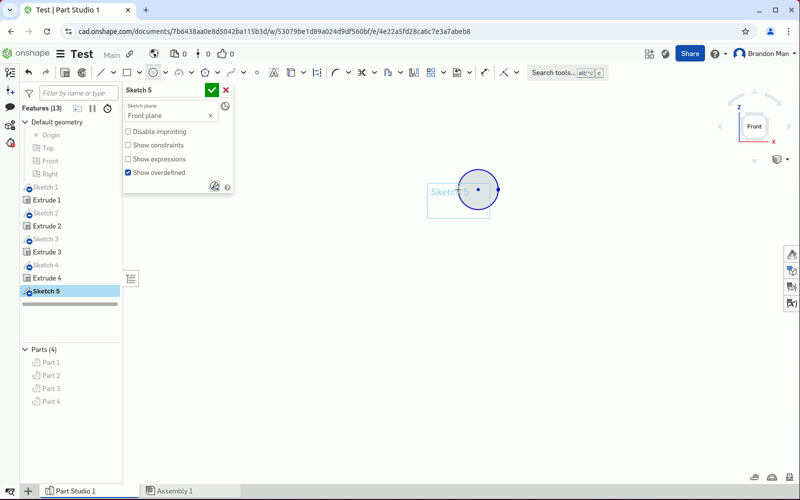
key_down(shift)
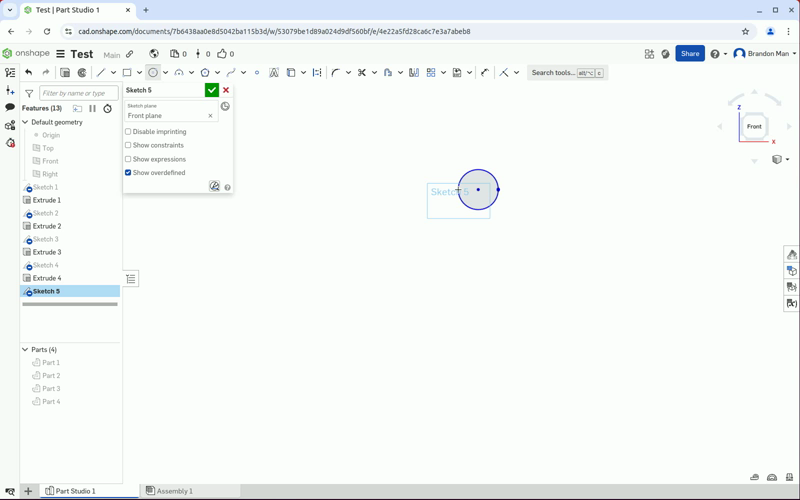
mouse_move(475, 194)
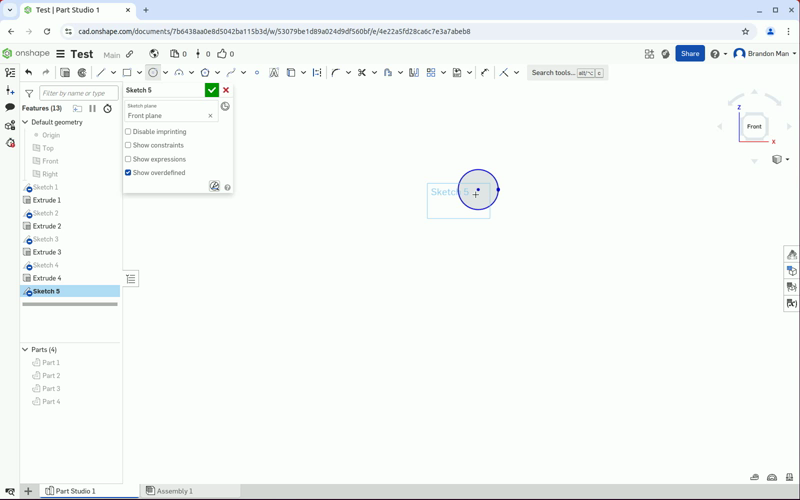
click(475, 194)
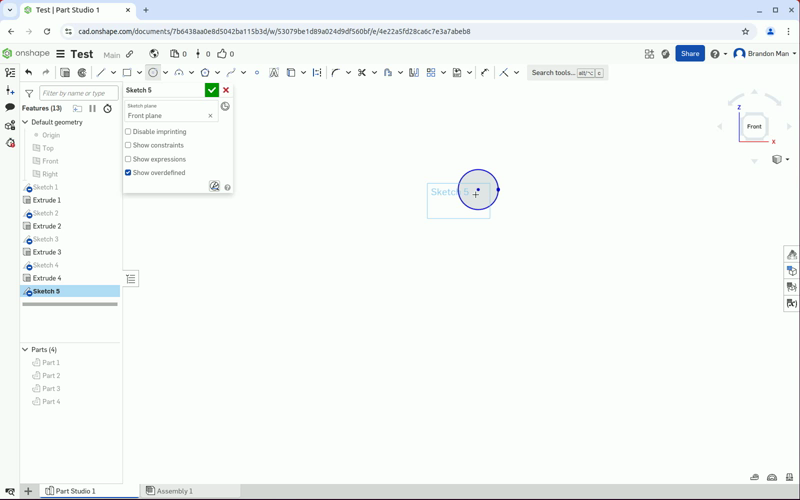
key_up(shift)
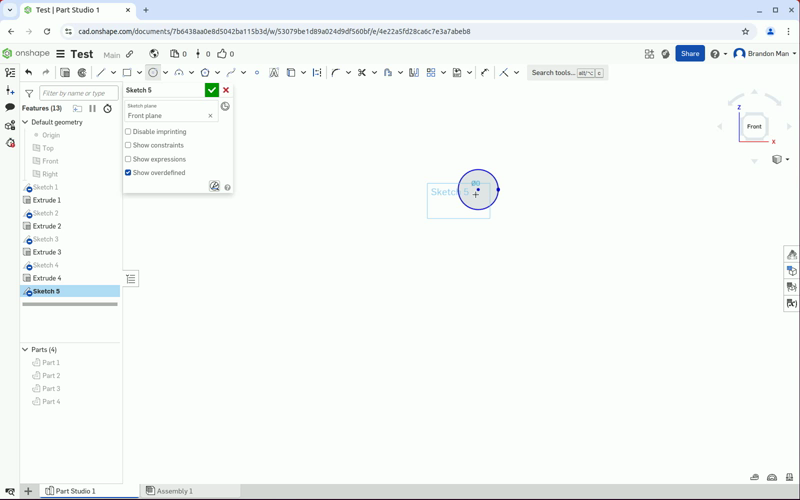
mouse_move(487, 194)
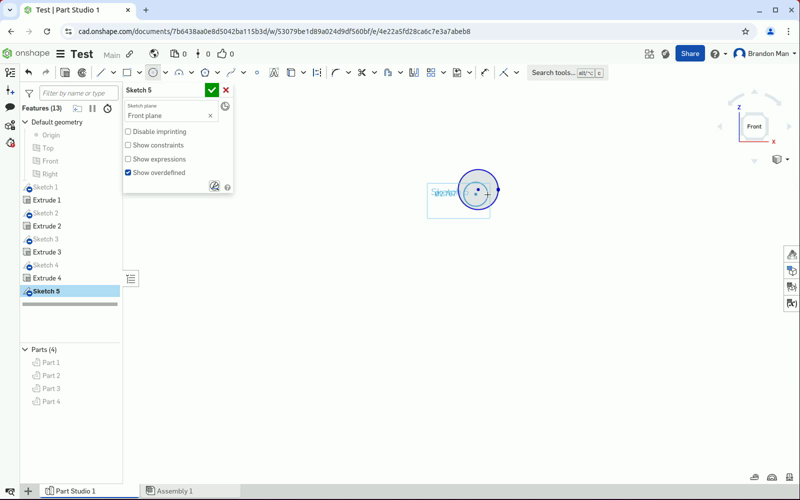
click(487, 194)
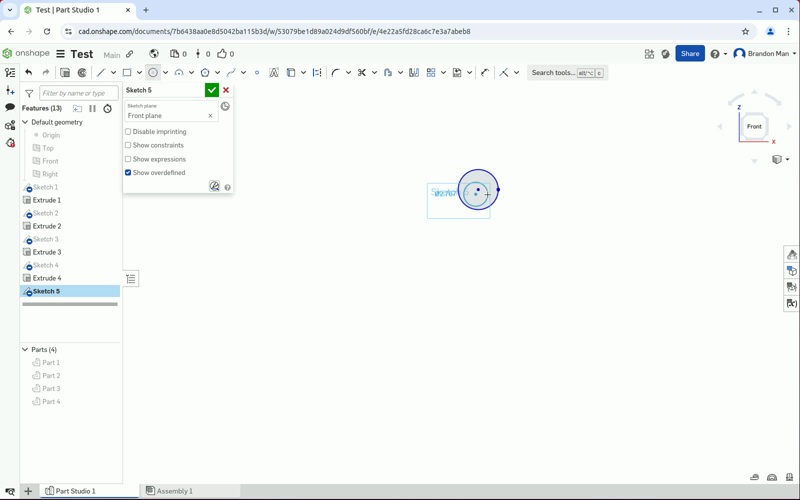
key(esc)
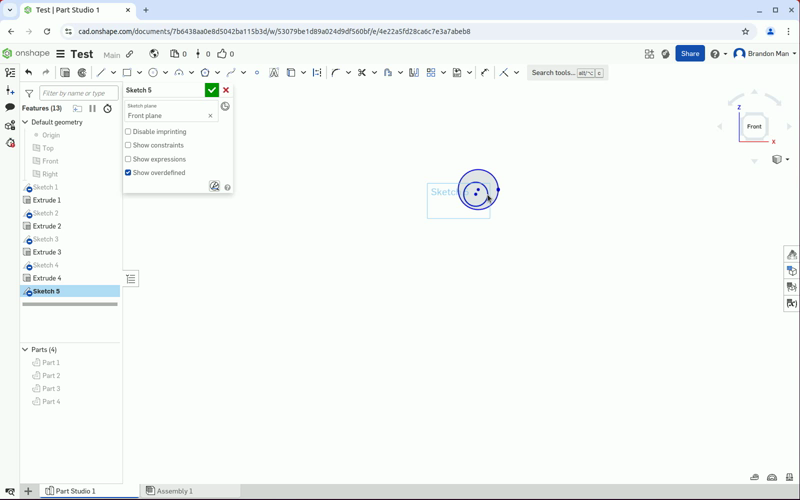
mouse_move(491, 176)
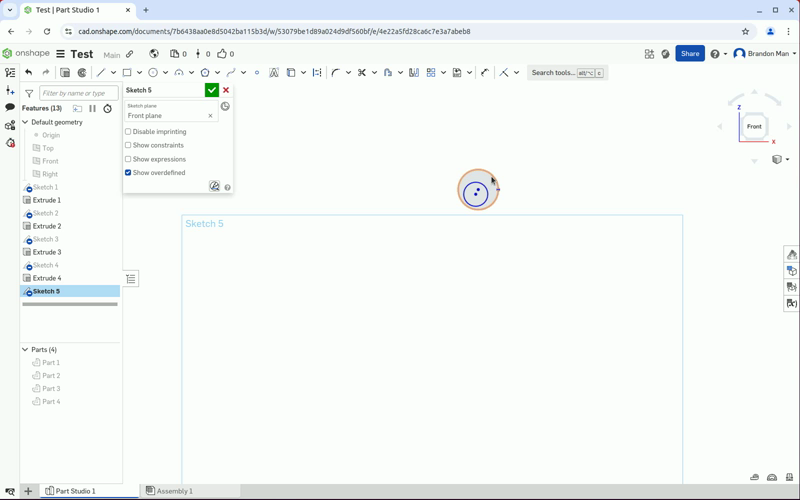
scroll(6)
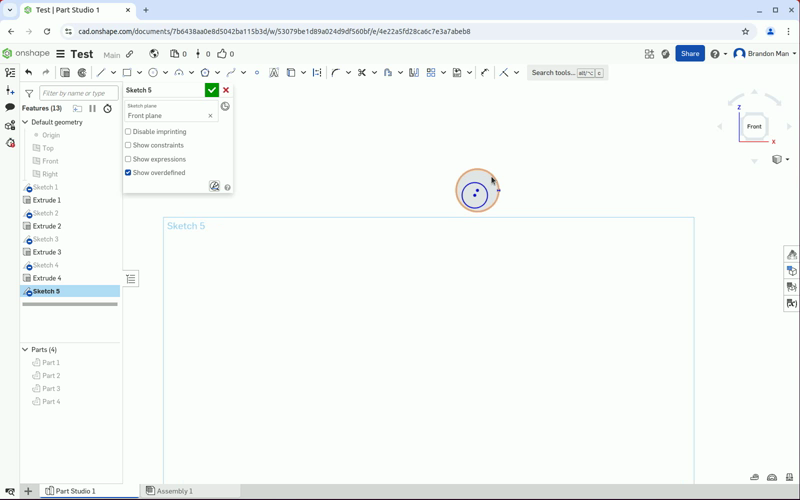
scroll(6)
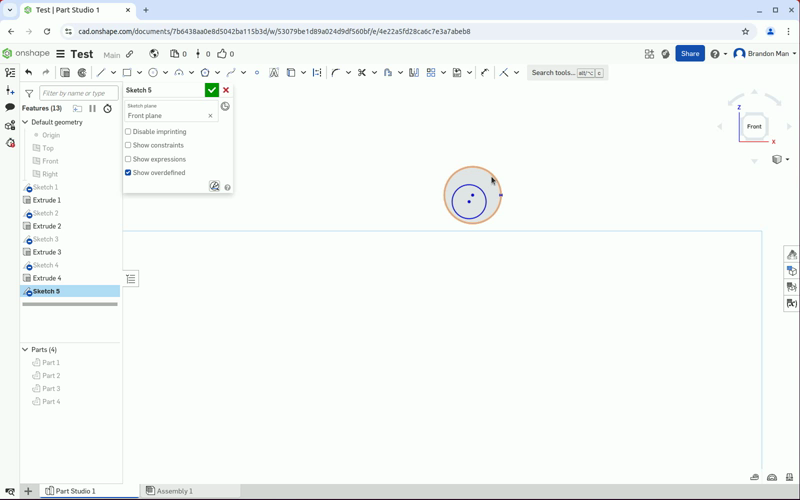
scroll(6)
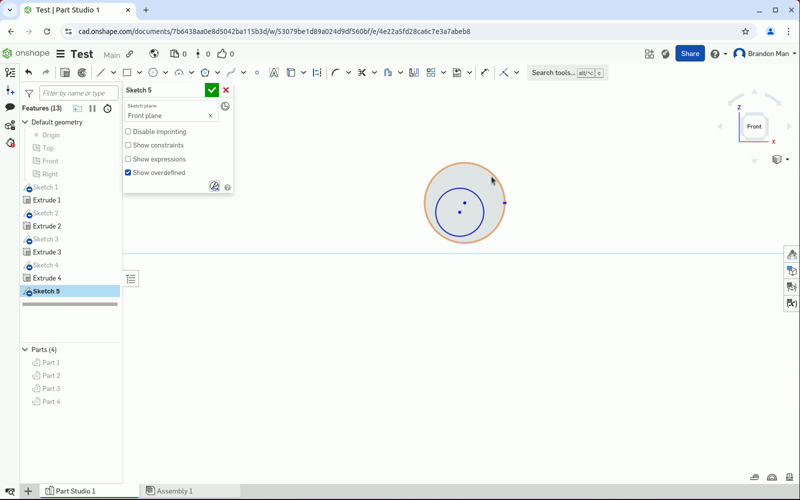
scroll(6)
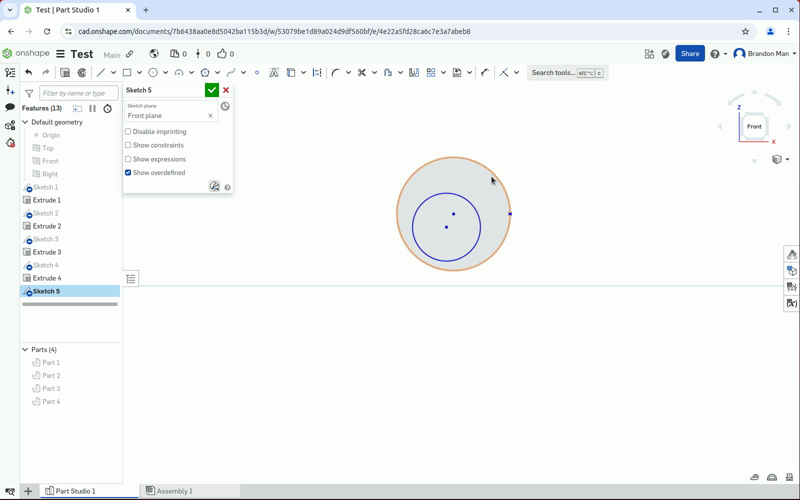
scroll(6)
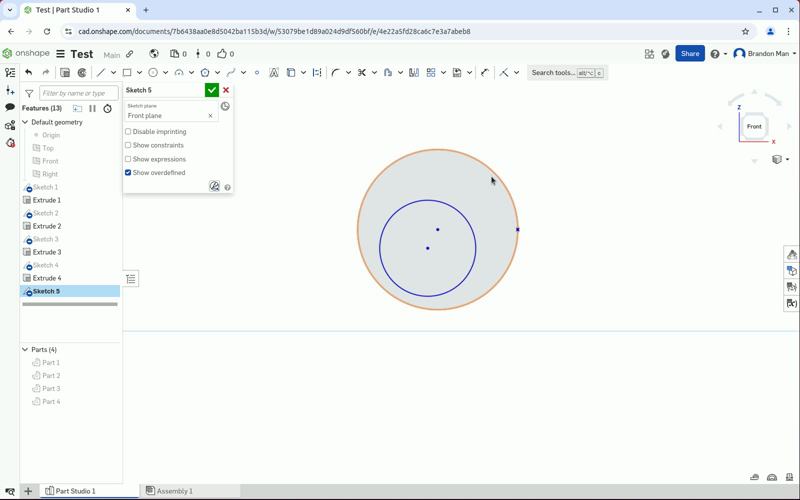
scroll(6)
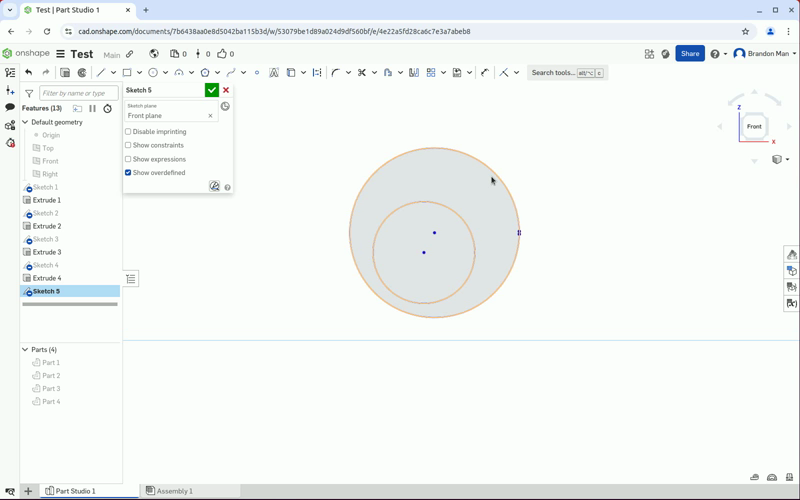
scroll(6)
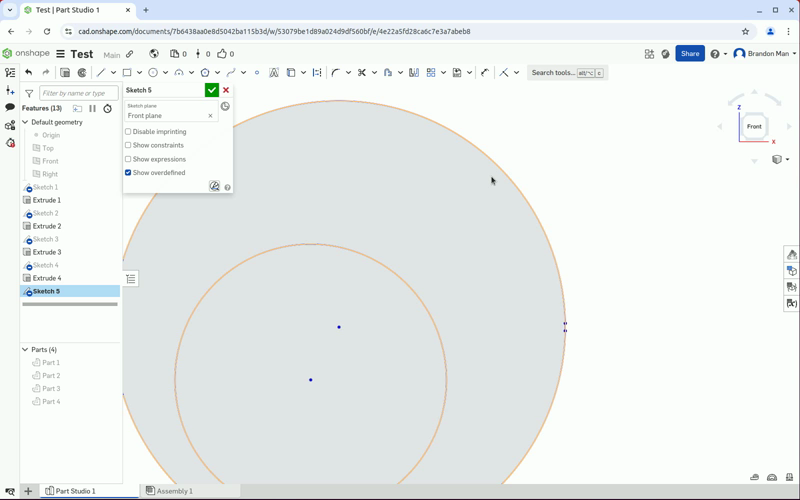
click(491, 176)
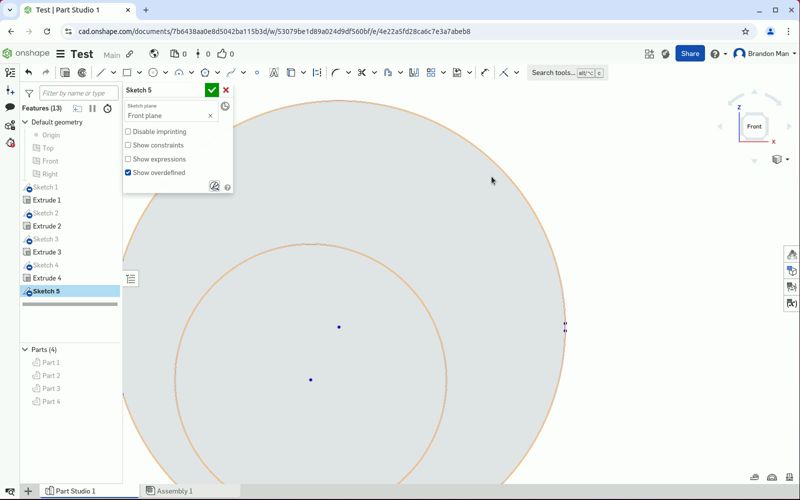
scroll(-6)
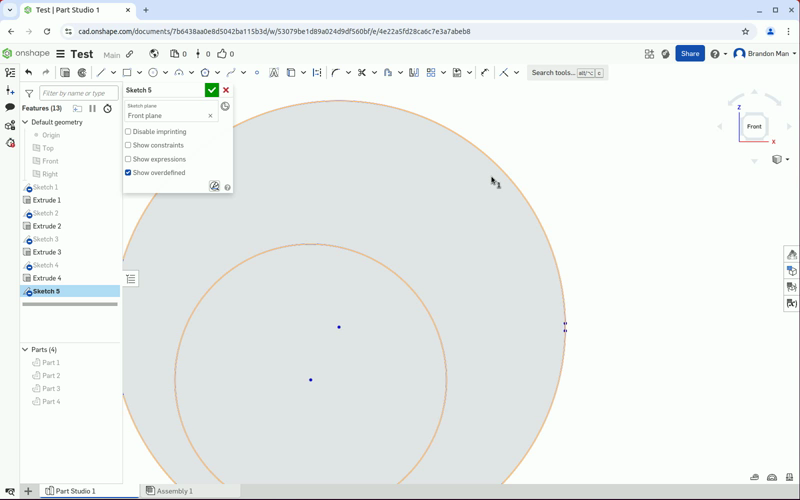
scroll(-6)
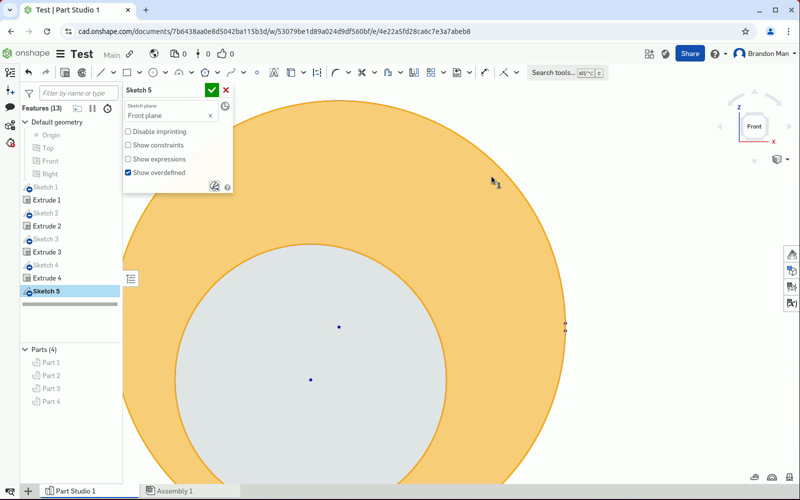
scroll(-6)
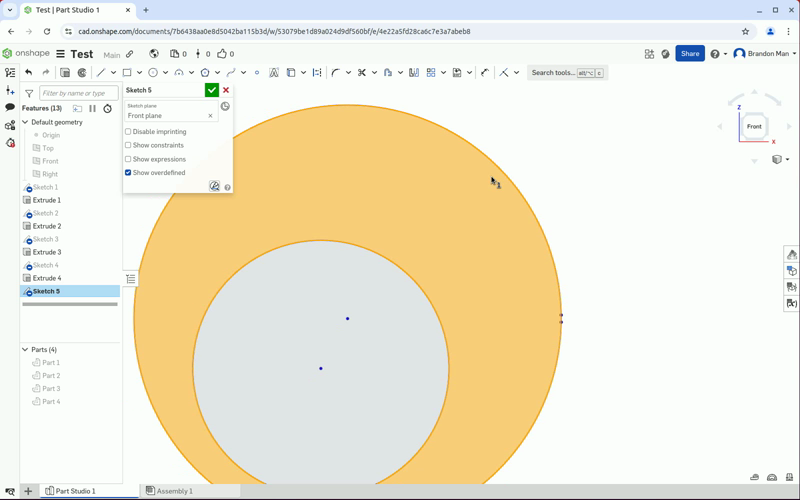
scroll(-6)
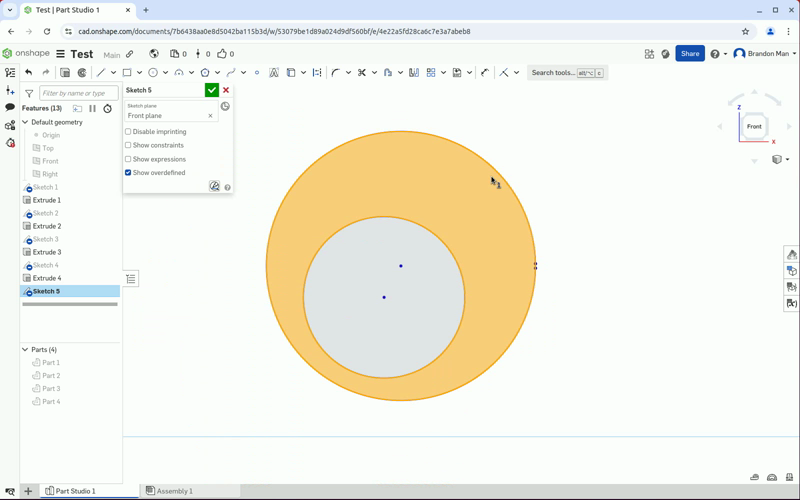
scroll(-6)
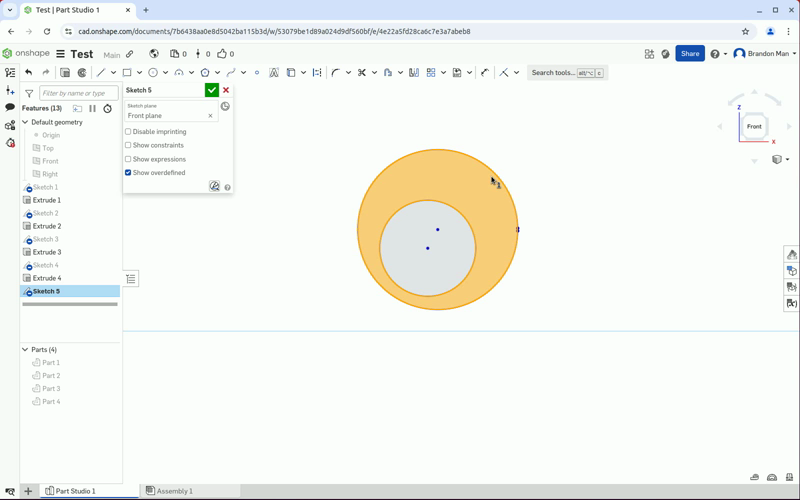
scroll(-6)
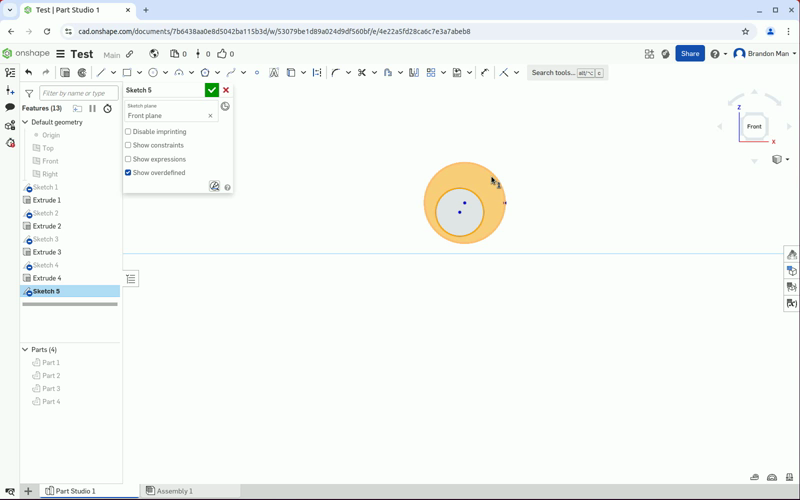
scroll(-6)
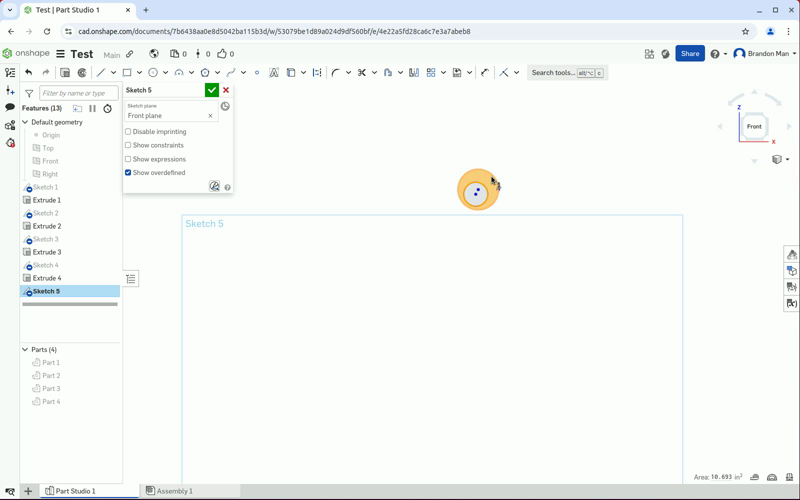
mouse_move(73, 352)
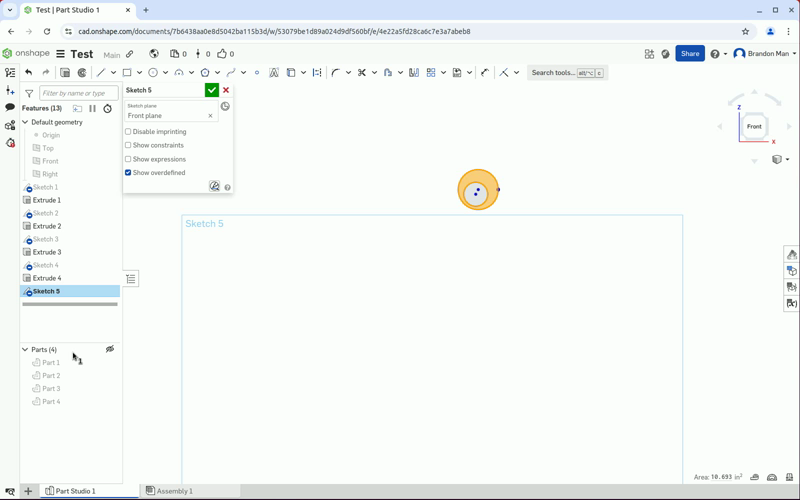
key(shift+y)
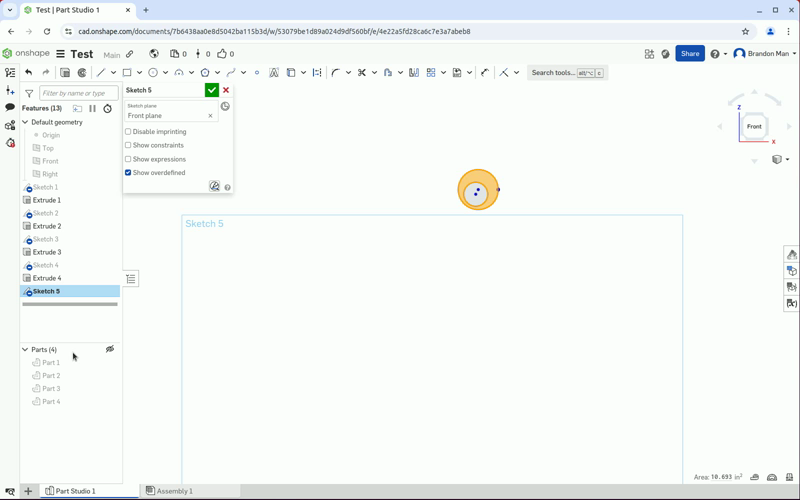
key(shift+e)
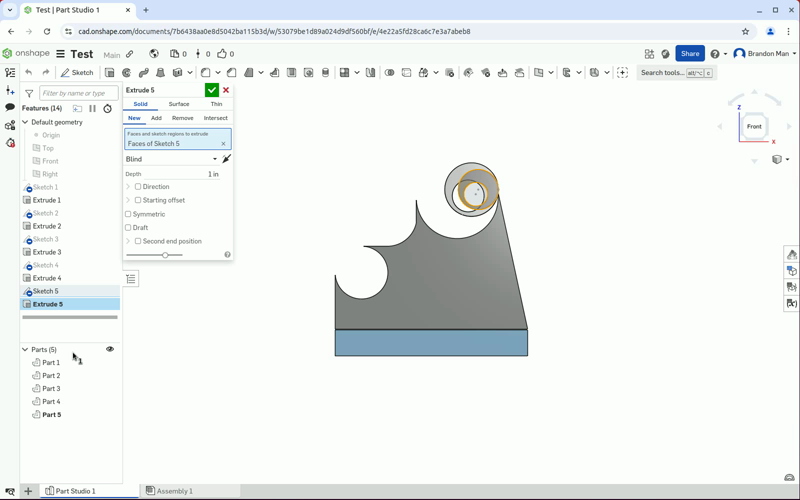
mouse_move(143, 106)
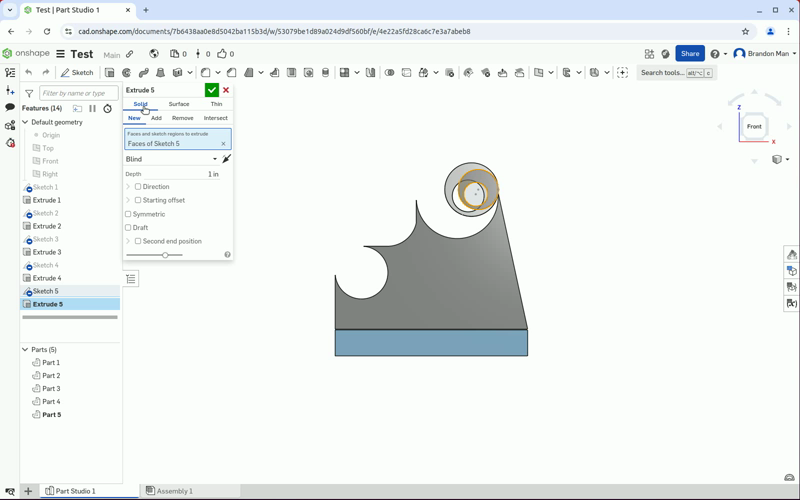
click(143, 106)
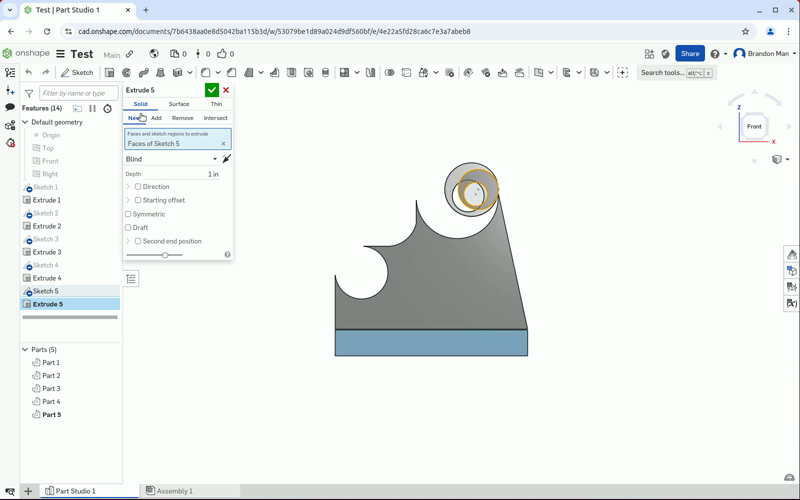
mouse_move(137, 120)
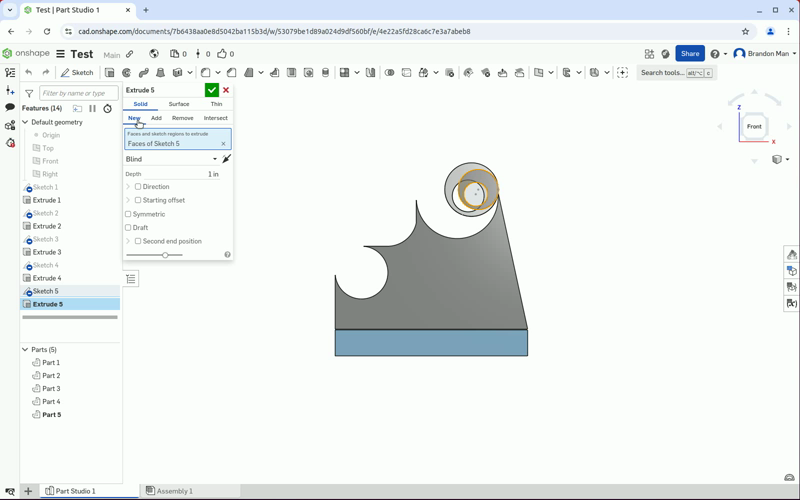
click(137, 120)
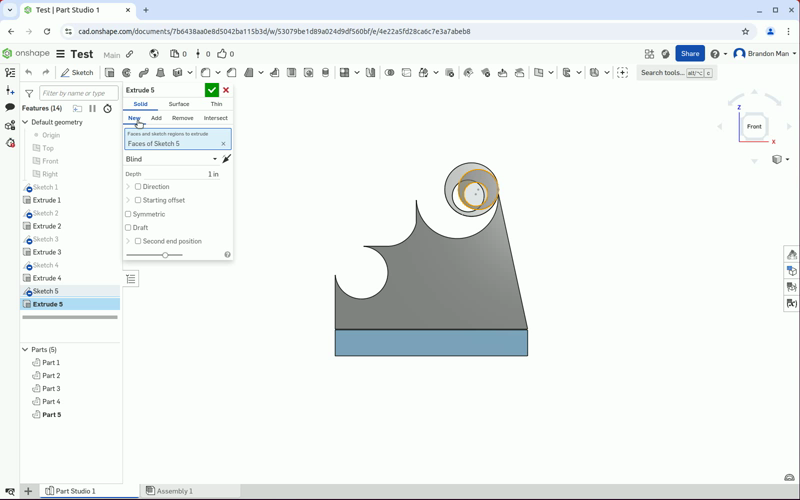
key(tab, 4)
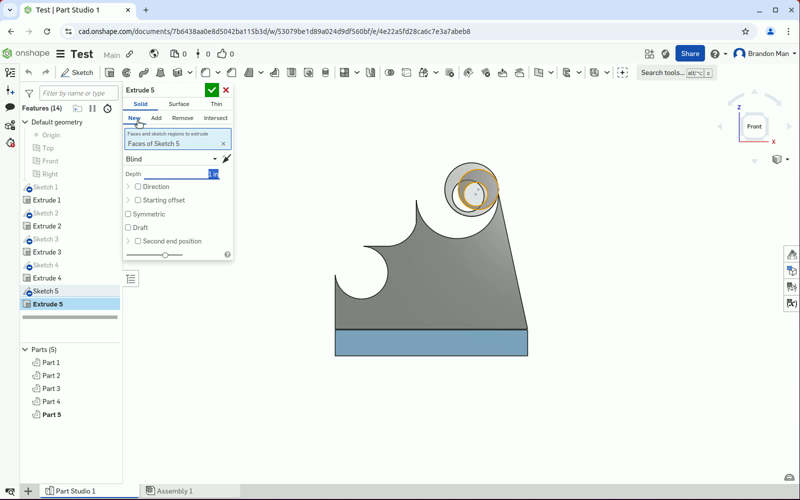
text(-1.444)
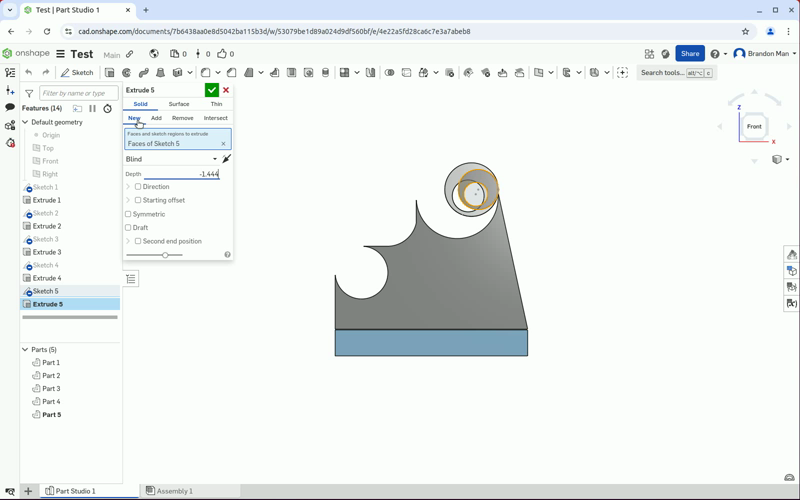
key(enter)
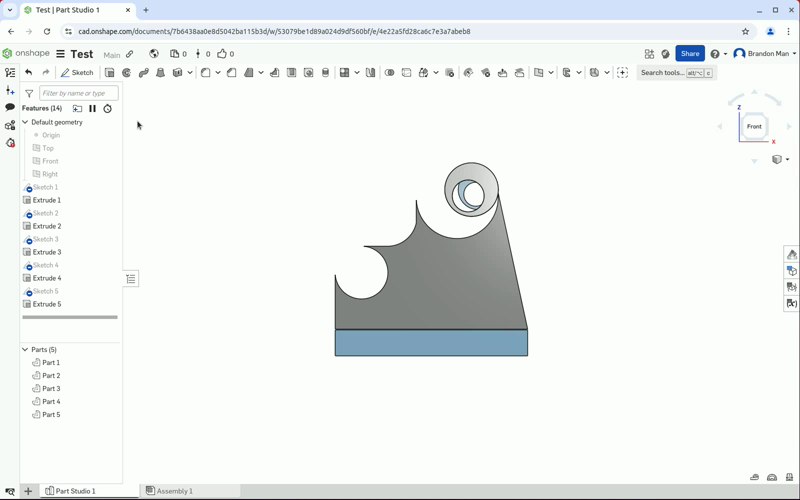
key(shift+h)
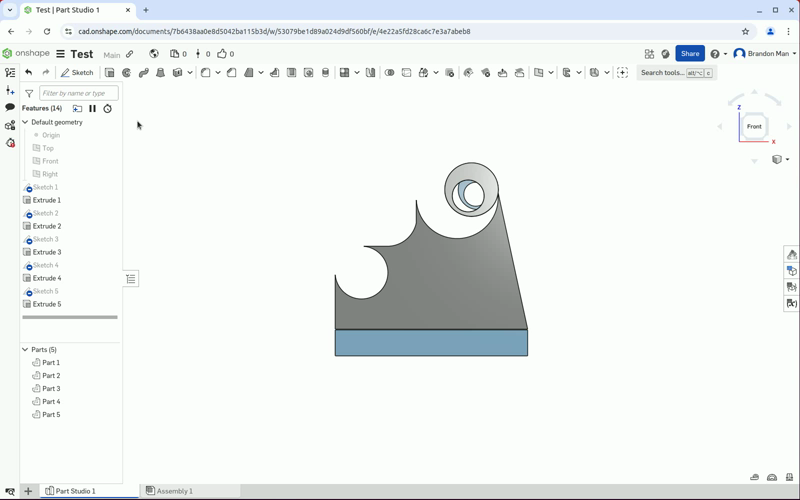
key(shift+h)
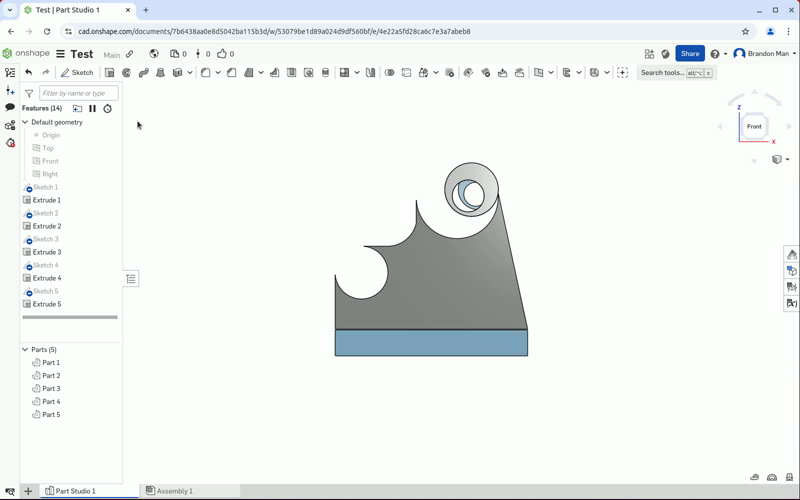
mouse_move(73, 189)
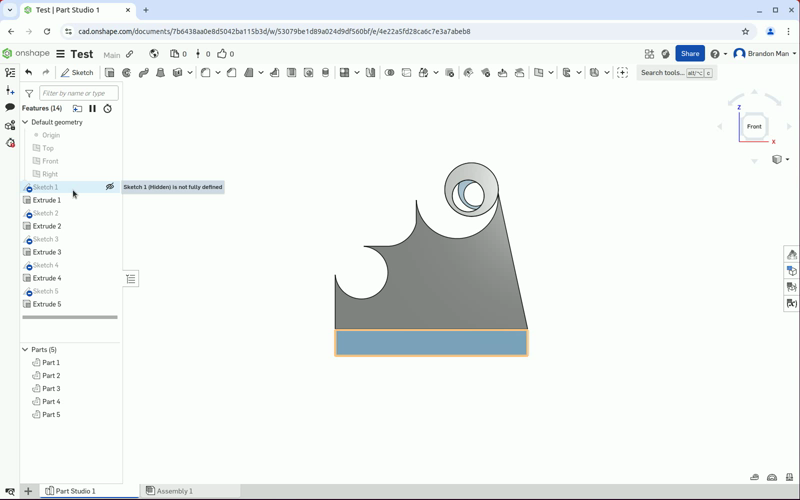
click(73, 189)
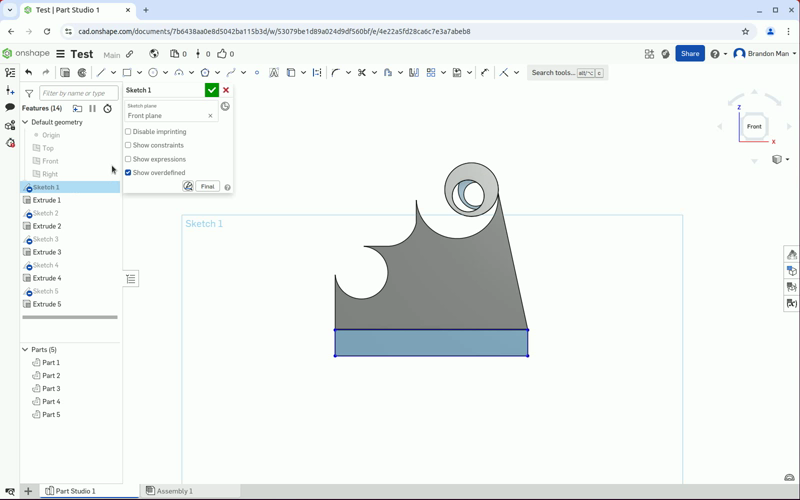
mouse_move(229, 92)
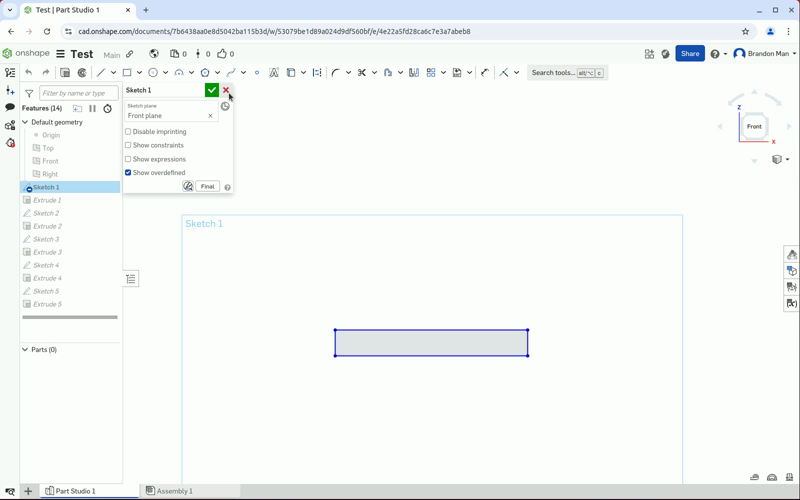
click(229, 92)
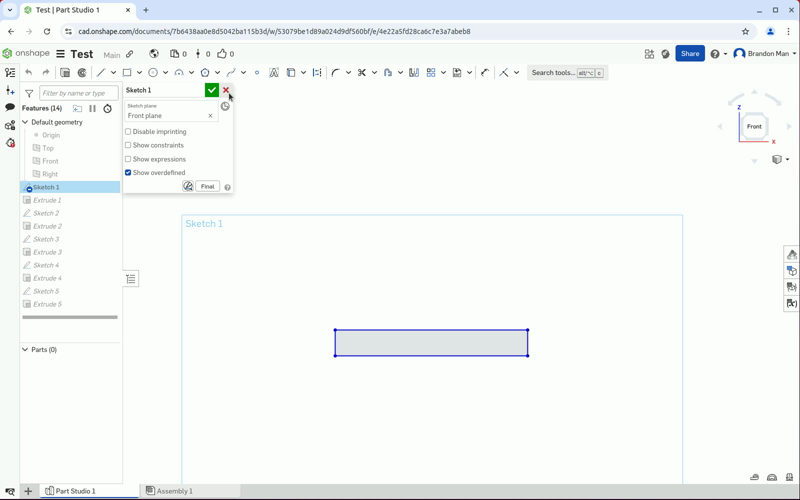
key(shift+s)
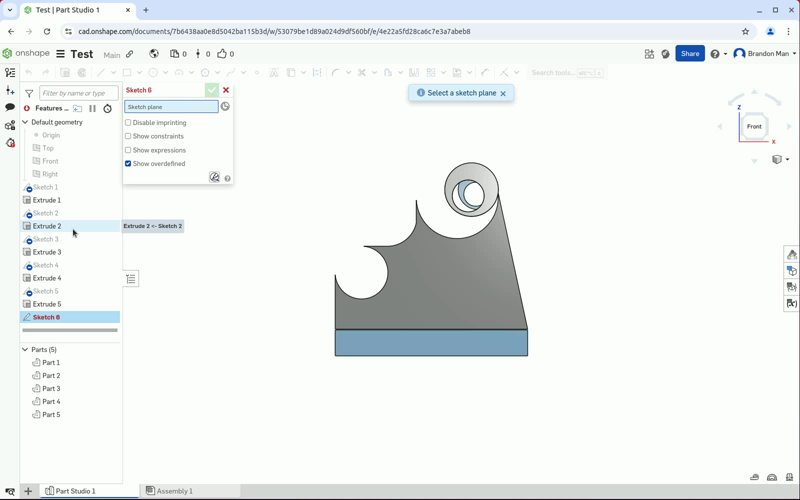
scroll(3)
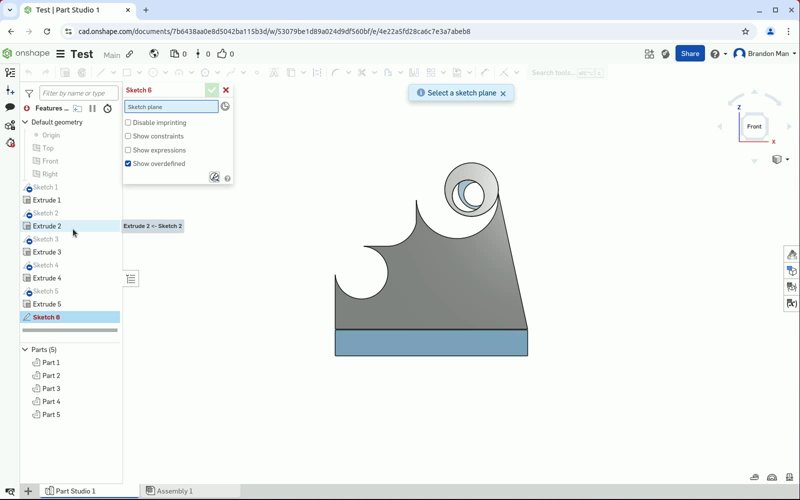
mouse_move(73, 163)
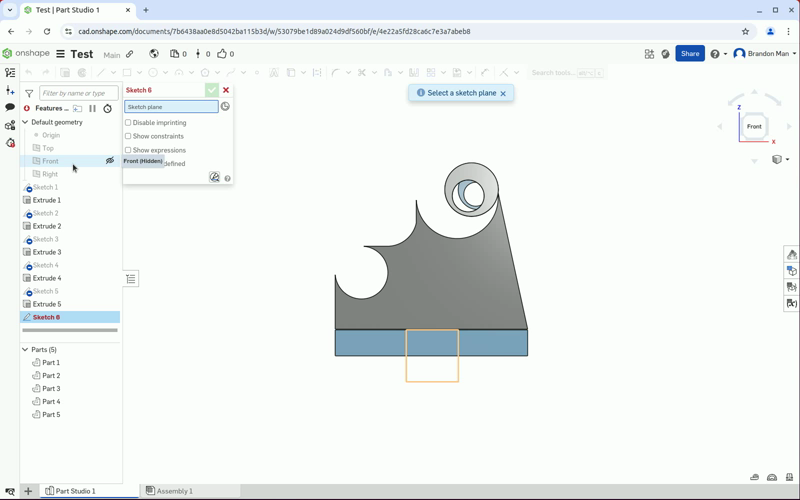
click(73, 163)
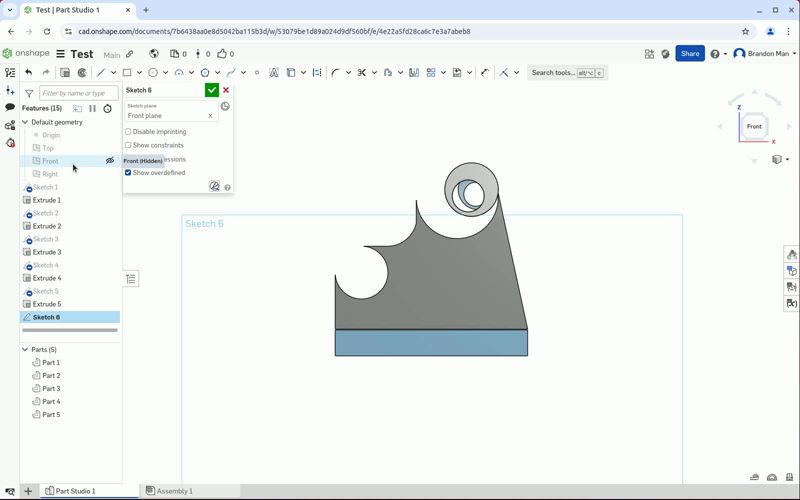
mouse_move(73, 352)
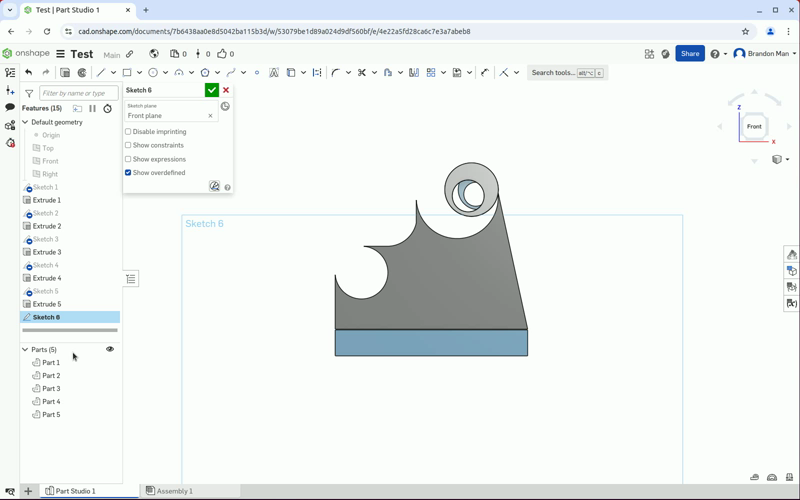
key(y)
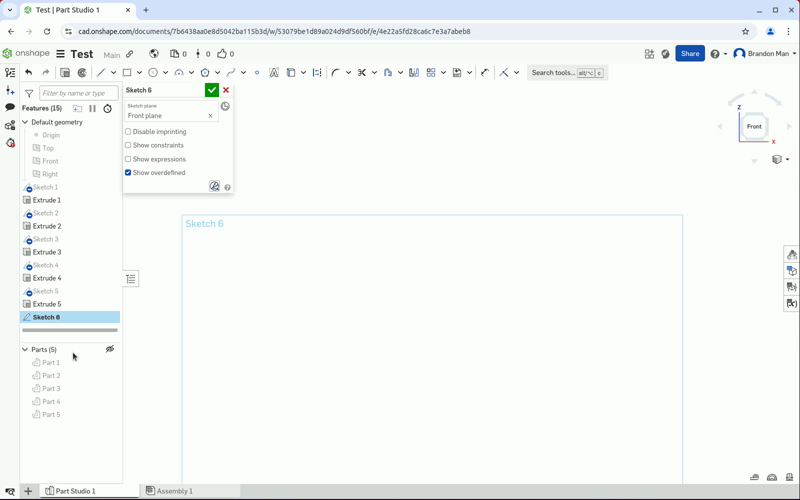
key(a)
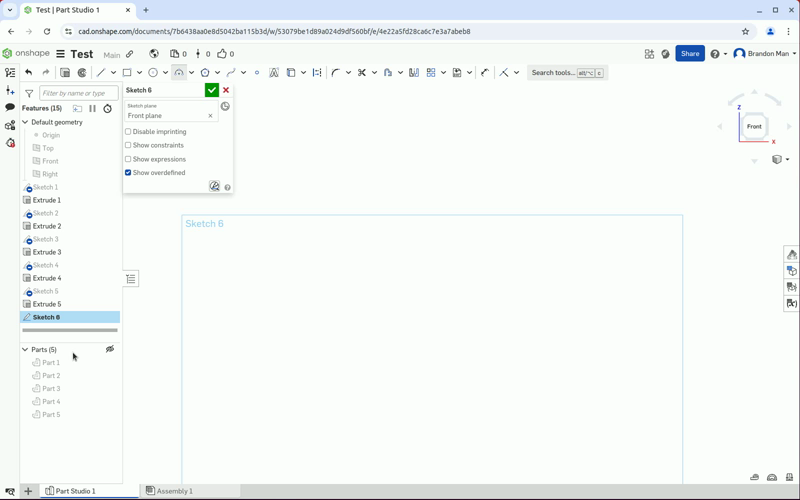
key_down(shift)
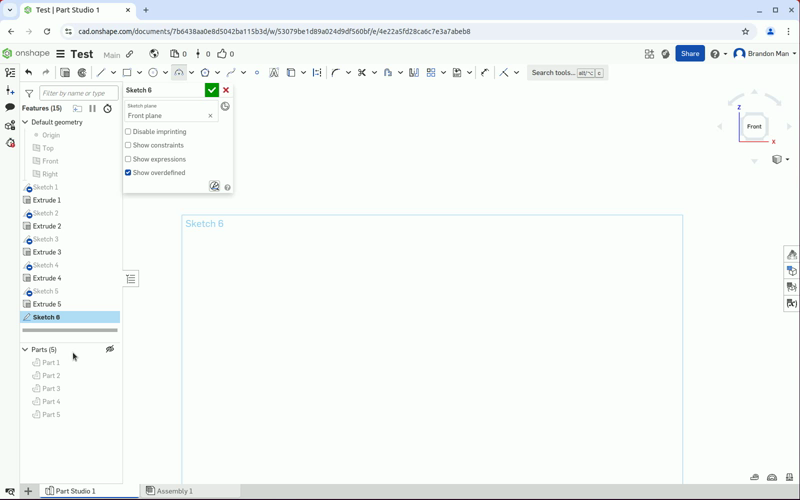
mouse_move(406, 237)
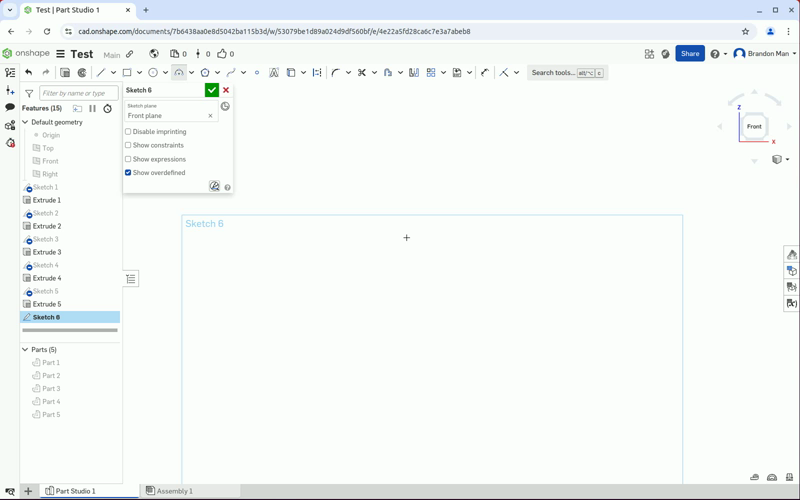
click(406, 237)
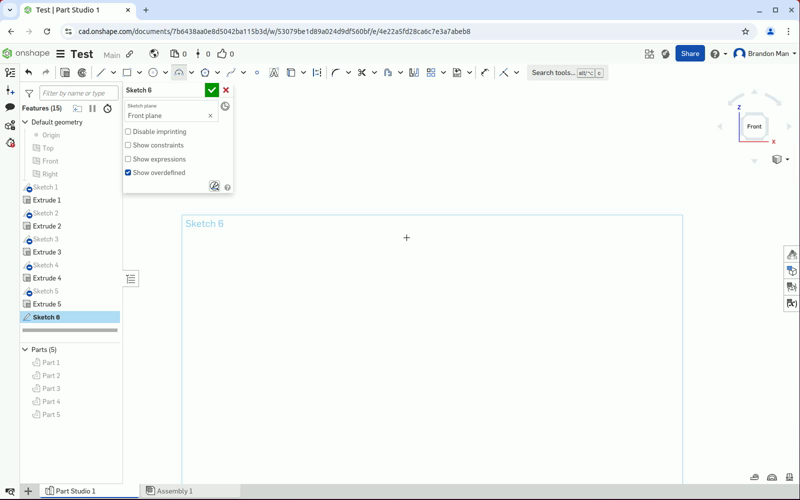
key_up(shift)
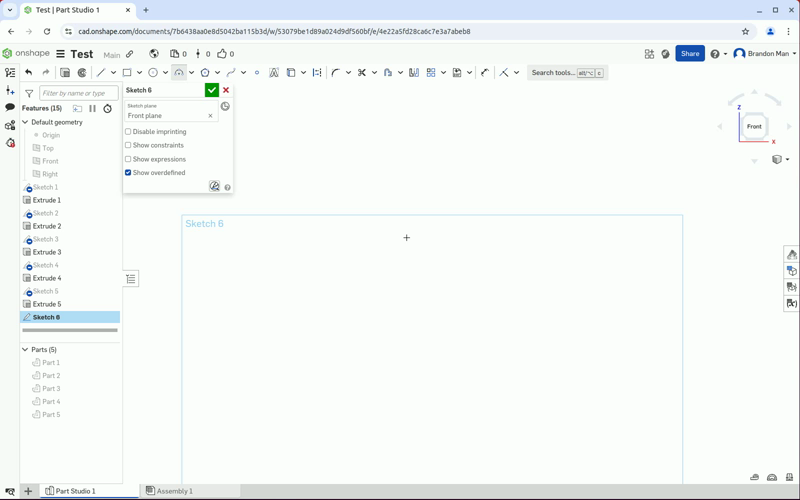
key_down(shift)
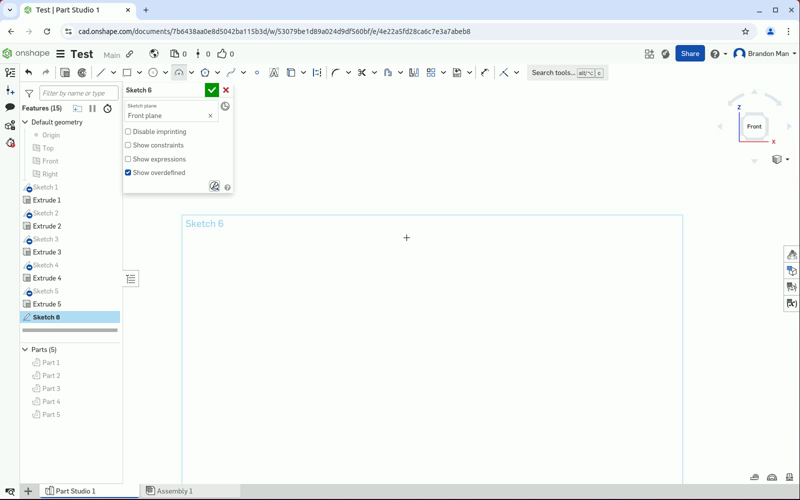
mouse_move(406, 234)
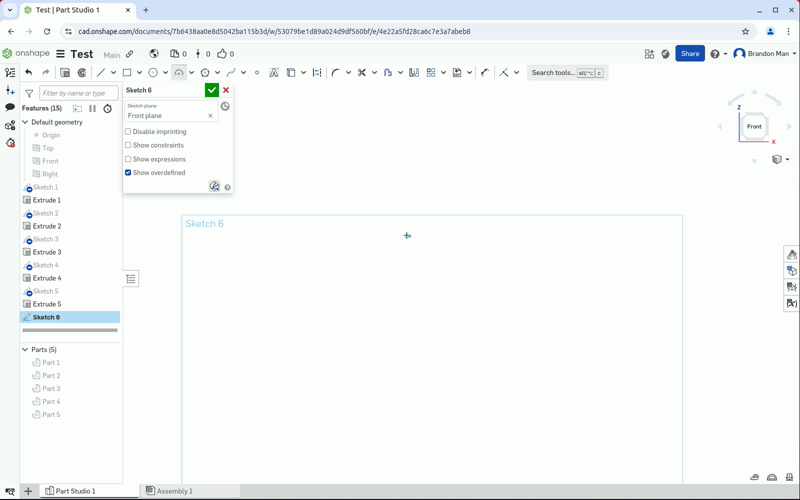
scroll(6)
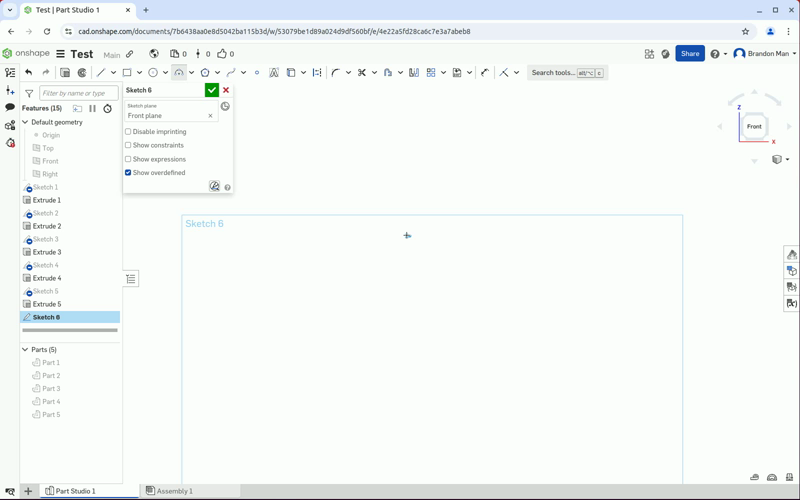
scroll(6)
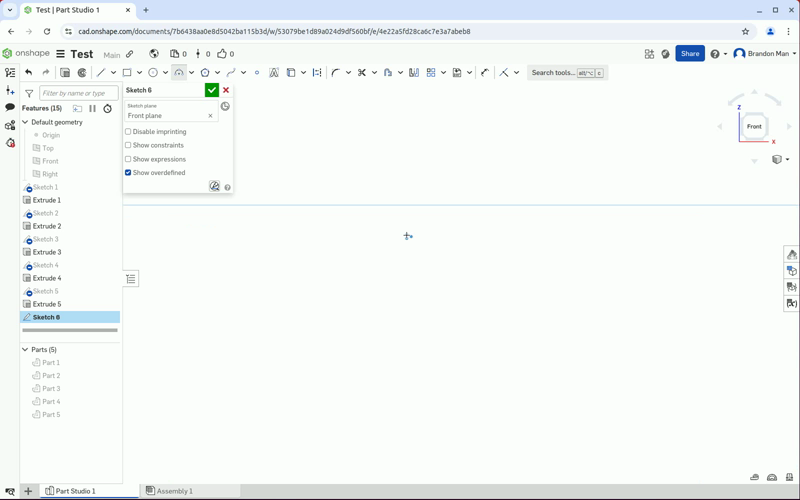
scroll(6)
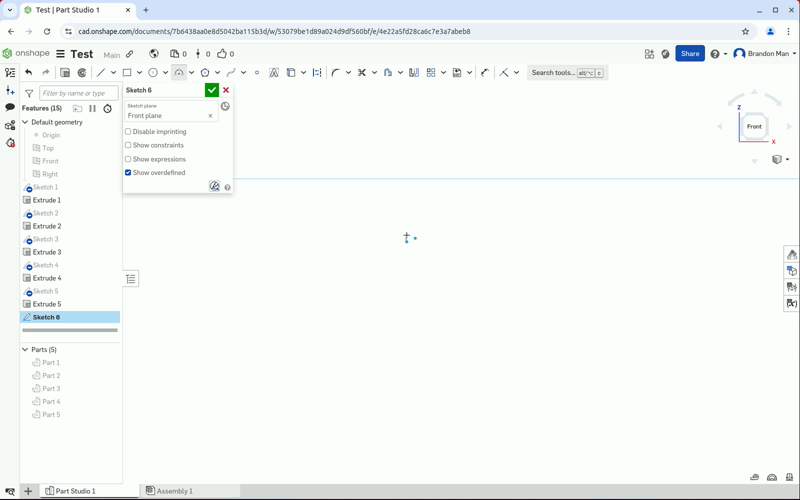
scroll(6)
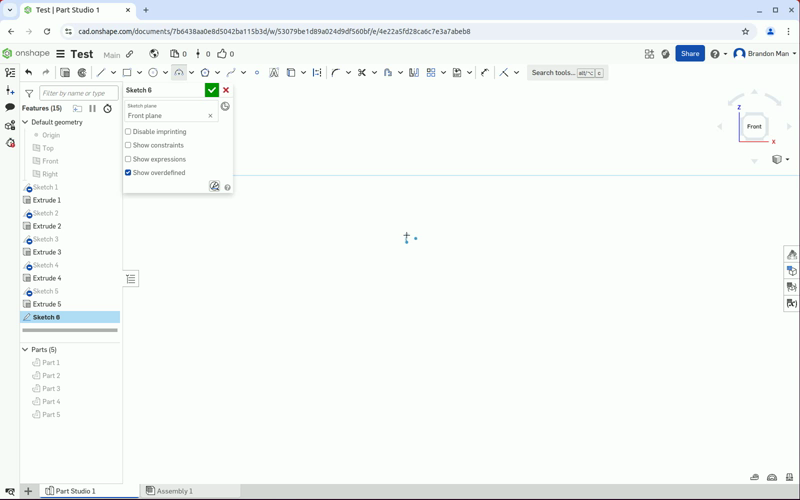
scroll(6)
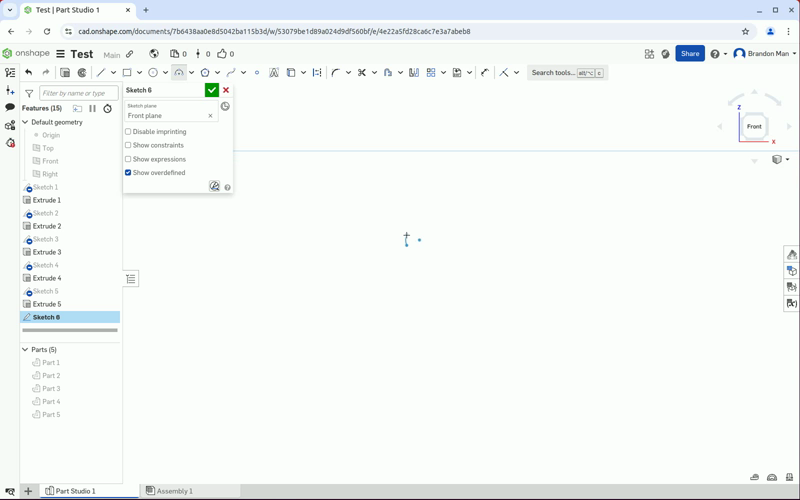
scroll(6)
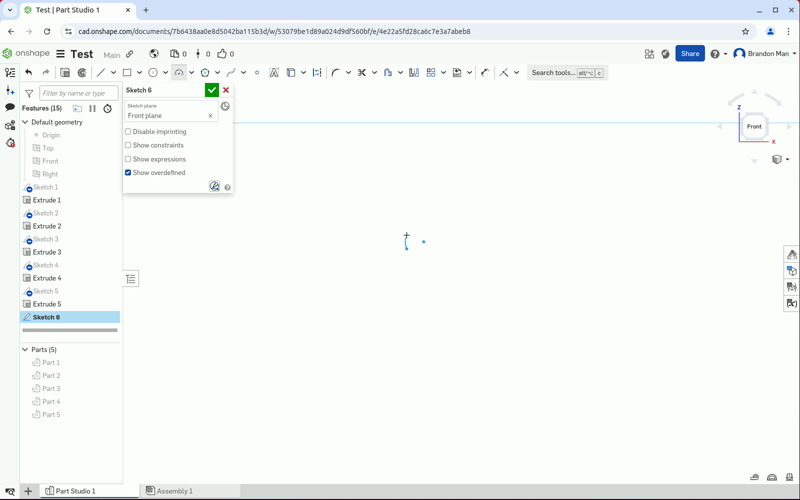
scroll(6)
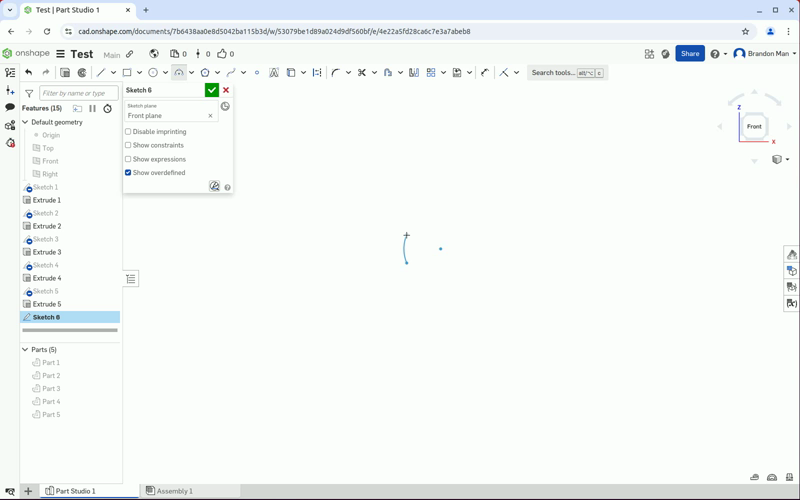
click(406, 234)
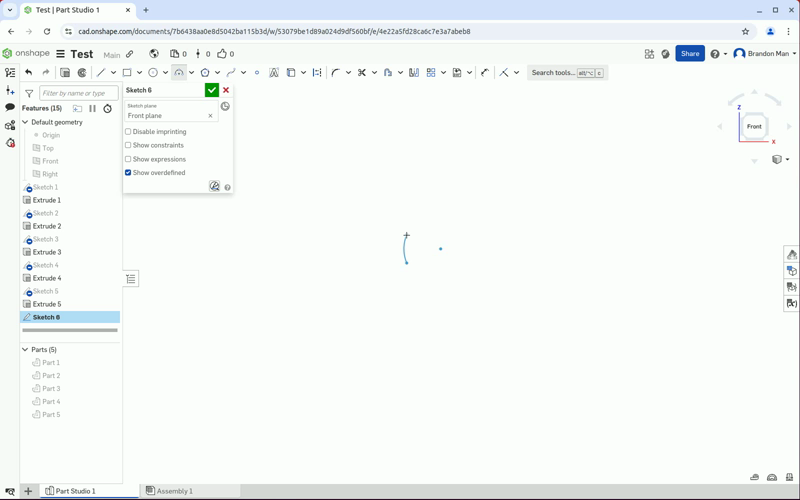
scroll(-6)
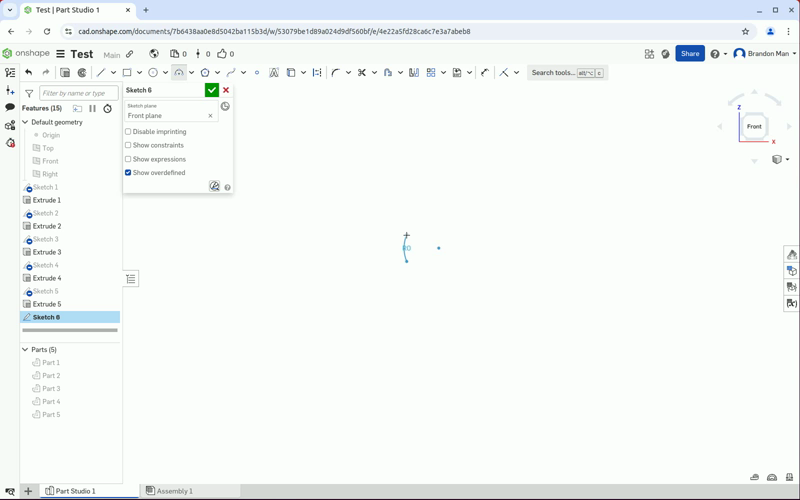
scroll(-6)
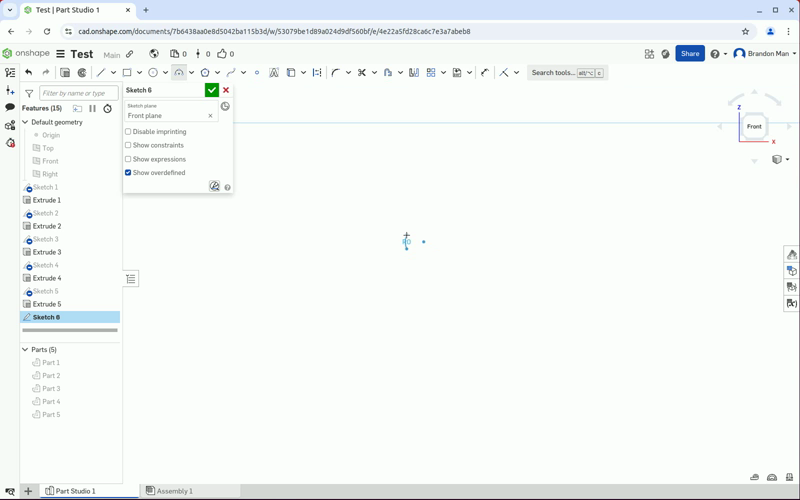
scroll(-6)
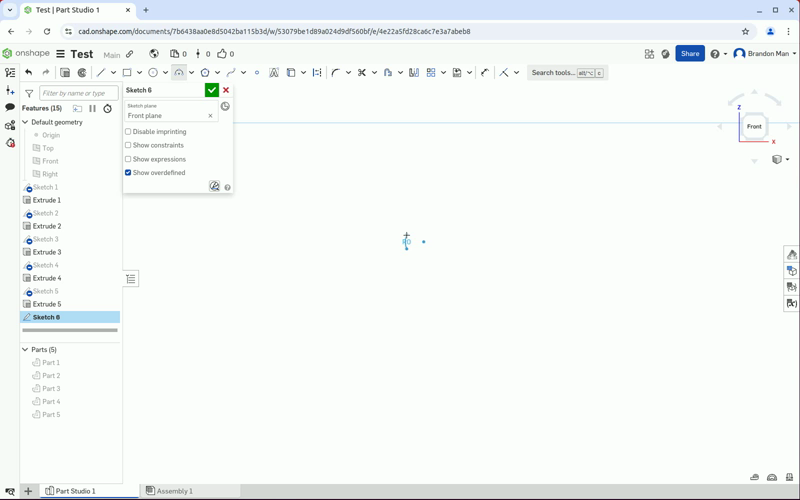
scroll(-6)
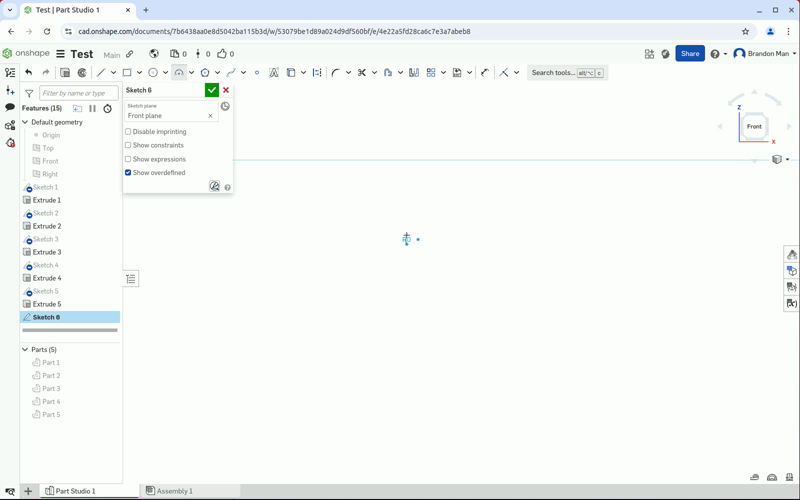
scroll(-6)
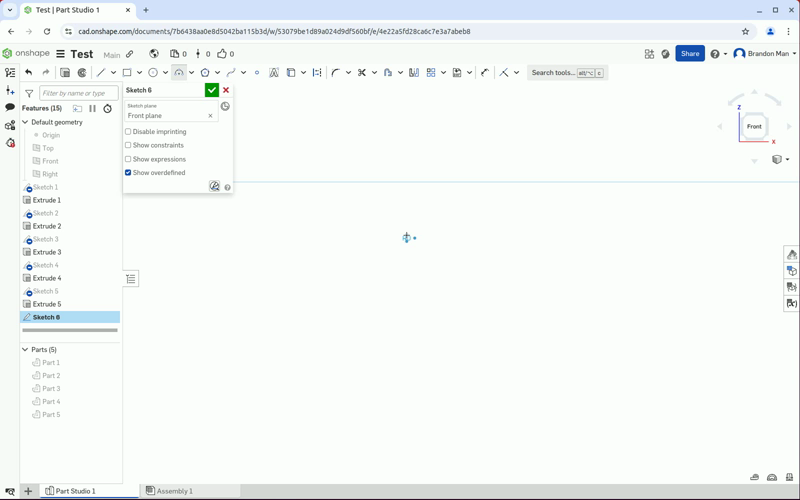
scroll(-6)
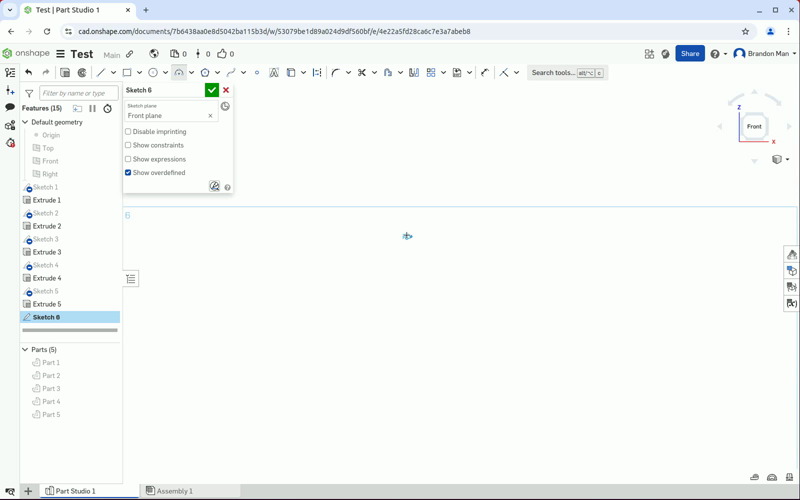
scroll(-6)
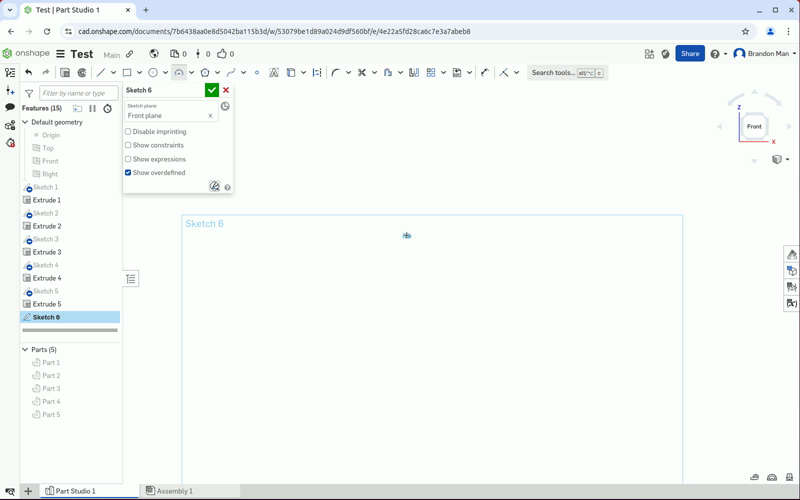
mouse_move(437, 235)
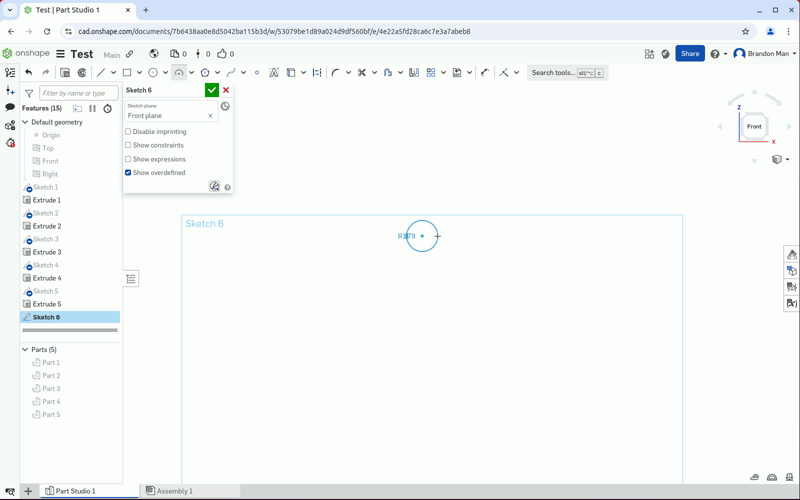
scroll(6)
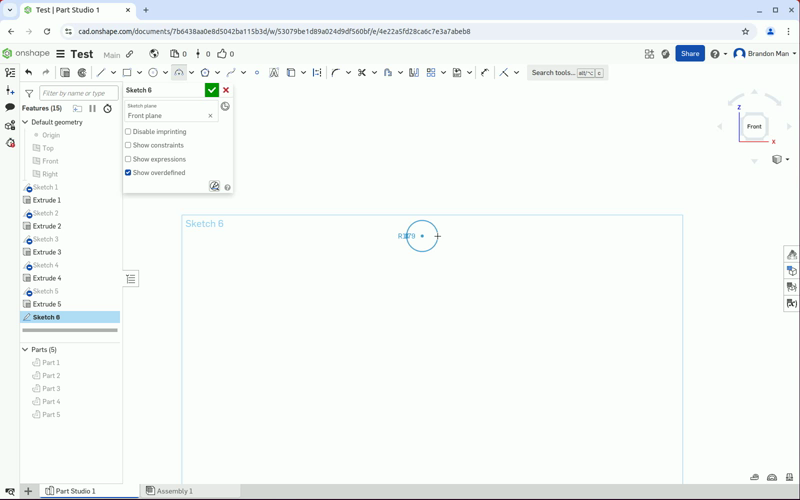
scroll(6)
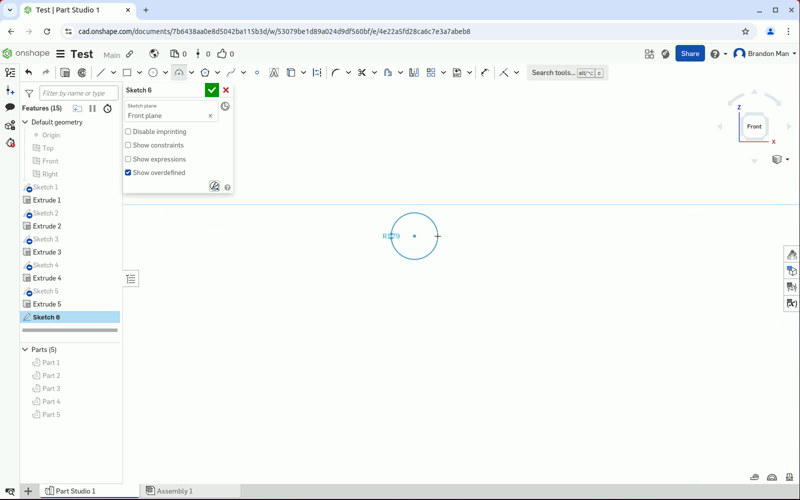
scroll(6)
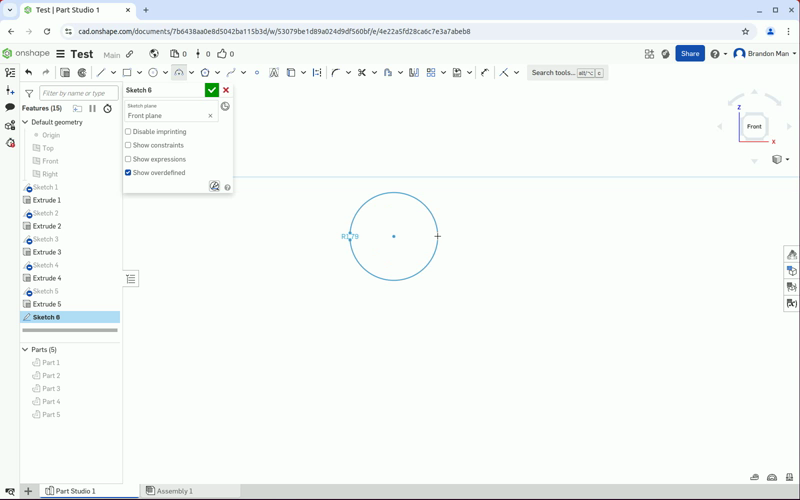
scroll(6)
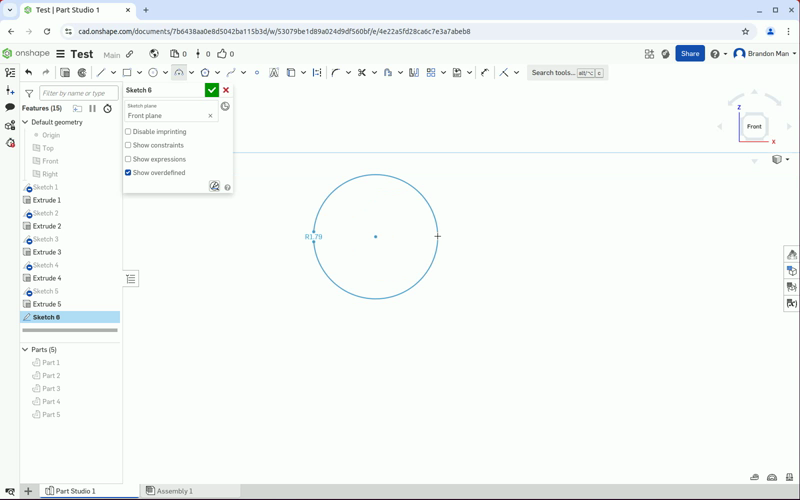
scroll(6)
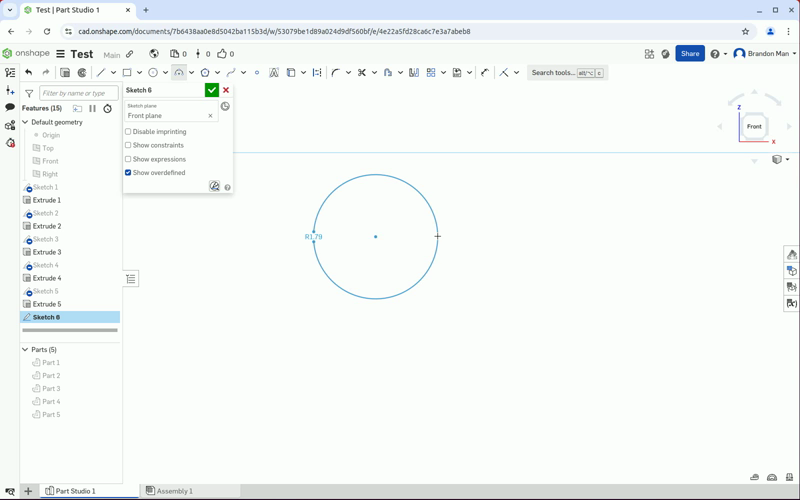
scroll(6)
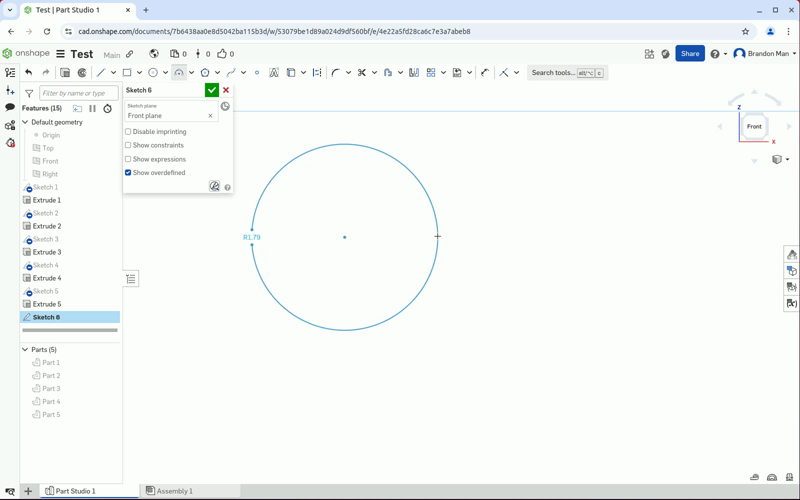
scroll(6)
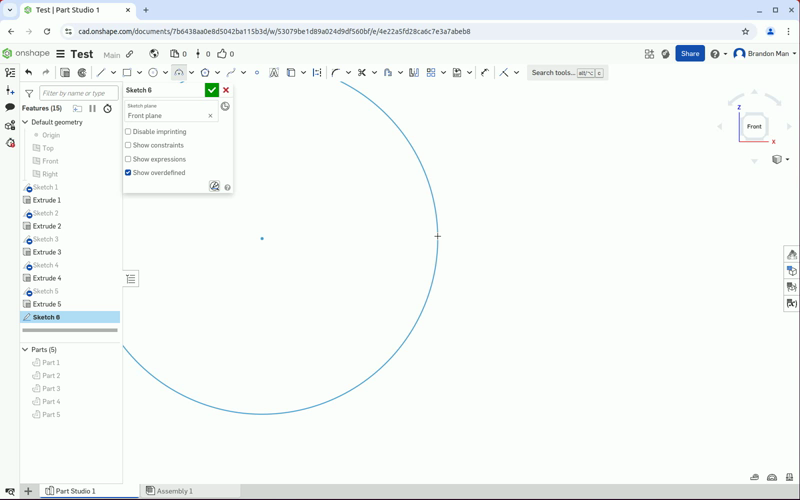
click(437, 235)
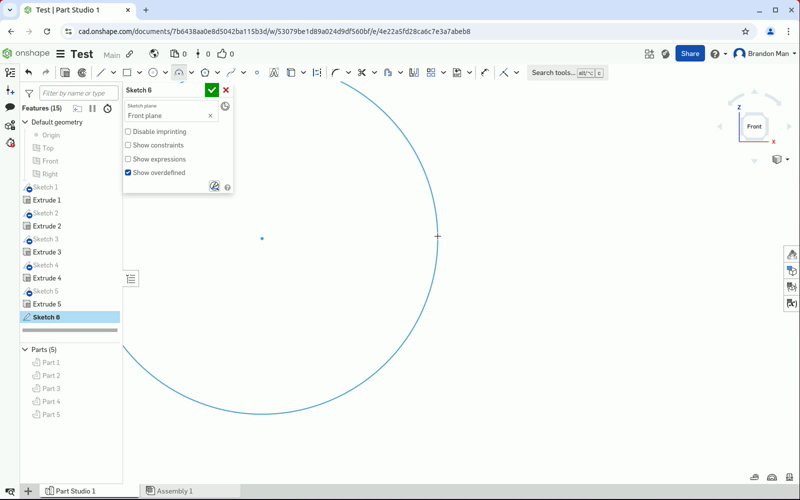
scroll(-6)
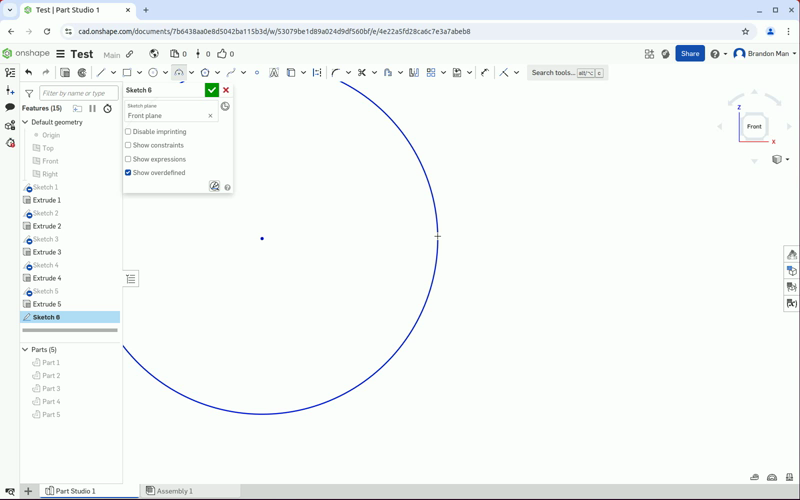
scroll(-6)
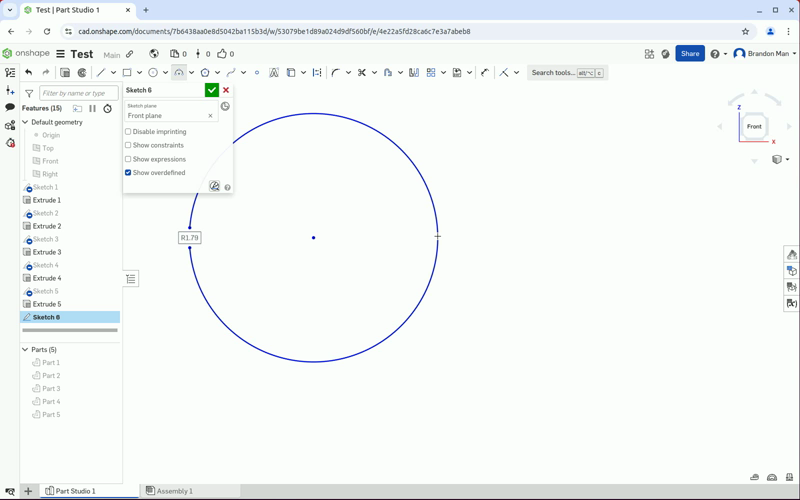
scroll(-6)
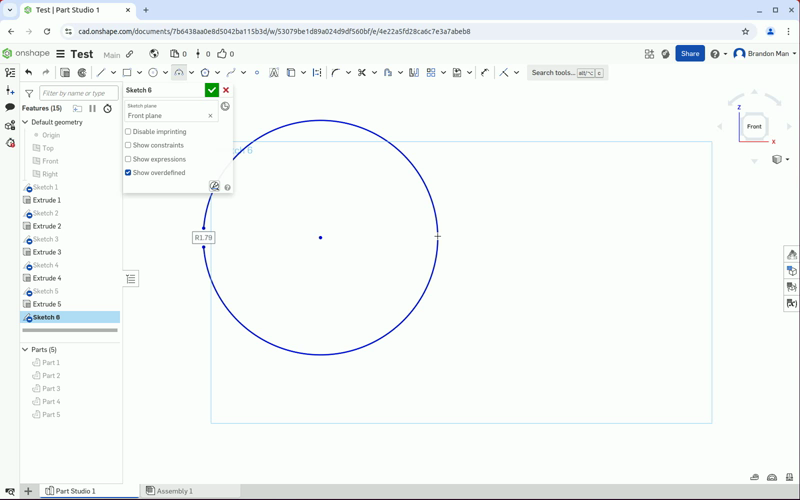
scroll(-6)
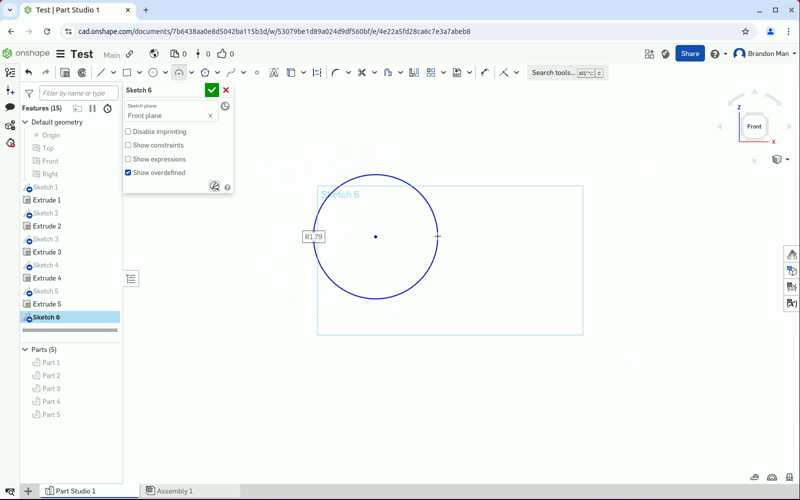
scroll(-6)
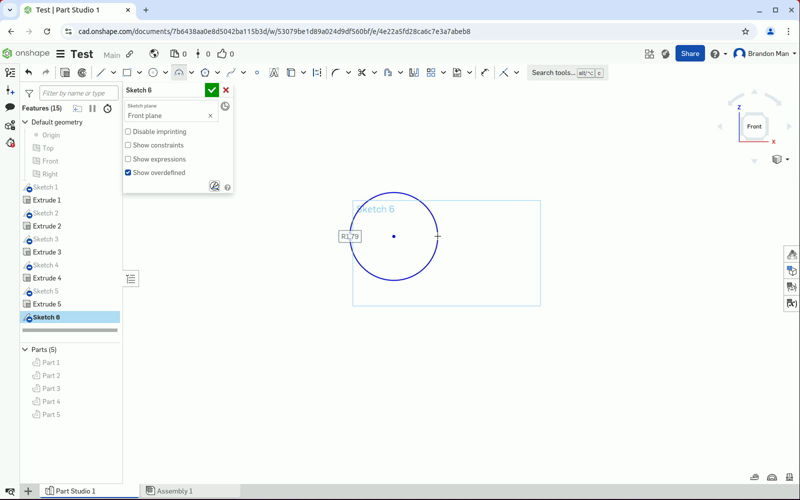
scroll(-6)
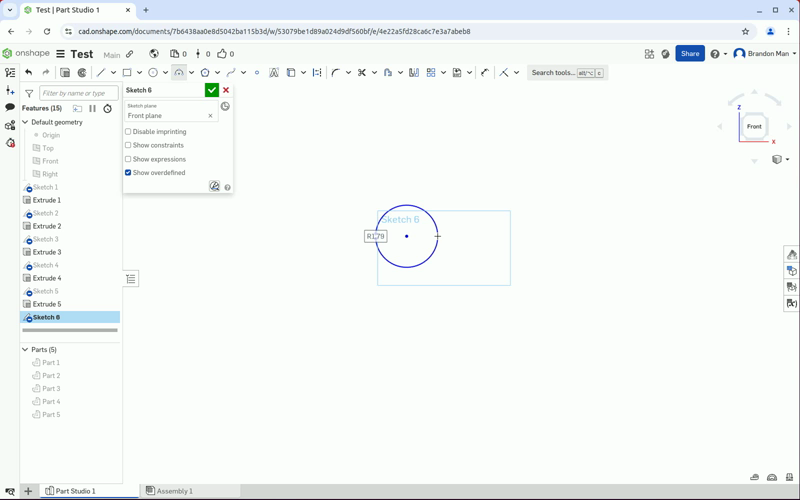
scroll(-6)
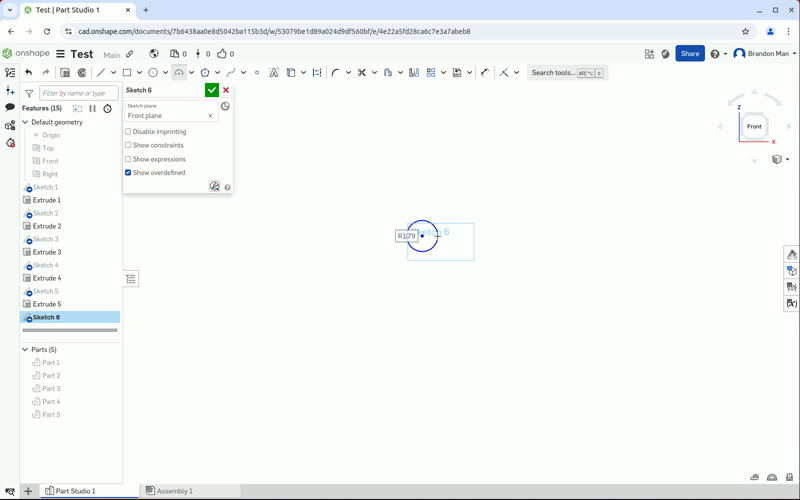
key_up(shift)
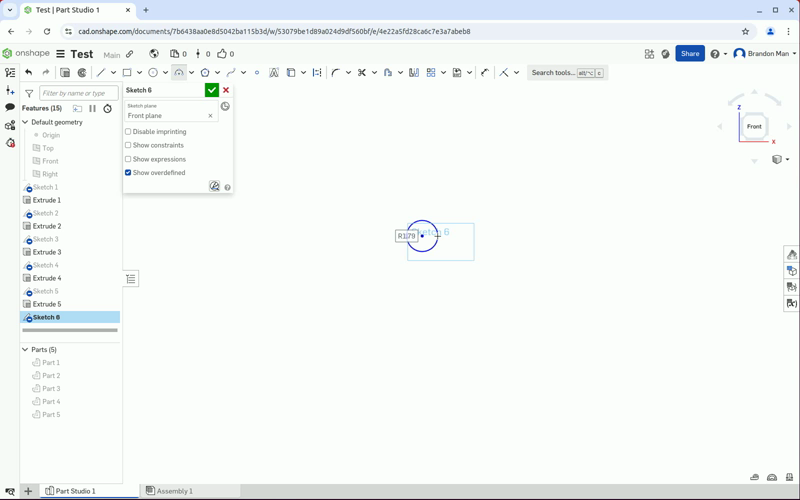
key(esc)
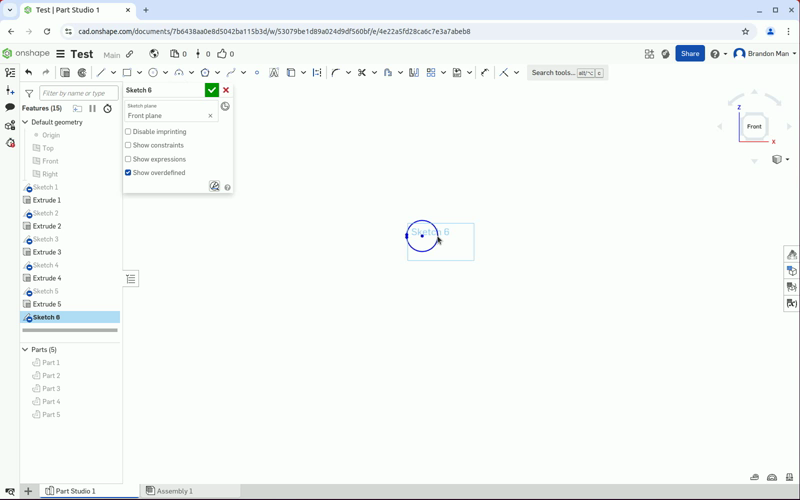
key(l)
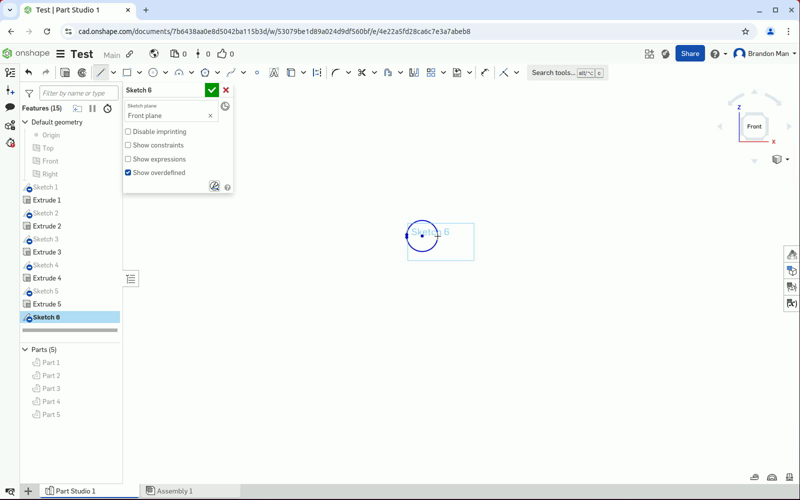
mouse_move(406, 234)
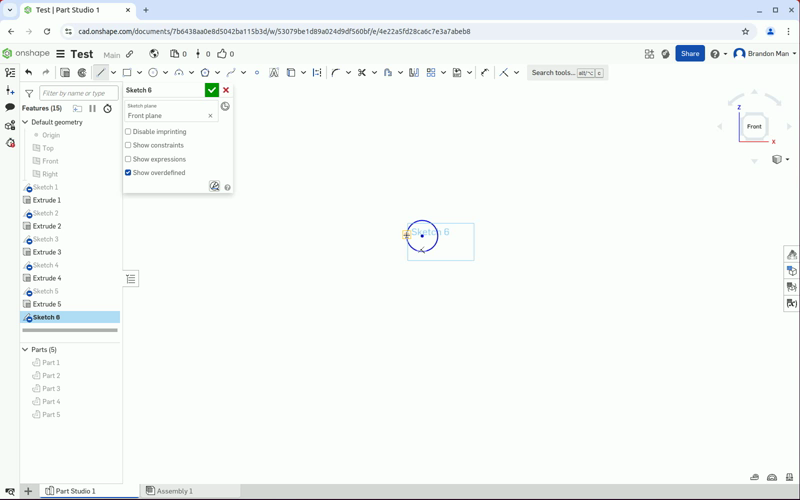
scroll(6)
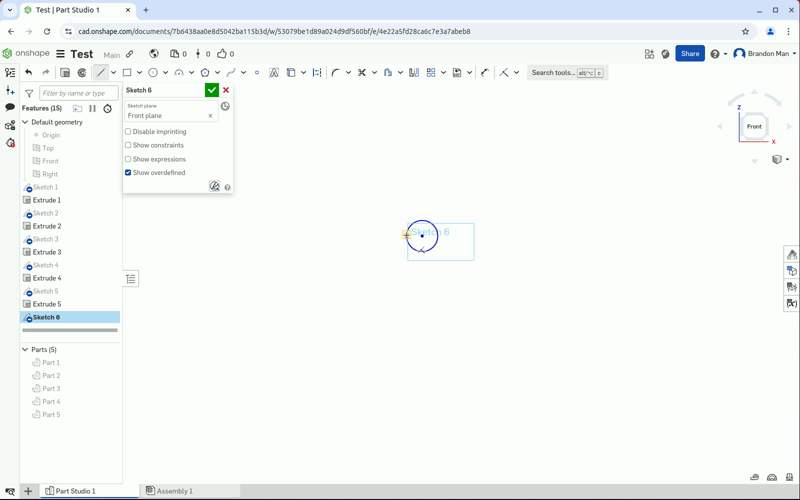
scroll(6)
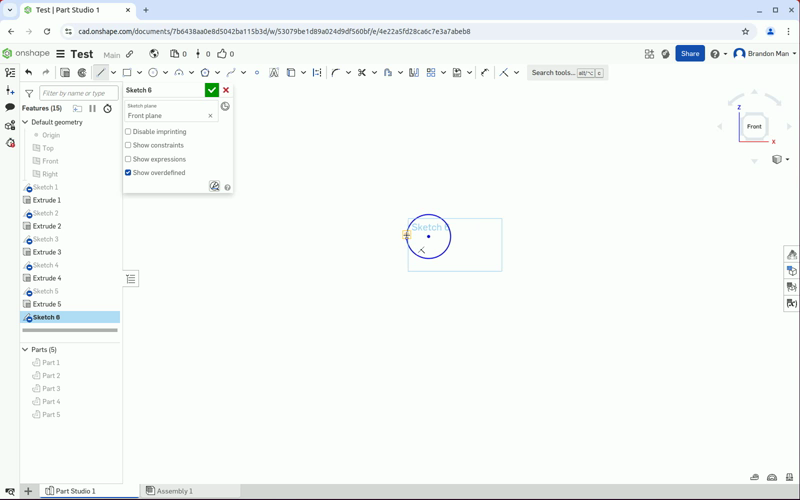
scroll(6)
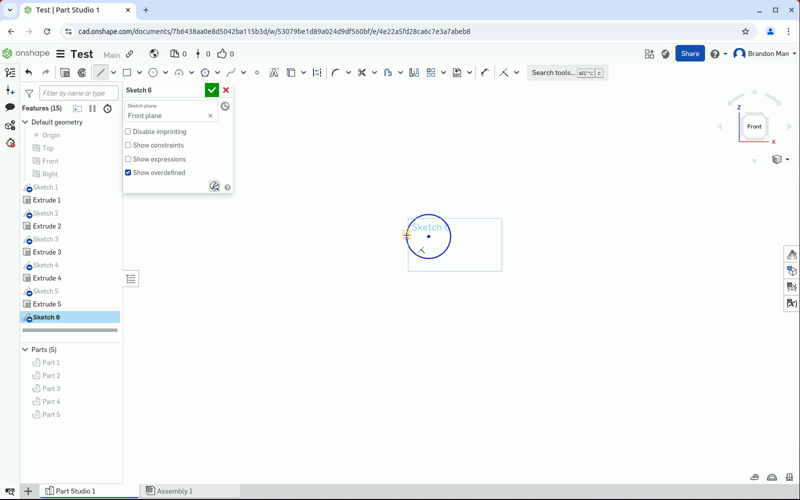
scroll(6)
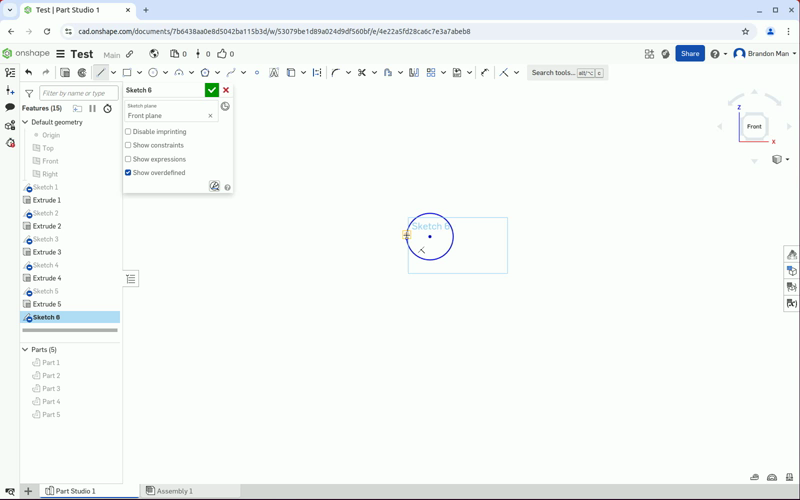
scroll(6)
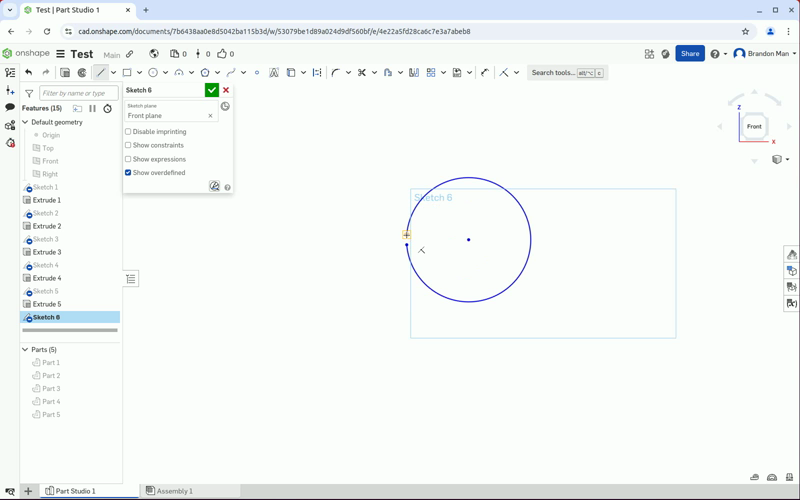
scroll(6)
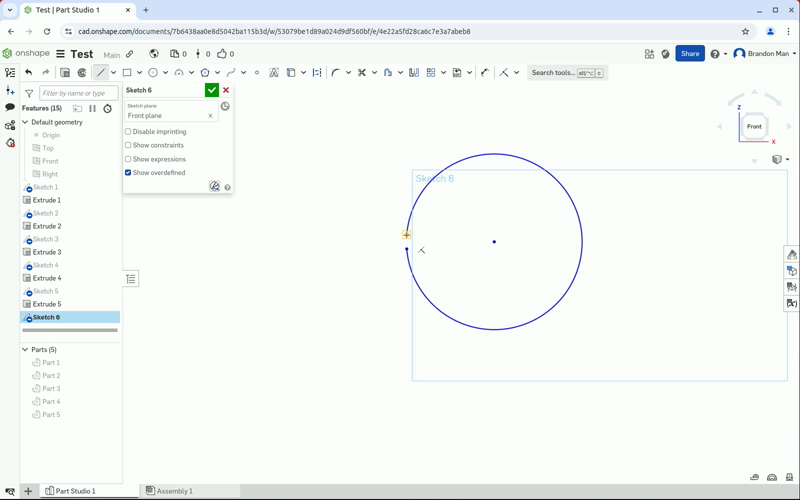
scroll(6)
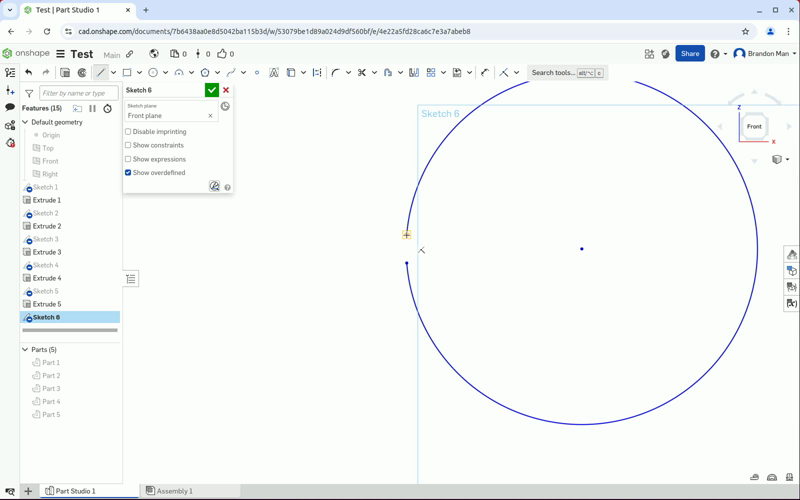
click(406, 234)
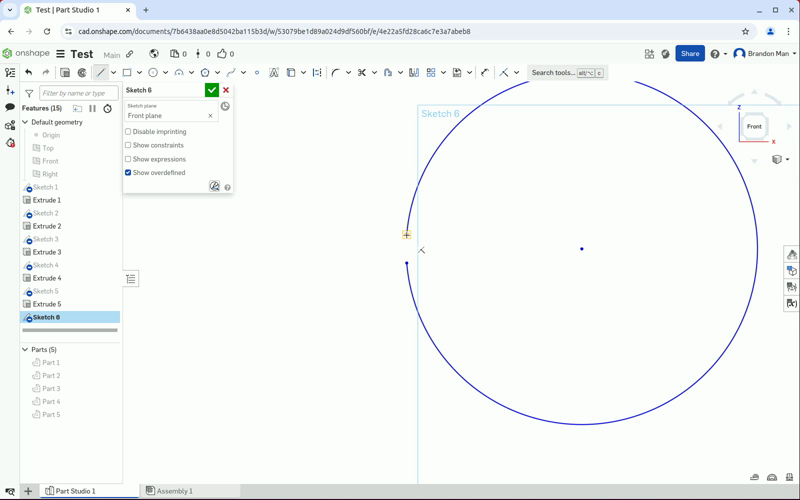
scroll(-6)
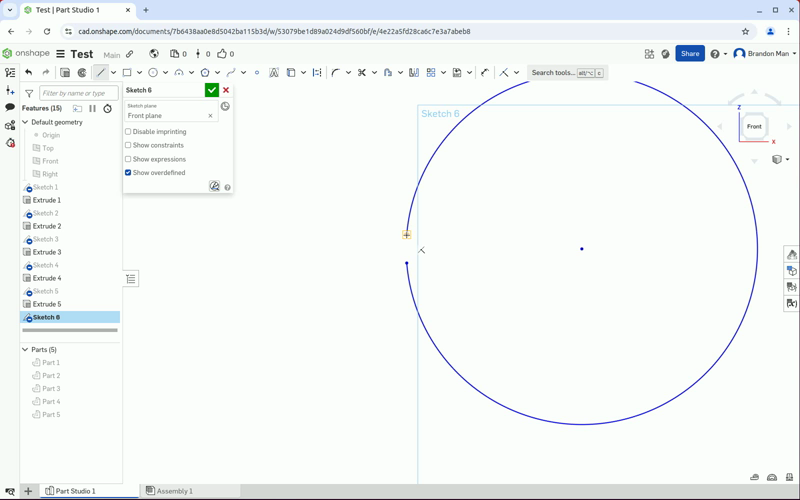
scroll(-6)
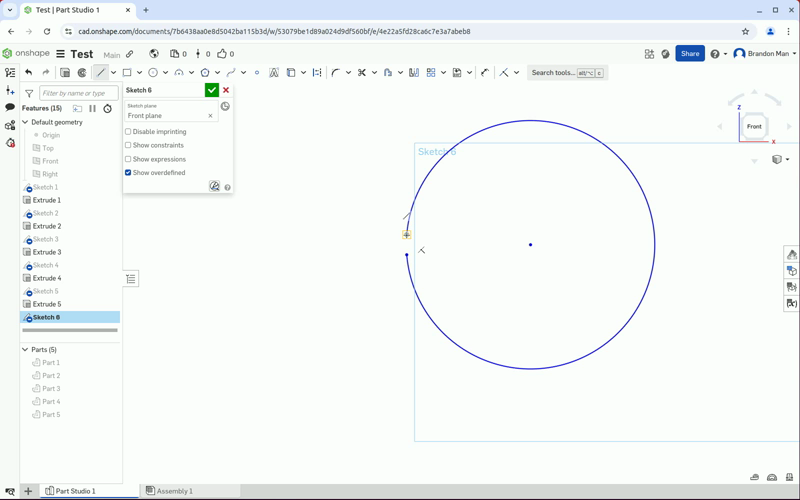
scroll(-6)
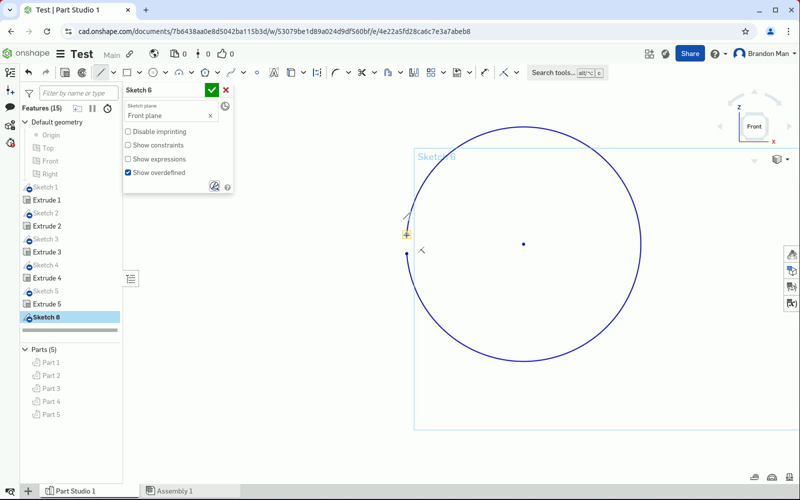
scroll(-6)
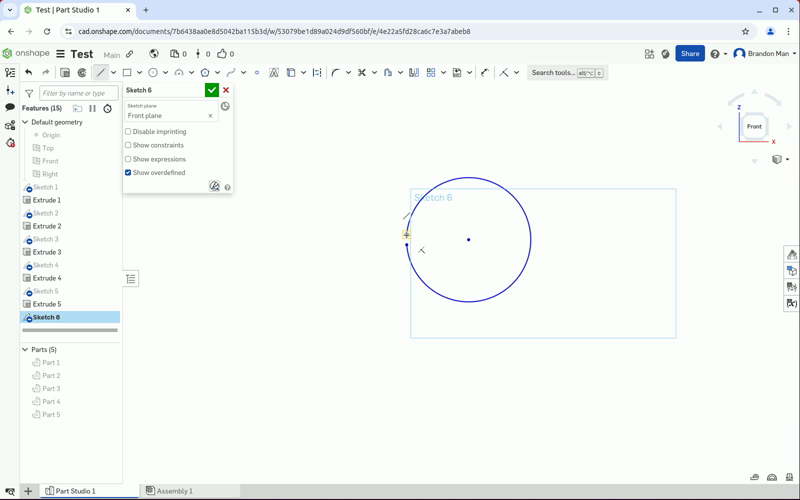
scroll(-6)
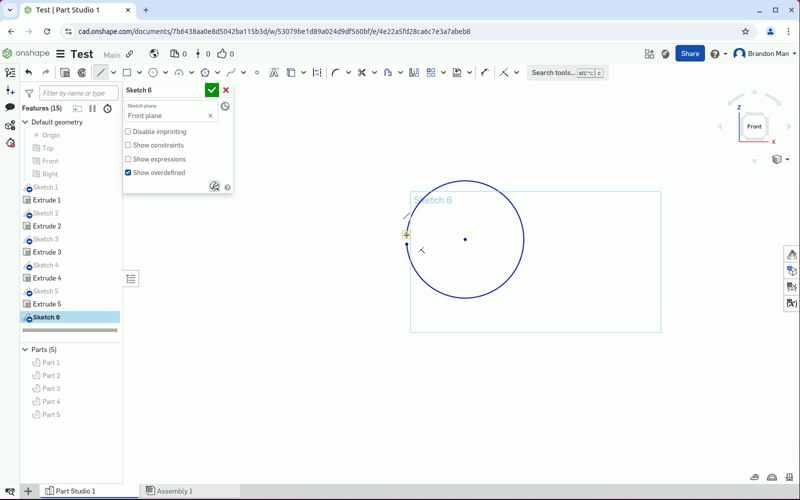
scroll(-6)
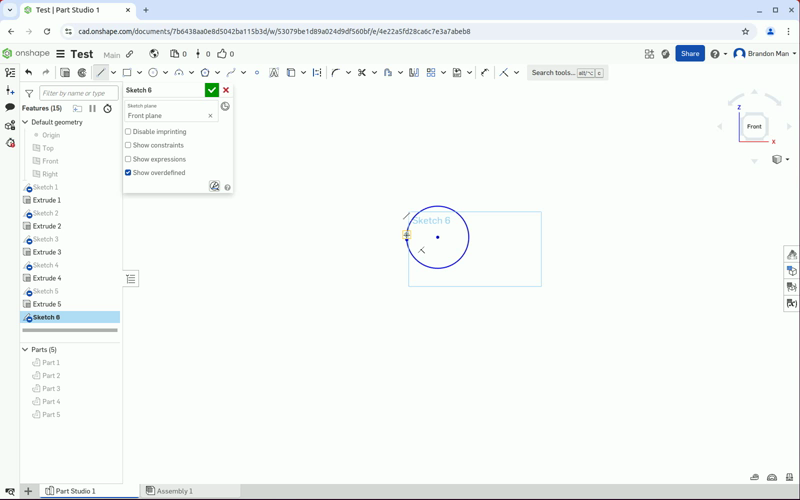
scroll(-6)
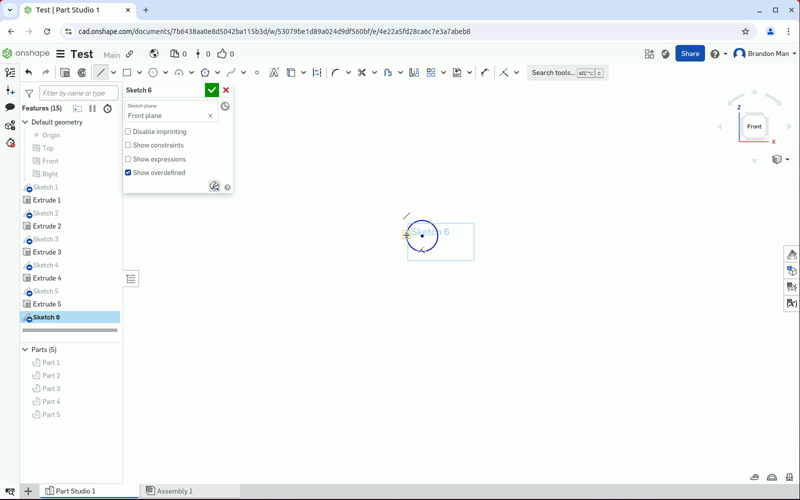
mouse_move(436, 234)
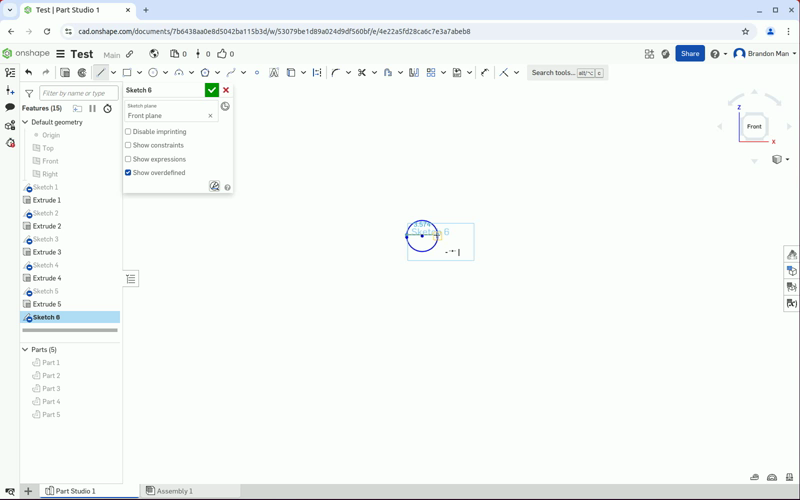
key_down(shift)
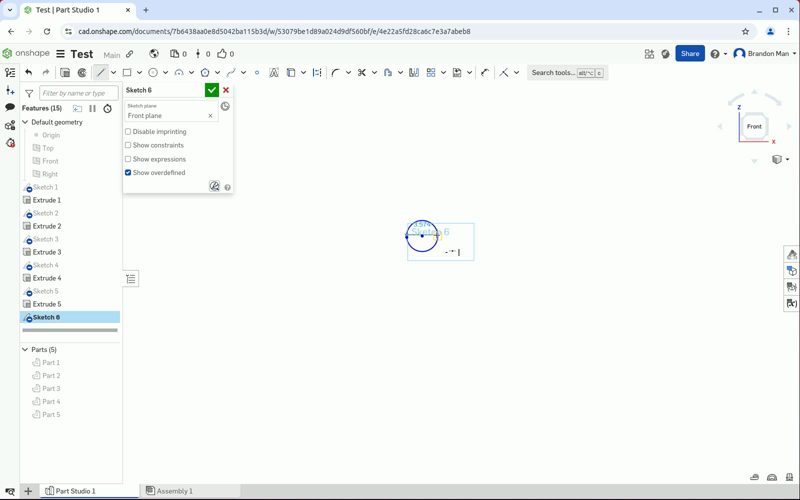
mouse_move(406, 237)
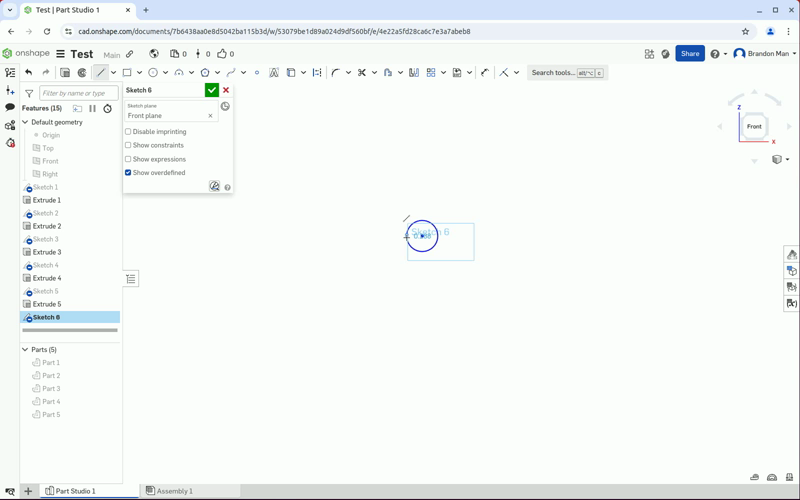
scroll(6)
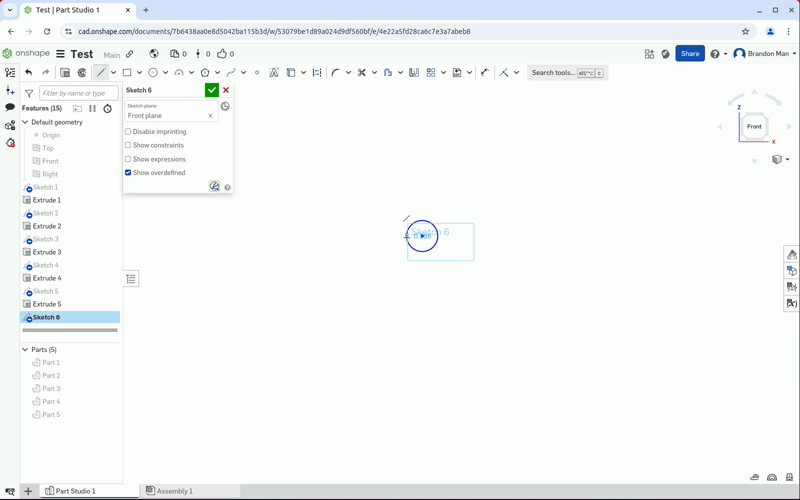
scroll(6)
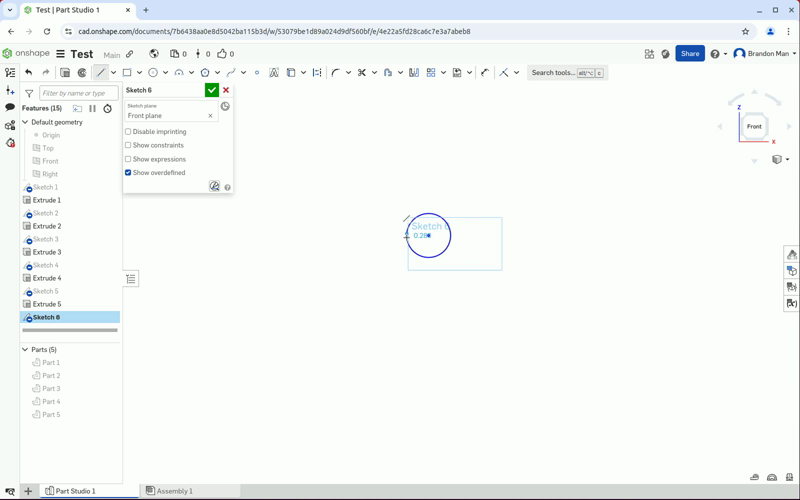
scroll(6)
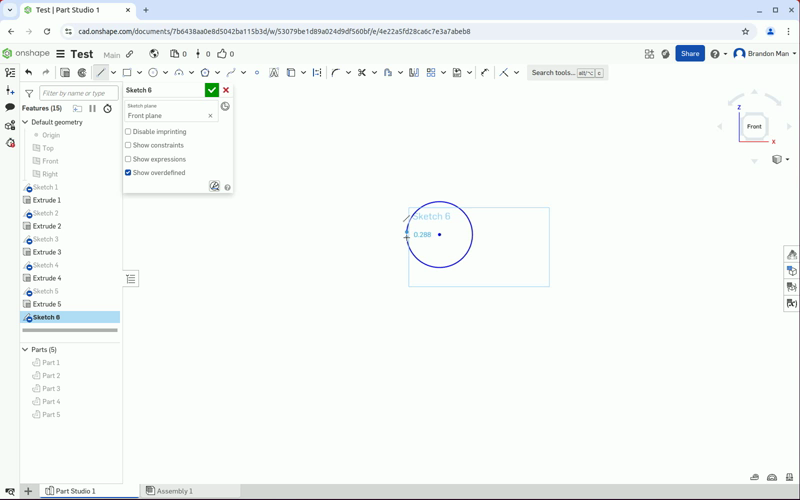
scroll(6)
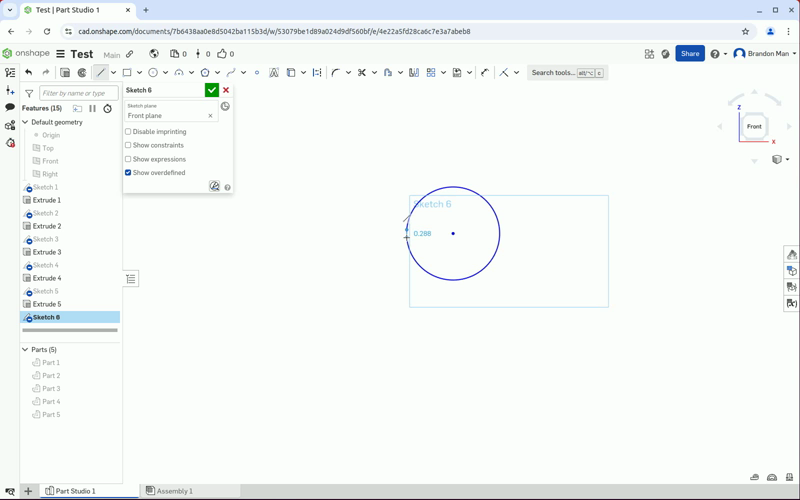
scroll(6)
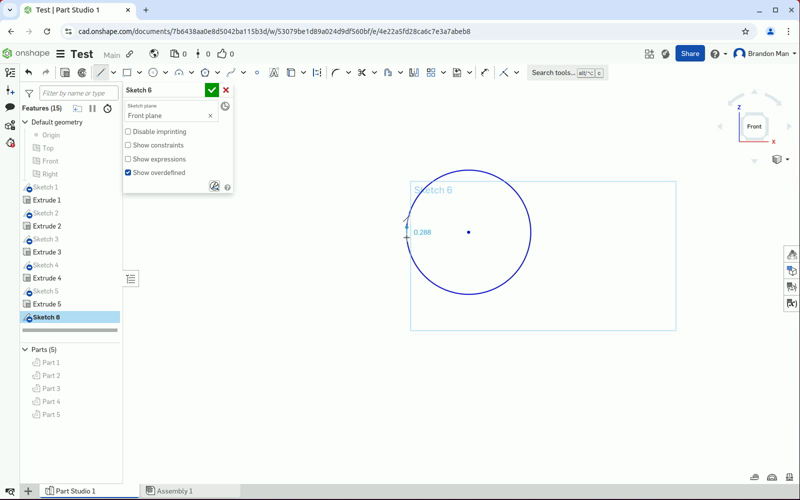
scroll(6)
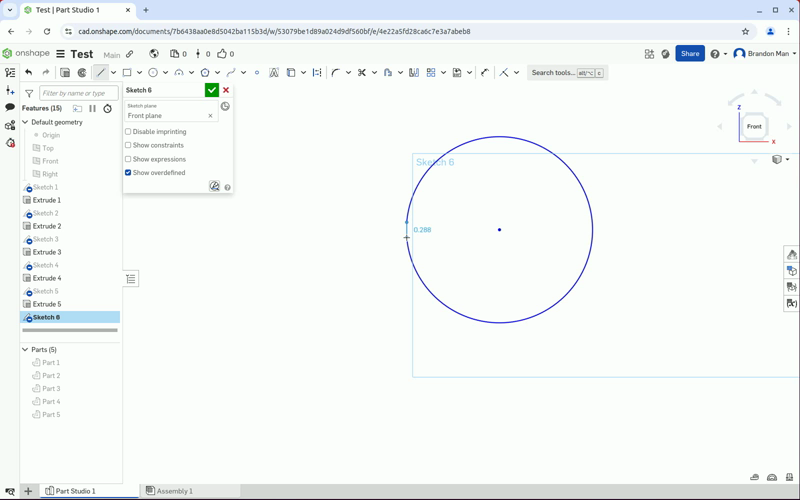
scroll(6)
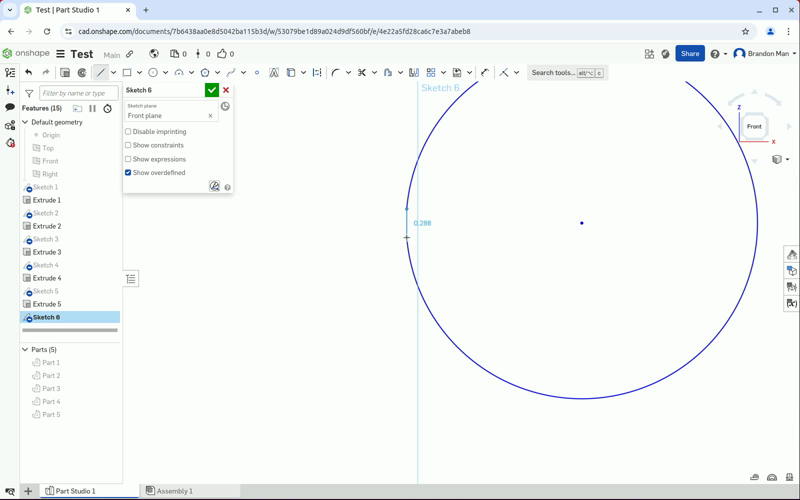
key_up(shift)
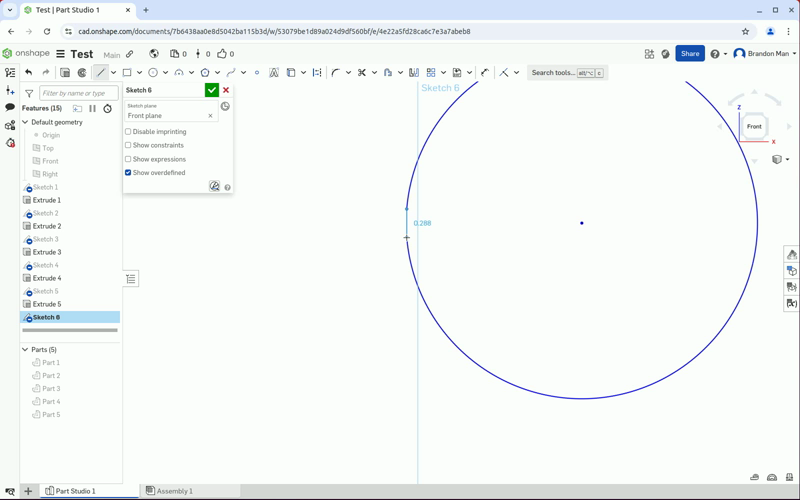
click(406, 237)
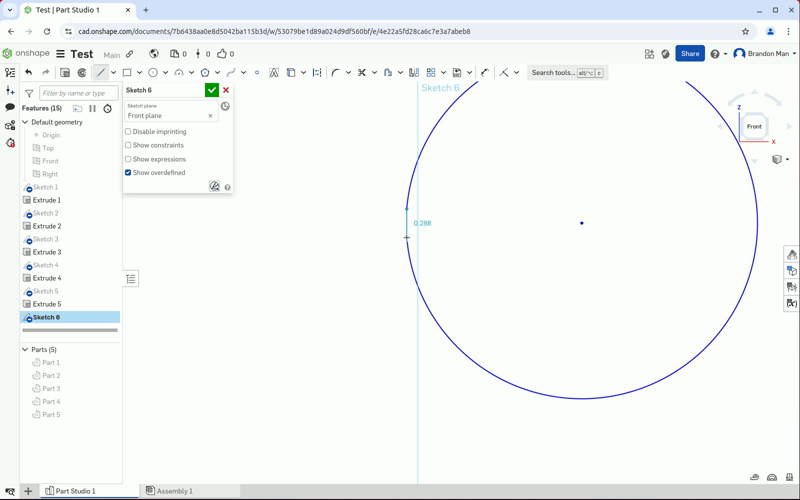
scroll(-6)
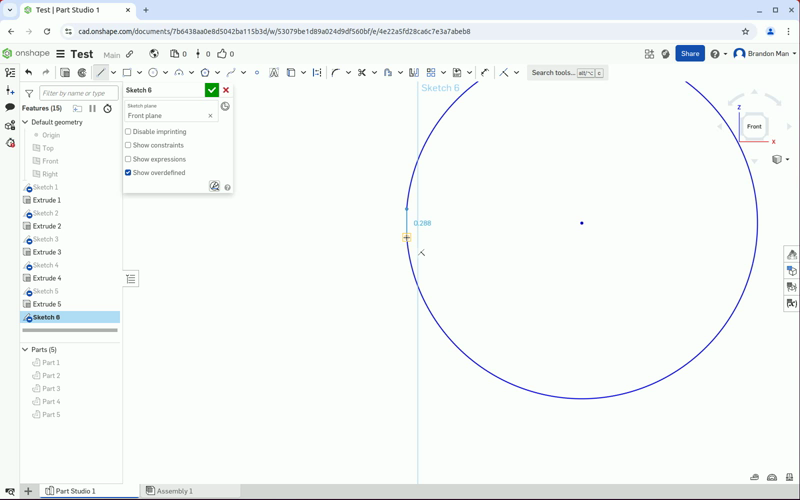
scroll(-6)
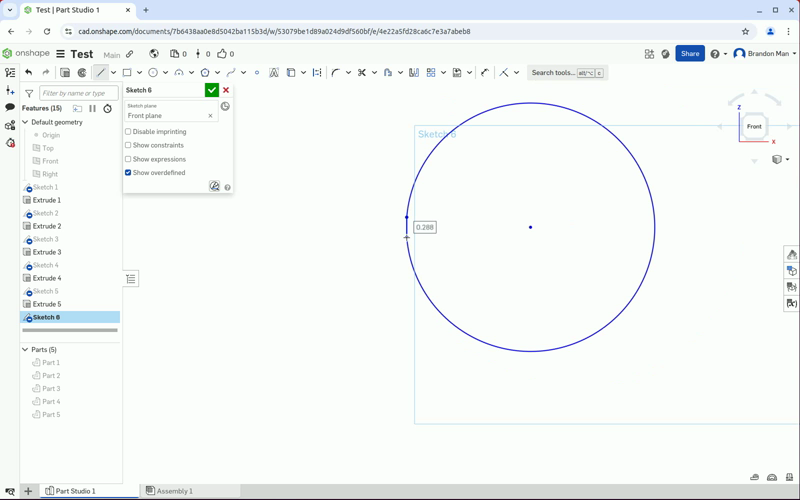
scroll(-6)
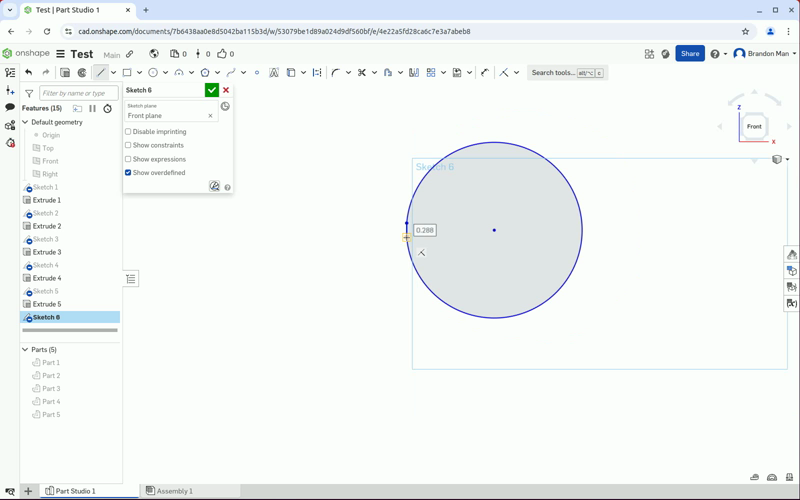
scroll(-6)
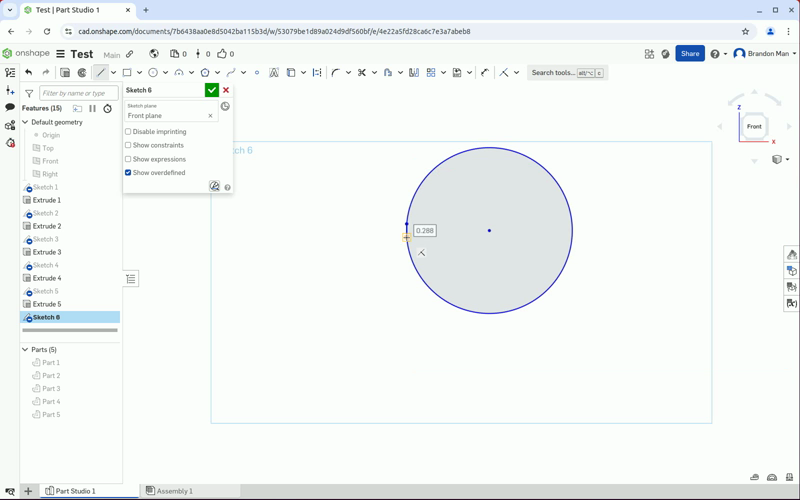
scroll(-6)
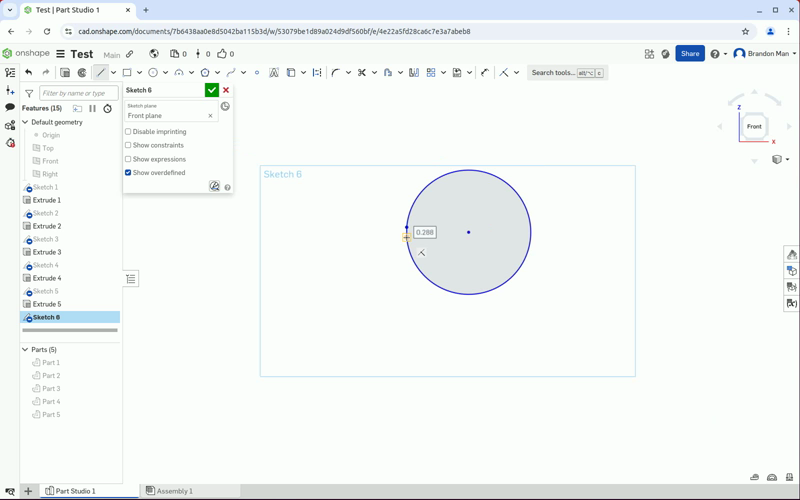
scroll(-6)
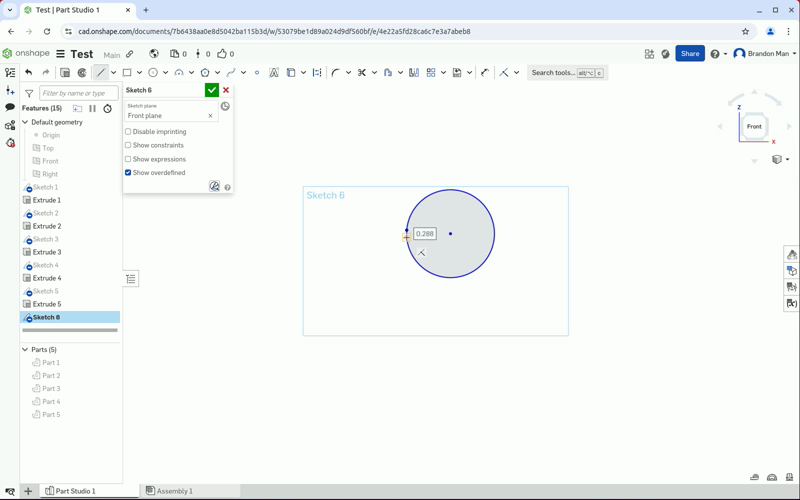
scroll(-6)
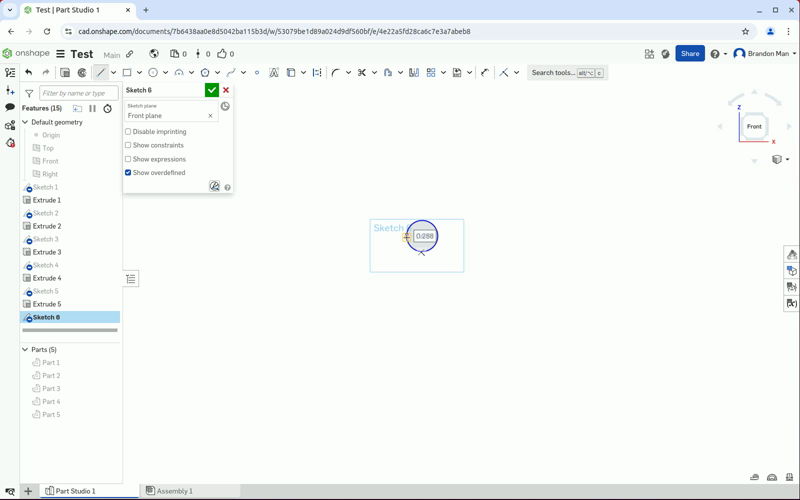
key(esc)
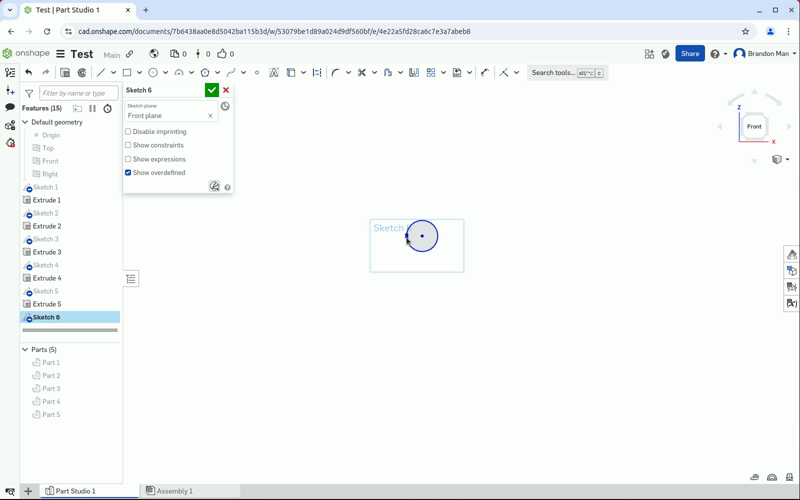
key(c)
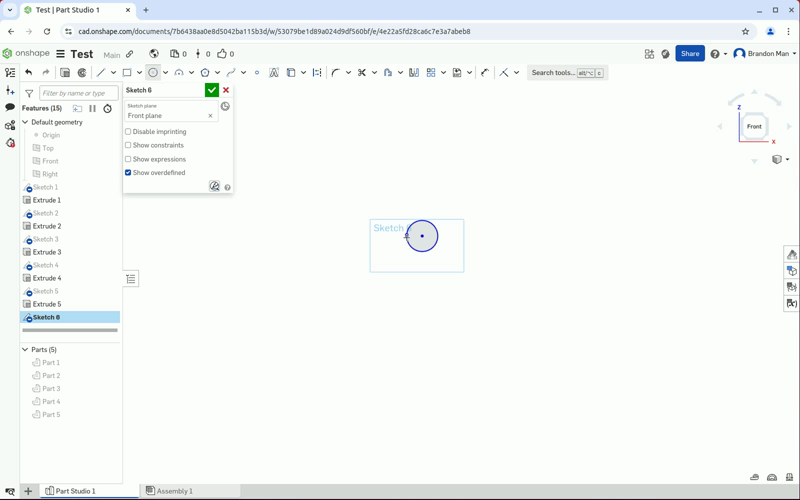
key_down(shift)
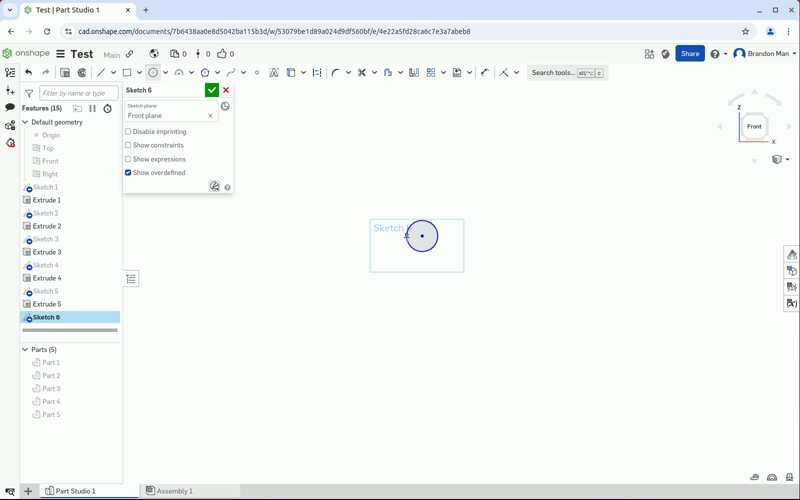
mouse_move(422, 235)
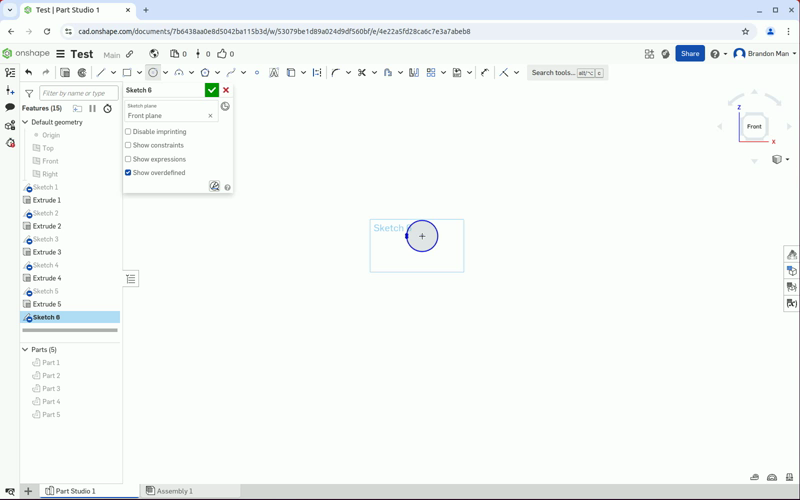
click(422, 235)
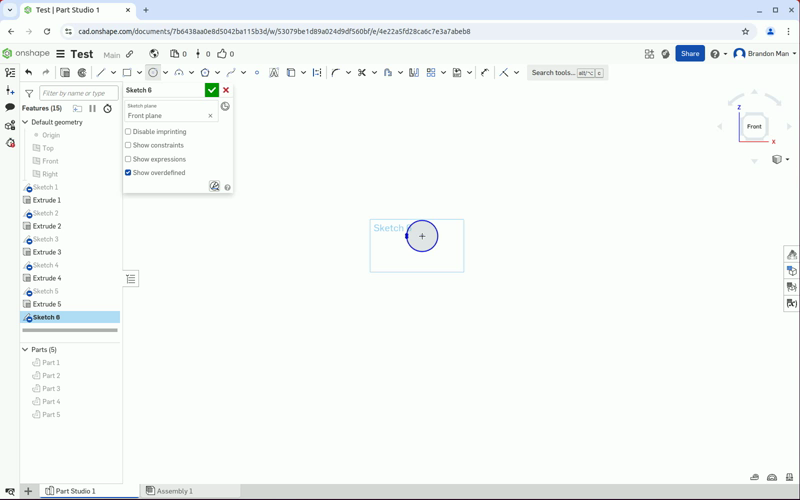
key_up(shift)
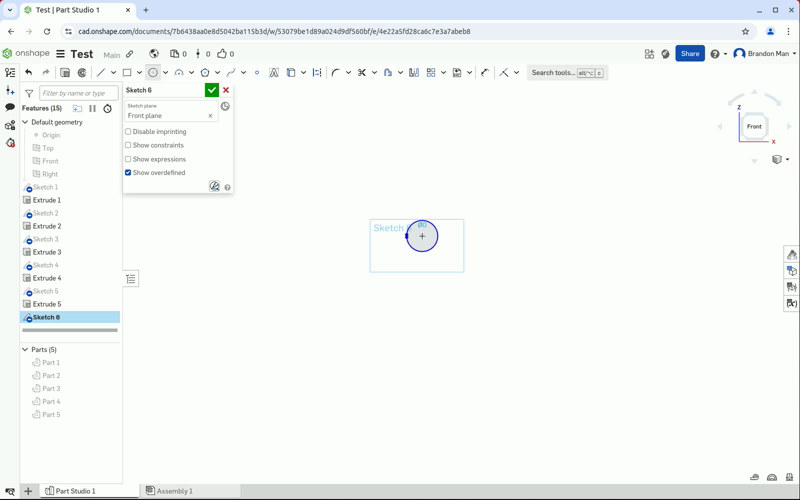
mouse_move(429, 235)
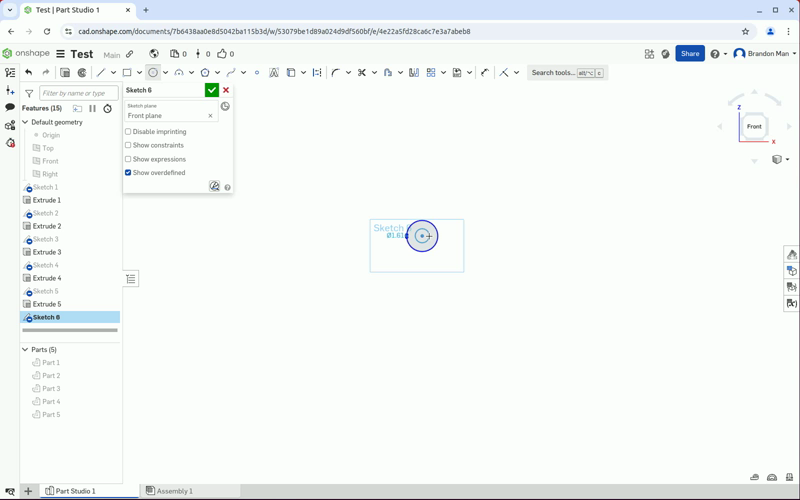
click(429, 235)
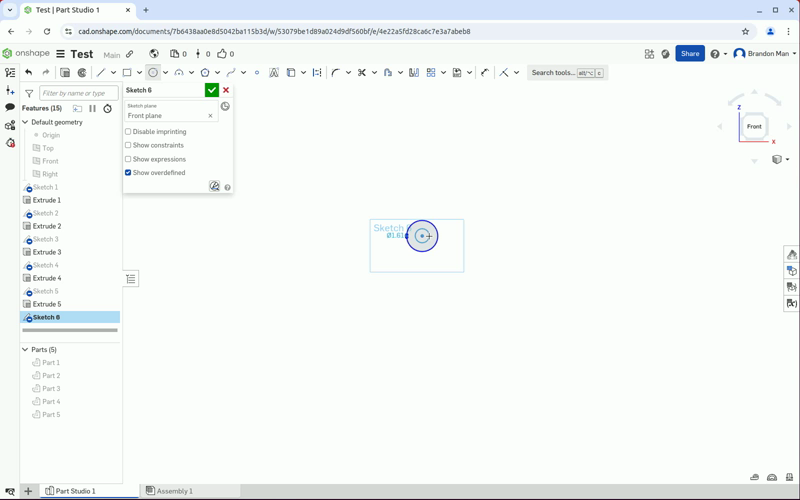
key(esc)
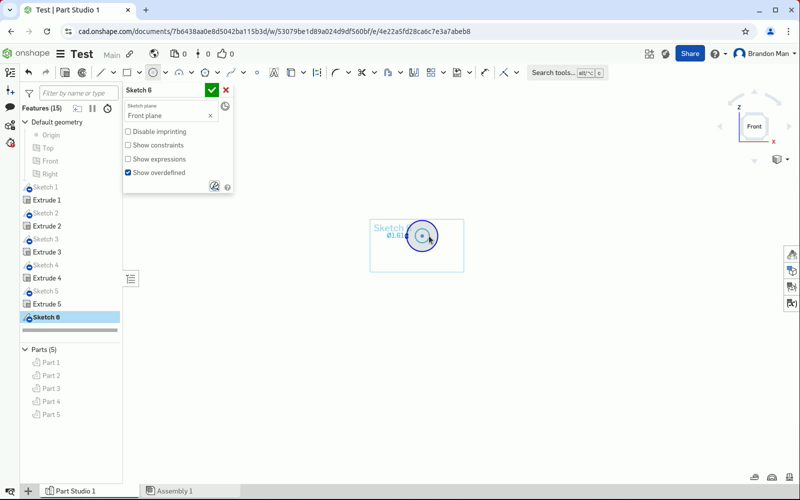
mouse_move(431, 244)
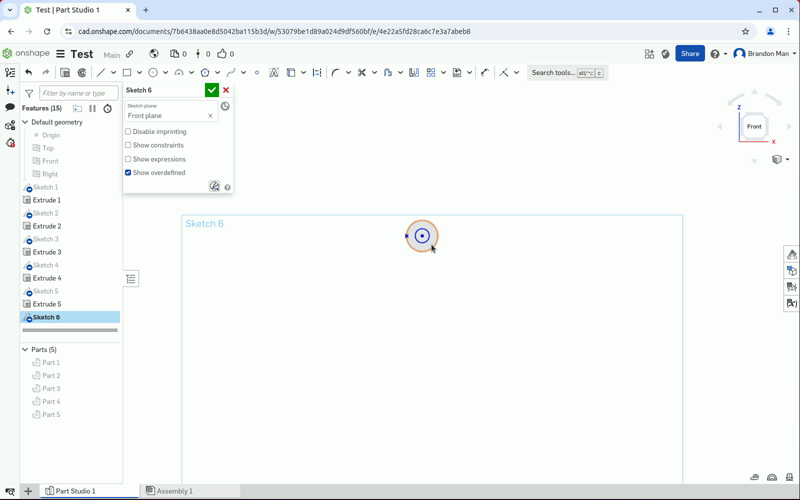
scroll(6)
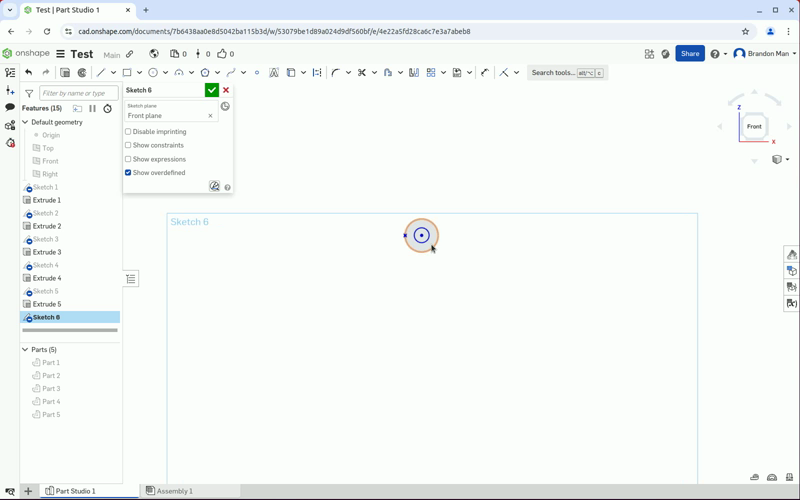
scroll(6)
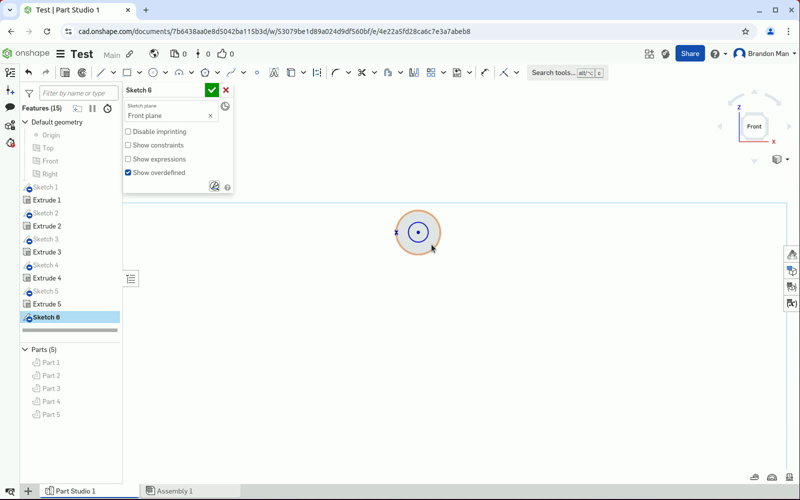
scroll(6)
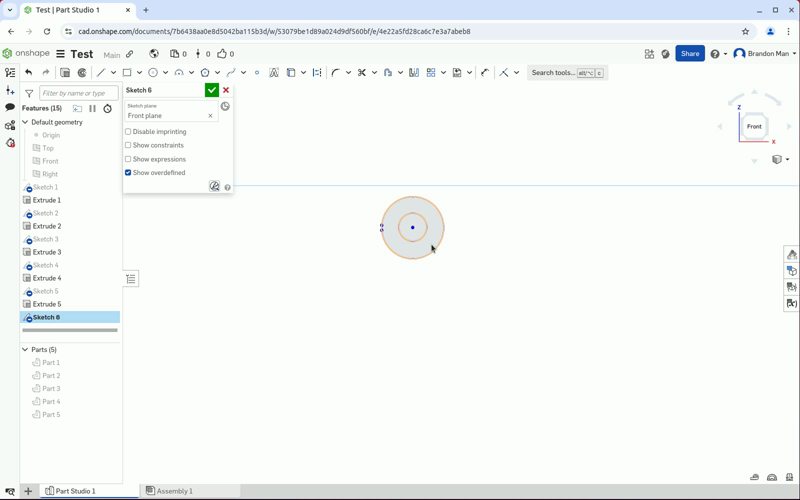
scroll(6)
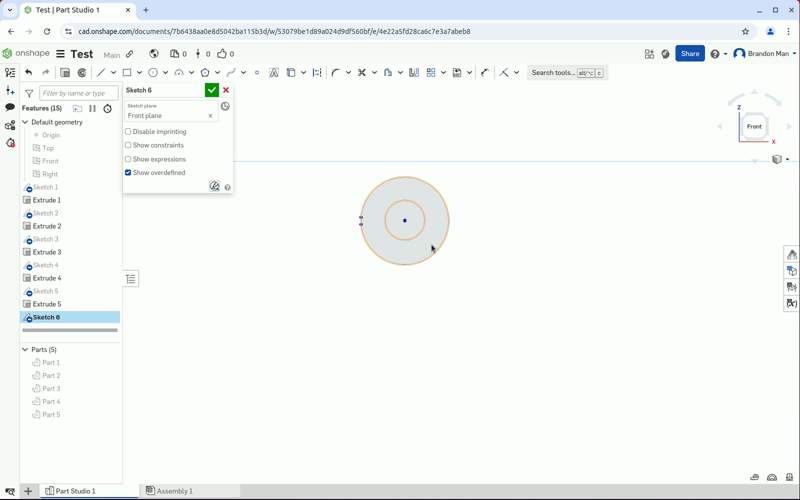
scroll(6)
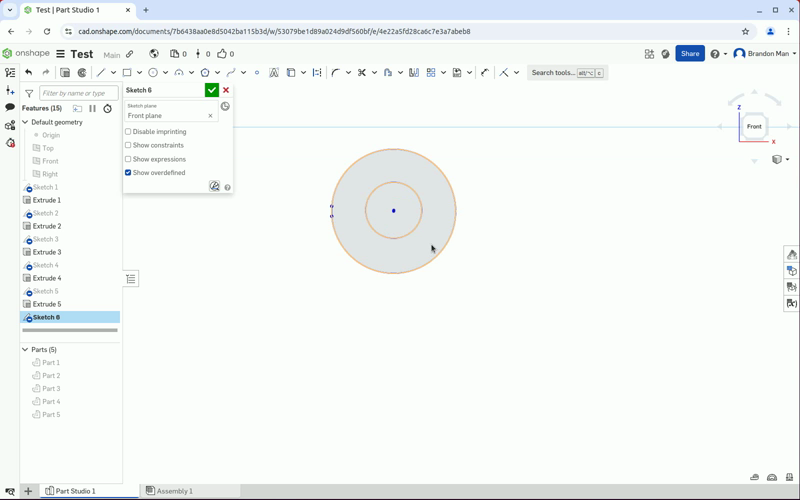
scroll(6)
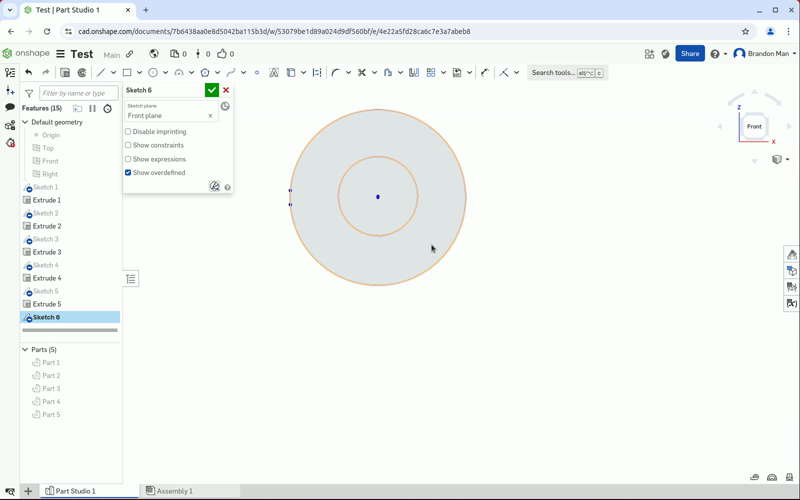
scroll(6)
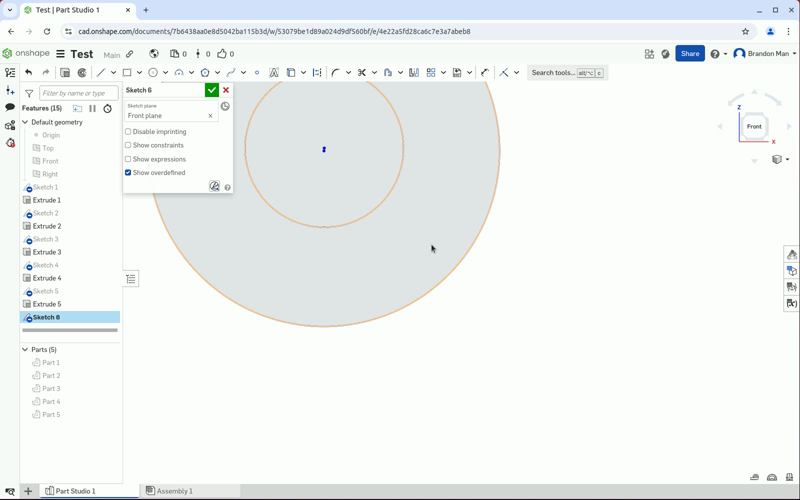
click(431, 244)
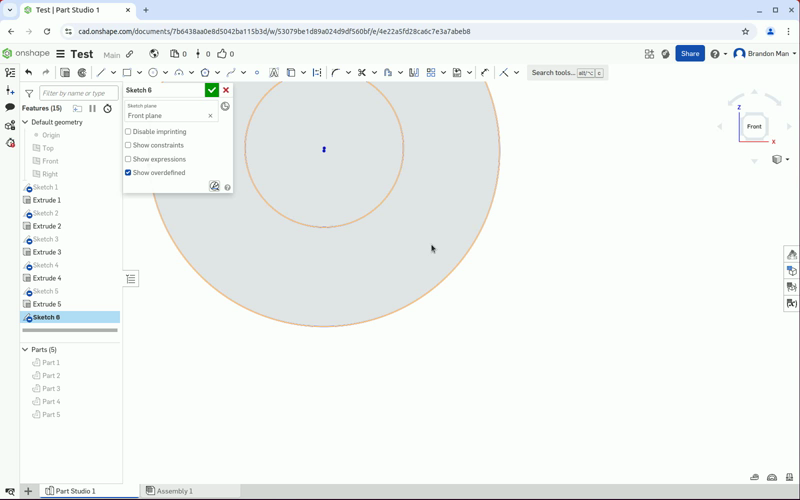
scroll(-6)
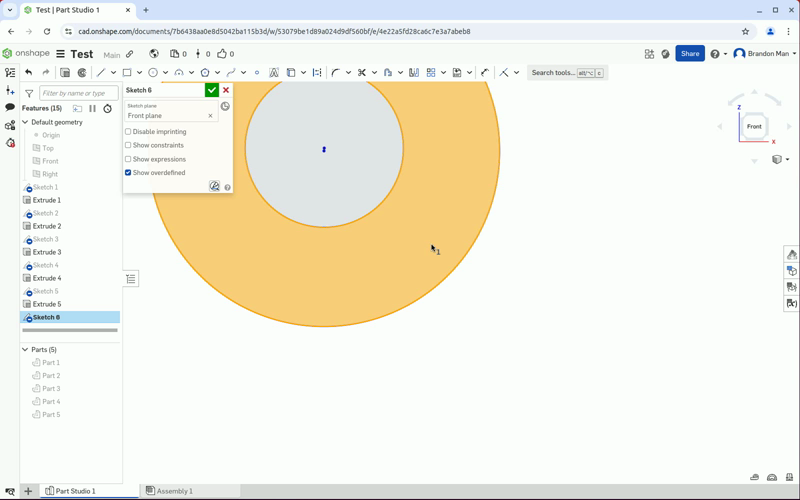
scroll(-6)
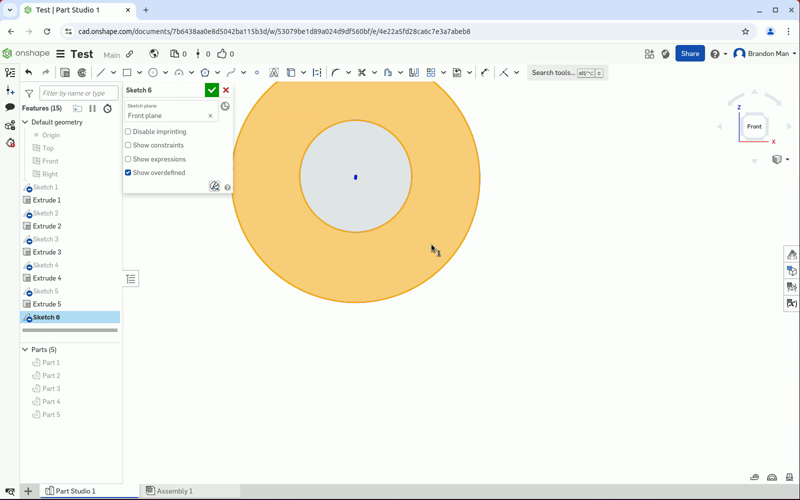
scroll(-6)
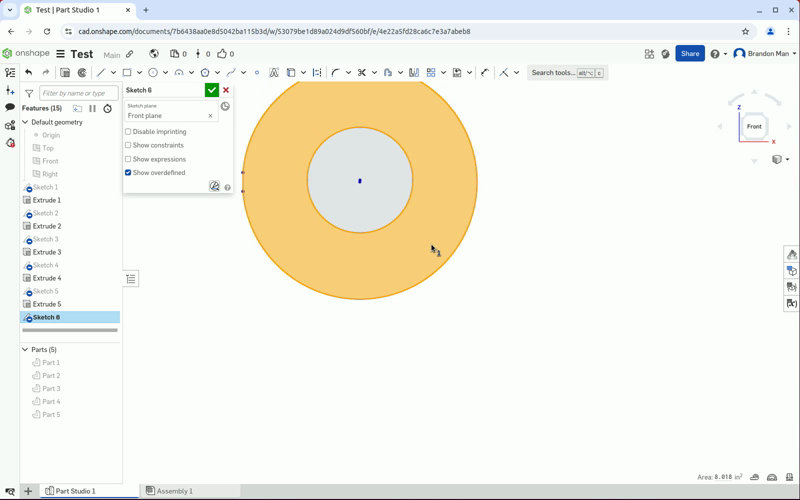
scroll(-6)
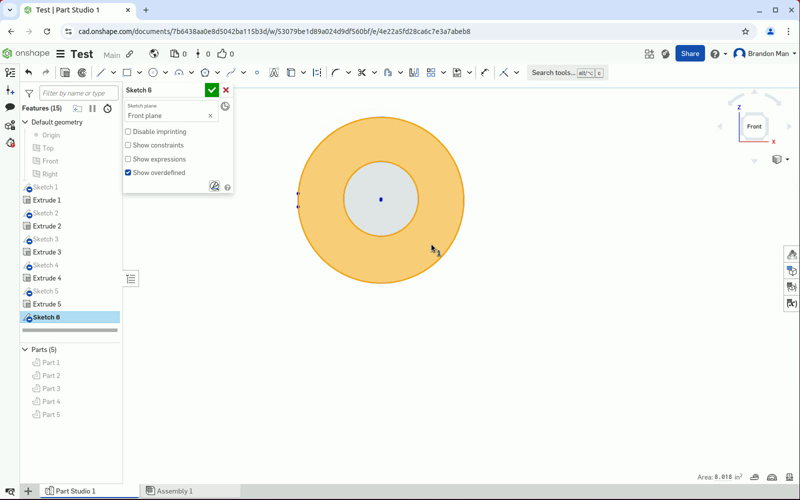
scroll(-6)
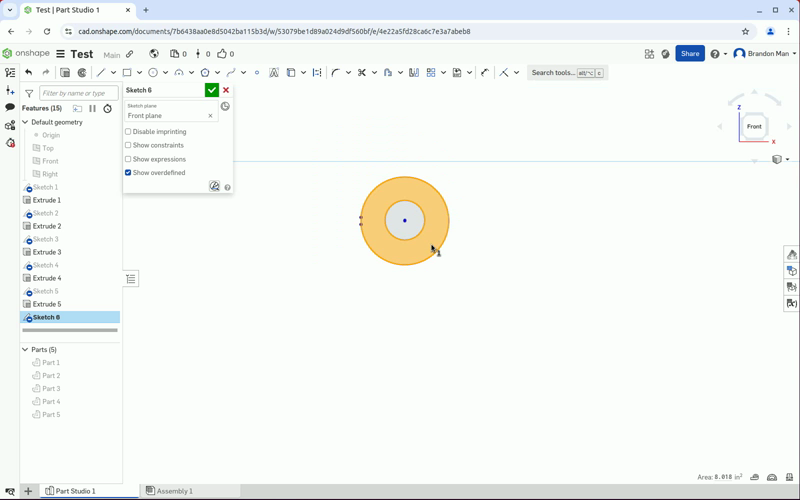
scroll(-6)
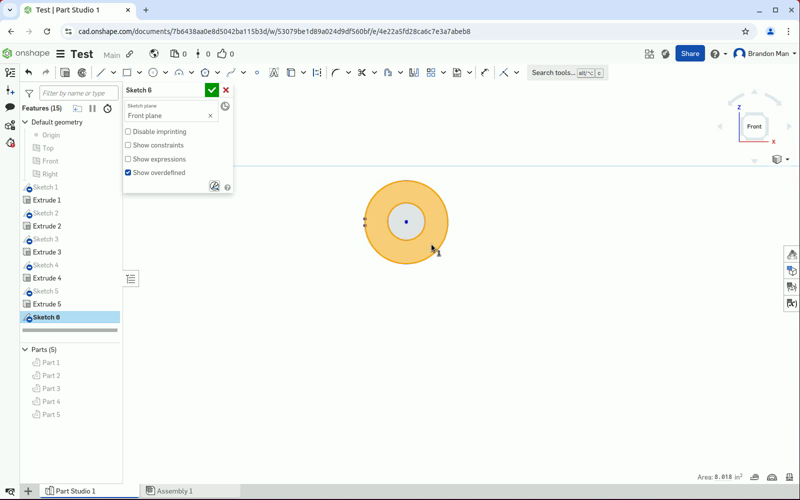
scroll(-6)
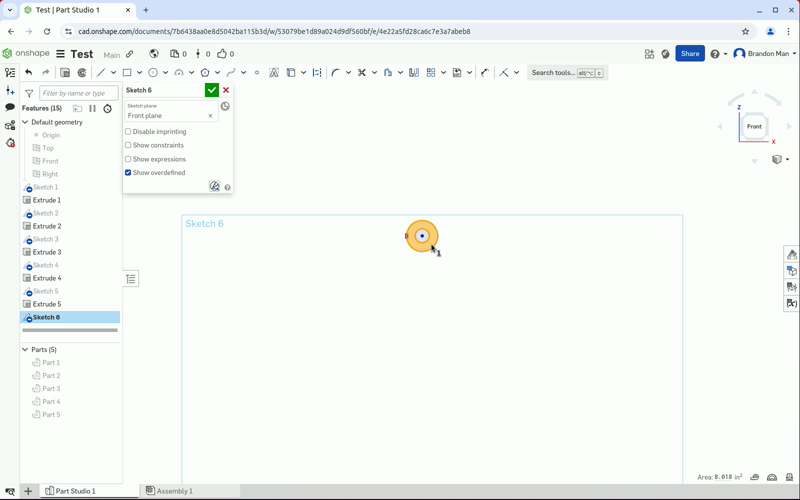
mouse_move(73, 352)
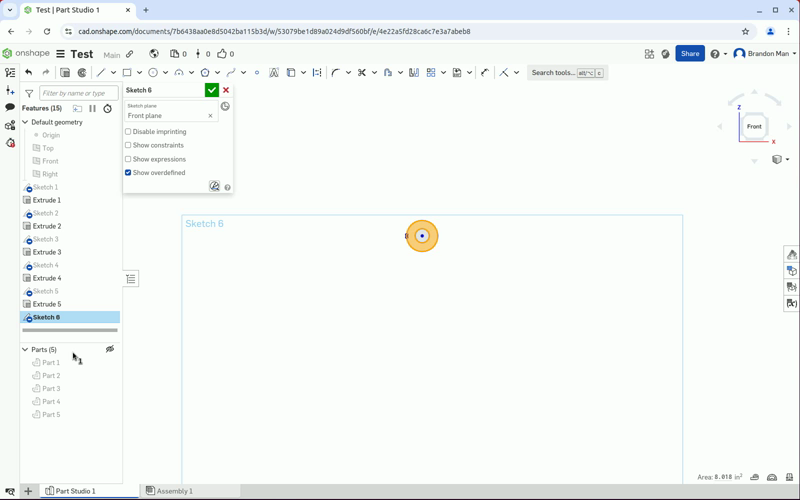
key(shift+y)
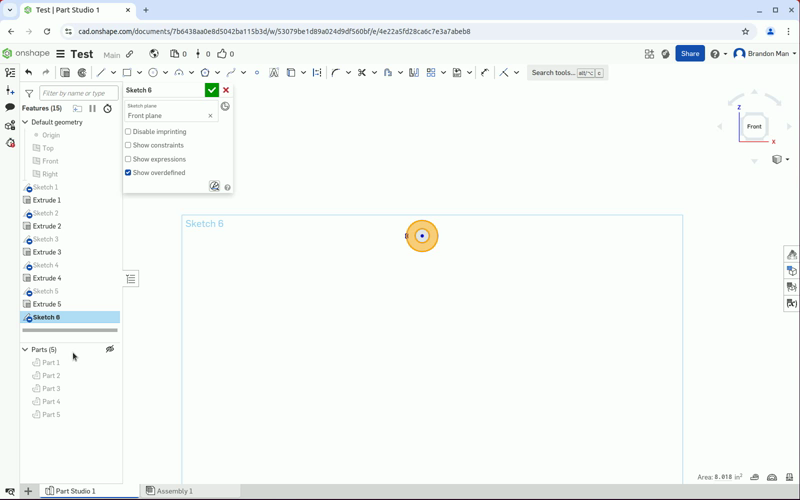
key(shift+e)
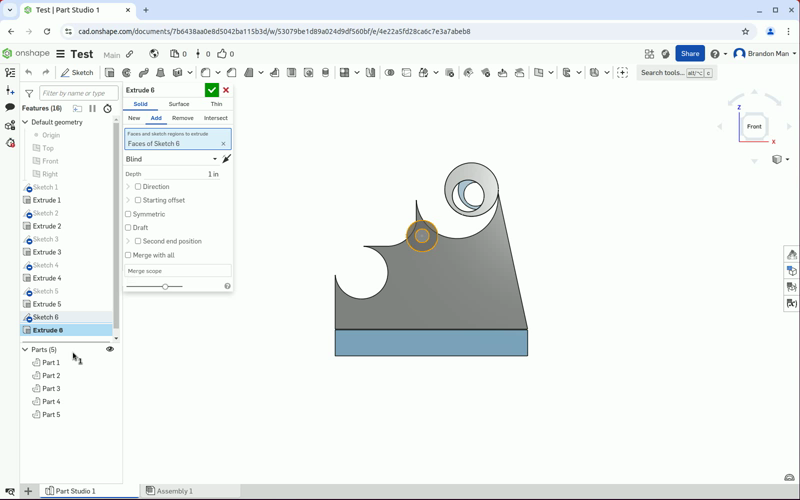
mouse_move(143, 106)
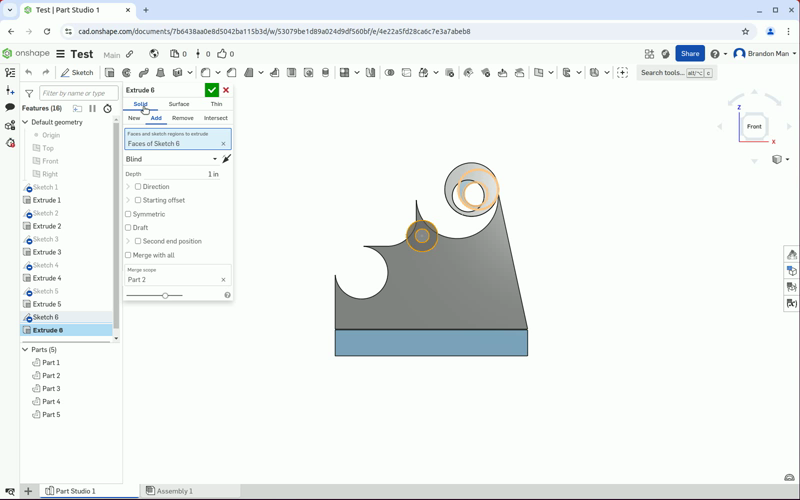
click(143, 106)
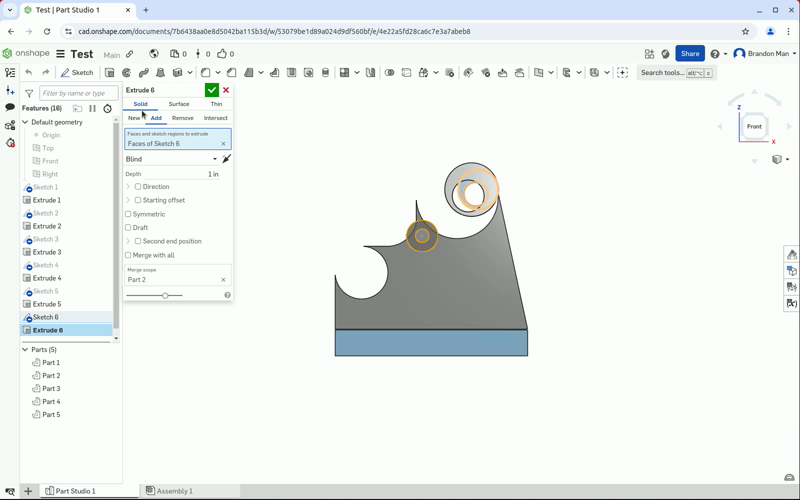
mouse_move(137, 120)
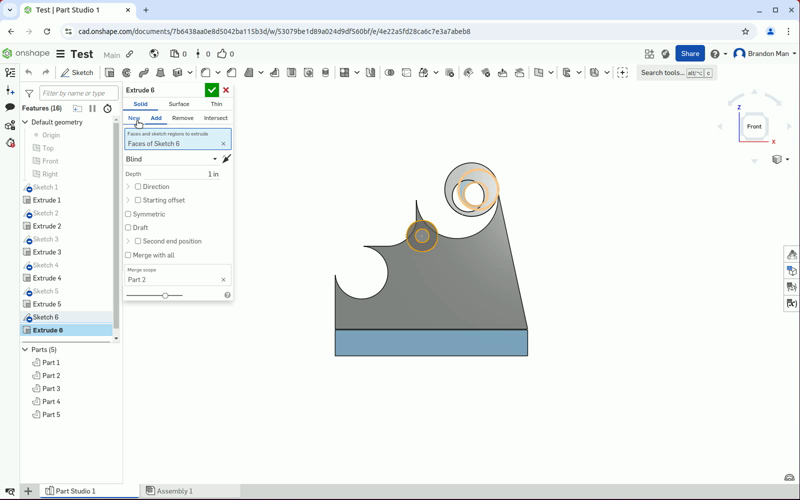
click(137, 120)
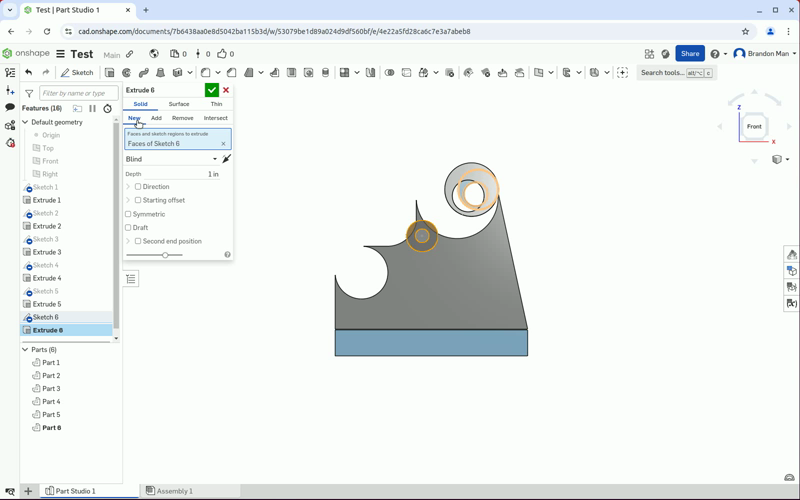
key(tab, 4)
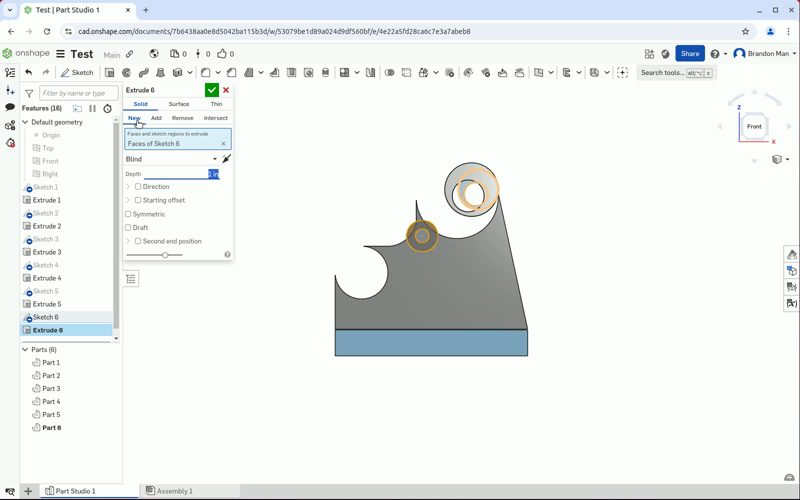
text(3.129)
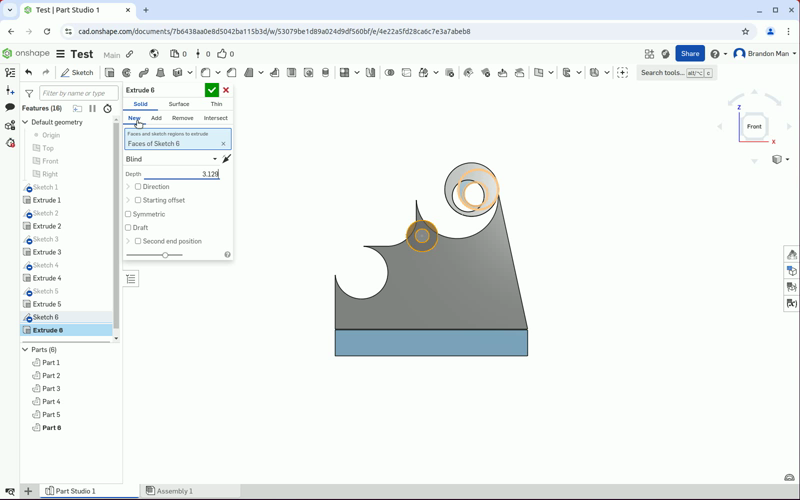
key(enter)
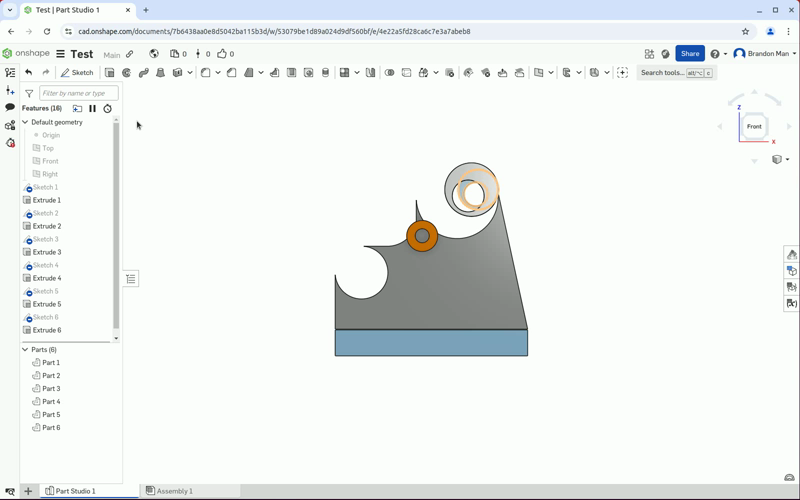
key(shift+h)
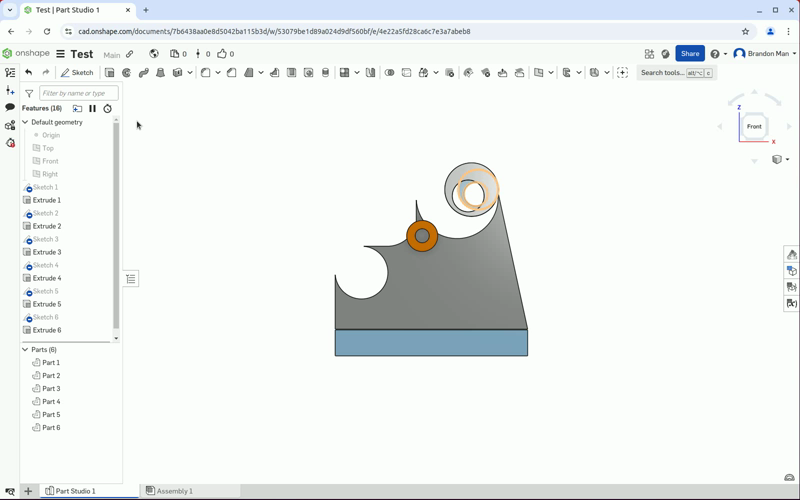
key(shift+h)
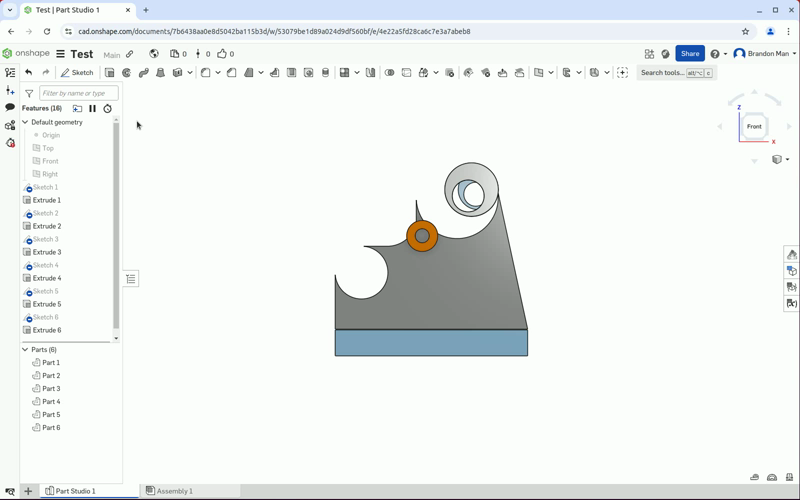
mouse_move(69, 189)
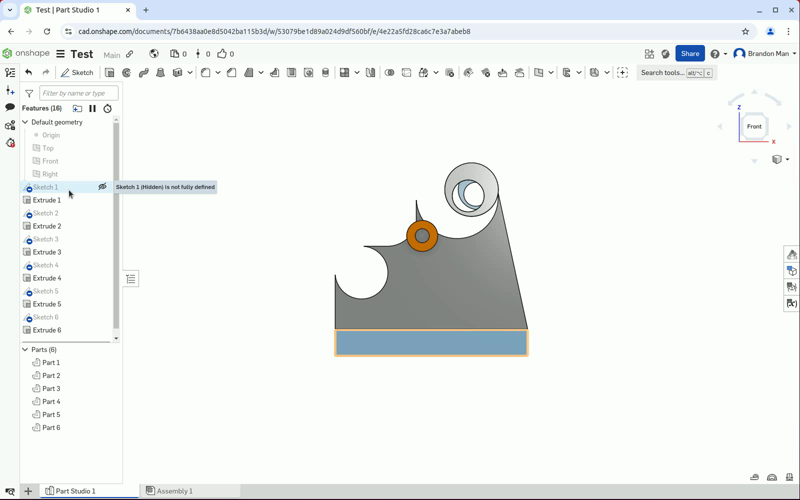
click(69, 189)
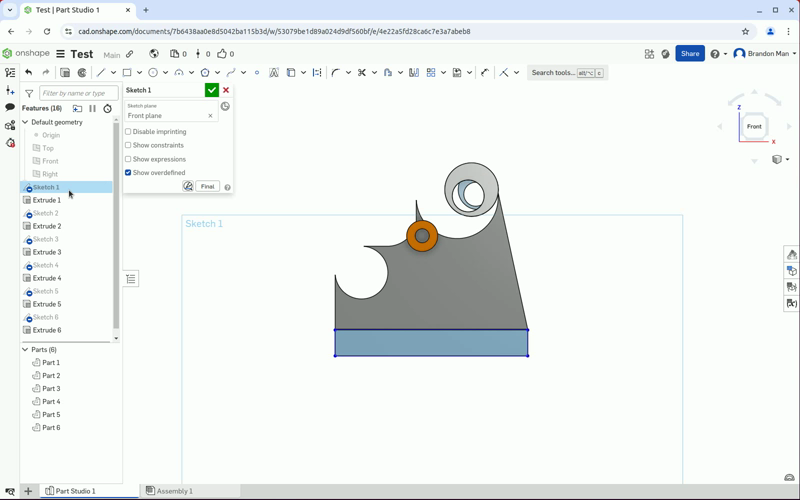
mouse_move(229, 92)
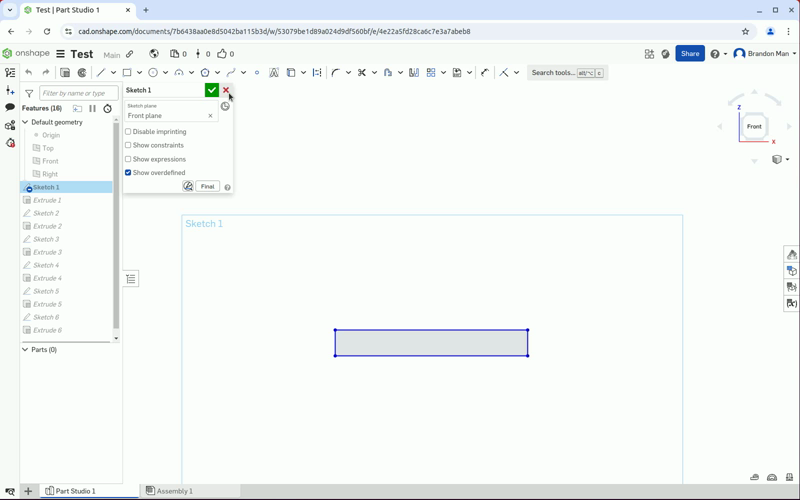
click(229, 92)
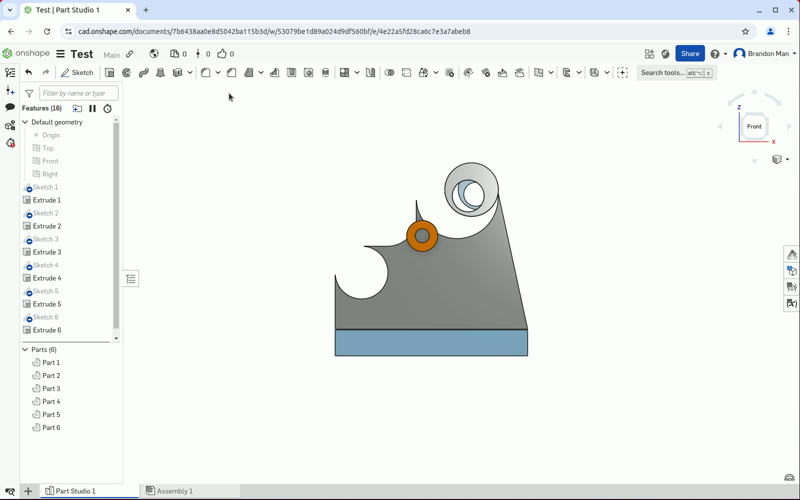
mouse_move(73, 352)
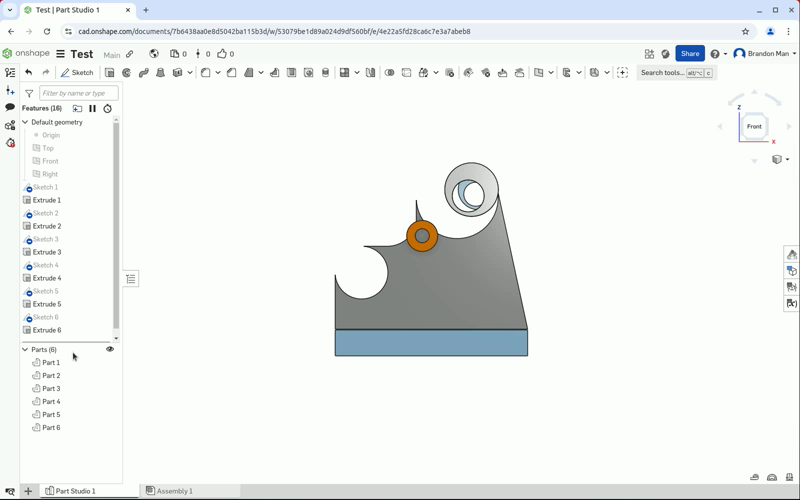
key(y)
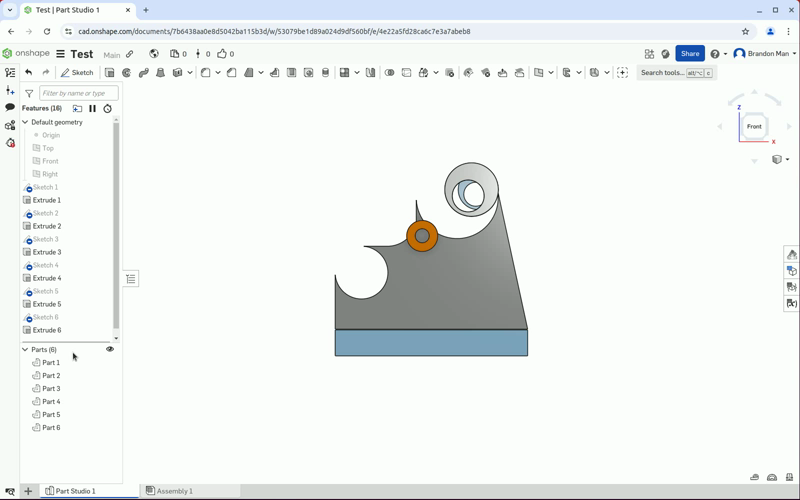
key(shift+p)
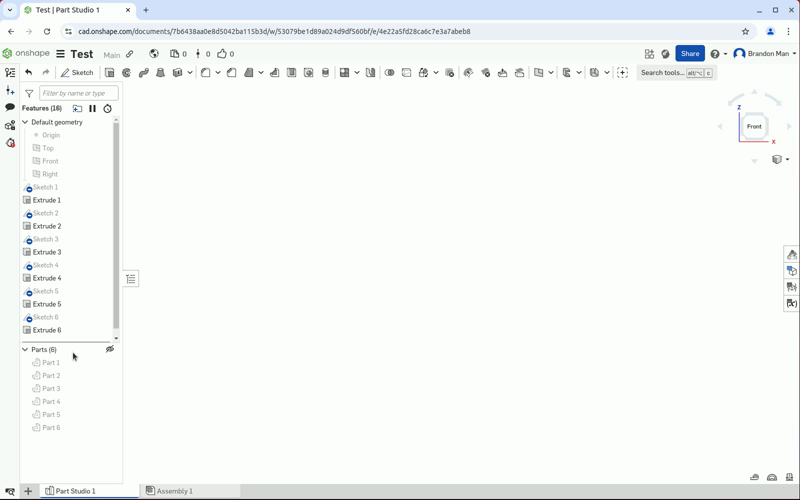
key(space)
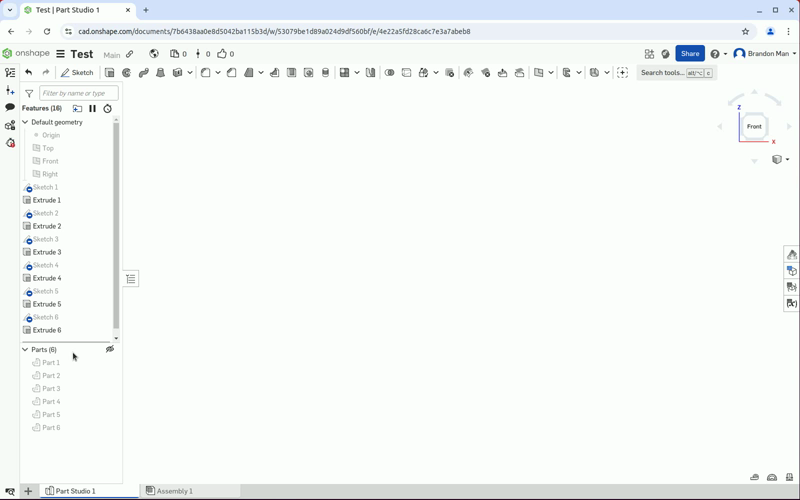
key_down(shift)
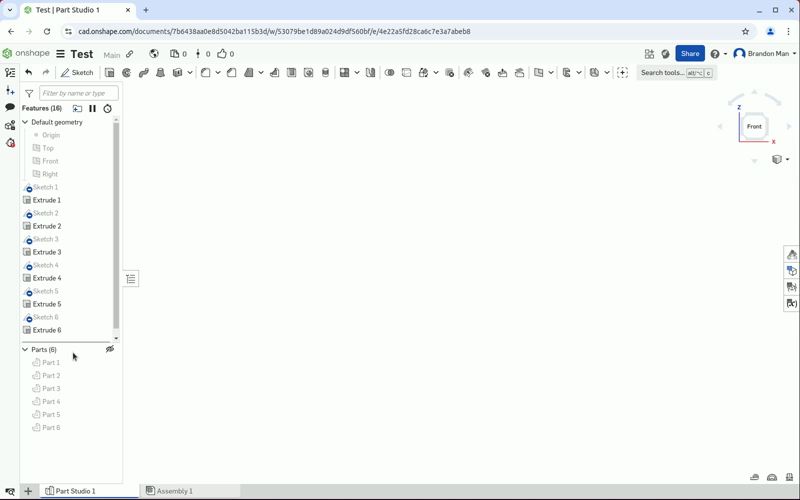
key(down)
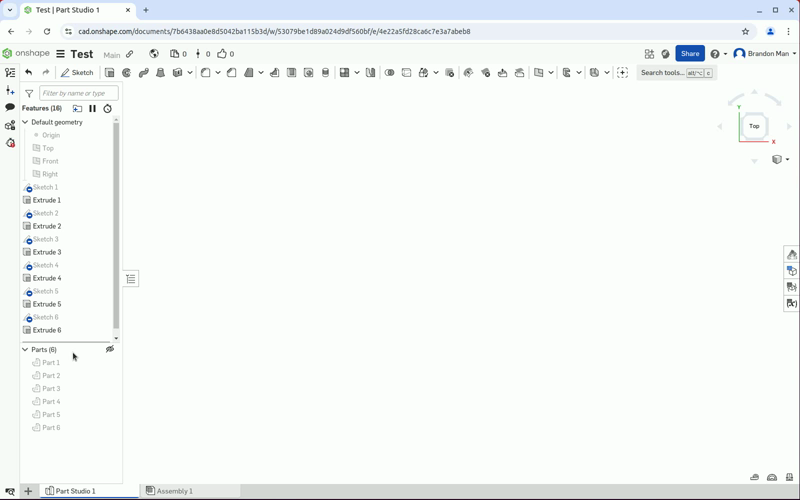
key_up(shift)
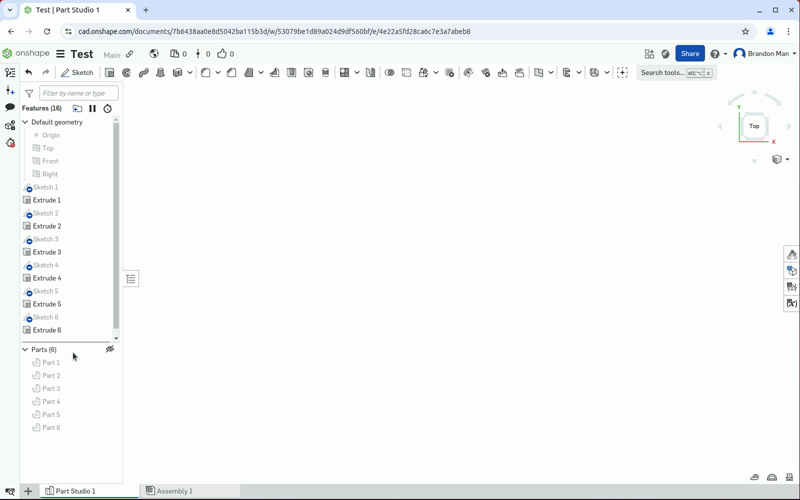
mouse_move(73, 352)
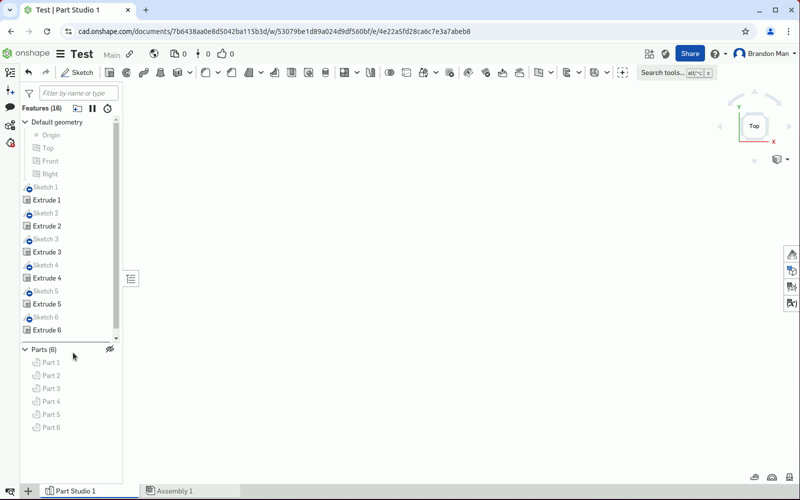
key(shift+y)
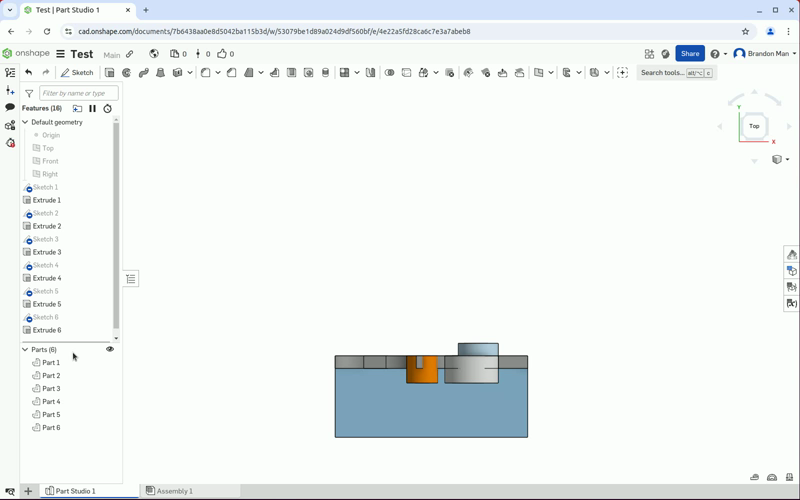
mouse_move(541, 75)
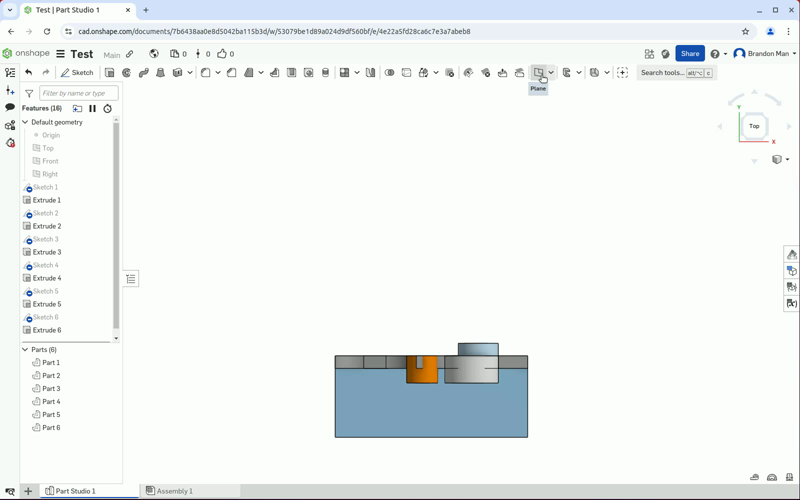
click(541, 75)
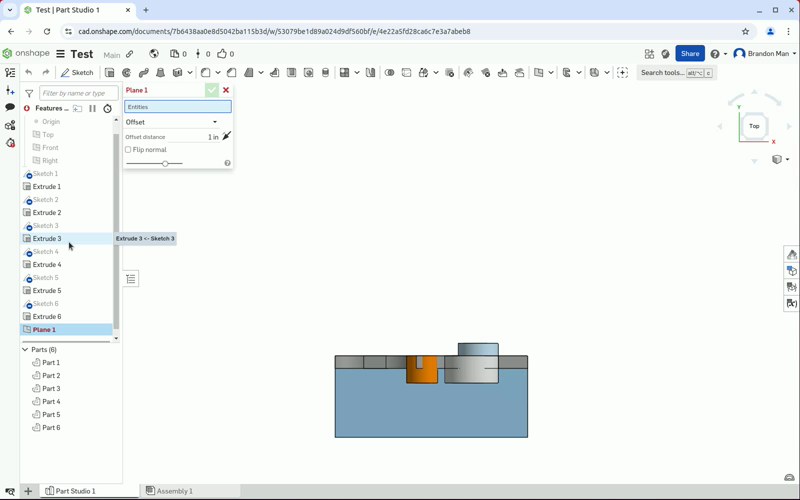
scroll(3)
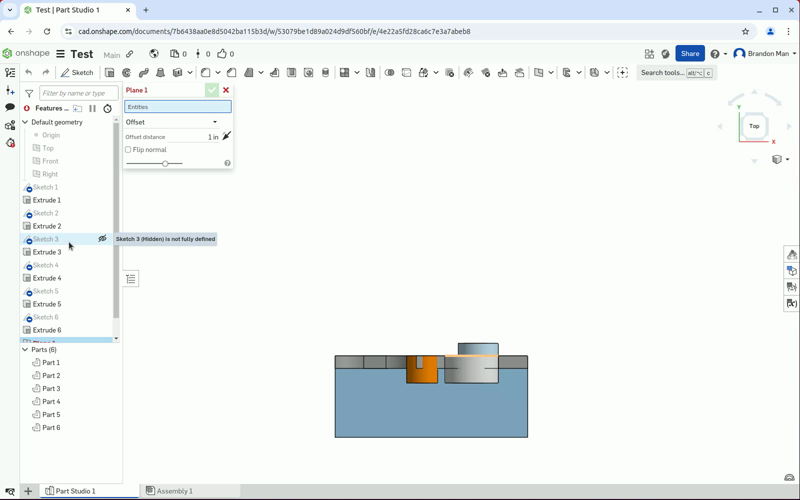
mouse_move(69, 150)
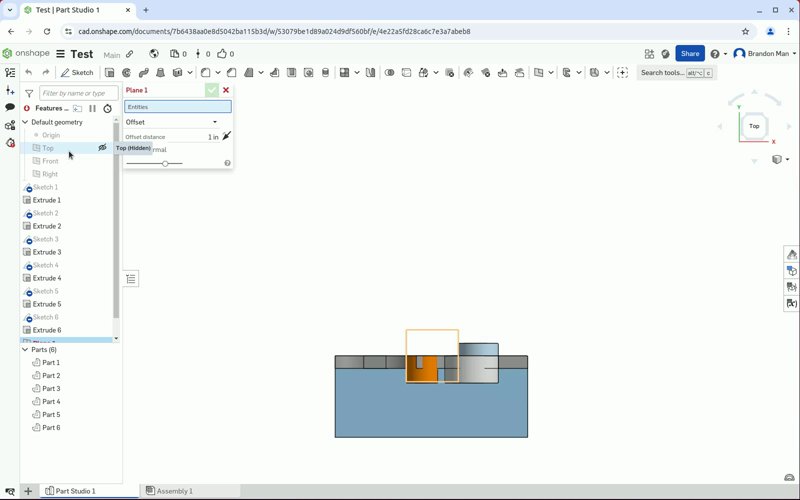
click(69, 150)
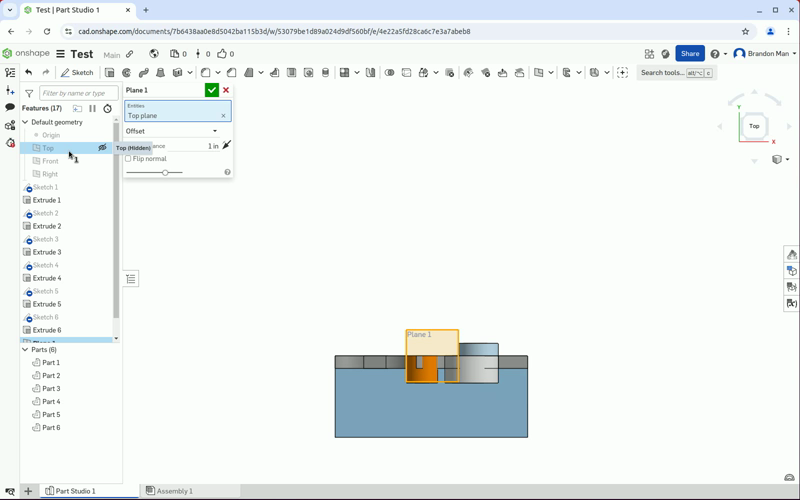
key(tab, 2)
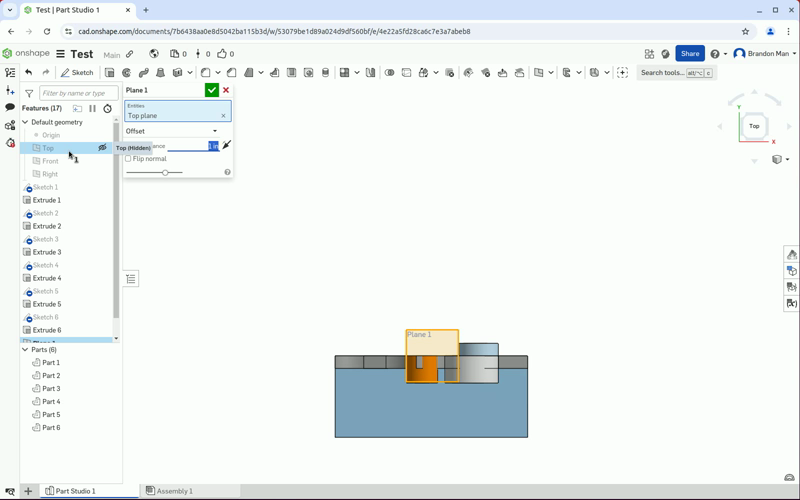
text(3.143)
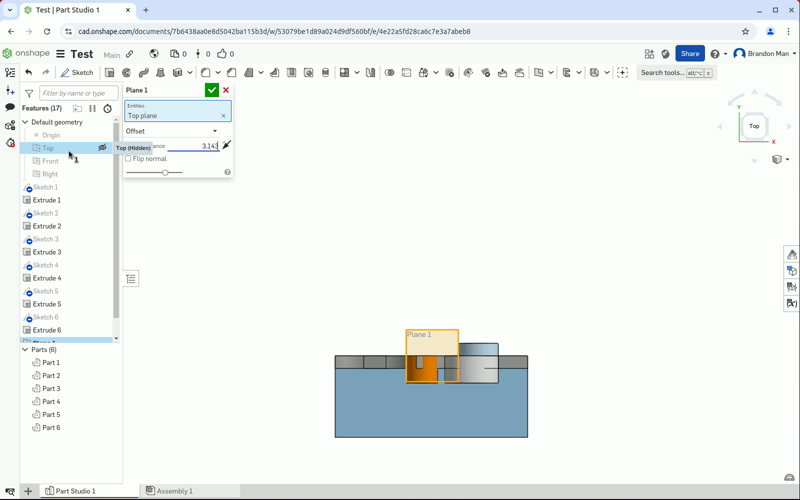
key(enter, 2)
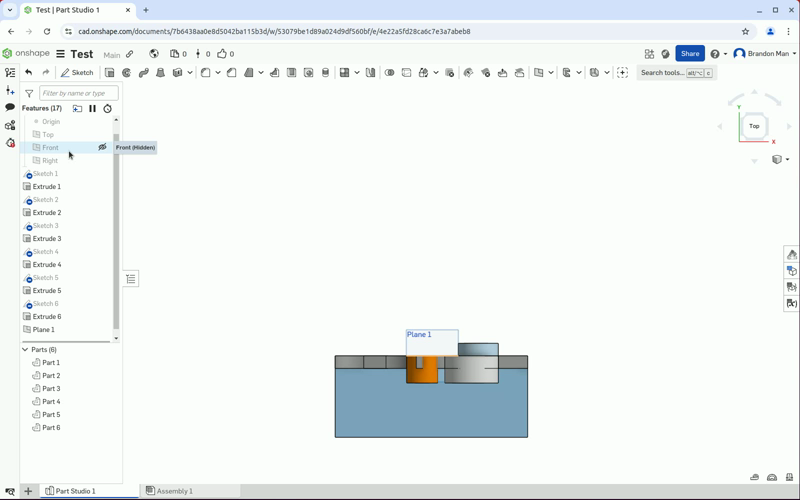
key(shift+s)
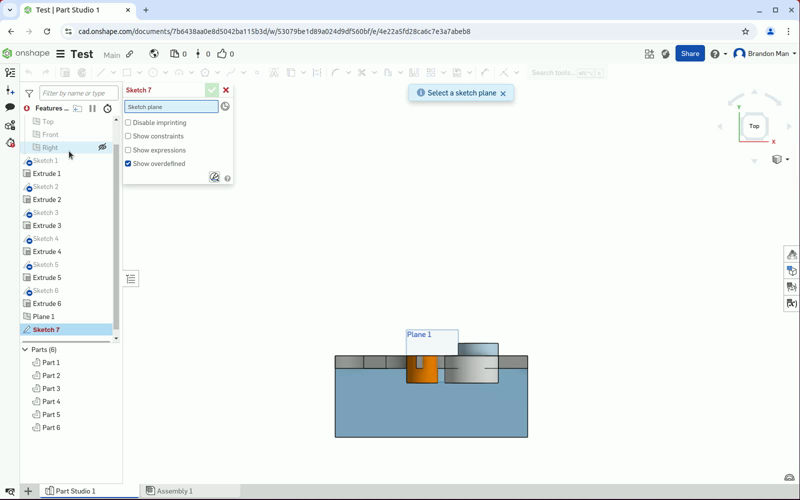
mouse_move(69, 319)
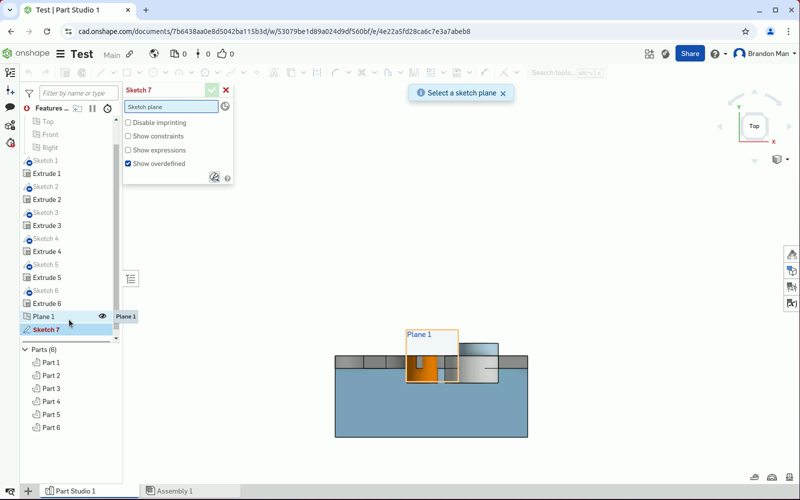
click(69, 319)
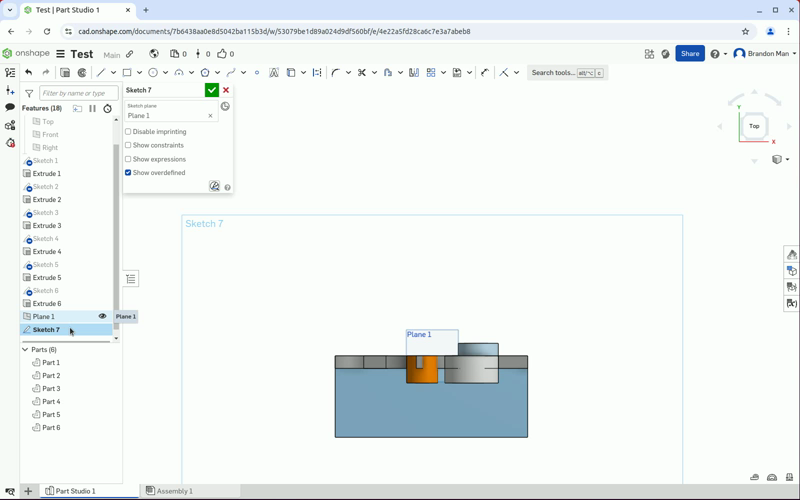
mouse_move(73, 352)
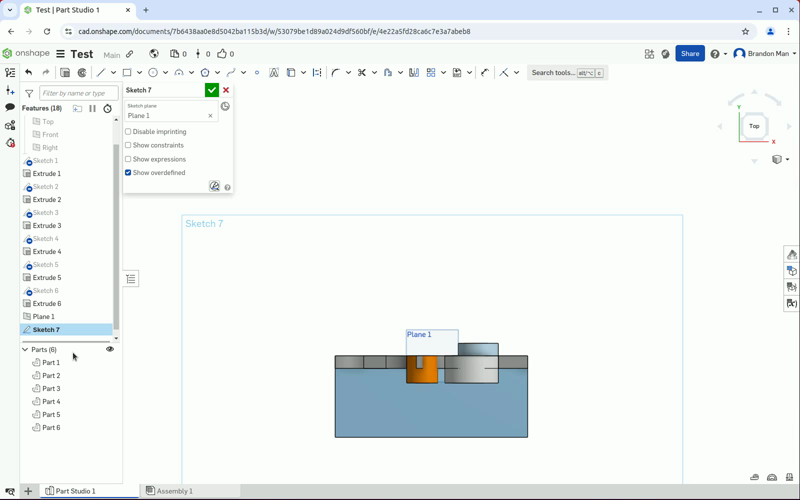
key(y)
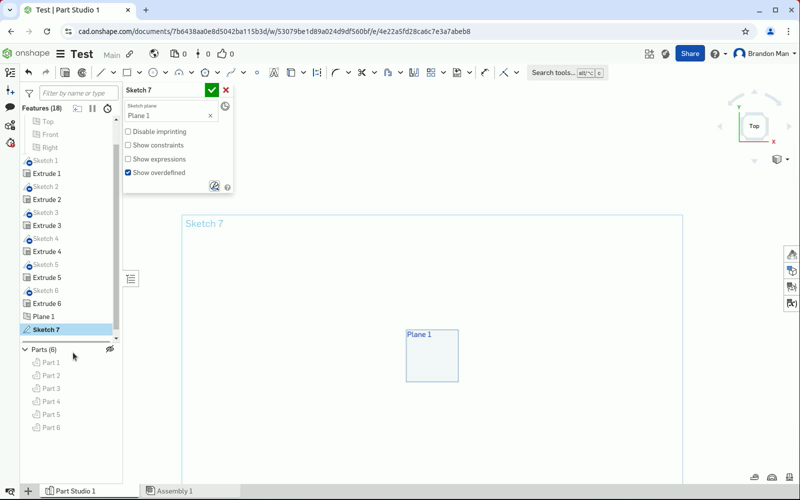
key(c)
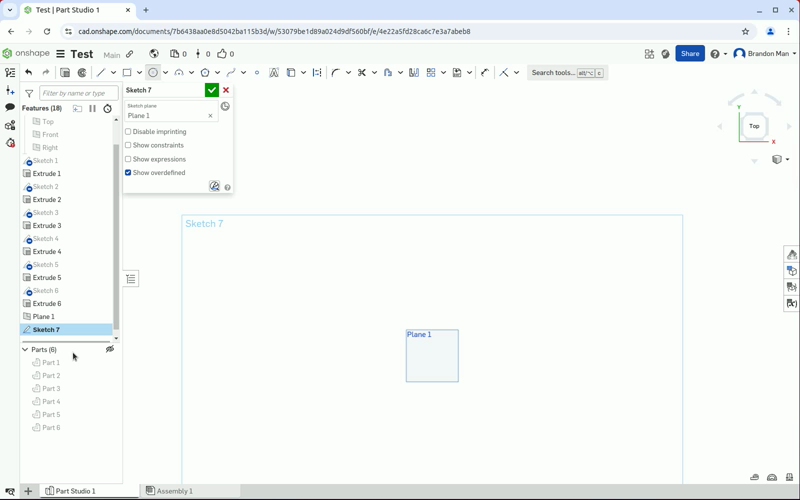
key_down(shift)
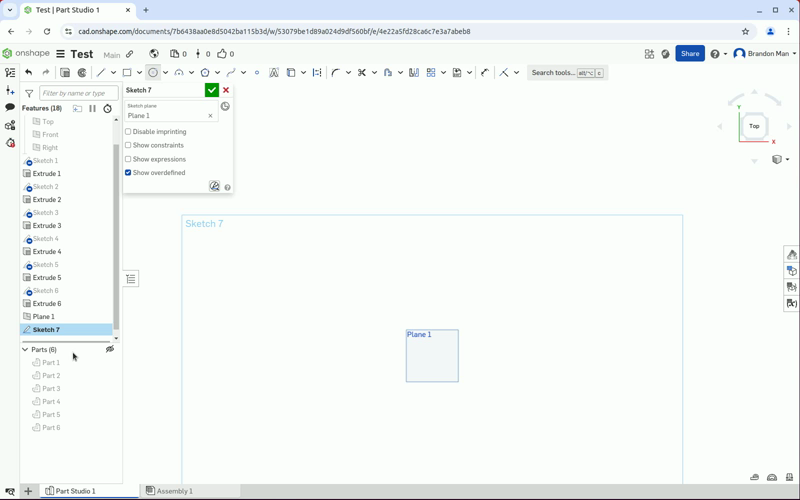
mouse_move(433, 306)
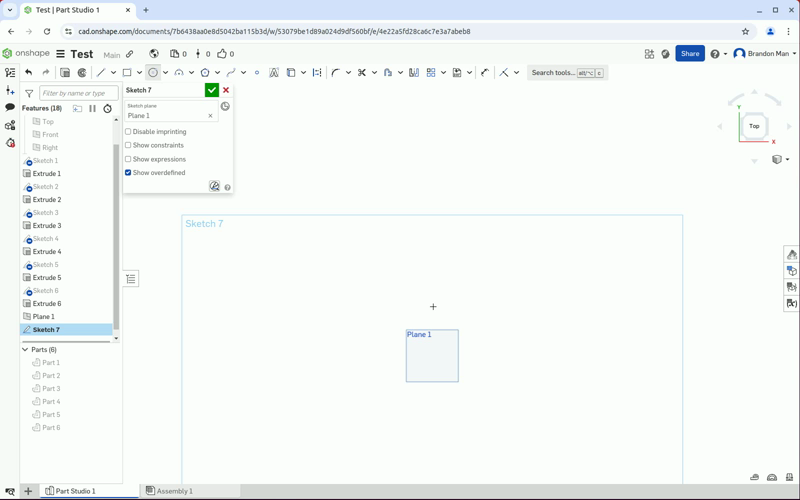
click(433, 306)
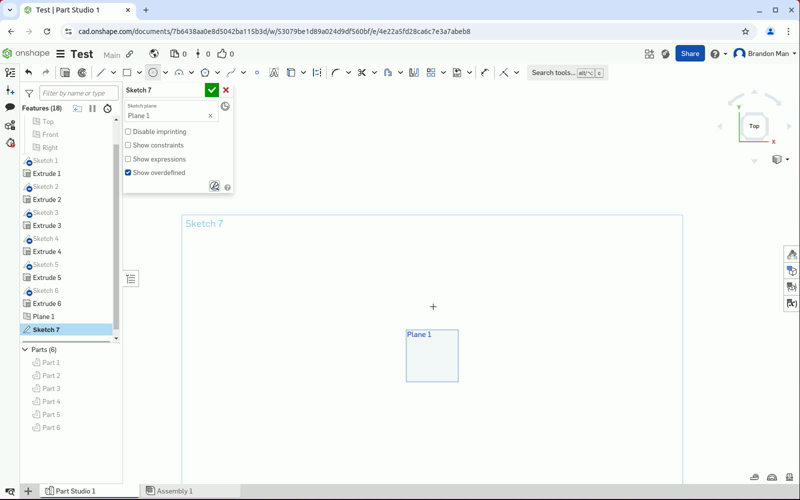
key_up(shift)
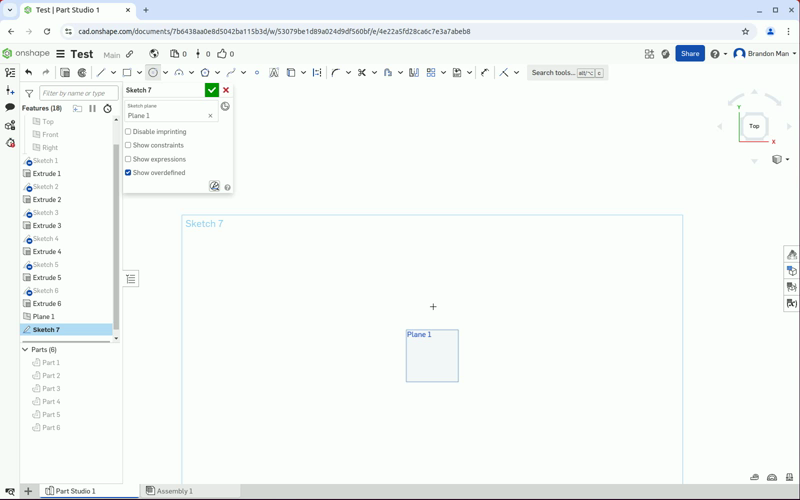
mouse_move(440, 306)
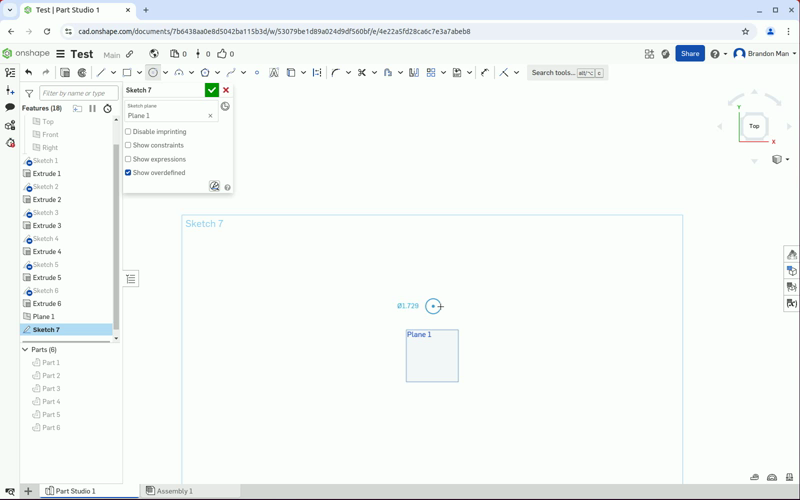
click(440, 306)
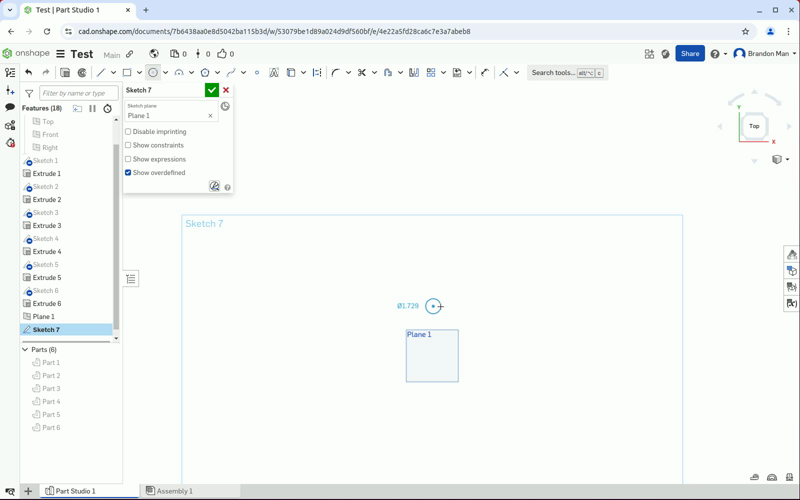
key(esc)
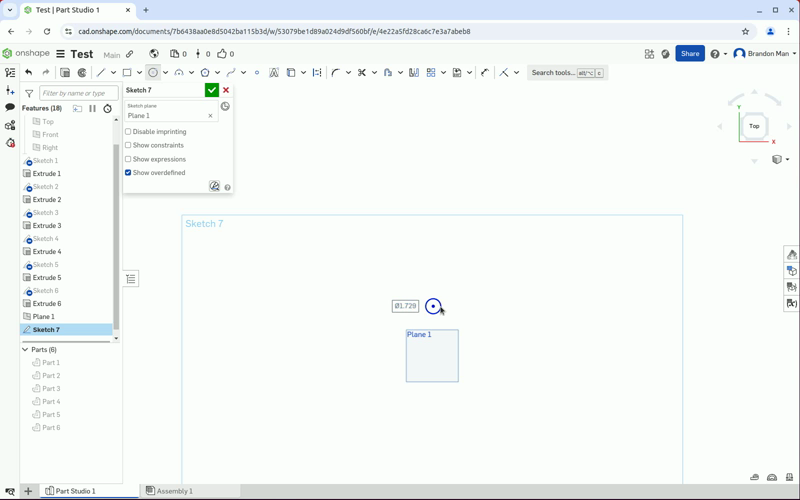
mouse_move(436, 300)
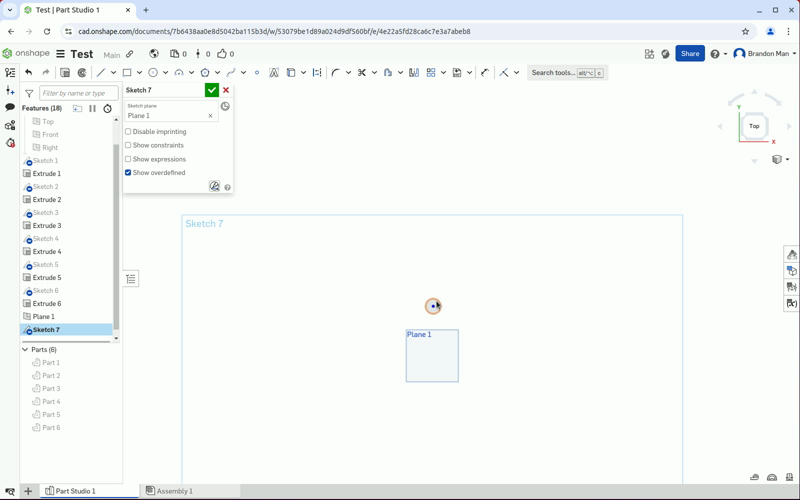
scroll(6)
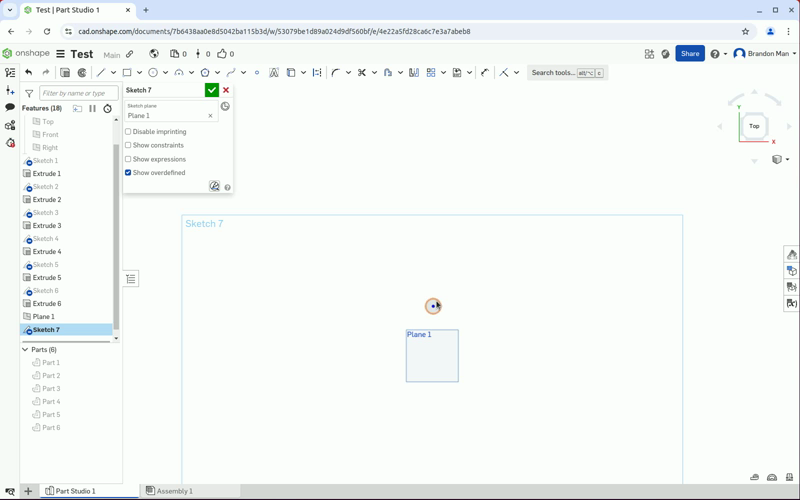
scroll(6)
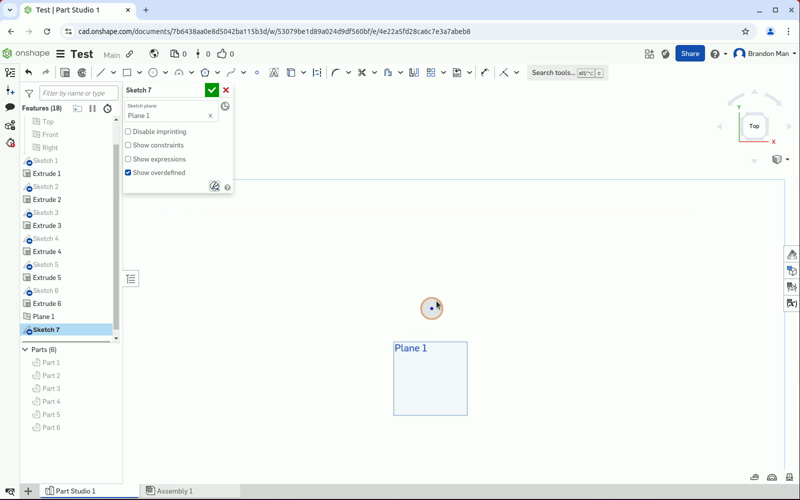
scroll(6)
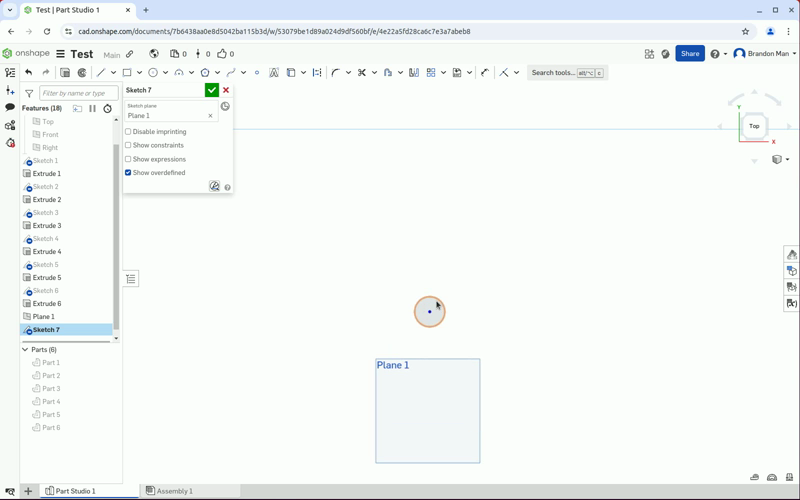
scroll(6)
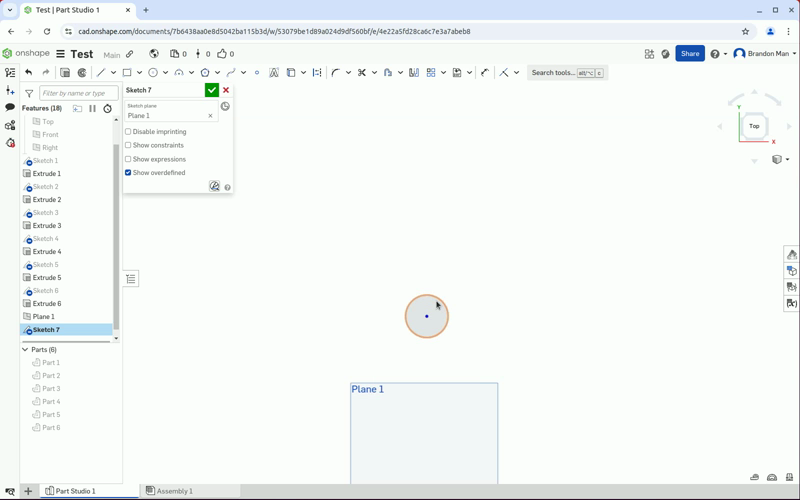
scroll(6)
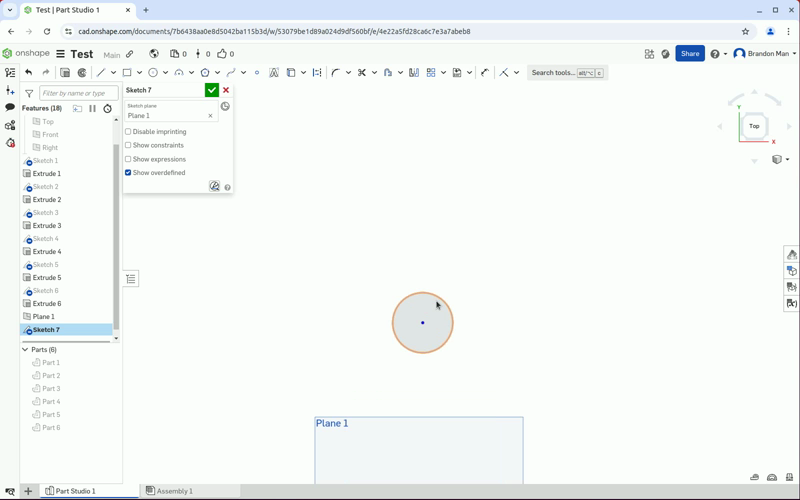
scroll(6)
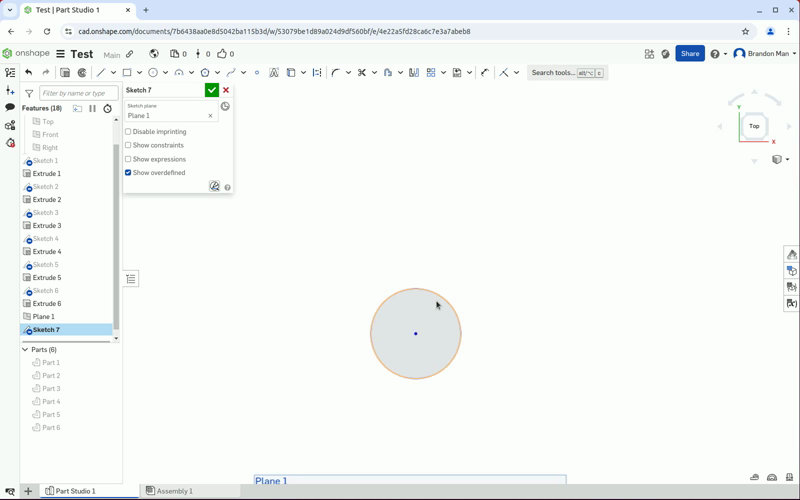
scroll(6)
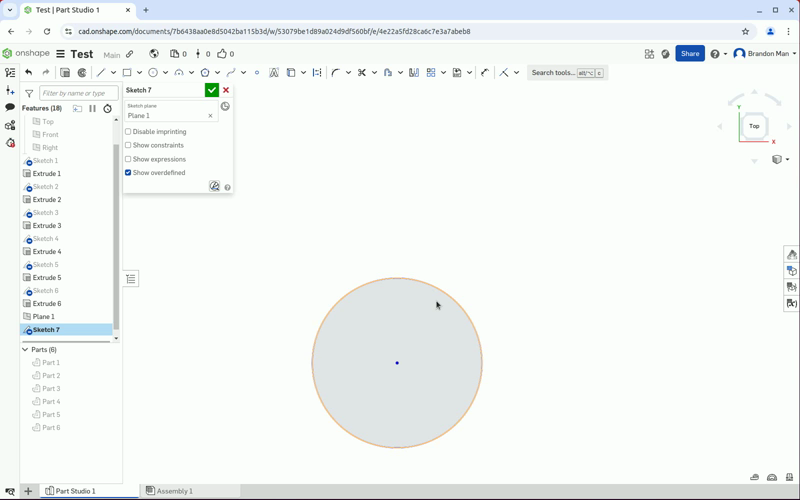
click(436, 300)
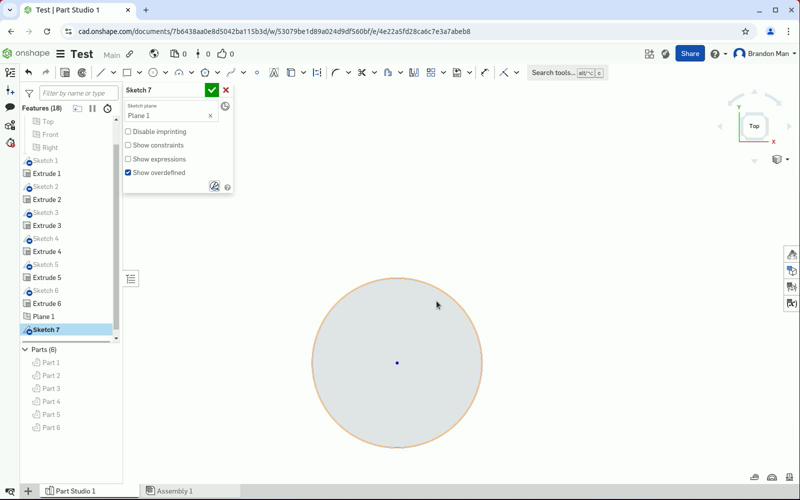
scroll(-6)
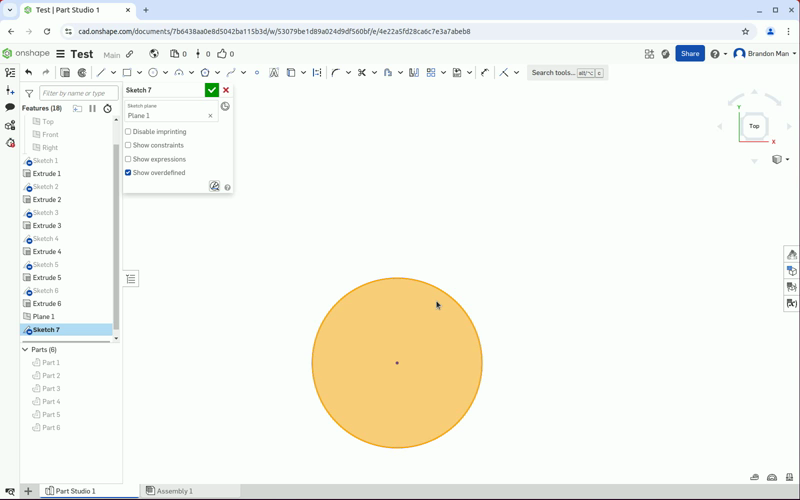
scroll(-6)
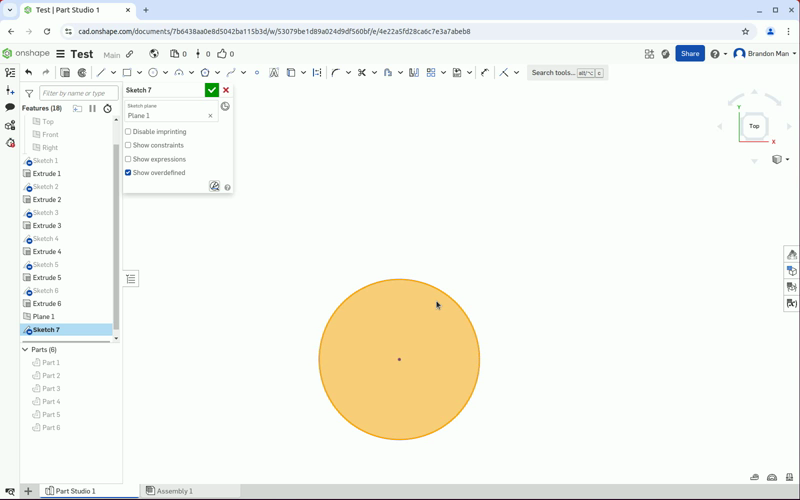
scroll(-6)
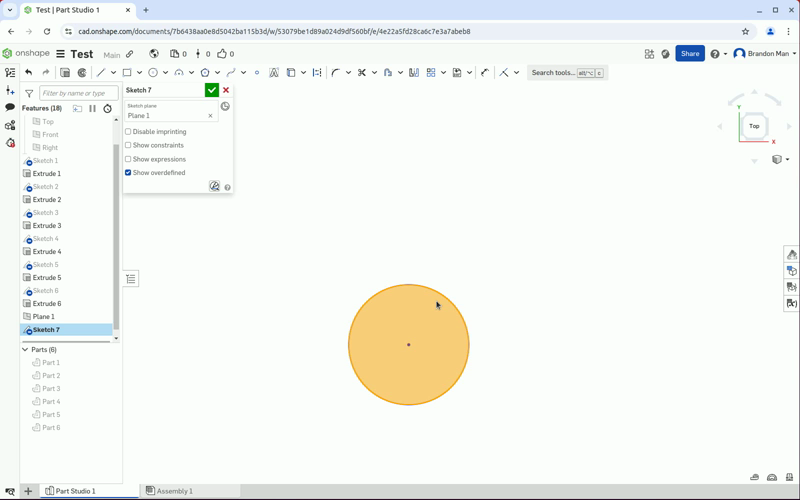
scroll(-6)
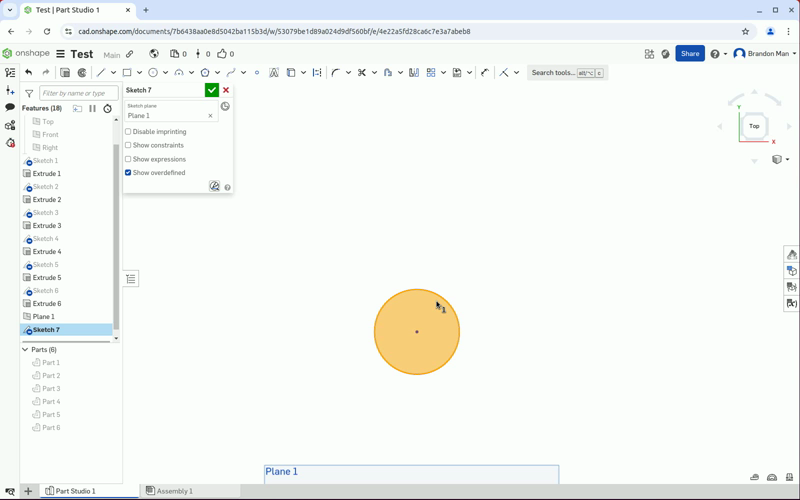
scroll(-6)
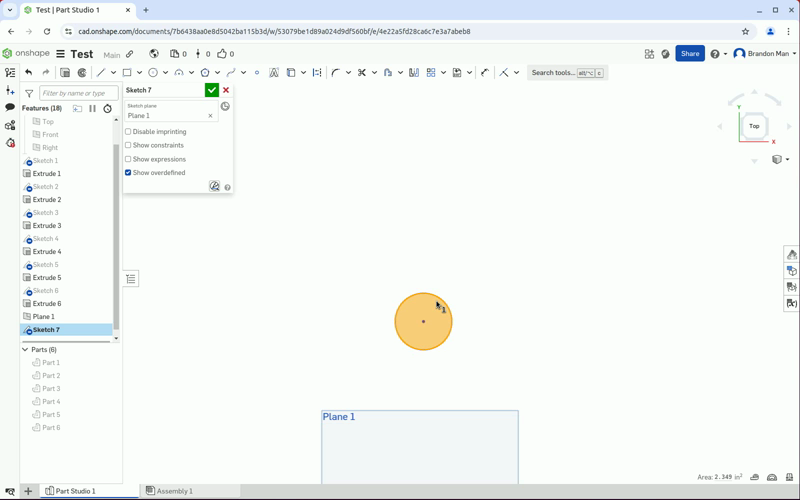
scroll(-6)
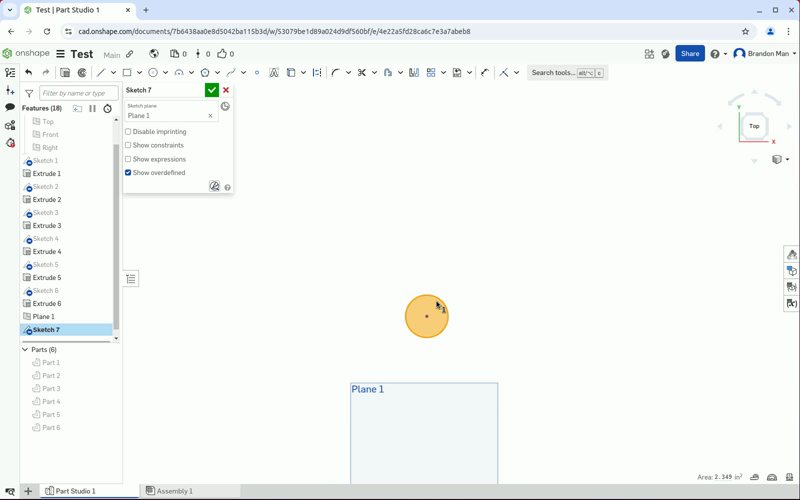
scroll(-6)
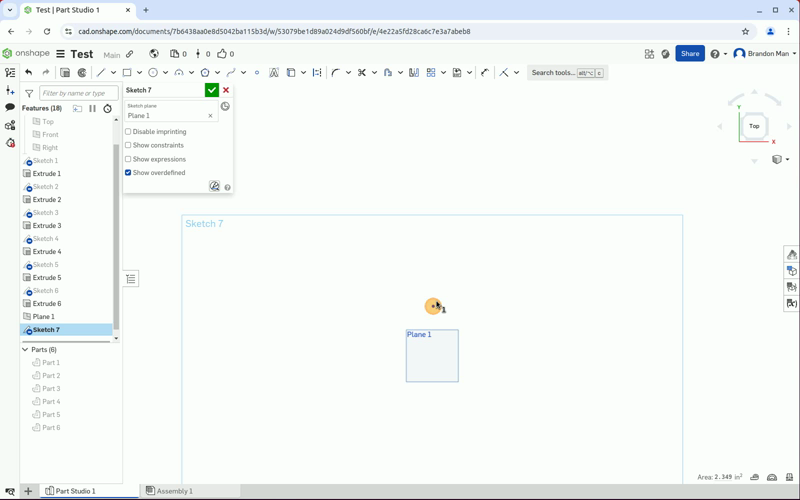
mouse_move(73, 352)
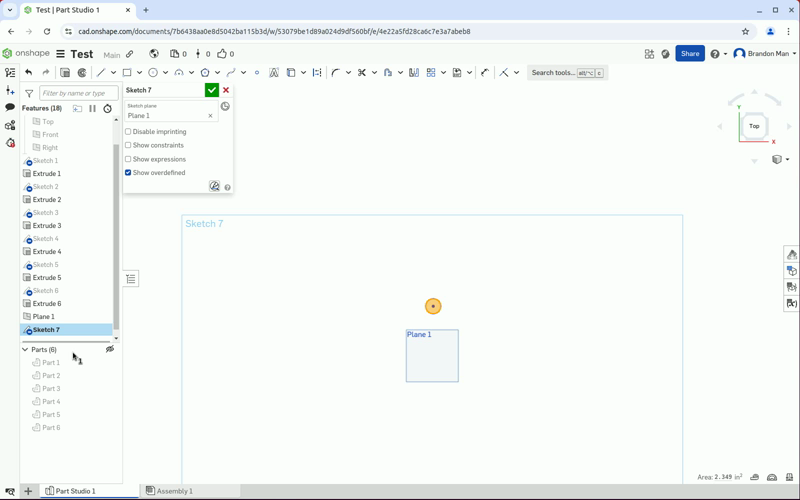
key(shift+y)
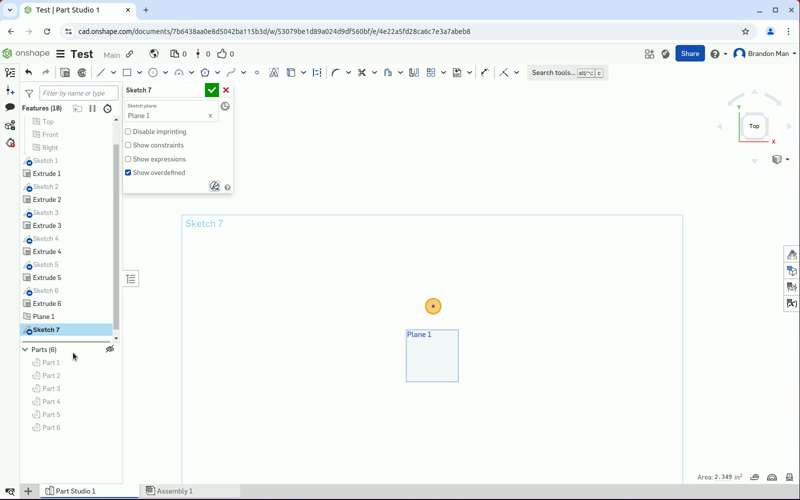
key(shift+e)
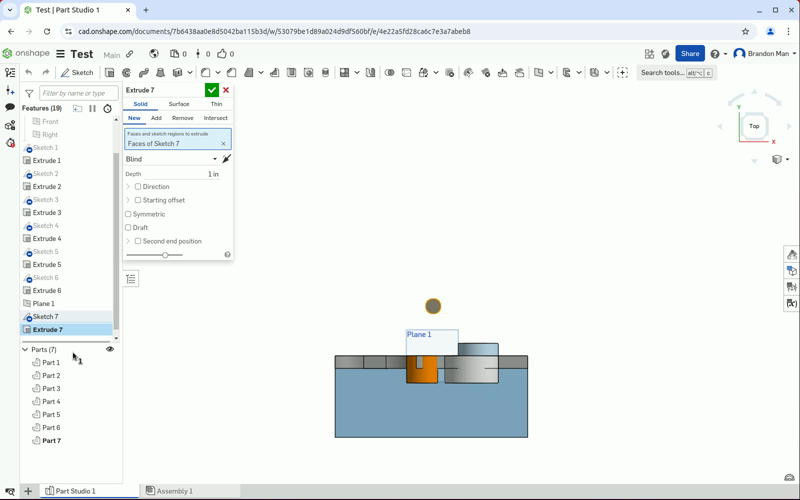
mouse_move(143, 106)
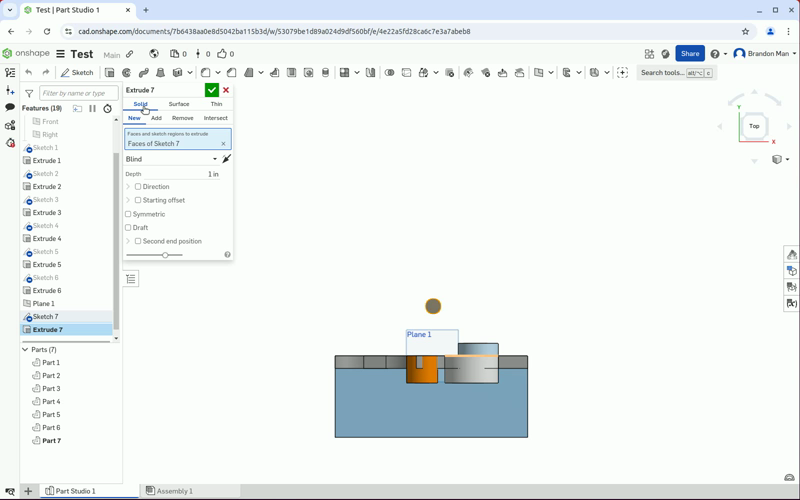
click(143, 106)
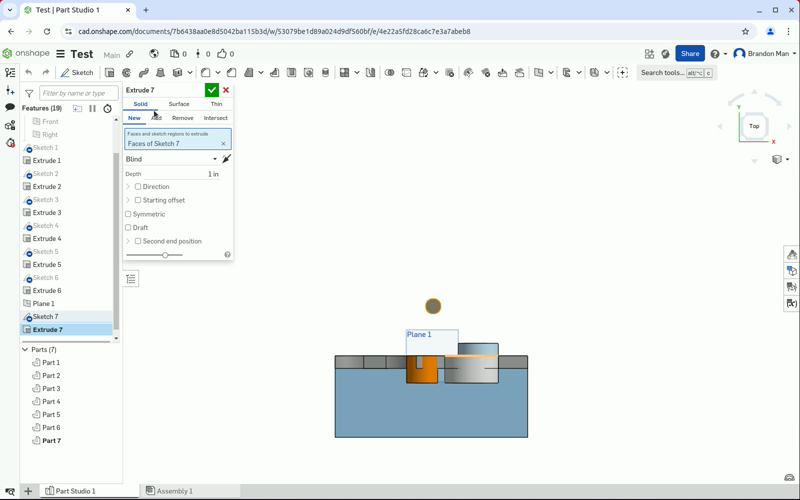
mouse_move(186, 120)
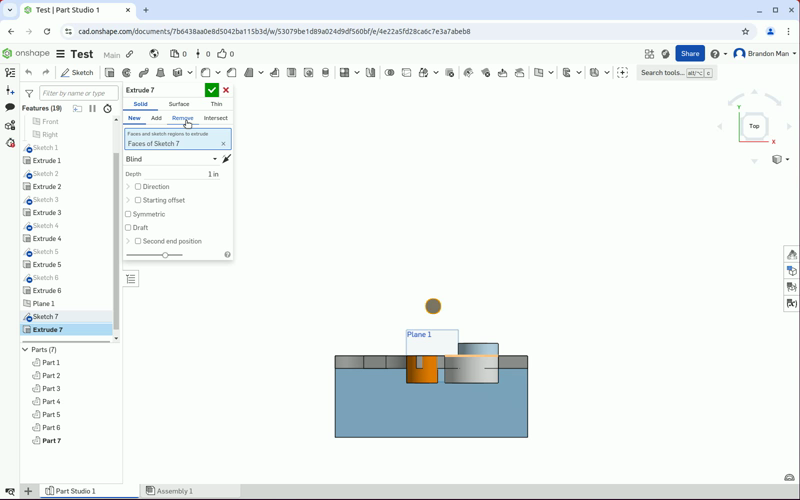
click(186, 120)
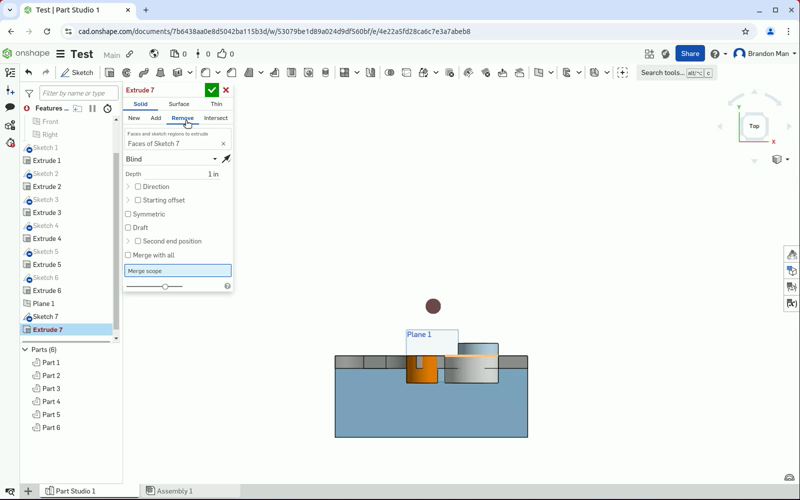
key(tab, 4)
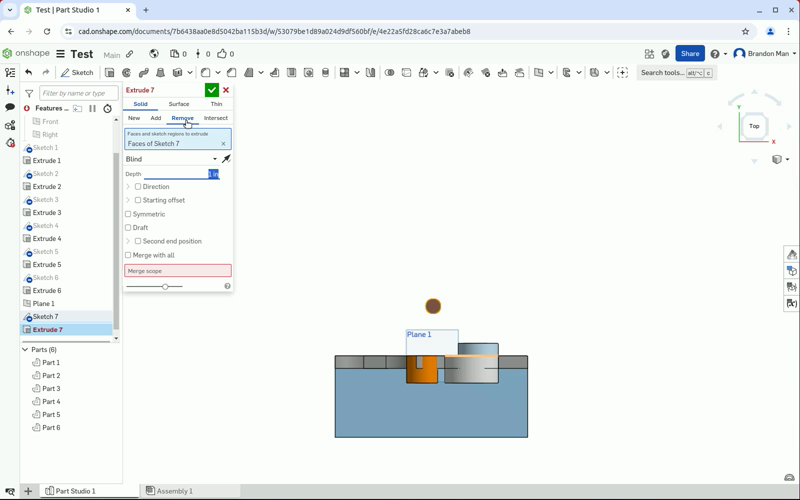
text(3.129)
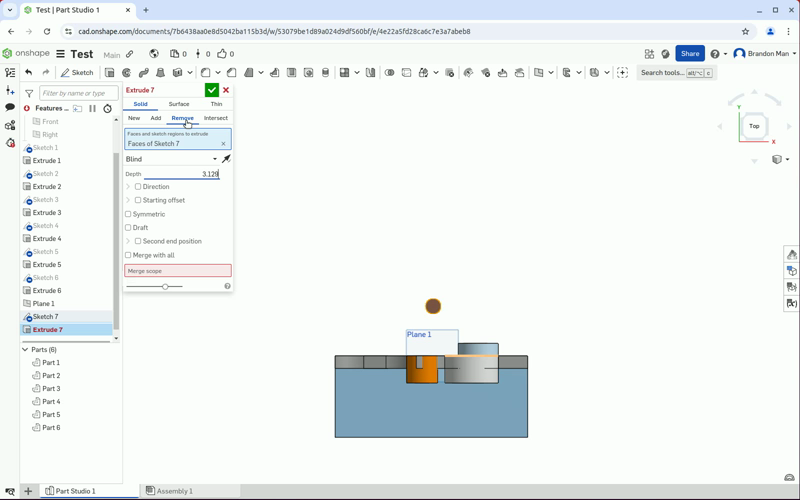
key(tab, 6)
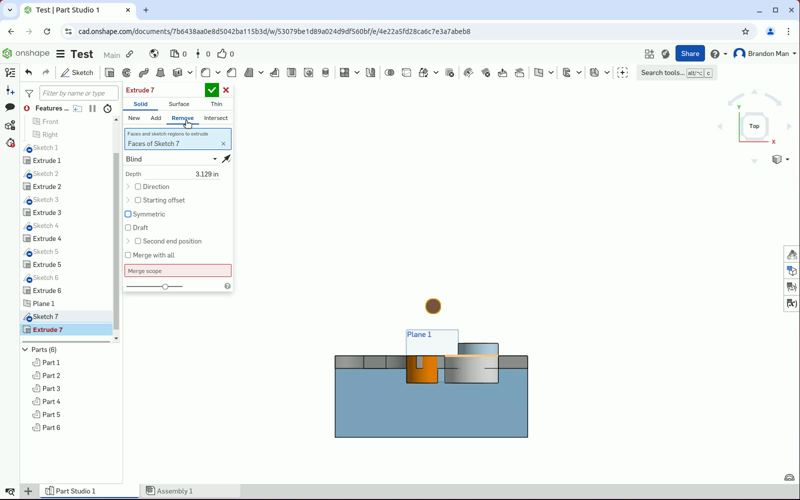
key(space)
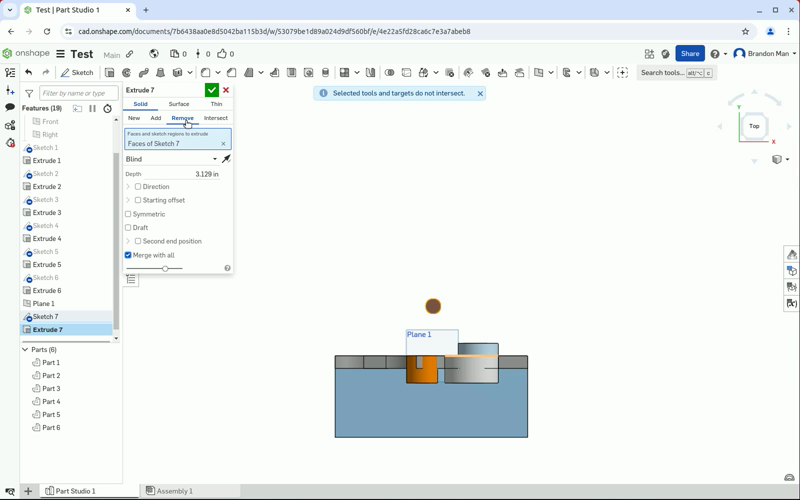
key(enter)
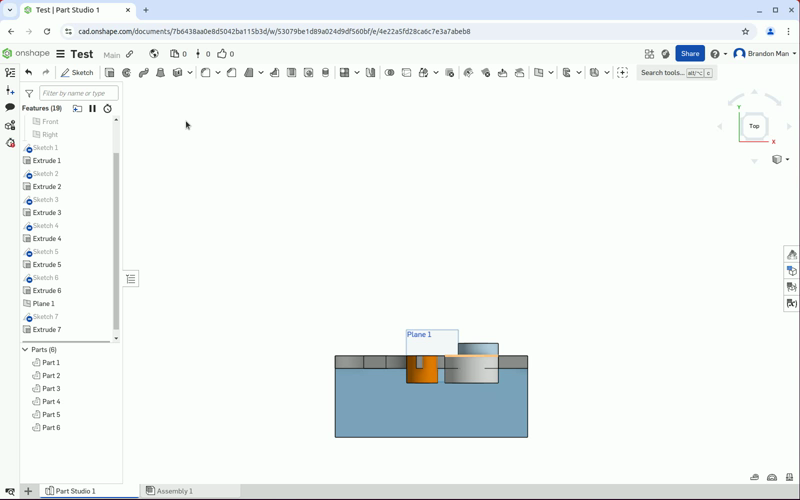
key(shift+h)
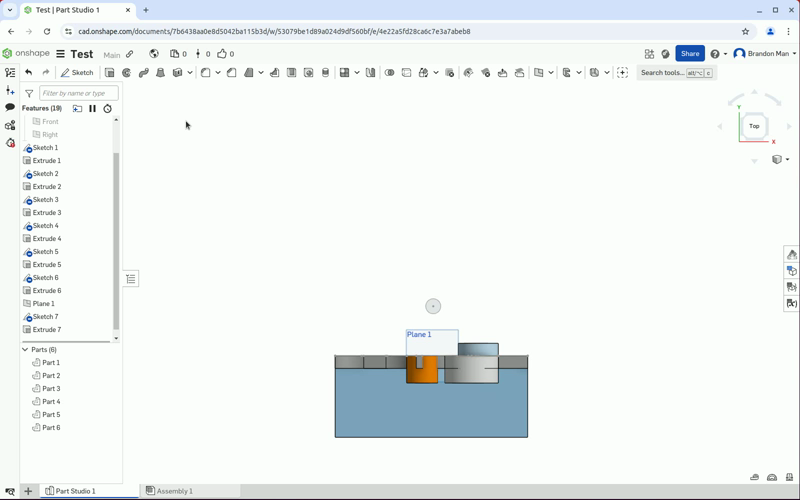
key(shift+h)
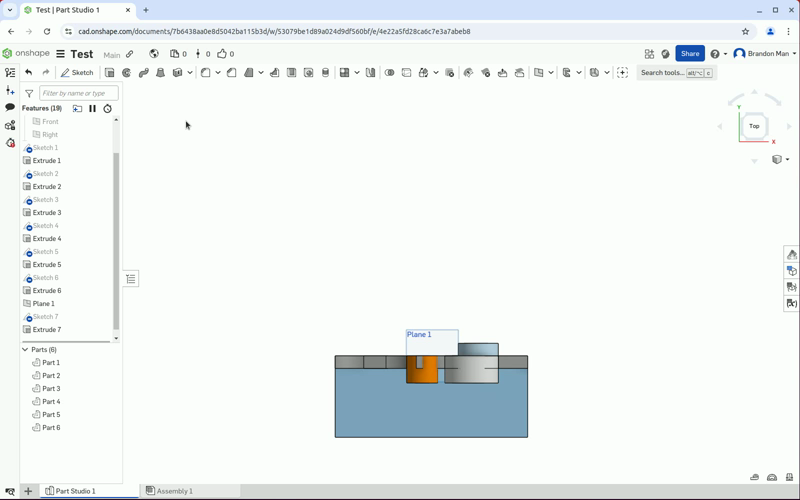
mouse_move(69, 150)
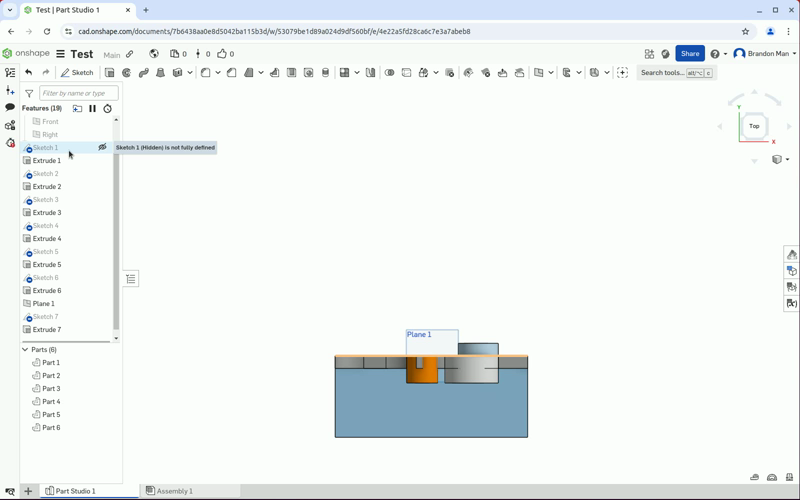
click(69, 150)
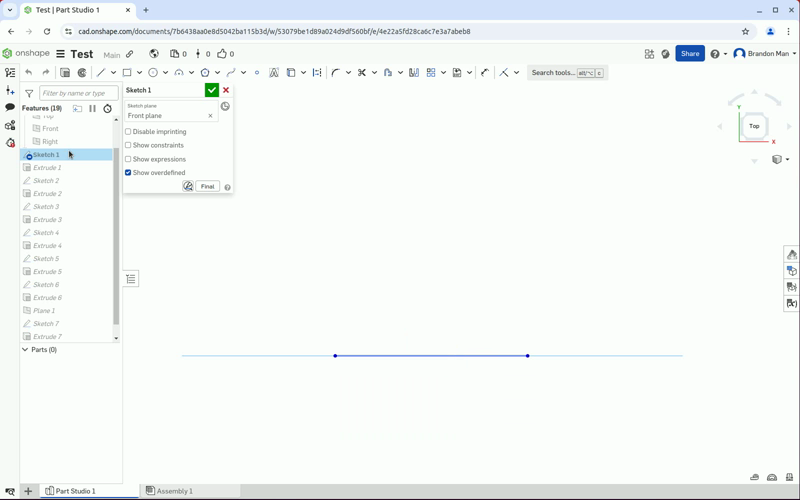
mouse_move(229, 92)
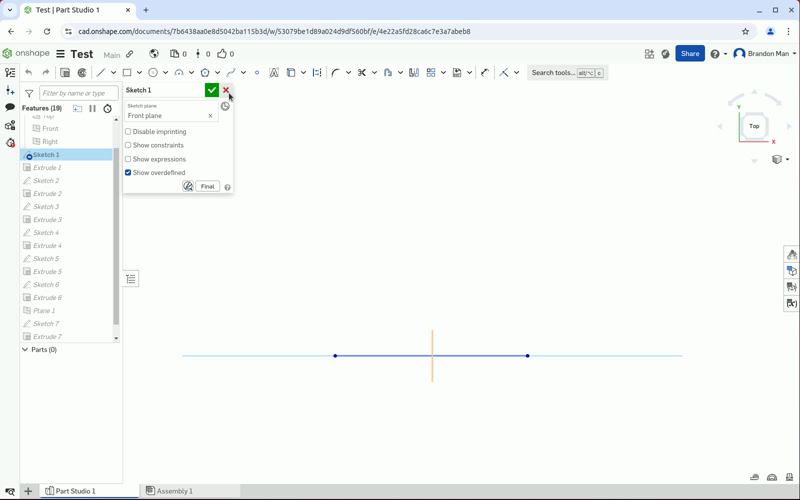
click(229, 92)
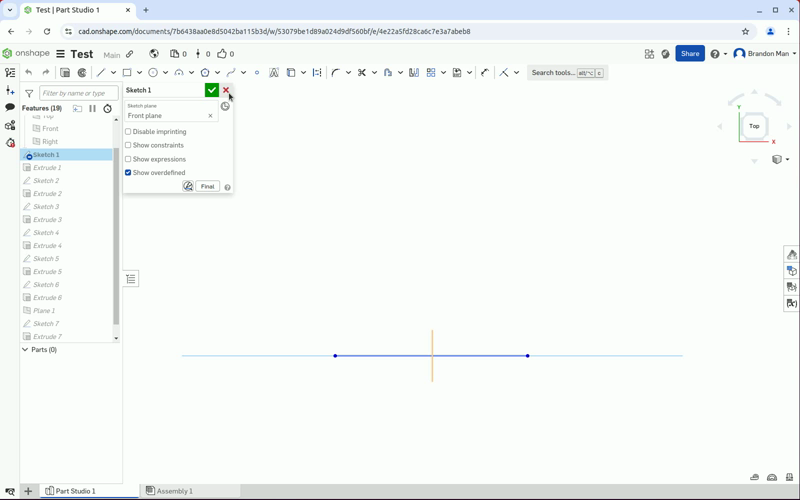
key(shift+s)
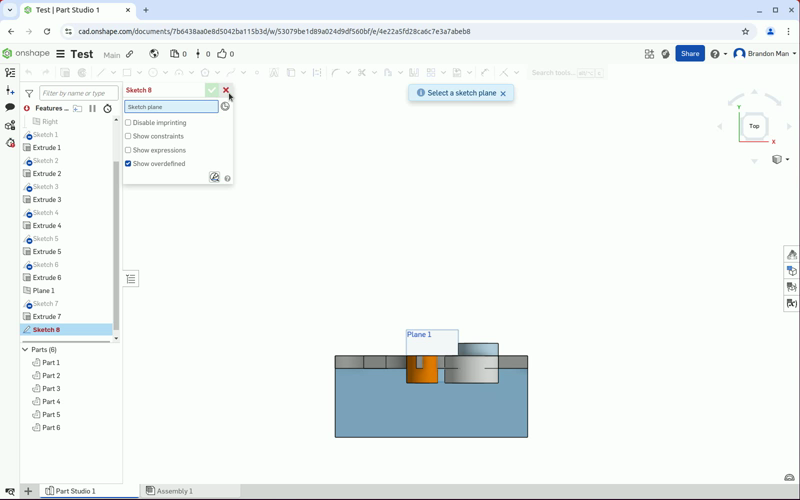
mouse_move(69, 293)
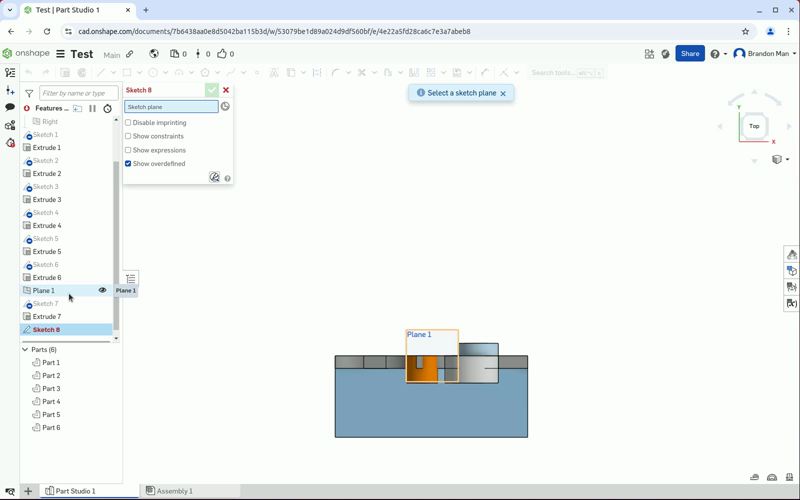
click(69, 293)
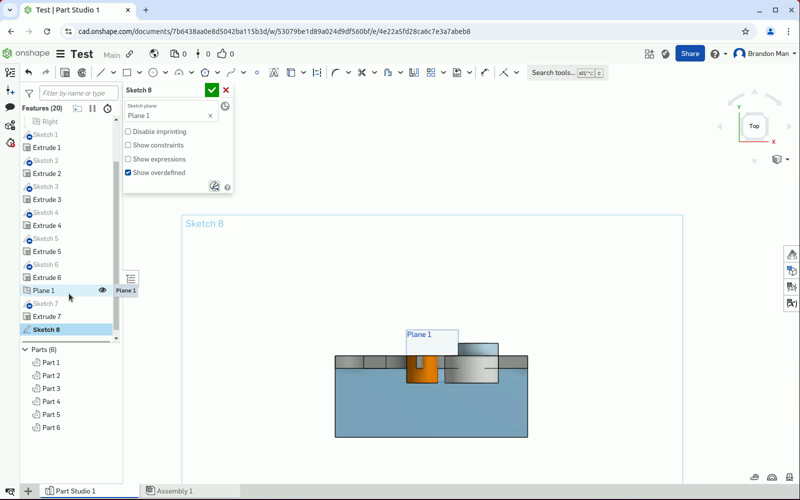
mouse_move(73, 352)
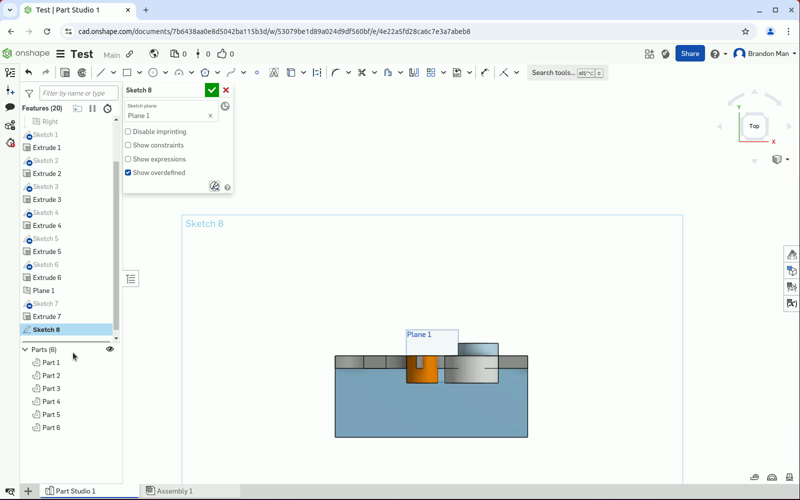
key(y)
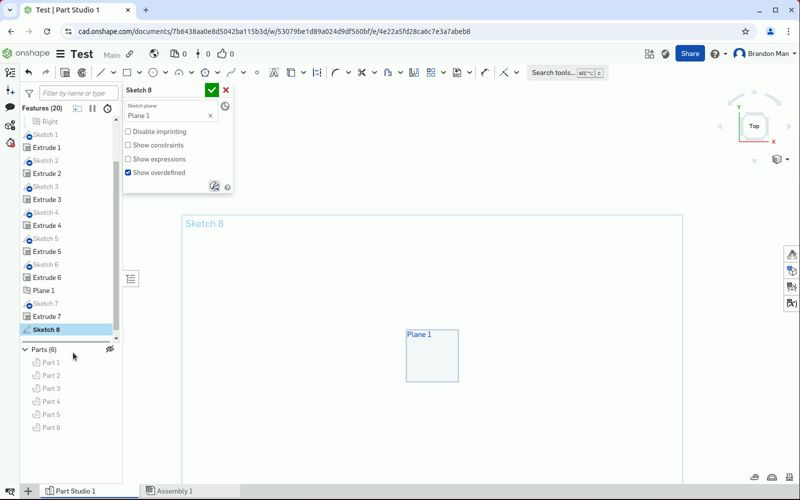
key(c)
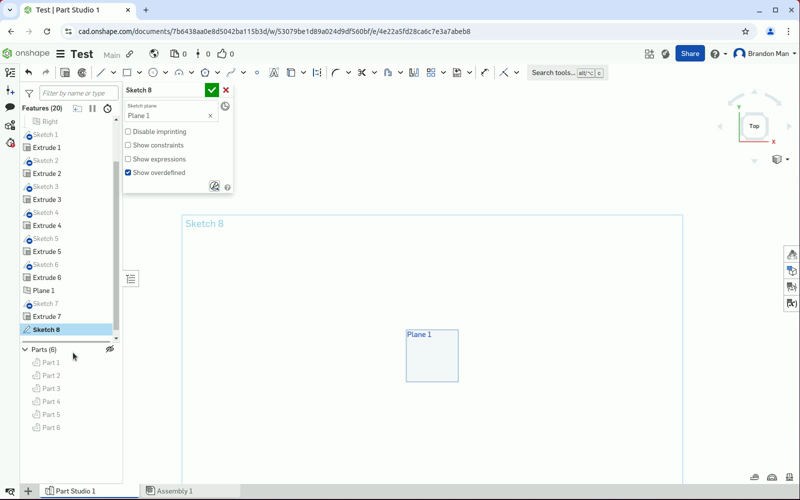
key_down(shift)
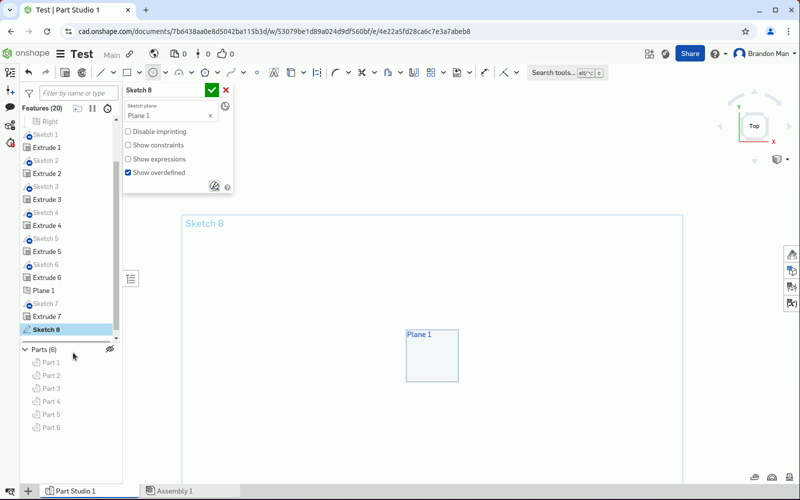
mouse_move(480, 306)
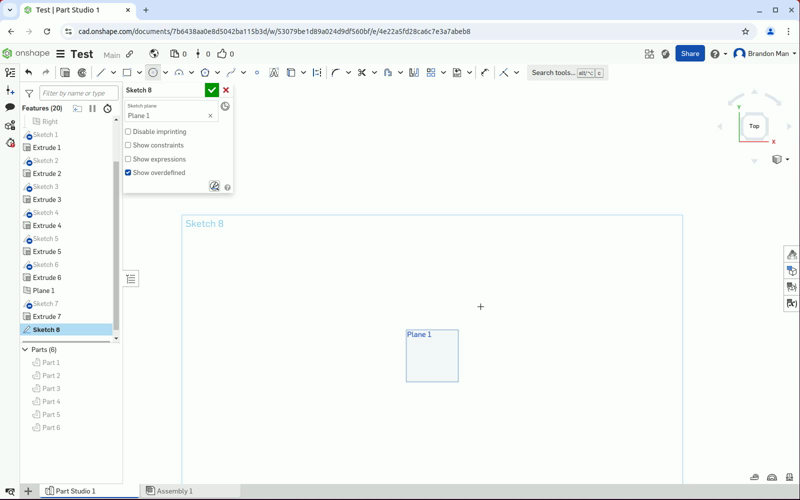
click(480, 306)
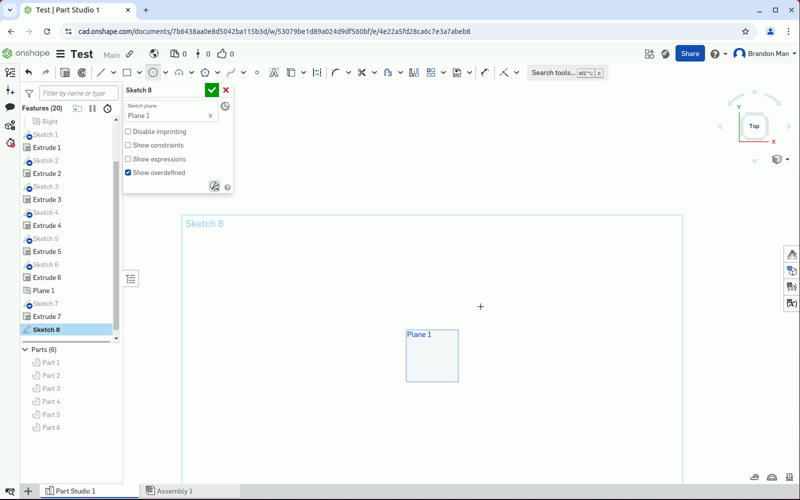
key_up(shift)
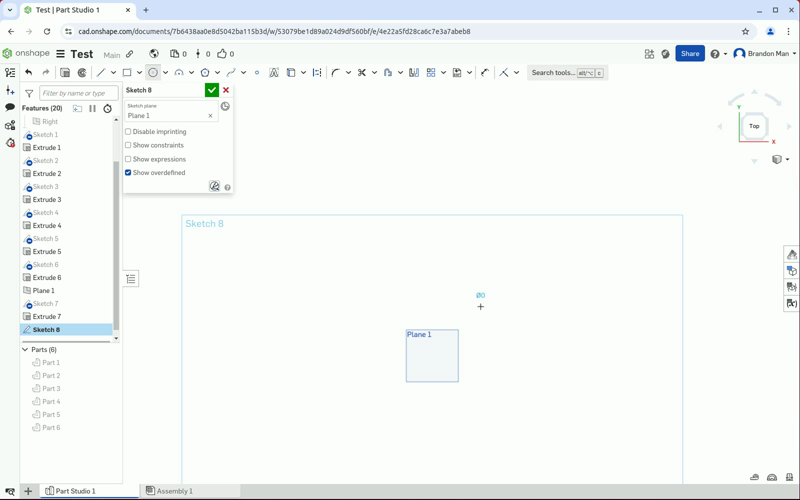
mouse_move(487, 306)
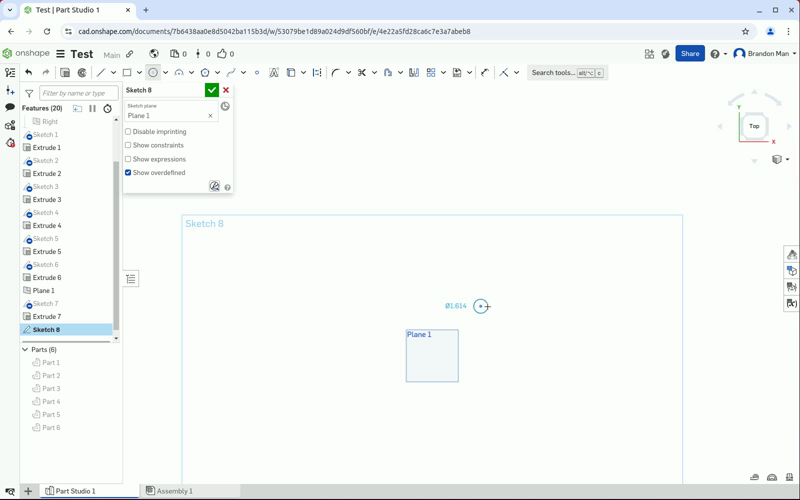
click(487, 306)
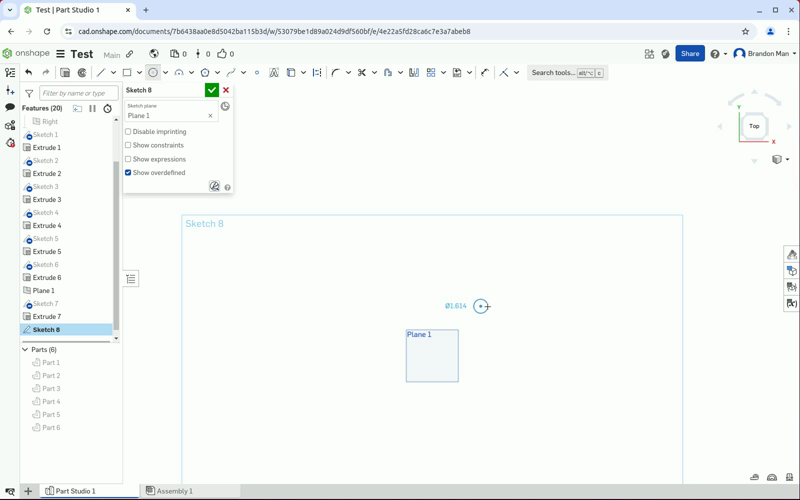
key(esc)
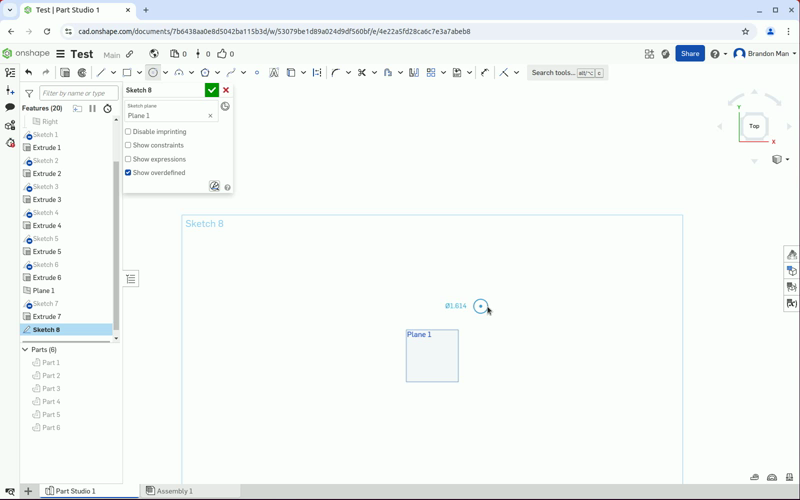
mouse_move(477, 309)
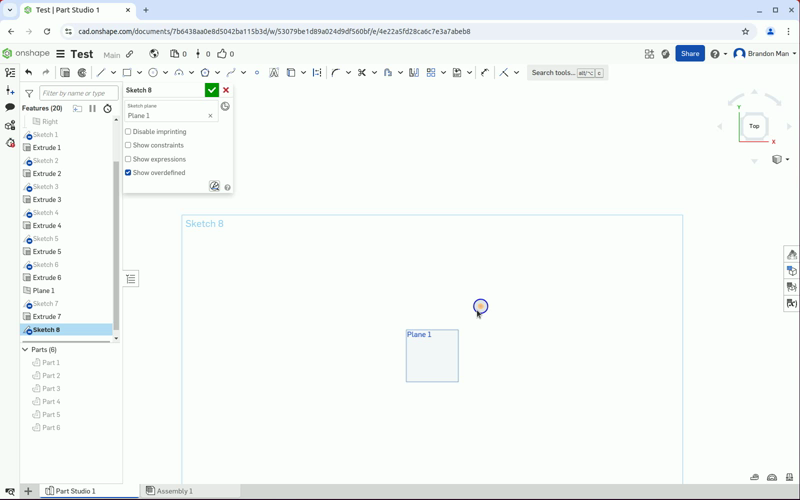
scroll(6)
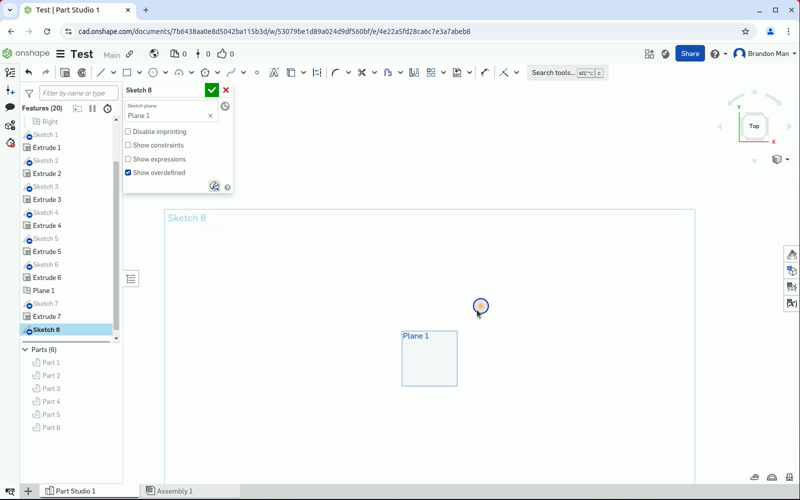
scroll(6)
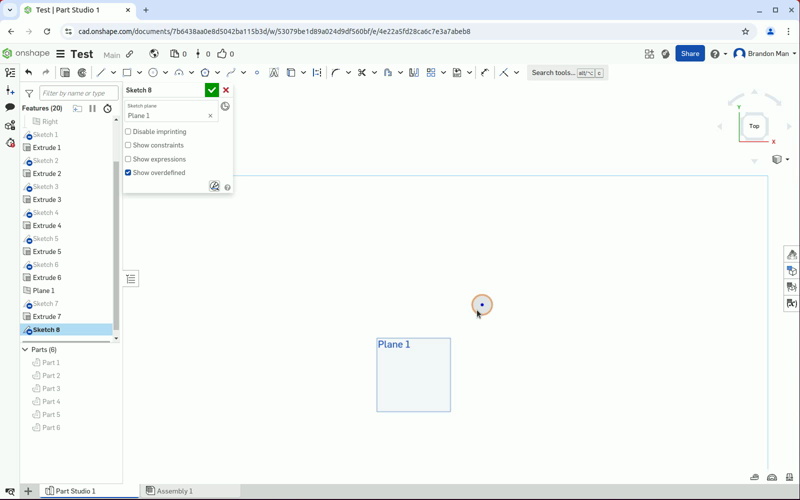
scroll(6)
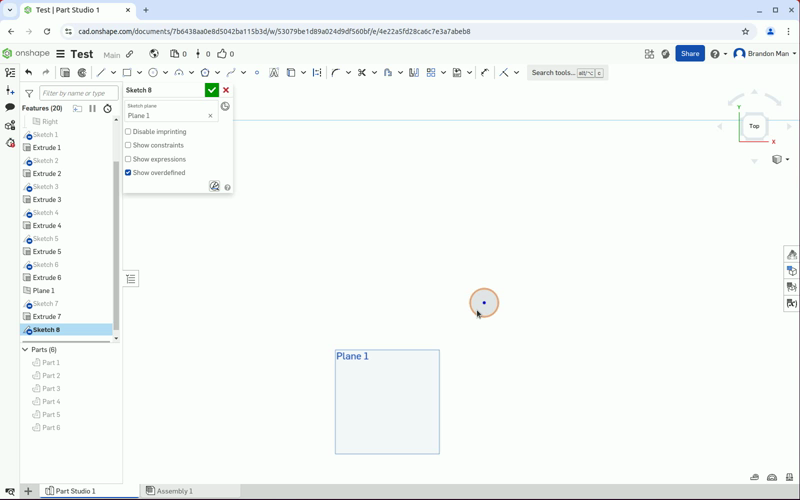
scroll(6)
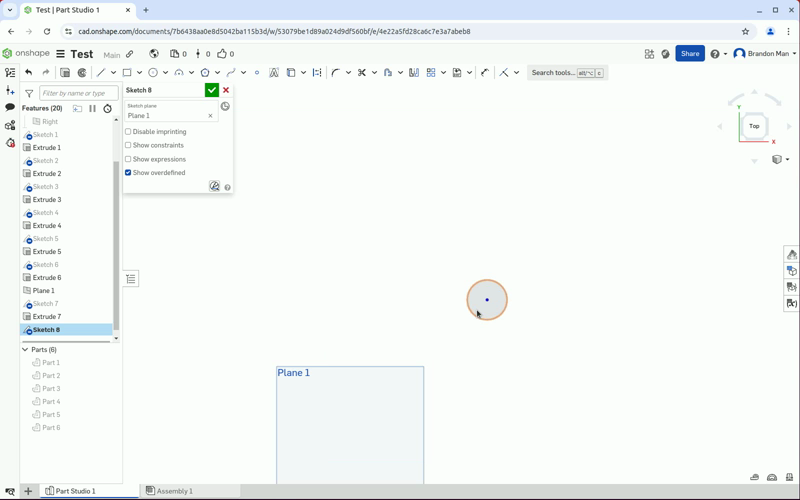
scroll(6)
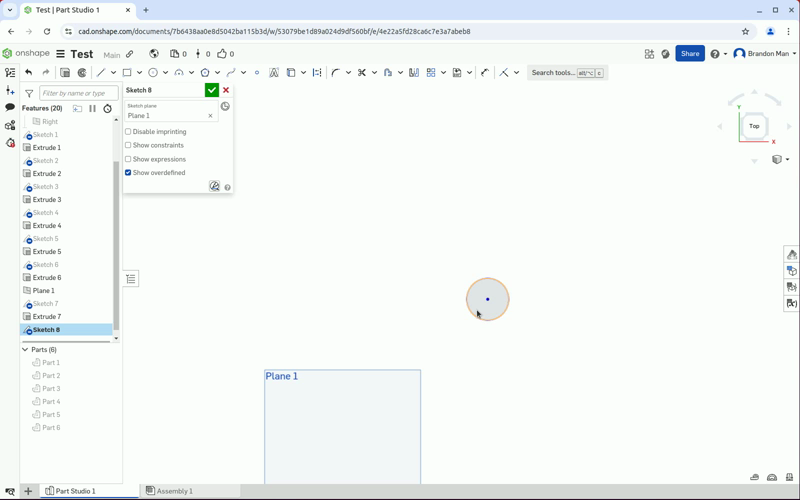
scroll(6)
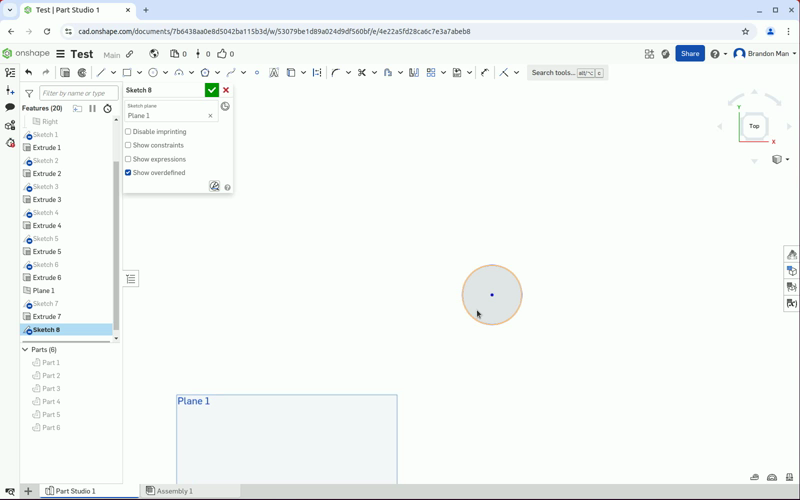
scroll(6)
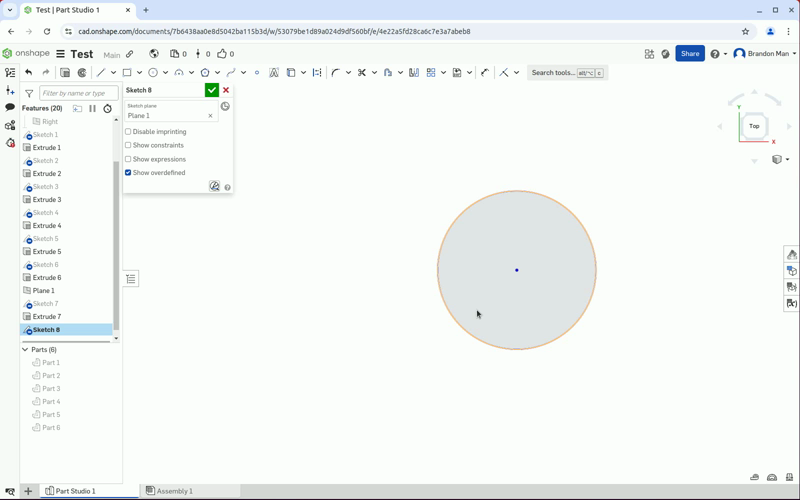
click(477, 309)
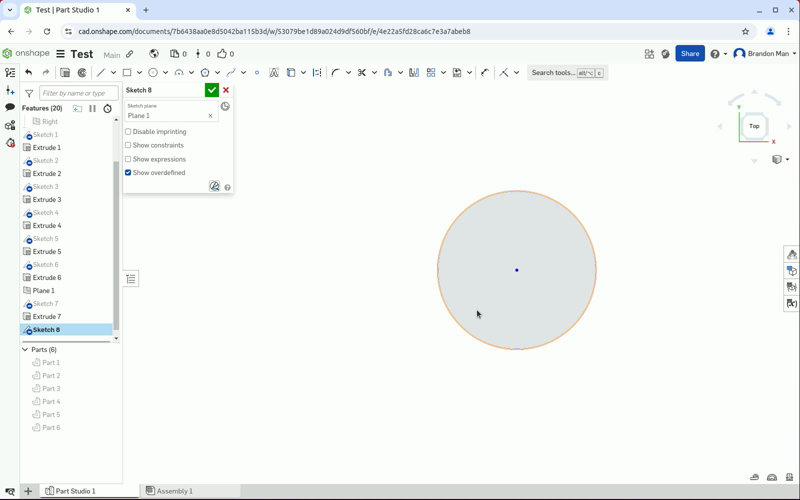
scroll(-6)
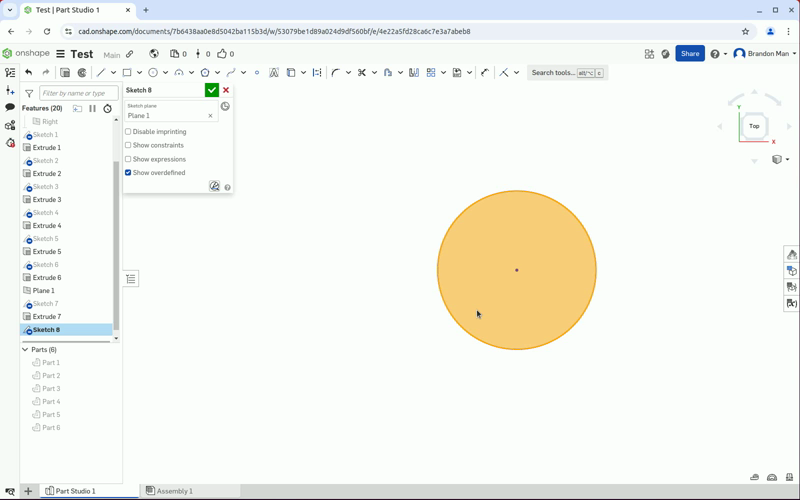
scroll(-6)
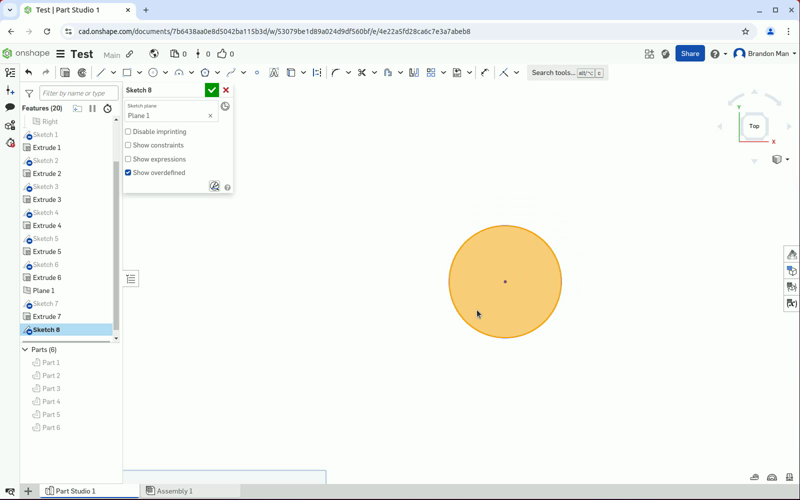
scroll(-6)
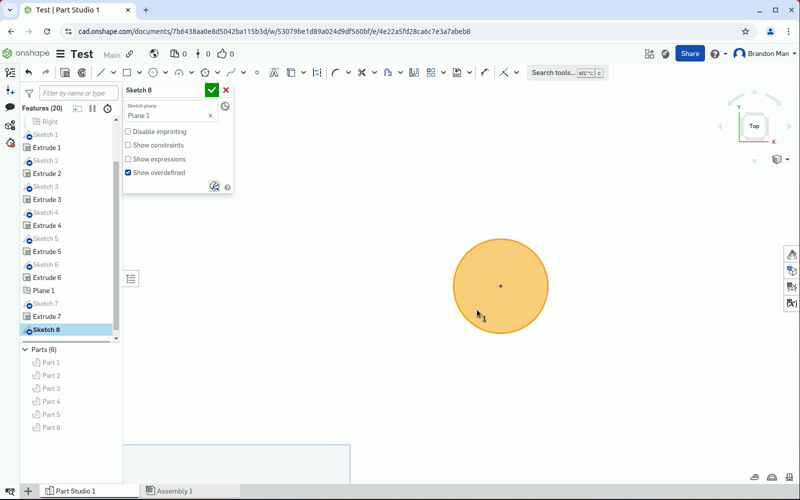
scroll(-6)
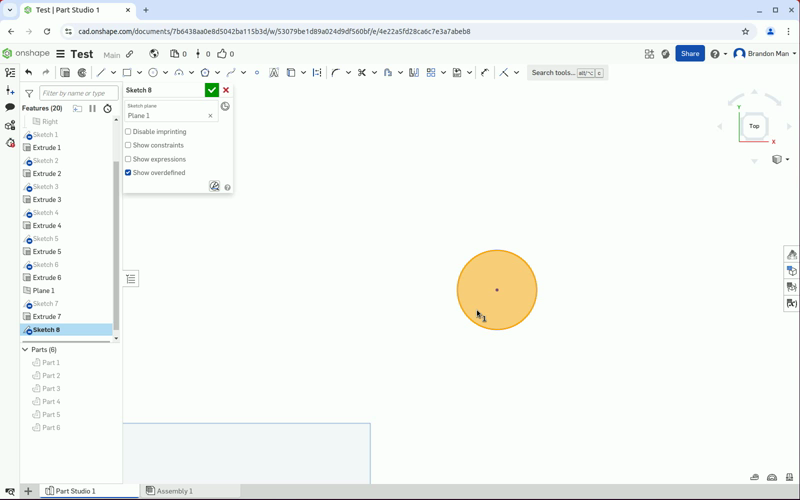
scroll(-6)
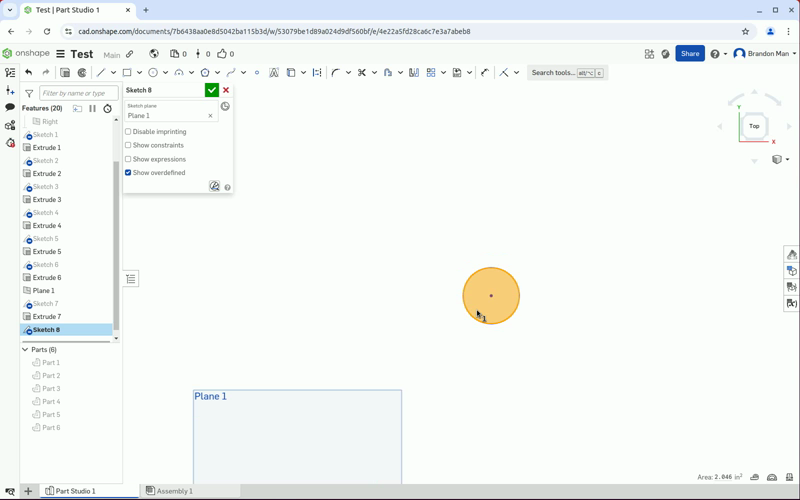
scroll(-6)
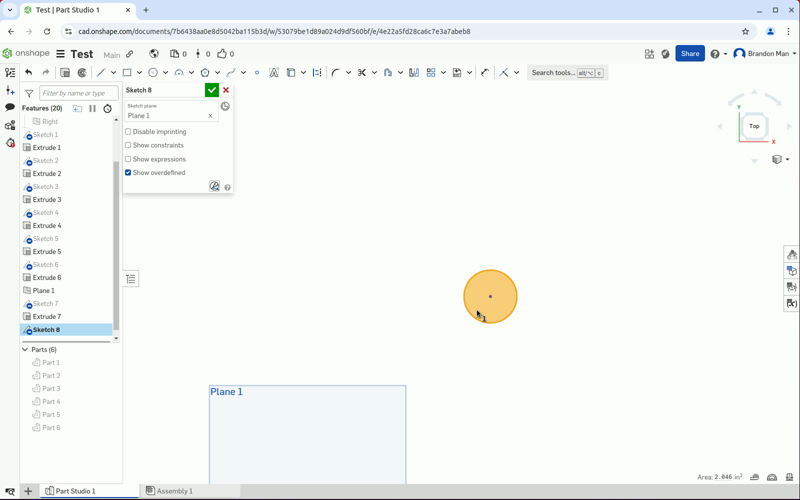
scroll(-6)
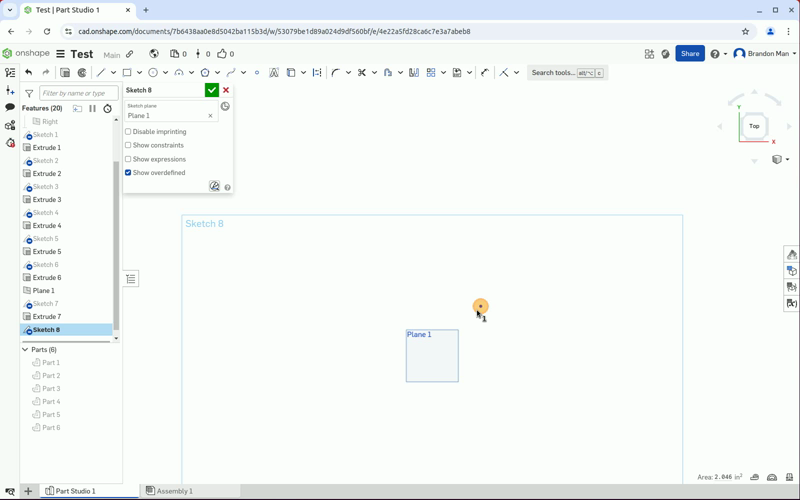
mouse_move(73, 352)
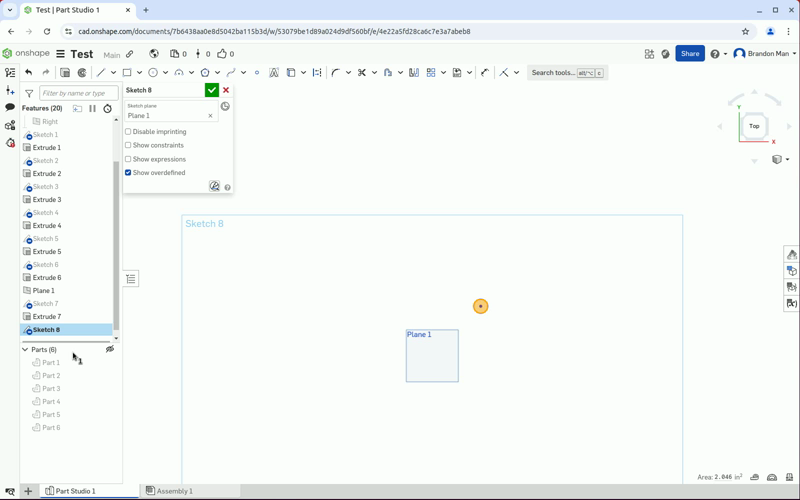
key(shift+y)
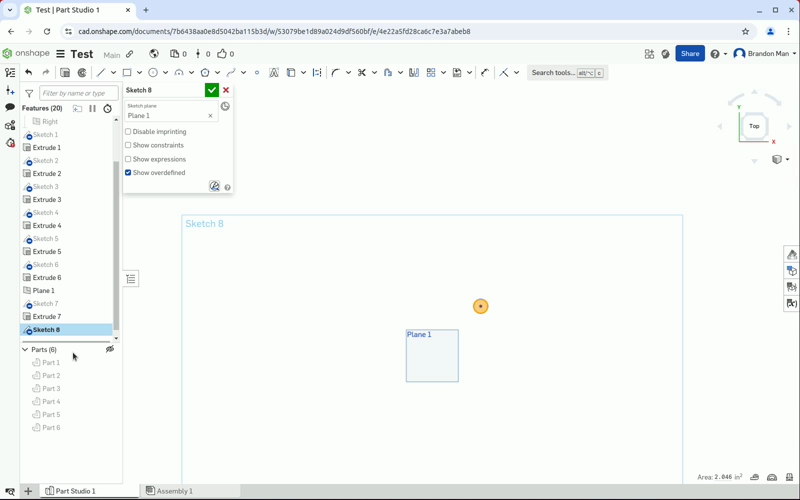
key(shift+e)
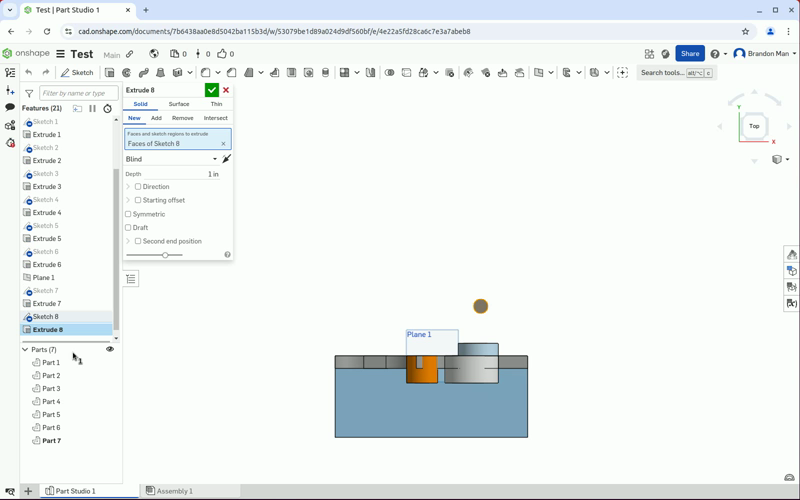
mouse_move(143, 106)
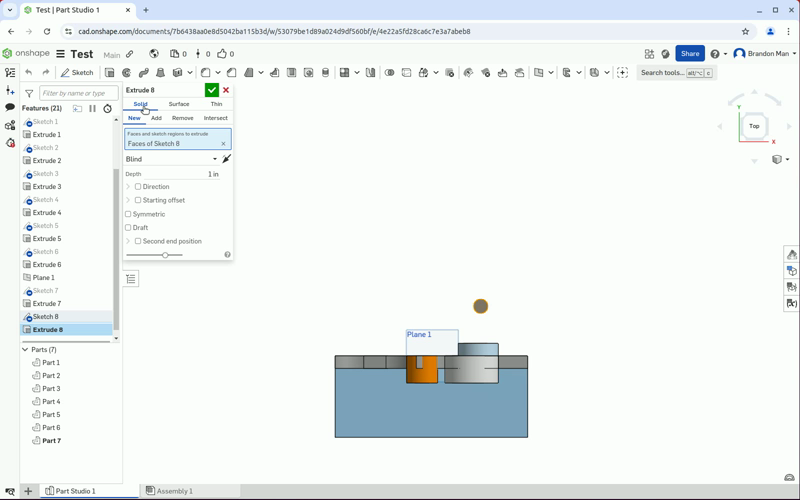
click(143, 106)
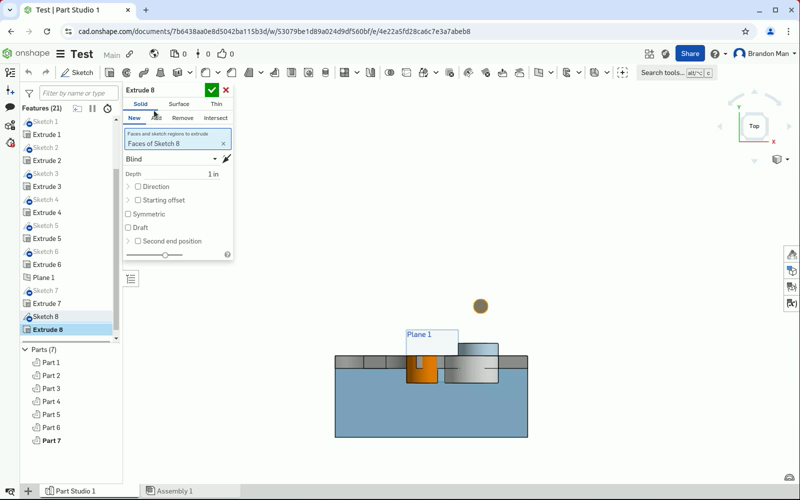
mouse_move(186, 120)
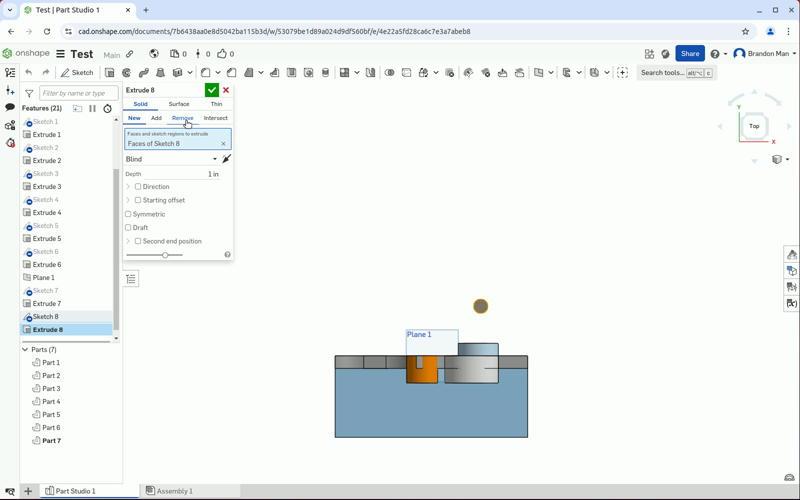
click(186, 120)
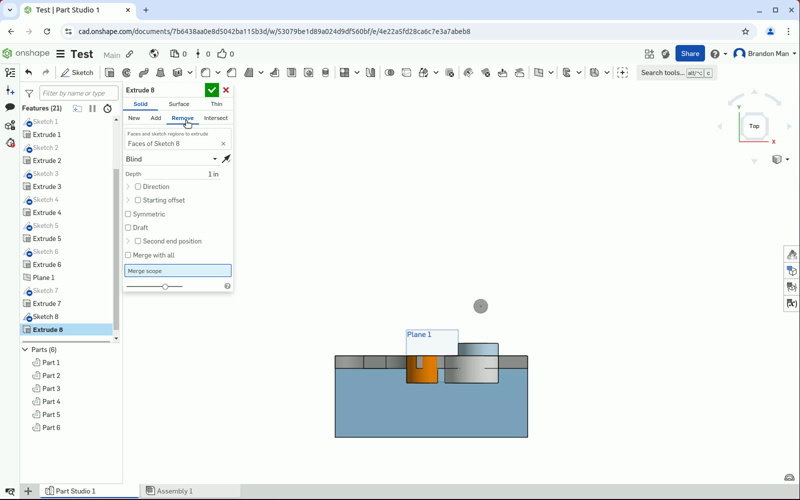
key(tab, 4)
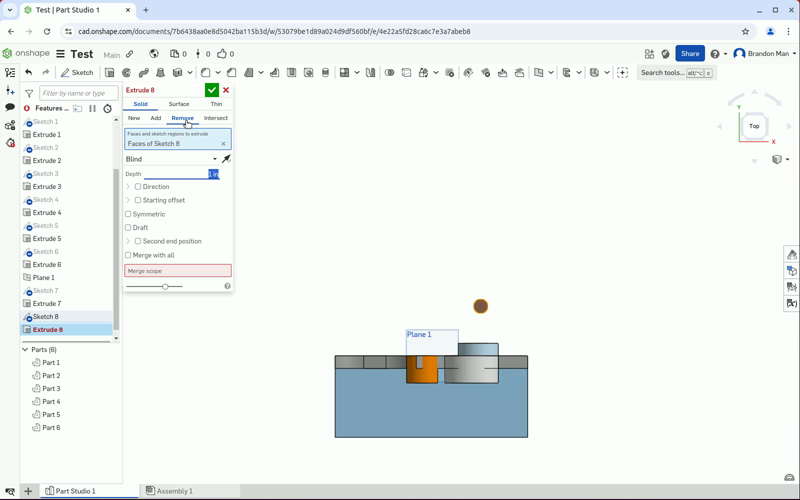
text(3.129)
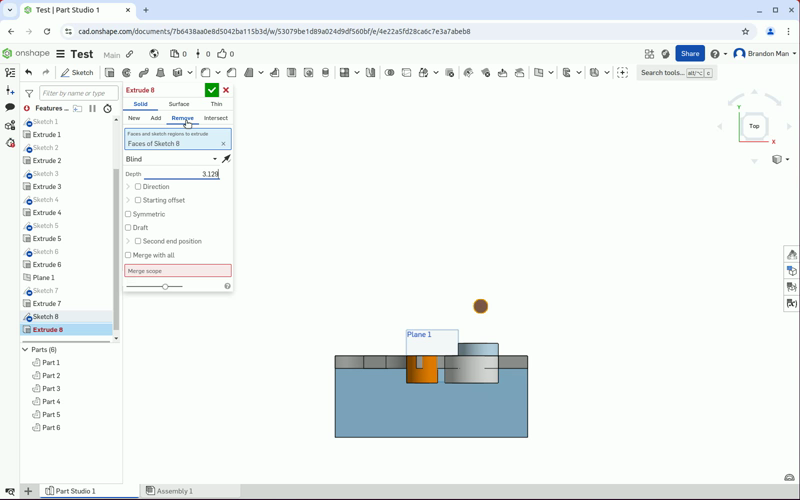
key(tab, 6)
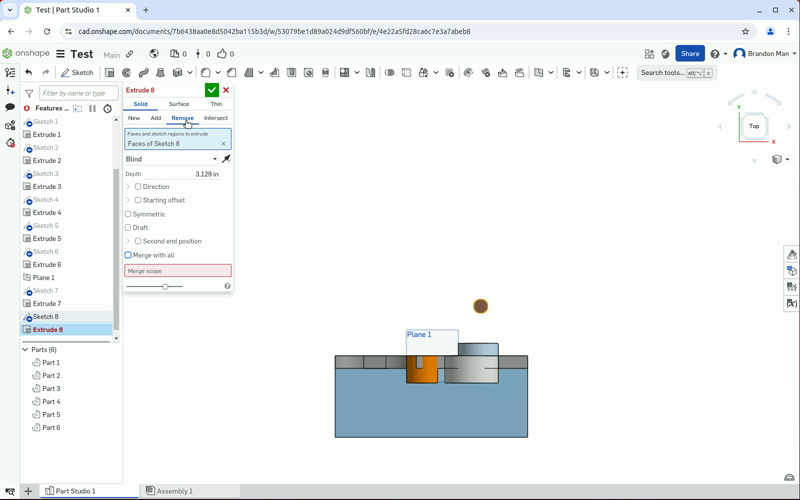
key(space)
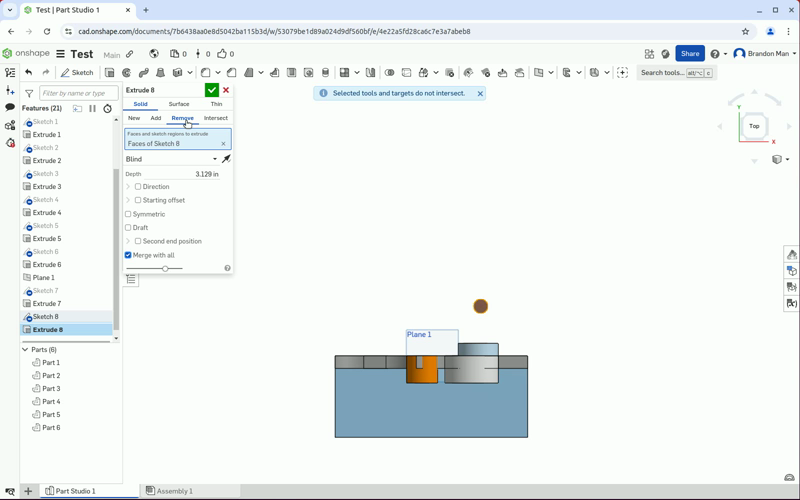
key(enter)
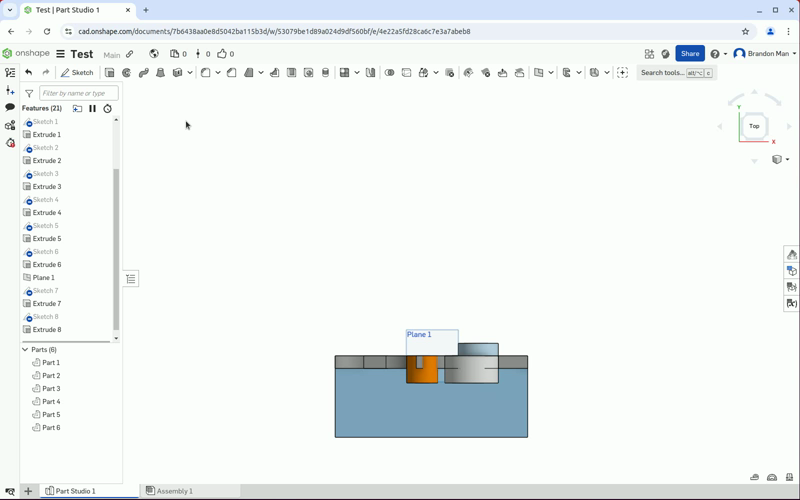
key(shift+h)
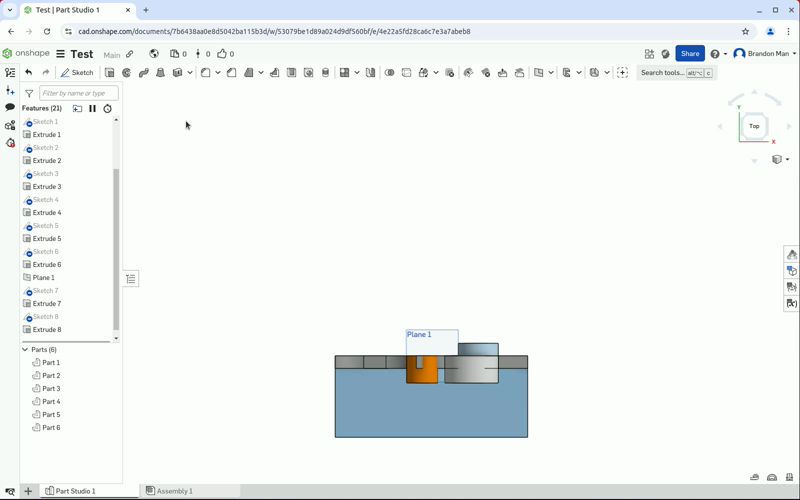
key(shift+h)
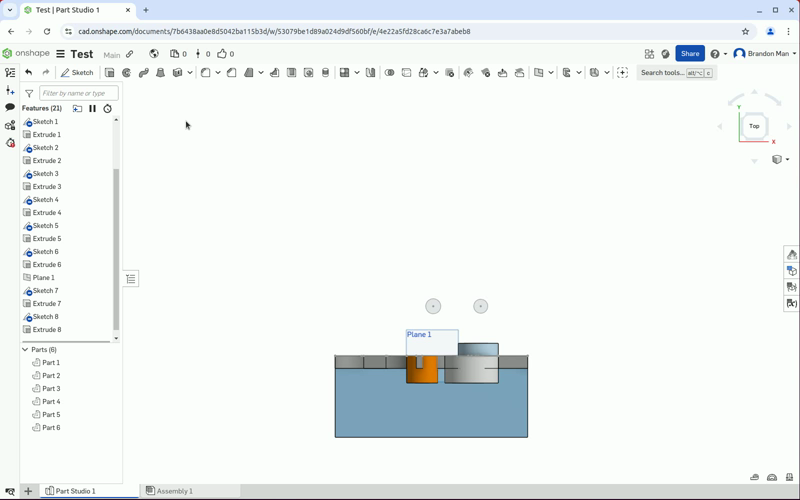
key(shift+7)
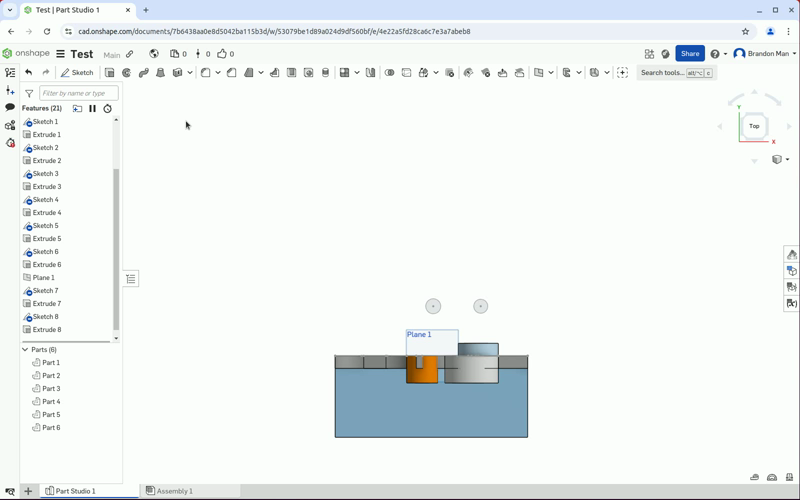
key(up, 3)
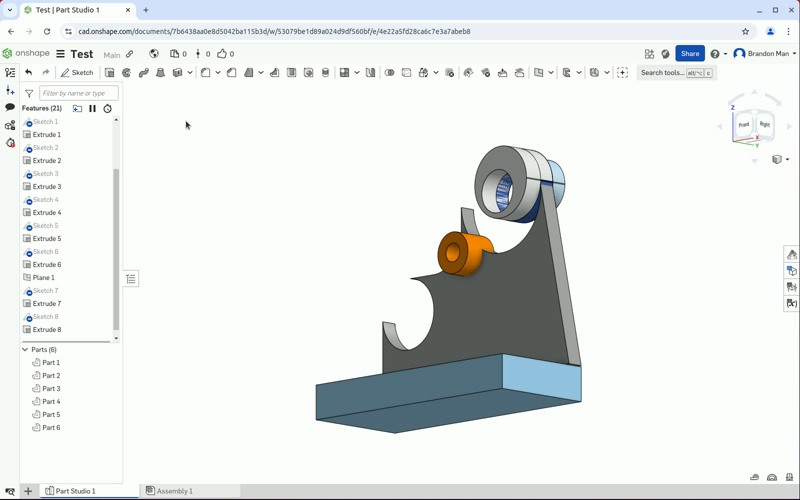
key(left, 3)
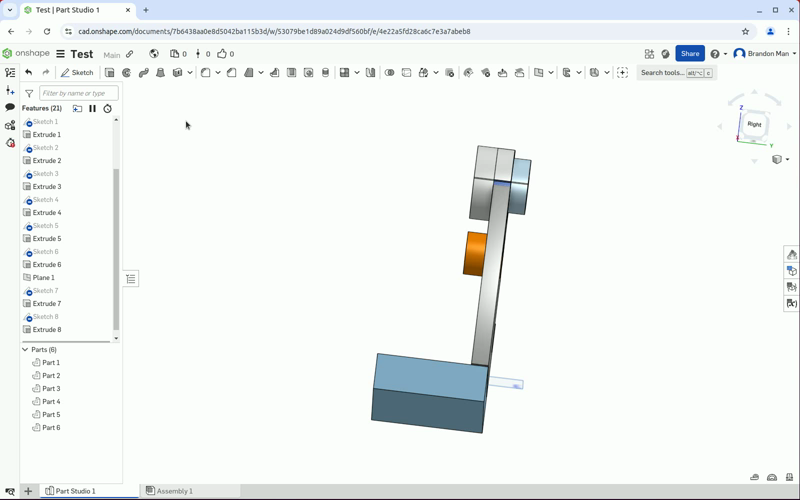
key(right, 3)
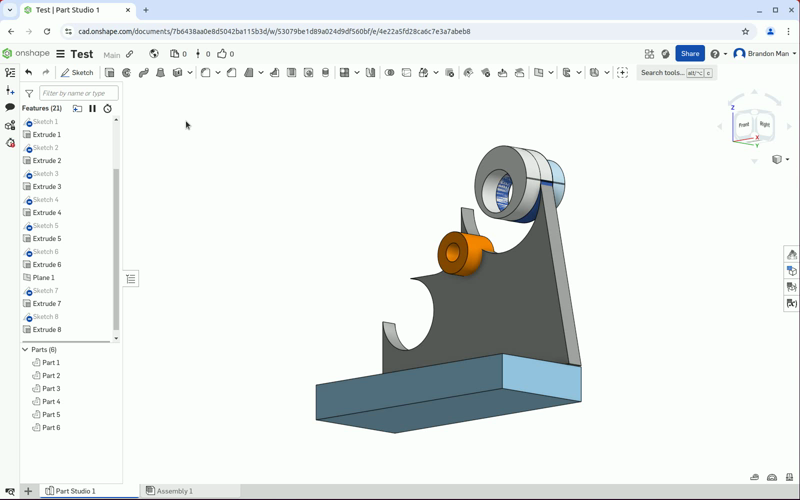
key(down, 3)
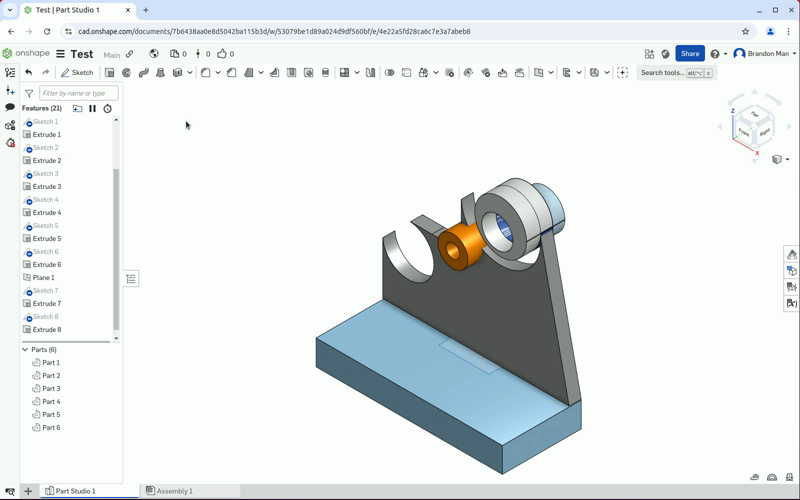
mouse_move(69, 124)
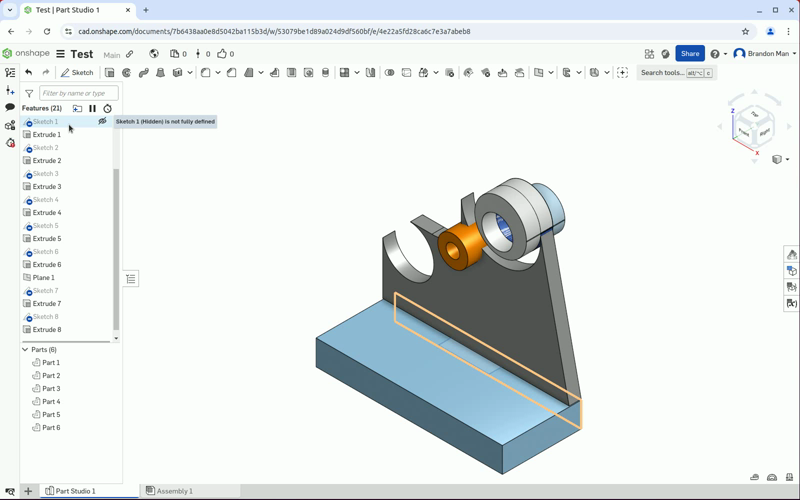
click(69, 124)